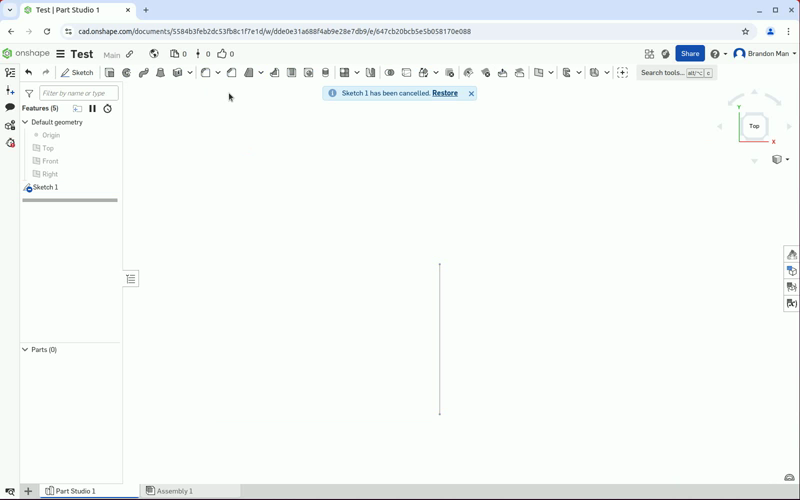
key(shift+h)
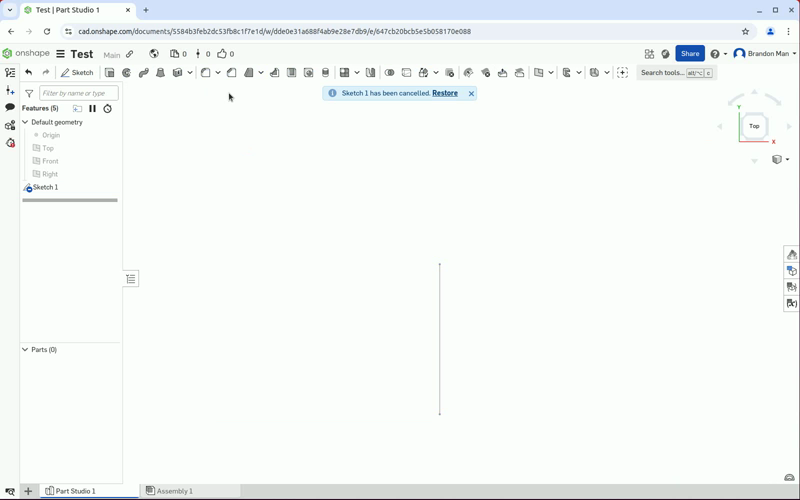
key(shift+s)
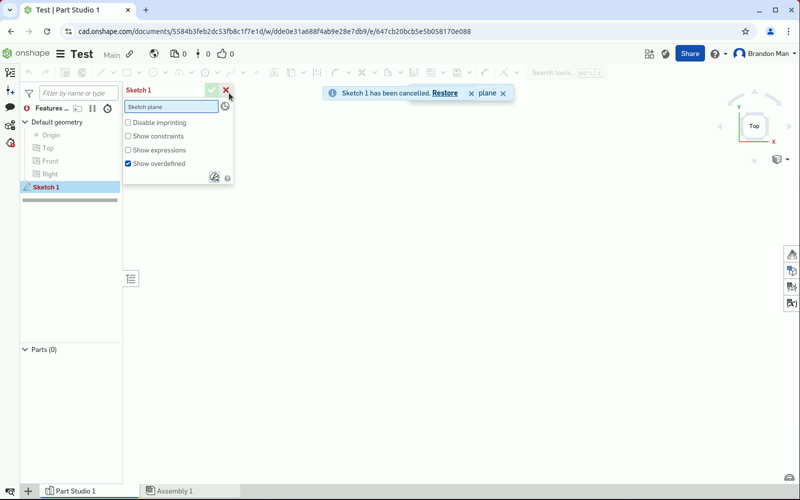
mouse_move(73, 150)
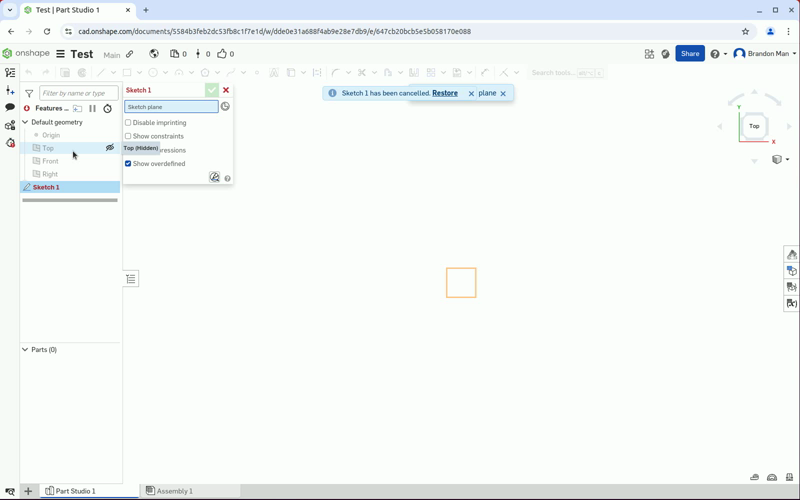
click(73, 150)
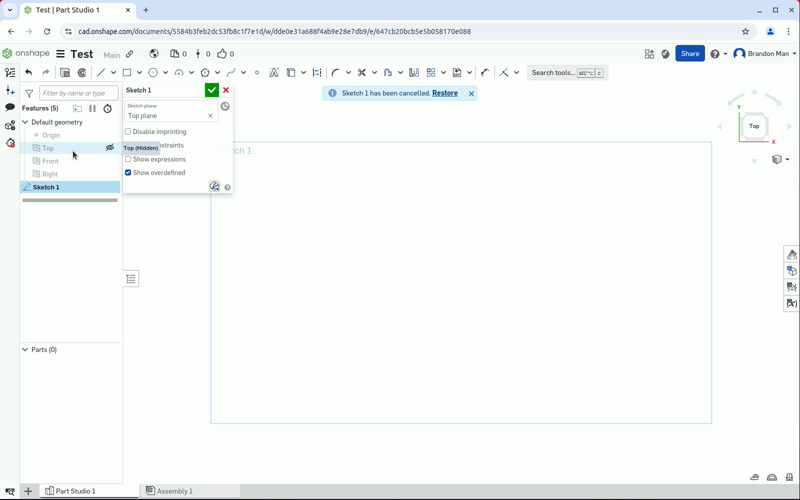
mouse_move(73, 352)
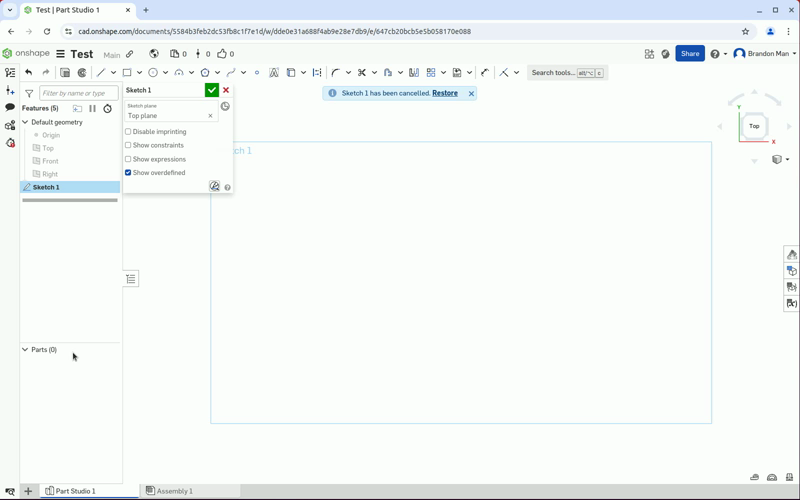
key(y)
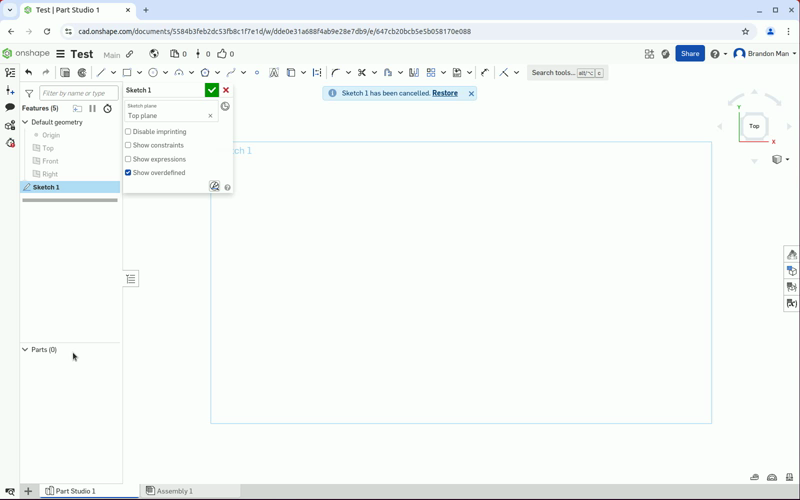
key(a)
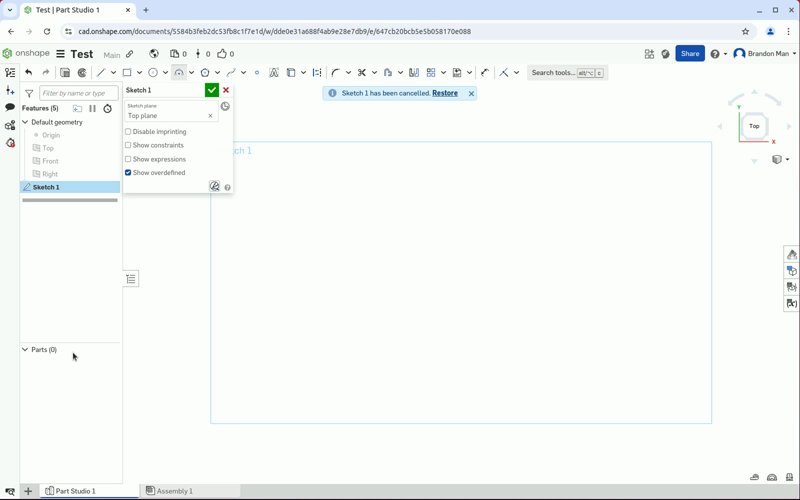
key_down(shift)
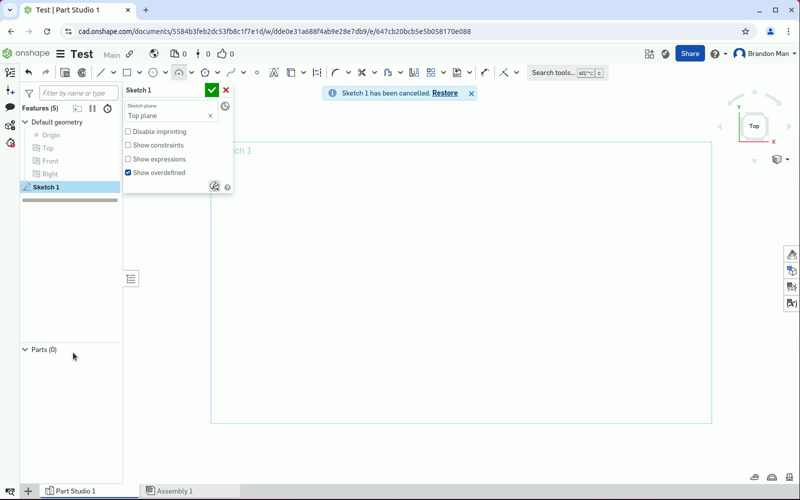
mouse_move(348, 329)
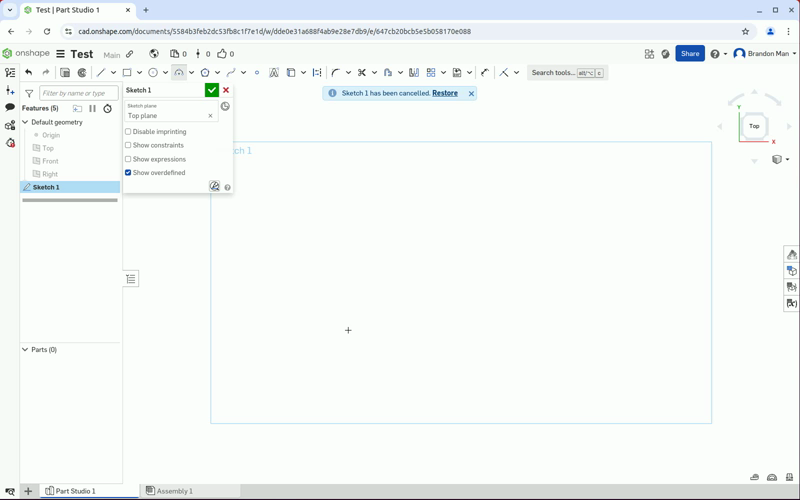
click(348, 329)
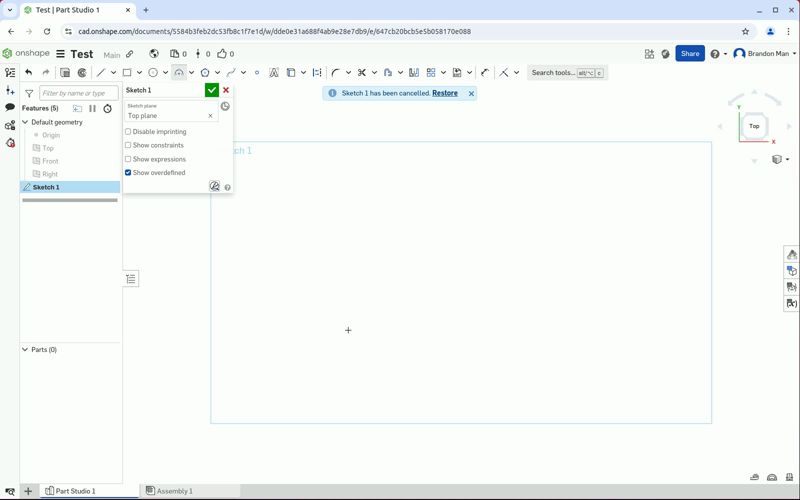
key_up(shift)
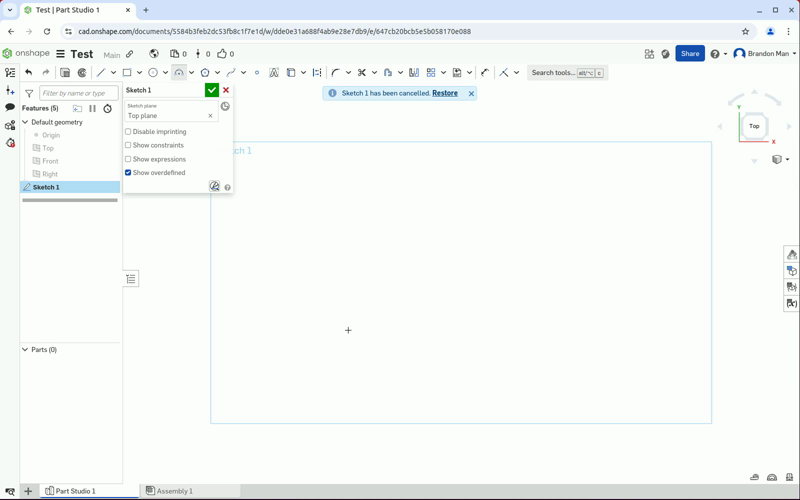
key_down(shift)
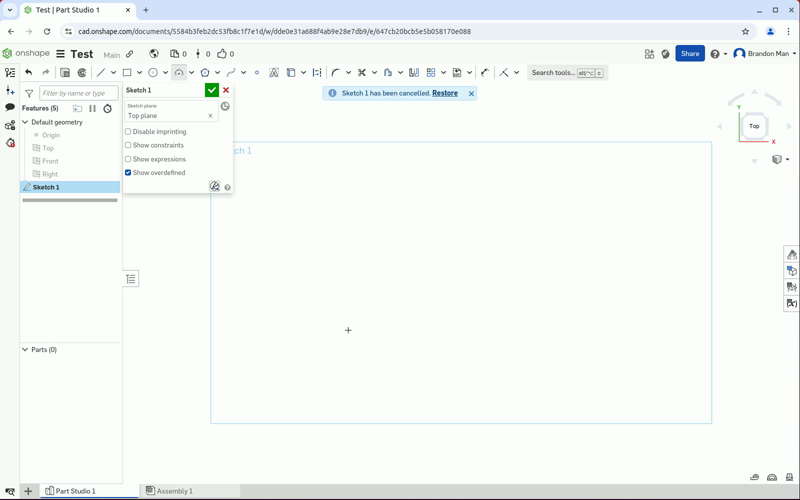
mouse_move(362, 329)
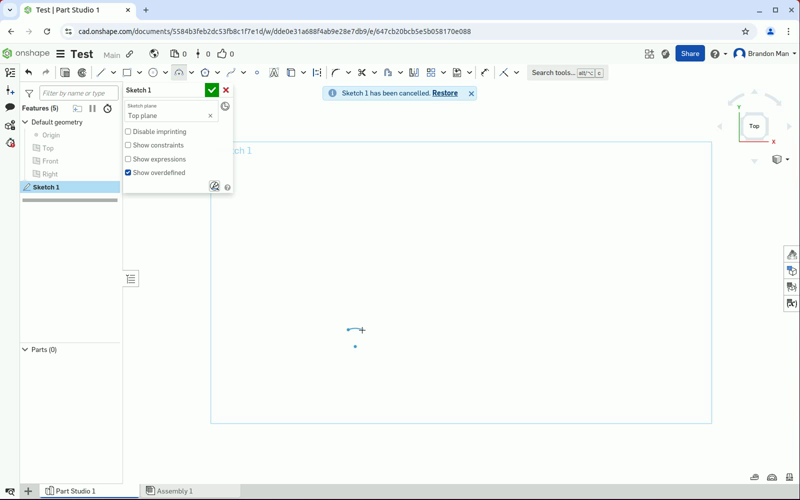
click(362, 329)
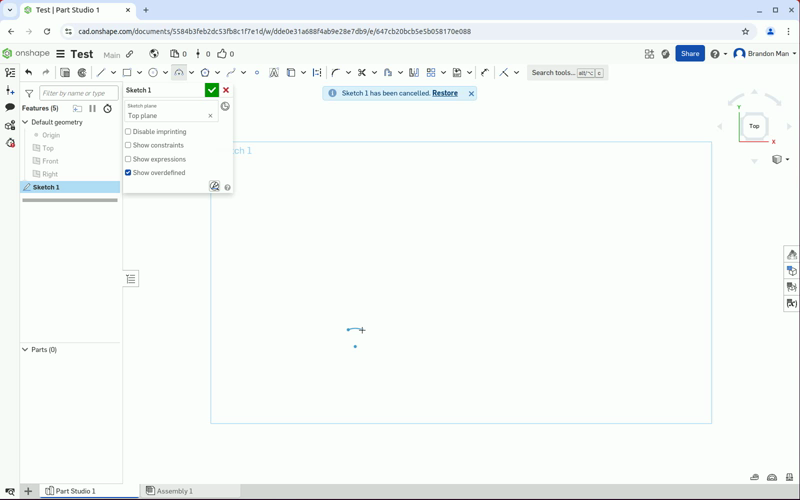
mouse_move(355, 336)
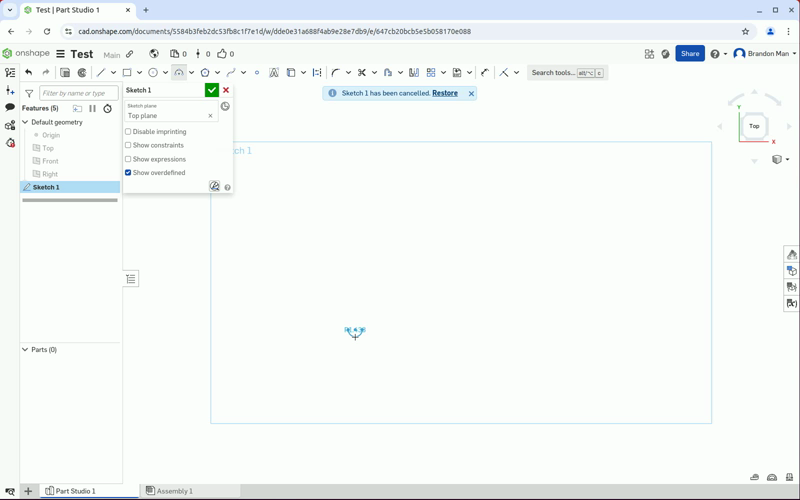
click(355, 336)
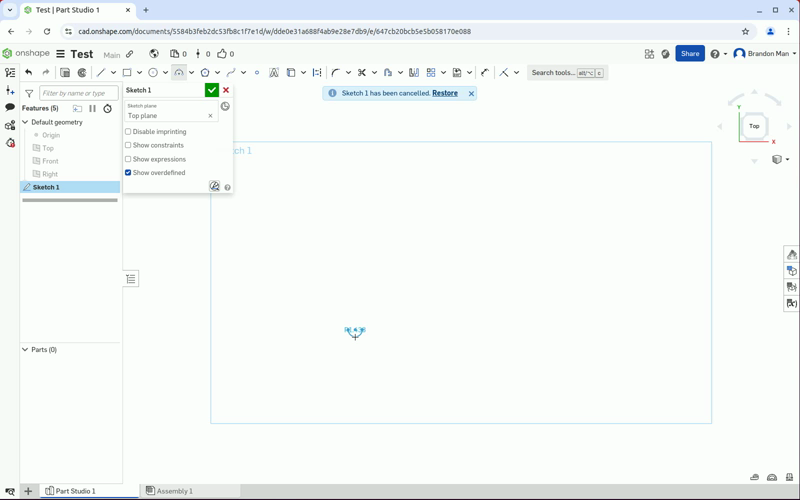
key_up(shift)
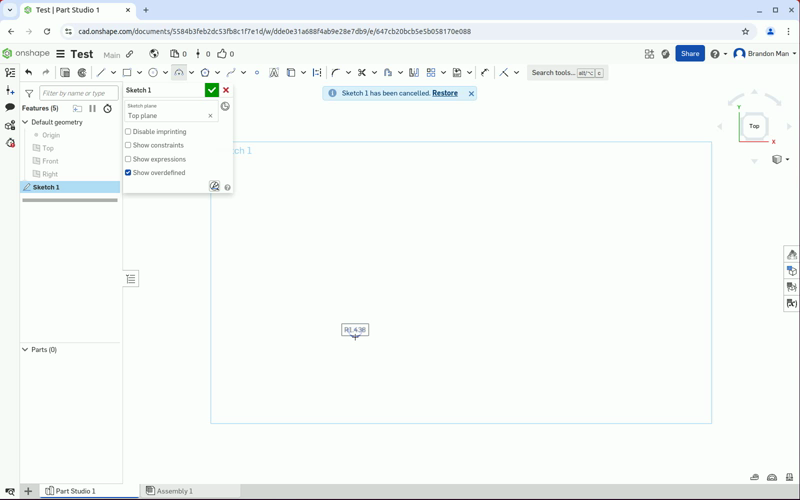
key(esc)
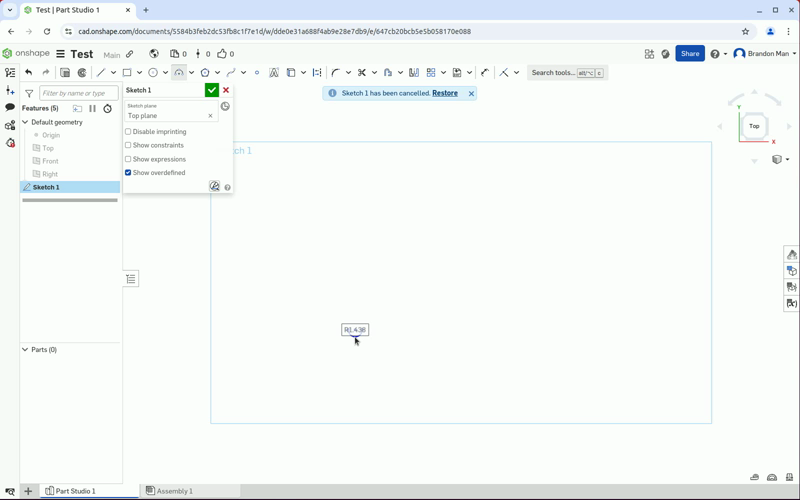
key(l)
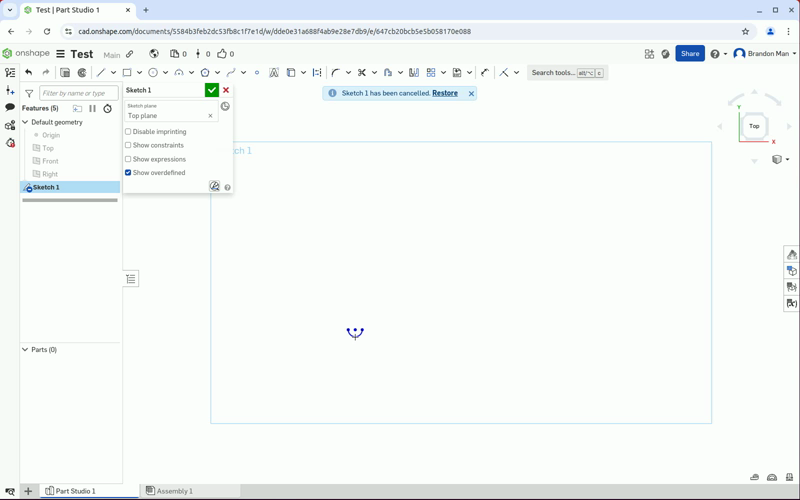
mouse_move(362, 329)
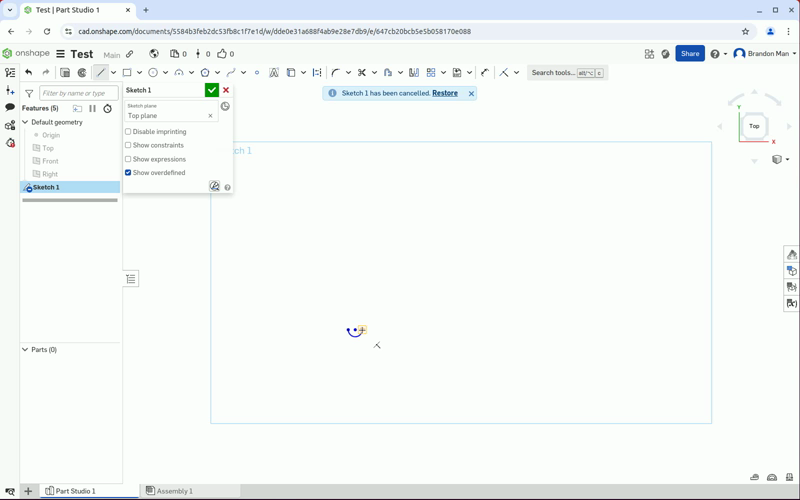
click(362, 329)
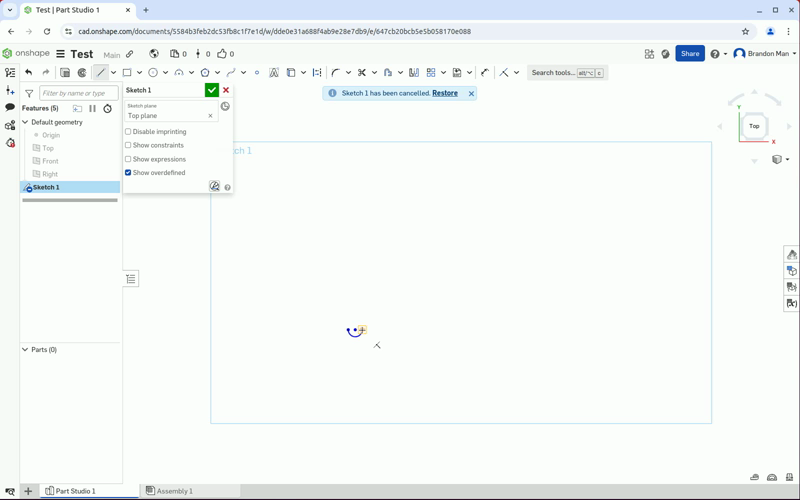
key_down(shift)
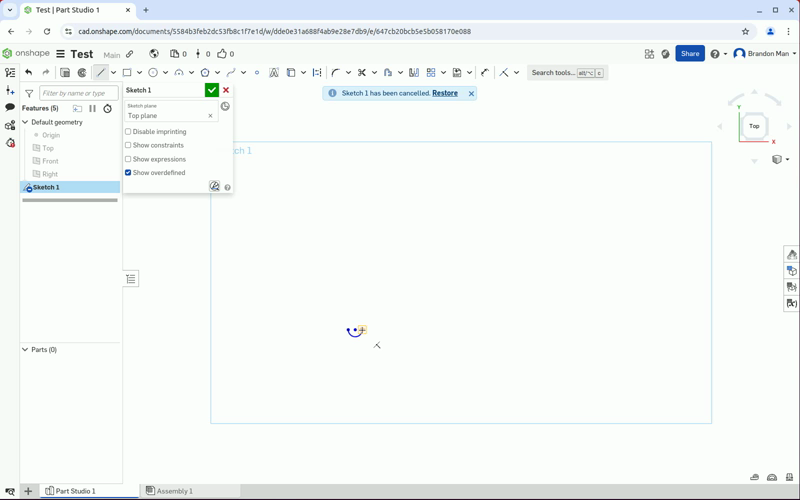
mouse_move(392, 329)
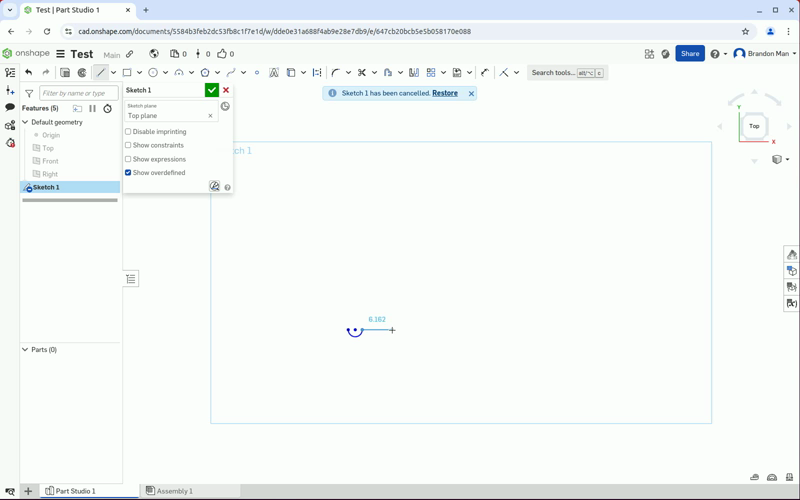
mouse_move(362, 290)
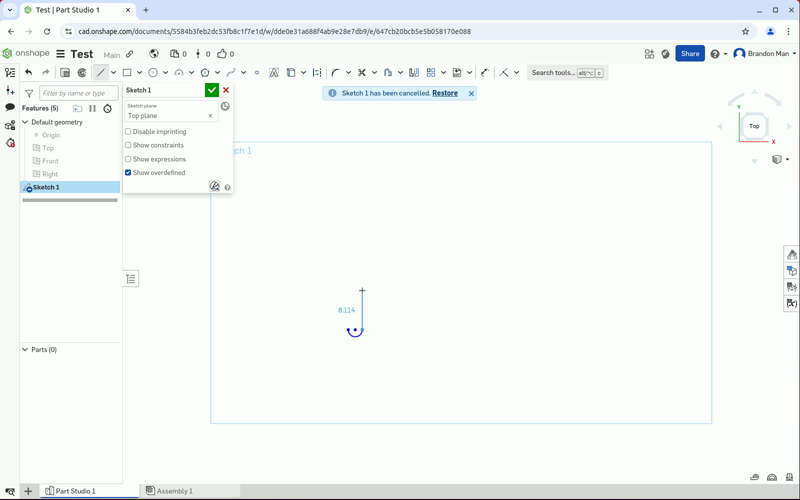
click(362, 290)
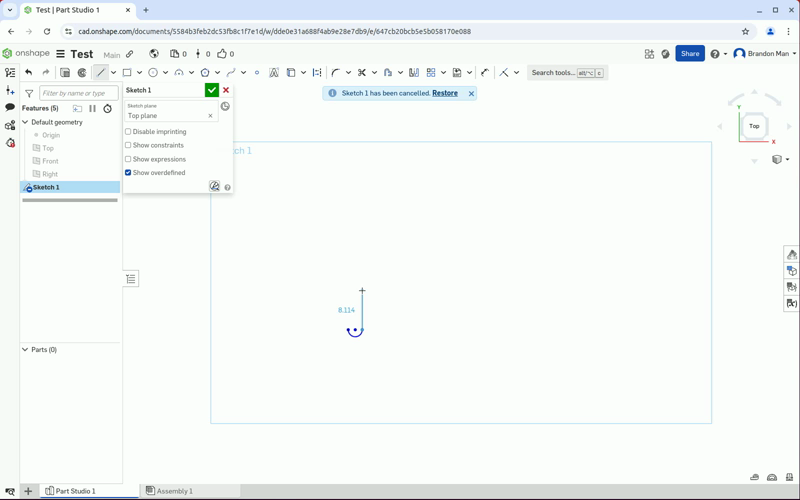
key_up(shift)
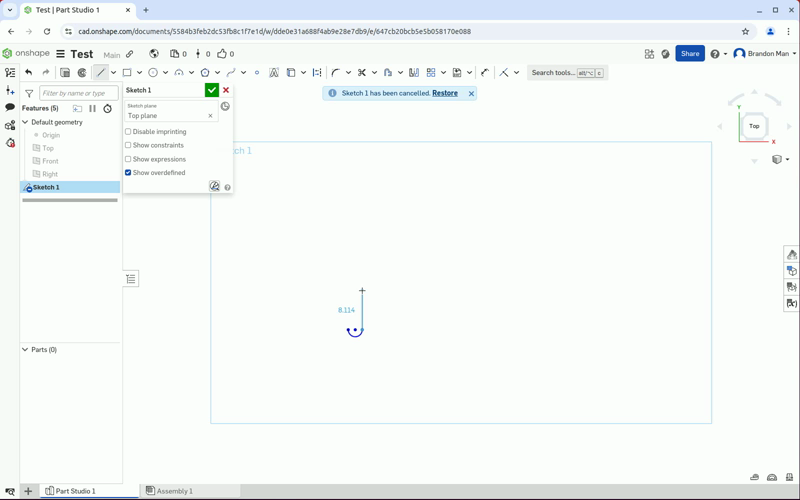
key_down(shift)
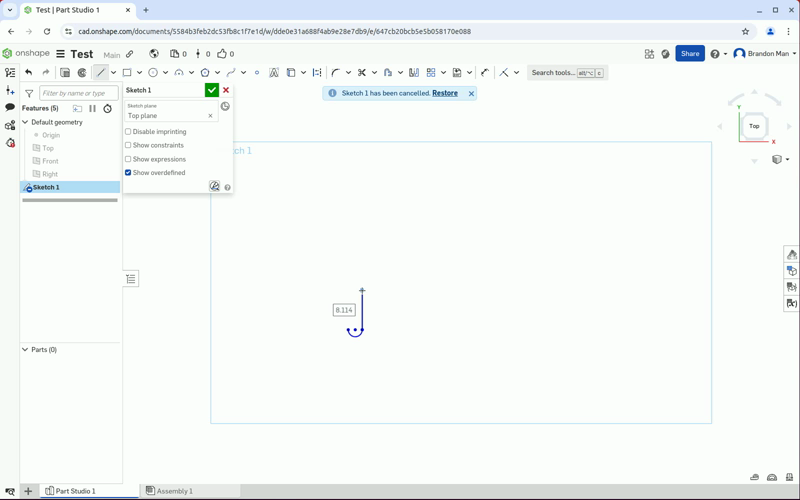
mouse_move(479, 290)
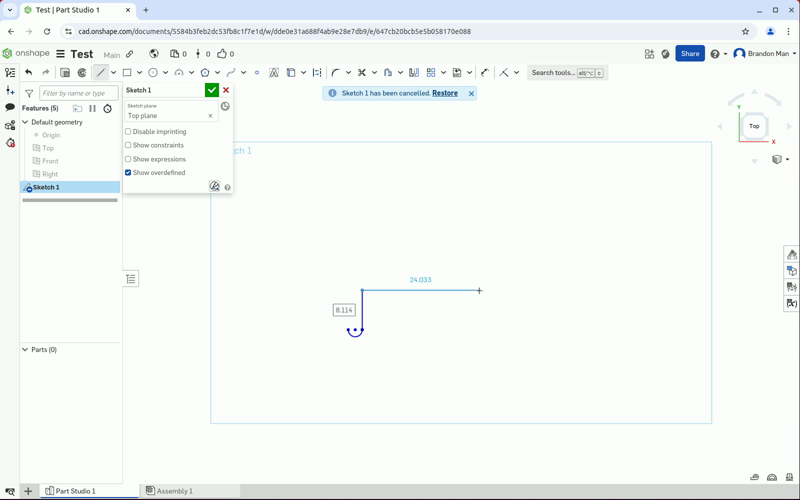
click(479, 290)
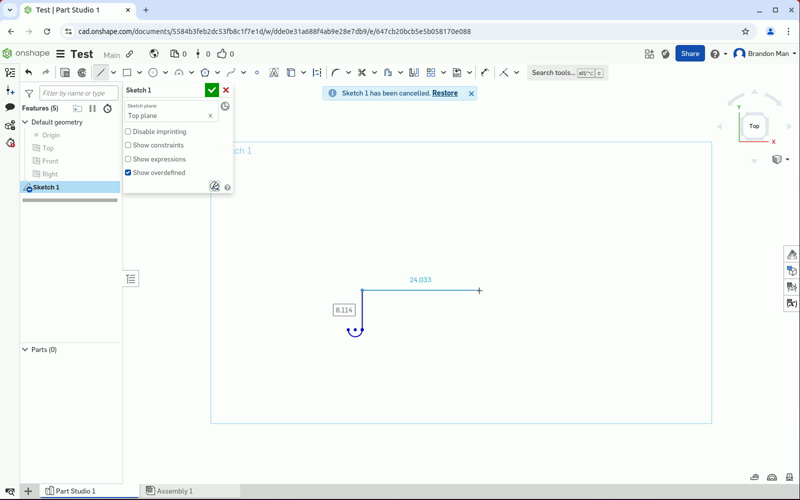
key_up(shift)
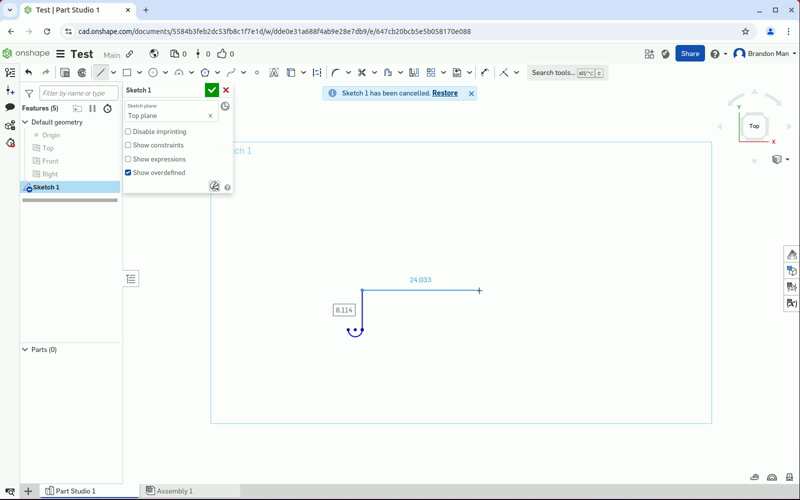
key_down(shift)
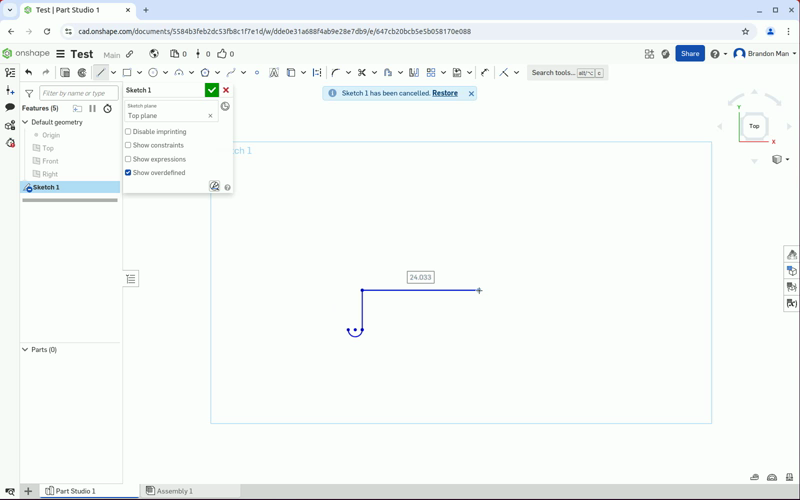
mouse_move(509, 290)
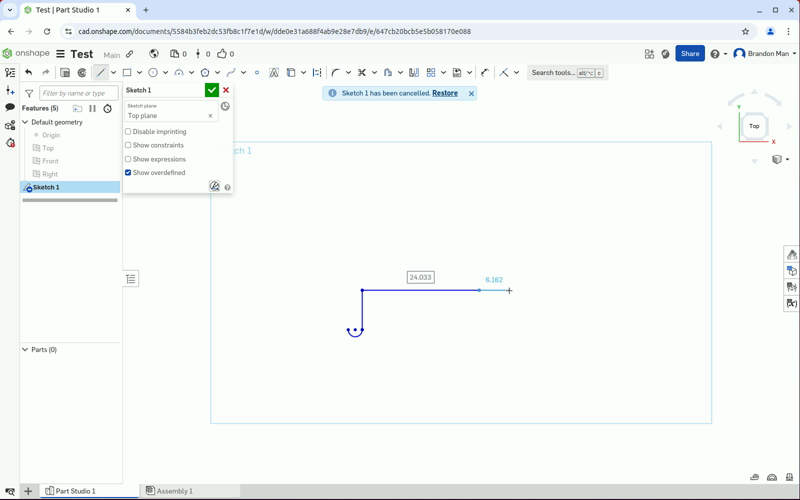
mouse_move(479, 329)
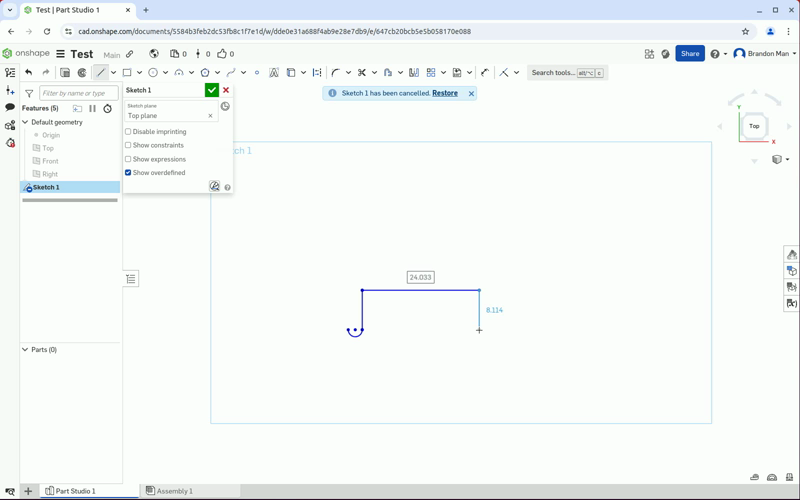
click(479, 329)
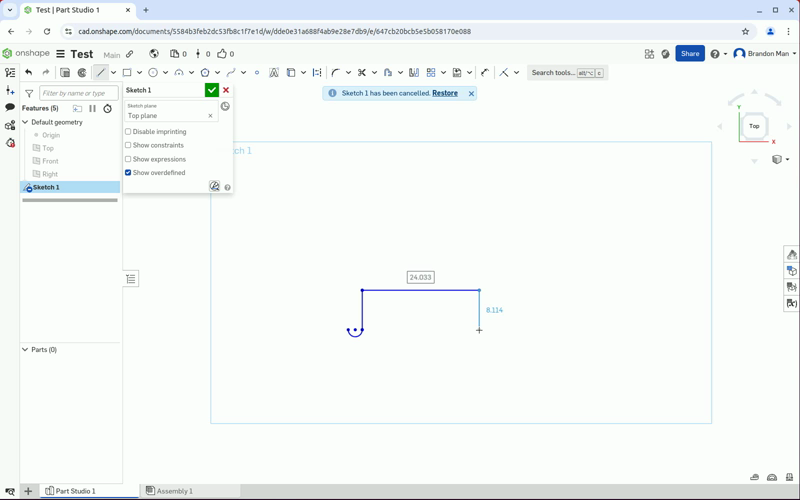
key_up(shift)
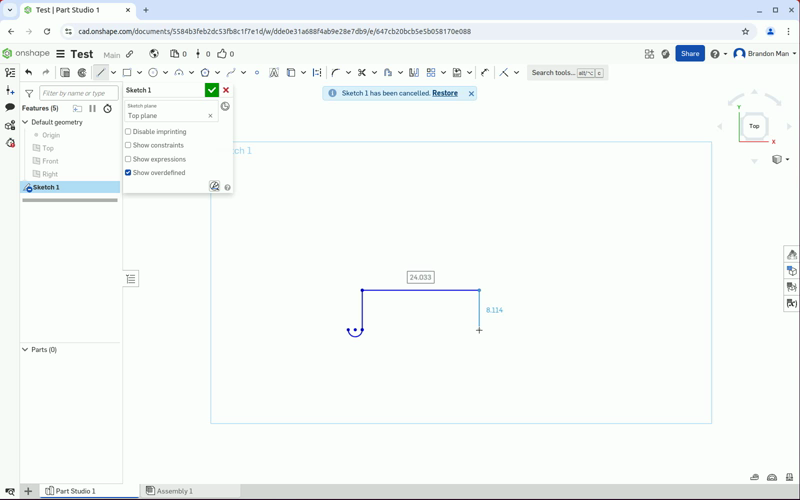
key(esc)
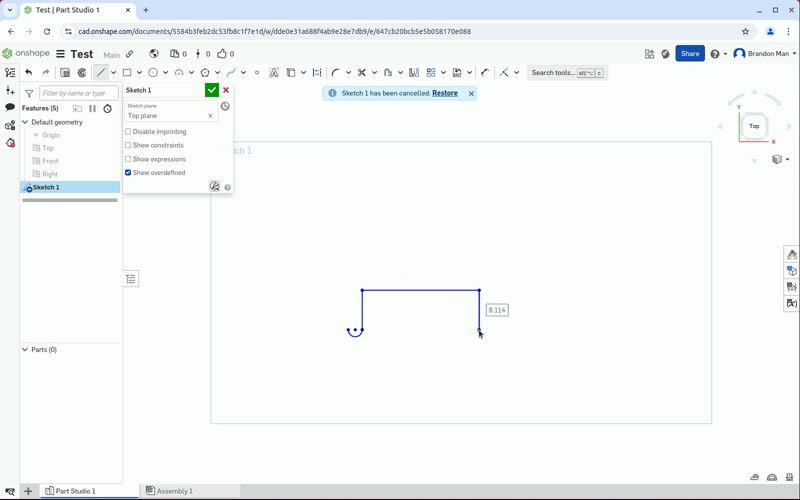
key(a)
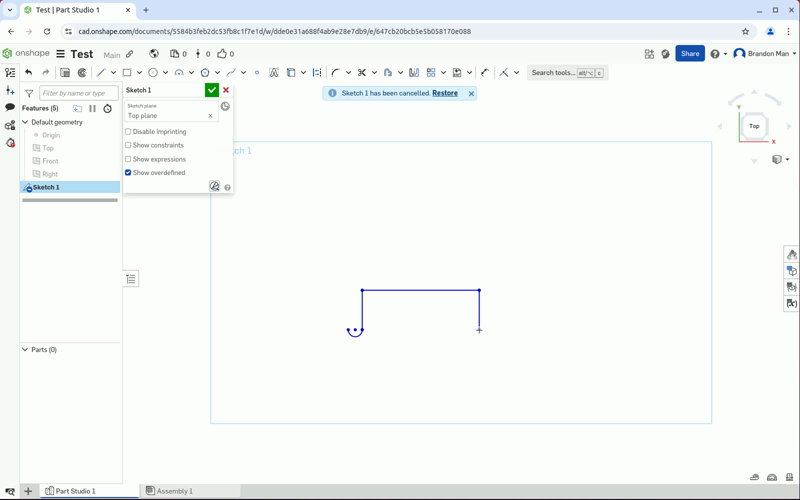
mouse_move(479, 329)
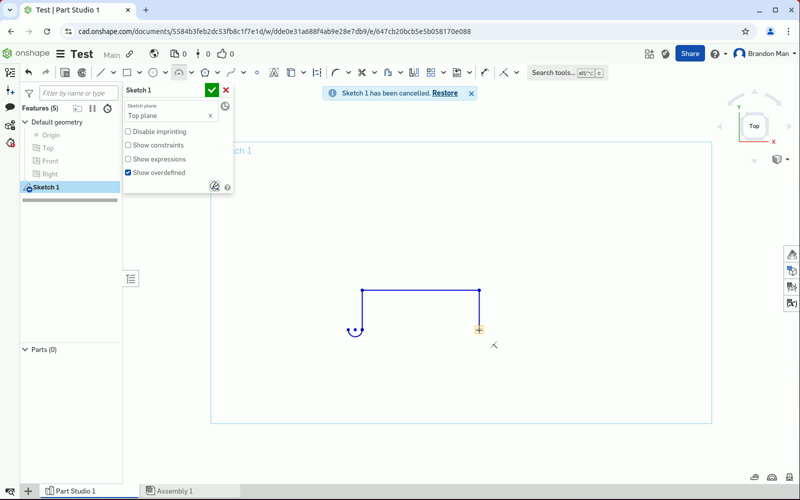
click(479, 329)
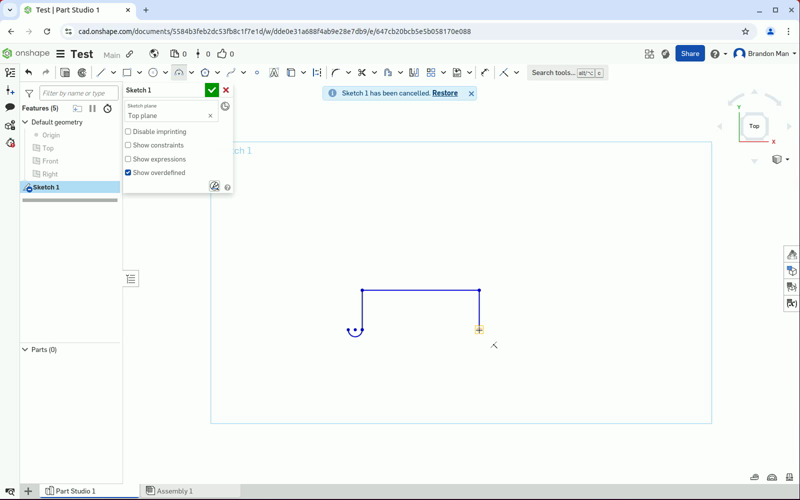
key_down(shift)
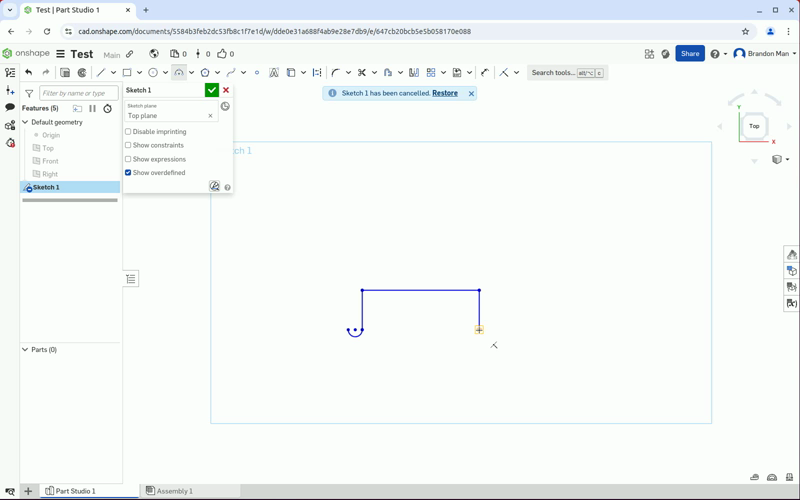
mouse_move(493, 329)
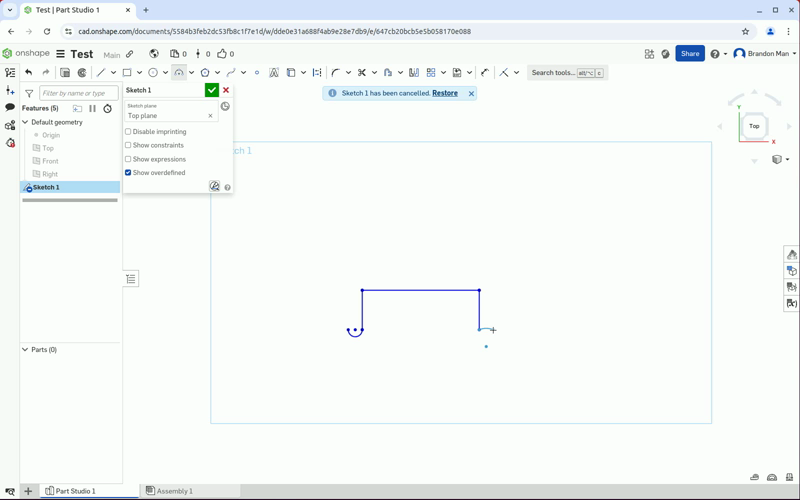
click(493, 329)
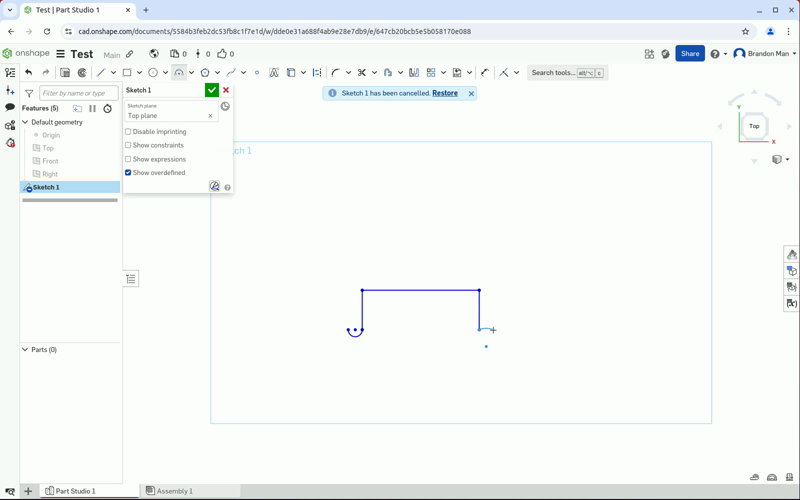
mouse_move(486, 336)
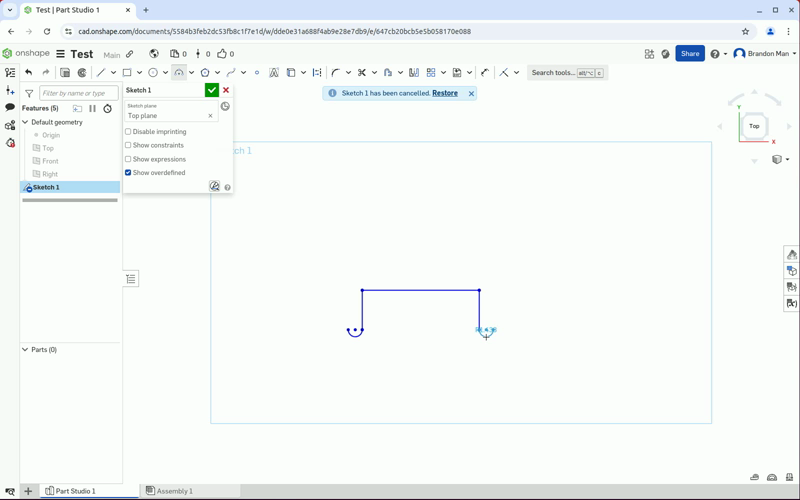
click(486, 336)
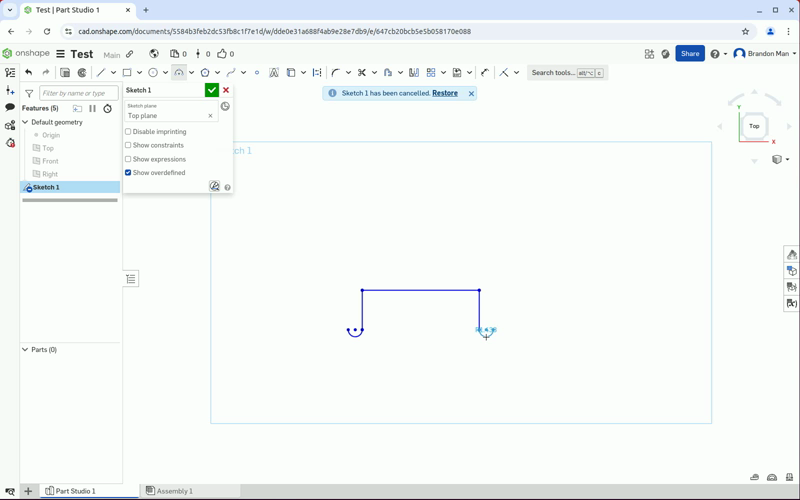
key_up(shift)
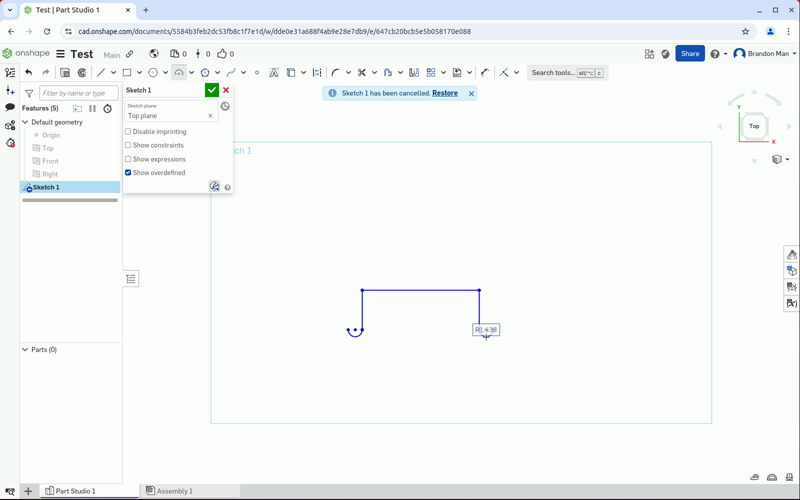
key(esc)
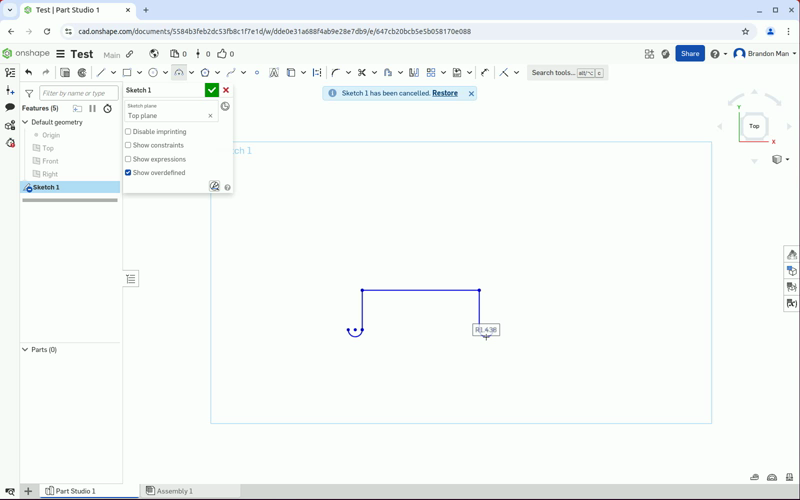
key(l)
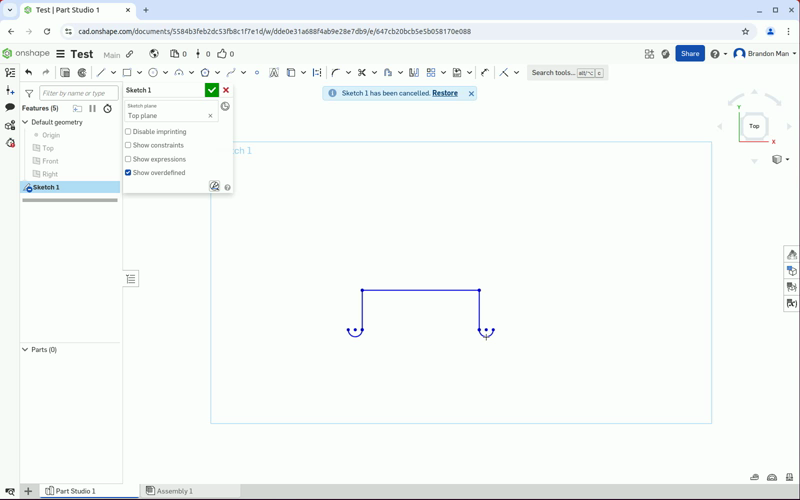
mouse_move(493, 329)
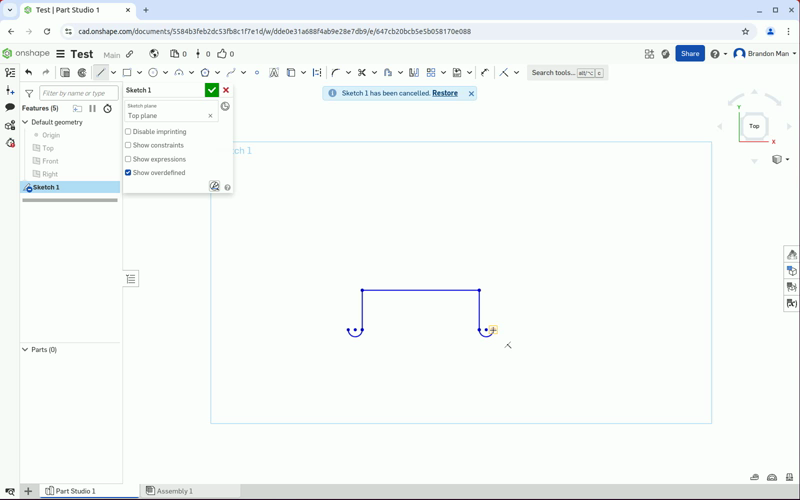
click(493, 329)
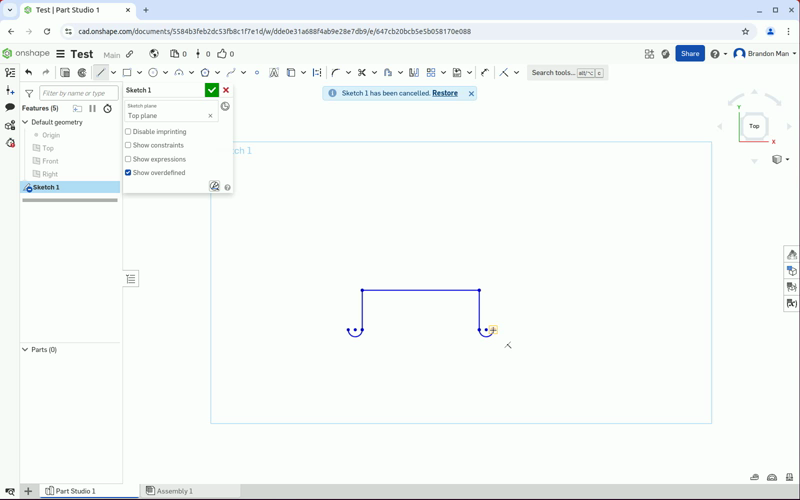
key_down(shift)
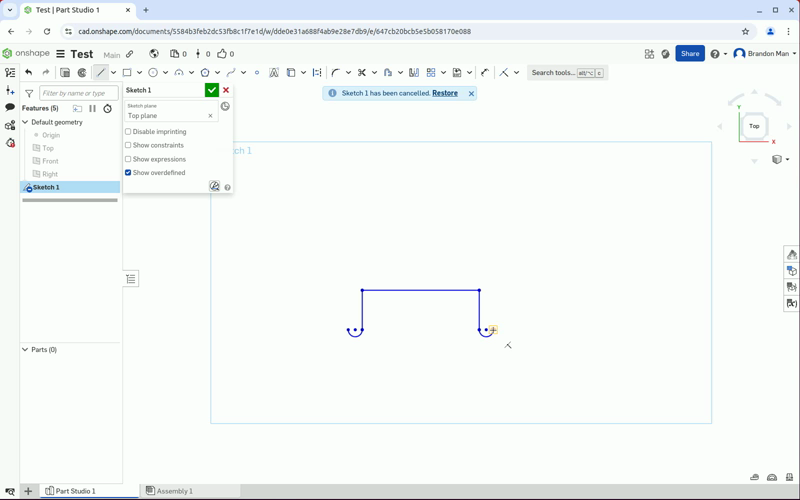
mouse_move(523, 329)
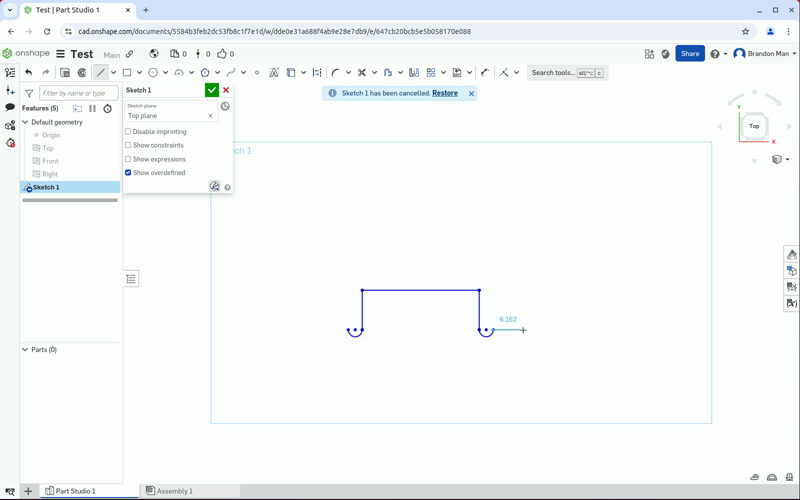
mouse_move(493, 283)
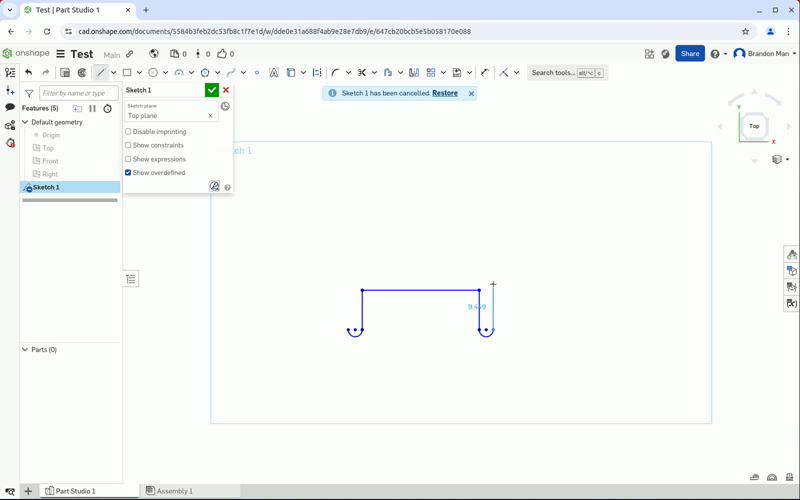
click(493, 283)
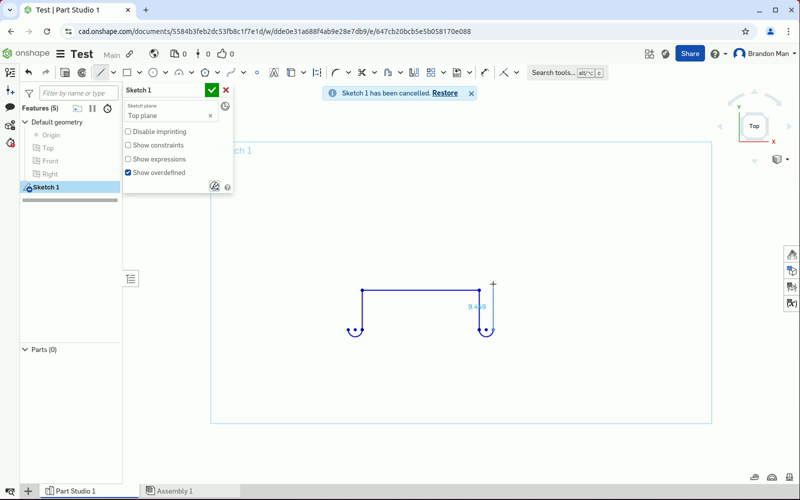
key_up(shift)
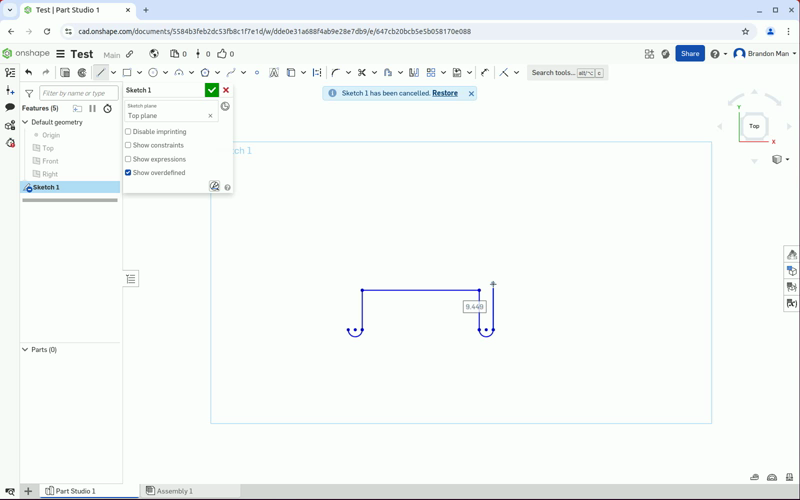
key(esc)
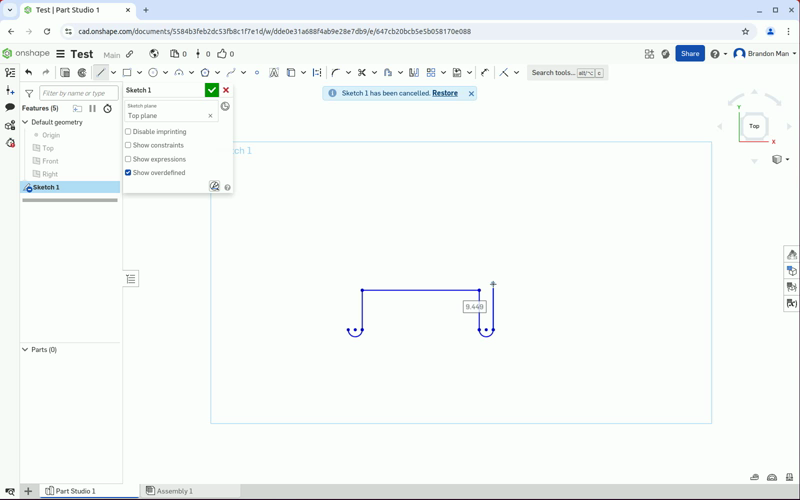
key(a)
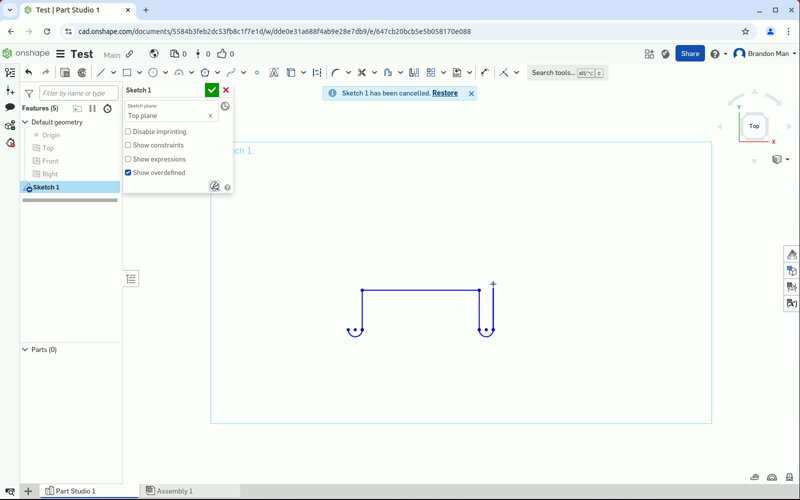
mouse_move(493, 283)
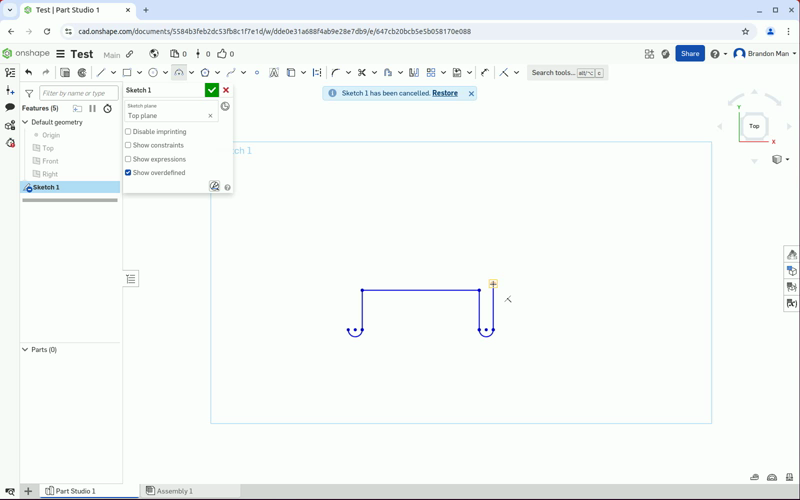
click(493, 283)
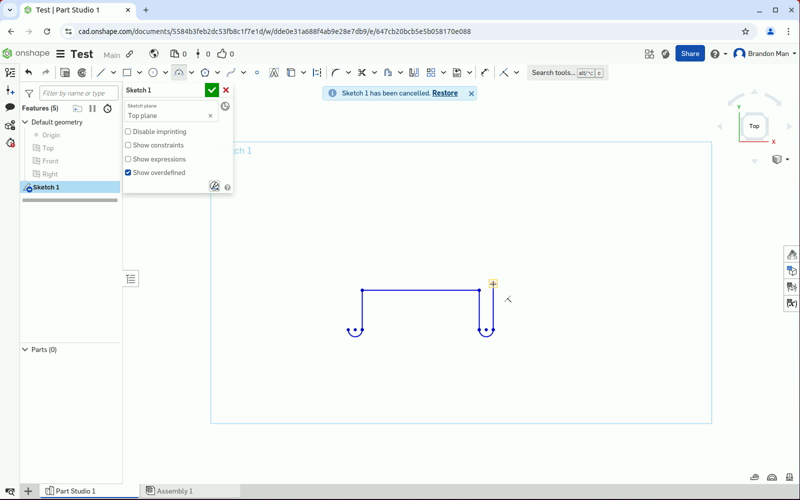
key_down(shift)
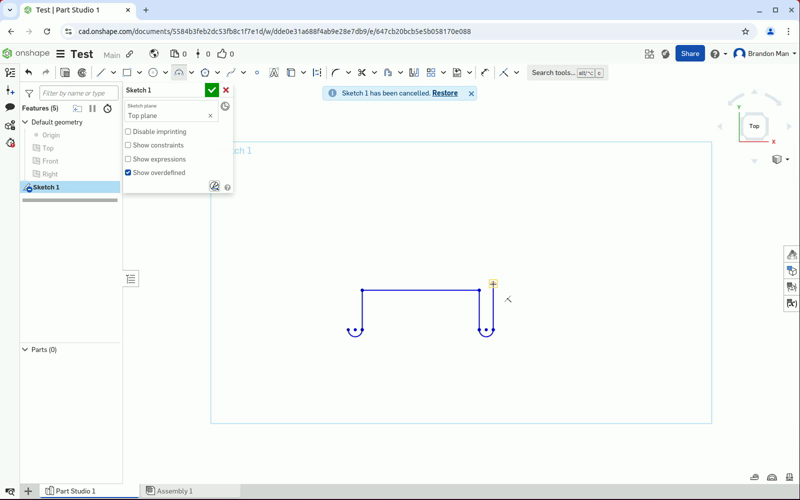
mouse_move(485, 276)
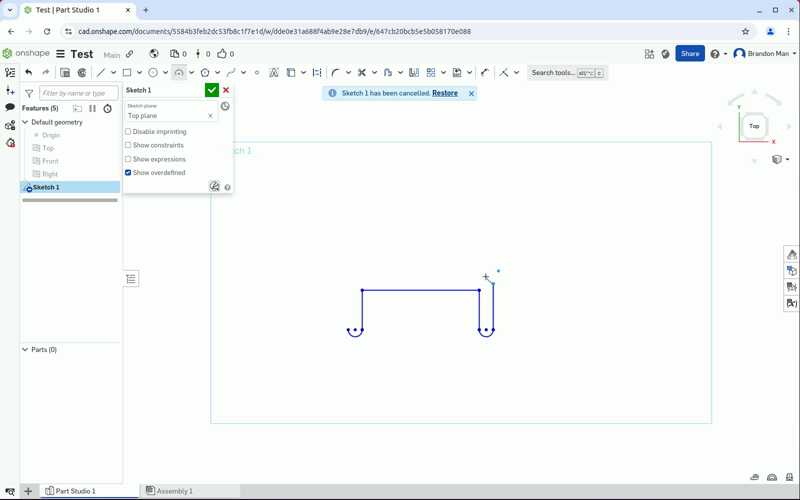
click(485, 276)
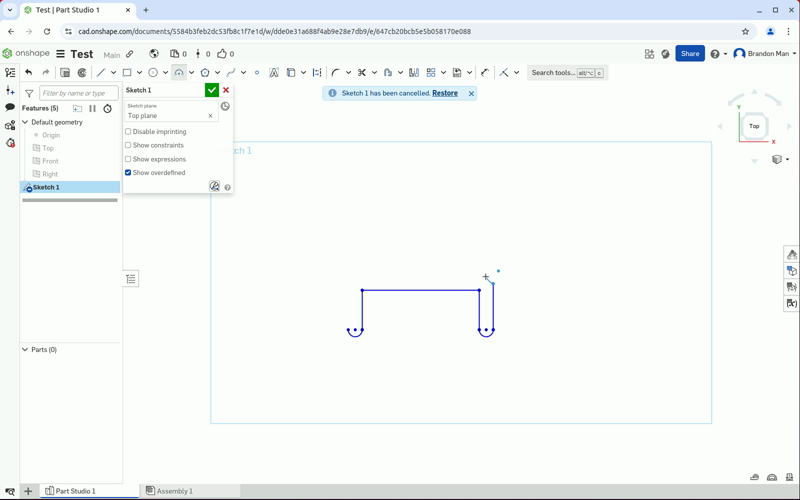
mouse_move(491, 278)
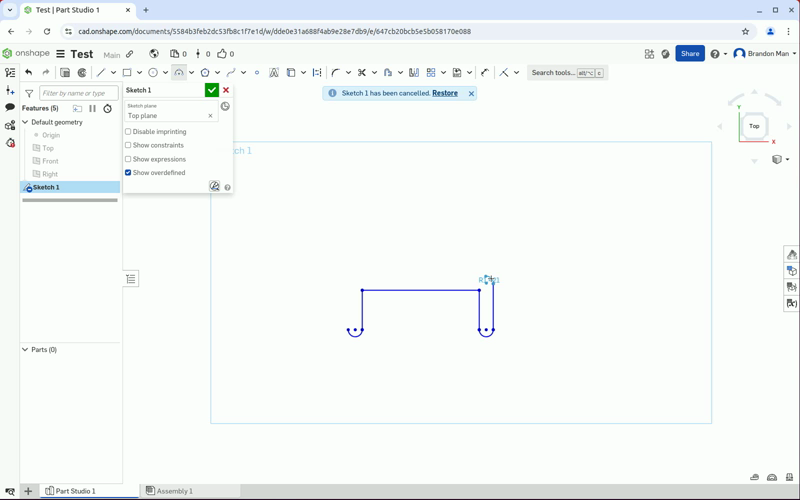
click(491, 278)
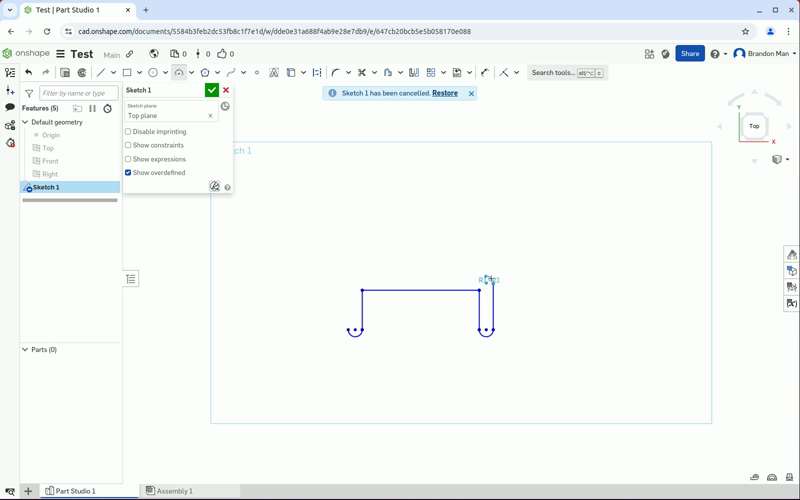
key_up(shift)
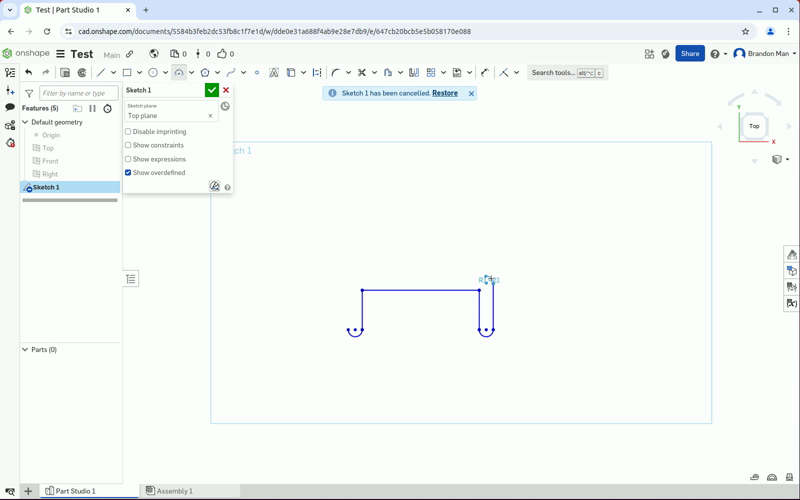
key(esc)
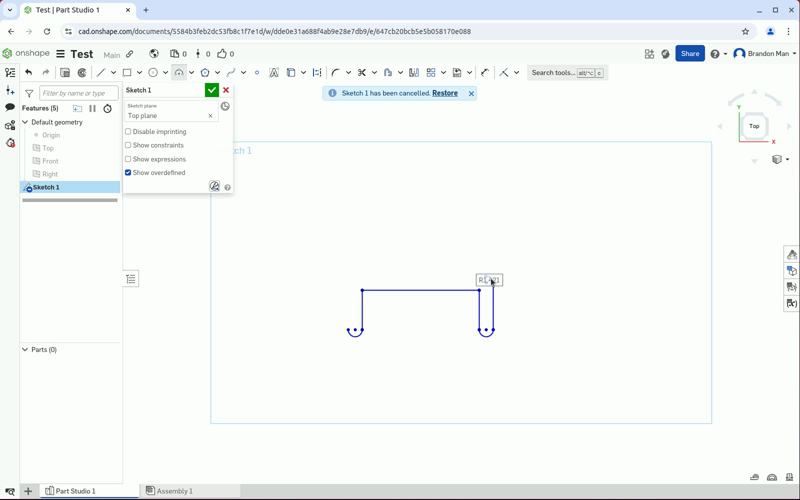
key(l)
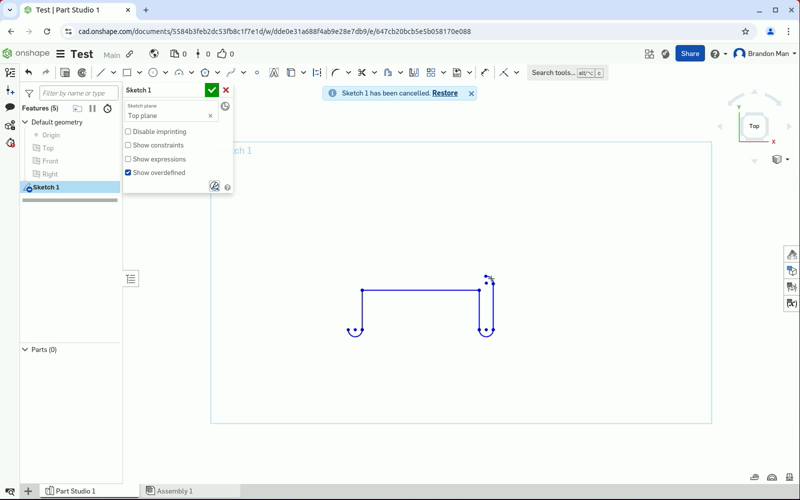
mouse_move(485, 276)
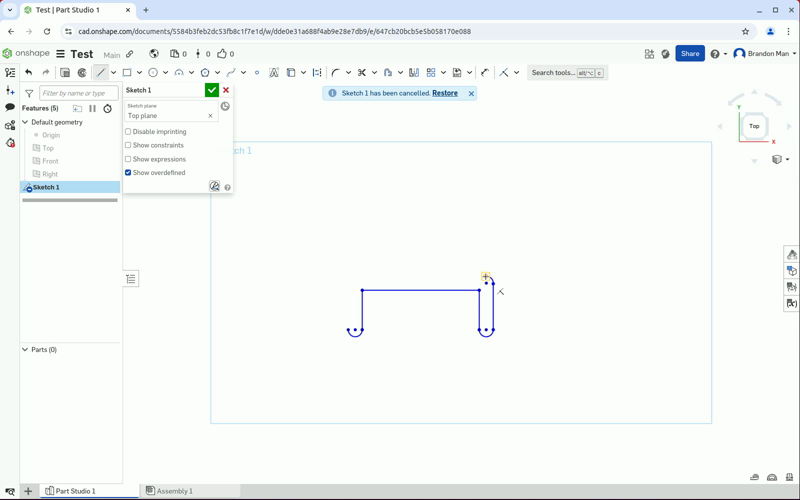
click(485, 276)
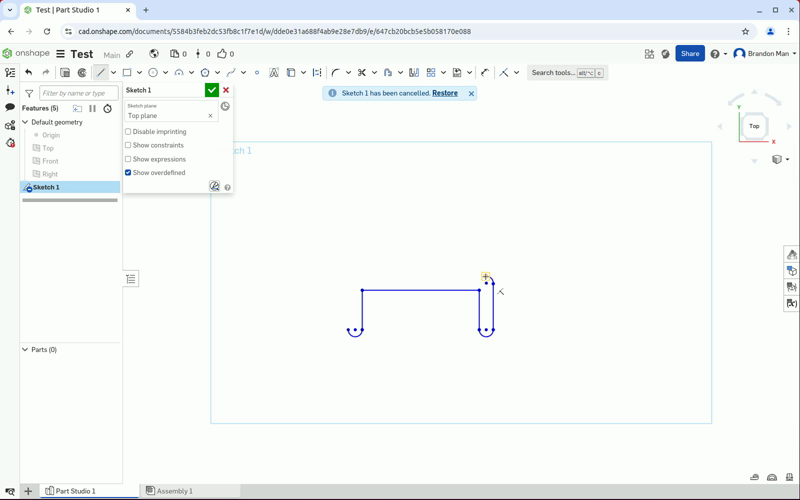
key_down(shift)
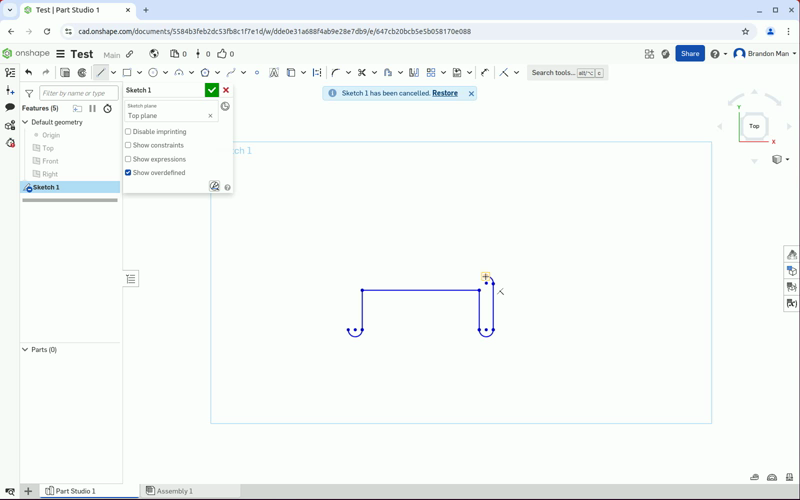
mouse_move(355, 276)
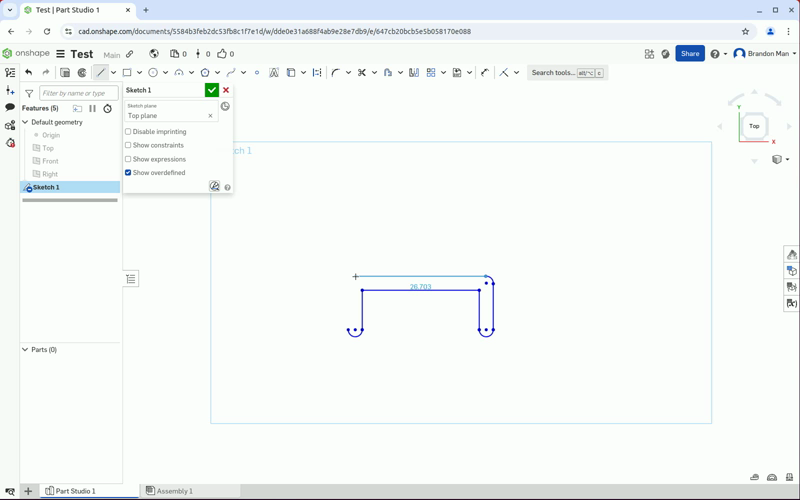
click(355, 276)
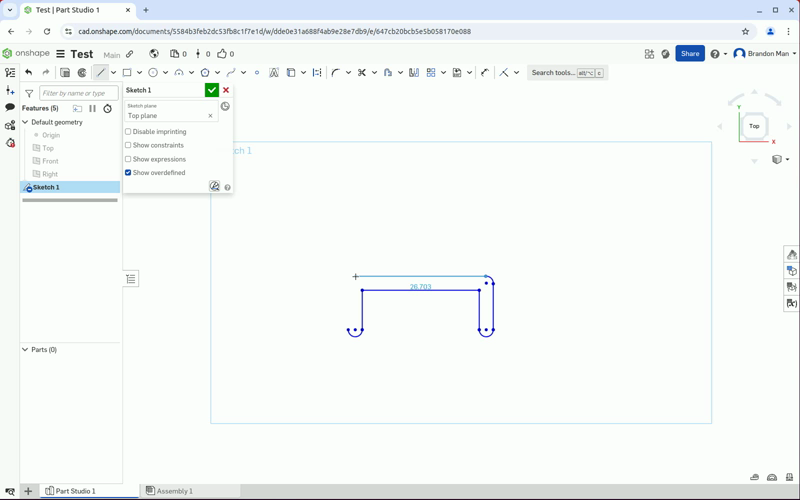
key_up(shift)
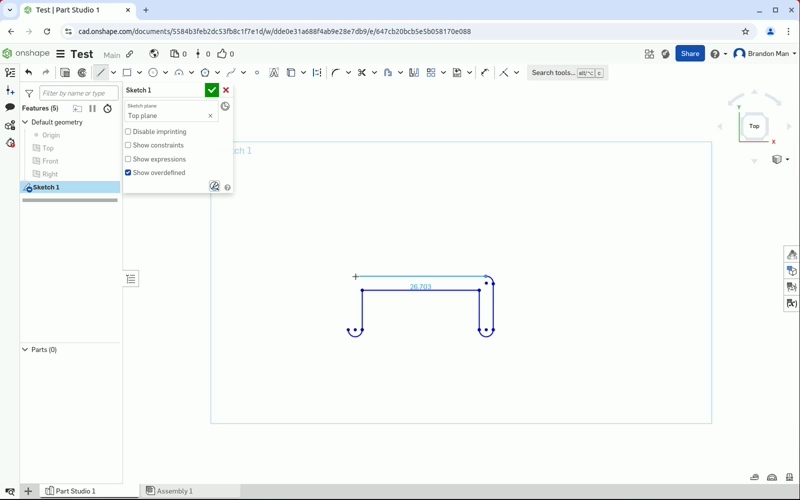
key(esc)
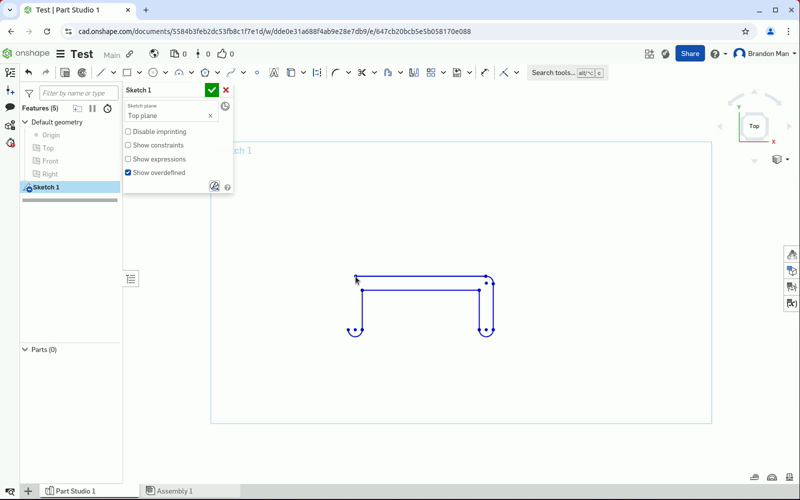
key(a)
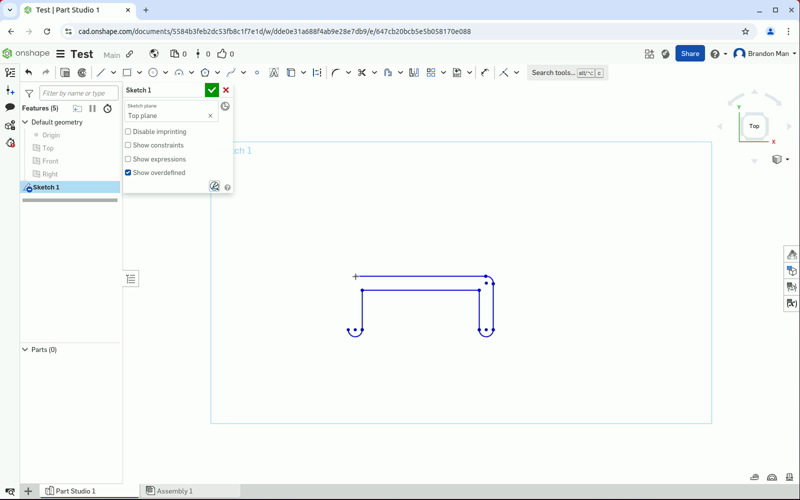
mouse_move(355, 276)
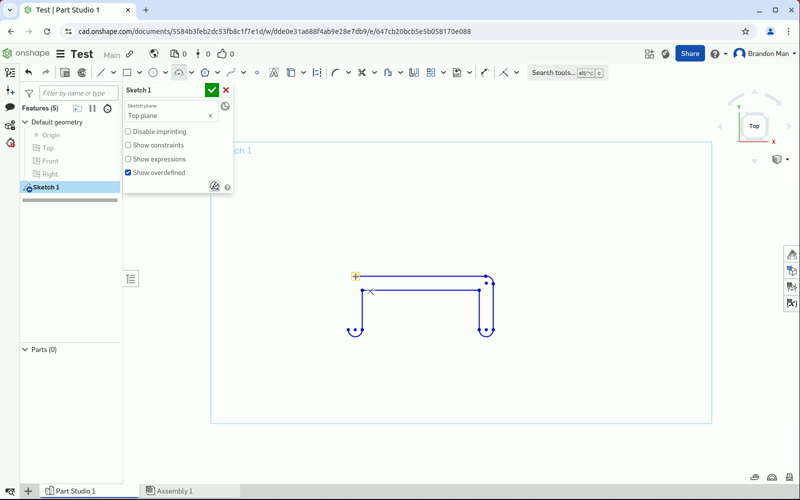
click(355, 276)
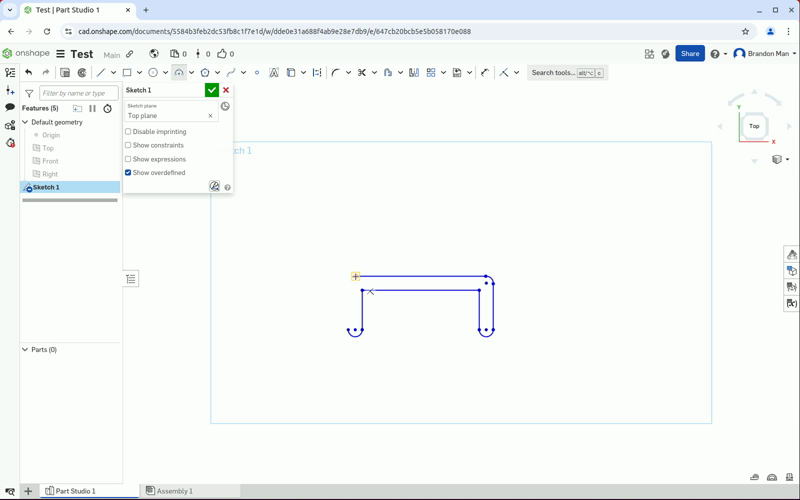
key_down(shift)
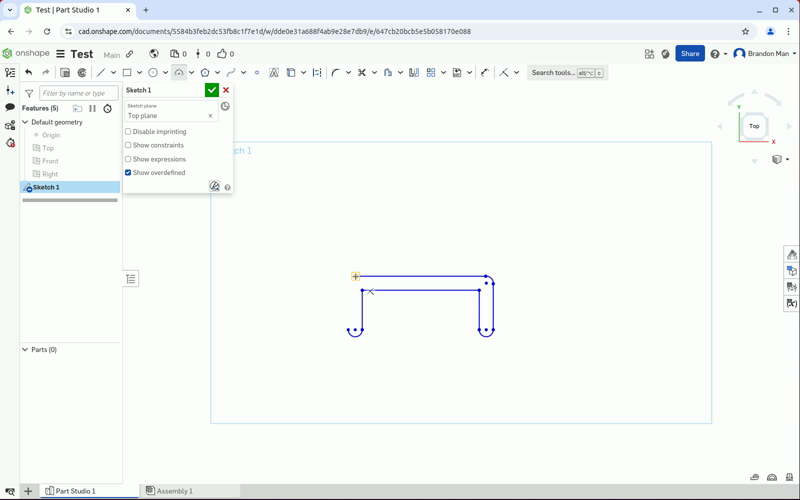
mouse_move(348, 283)
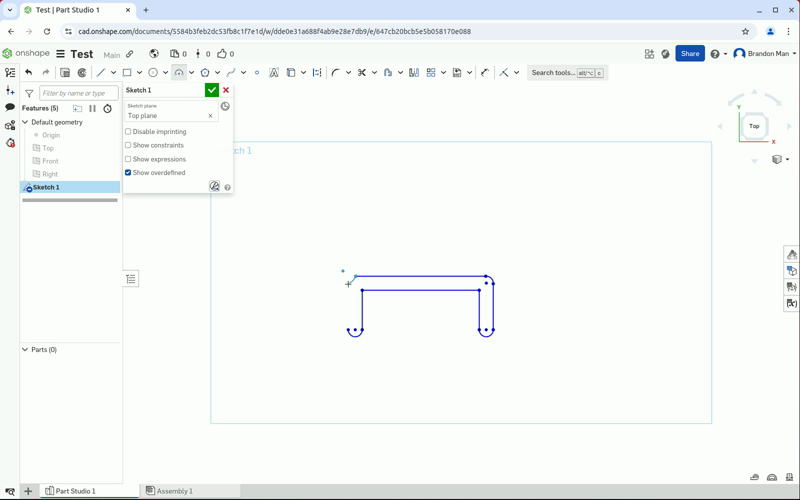
click(348, 283)
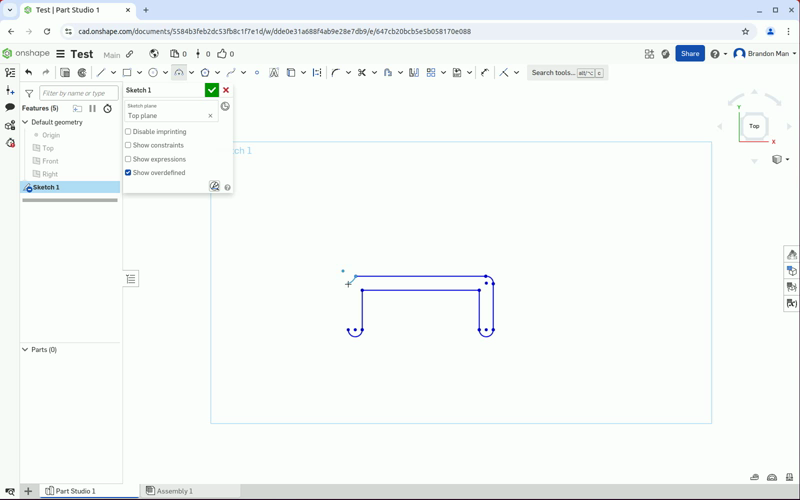
mouse_move(350, 278)
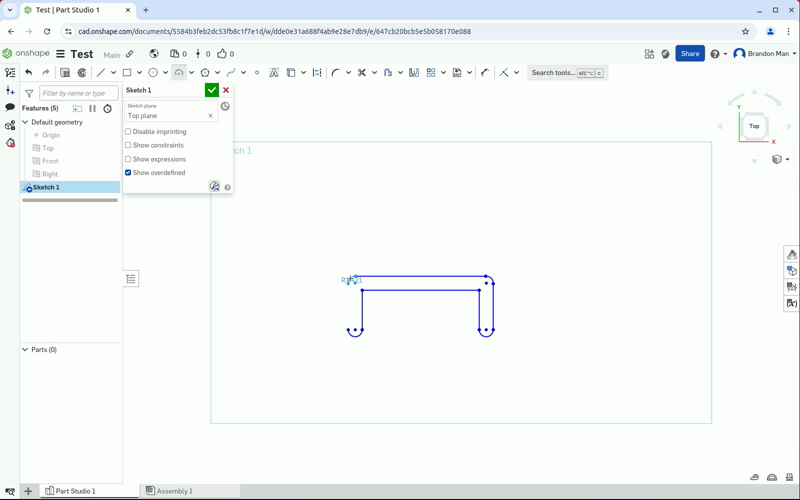
click(350, 278)
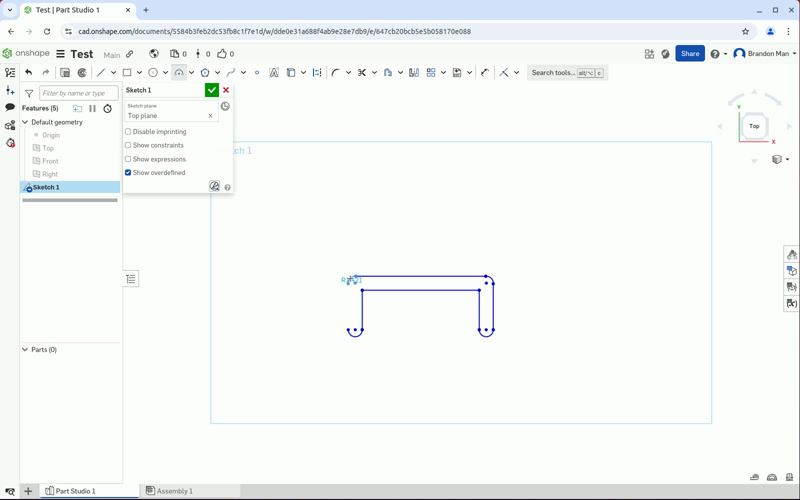
key_up(shift)
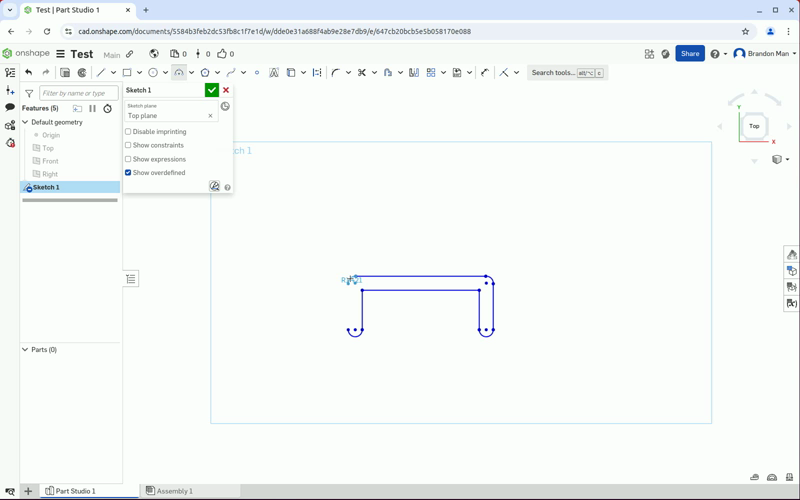
key(esc)
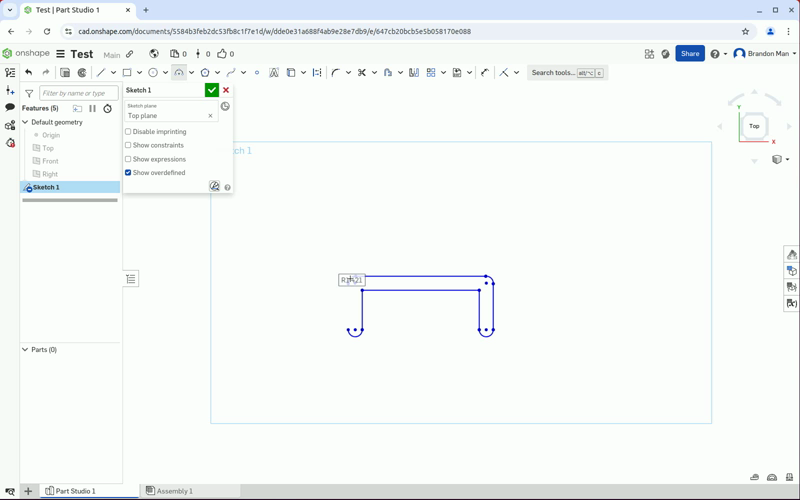
key(l)
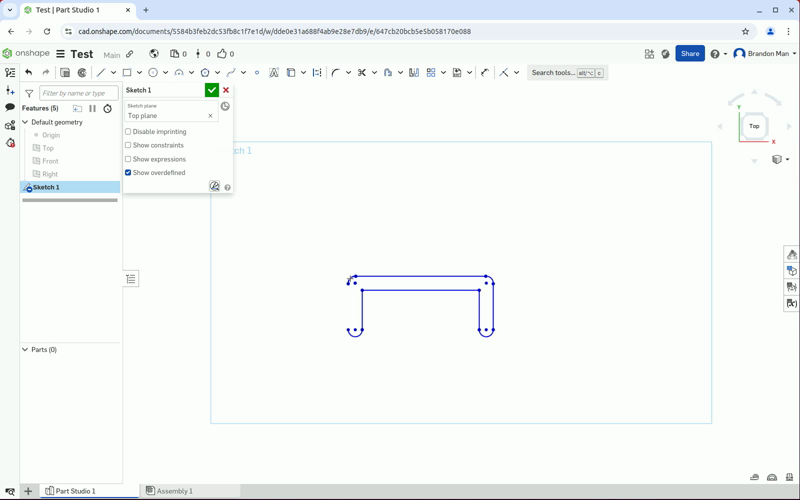
mouse_move(348, 283)
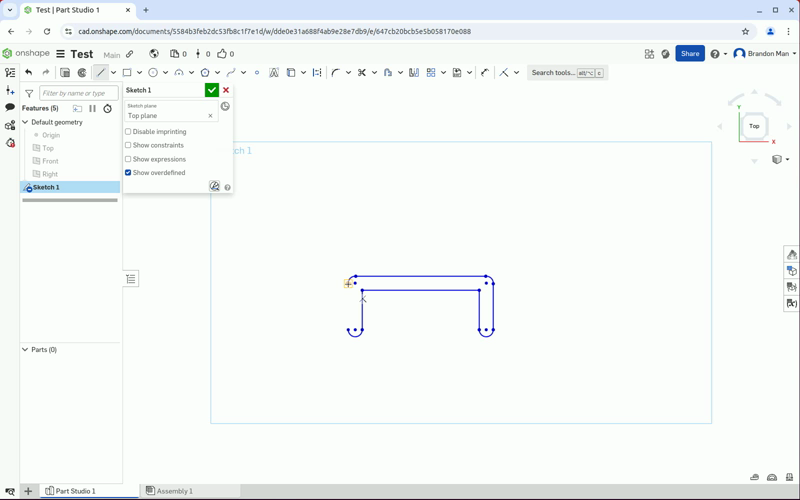
click(348, 283)
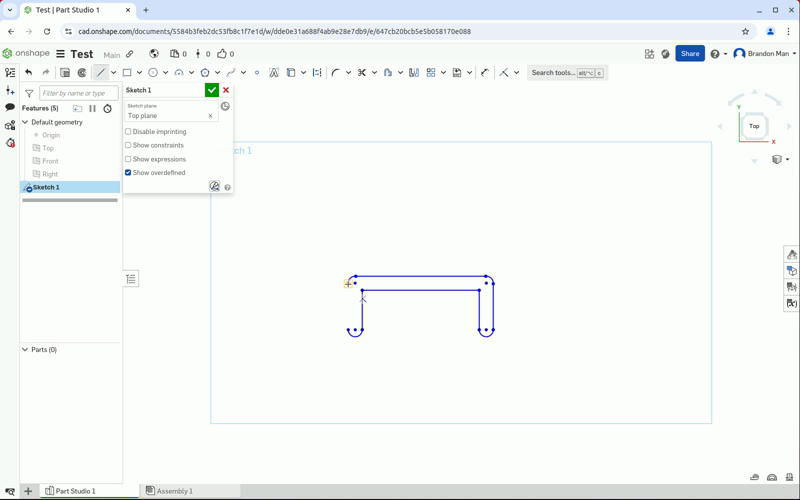
mouse_move(378, 283)
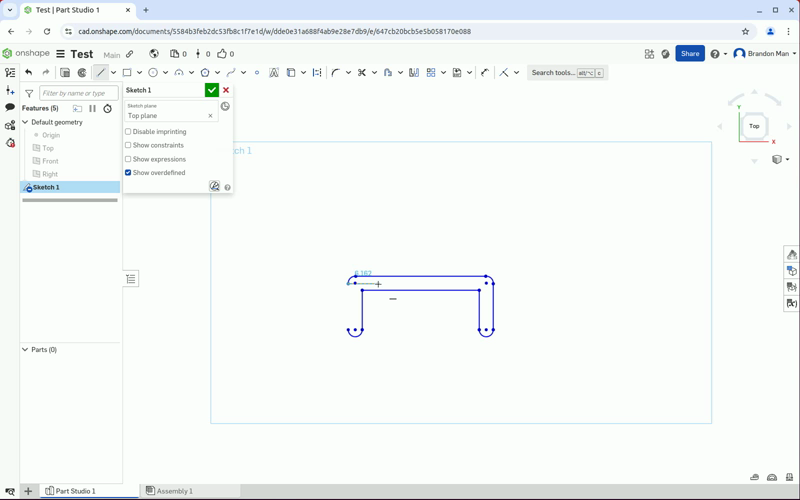
key_down(shift)
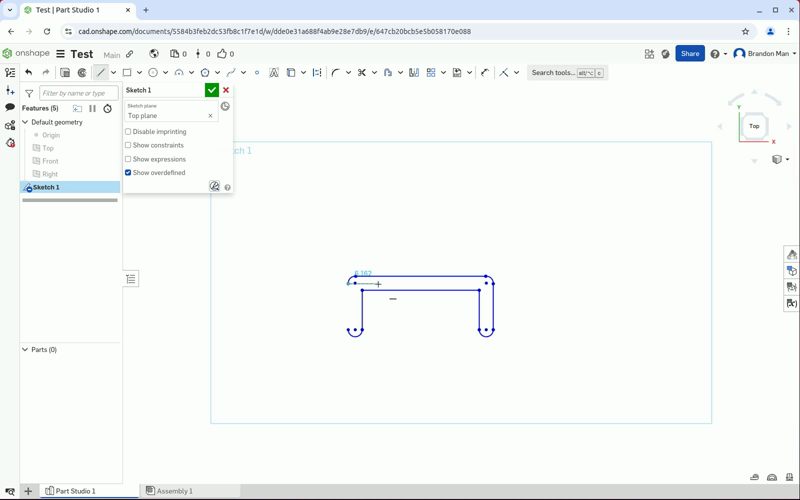
mouse_move(348, 329)
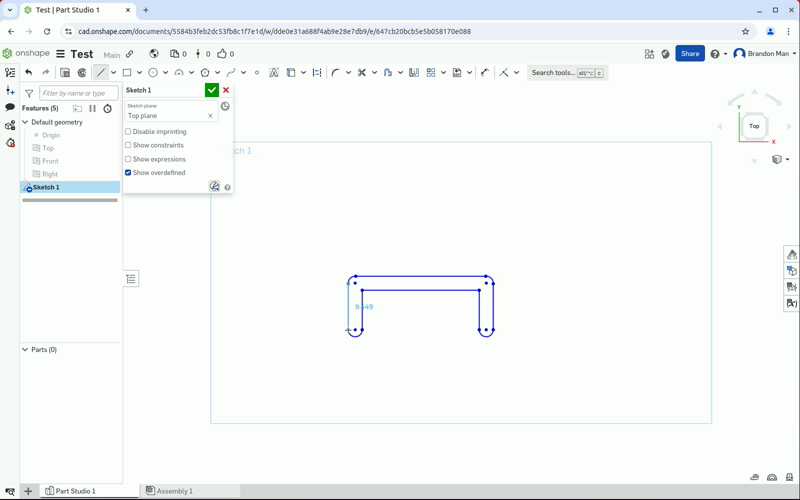
key_up(shift)
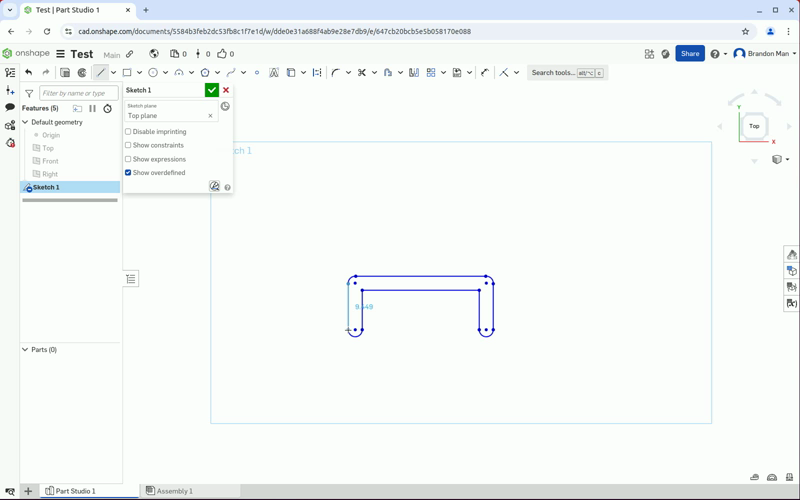
click(348, 329)
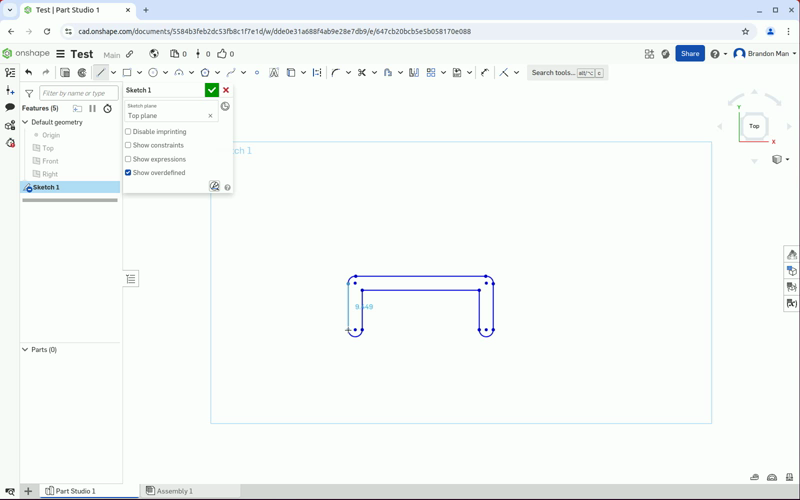
key(esc)
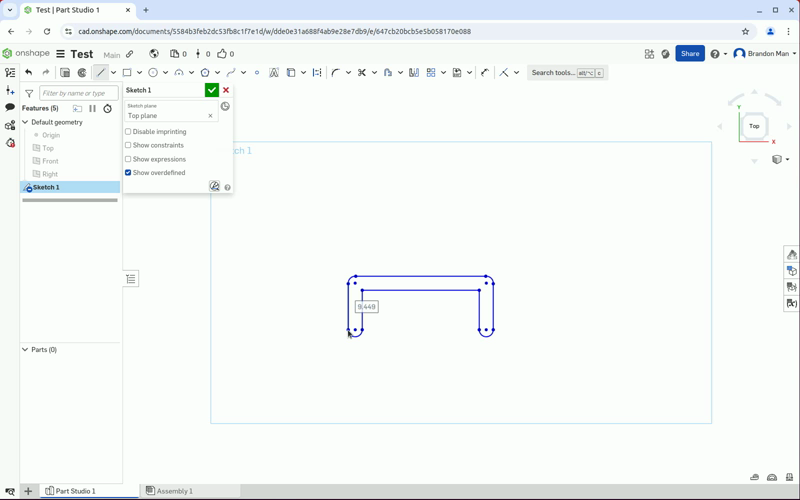
key(c)
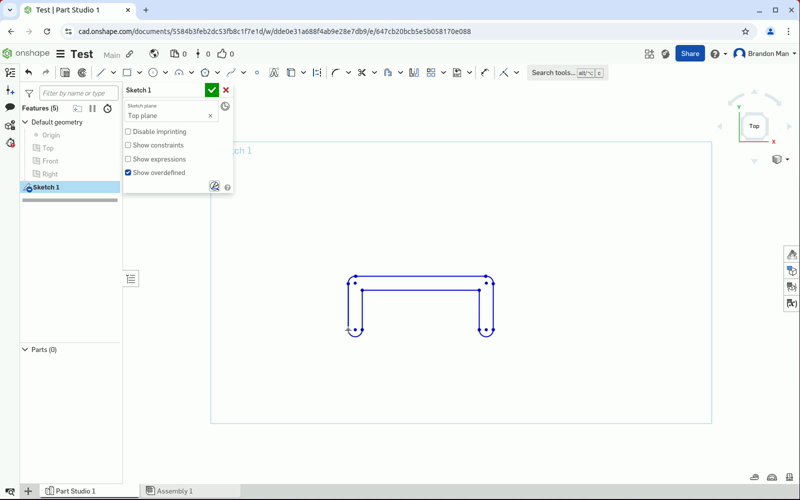
key_down(shift)
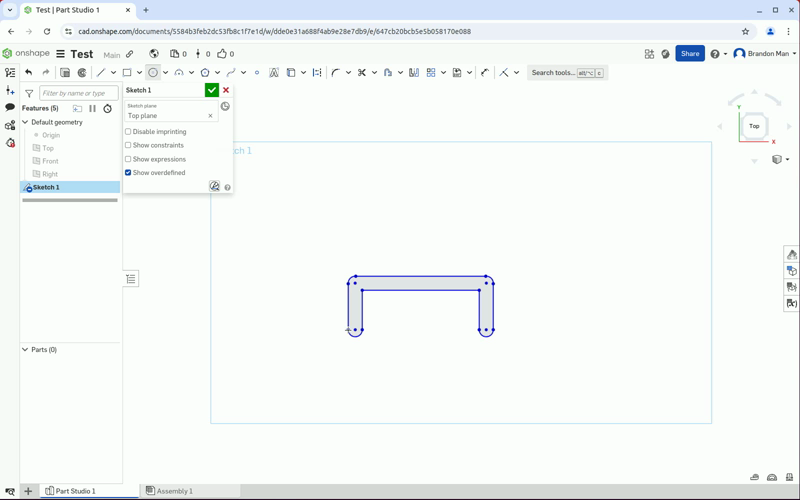
mouse_move(355, 283)
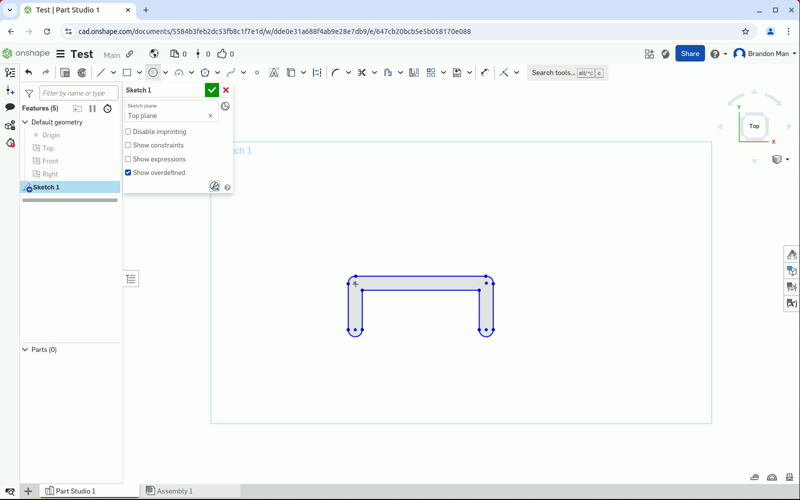
click(355, 283)
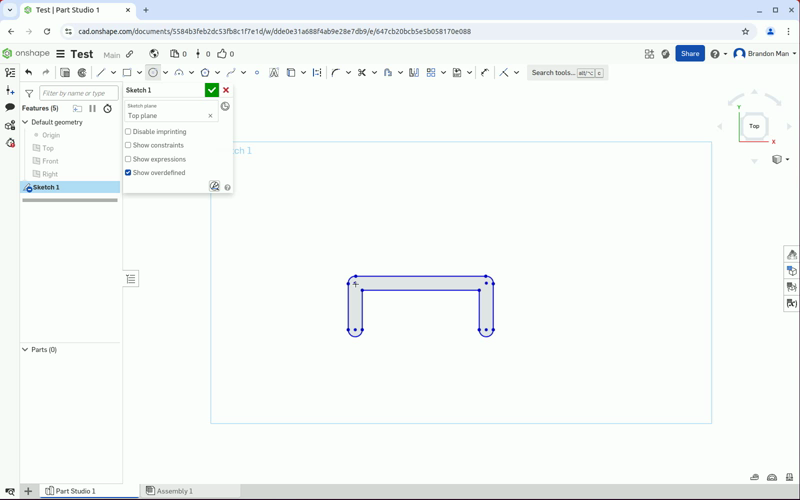
key_up(shift)
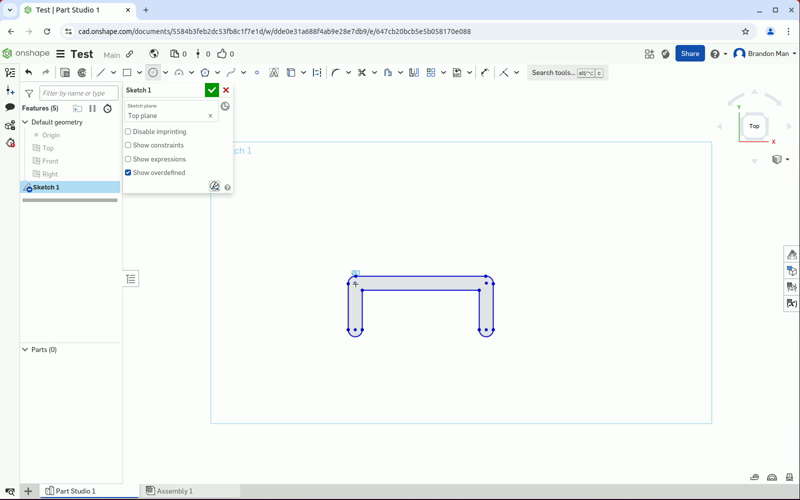
mouse_move(360, 283)
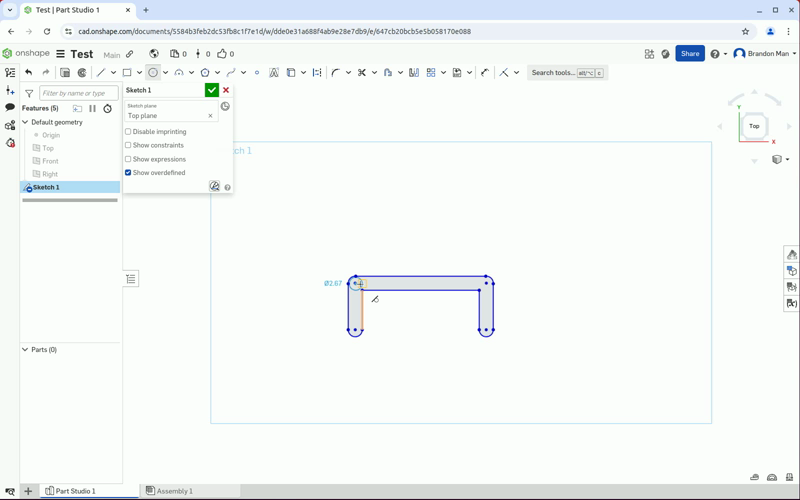
scroll(6)
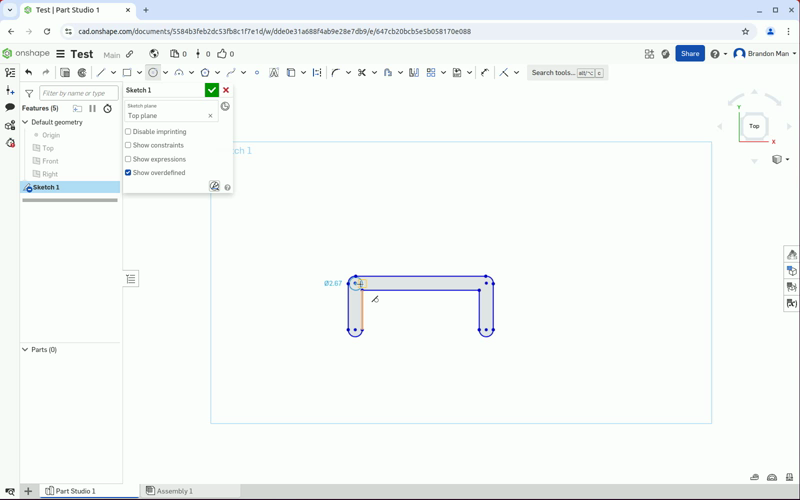
scroll(6)
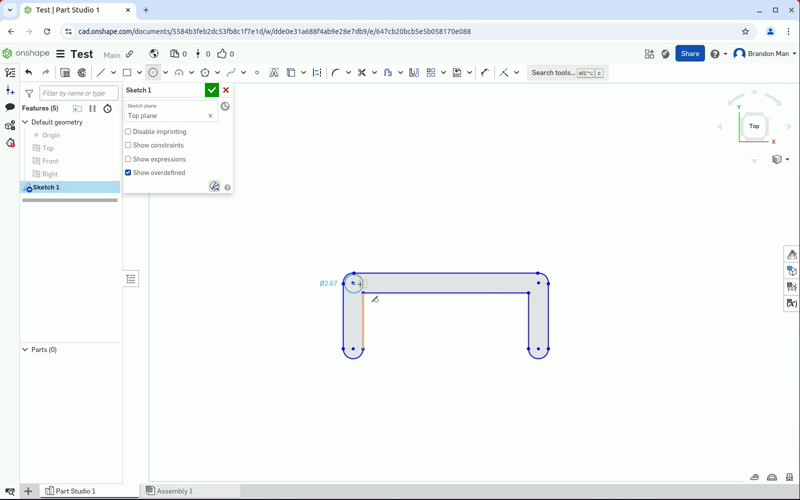
scroll(6)
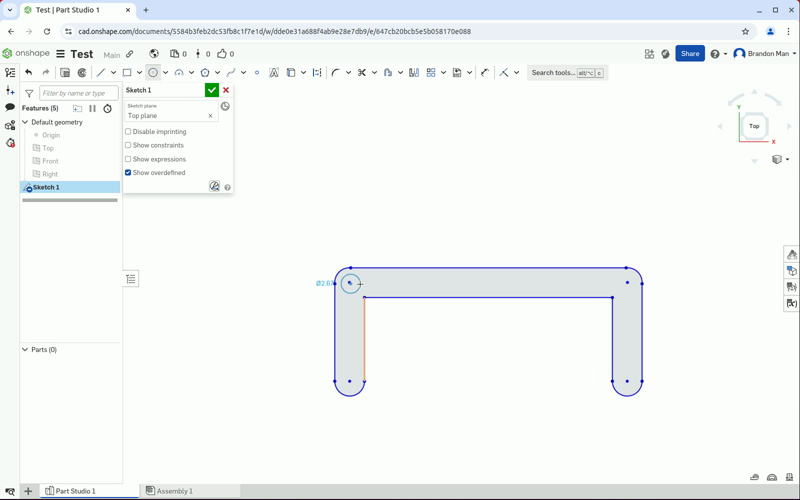
scroll(6)
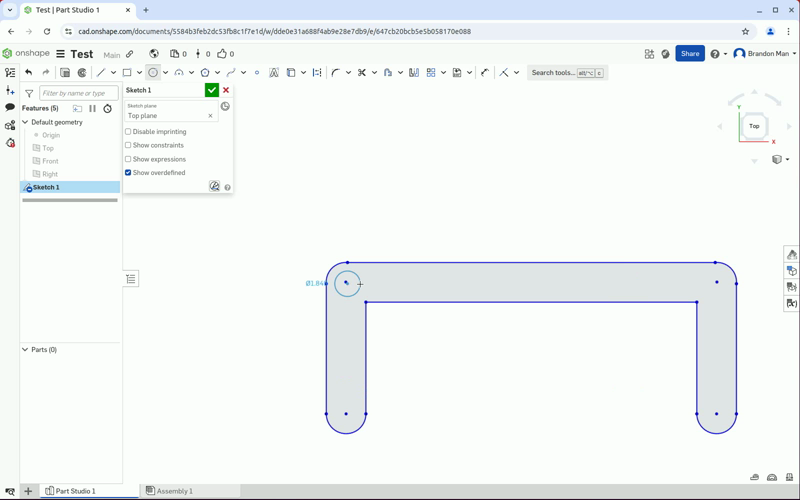
scroll(6)
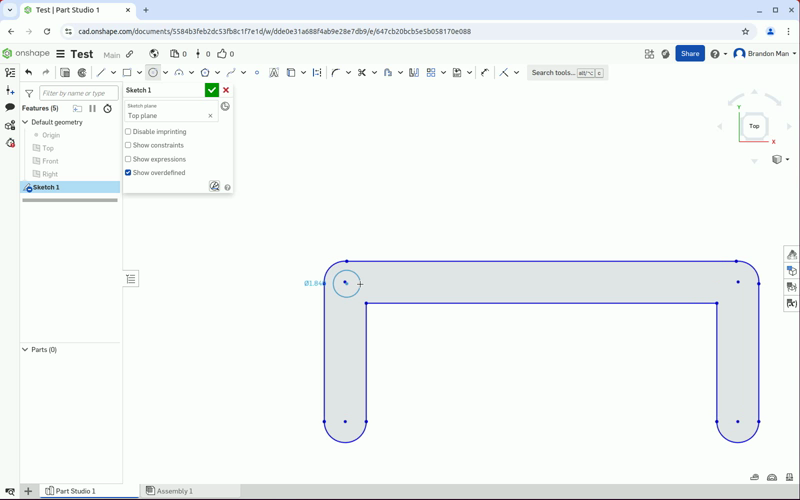
scroll(6)
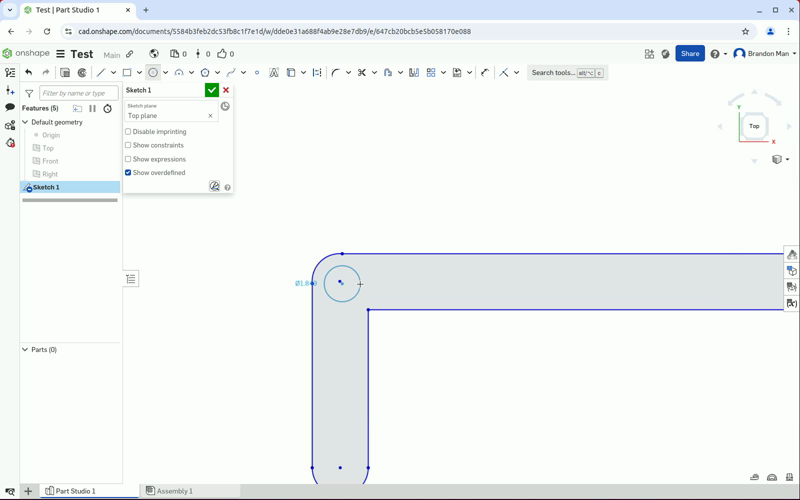
scroll(6)
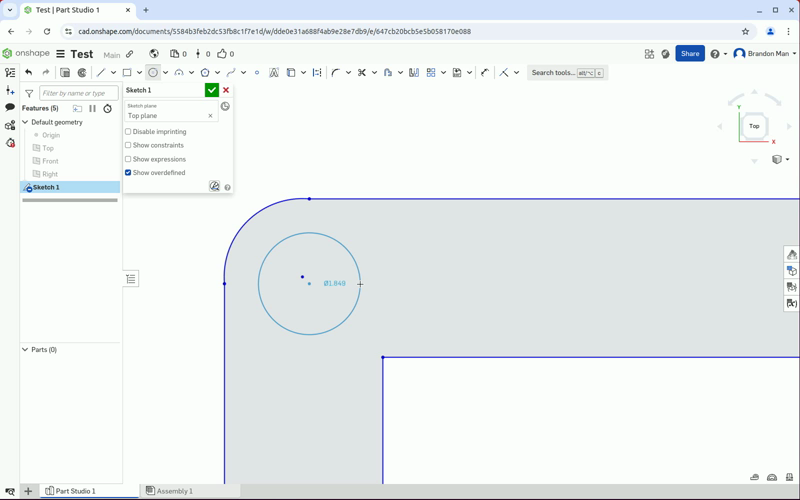
click(360, 283)
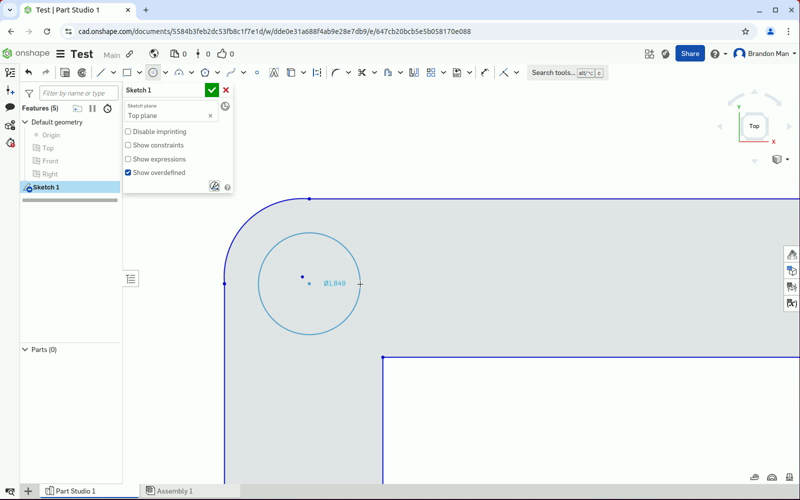
scroll(-6)
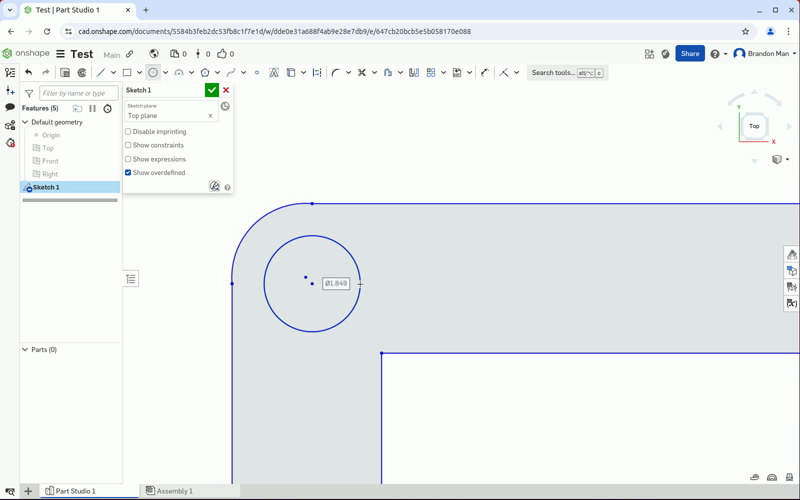
scroll(-6)
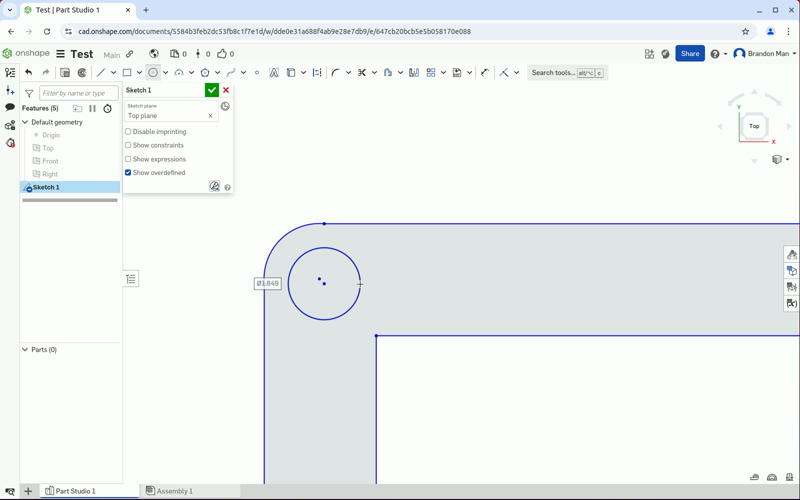
scroll(-6)
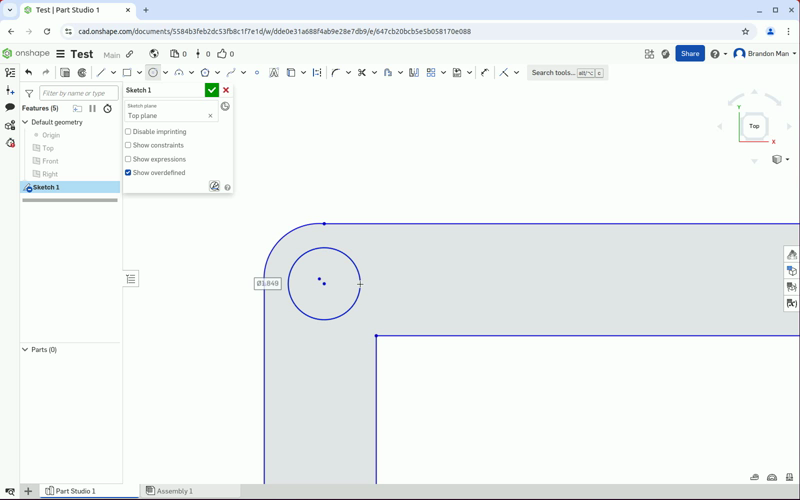
scroll(-6)
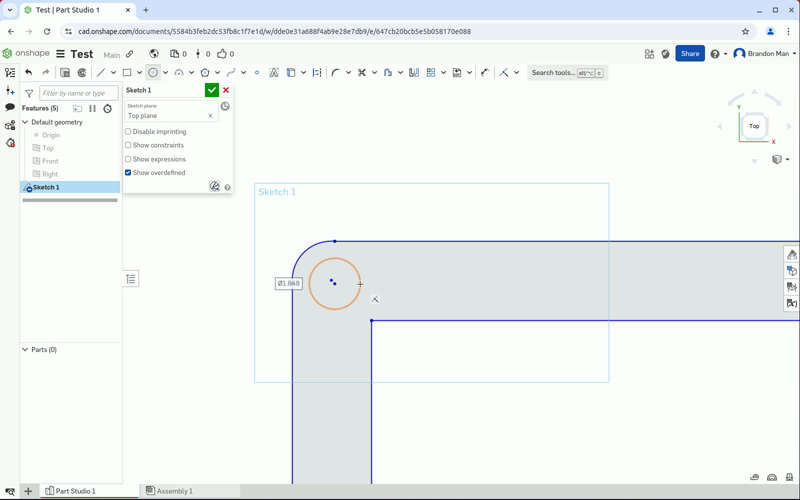
scroll(-6)
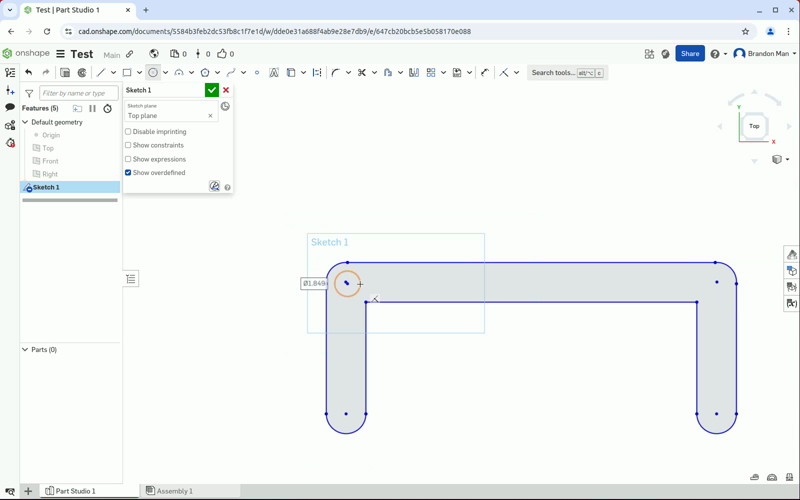
scroll(-6)
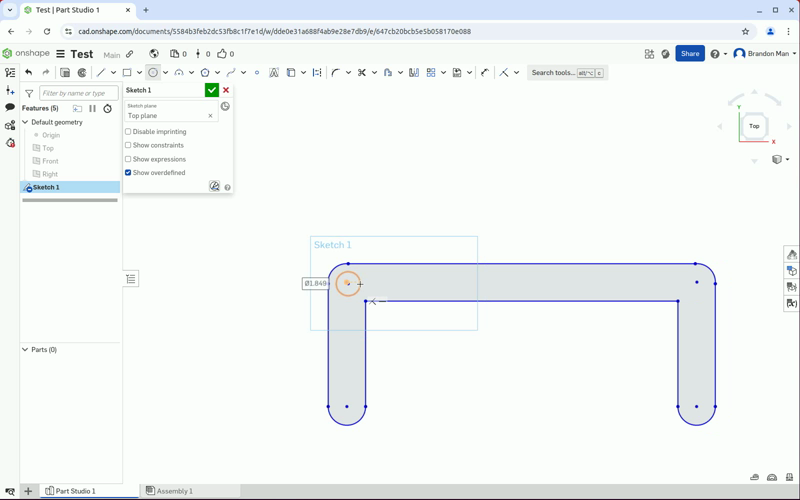
scroll(-6)
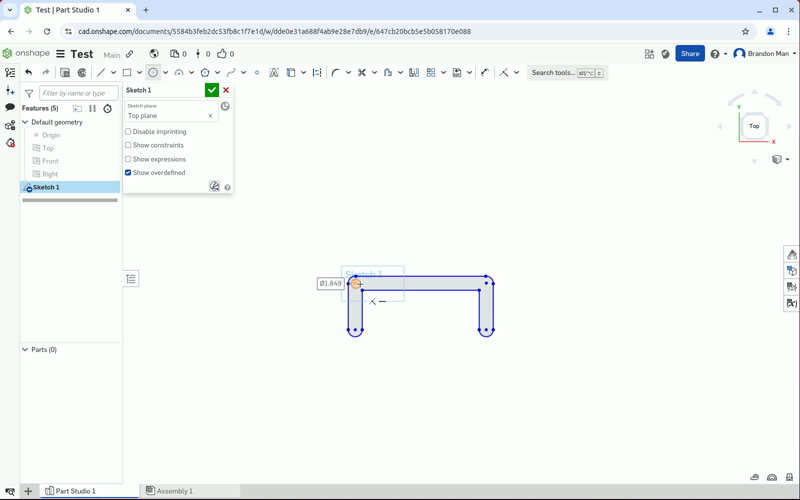
key(esc)
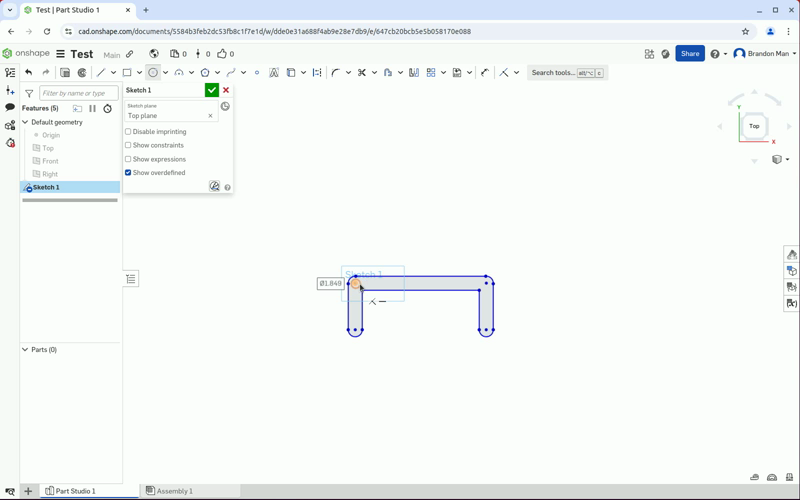
key(c)
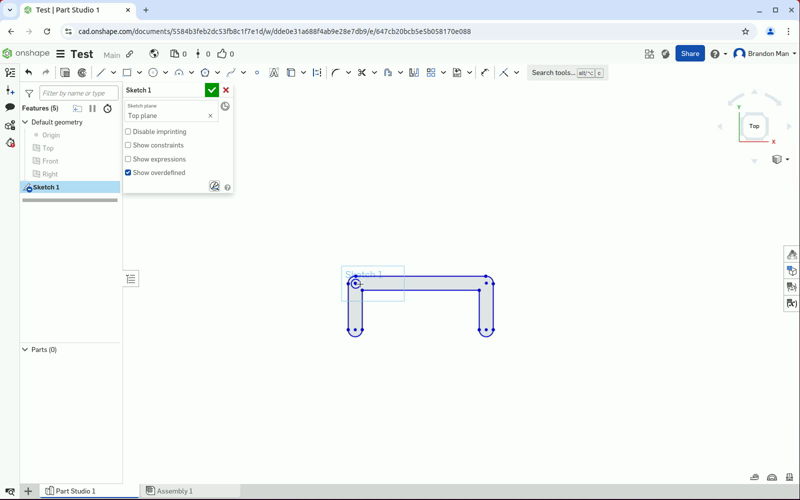
key_down(shift)
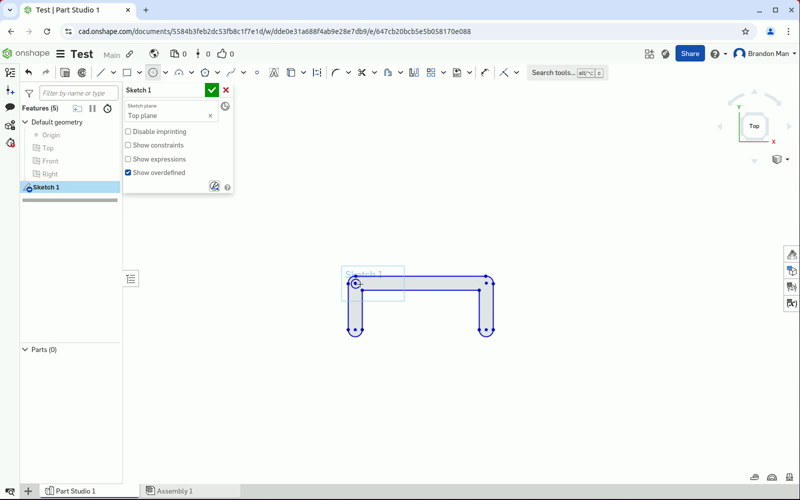
mouse_move(355, 329)
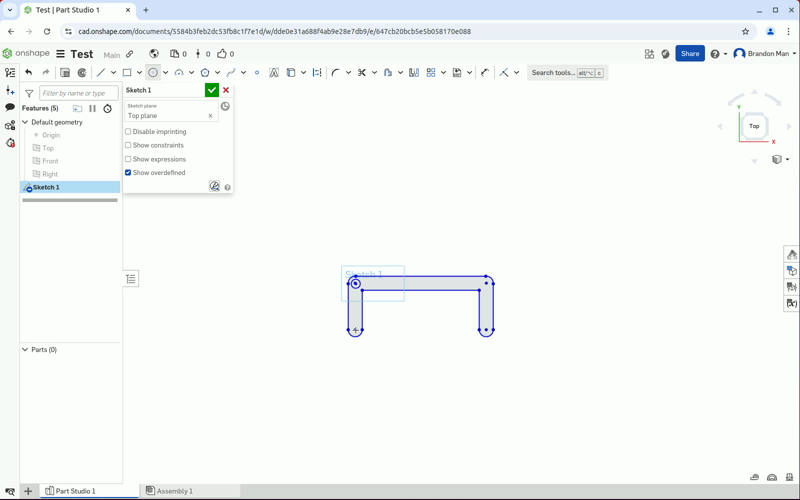
scroll(6)
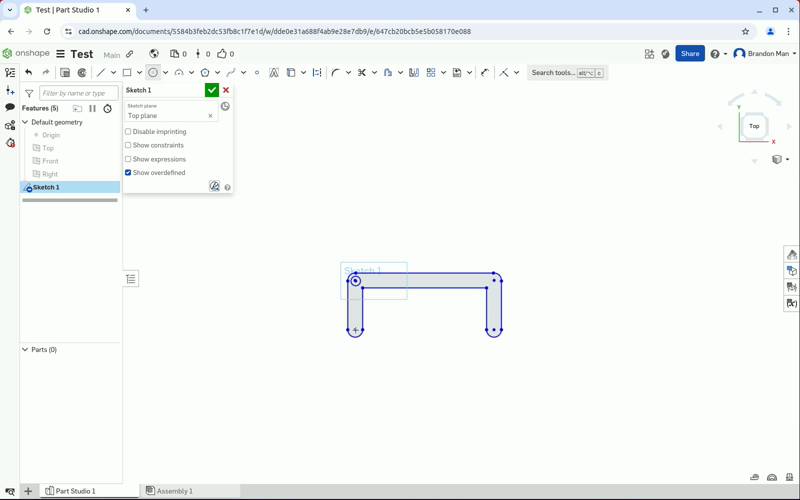
scroll(6)
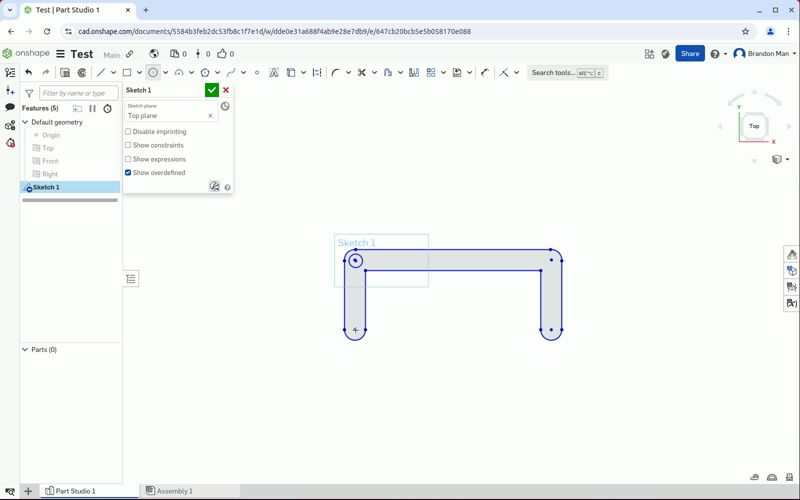
scroll(6)
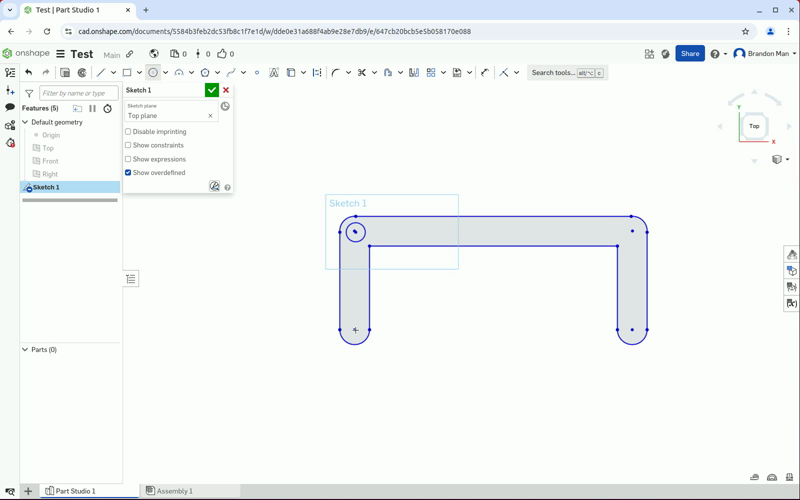
scroll(6)
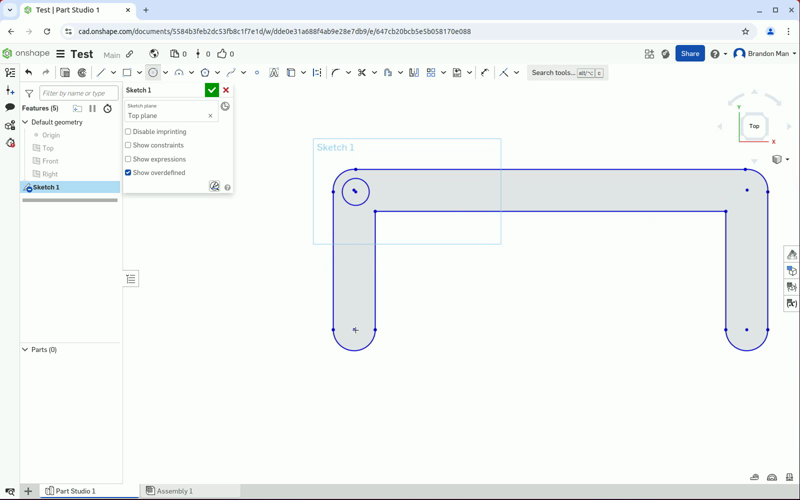
scroll(6)
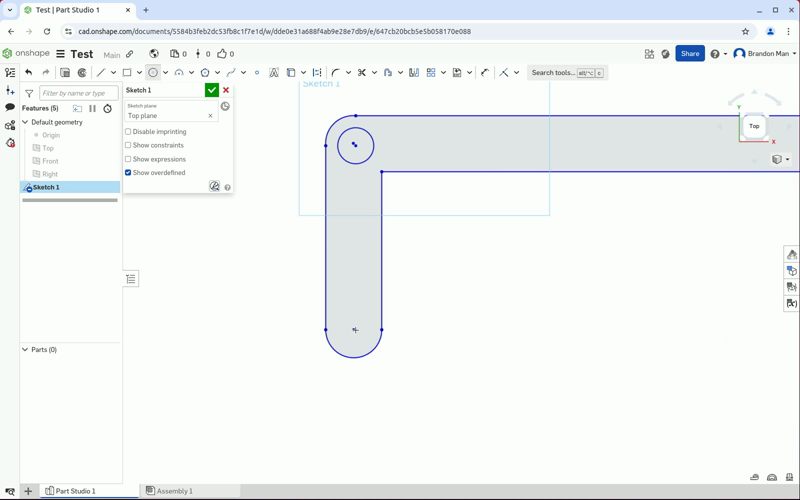
scroll(6)
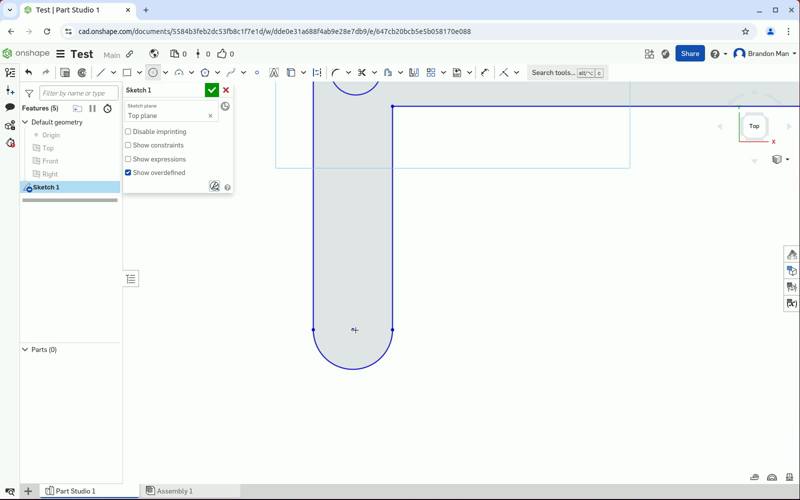
scroll(6)
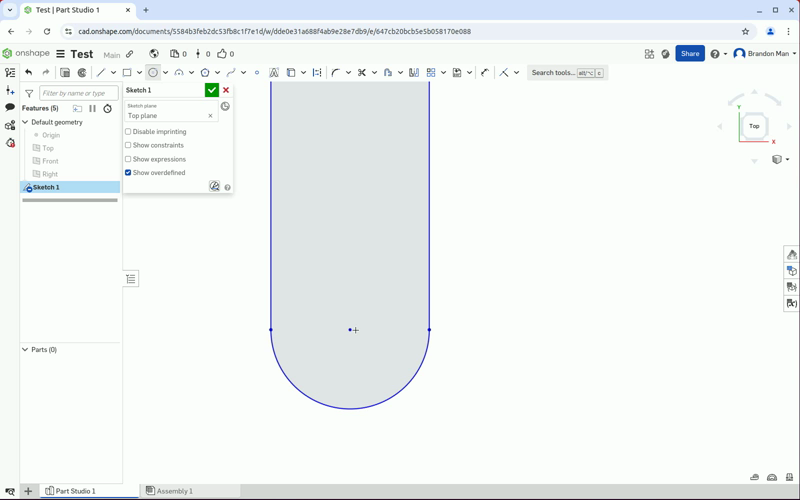
click(355, 329)
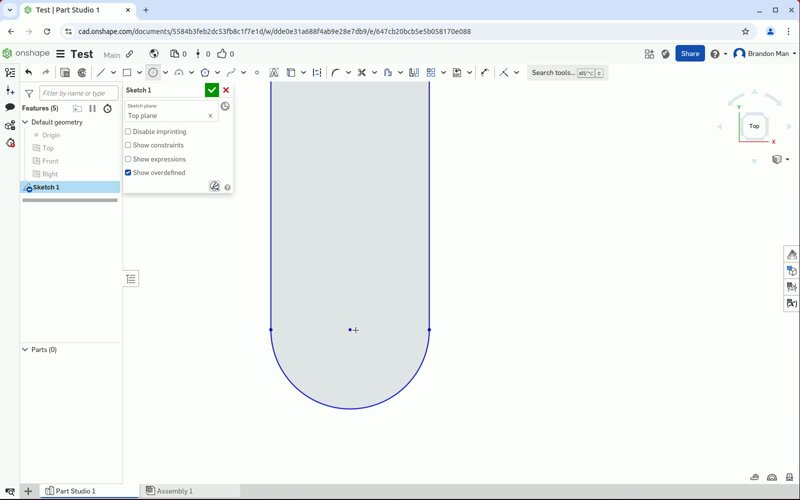
scroll(-6)
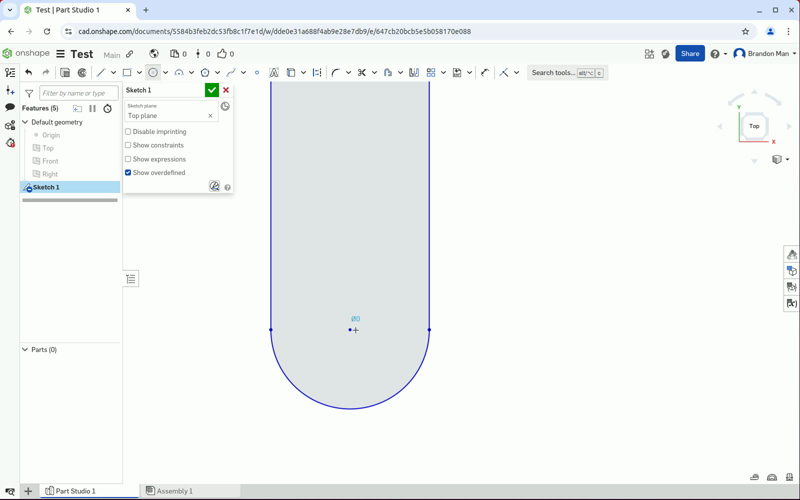
scroll(-6)
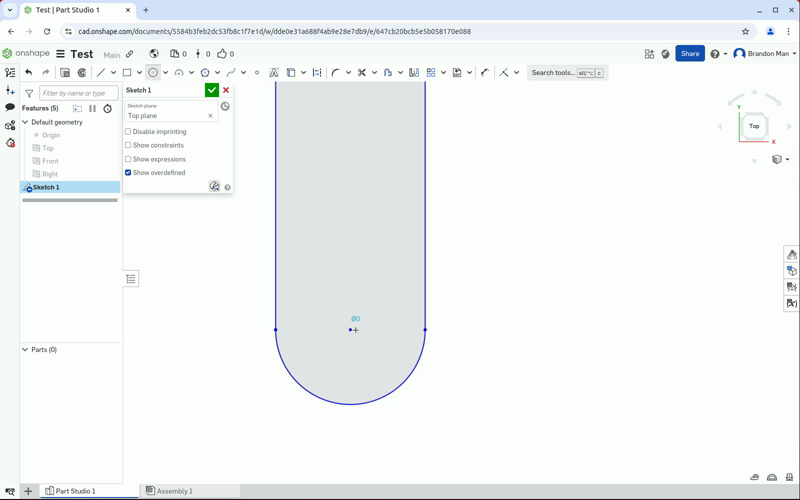
scroll(-6)
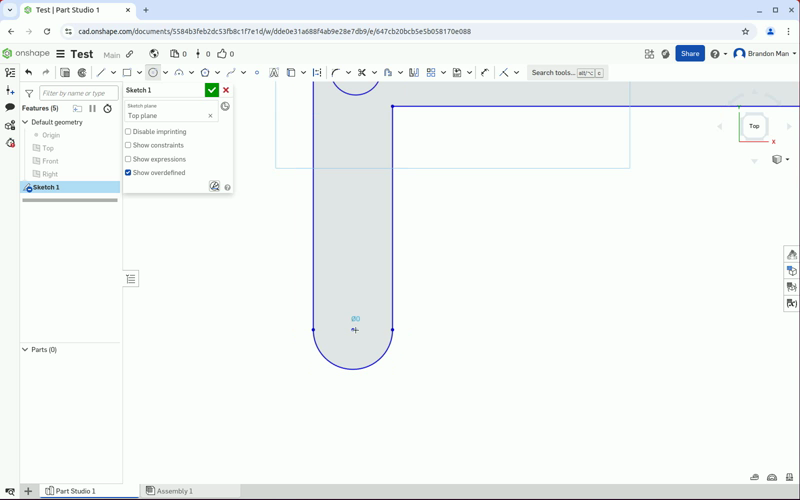
scroll(-6)
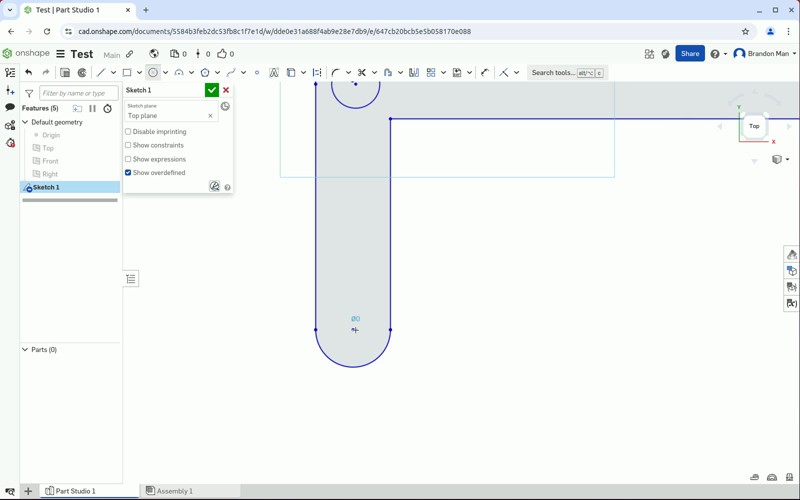
scroll(-6)
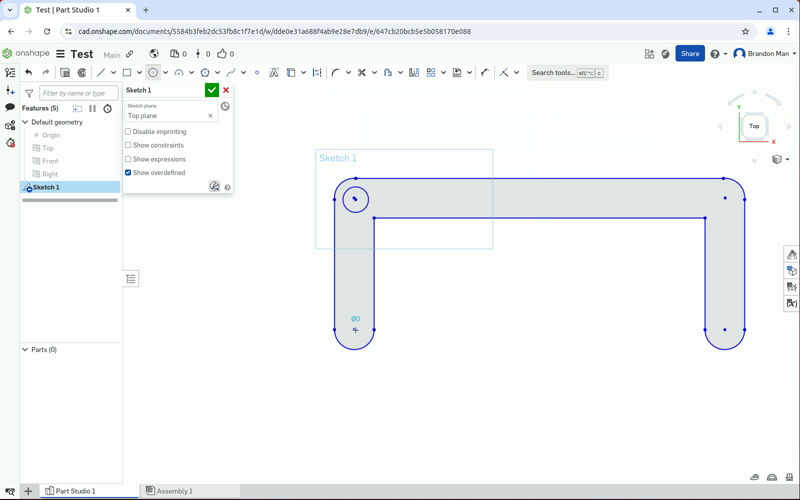
scroll(-6)
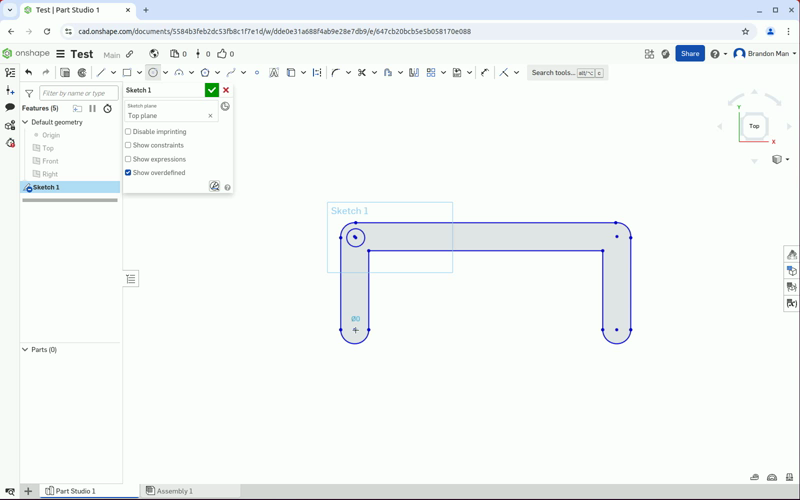
scroll(-6)
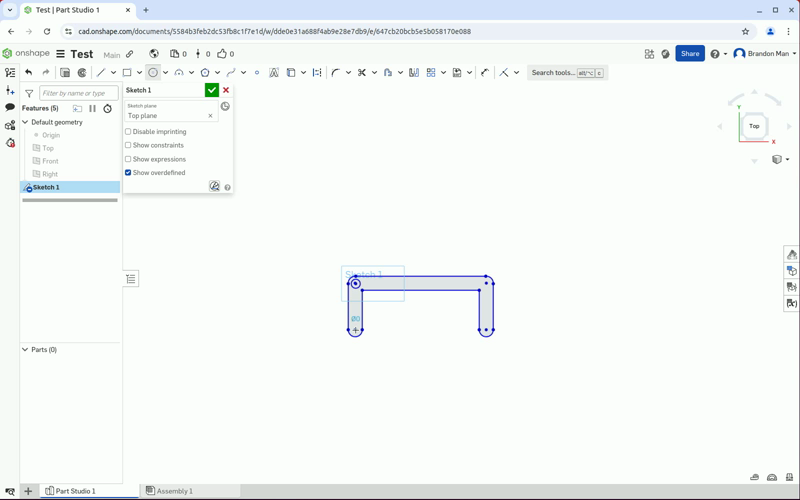
key_up(shift)
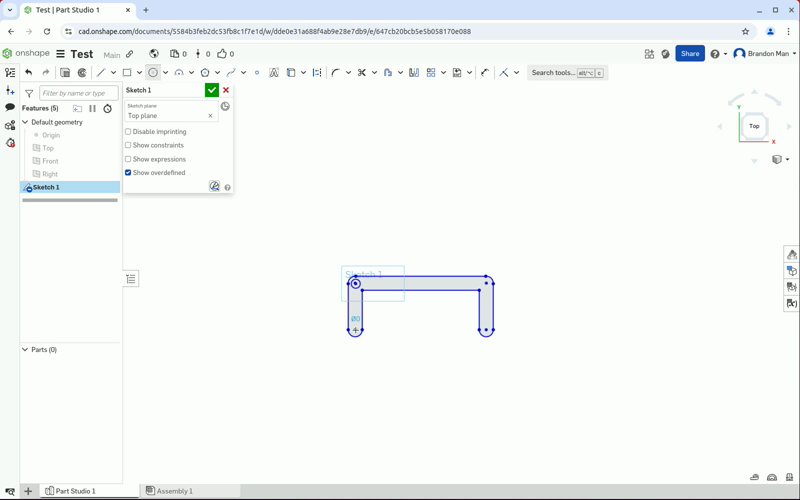
mouse_move(358, 329)
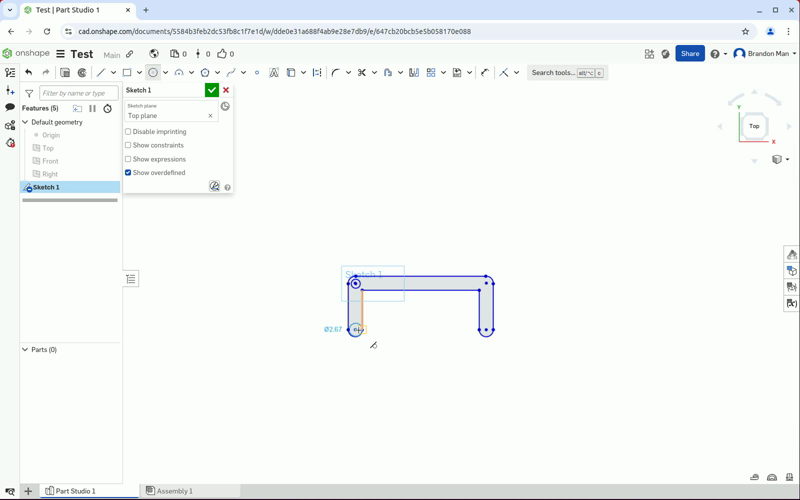
scroll(6)
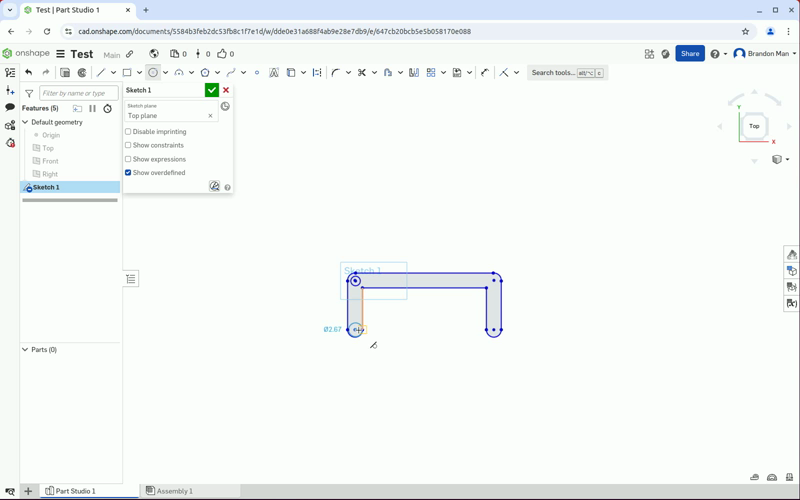
scroll(6)
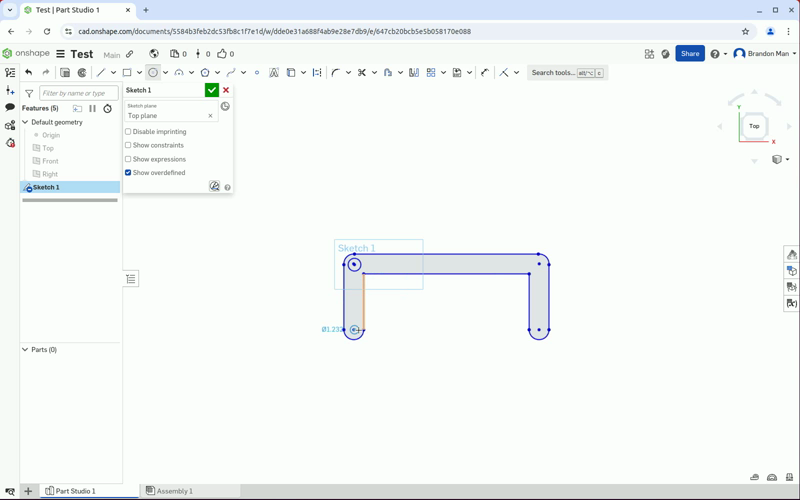
scroll(6)
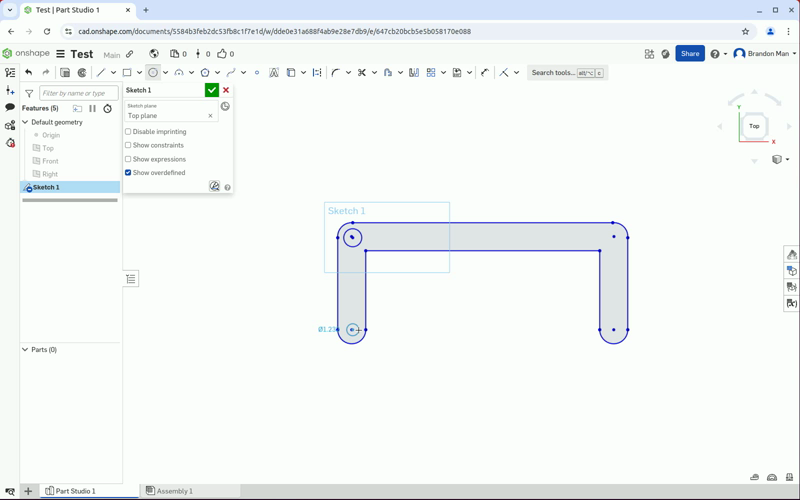
scroll(6)
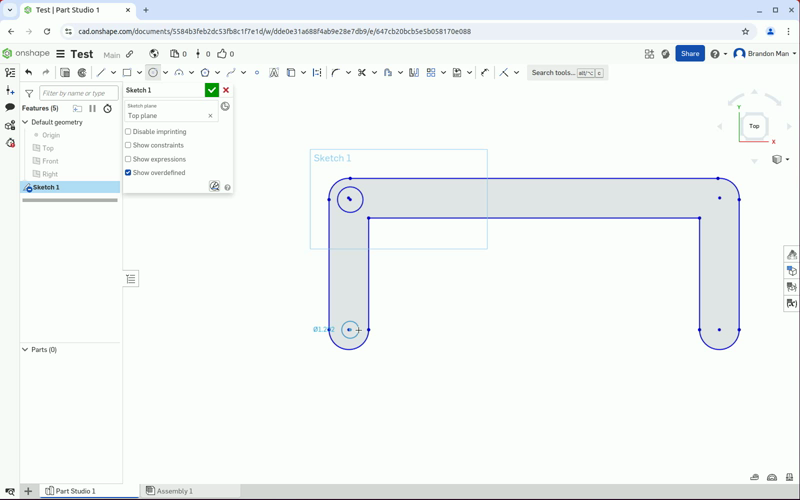
scroll(6)
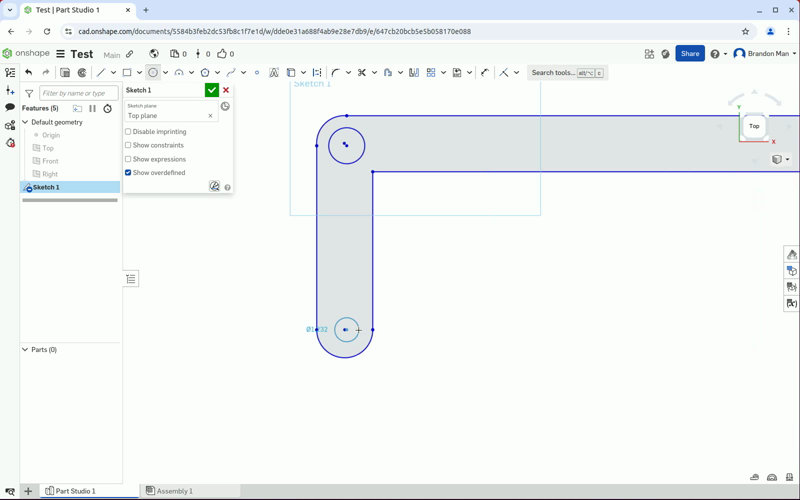
scroll(6)
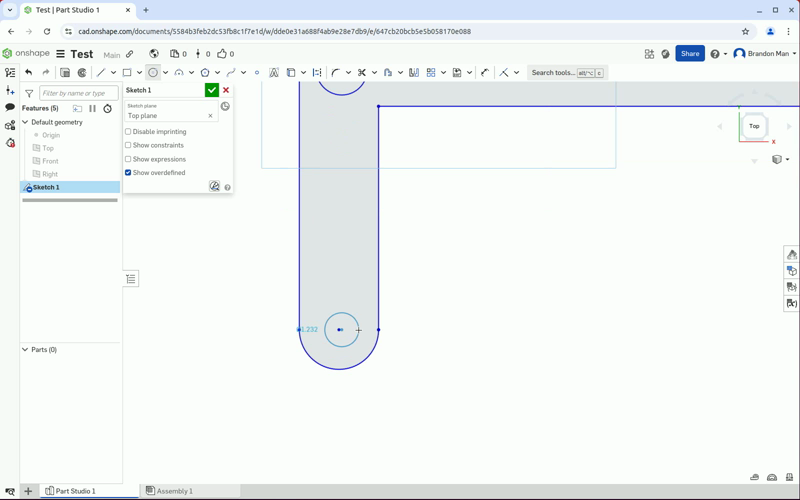
scroll(6)
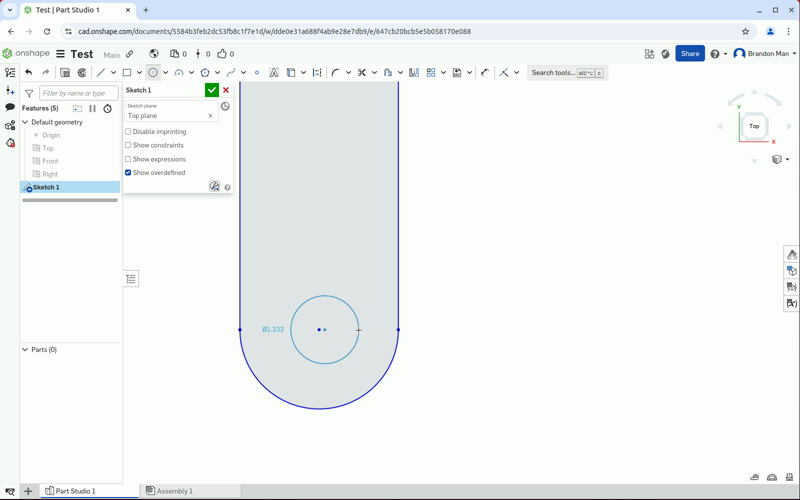
click(358, 329)
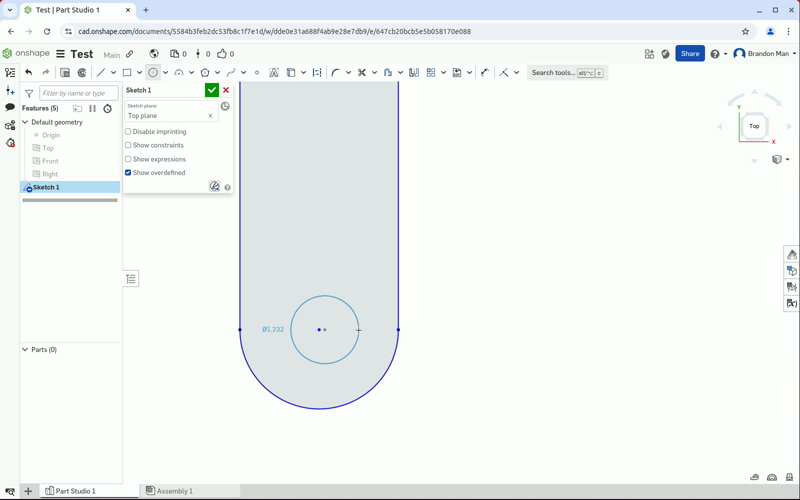
scroll(-6)
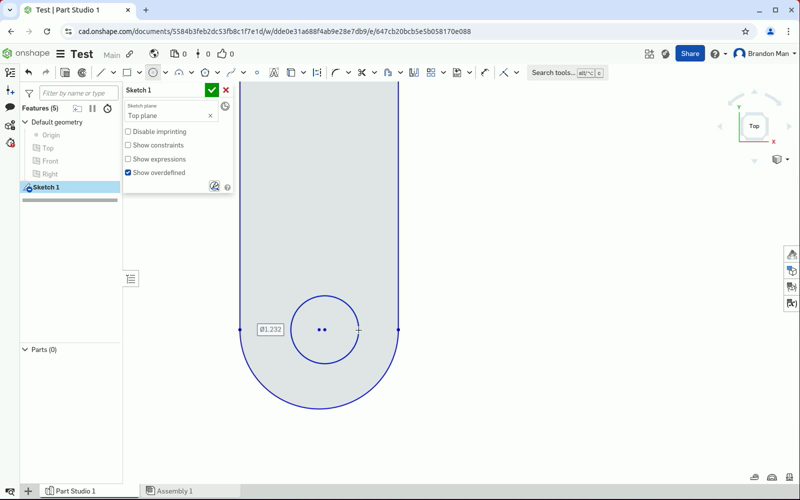
scroll(-6)
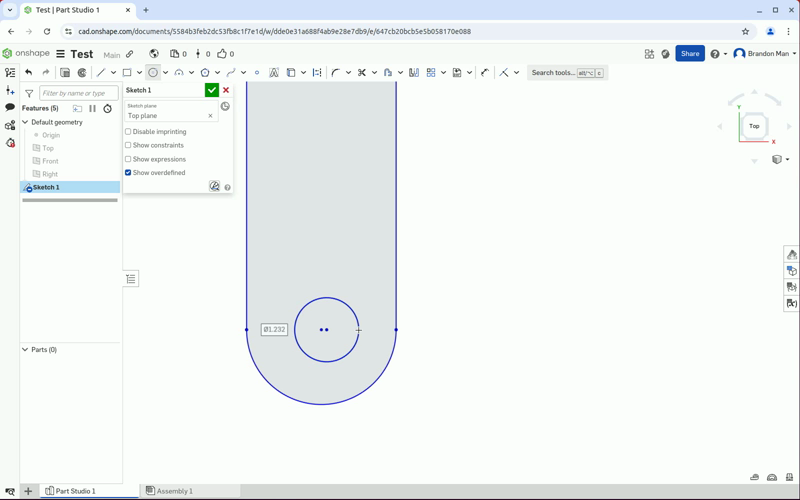
scroll(-6)
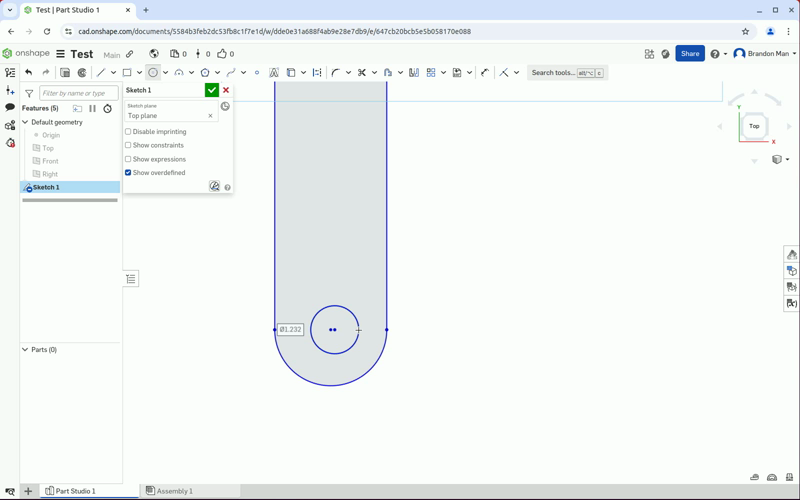
scroll(-6)
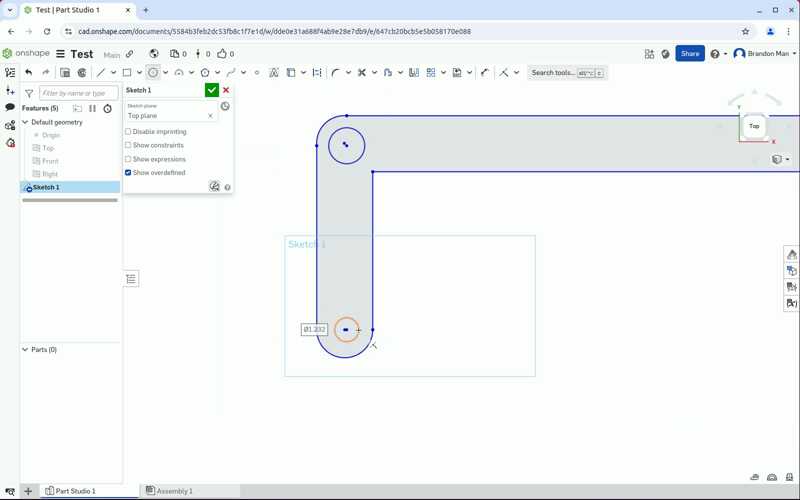
scroll(-6)
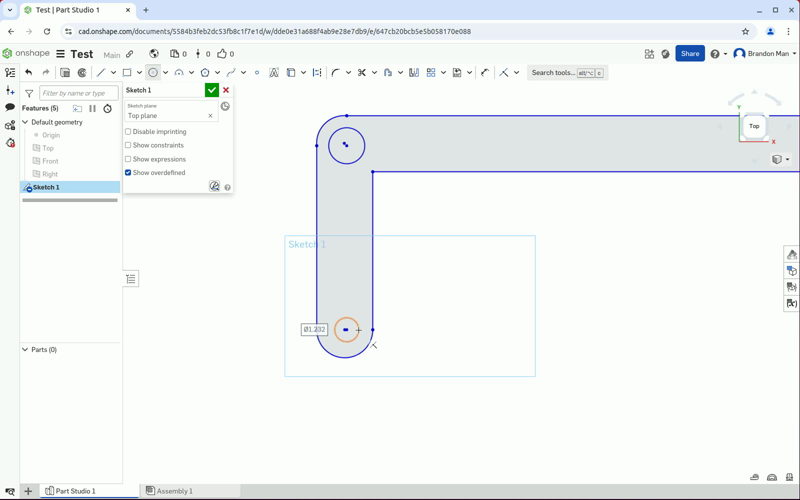
scroll(-6)
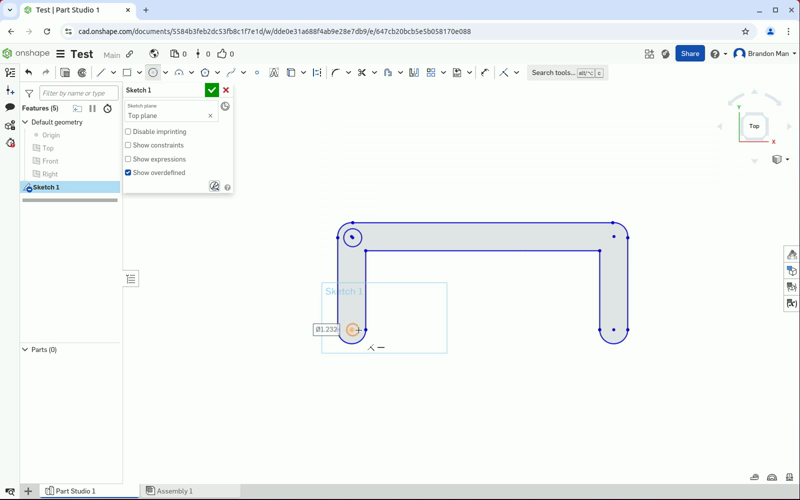
scroll(-6)
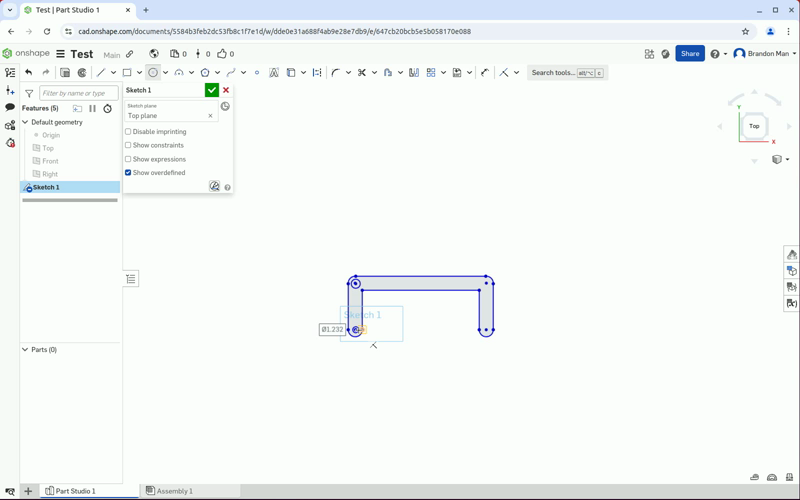
key(esc)
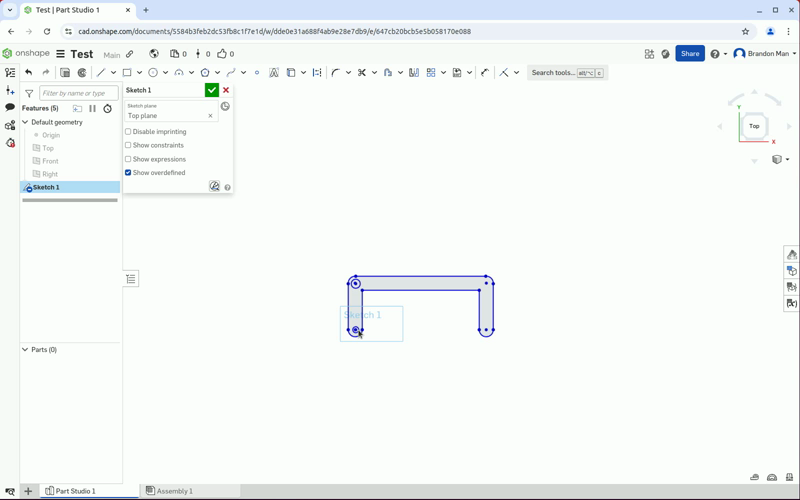
key(c)
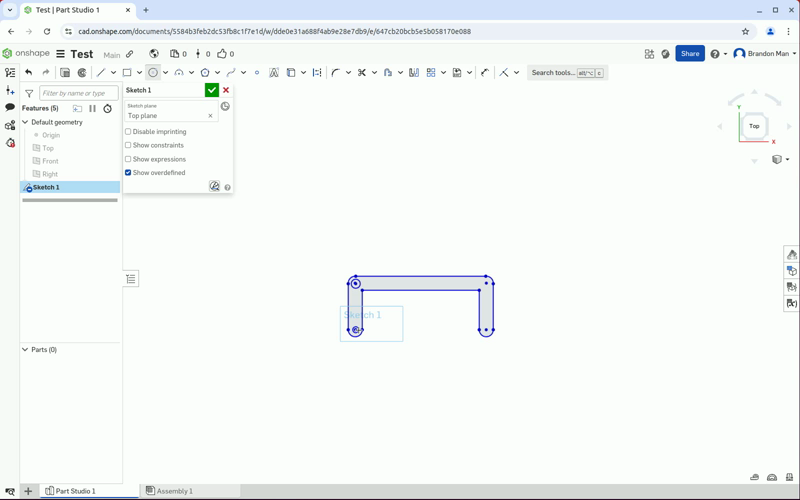
key_down(shift)
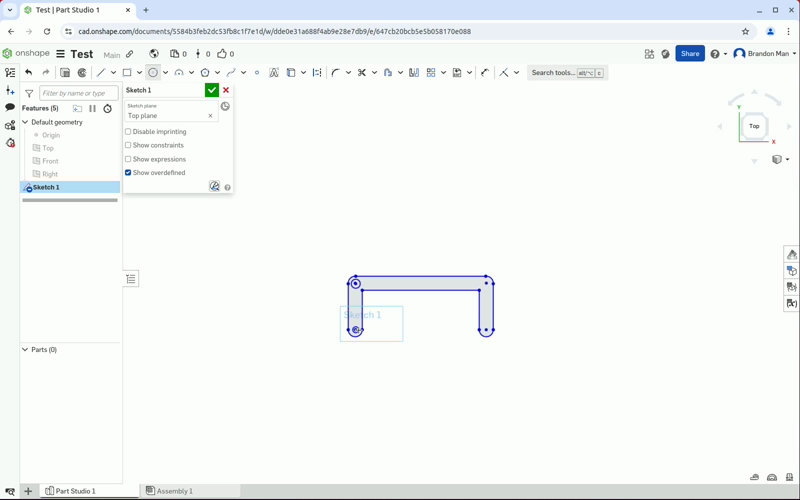
mouse_move(485, 283)
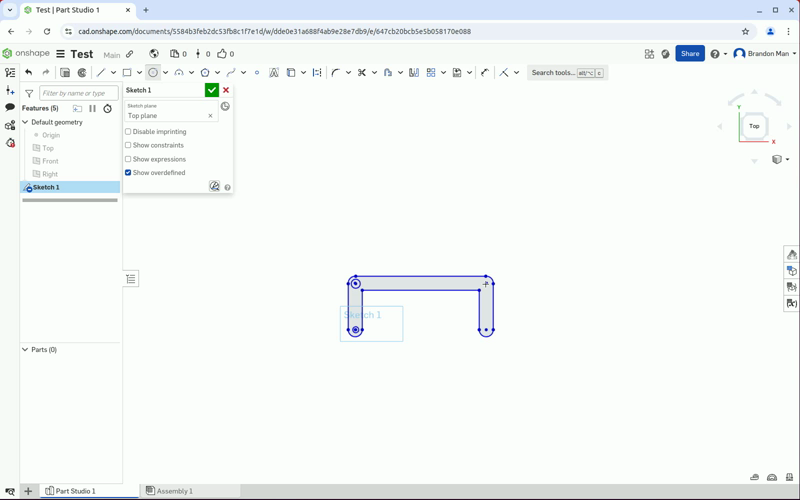
click(485, 283)
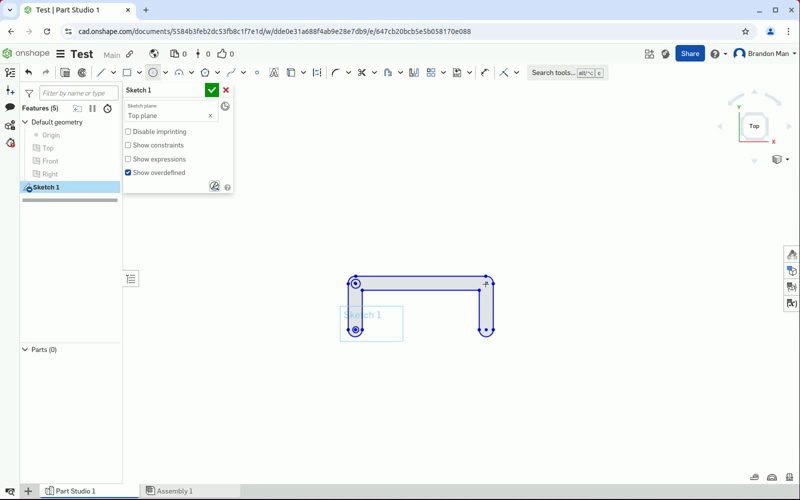
key_up(shift)
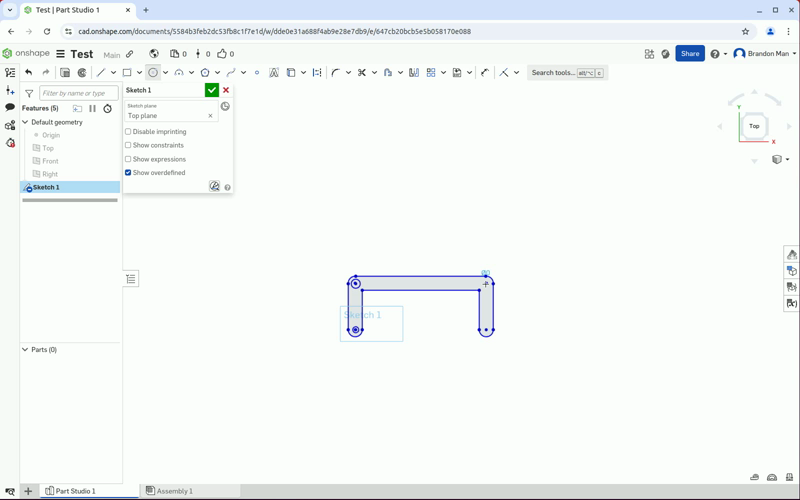
mouse_move(490, 283)
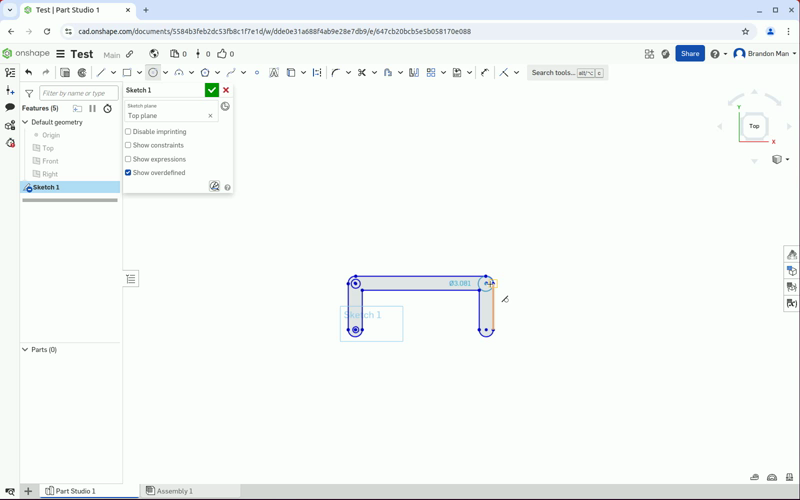
scroll(6)
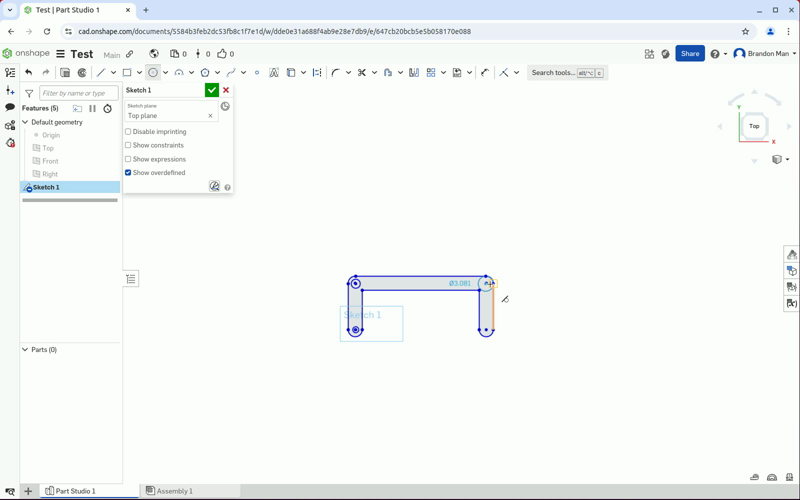
scroll(6)
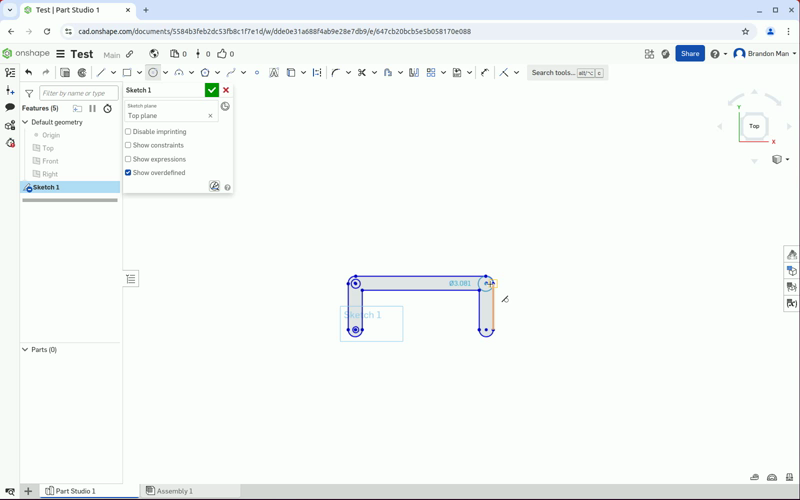
scroll(6)
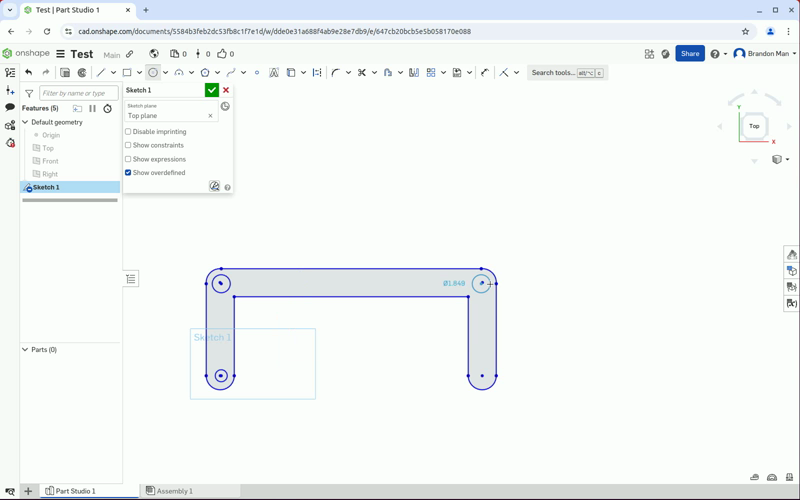
scroll(6)
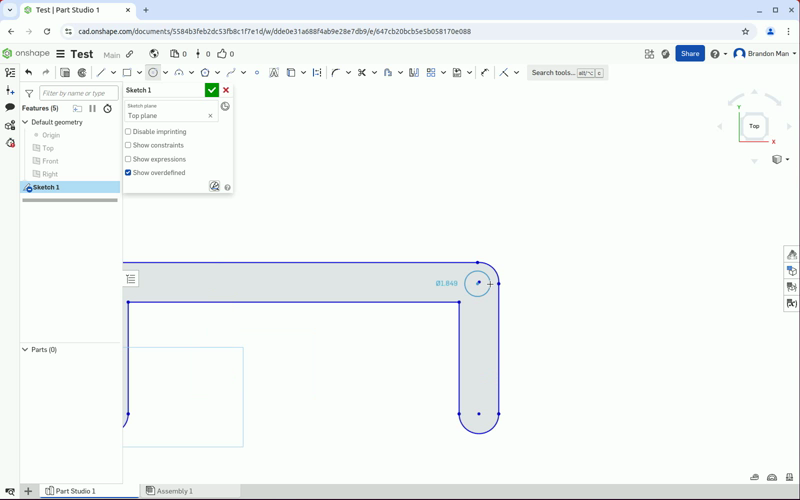
scroll(6)
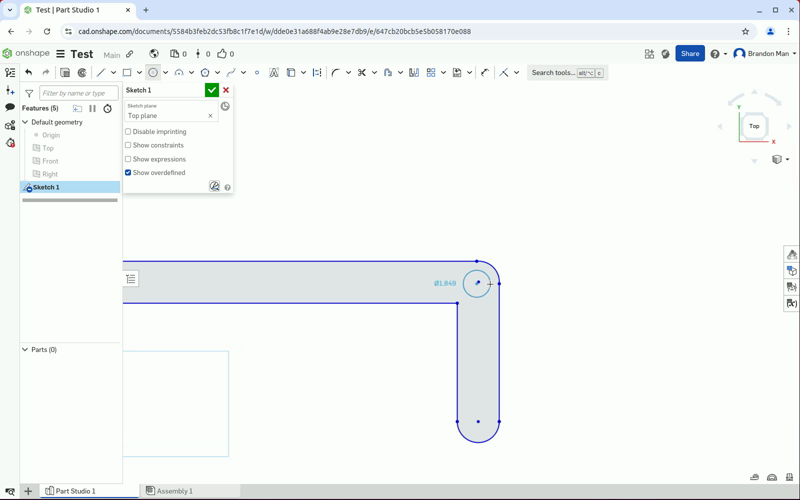
scroll(6)
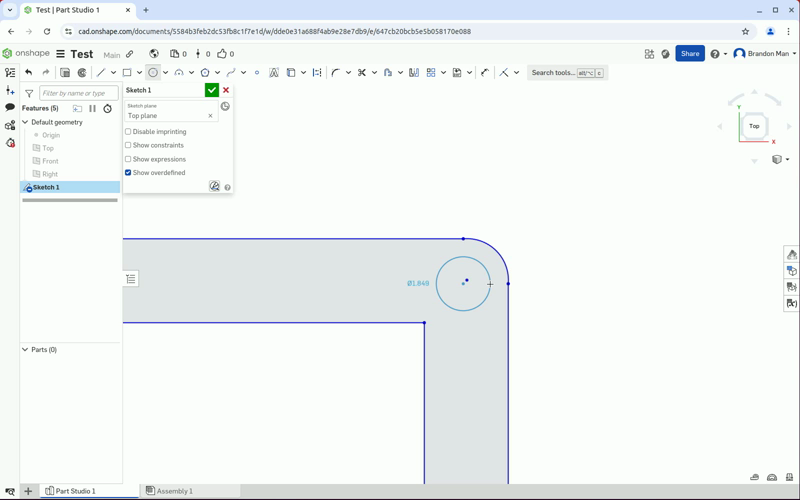
scroll(6)
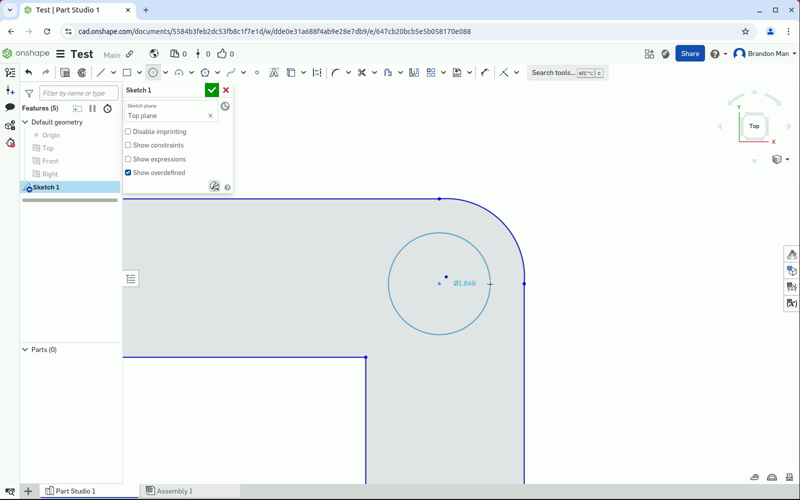
click(490, 283)
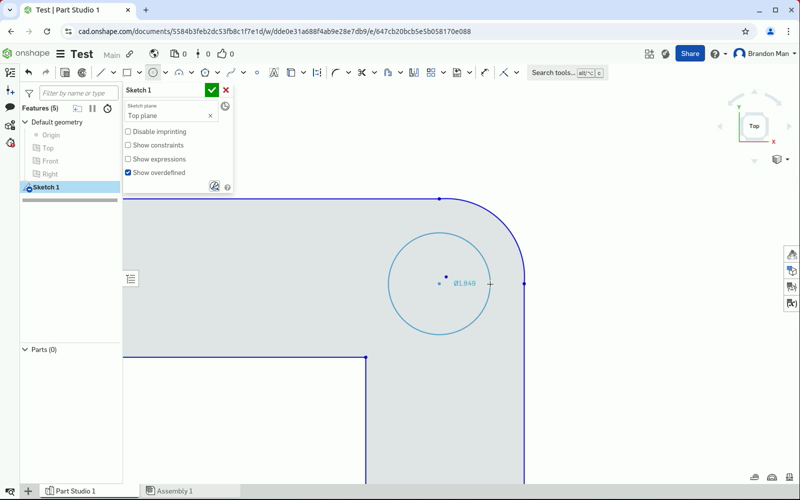
scroll(-6)
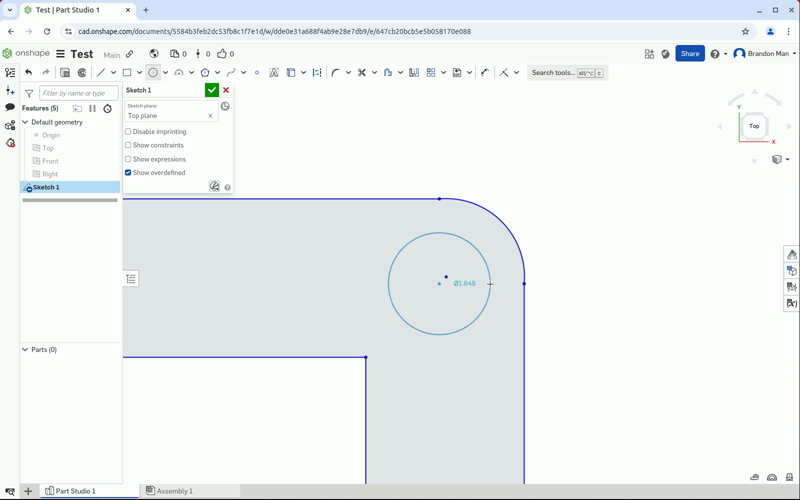
scroll(-6)
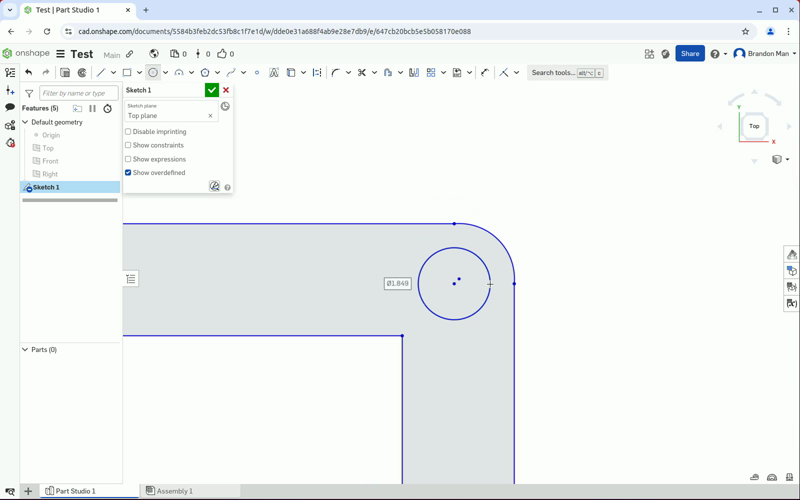
scroll(-6)
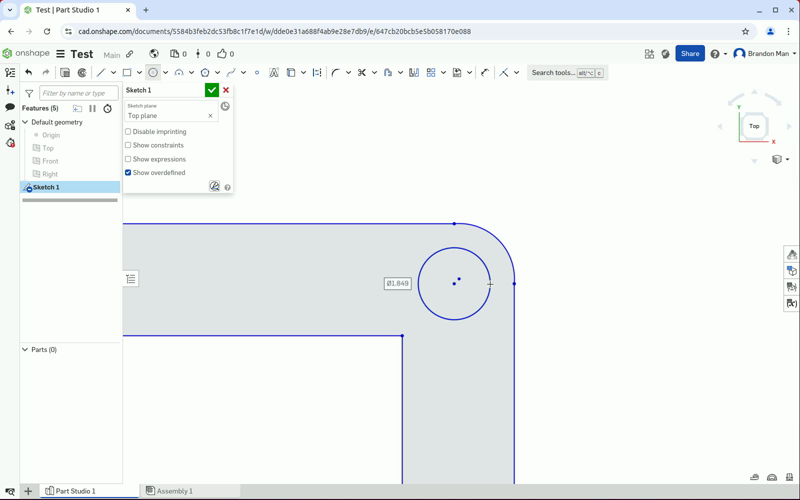
scroll(-6)
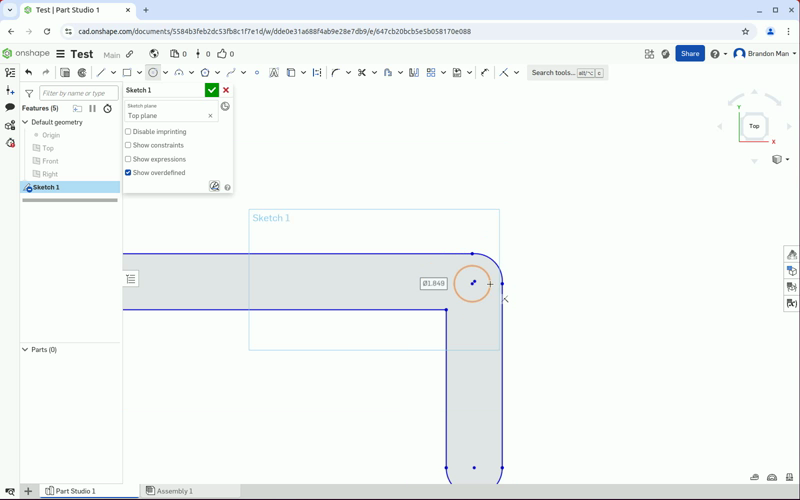
scroll(-6)
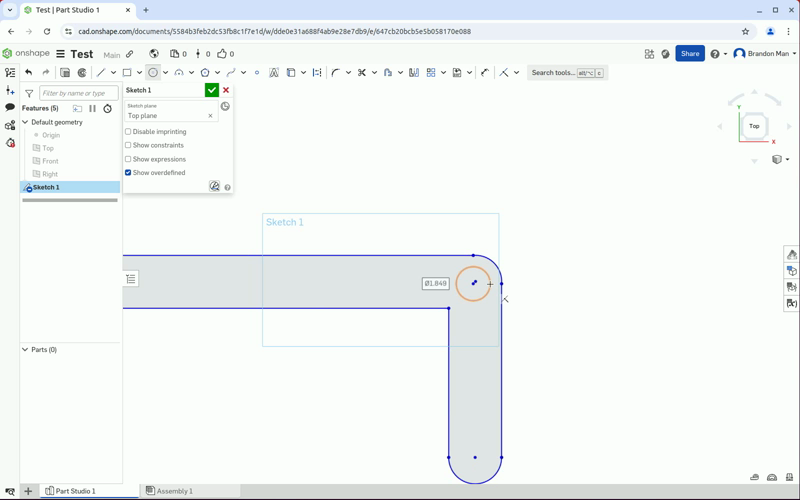
scroll(-6)
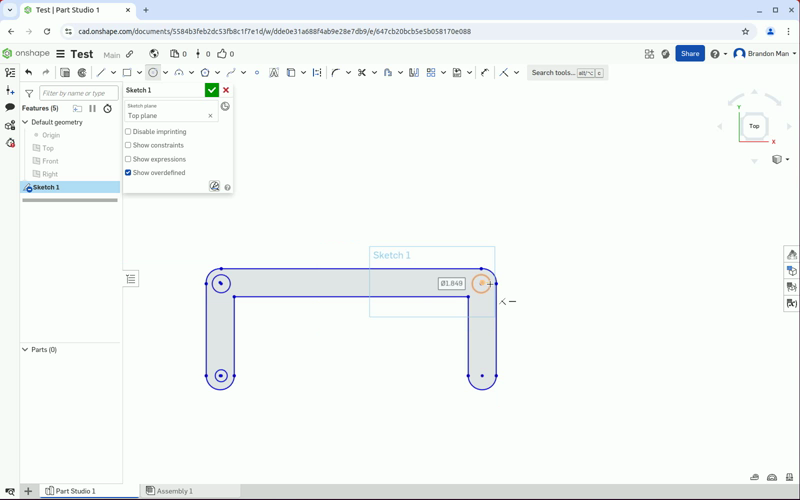
scroll(-6)
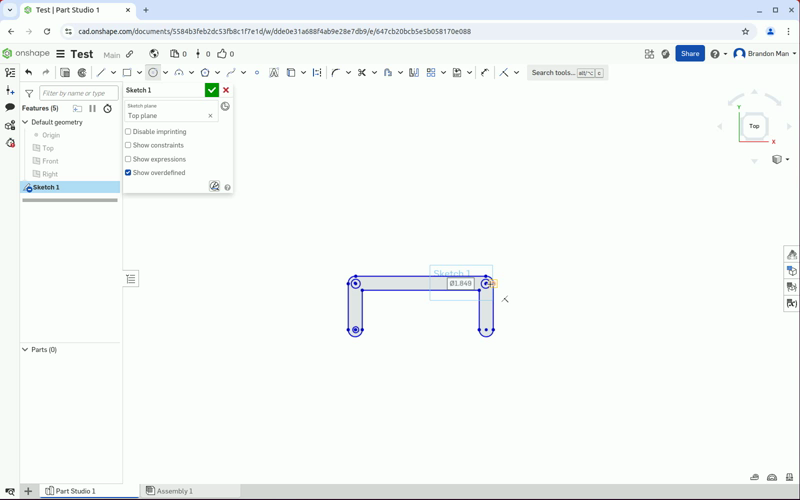
key(esc)
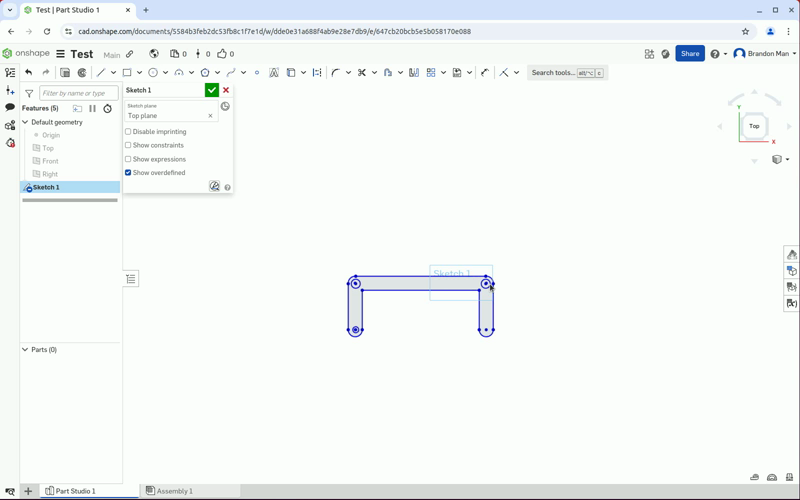
key(c)
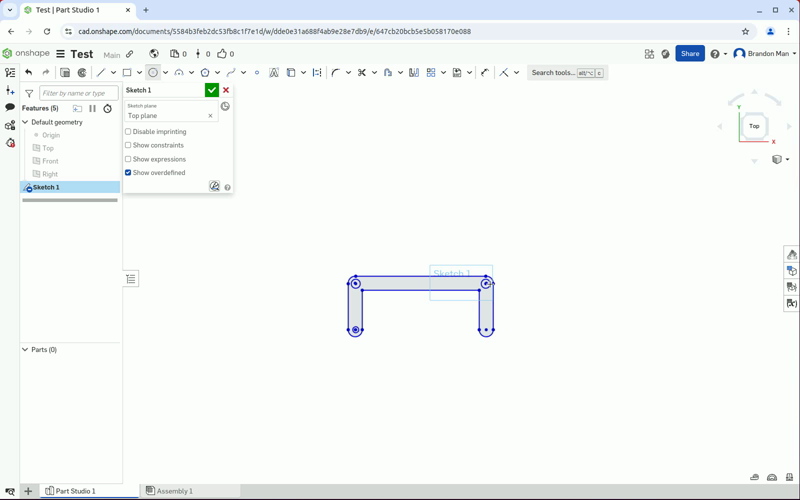
key_down(shift)
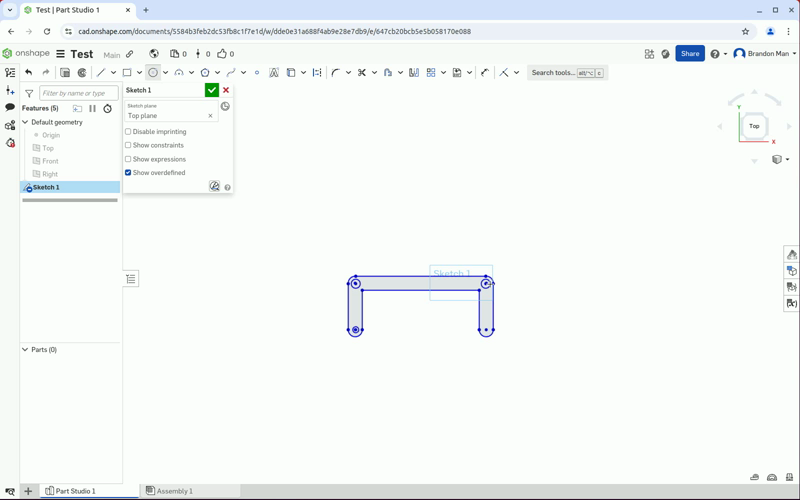
mouse_move(485, 329)
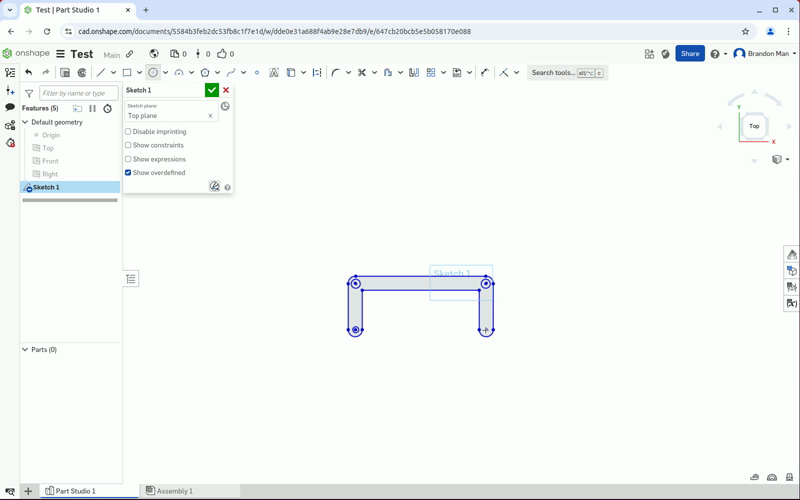
scroll(6)
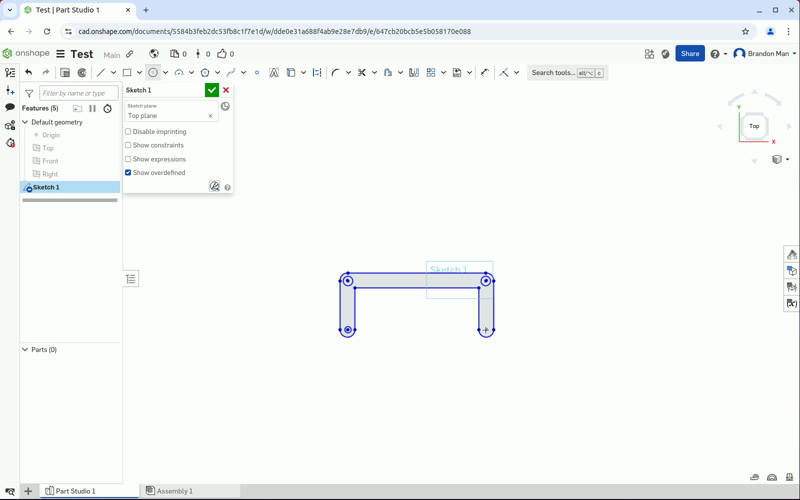
scroll(6)
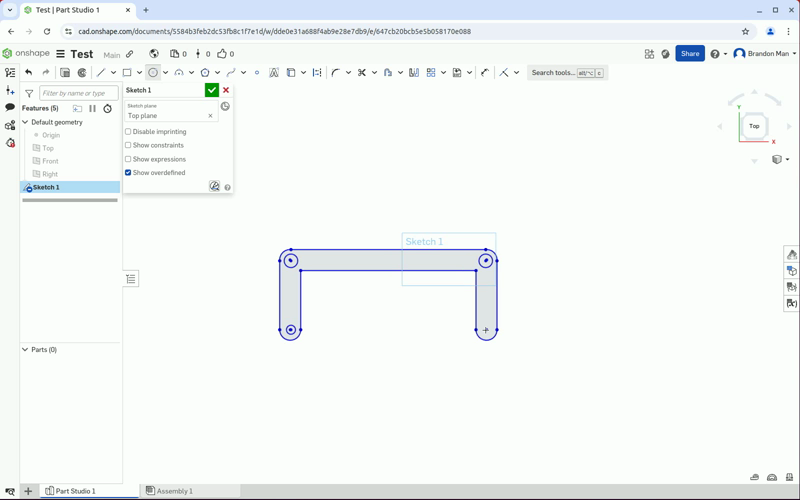
scroll(6)
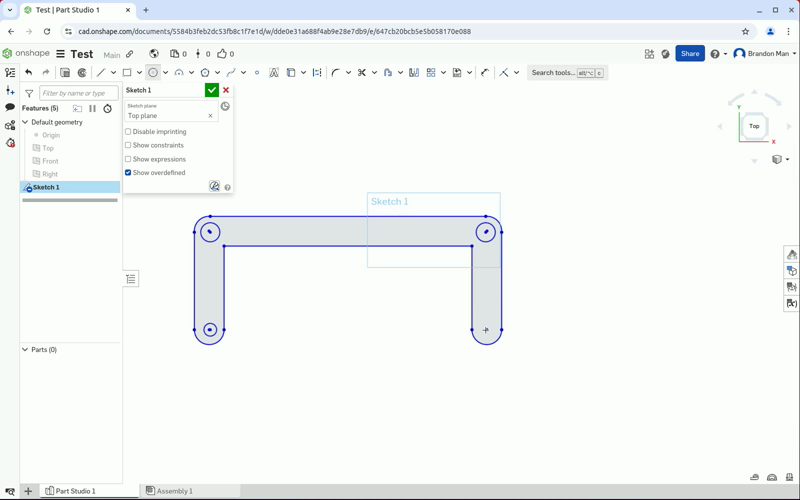
scroll(6)
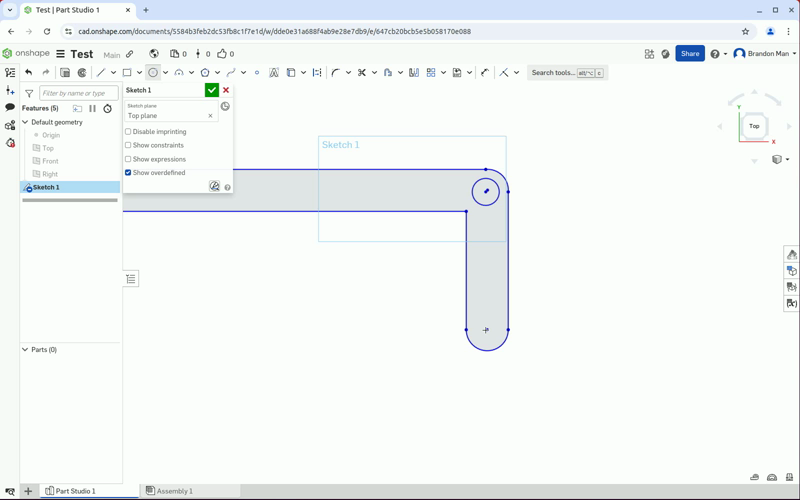
scroll(6)
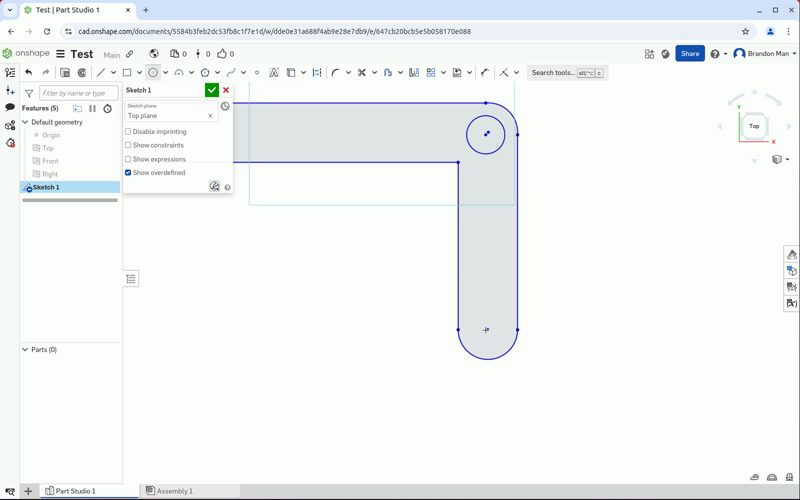
scroll(6)
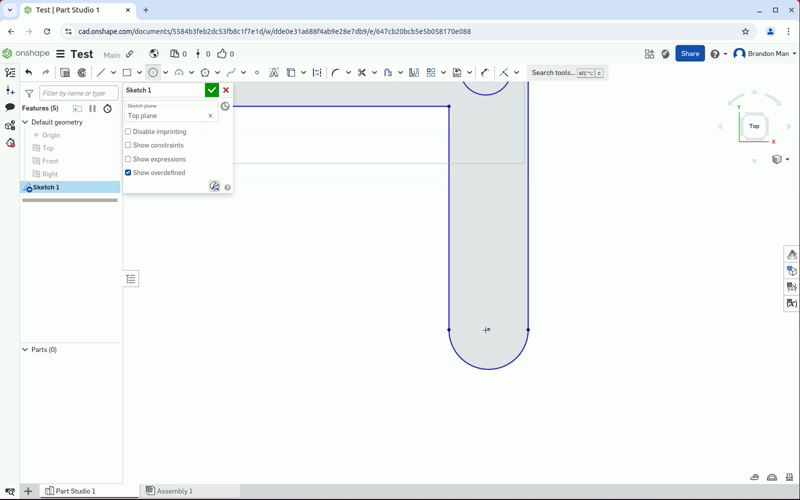
scroll(6)
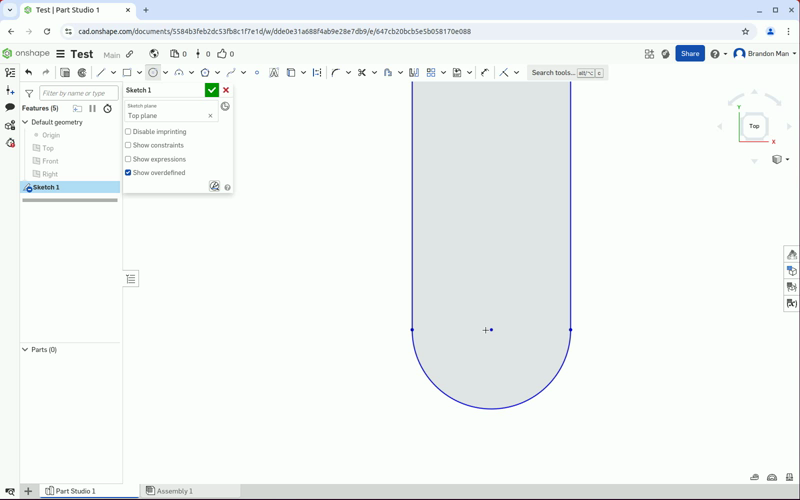
click(485, 329)
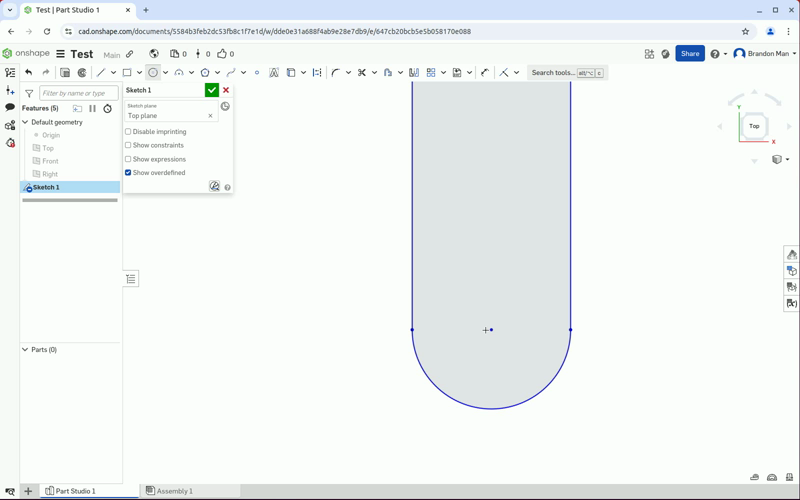
scroll(-6)
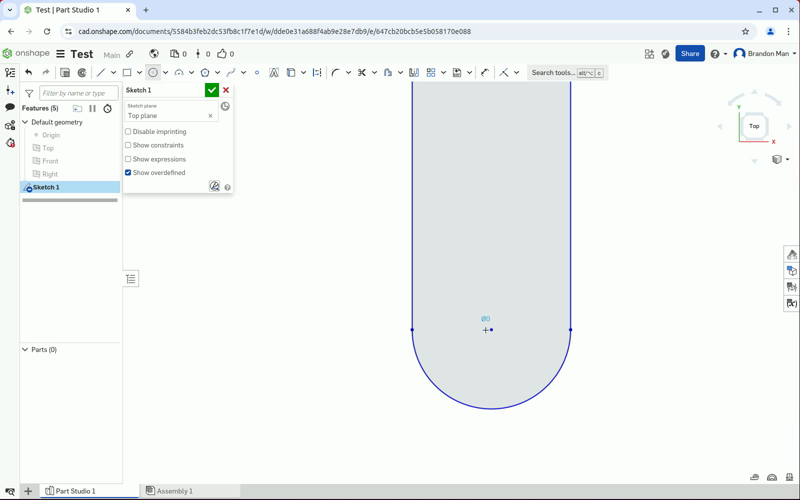
scroll(-6)
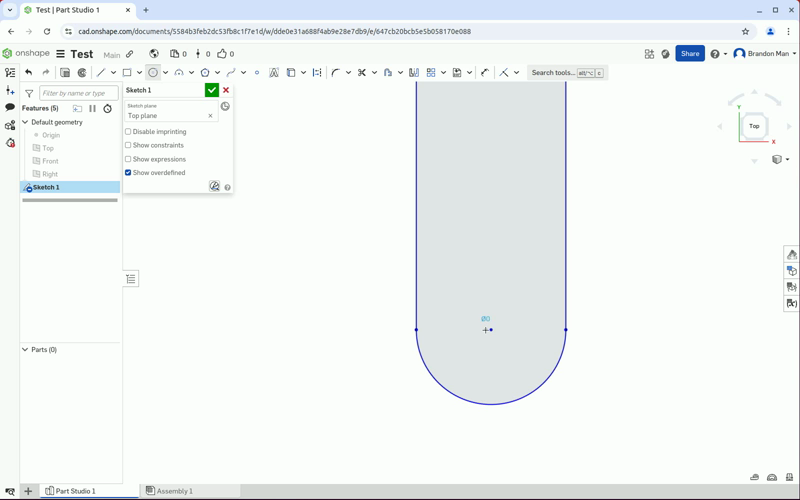
scroll(-6)
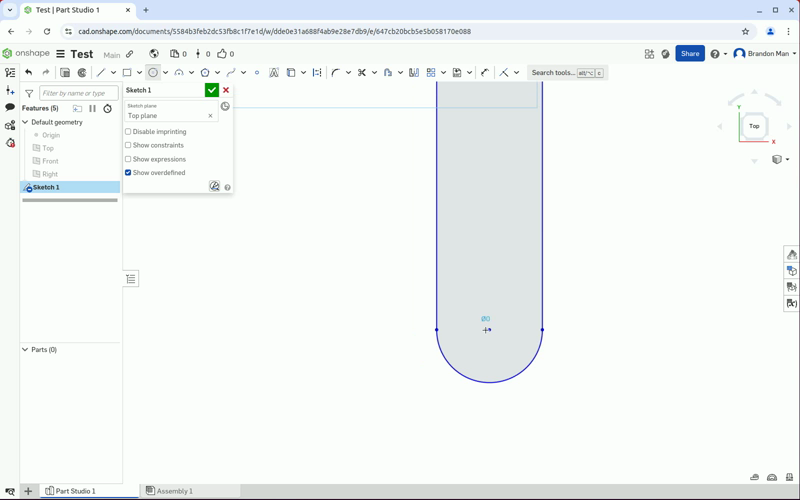
scroll(-6)
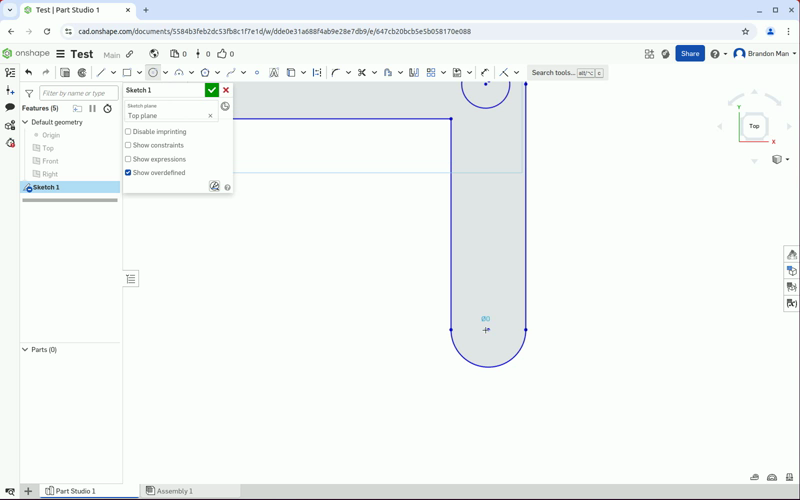
scroll(-6)
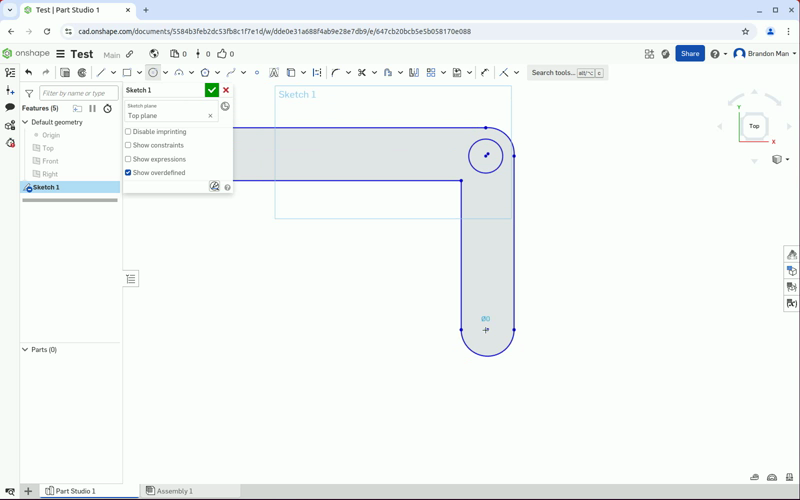
scroll(-6)
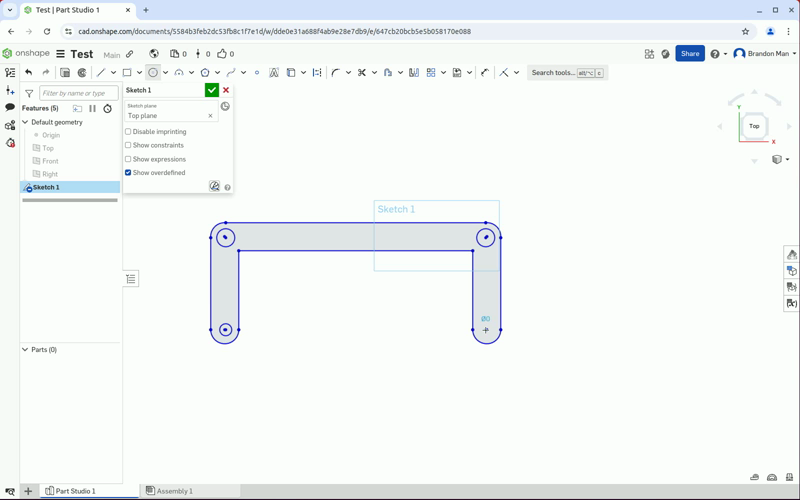
scroll(-6)
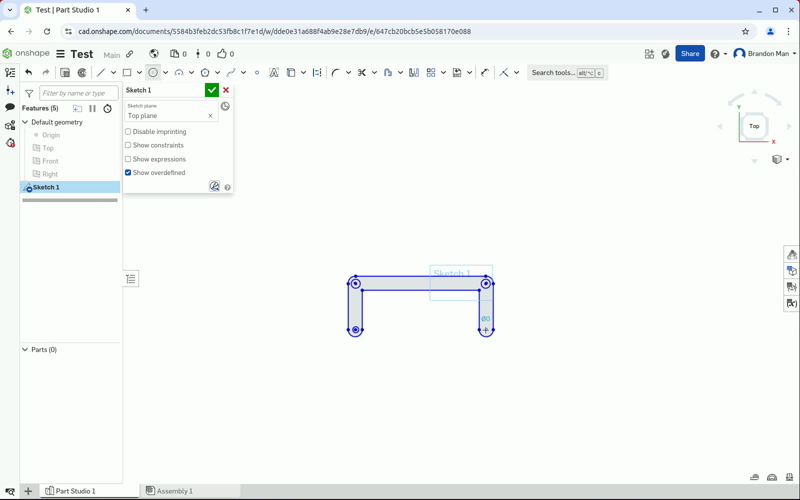
key_up(shift)
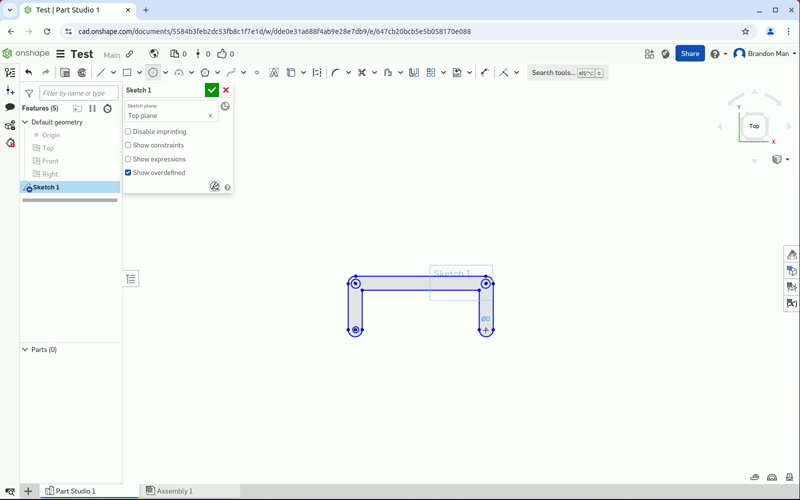
mouse_move(488, 329)
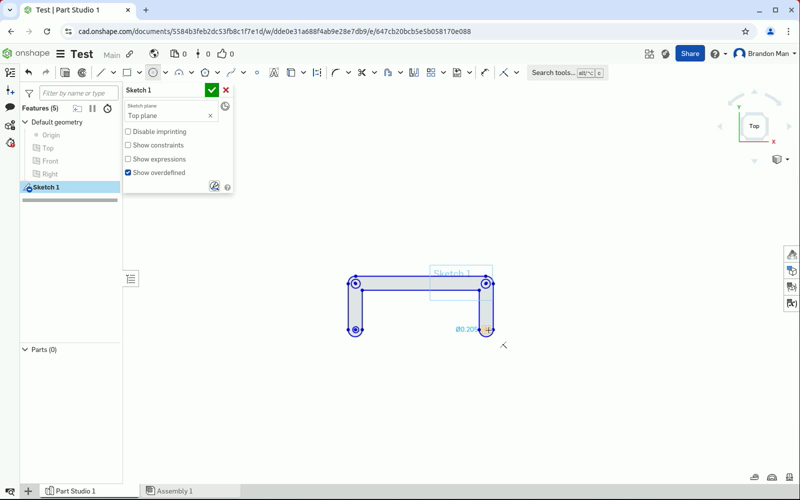
scroll(6)
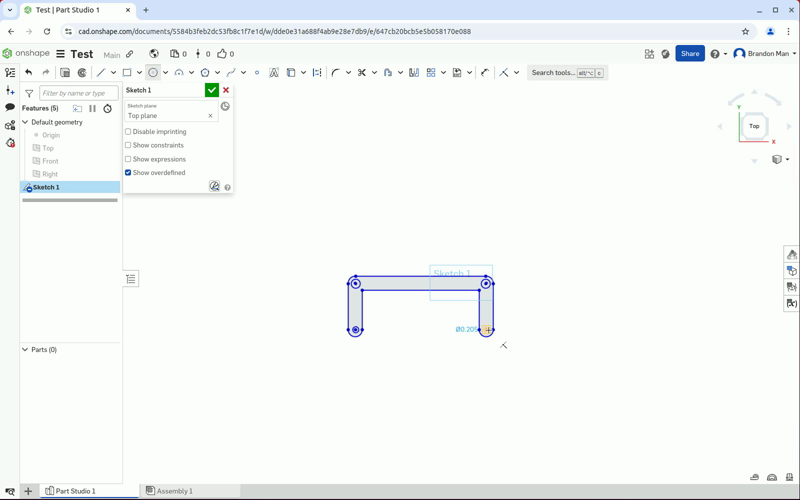
scroll(6)
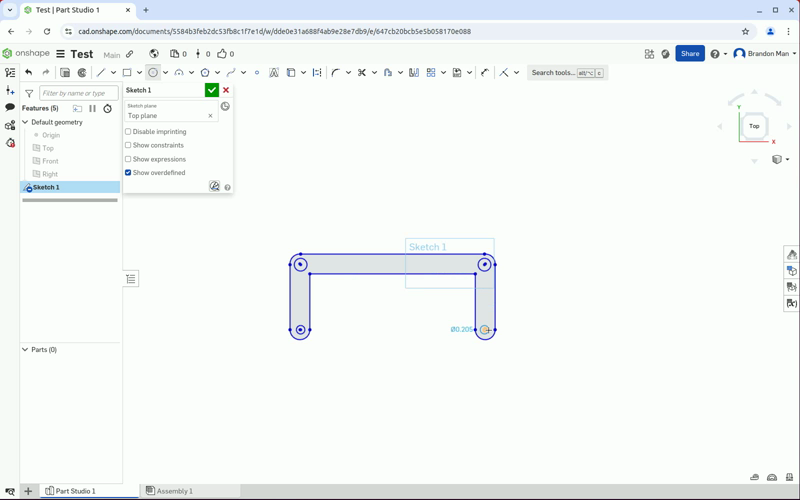
scroll(6)
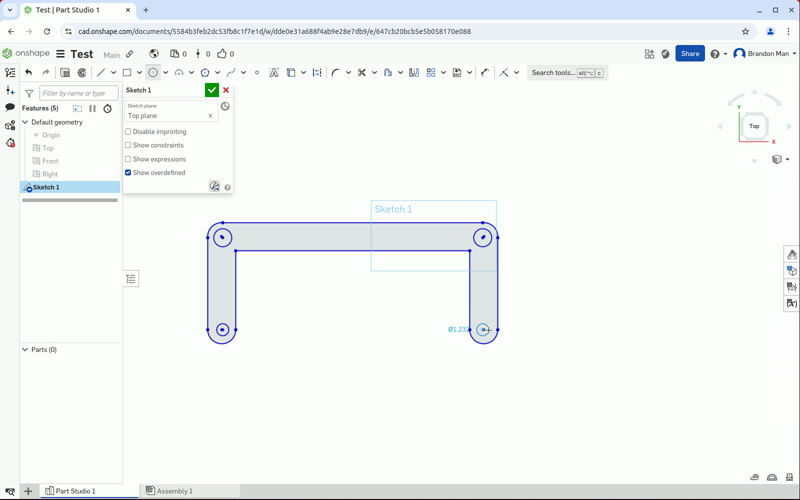
scroll(6)
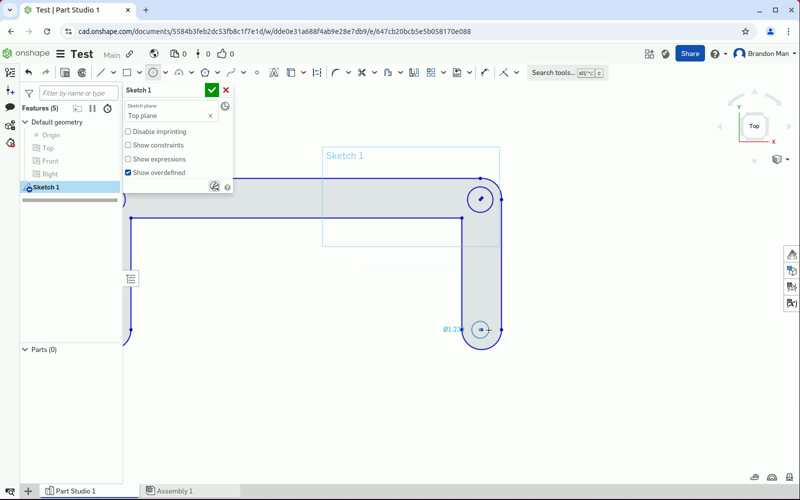
scroll(6)
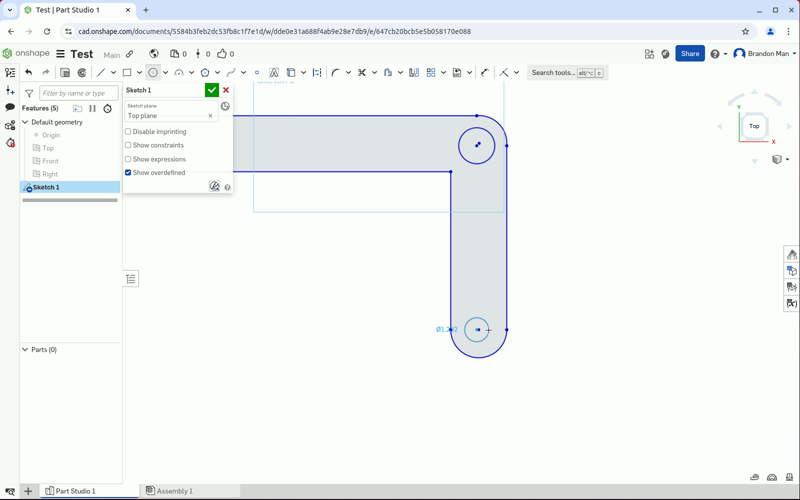
scroll(6)
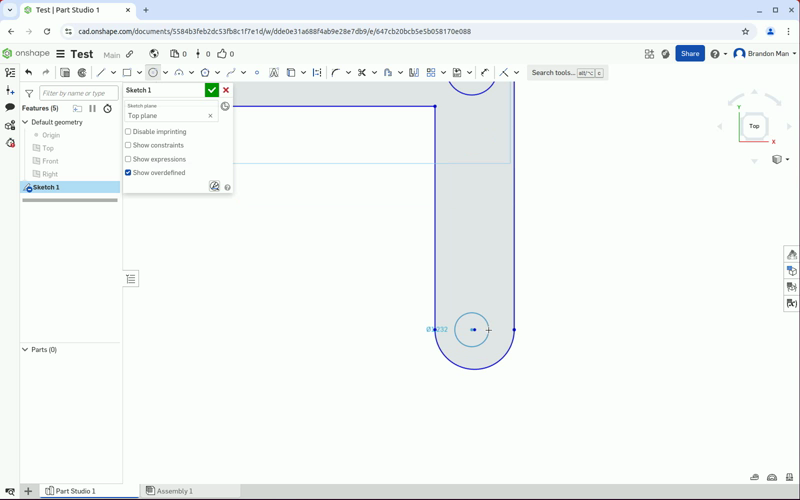
scroll(6)
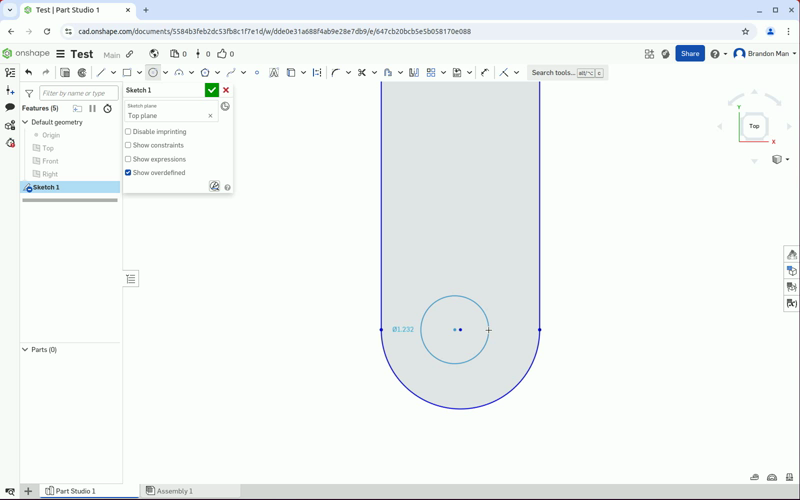
click(488, 329)
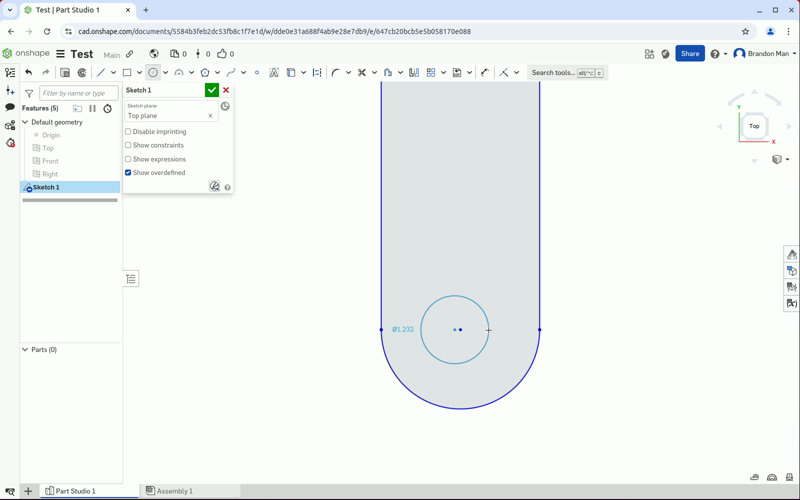
scroll(-6)
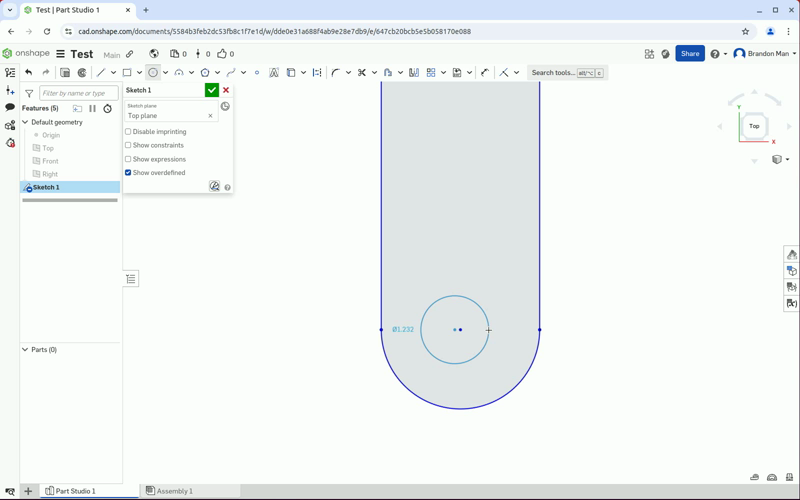
scroll(-6)
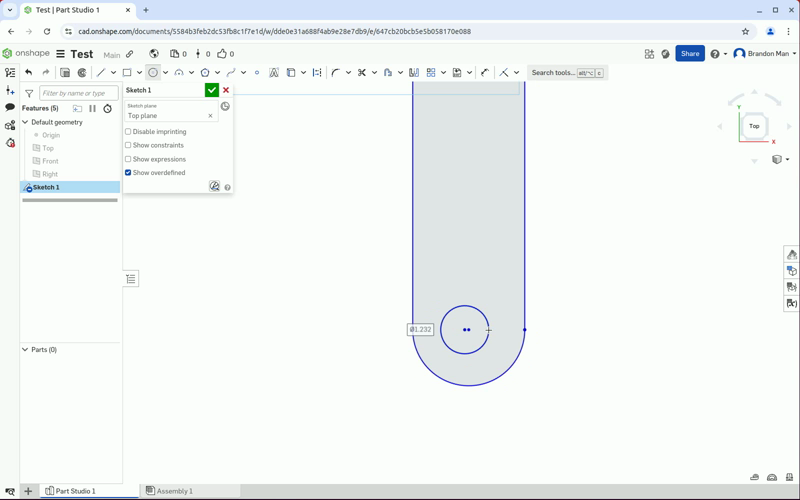
scroll(-6)
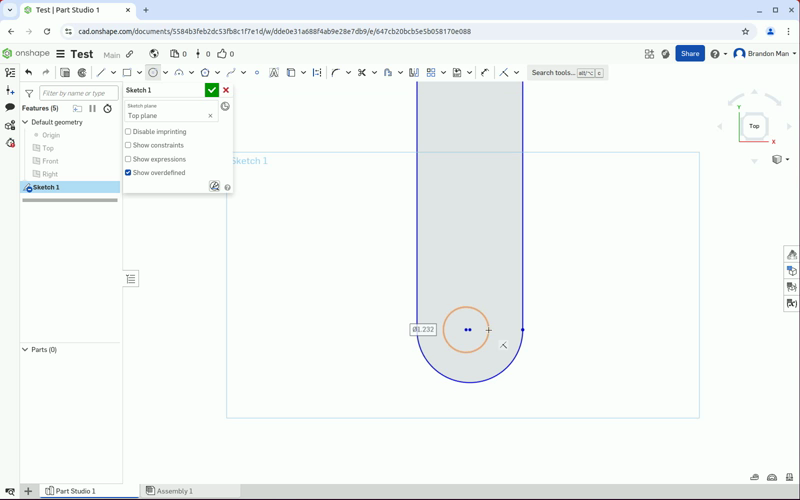
scroll(-6)
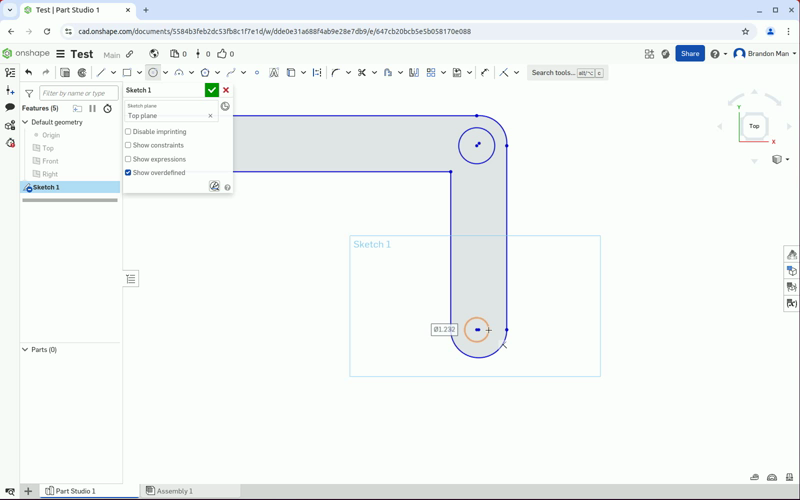
scroll(-6)
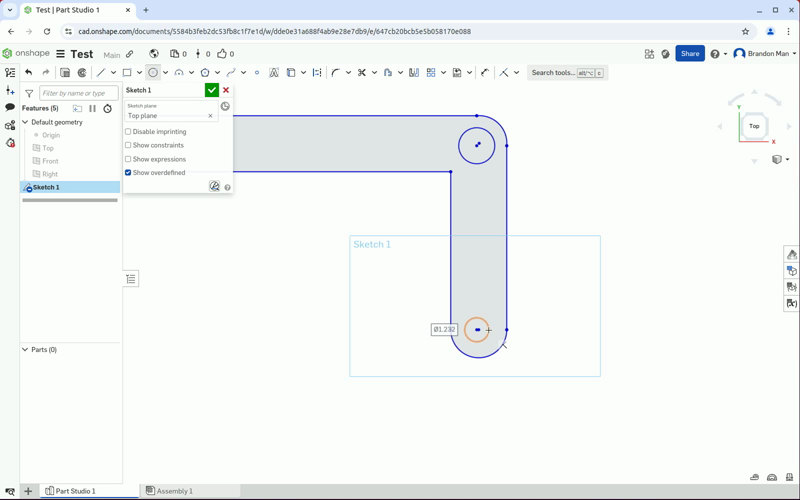
scroll(-6)
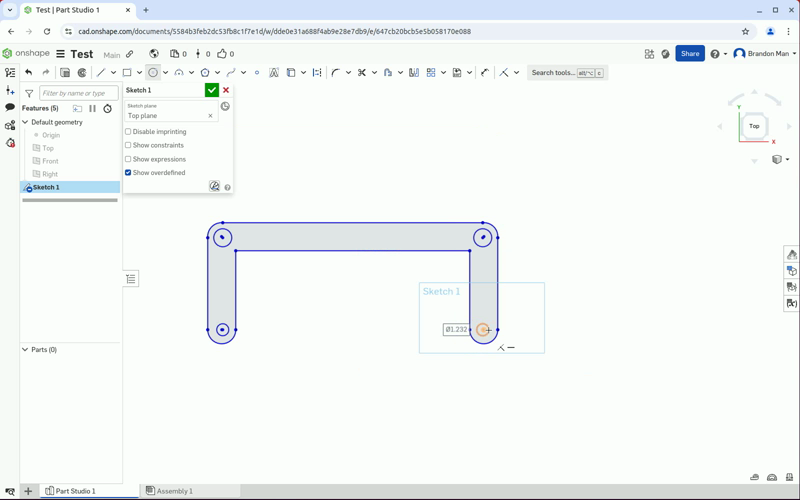
scroll(-6)
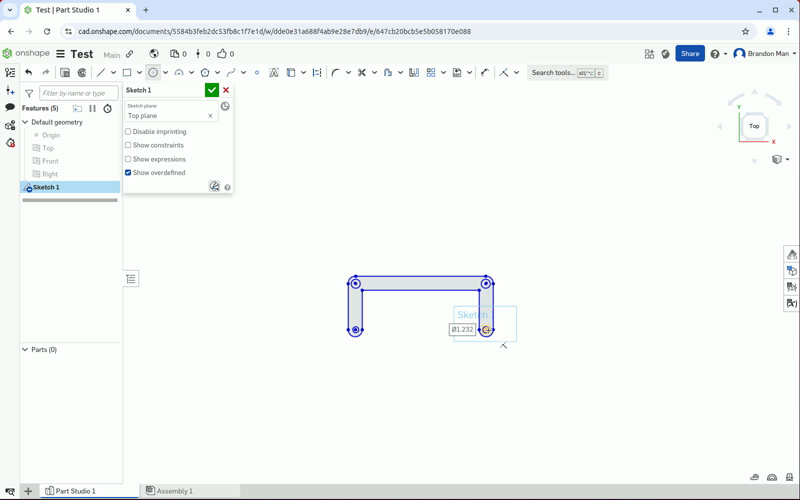
key(esc)
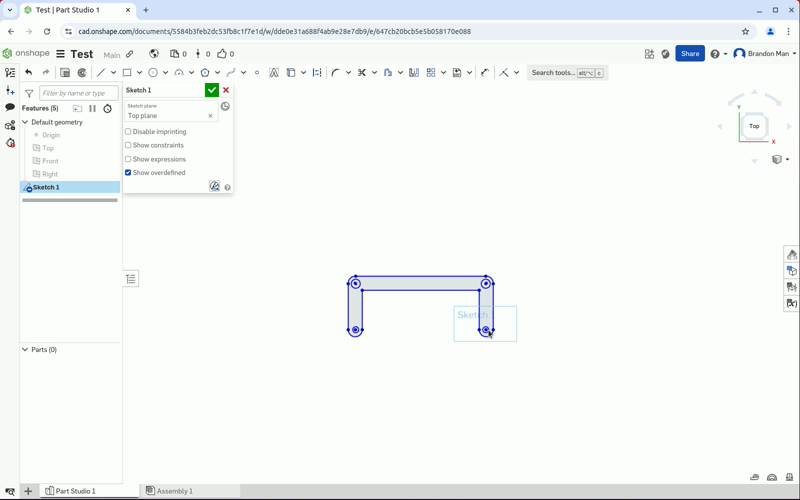
mouse_move(460, 278)
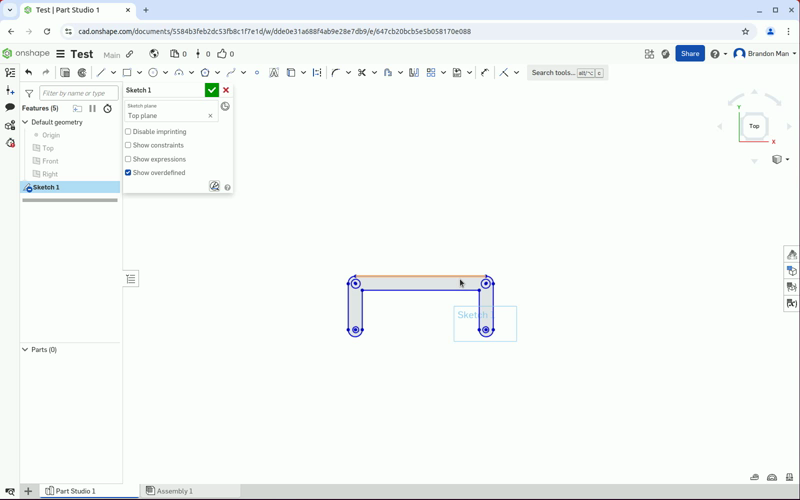
click(460, 278)
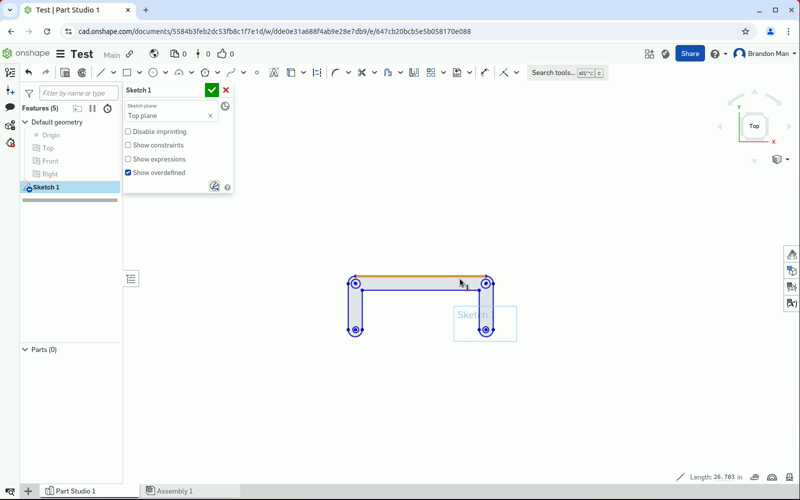
mouse_move(73, 352)
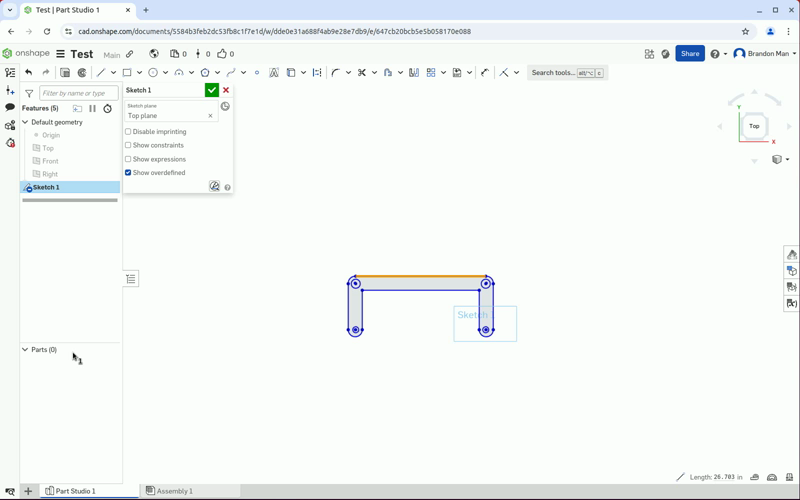
key(shift+y)
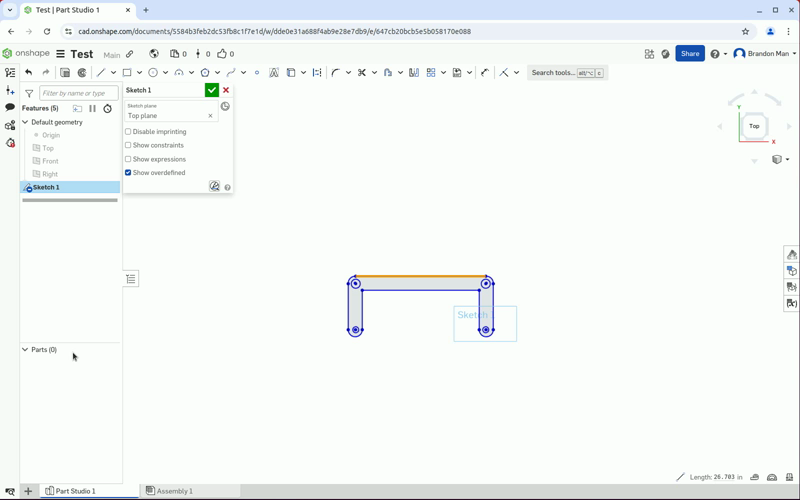
key(shift+e)
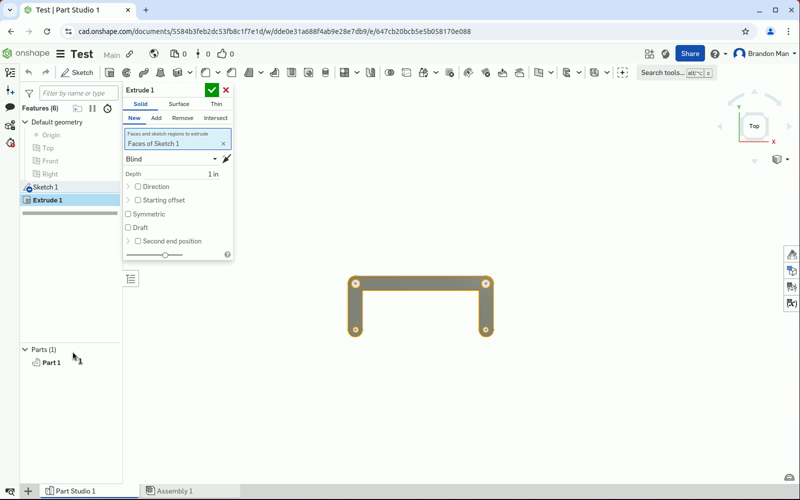
mouse_move(143, 106)
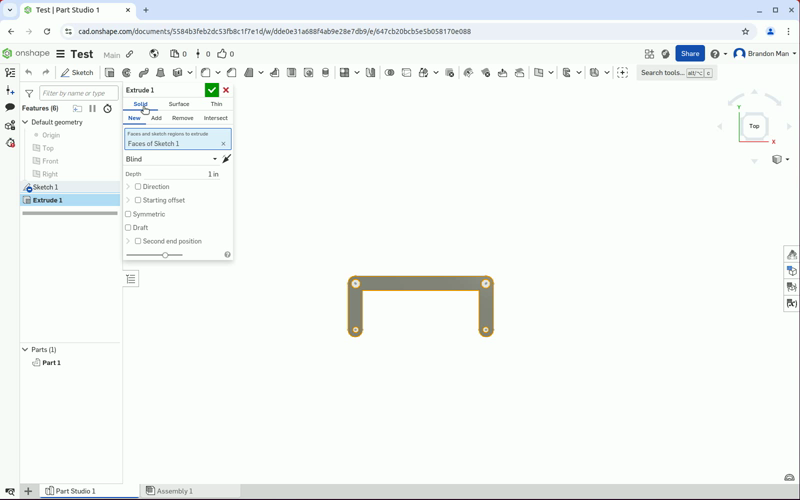
click(143, 106)
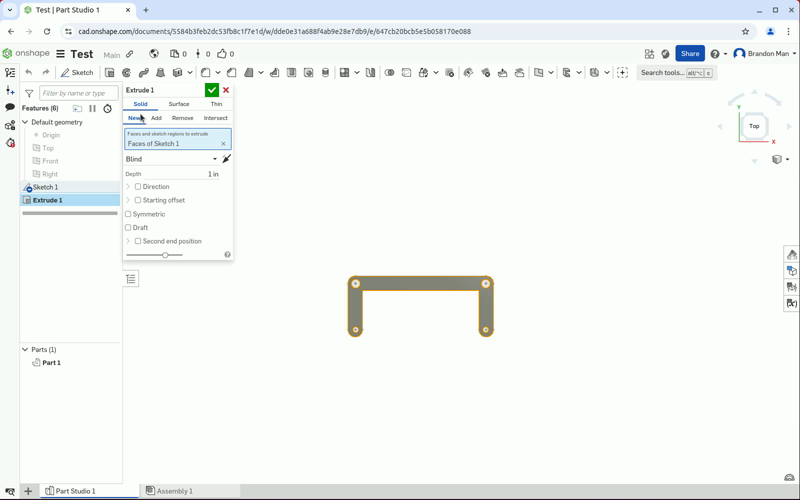
mouse_move(137, 120)
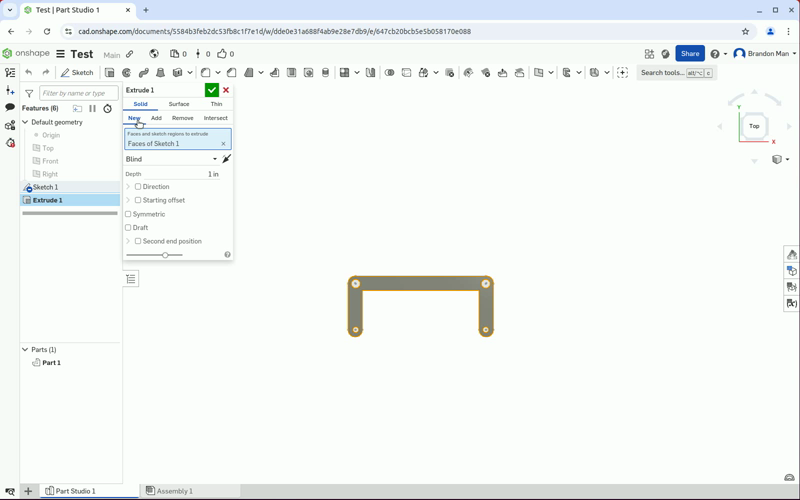
click(137, 120)
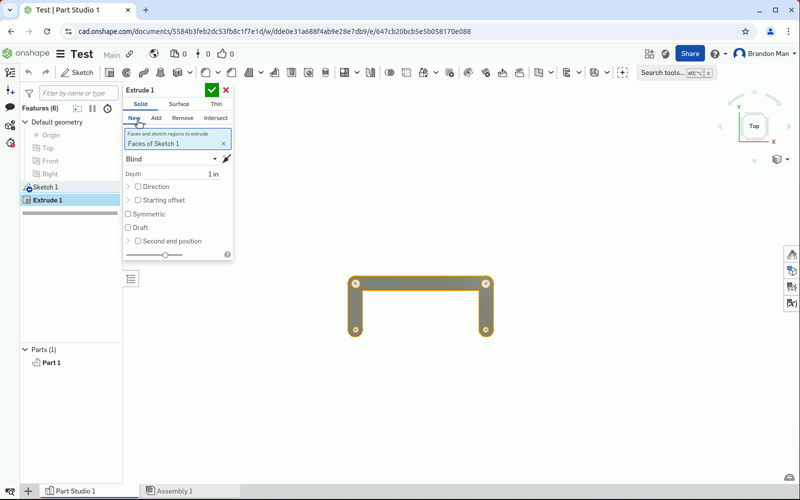
key(tab, 4)
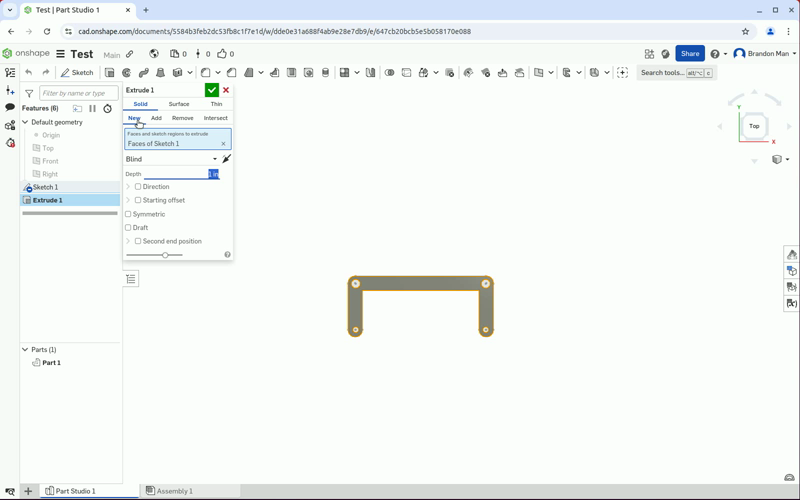
text(2.407)
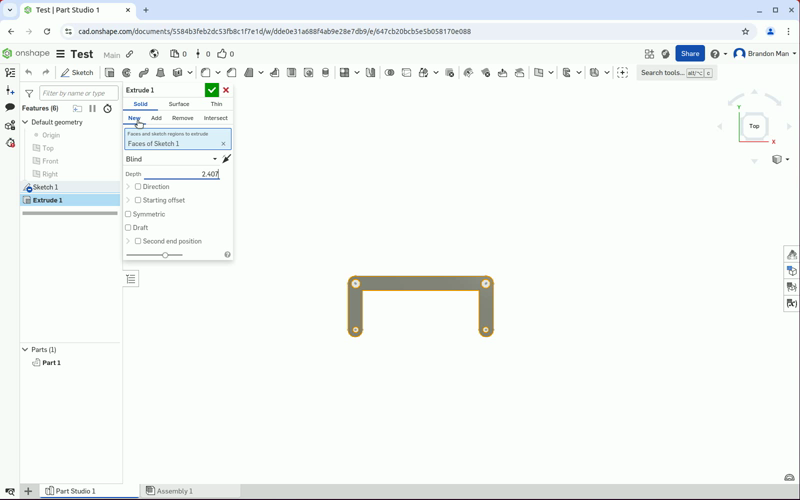
key(enter)
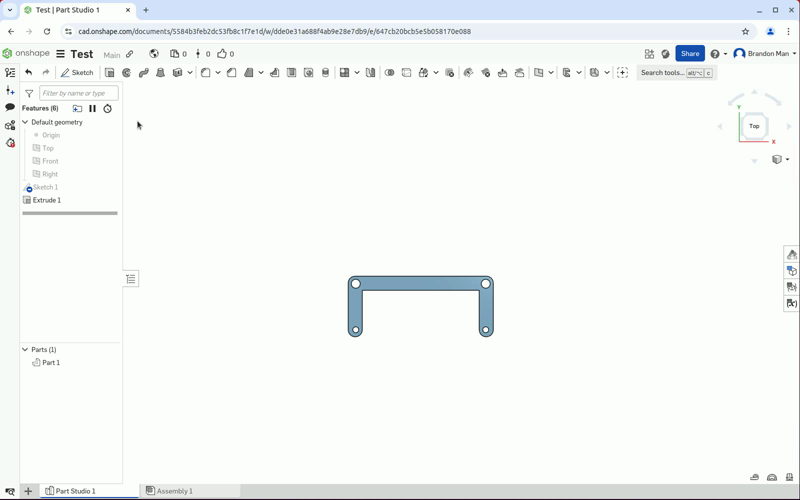
key(shift+h)
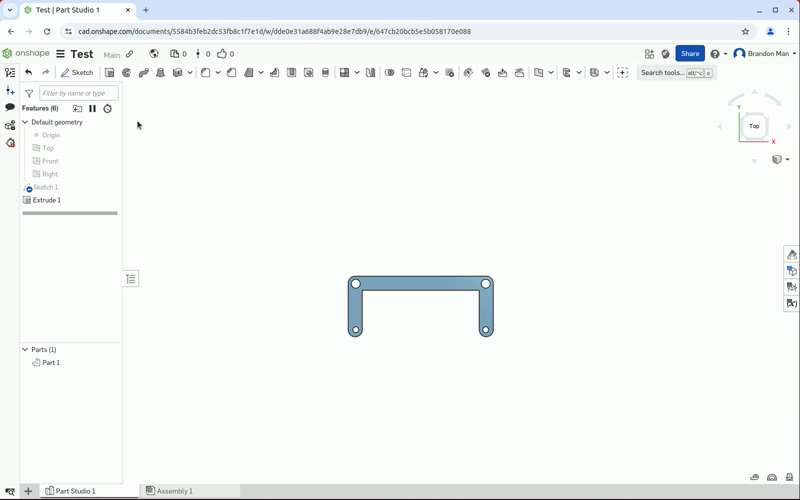
key(shift+h)
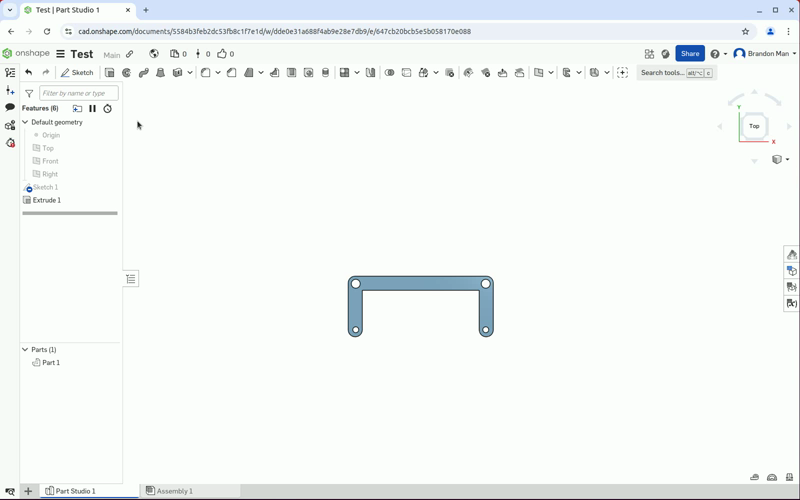
mouse_move(73, 189)
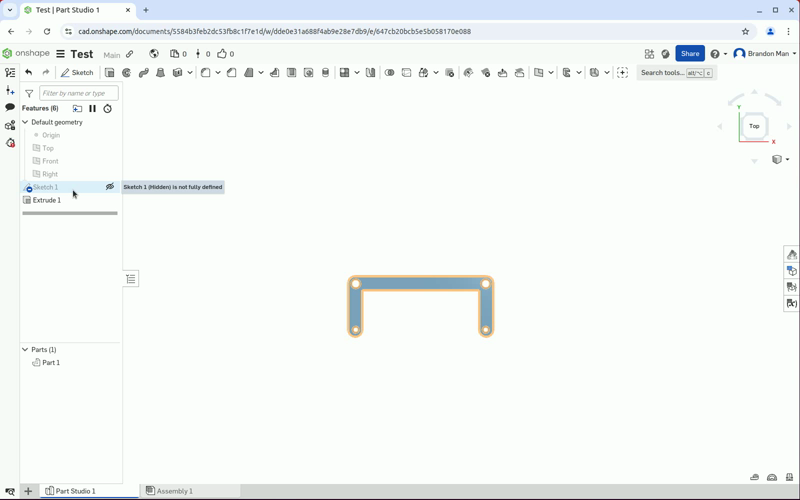
click(73, 189)
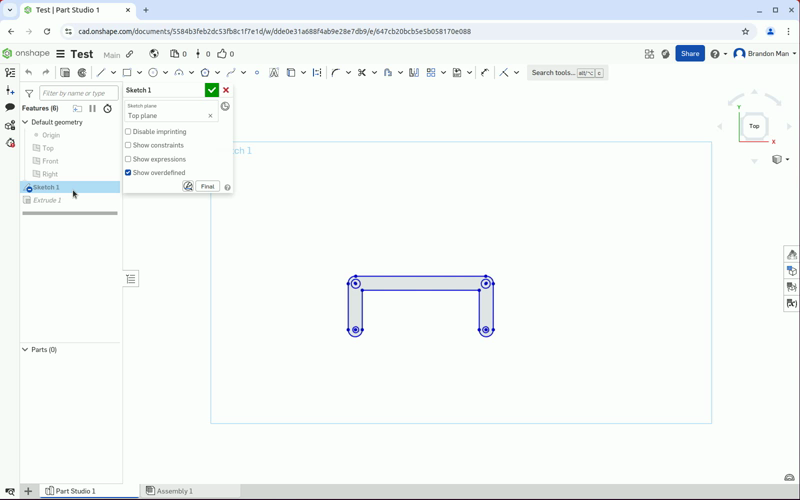
mouse_move(229, 92)
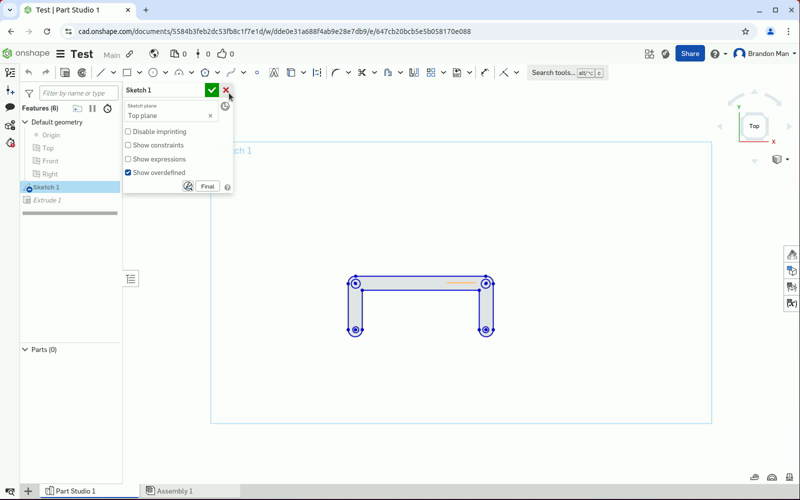
click(229, 92)
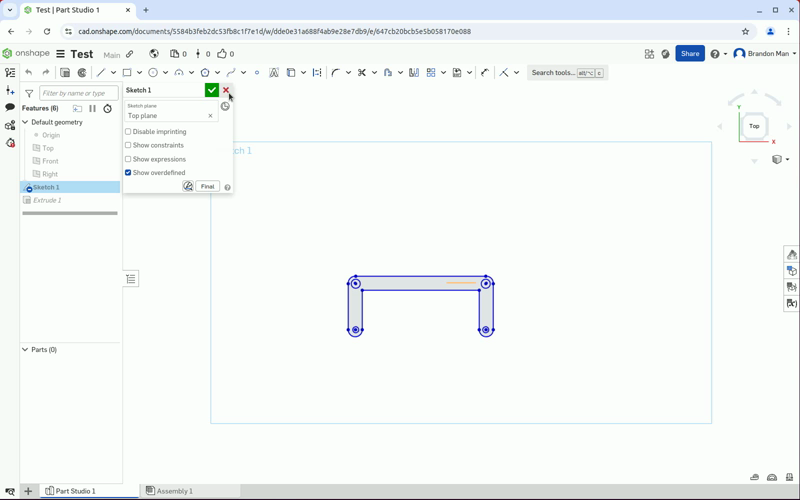
key(shift+s)
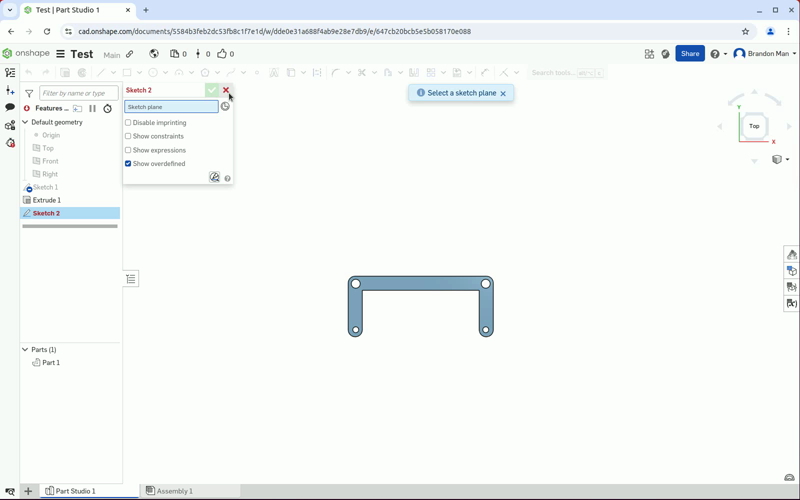
mouse_move(73, 150)
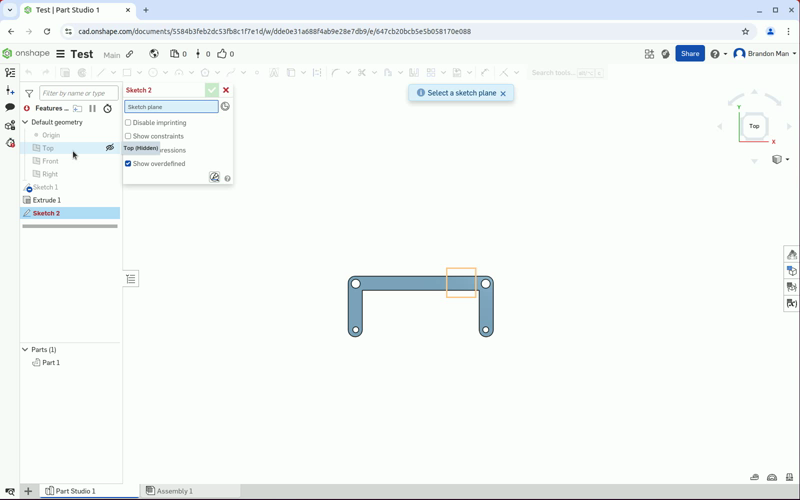
click(73, 150)
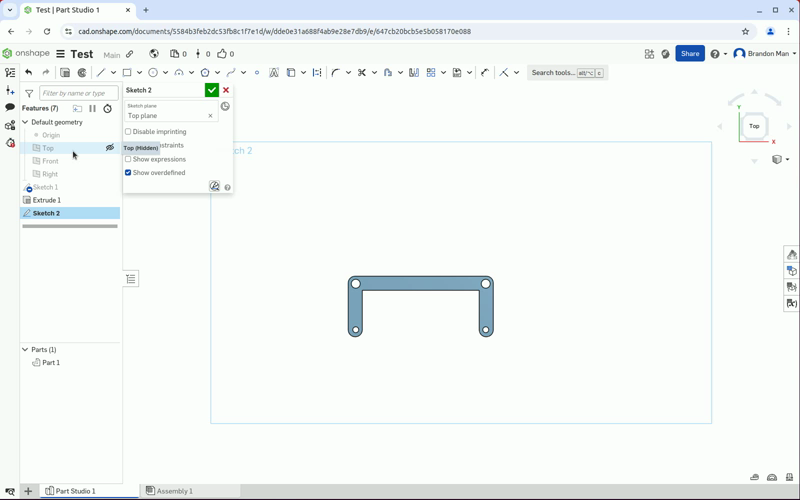
mouse_move(73, 352)
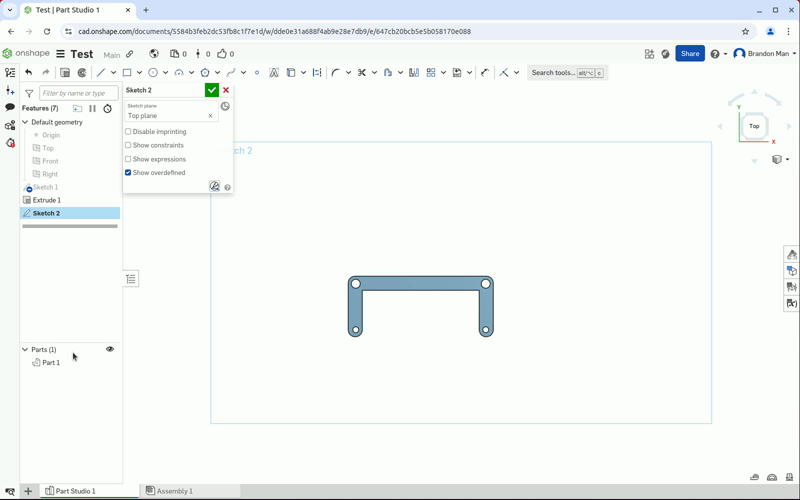
key(y)
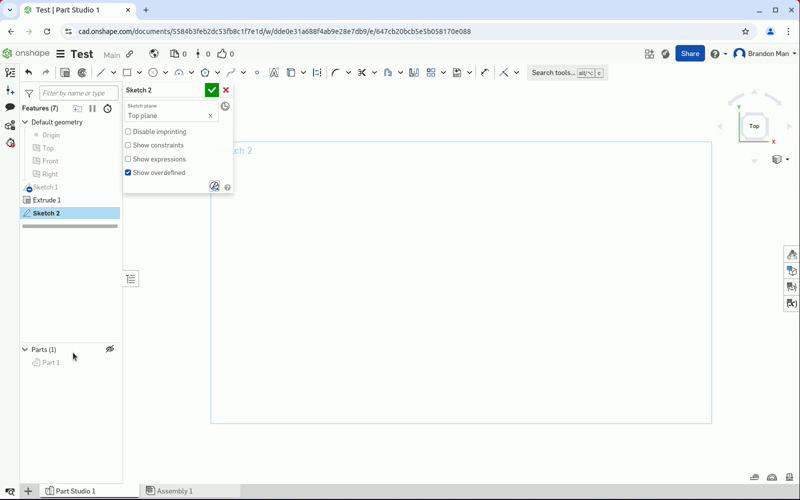
key(c)
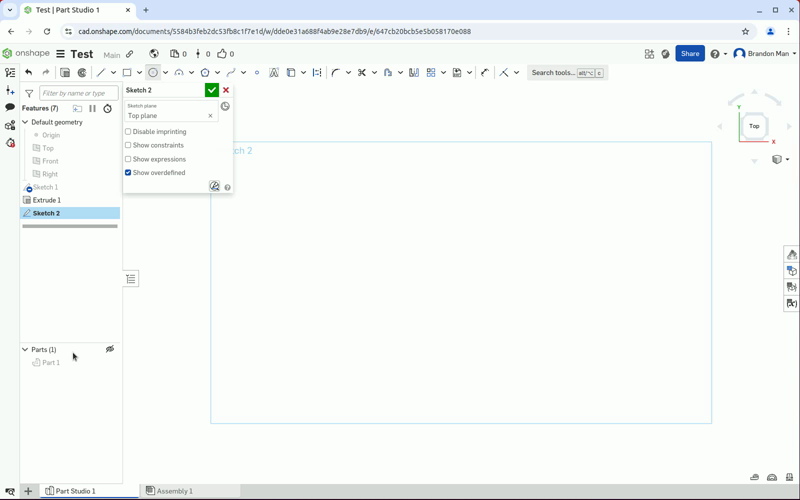
key_down(shift)
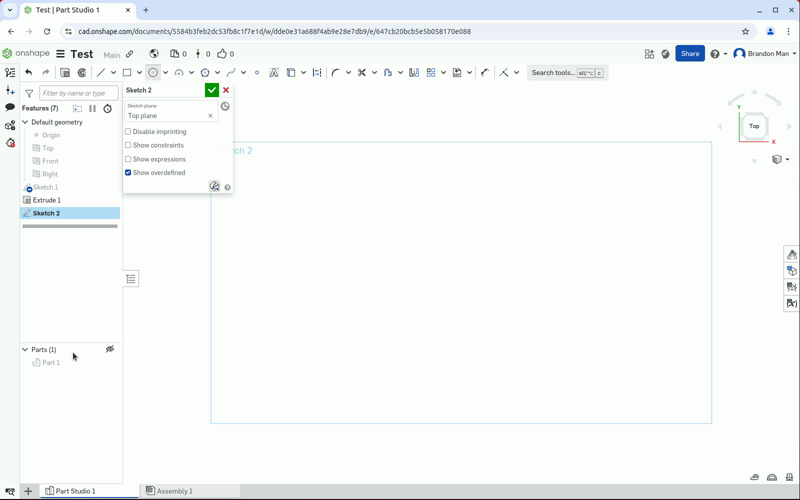
mouse_move(487, 329)
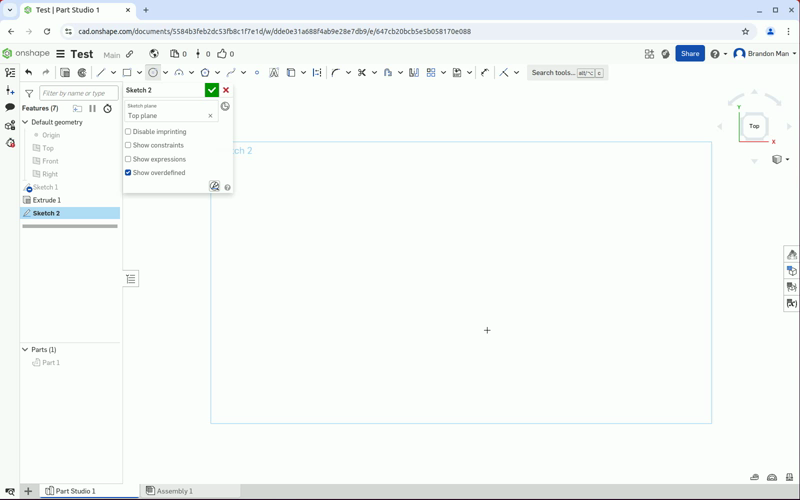
click(487, 329)
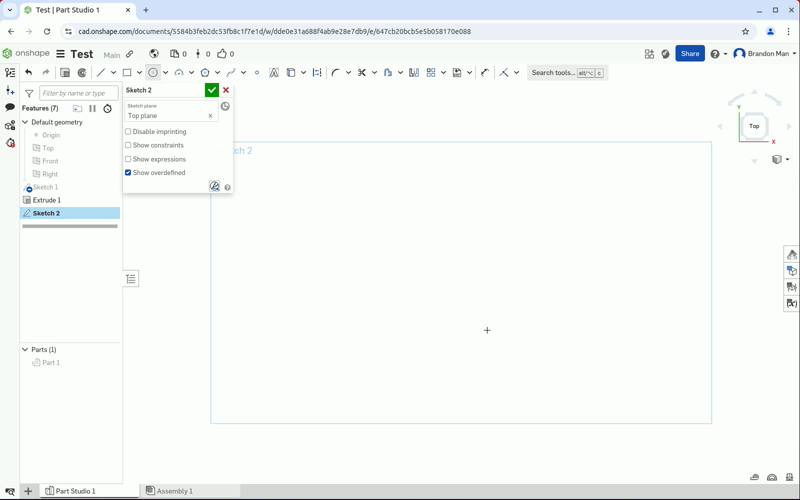
key_up(shift)
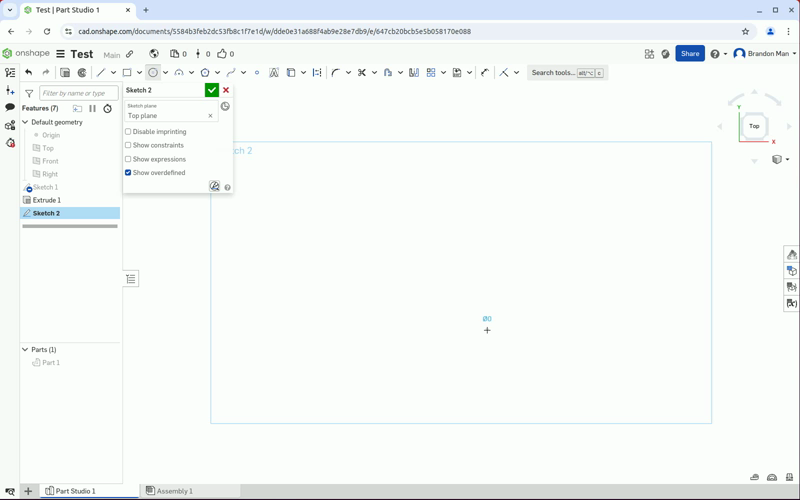
mouse_move(490, 329)
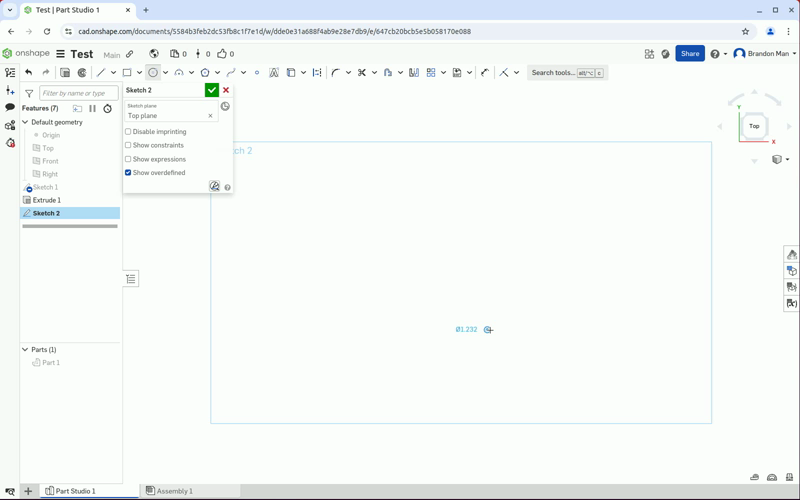
click(490, 329)
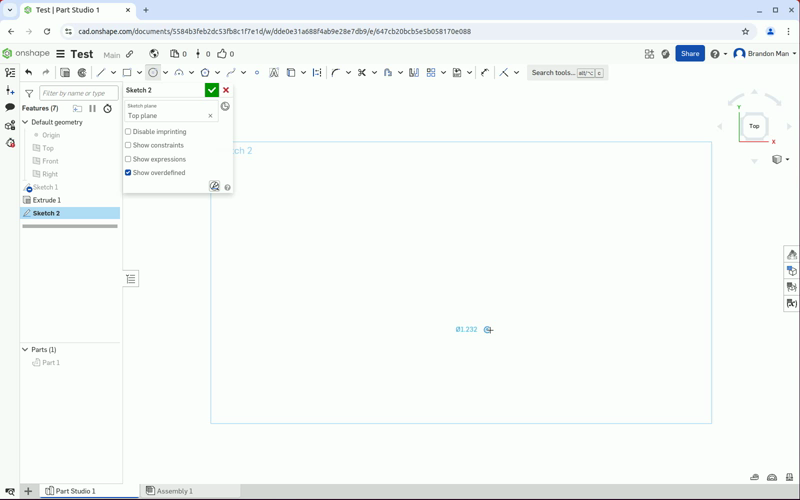
key(esc)
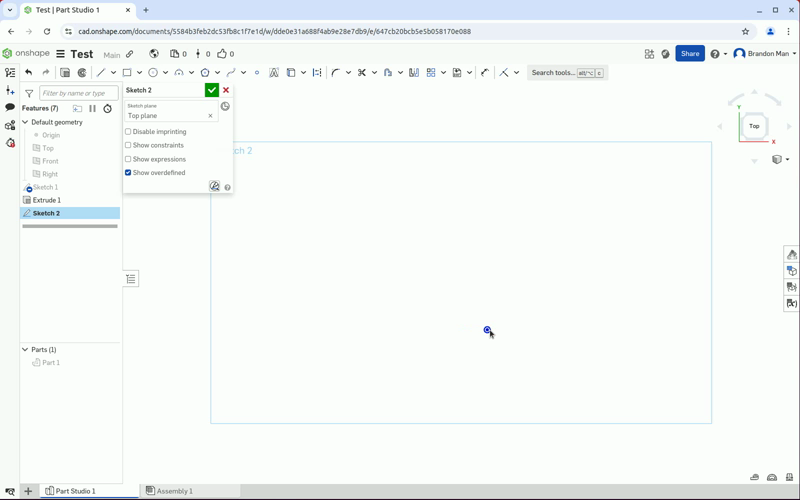
mouse_move(486, 328)
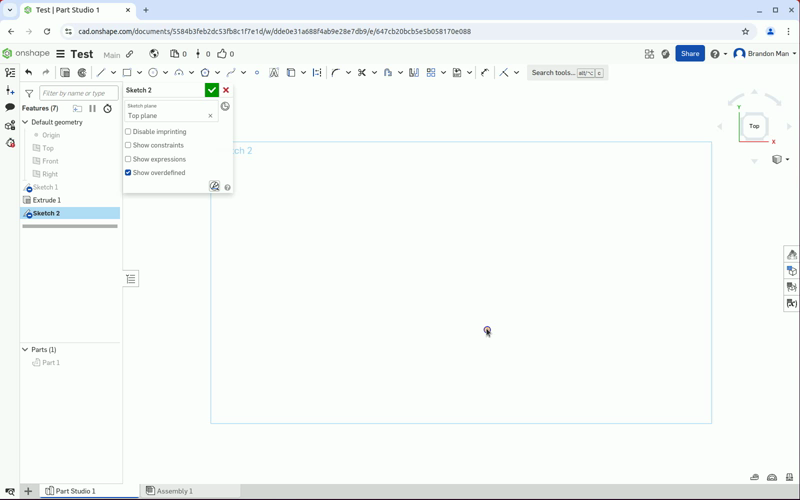
scroll(6)
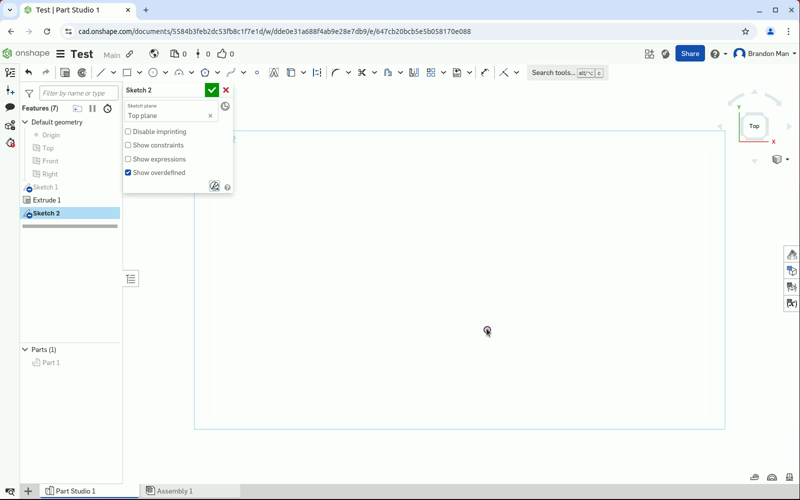
scroll(6)
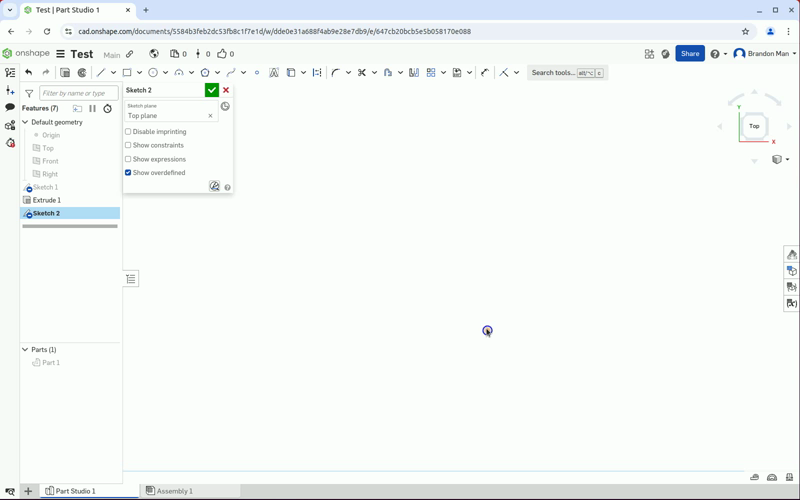
scroll(6)
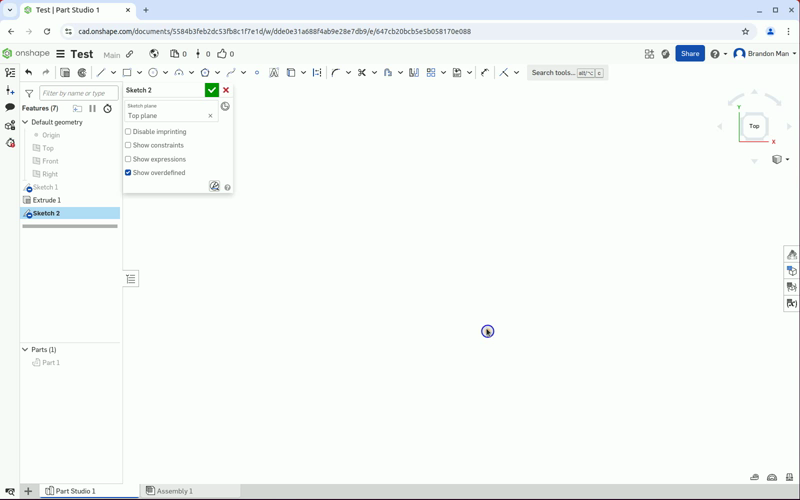
scroll(6)
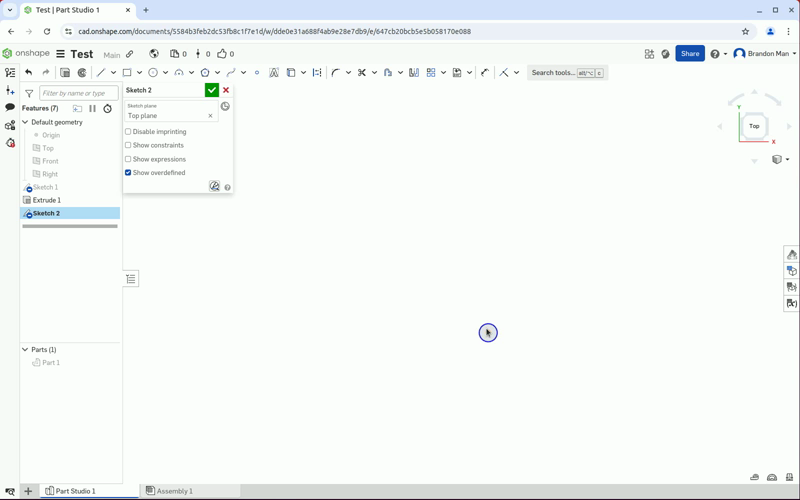
scroll(6)
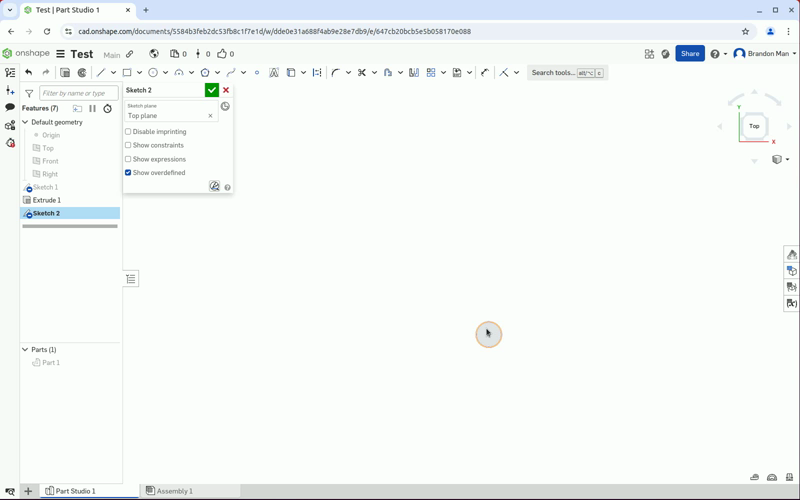
scroll(6)
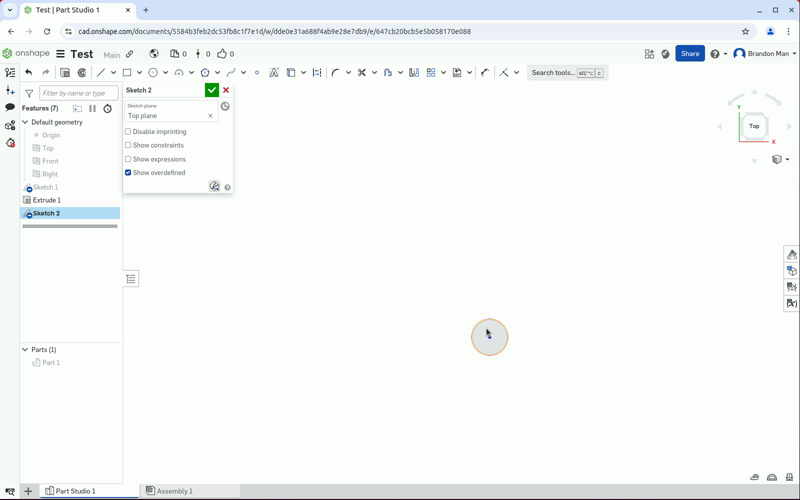
scroll(6)
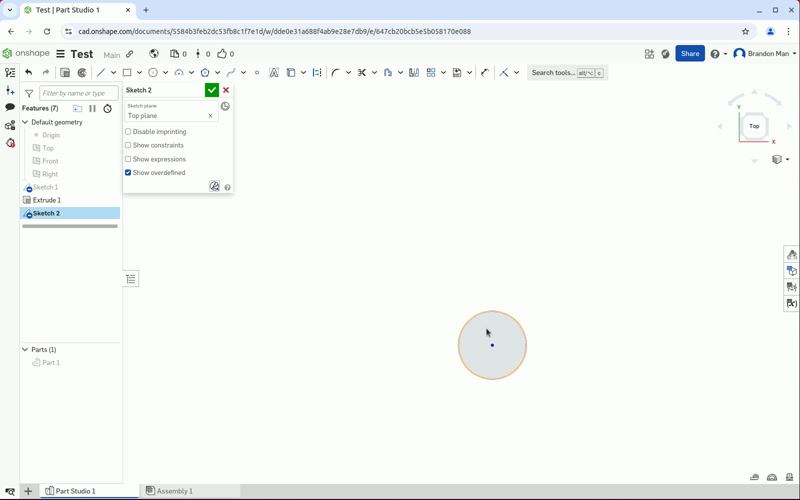
click(486, 328)
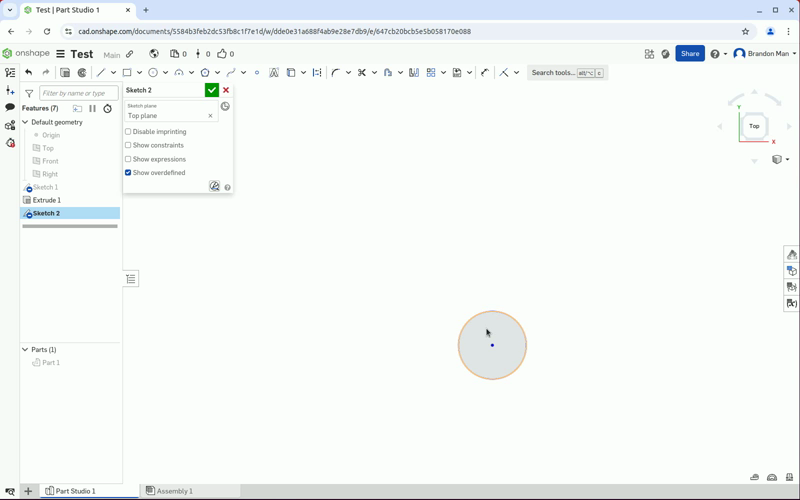
scroll(-6)
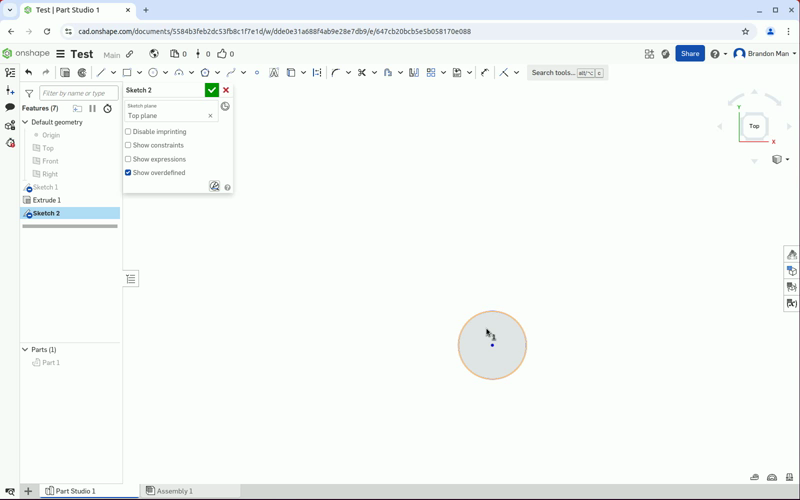
scroll(-6)
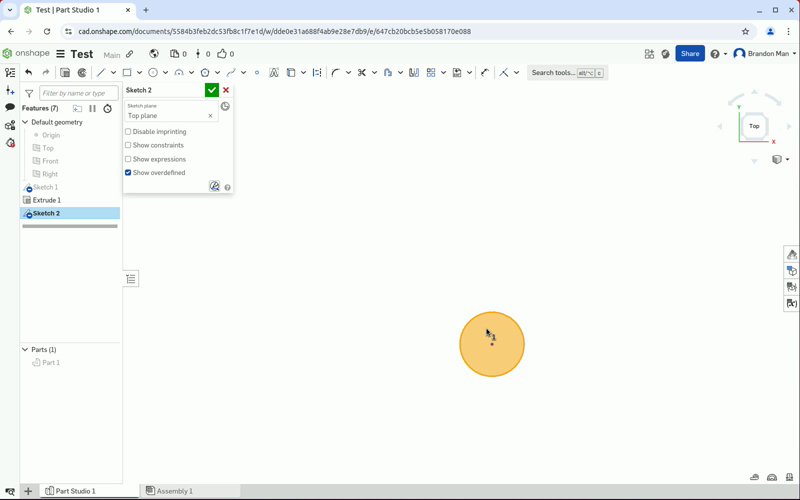
scroll(-6)
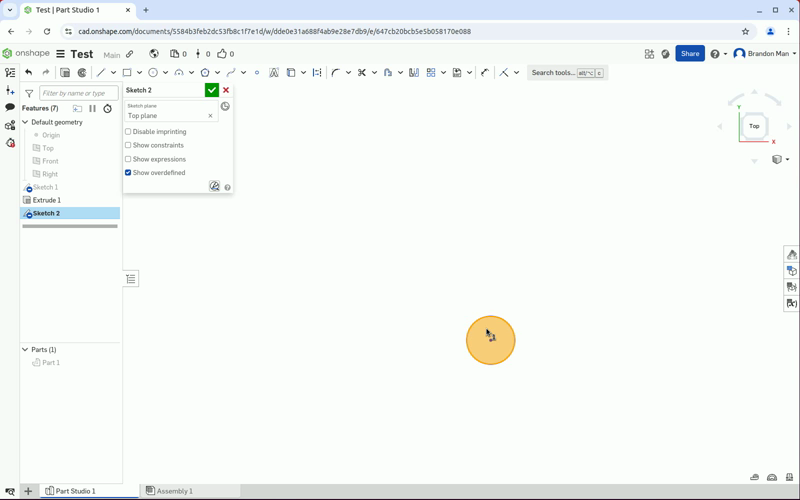
scroll(-6)
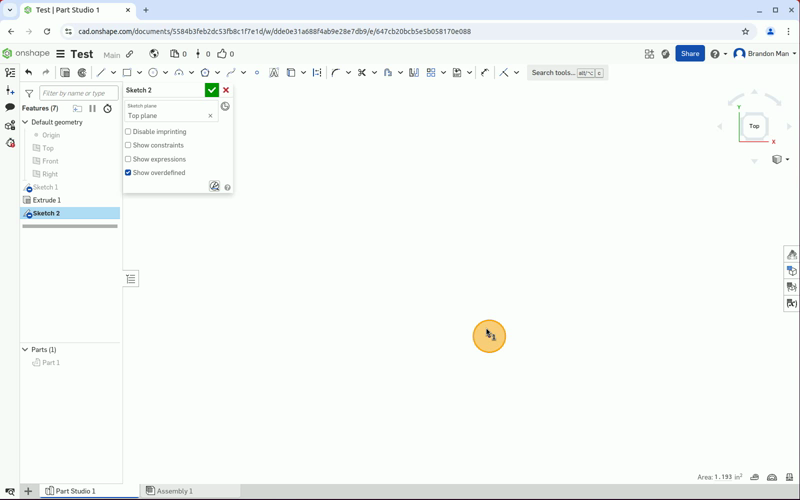
scroll(-6)
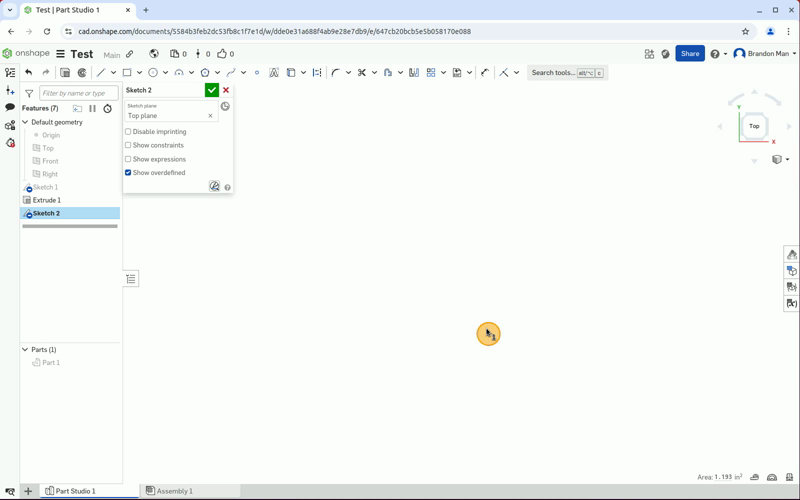
scroll(-6)
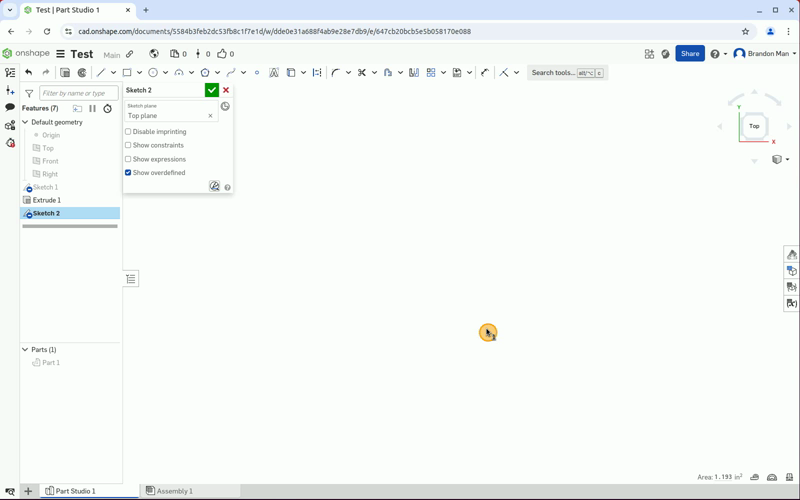
scroll(-6)
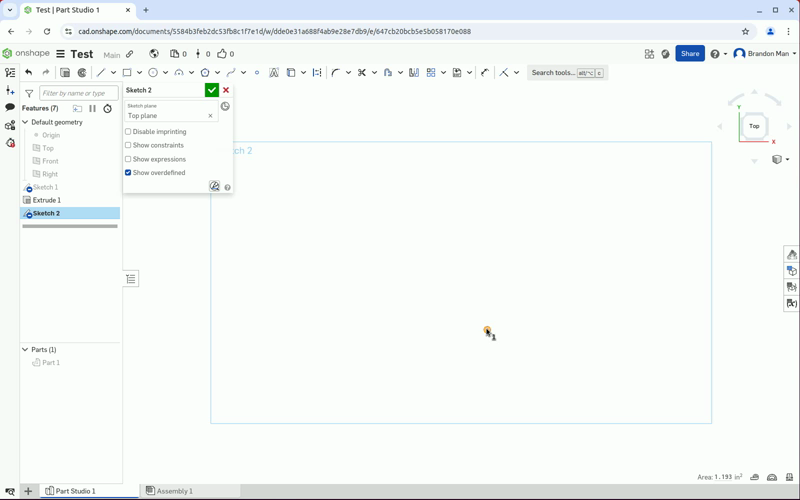
mouse_move(73, 352)
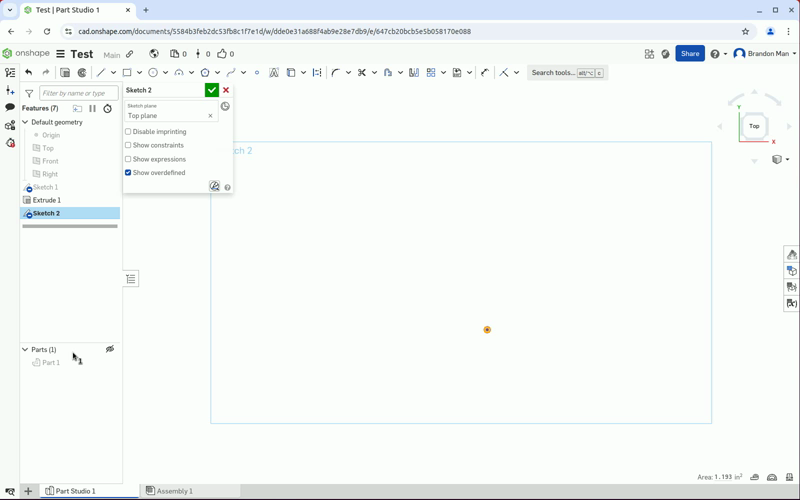
key(shift+y)
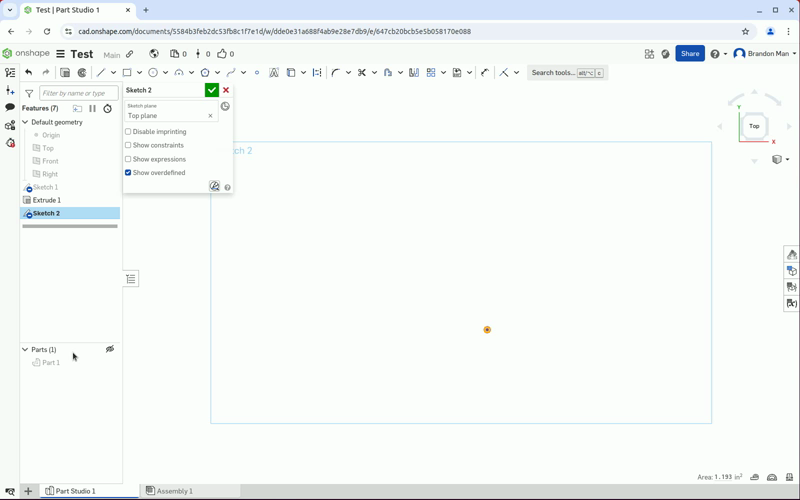
key(shift+e)
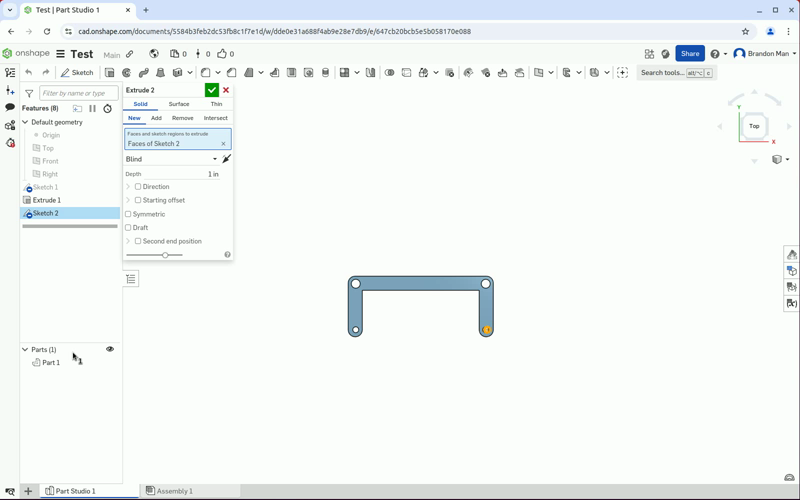
mouse_move(143, 106)
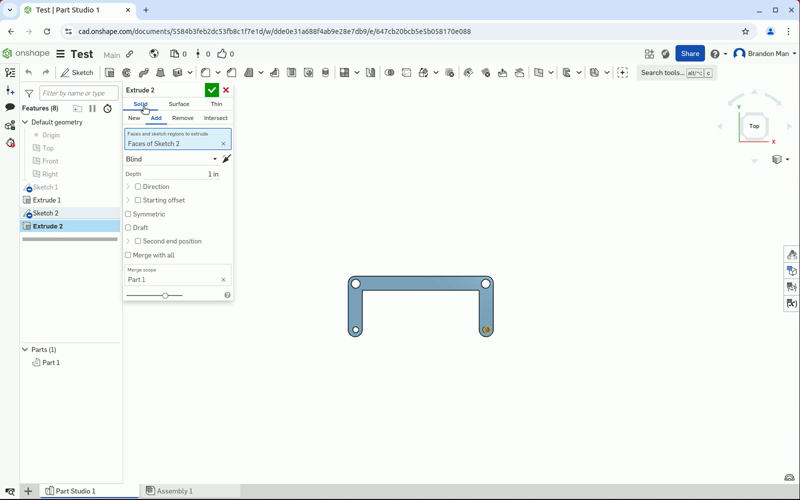
click(143, 106)
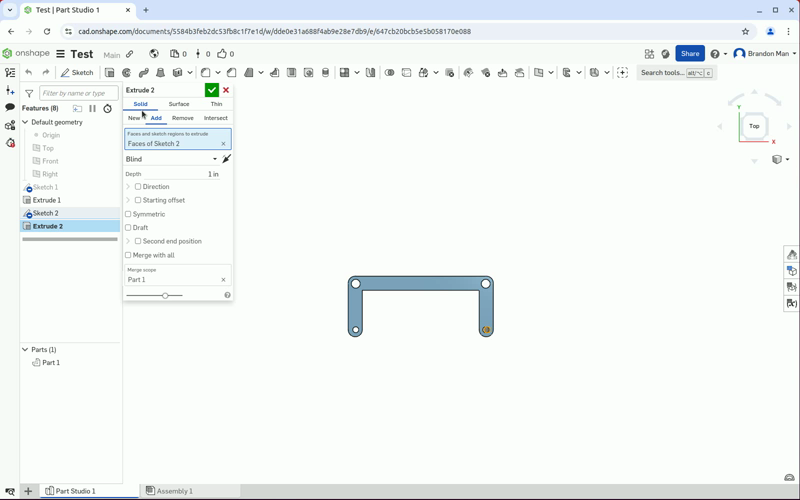
mouse_move(137, 120)
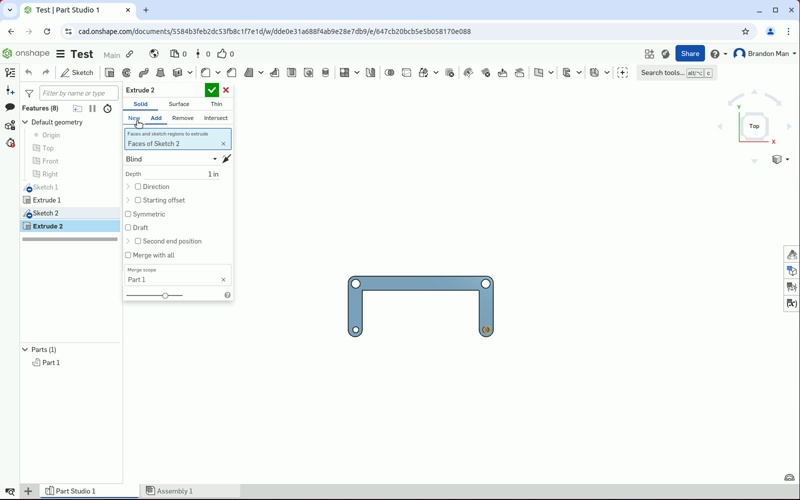
click(137, 120)
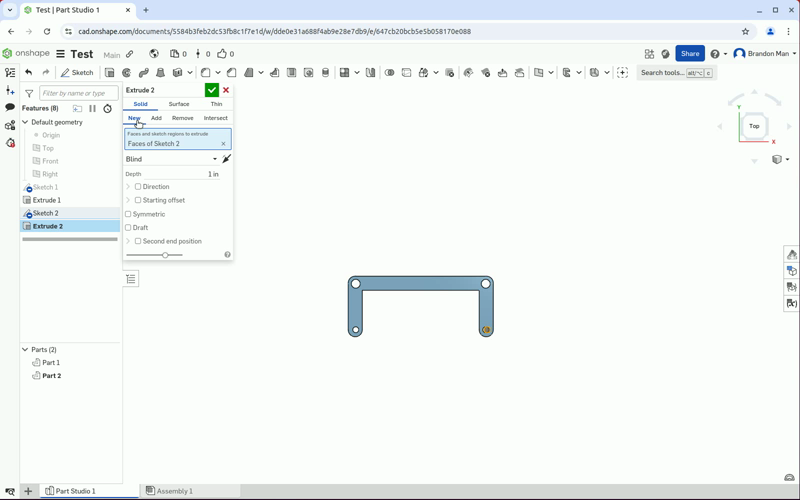
key(tab, 4)
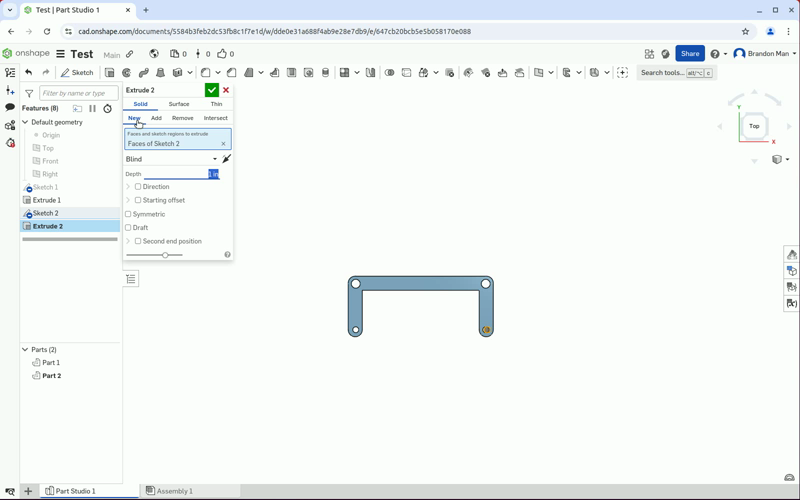
text(2.407)
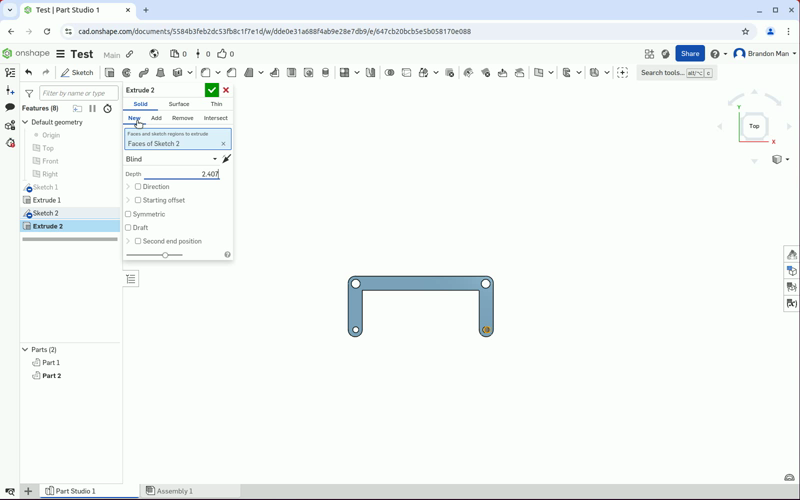
key(enter)
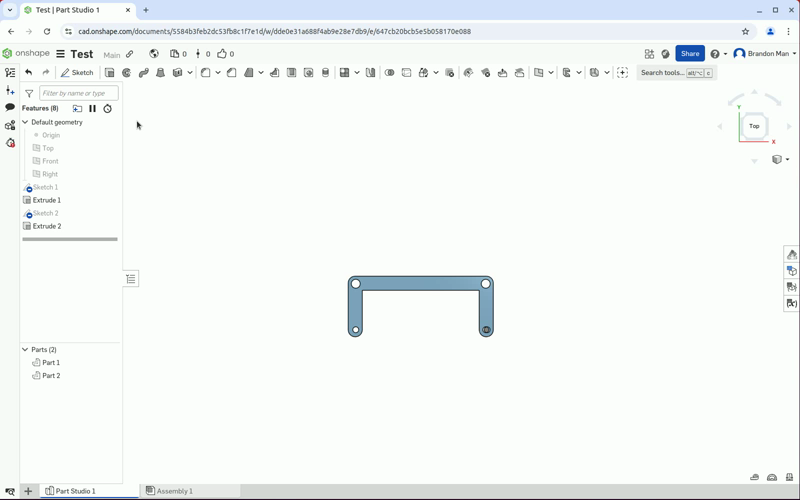
key(shift+h)
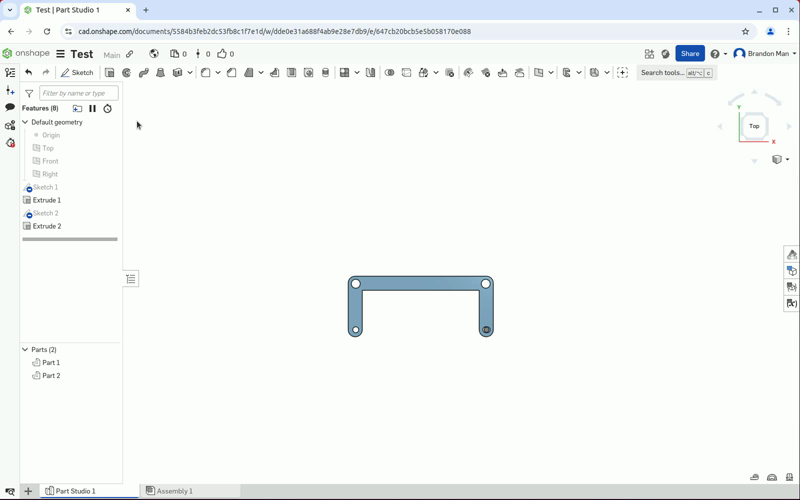
key(shift+h)
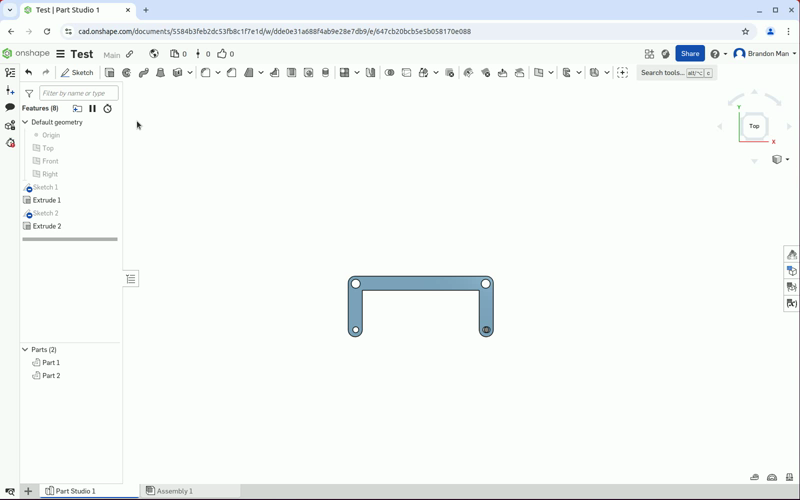
mouse_move(73, 189)
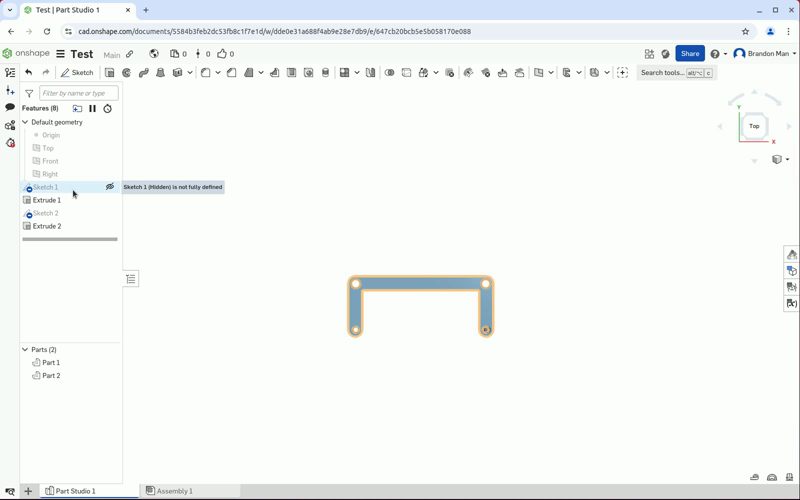
click(73, 189)
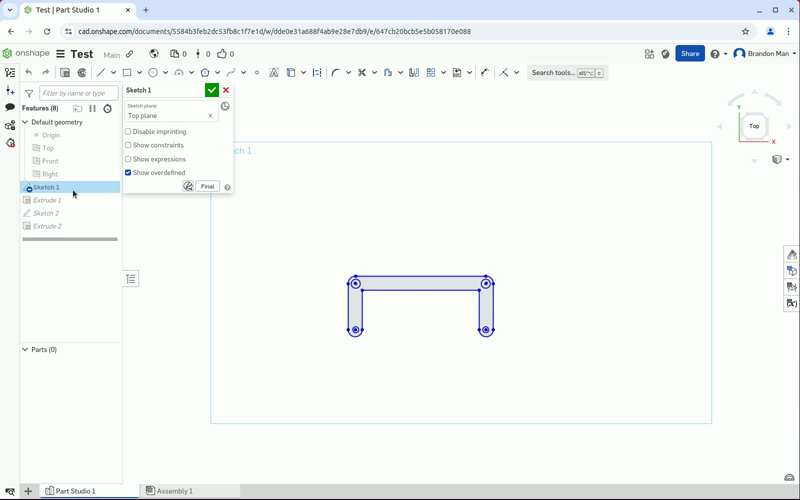
mouse_move(229, 92)
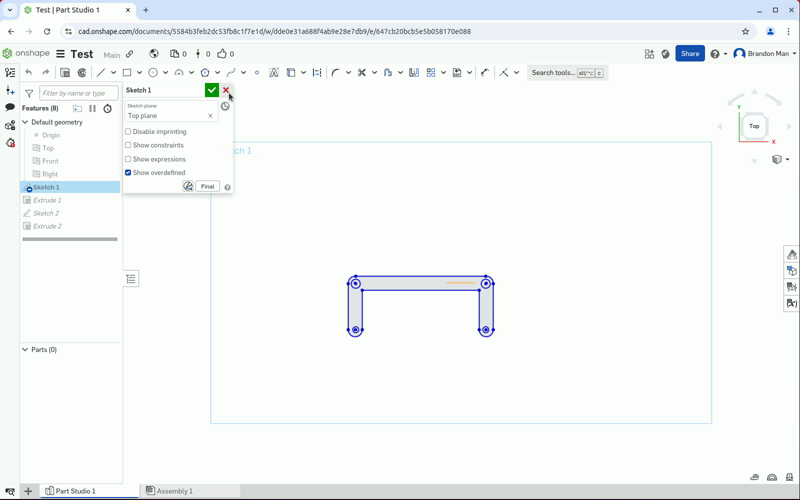
click(229, 92)
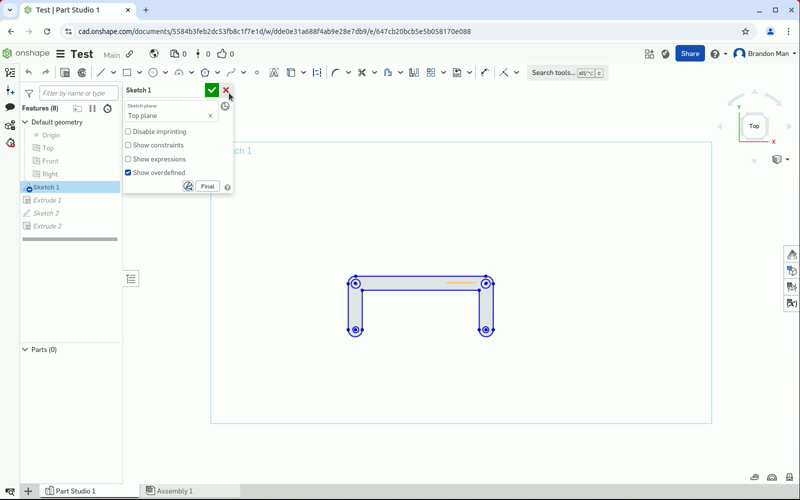
key(shift+s)
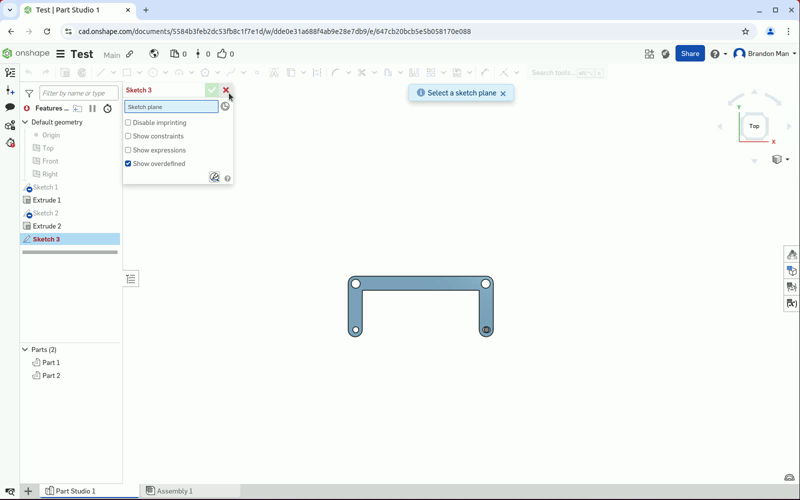
mouse_move(73, 150)
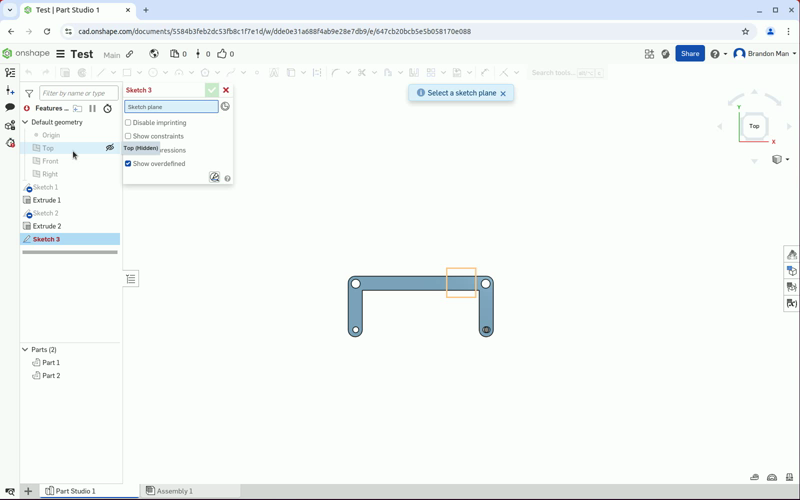
click(73, 150)
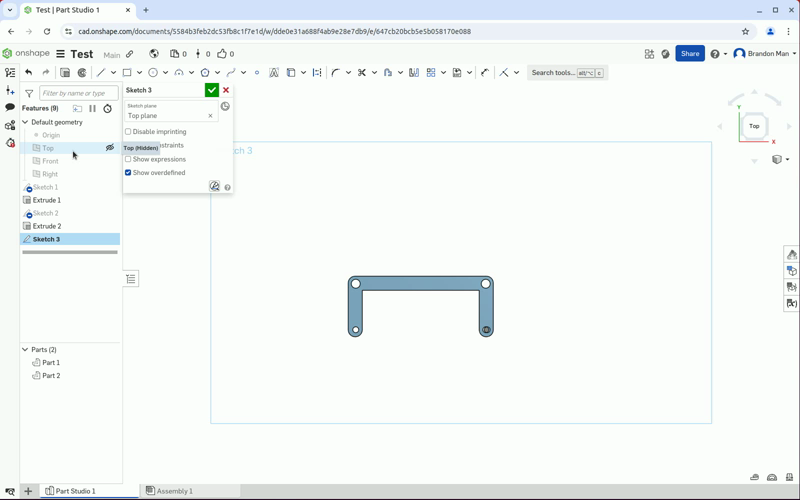
mouse_move(73, 352)
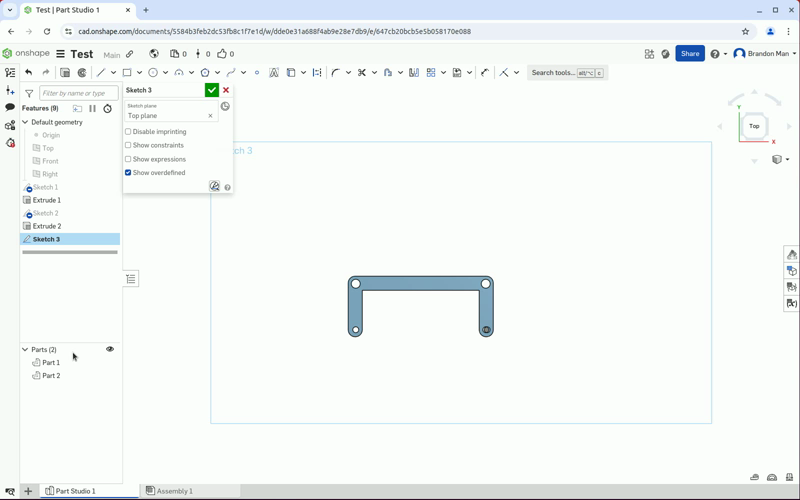
key(y)
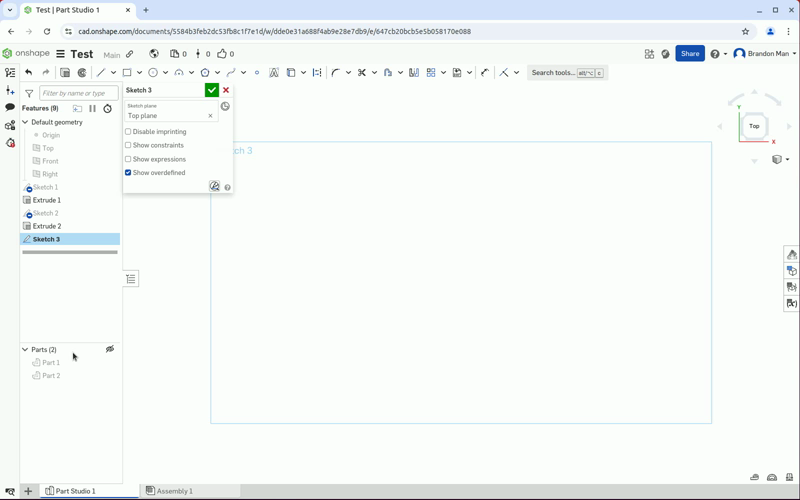
key(c)
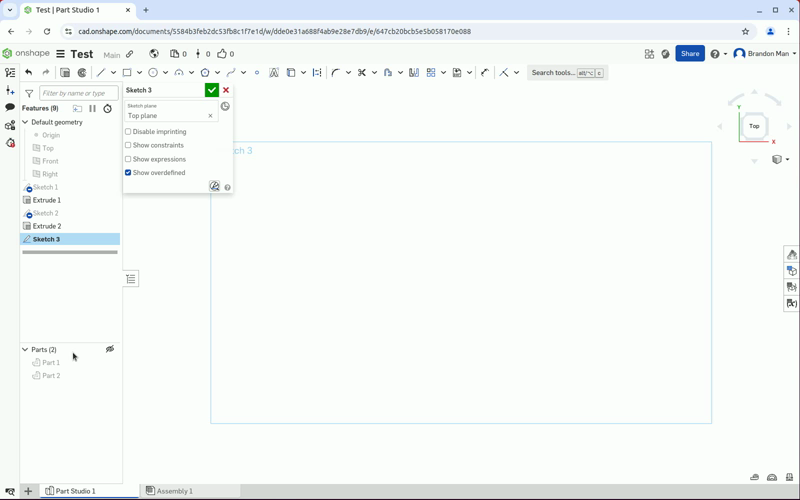
key_down(shift)
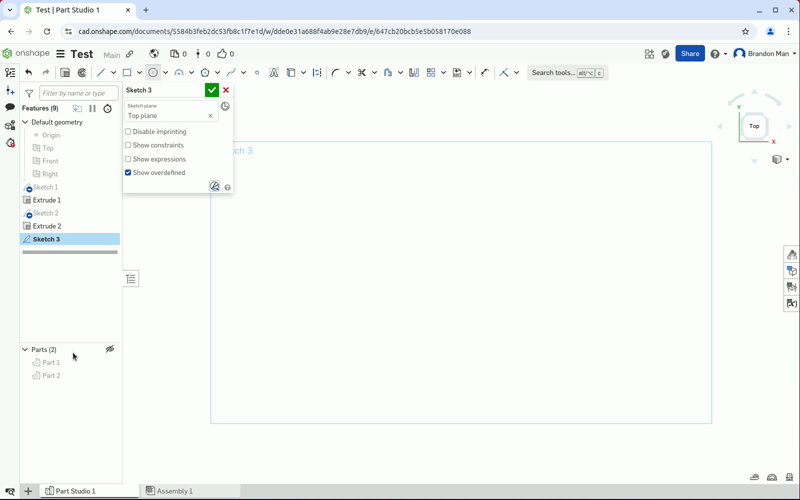
mouse_move(355, 329)
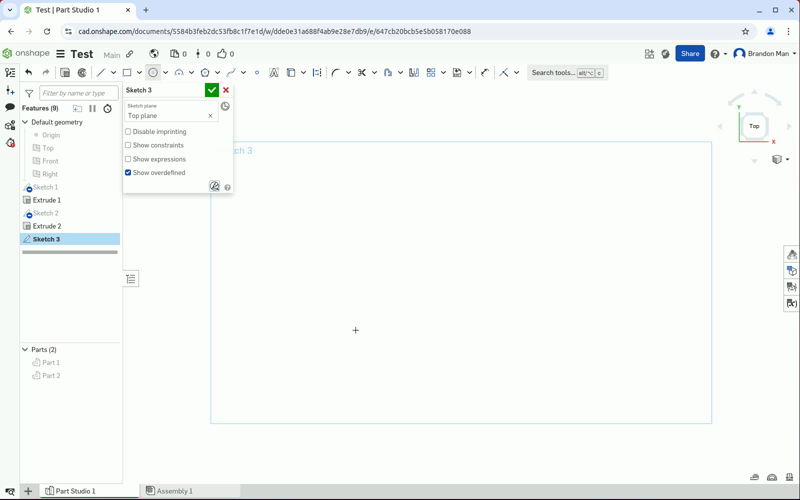
click(355, 329)
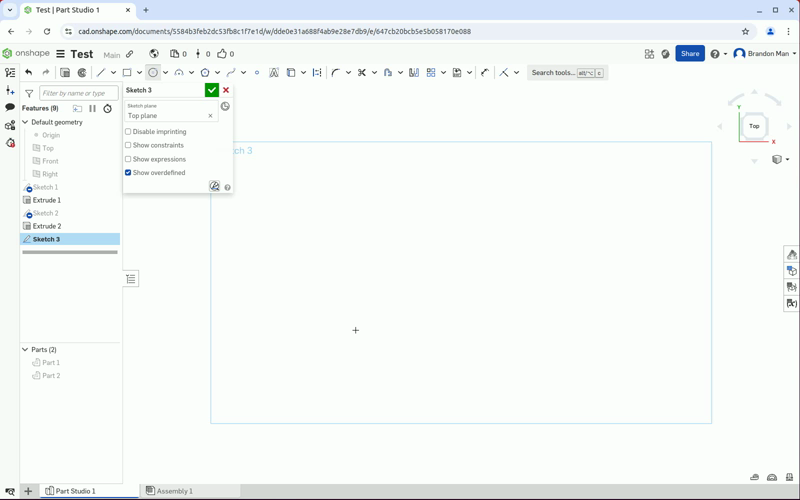
key_up(shift)
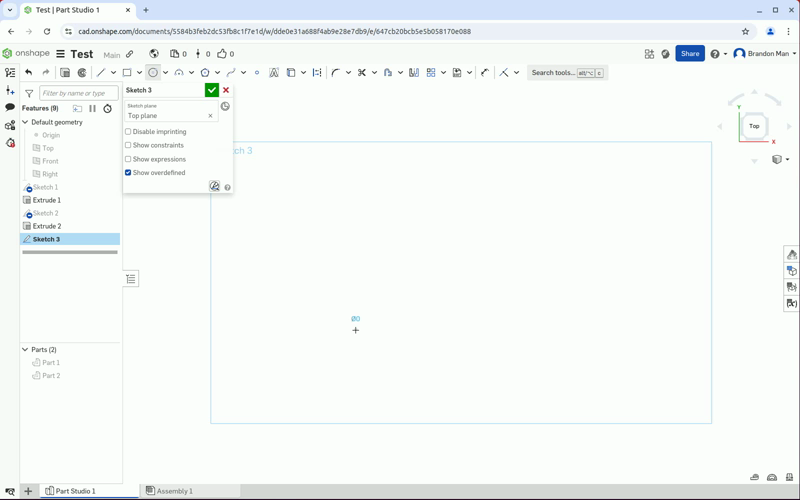
mouse_move(358, 329)
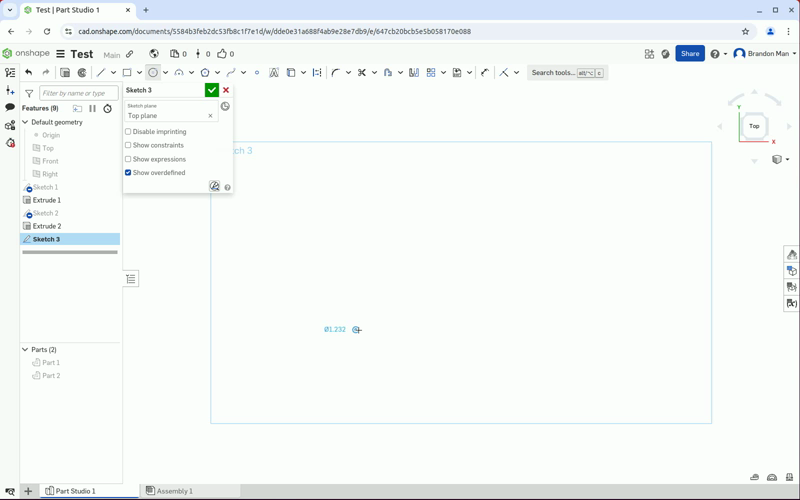
click(358, 329)
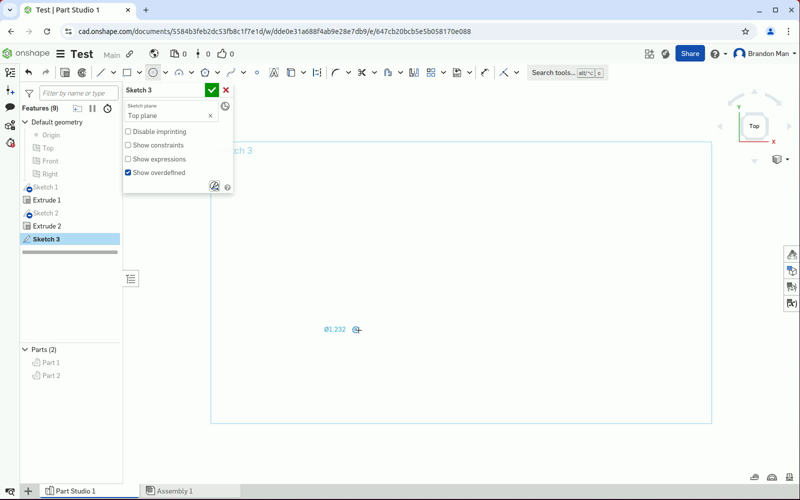
key(esc)
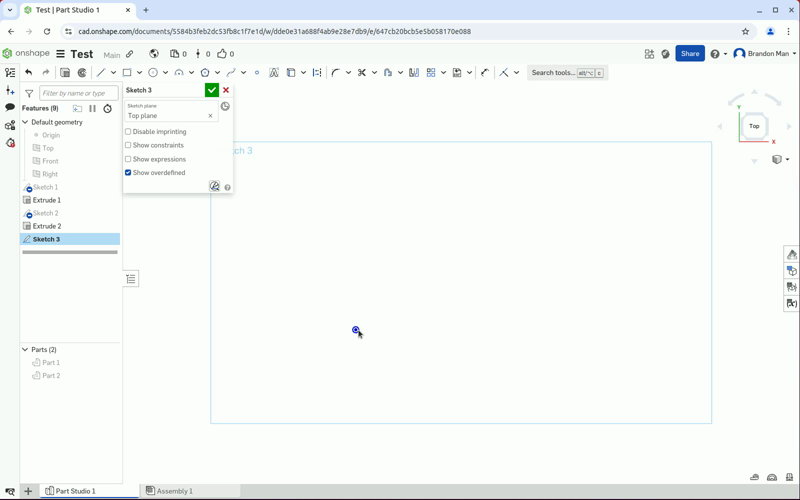
mouse_move(358, 328)
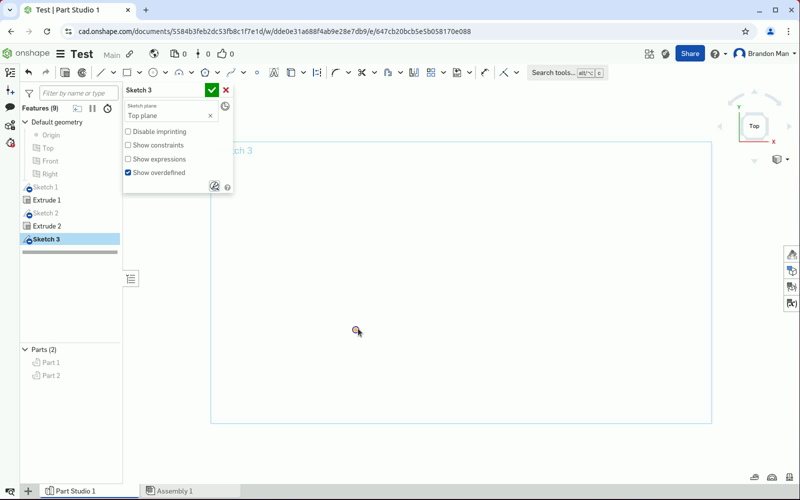
scroll(6)
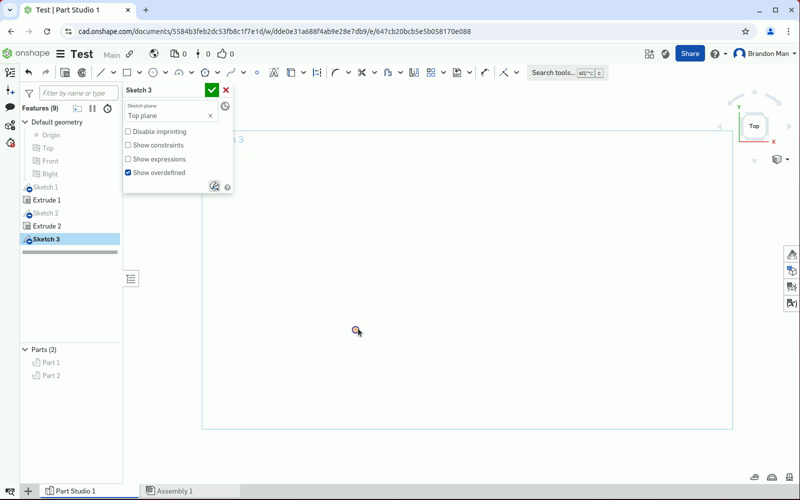
scroll(6)
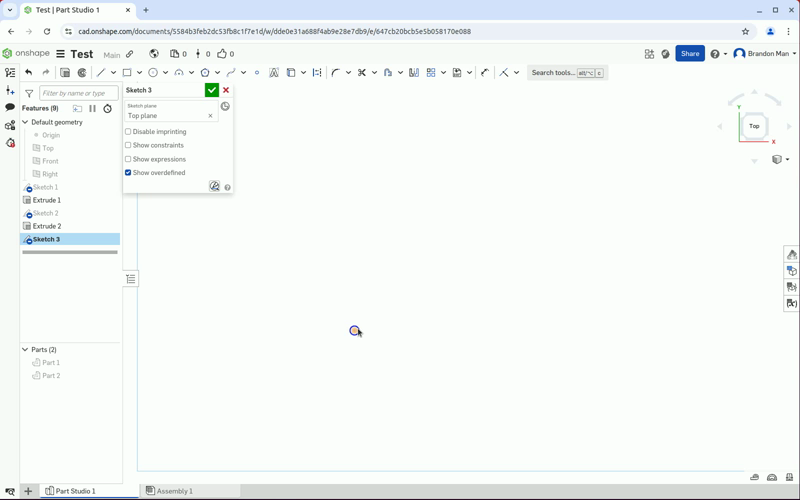
scroll(6)
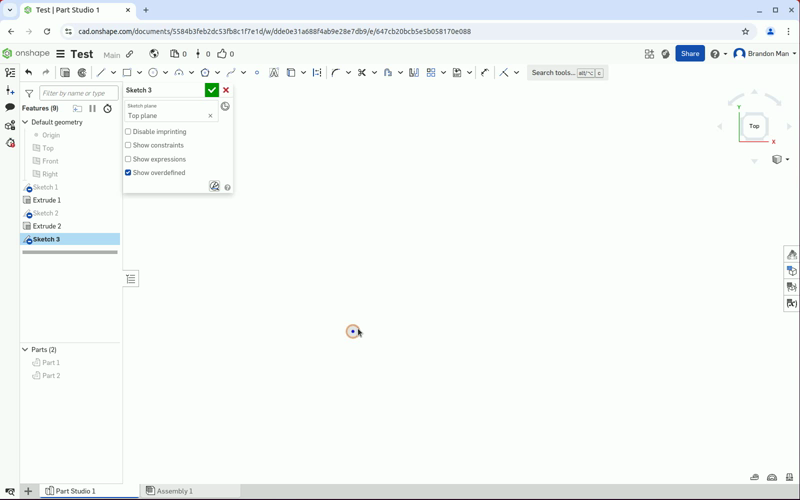
scroll(6)
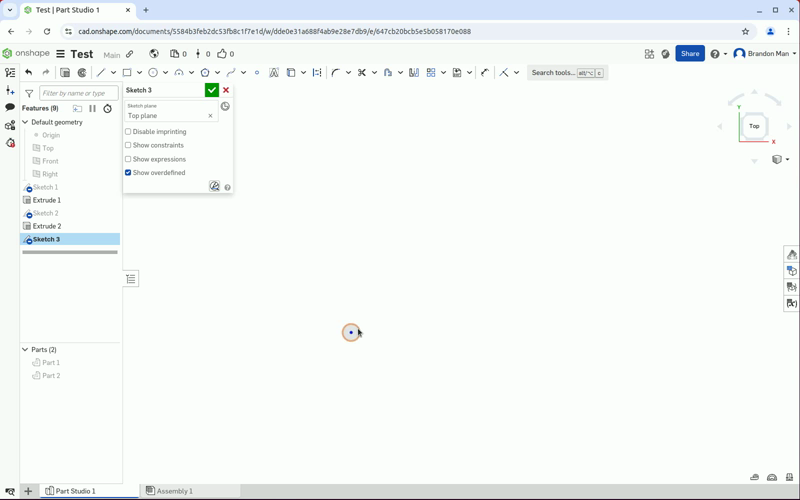
scroll(6)
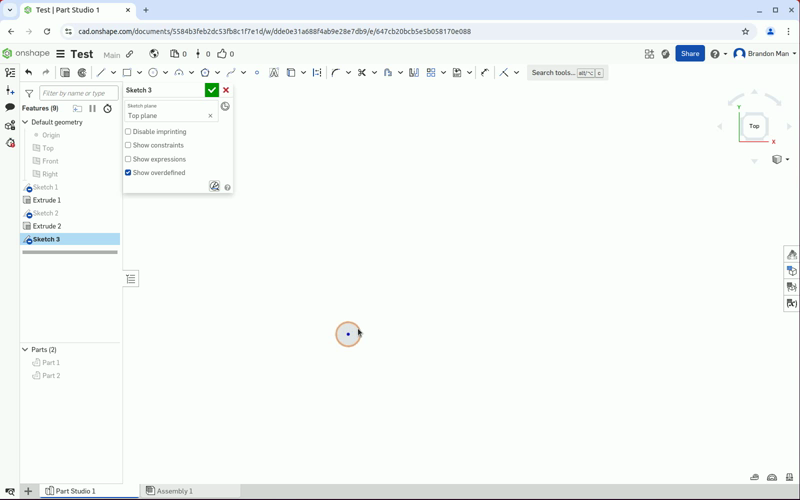
scroll(6)
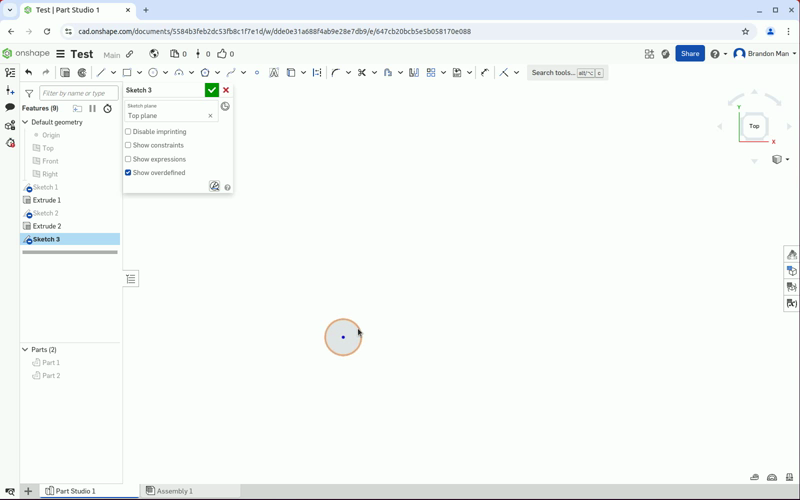
scroll(6)
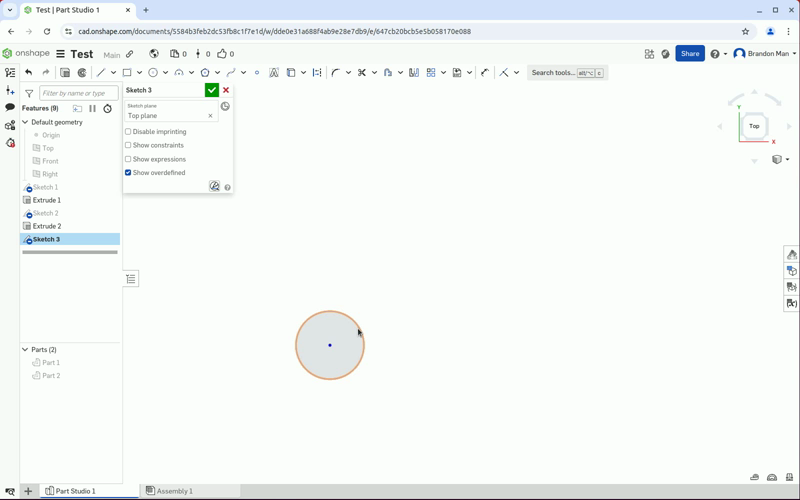
click(358, 328)
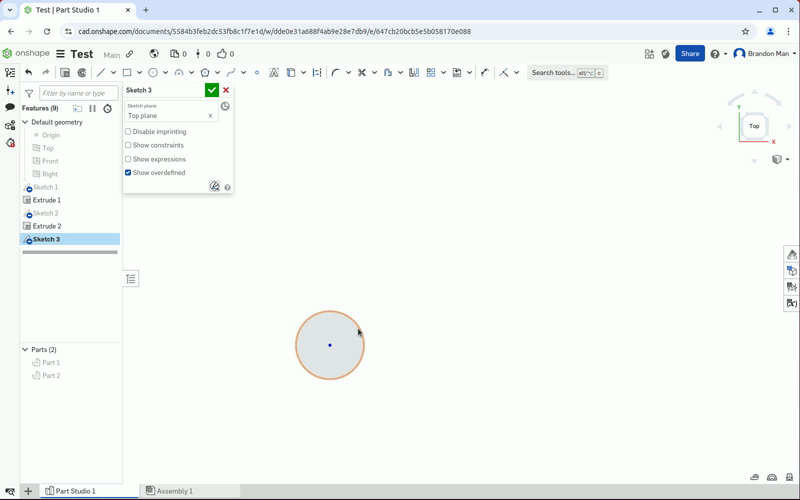
scroll(-6)
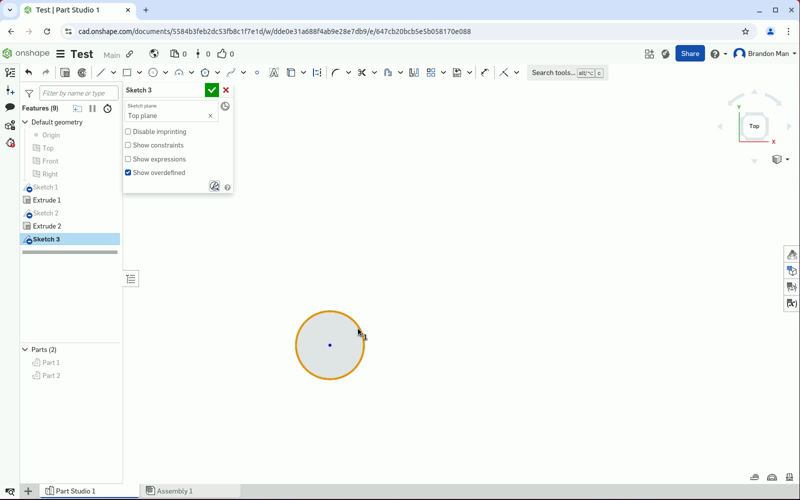
scroll(-6)
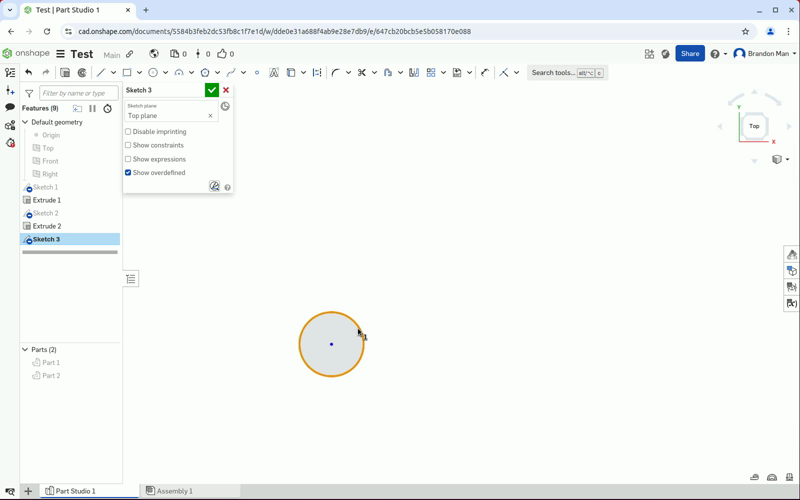
scroll(-6)
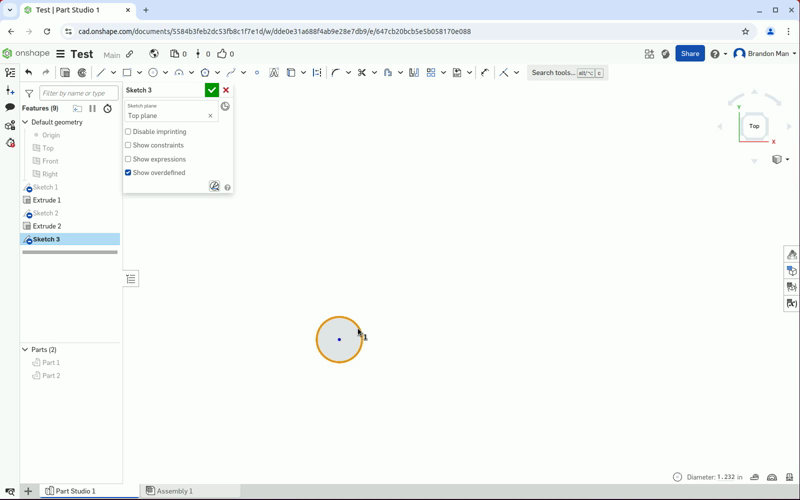
scroll(-6)
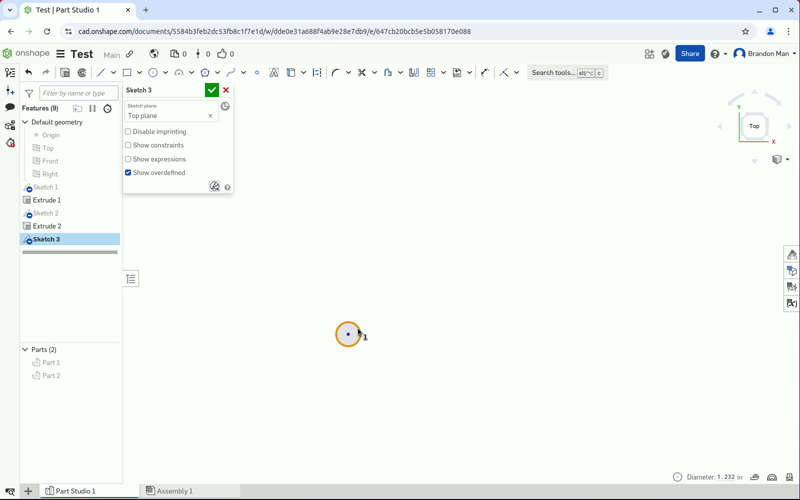
scroll(-6)
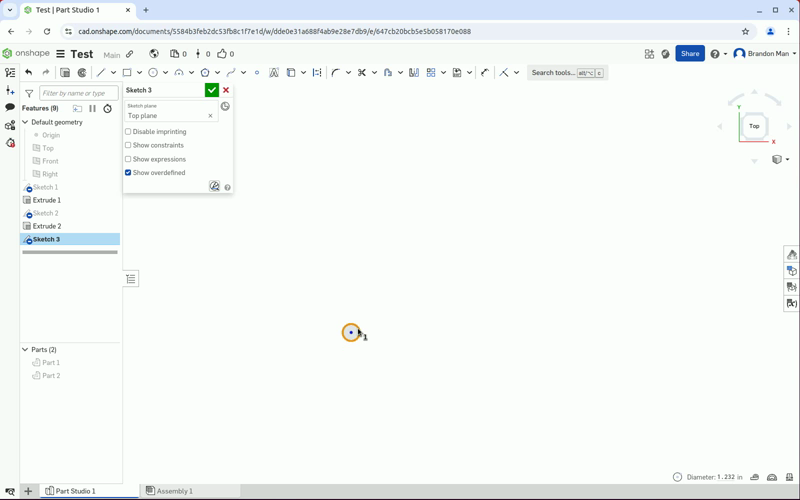
scroll(-6)
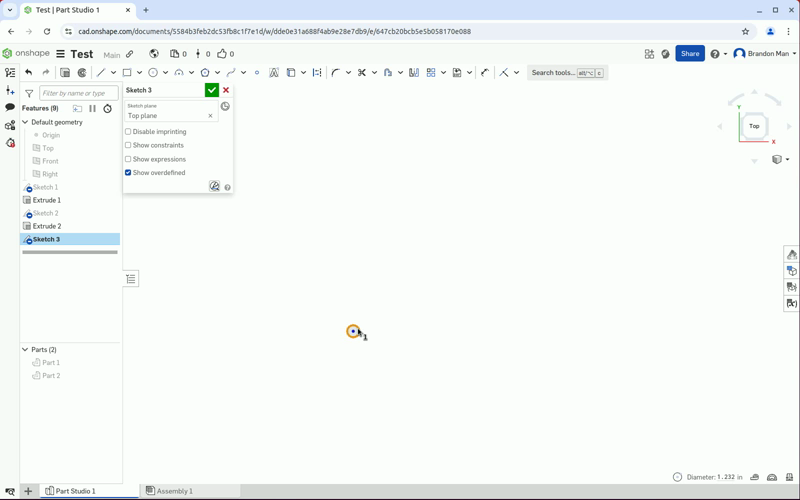
scroll(-6)
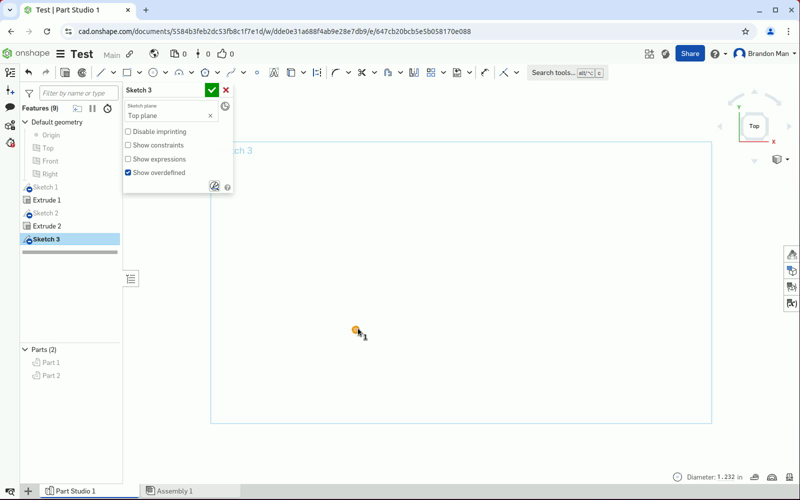
mouse_move(73, 352)
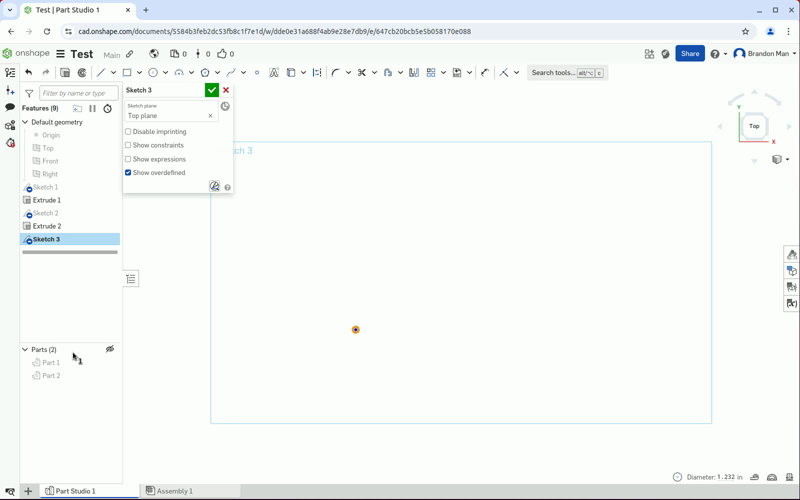
key(shift+y)
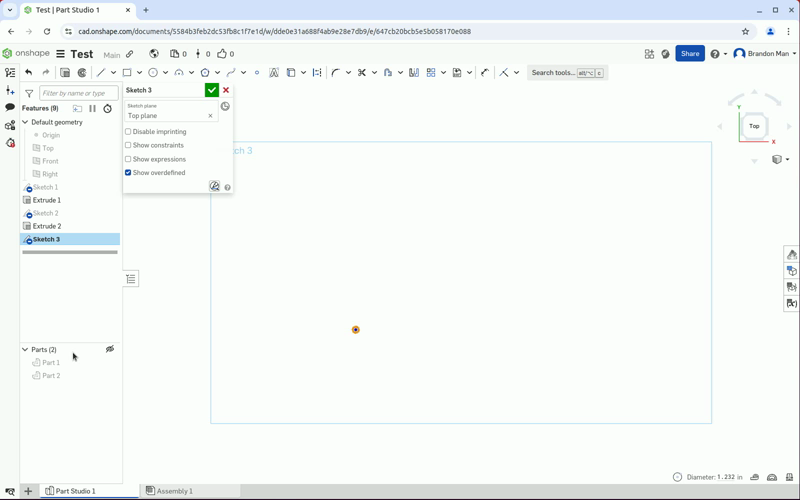
key(shift+e)
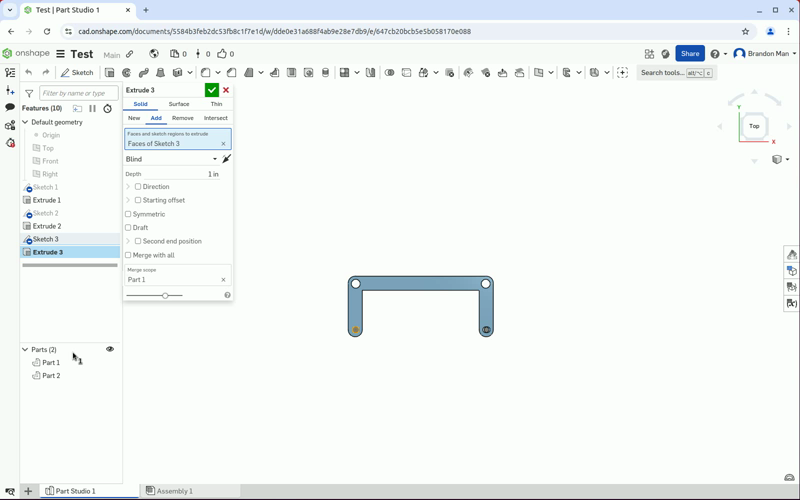
mouse_move(143, 106)
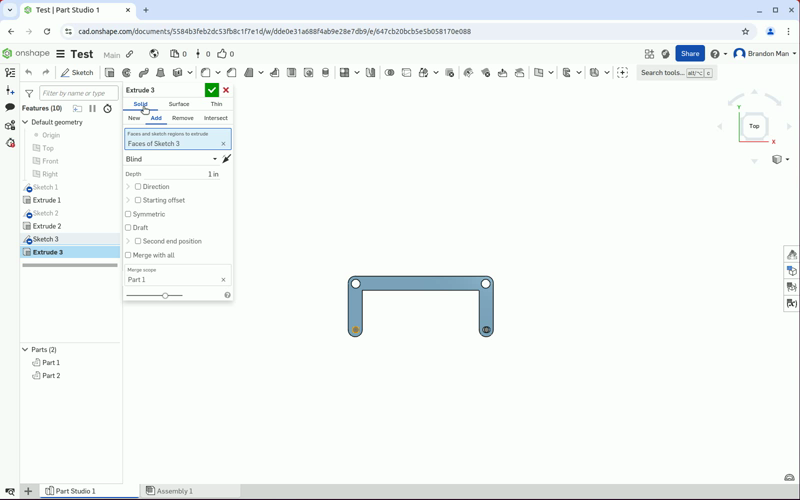
click(143, 106)
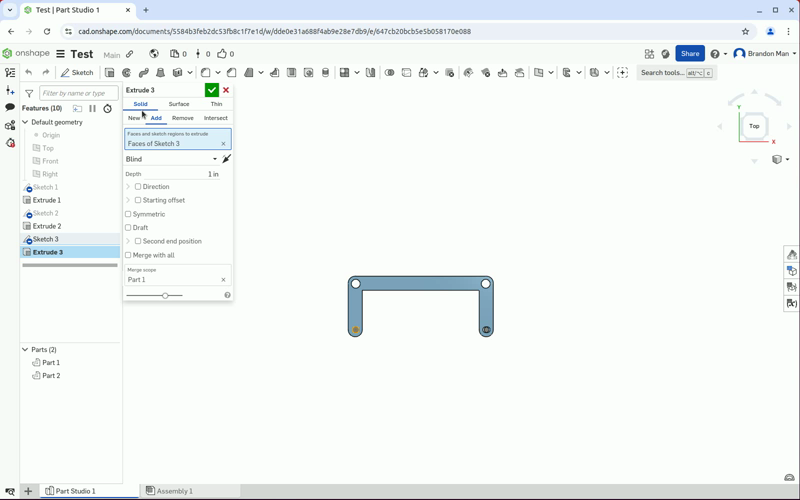
mouse_move(137, 120)
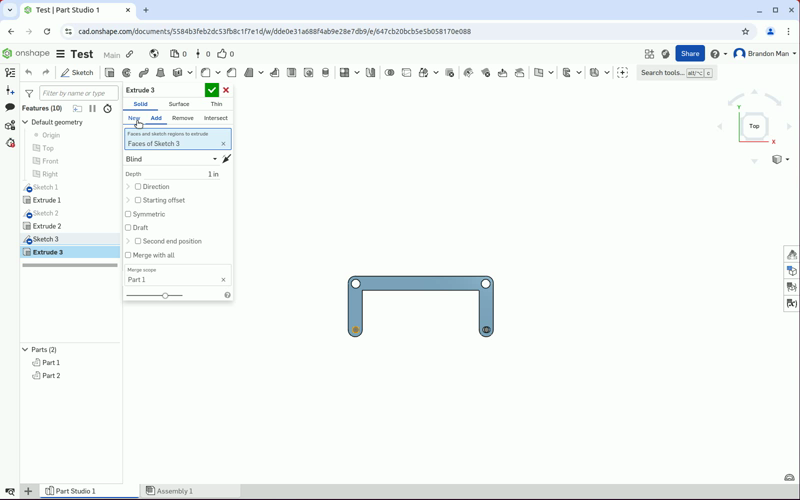
click(137, 120)
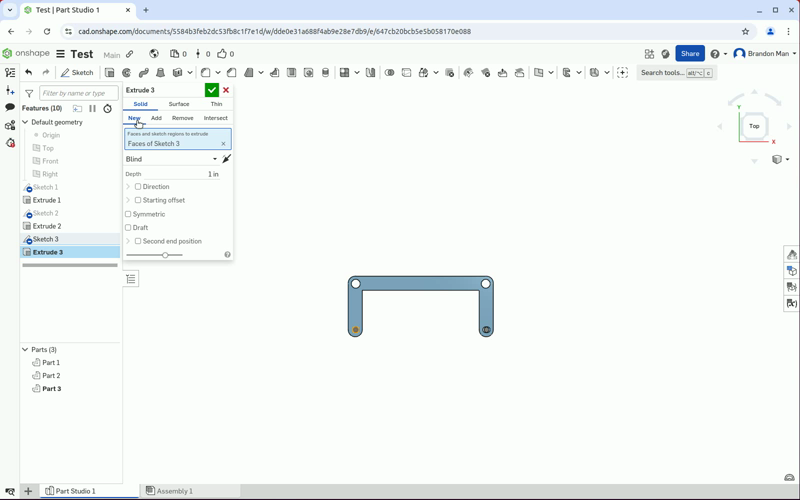
key(tab, 4)
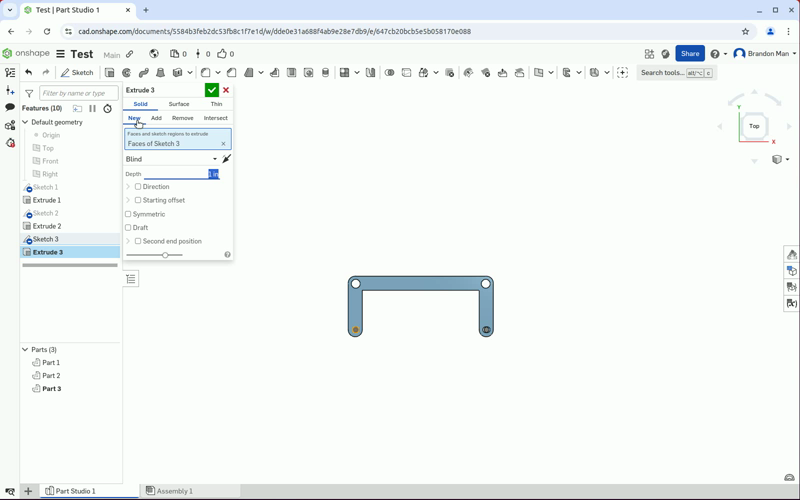
text(2.407)
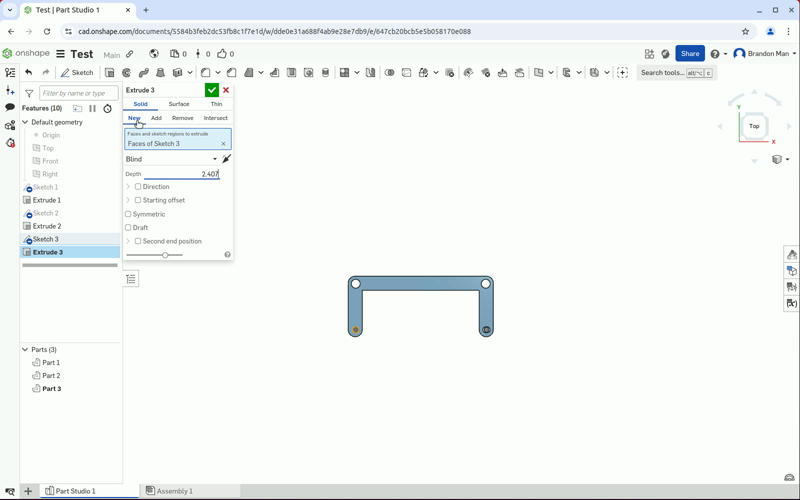
key(enter)
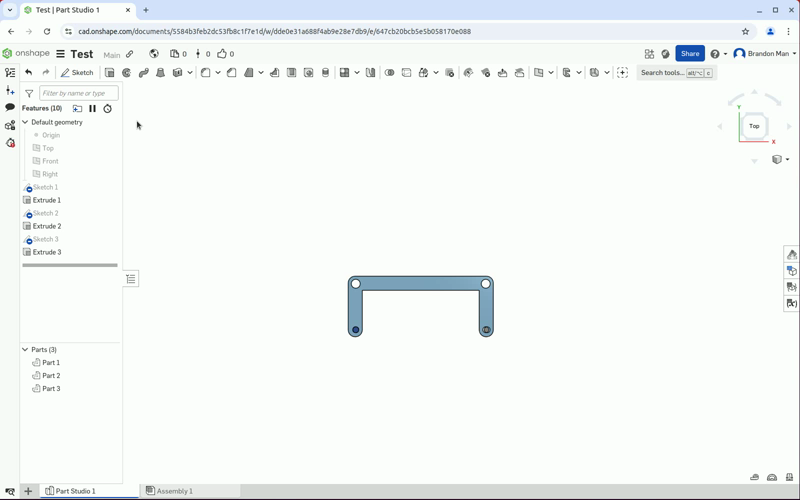
key(shift+h)
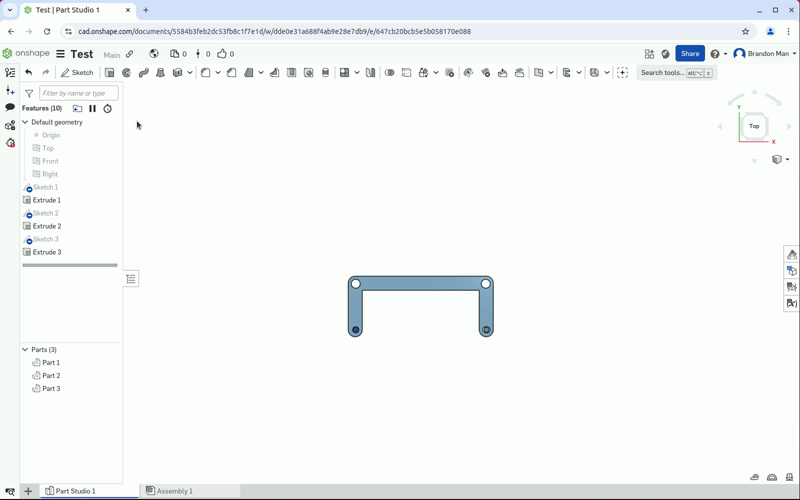
key(shift+h)
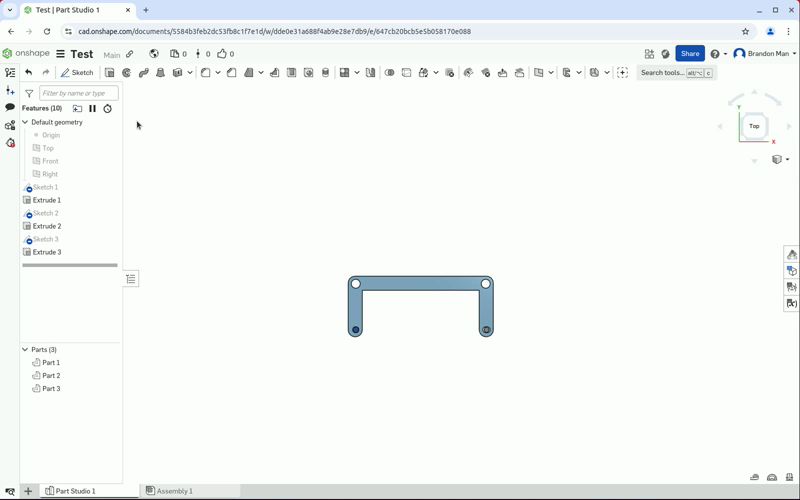
mouse_move(73, 189)
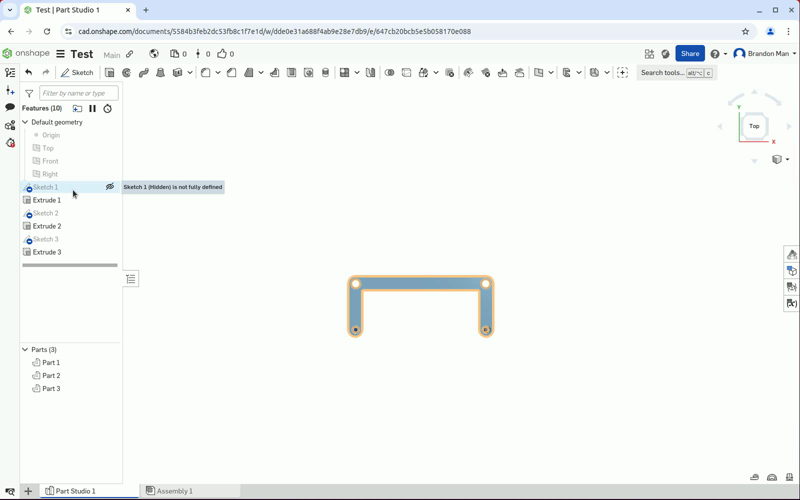
click(73, 189)
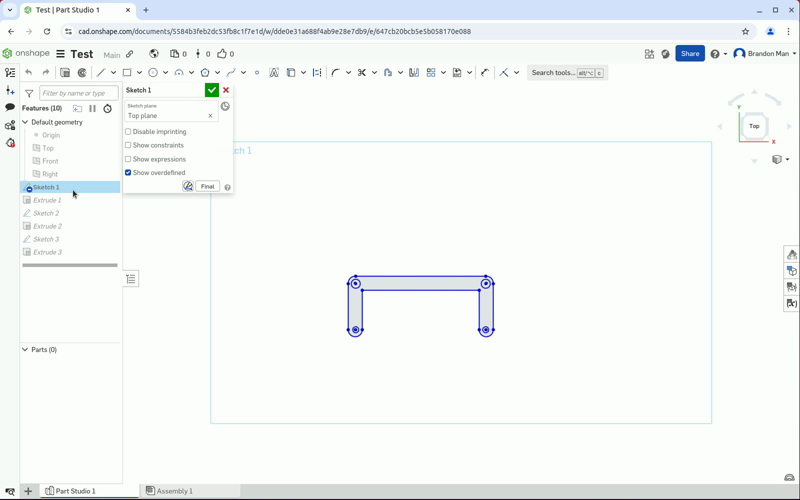
mouse_move(229, 92)
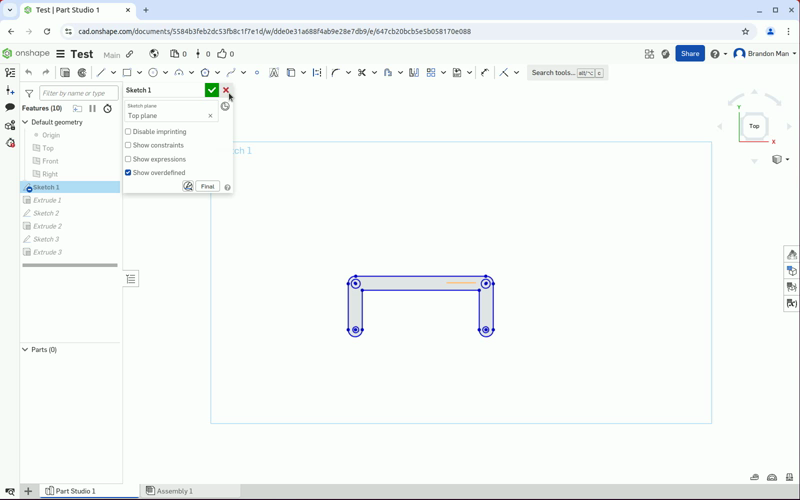
click(229, 92)
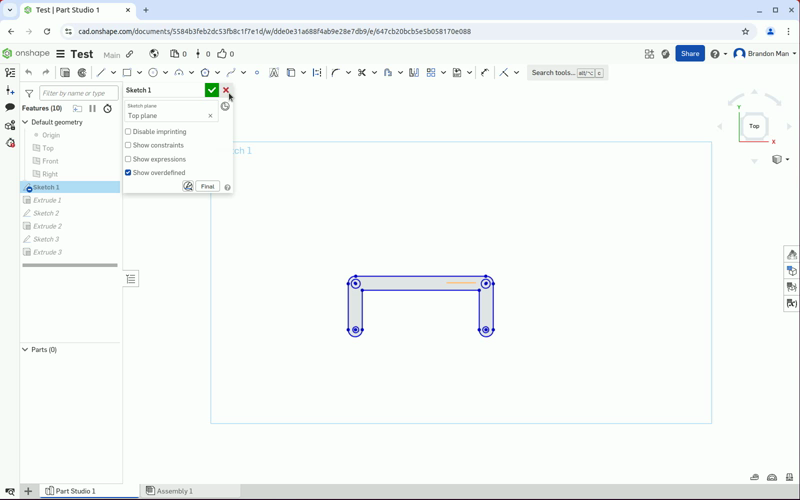
key(shift+s)
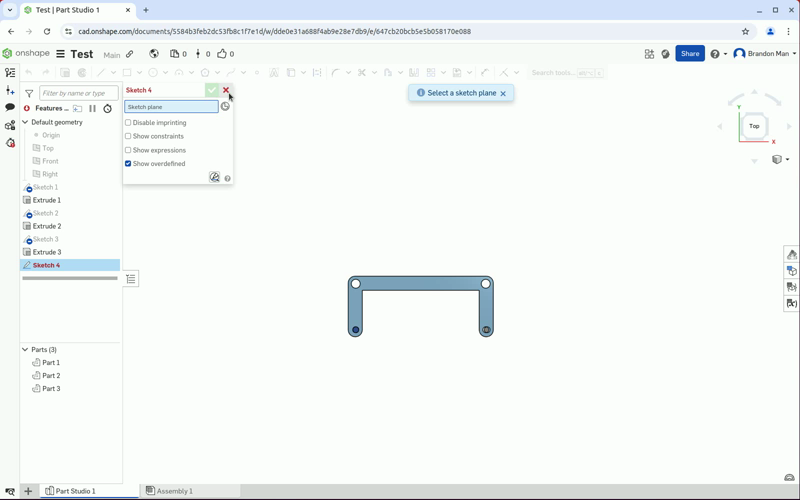
mouse_move(73, 150)
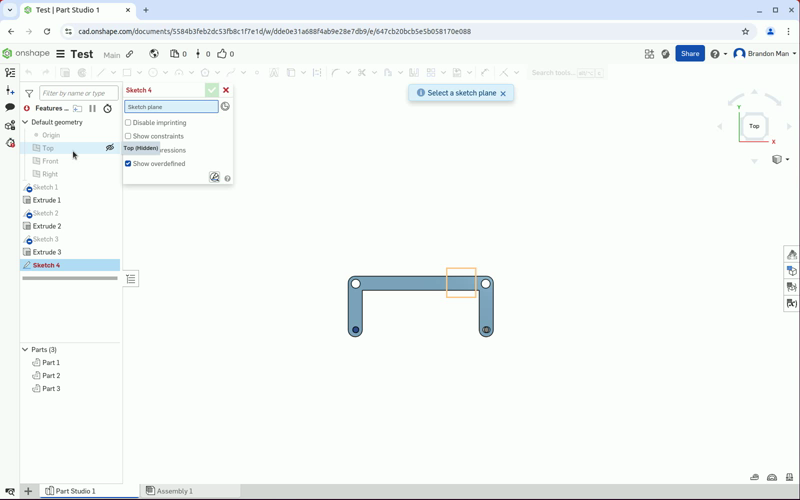
click(73, 150)
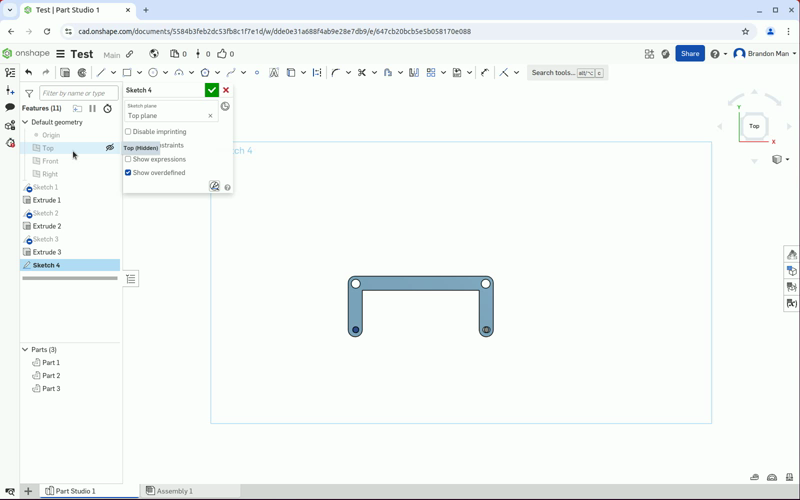
mouse_move(73, 352)
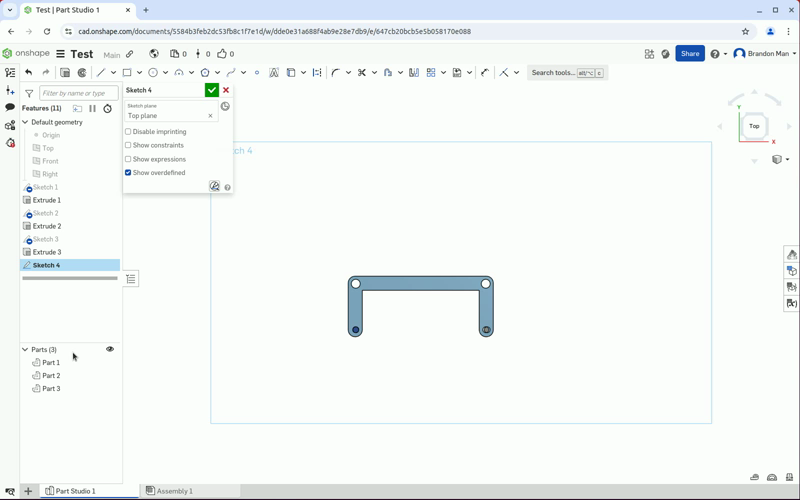
key(y)
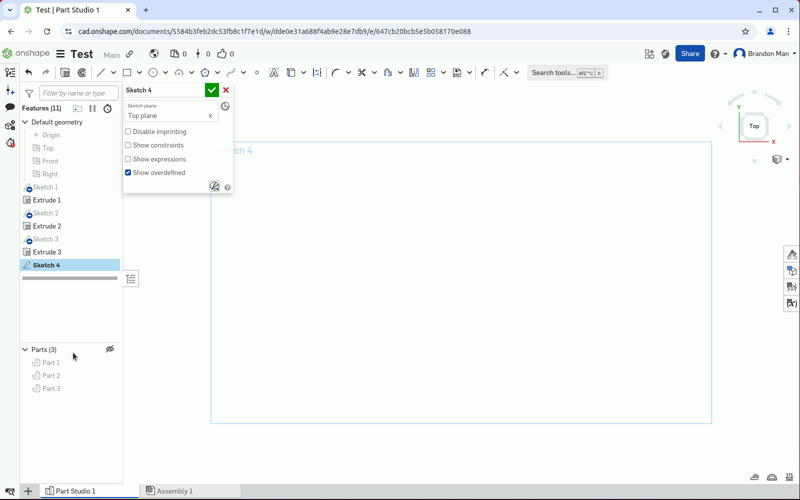
key(c)
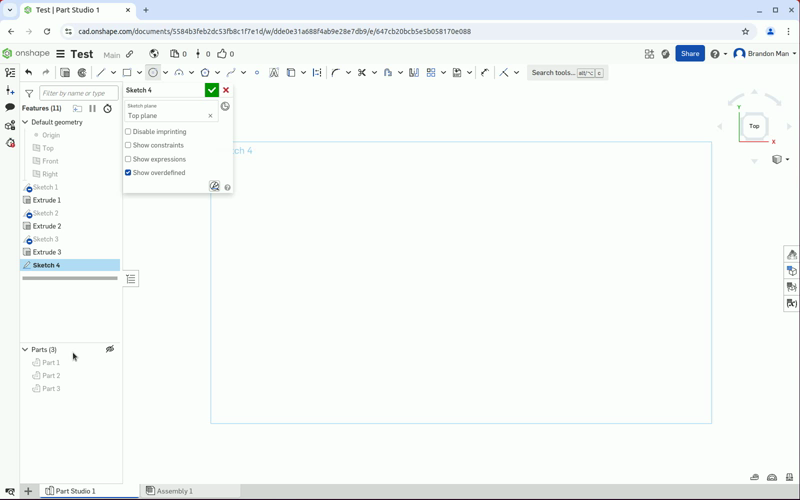
key_down(shift)
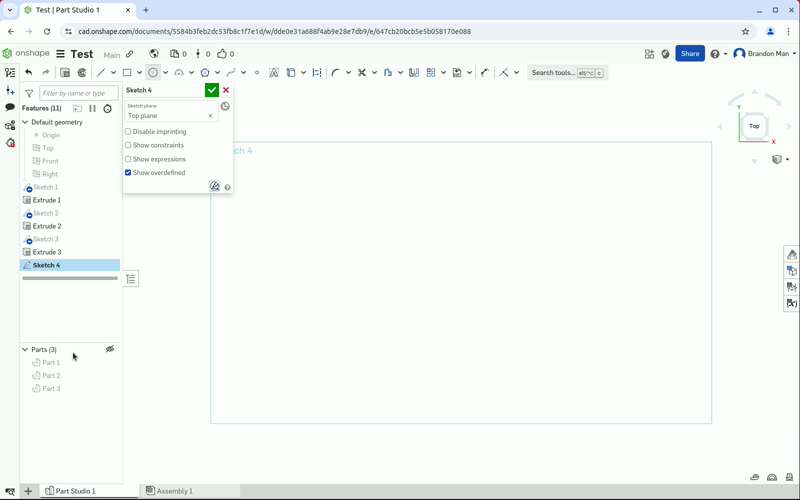
mouse_move(355, 329)
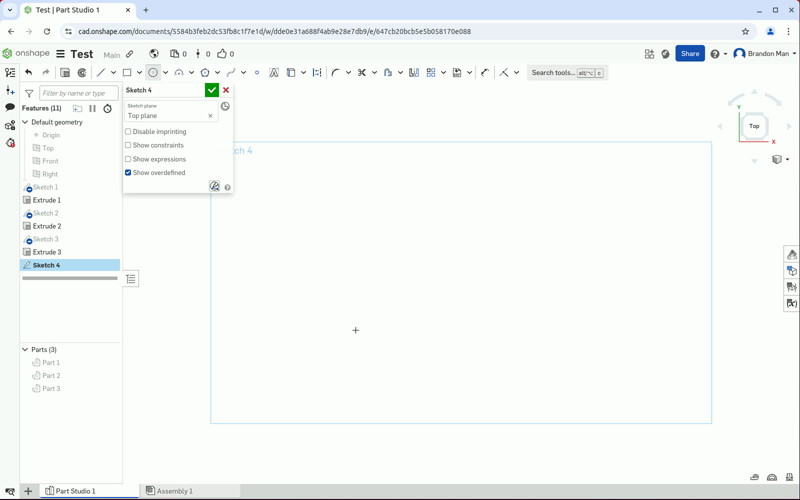
click(355, 329)
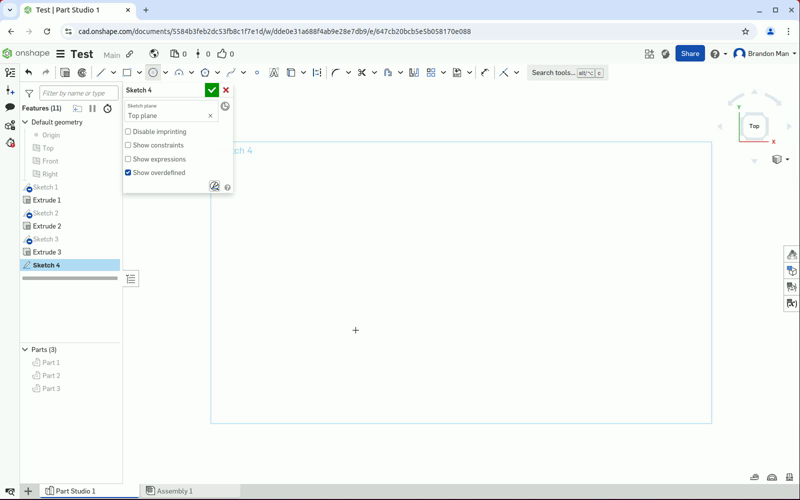
key_up(shift)
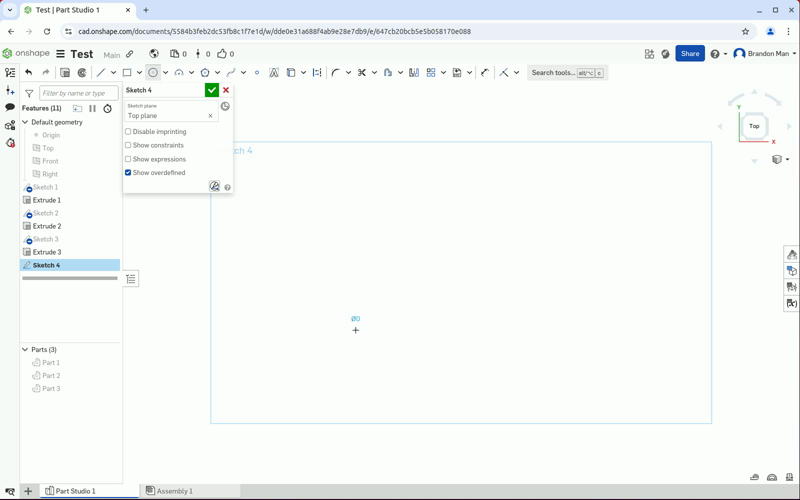
mouse_move(358, 329)
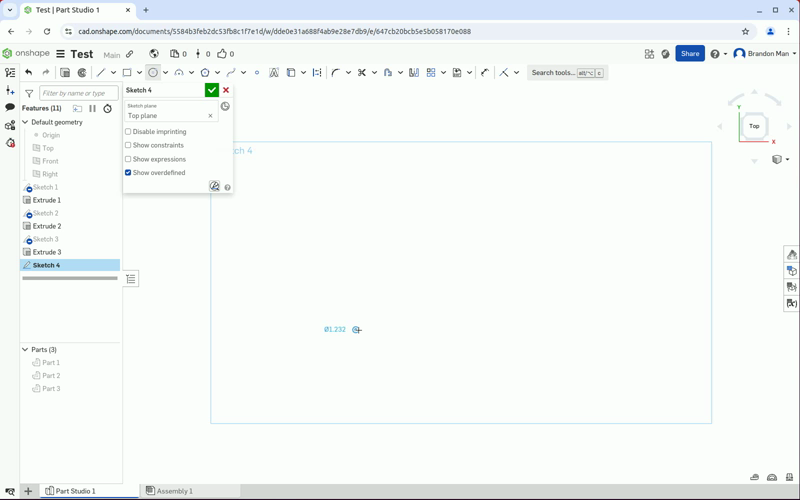
click(358, 329)
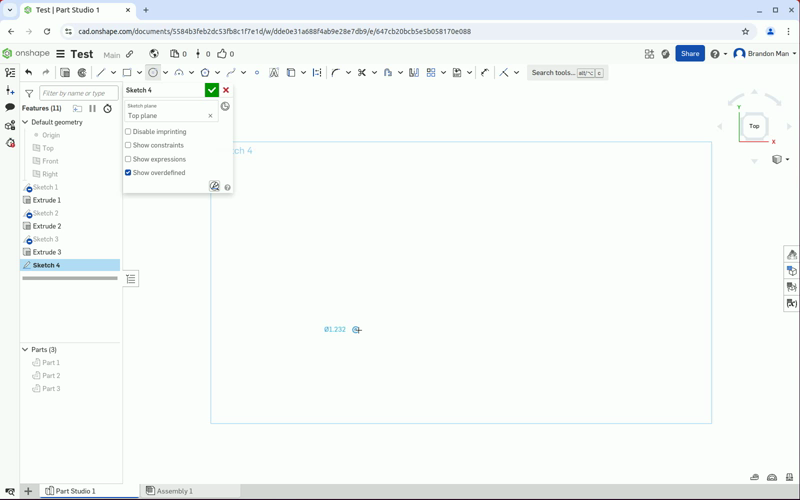
key(esc)
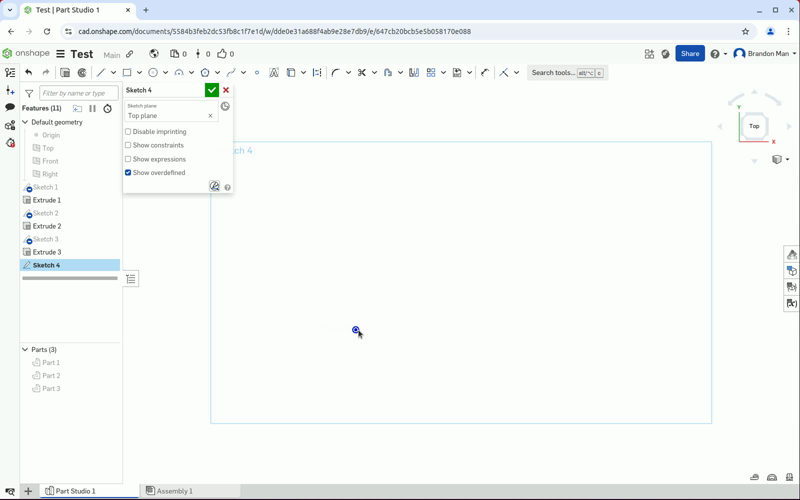
mouse_move(357, 330)
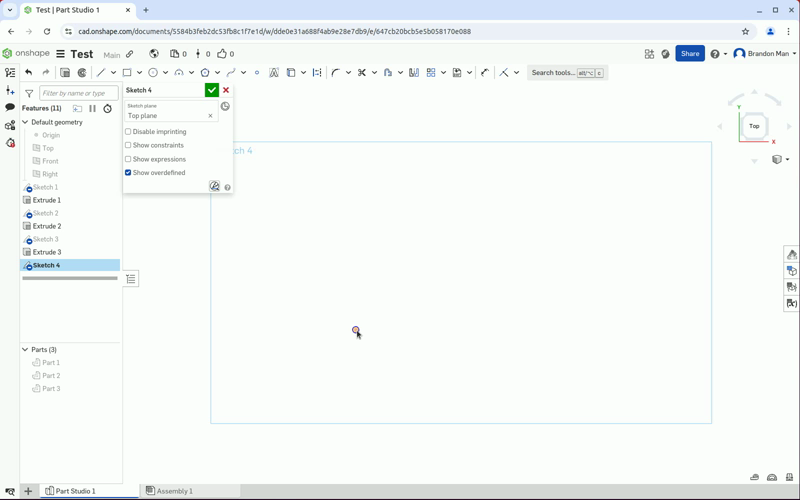
scroll(6)
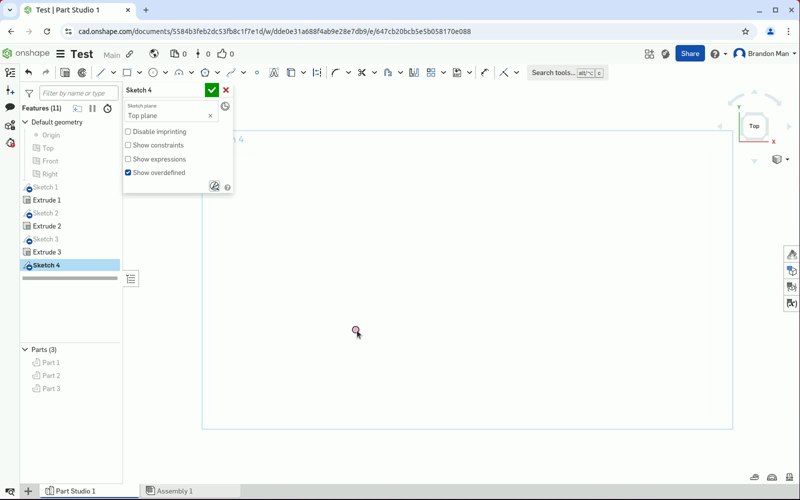
scroll(6)
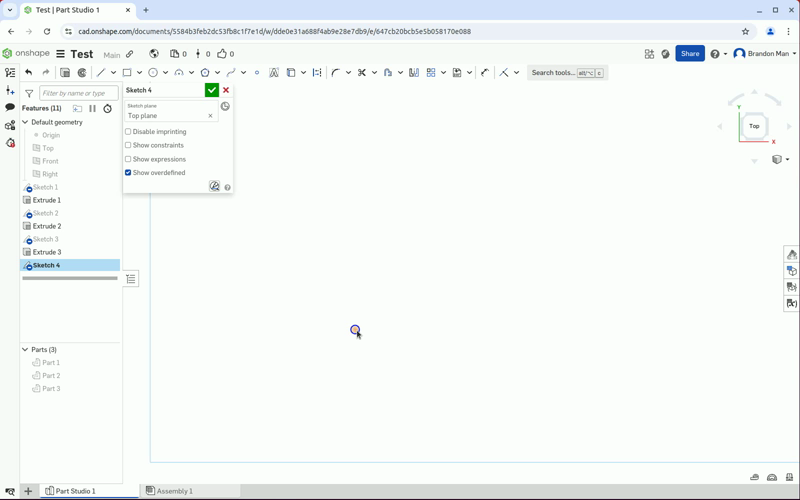
scroll(6)
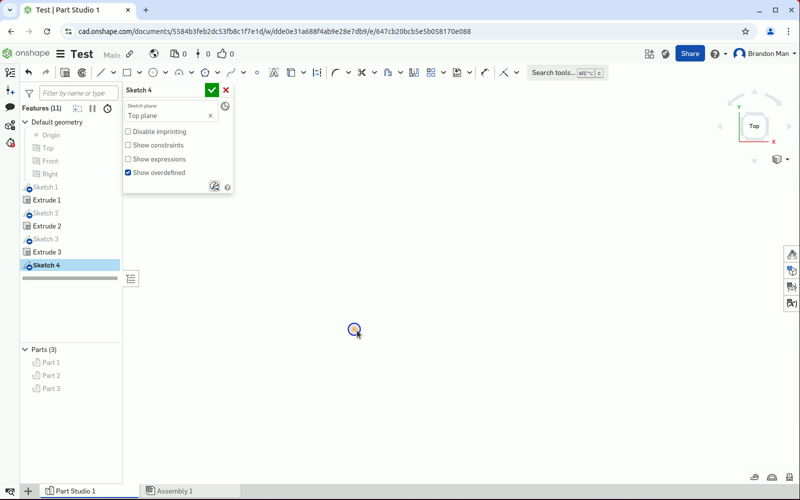
scroll(6)
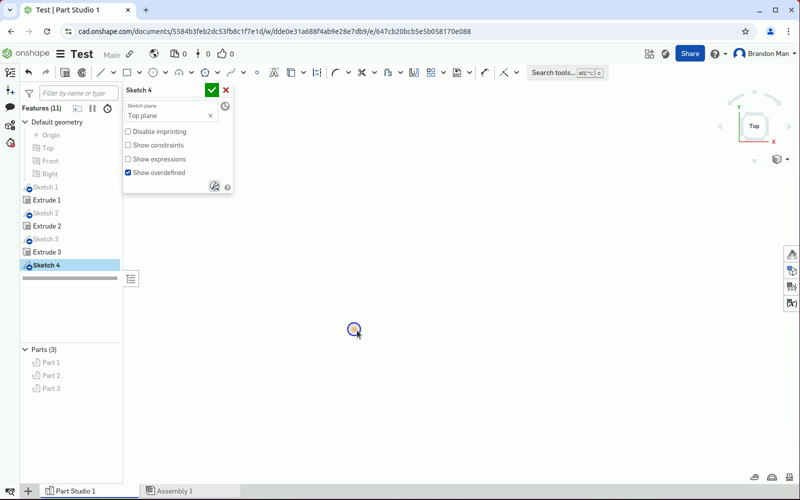
scroll(6)
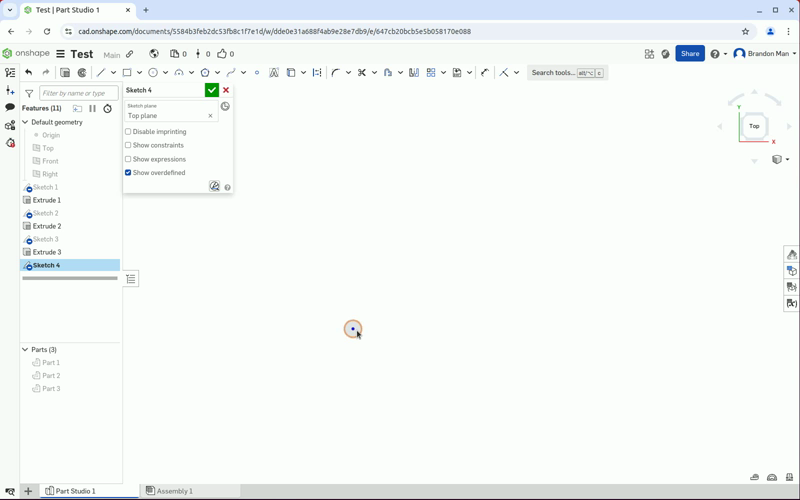
scroll(6)
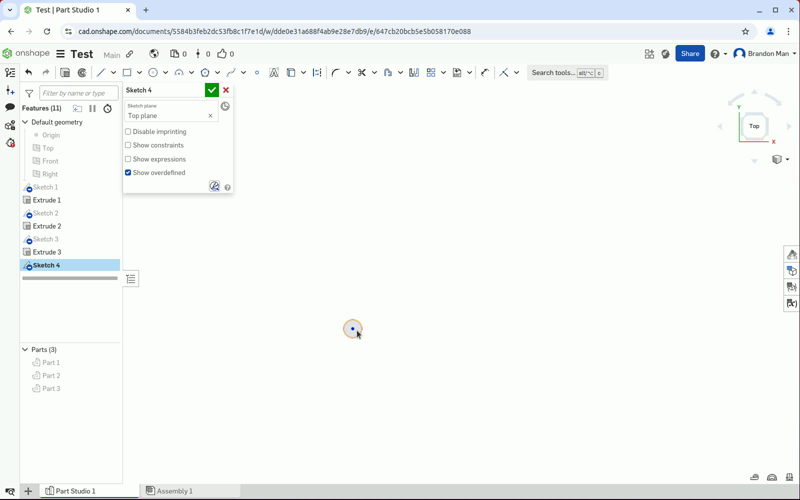
scroll(6)
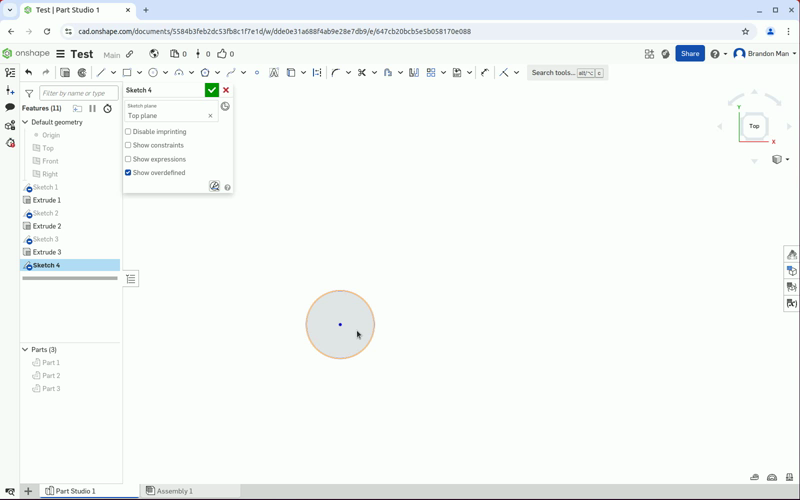
click(357, 330)
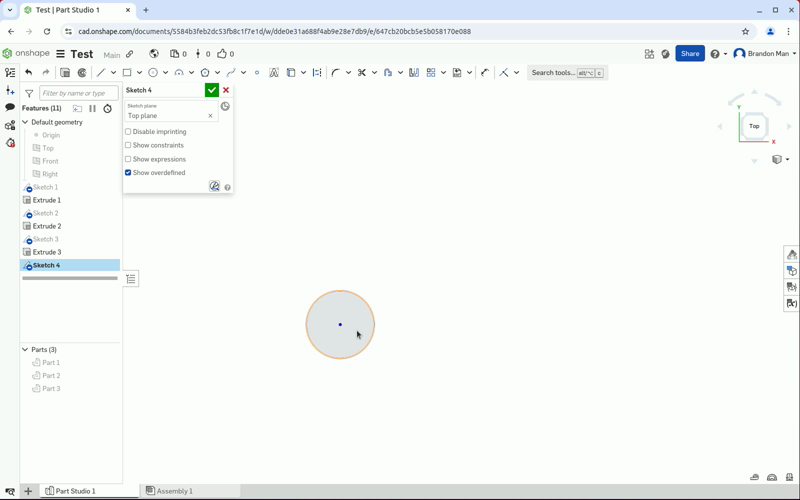
scroll(-6)
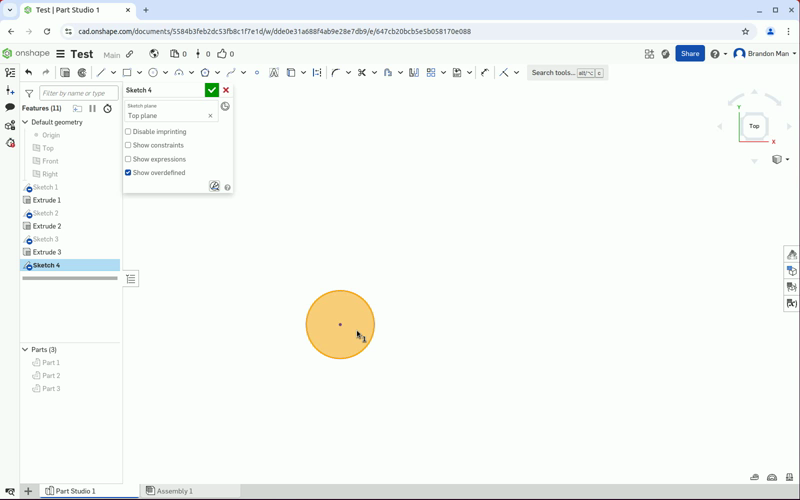
scroll(-6)
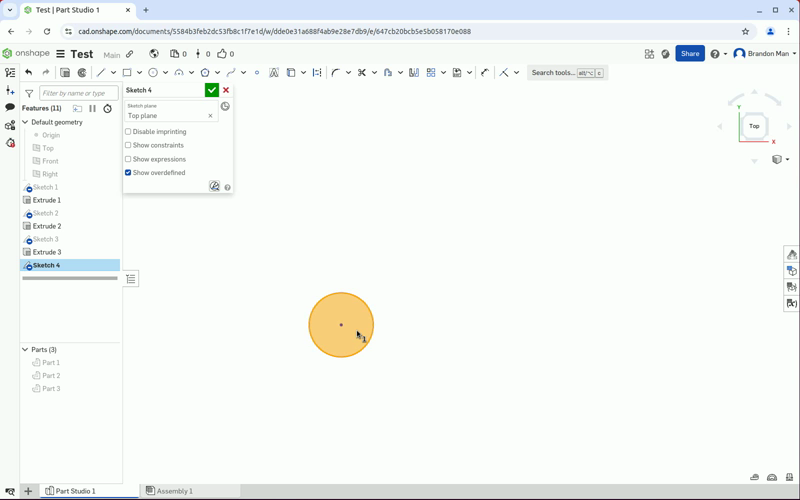
scroll(-6)
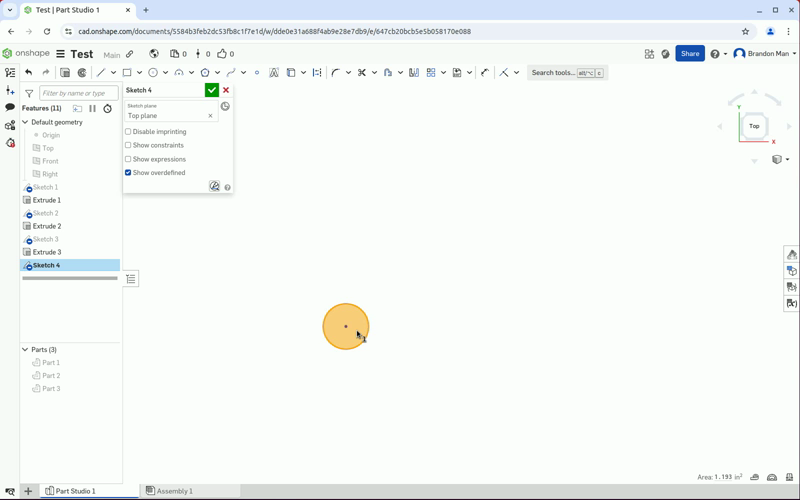
scroll(-6)
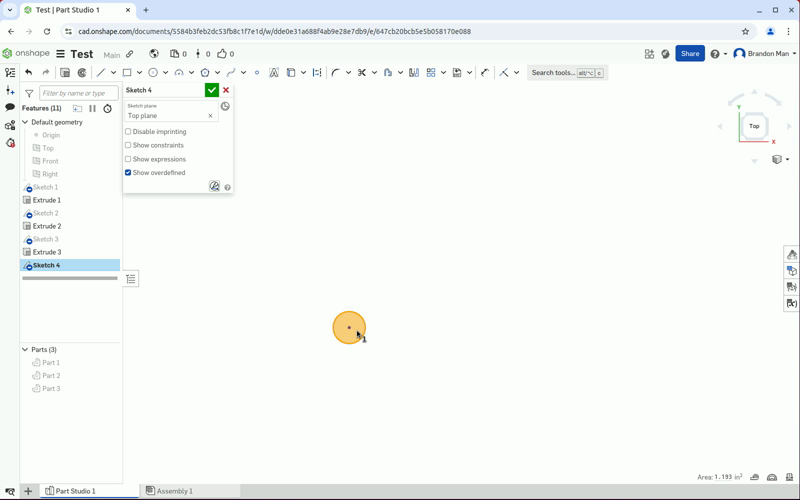
scroll(-6)
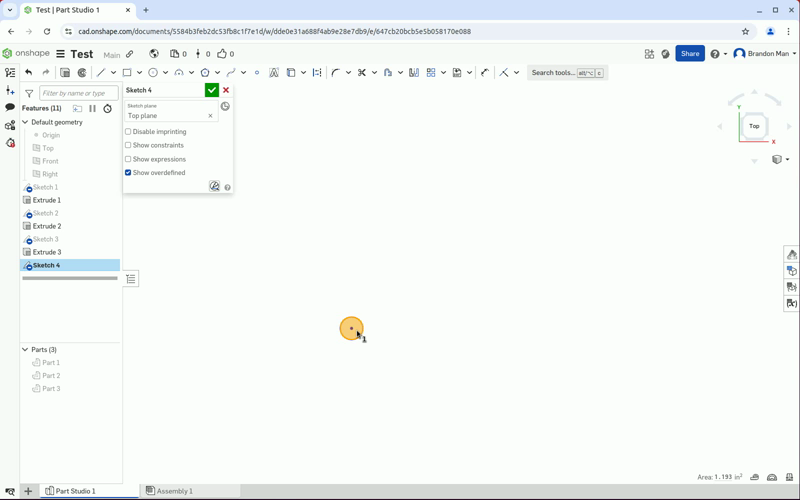
scroll(-6)
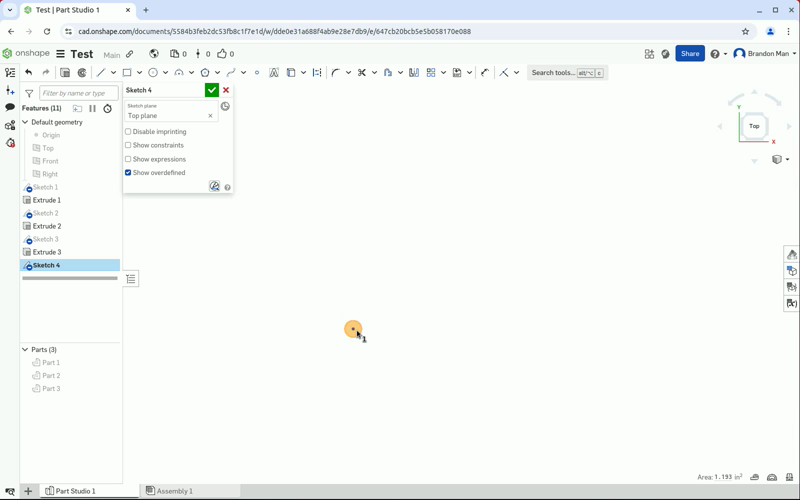
scroll(-6)
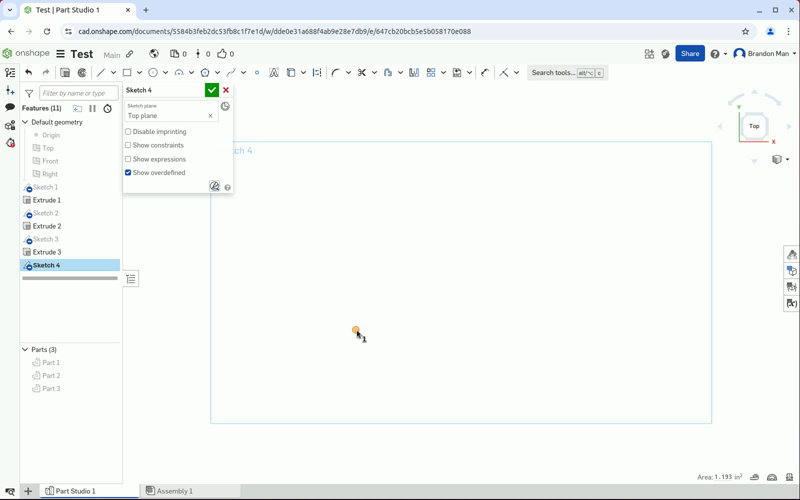
mouse_move(73, 352)
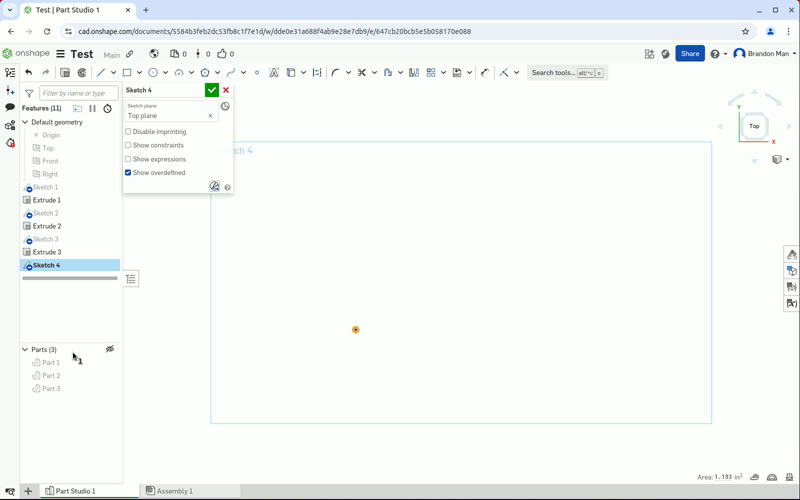
key(shift+y)
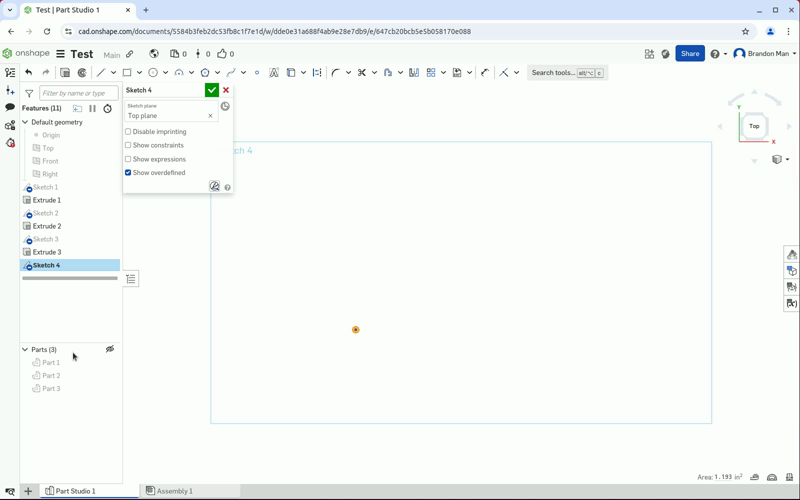
key(shift+e)
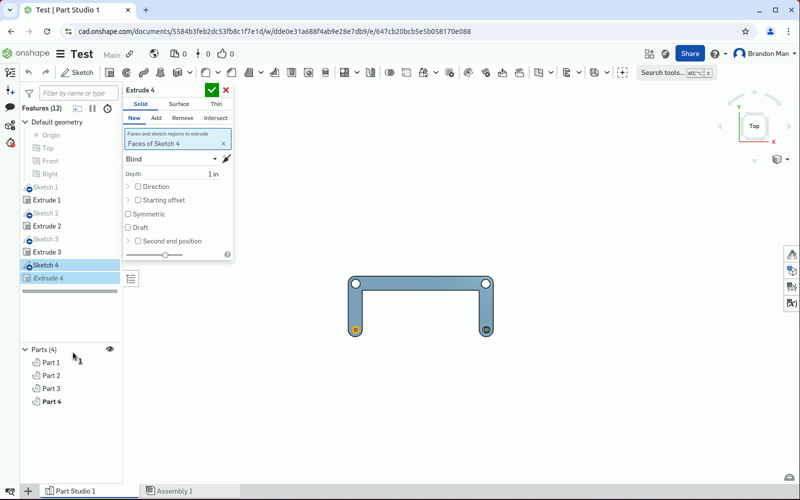
mouse_move(143, 106)
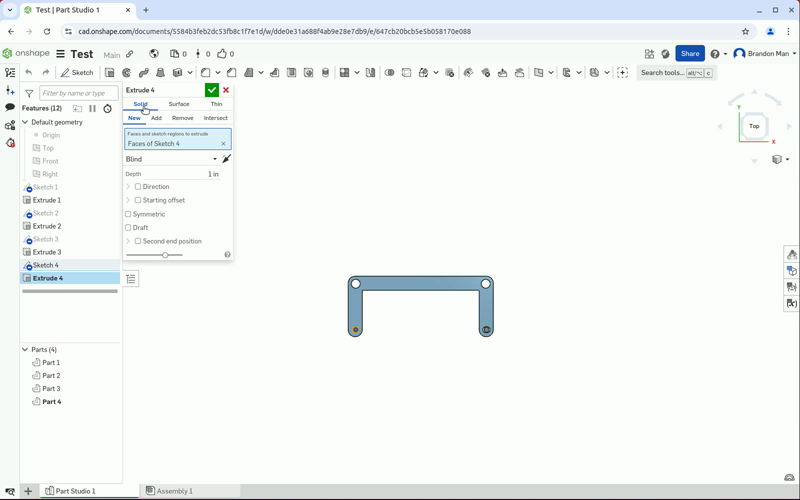
click(143, 106)
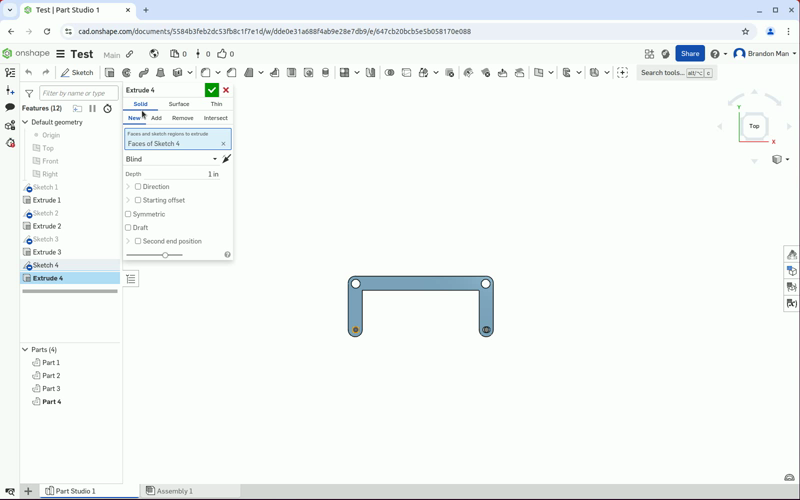
mouse_move(137, 120)
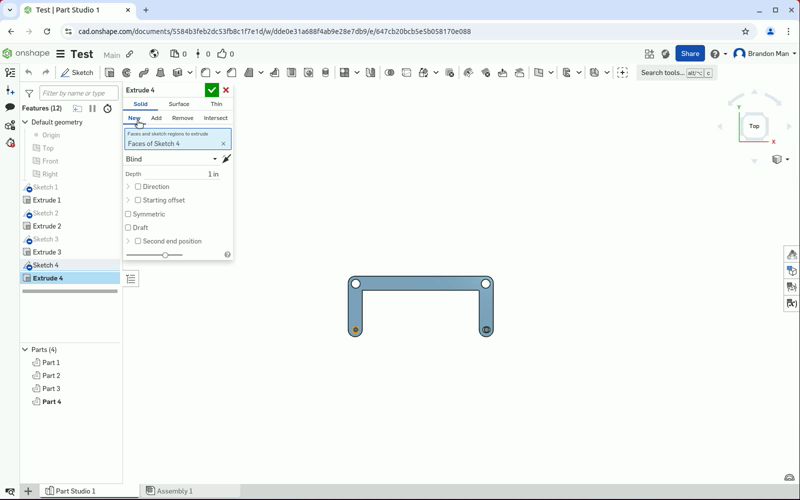
click(137, 120)
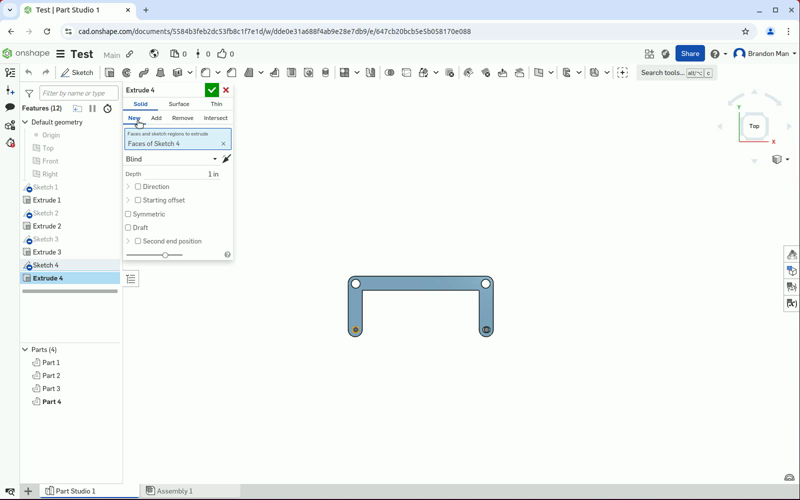
key(tab, 4)
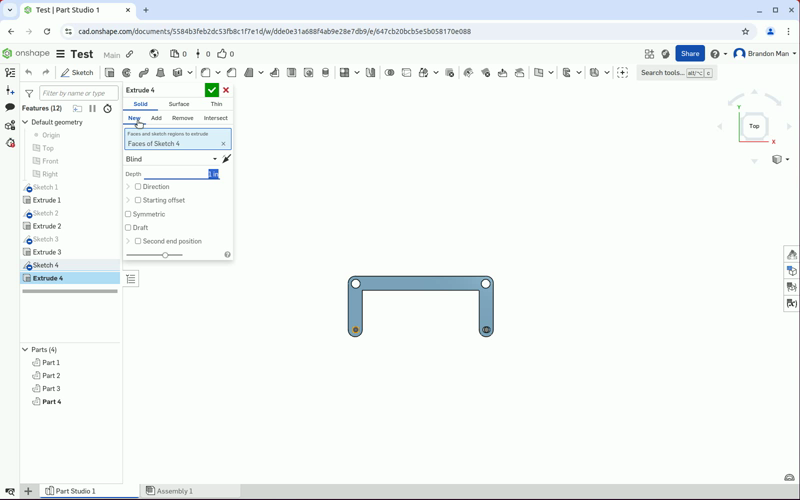
text(-1.444)
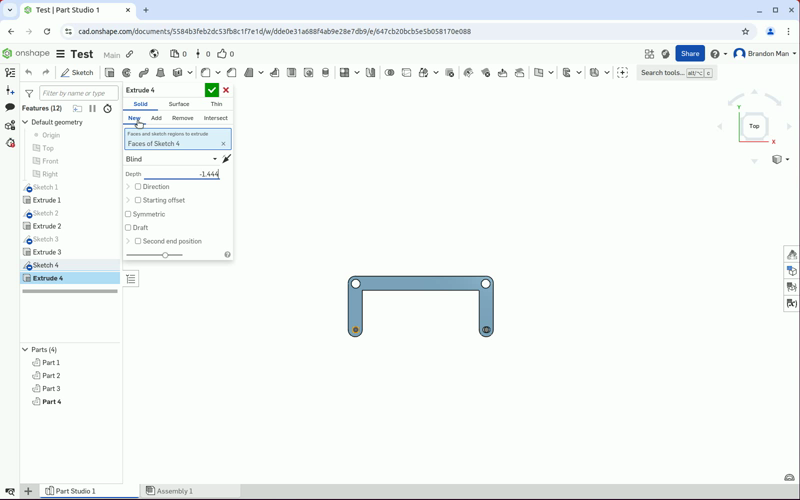
key(enter)
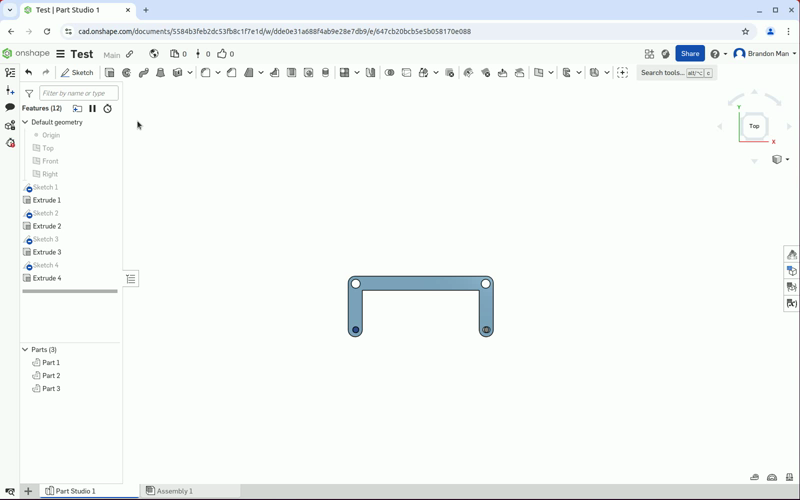
key(shift+h)
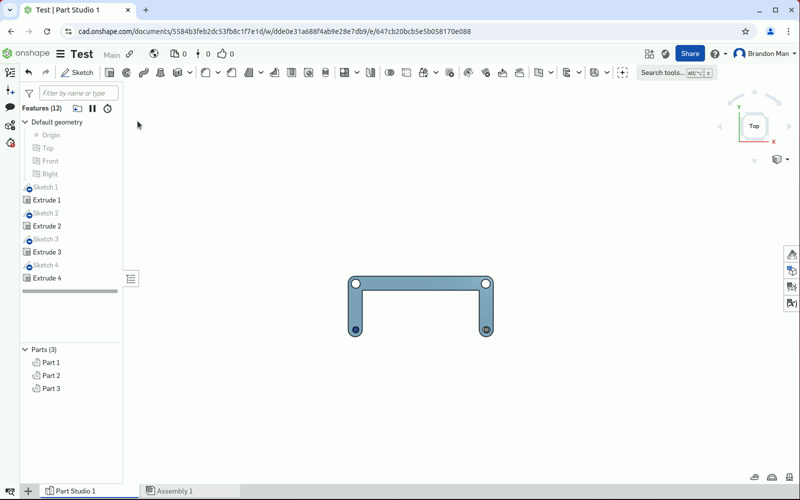
key(shift+h)
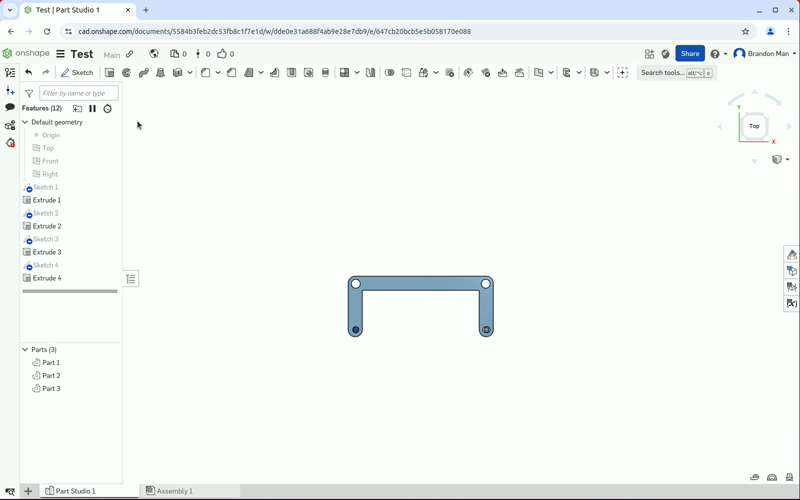
mouse_move(73, 189)
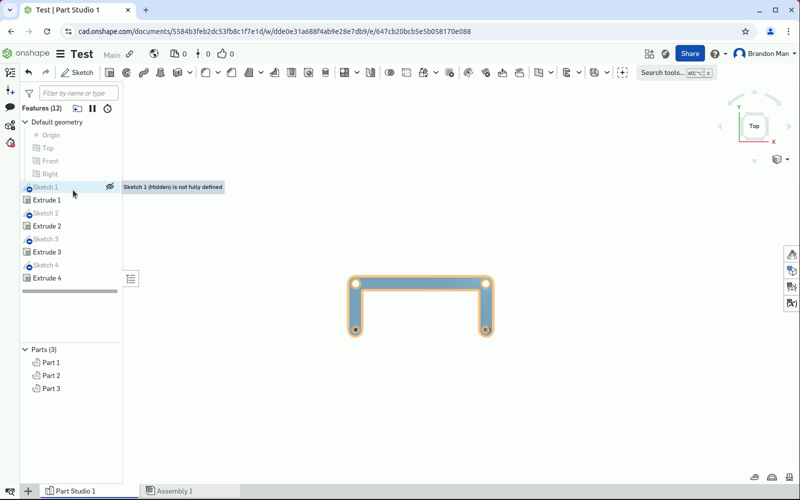
click(73, 189)
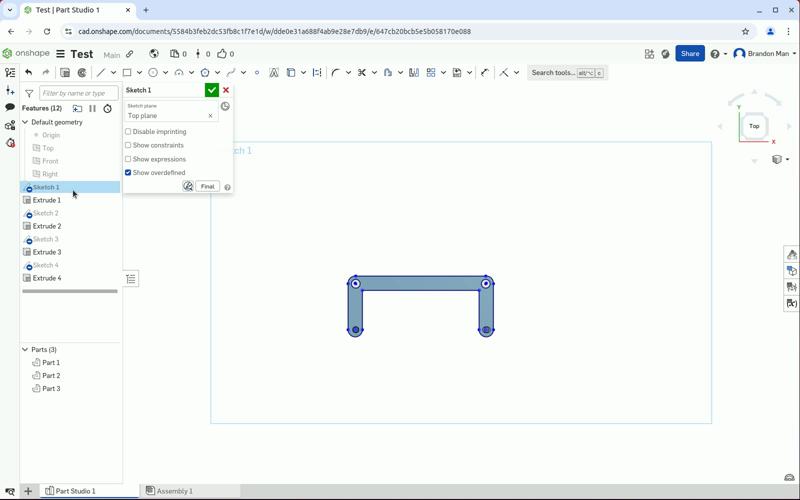
mouse_move(229, 92)
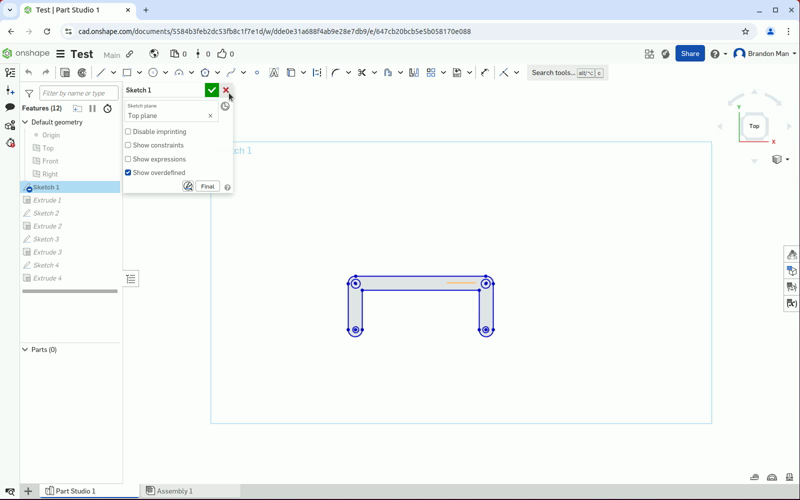
click(229, 92)
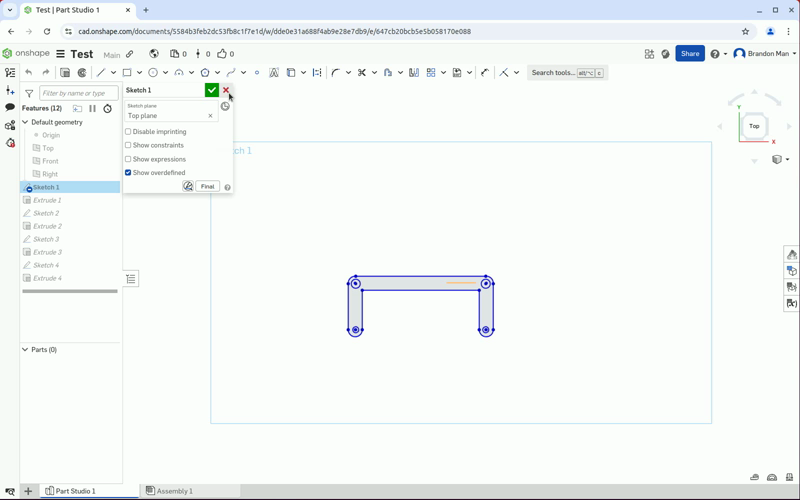
key(shift+s)
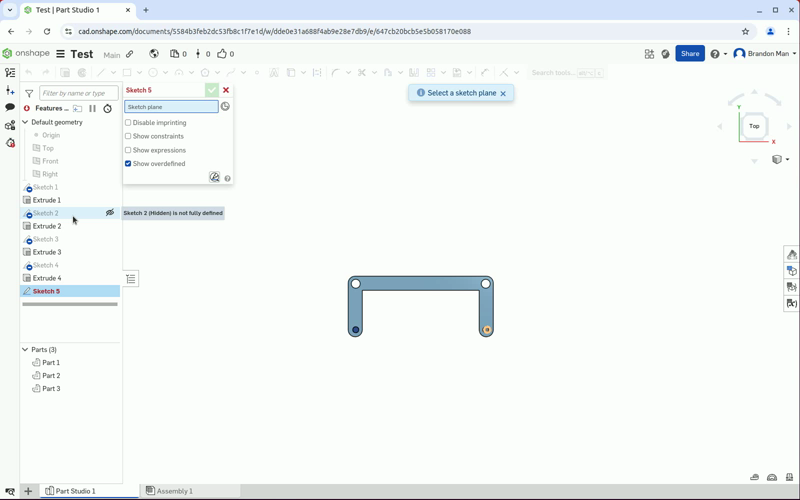
scroll(3)
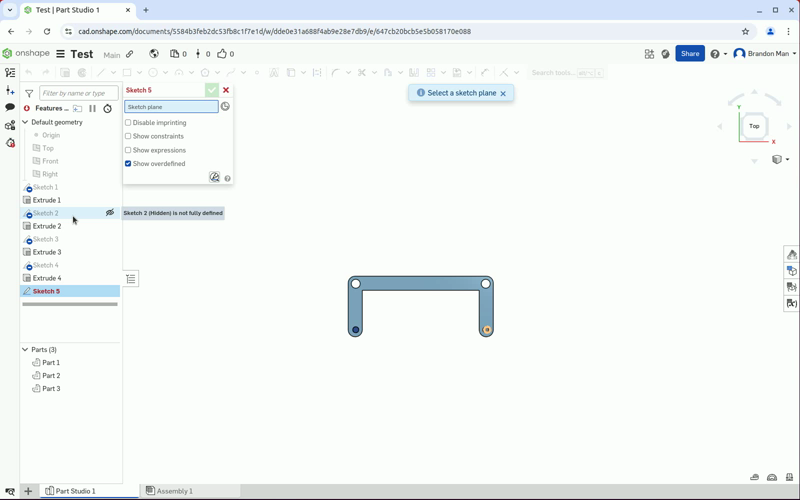
mouse_move(73, 150)
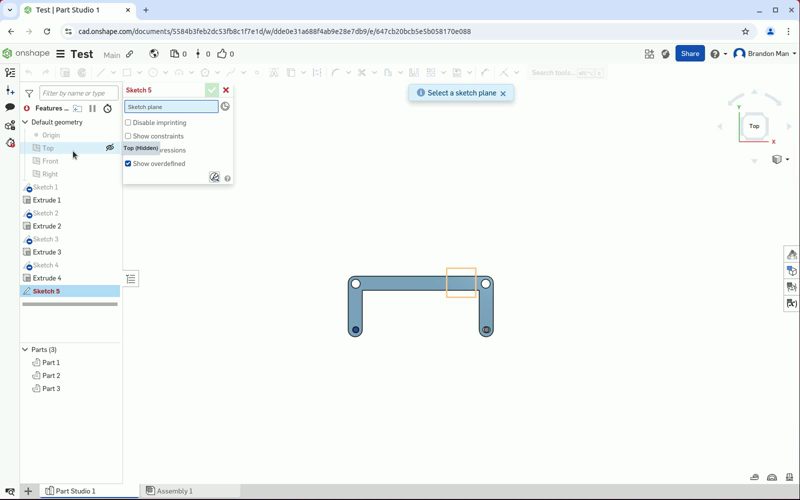
click(73, 150)
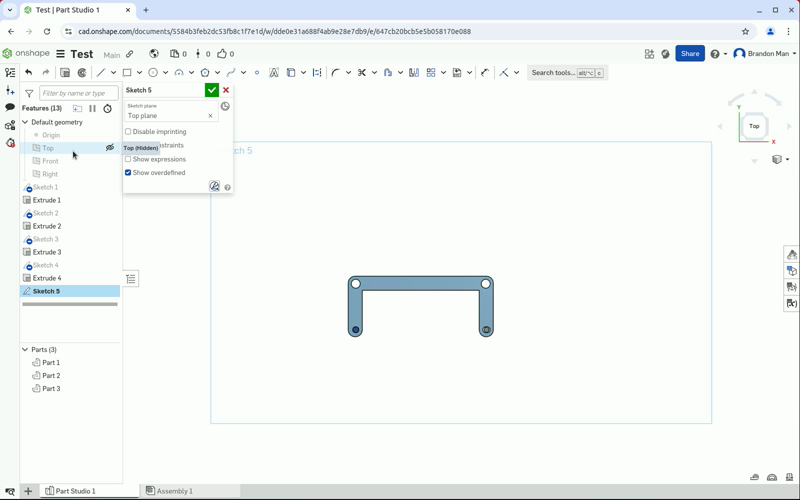
mouse_move(73, 352)
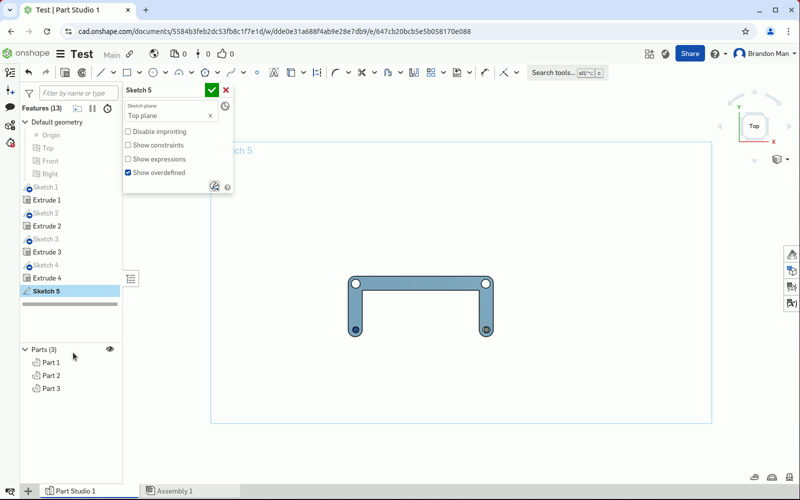
key(y)
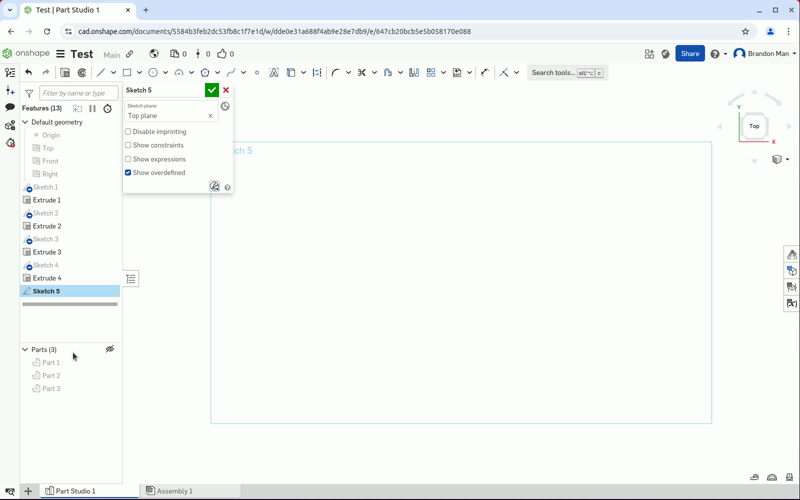
key(c)
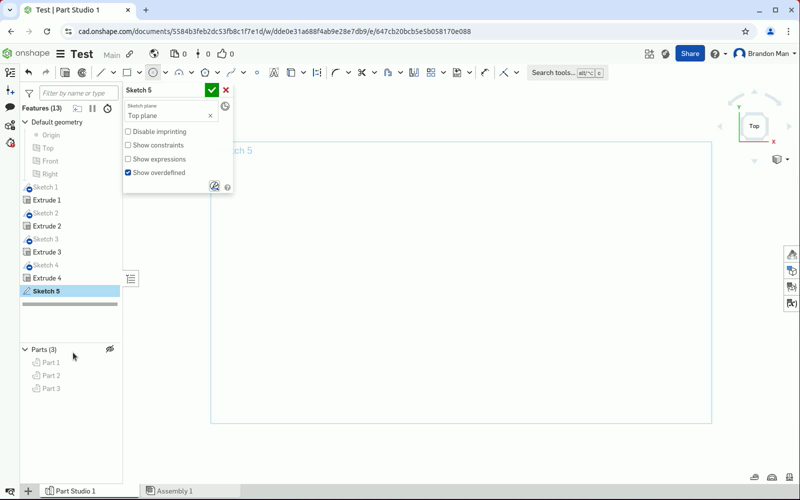
key_down(shift)
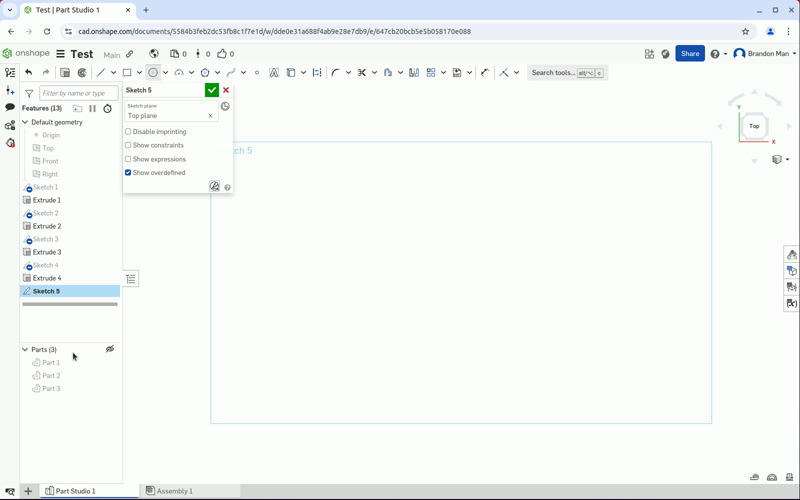
mouse_move(487, 329)
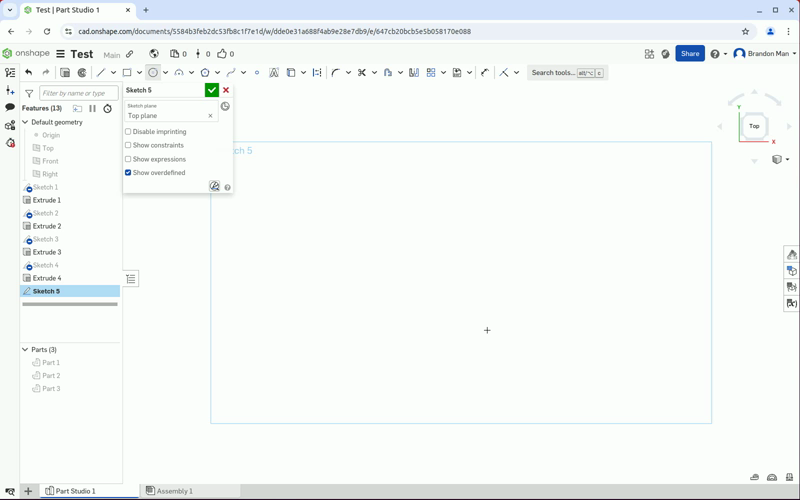
click(487, 329)
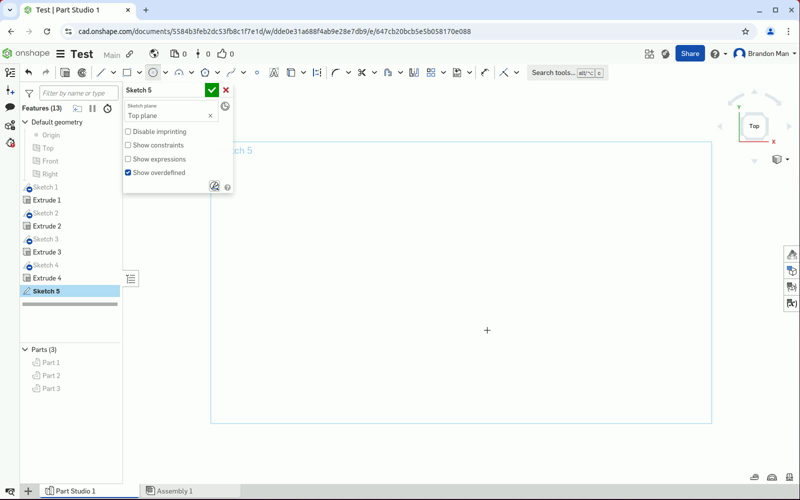
key_up(shift)
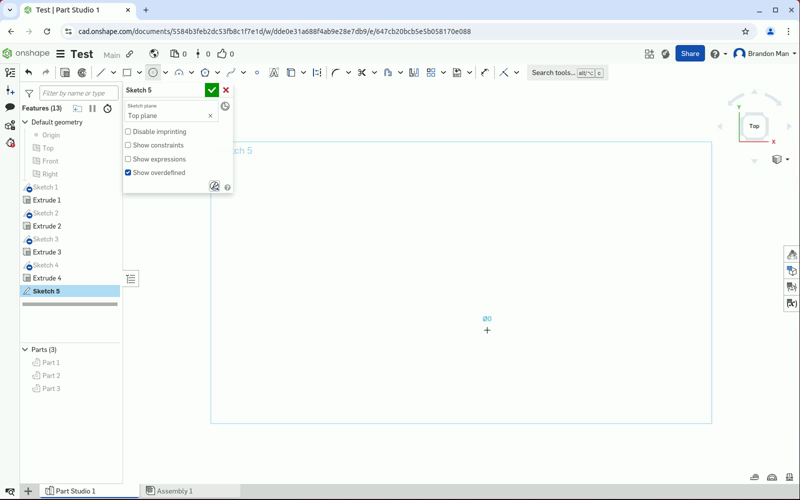
mouse_move(490, 329)
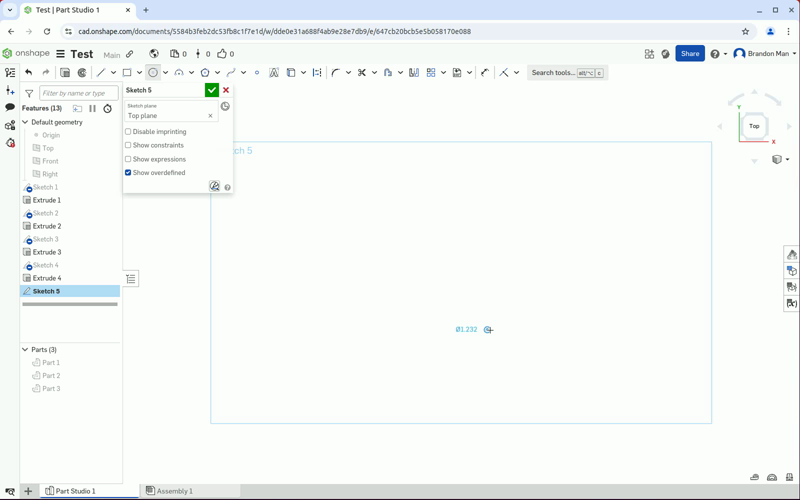
click(490, 329)
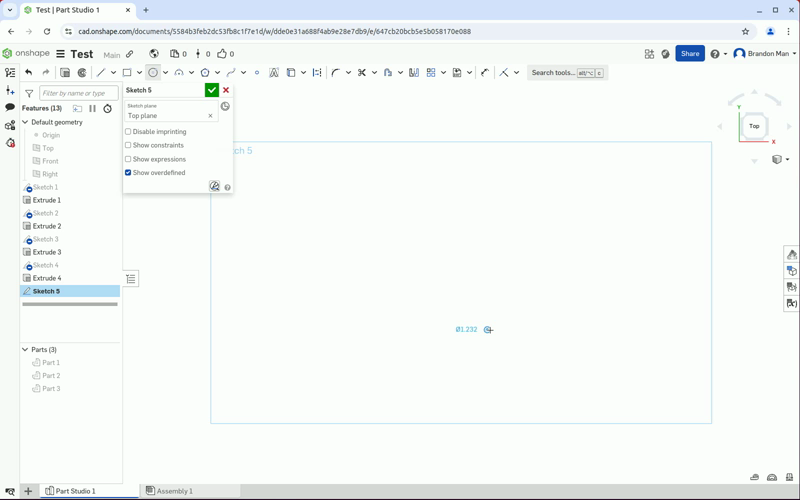
key(esc)
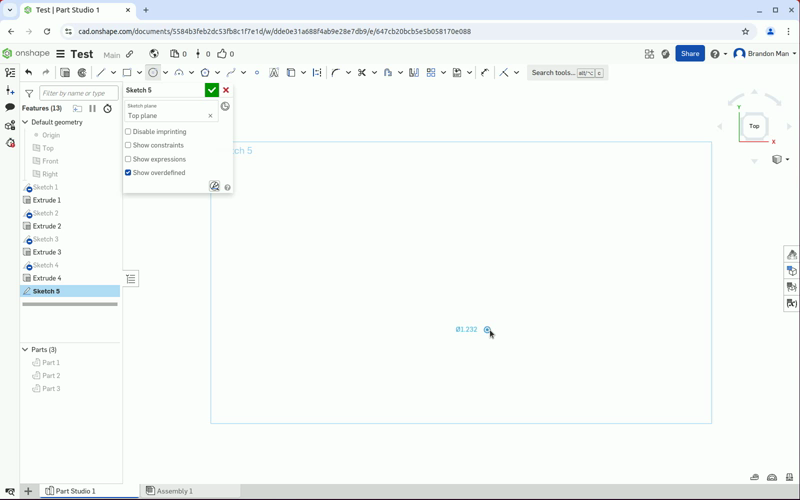
mouse_move(486, 328)
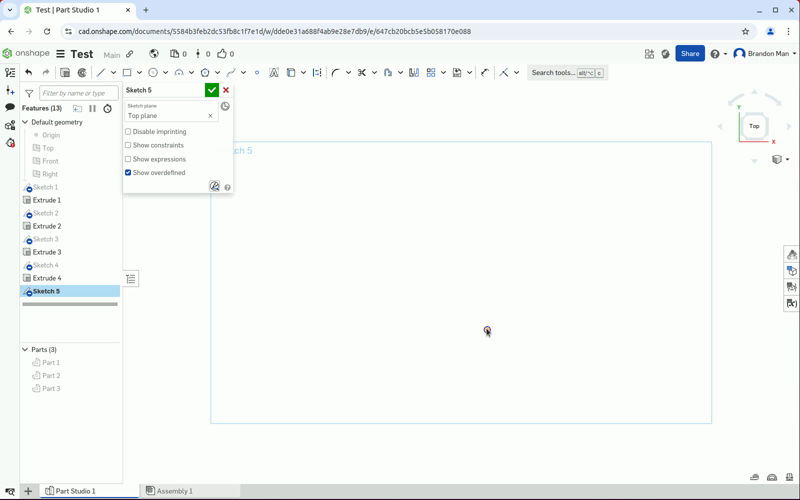
scroll(6)
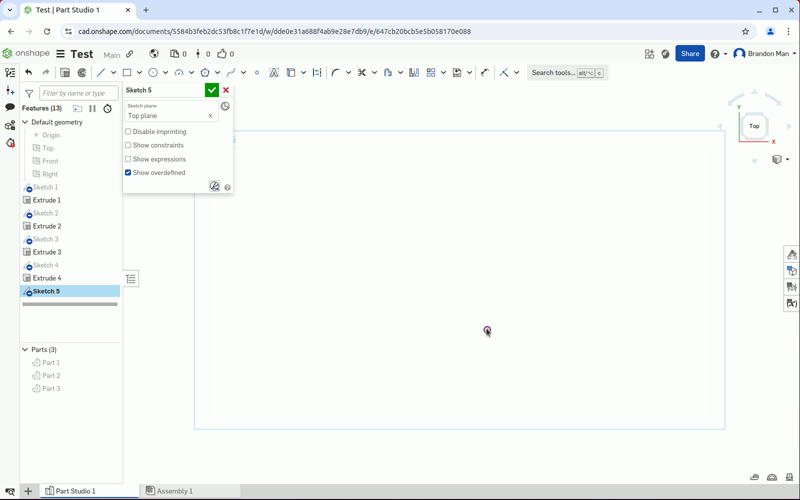
scroll(6)
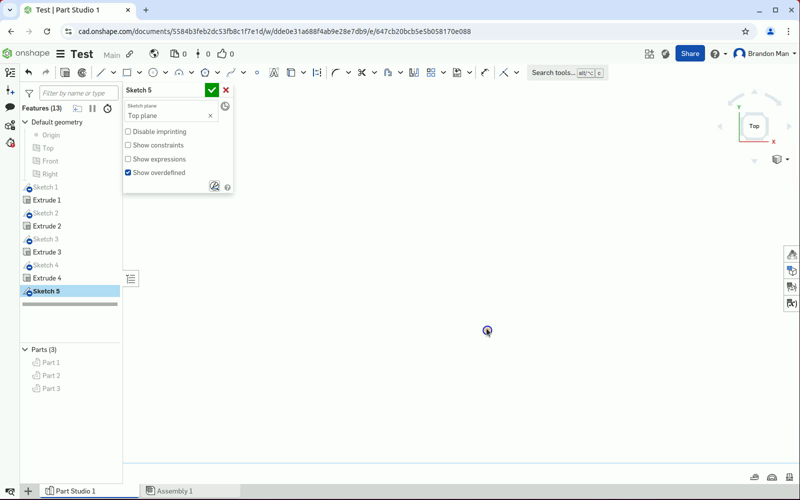
scroll(6)
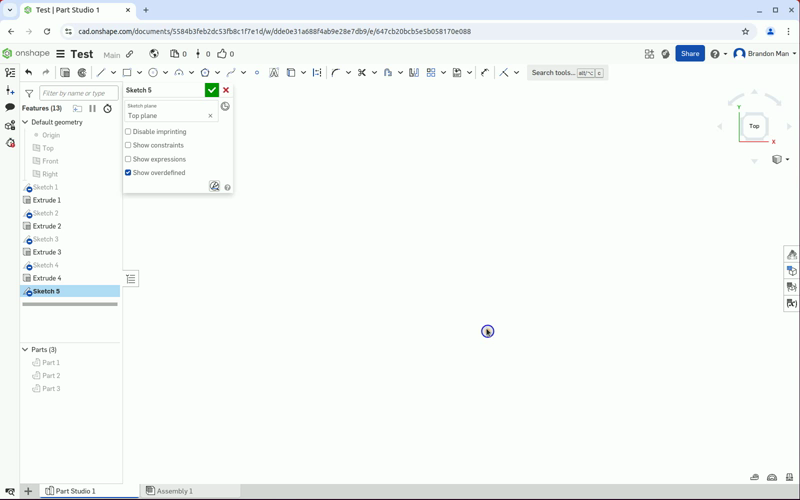
scroll(6)
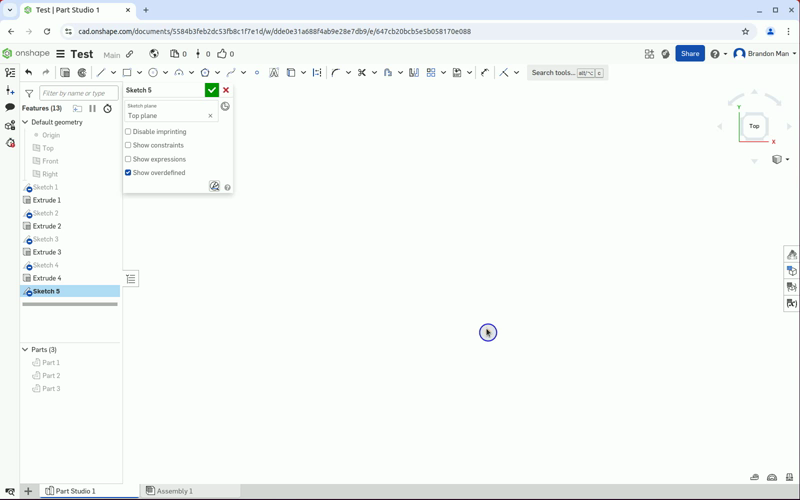
scroll(6)
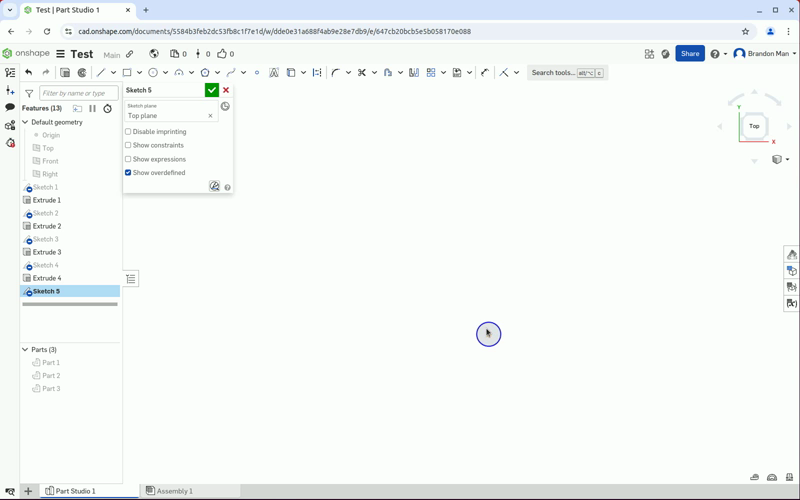
scroll(6)
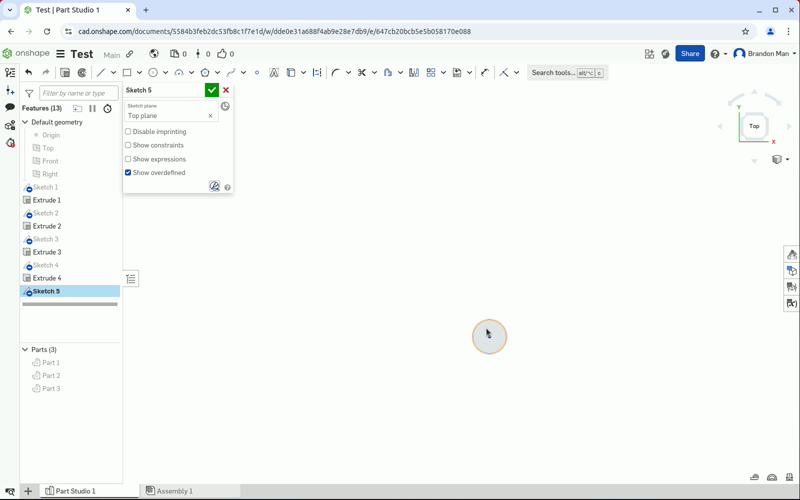
scroll(6)
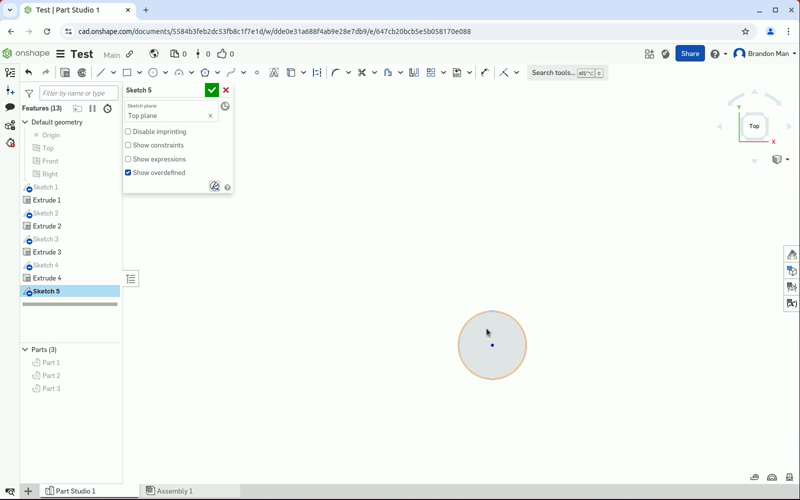
click(486, 328)
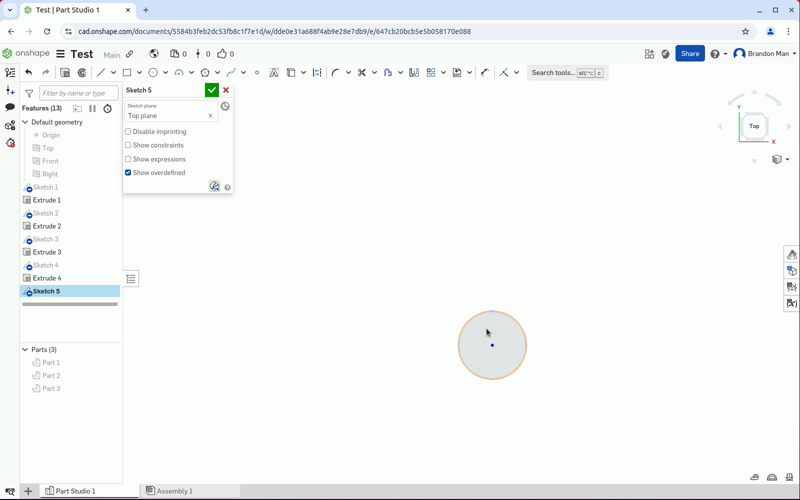
scroll(-6)
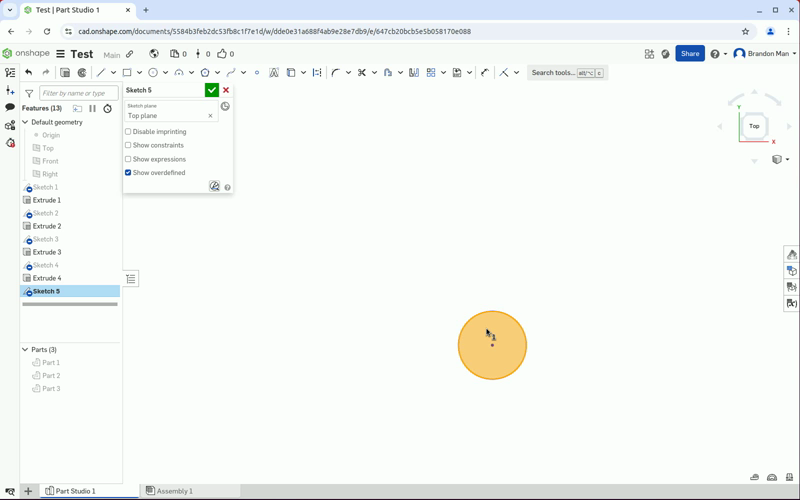
scroll(-6)
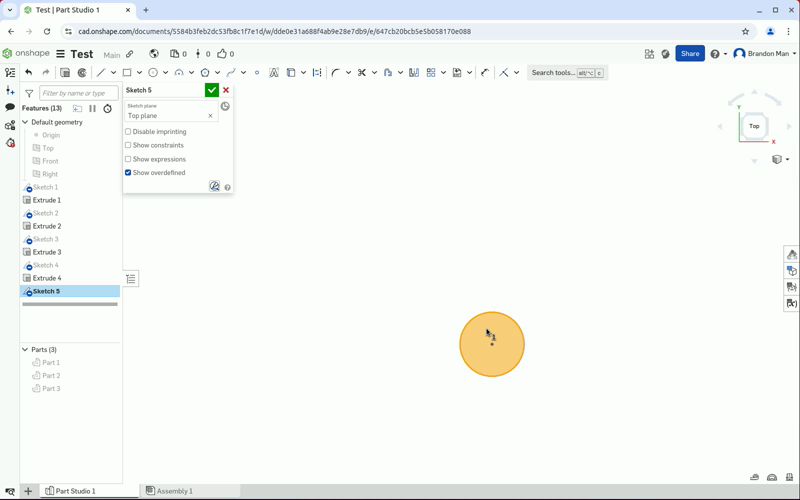
scroll(-6)
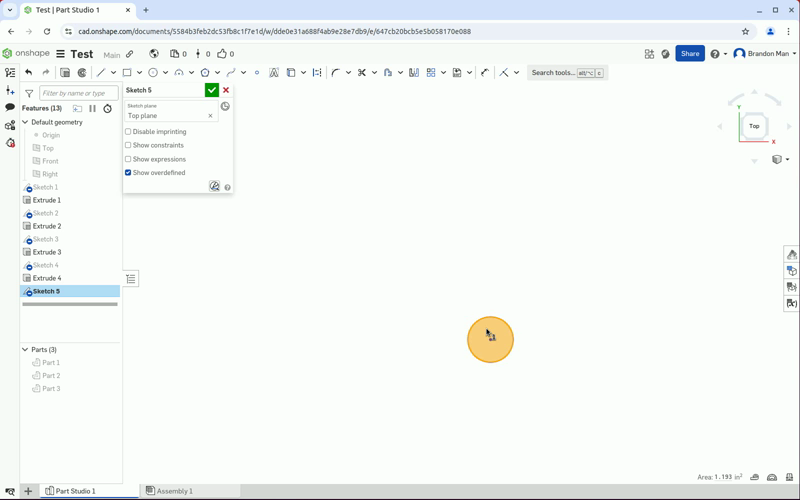
scroll(-6)
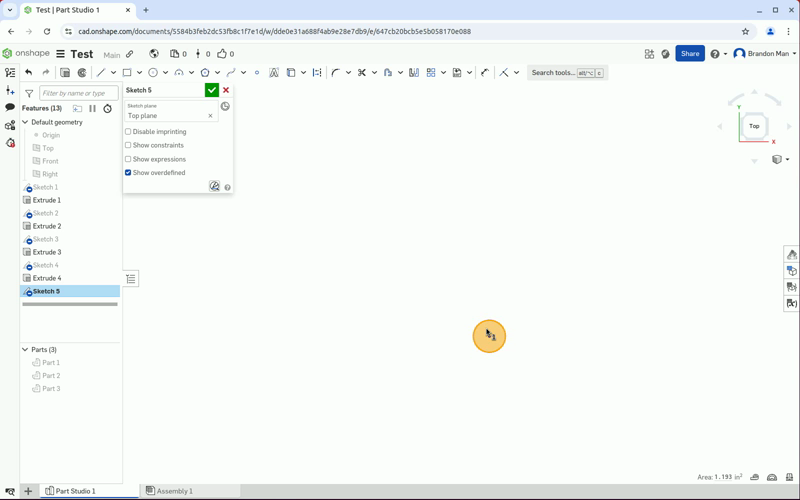
scroll(-6)
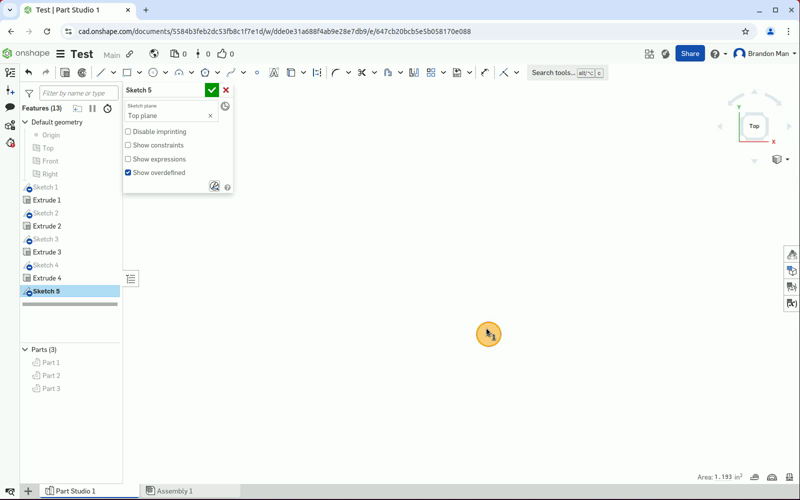
scroll(-6)
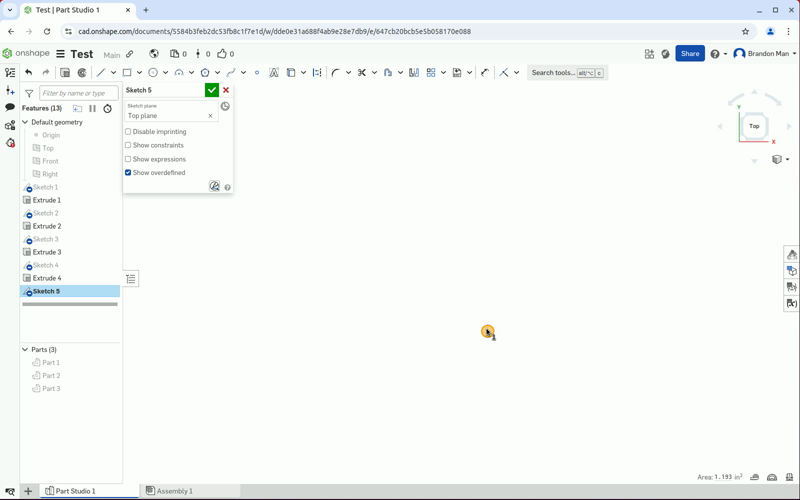
scroll(-6)
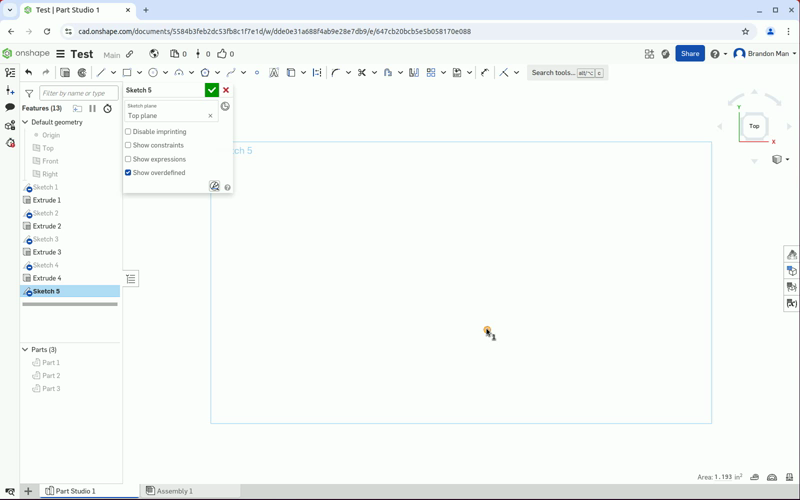
mouse_move(73, 352)
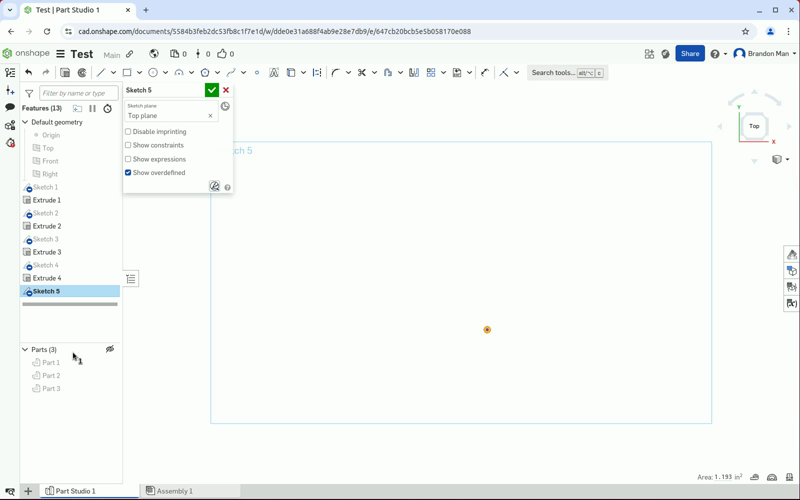
key(shift+y)
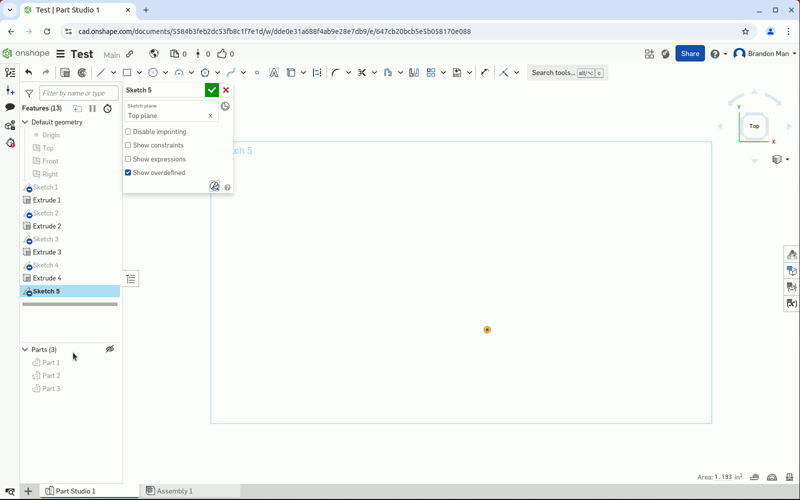
key(shift+e)
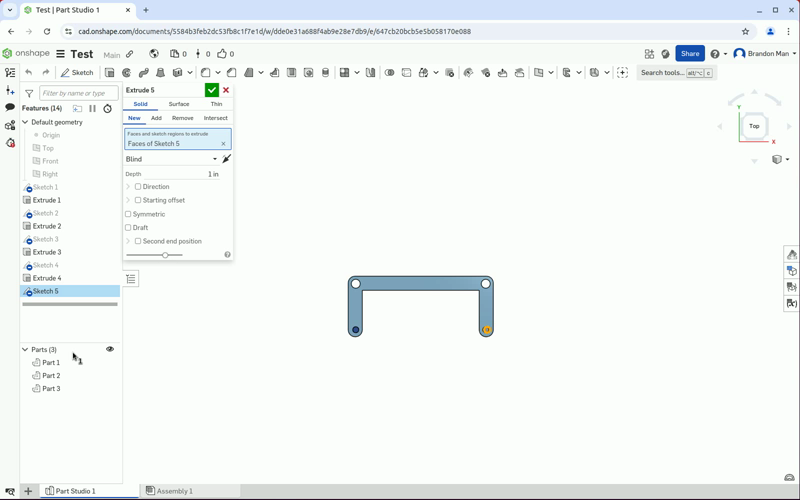
mouse_move(143, 106)
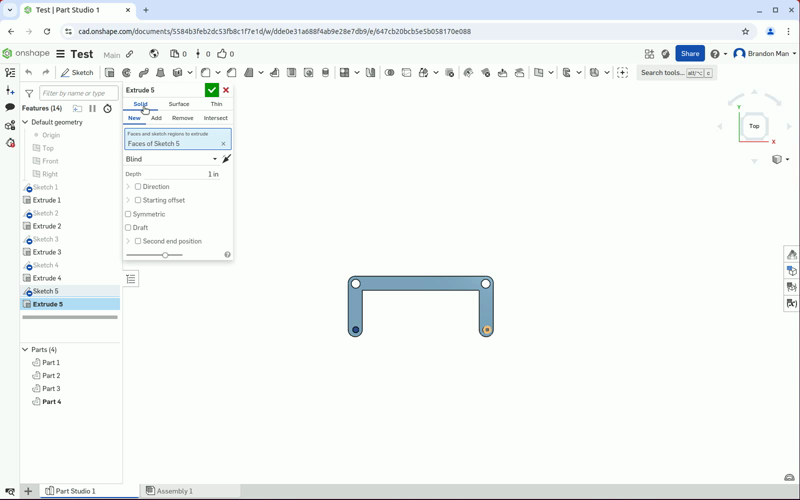
click(143, 106)
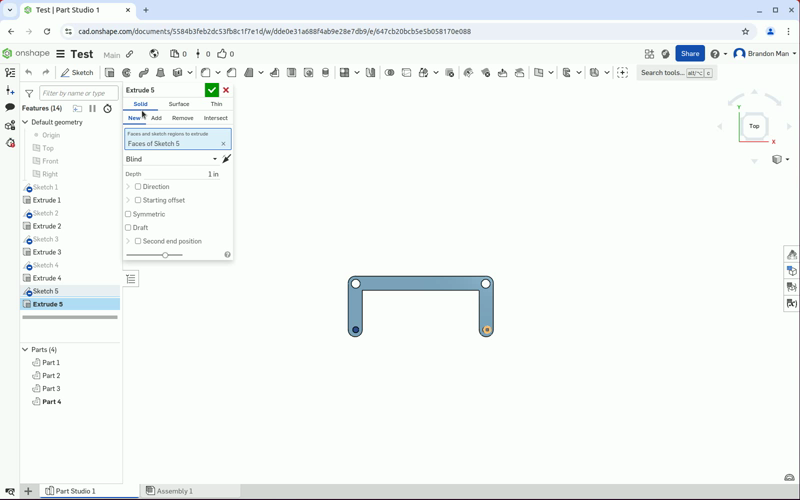
mouse_move(137, 120)
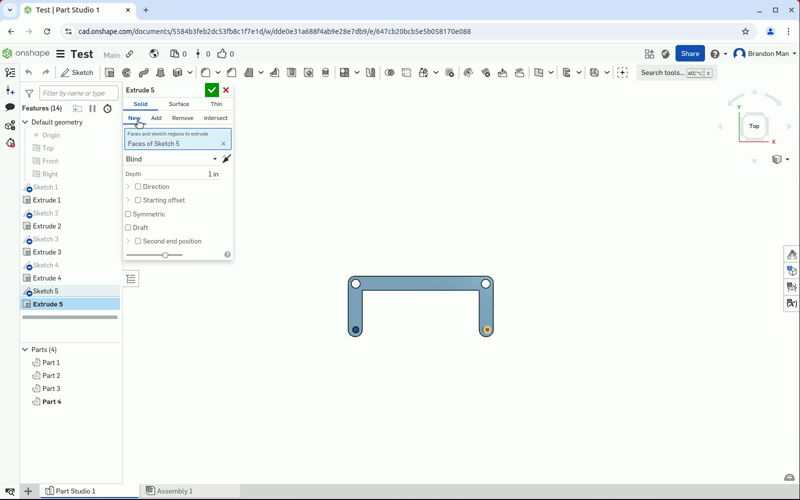
click(137, 120)
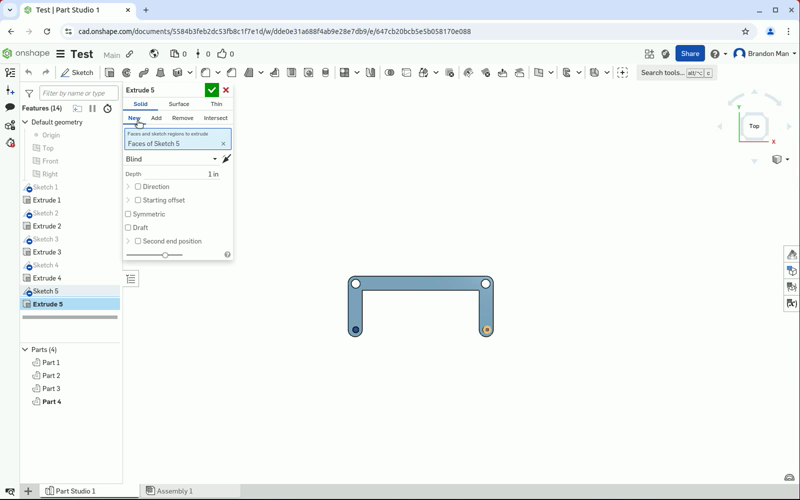
key(tab, 4)
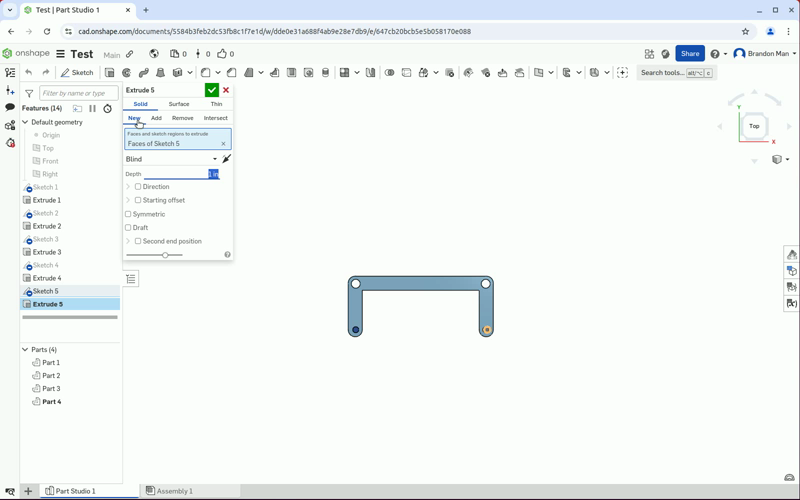
text(-1.444)
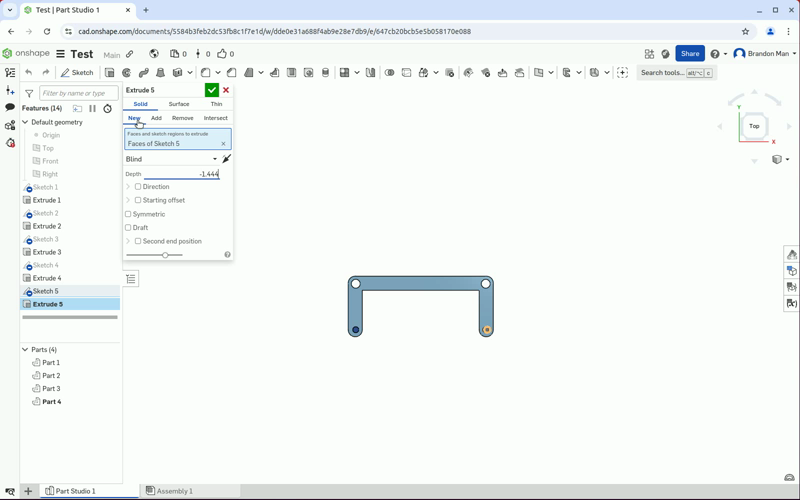
key(enter)
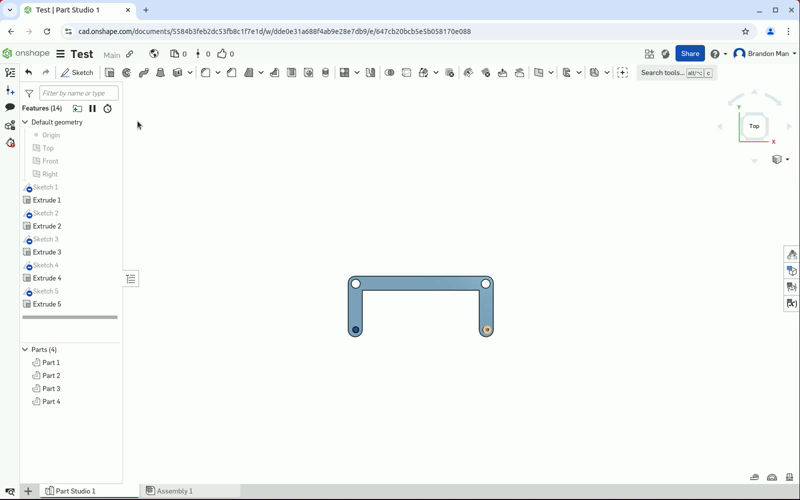
key(shift+h)
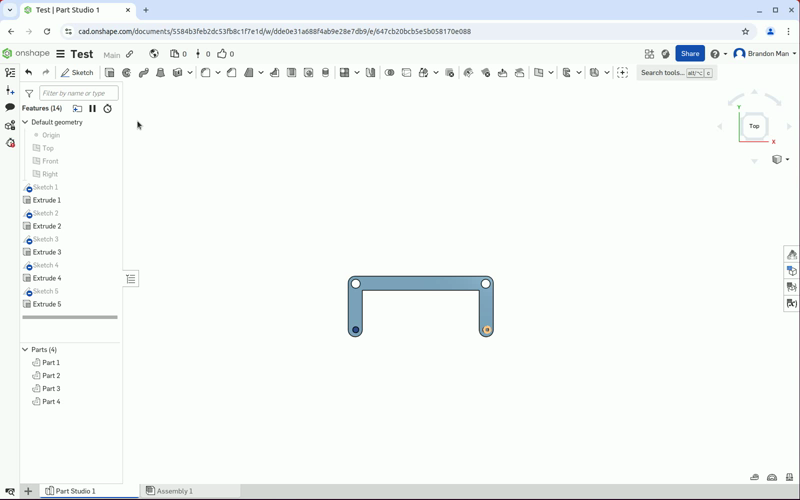
key(shift+h)
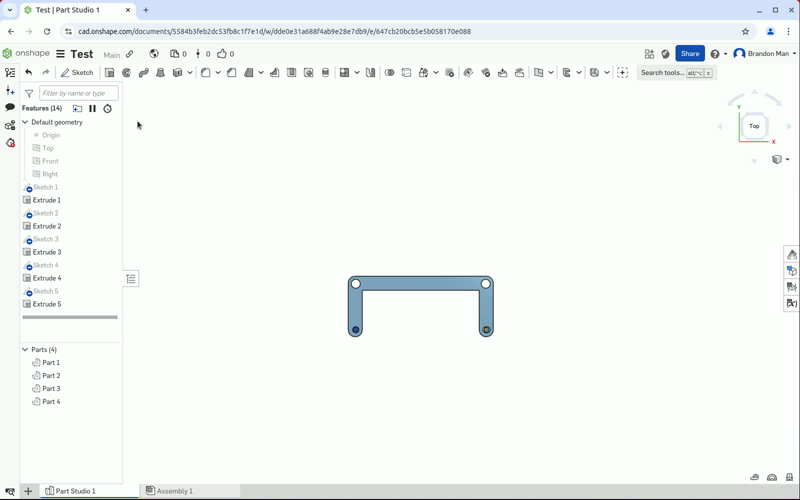
mouse_move(73, 189)
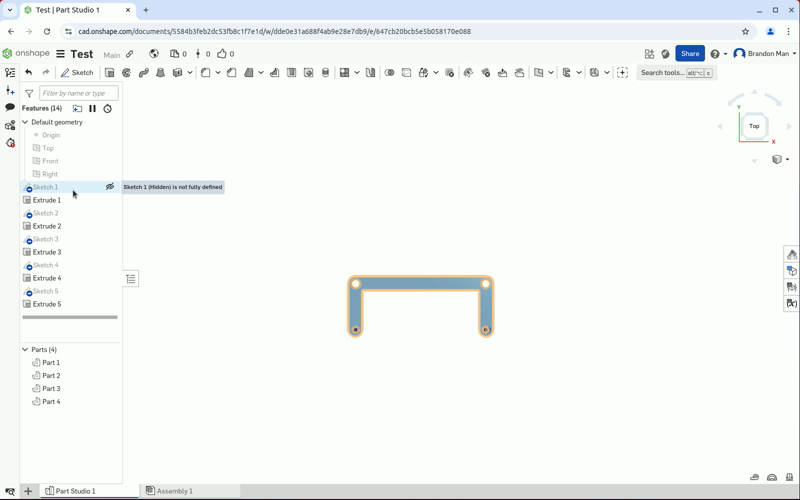
click(73, 189)
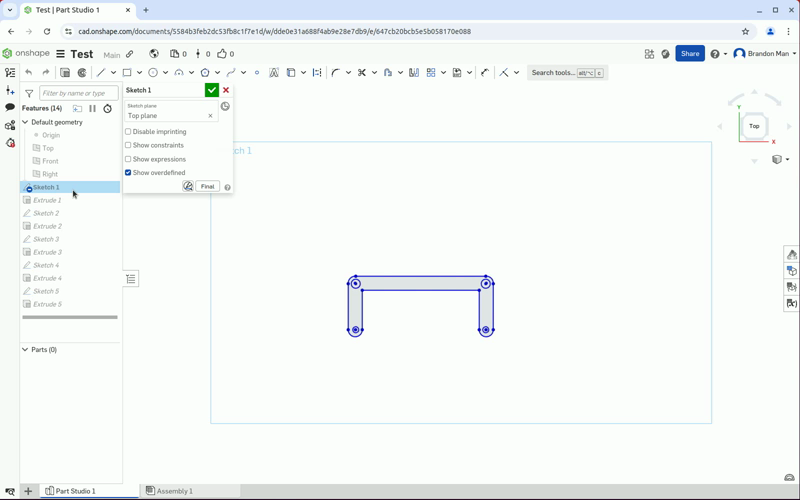
mouse_move(229, 92)
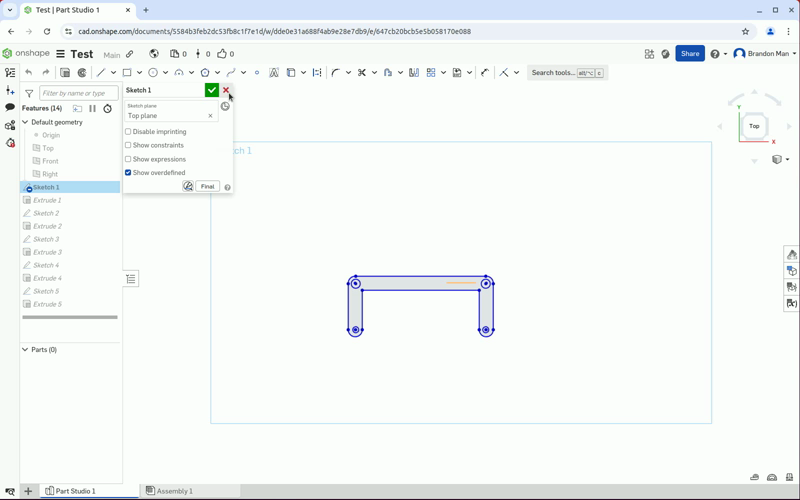
click(229, 92)
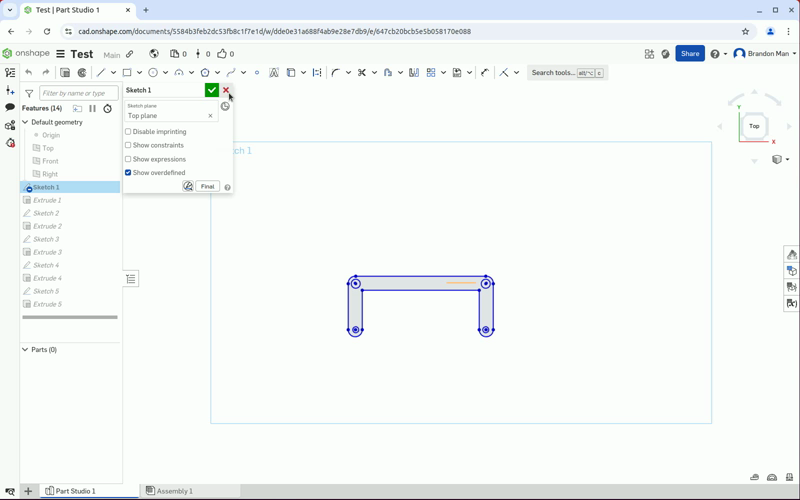
key(shift+s)
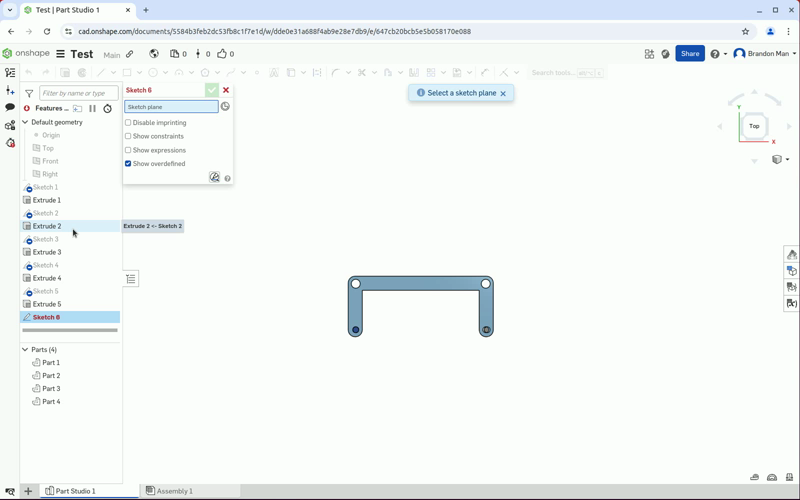
scroll(3)
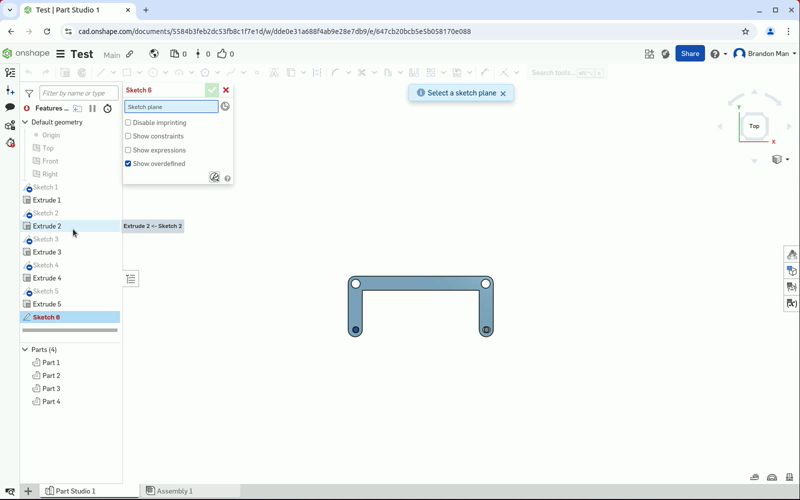
mouse_move(73, 150)
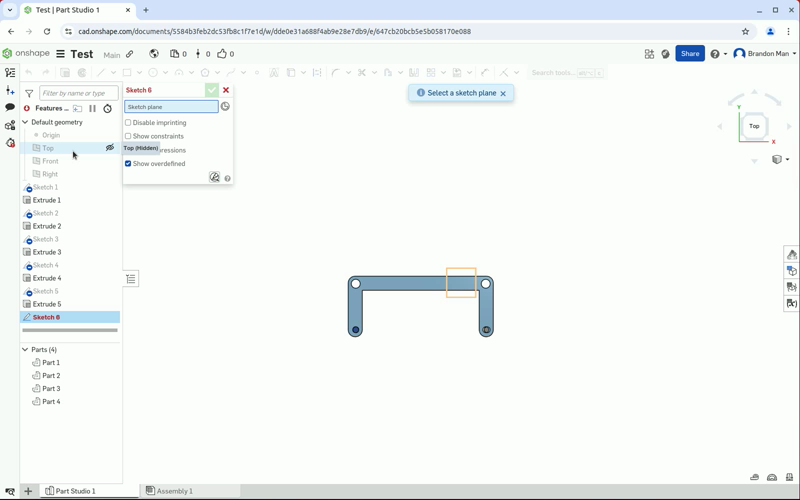
click(73, 150)
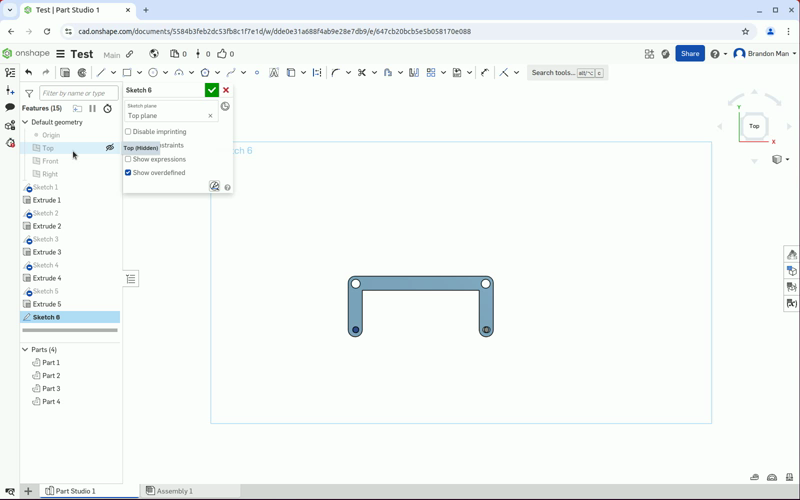
mouse_move(73, 352)
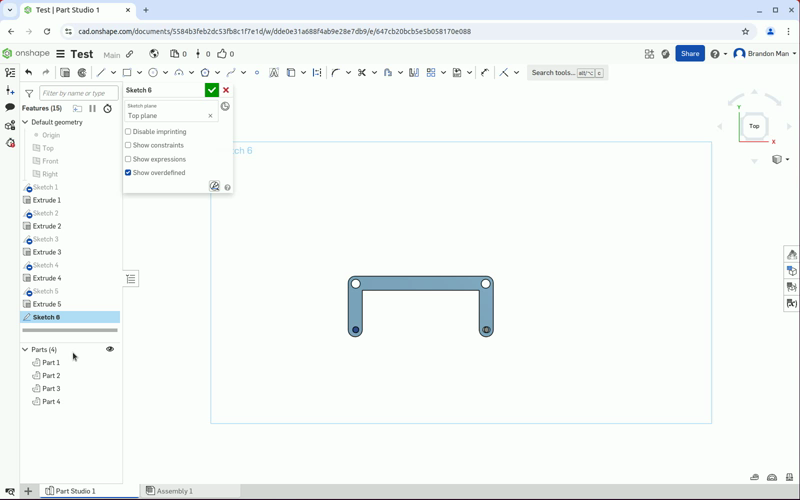
key(y)
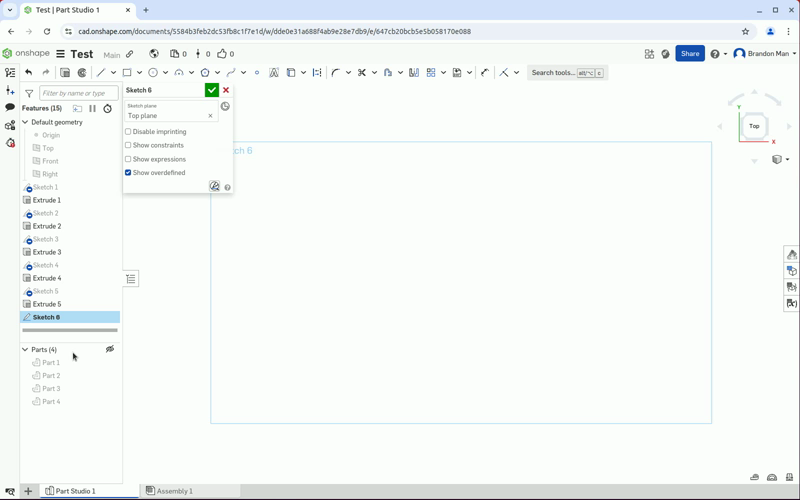
key(l)
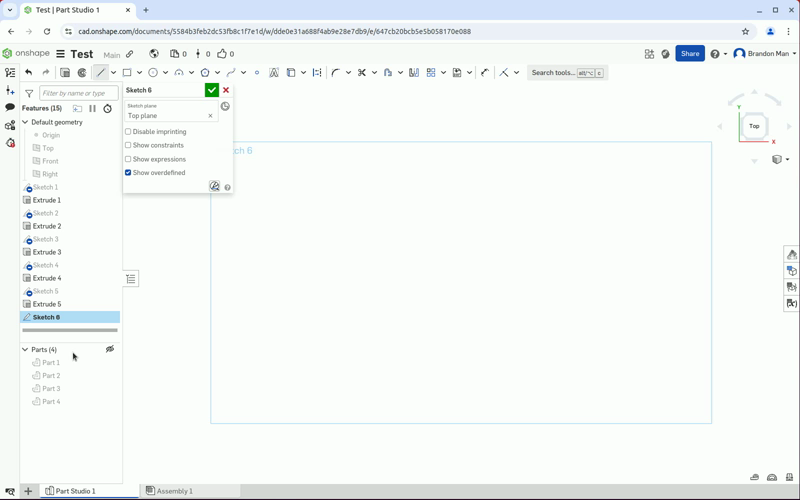
key_down(shift)
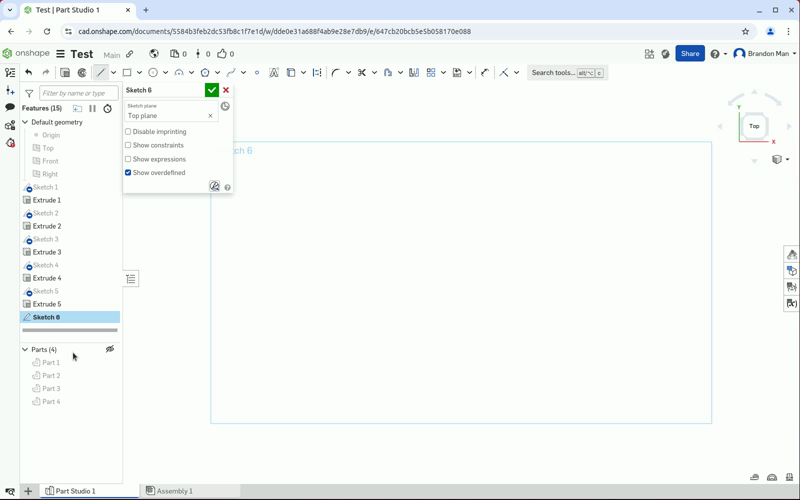
mouse_move(359, 326)
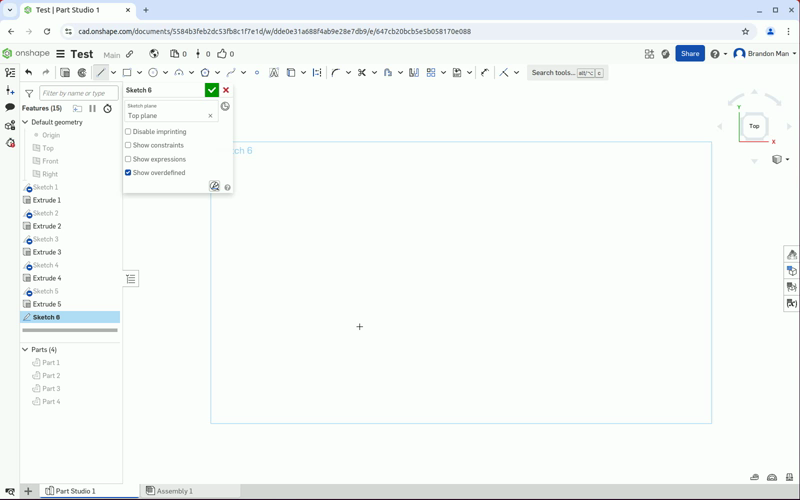
click(359, 326)
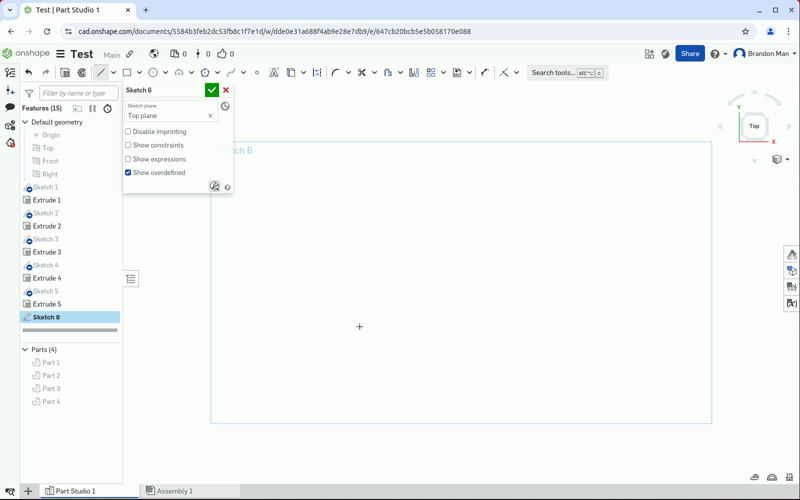
key_up(shift)
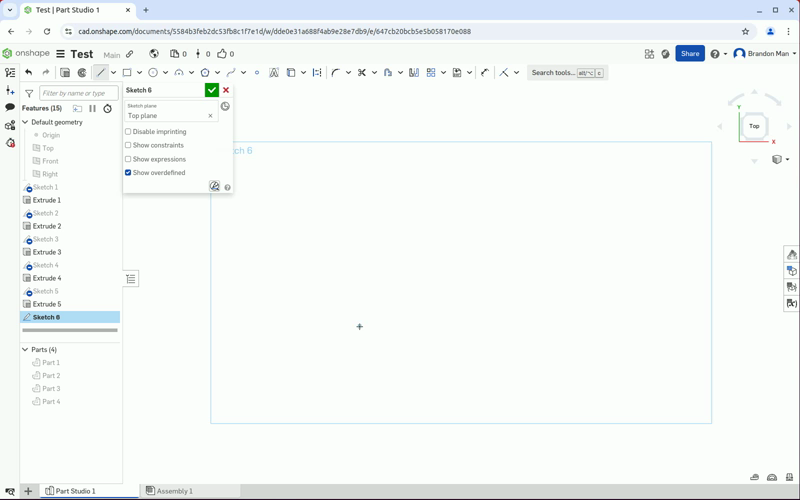
key_down(shift)
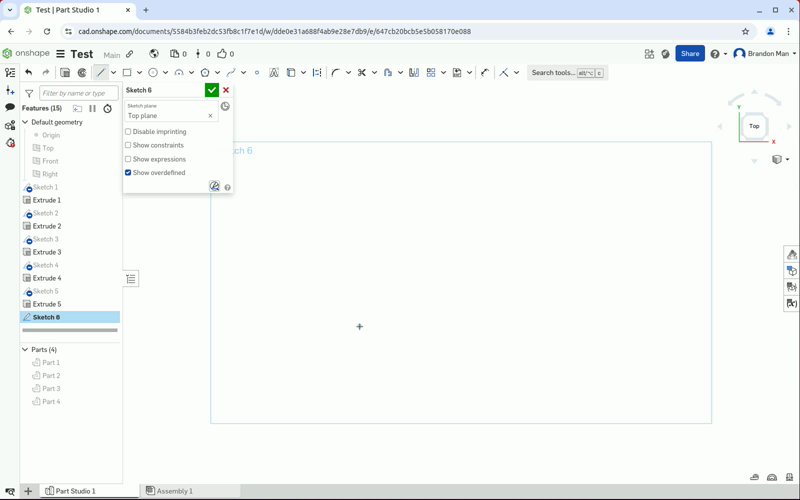
mouse_move(389, 326)
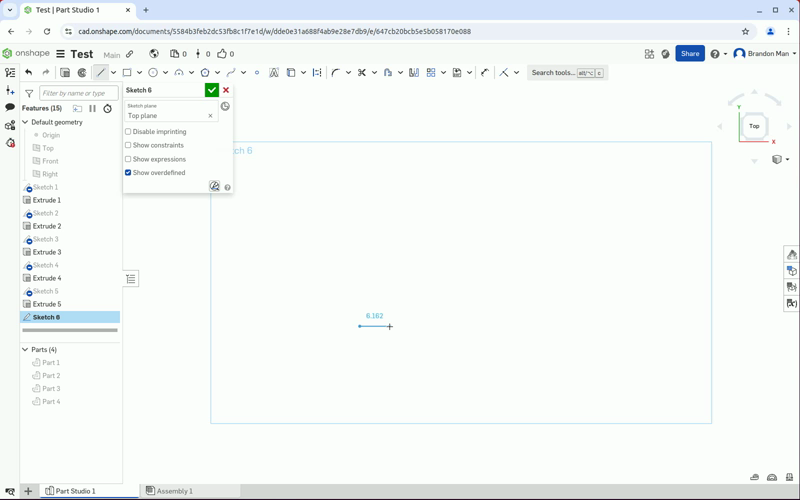
mouse_move(362, 326)
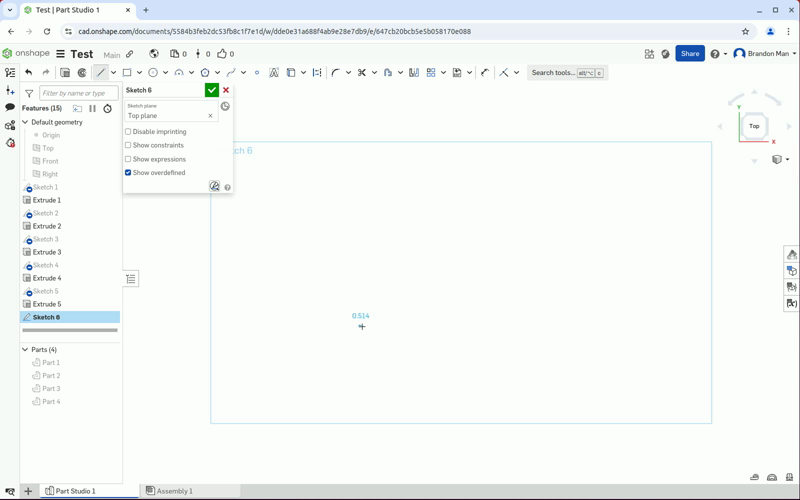
scroll(6)
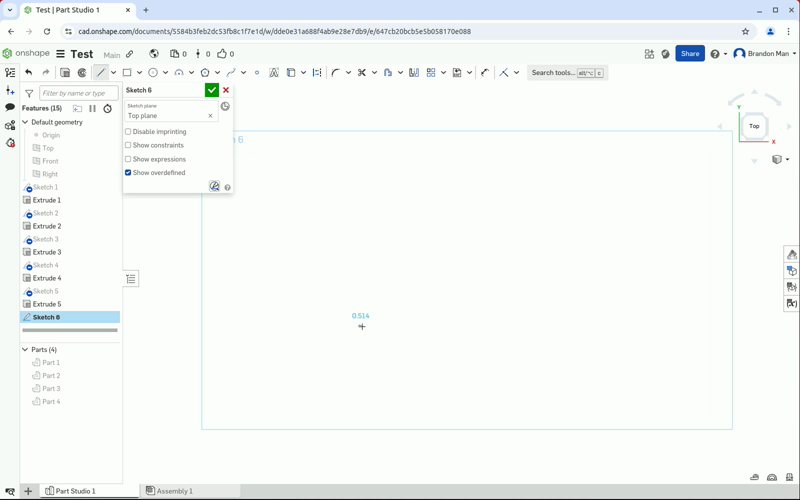
scroll(6)
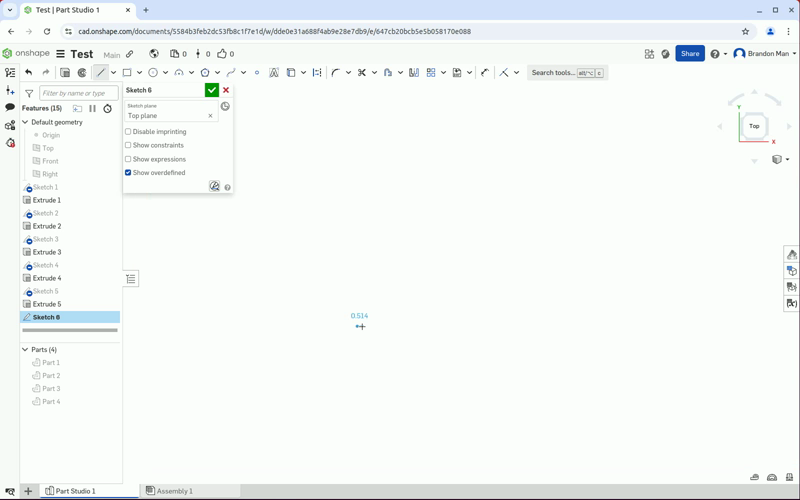
scroll(6)
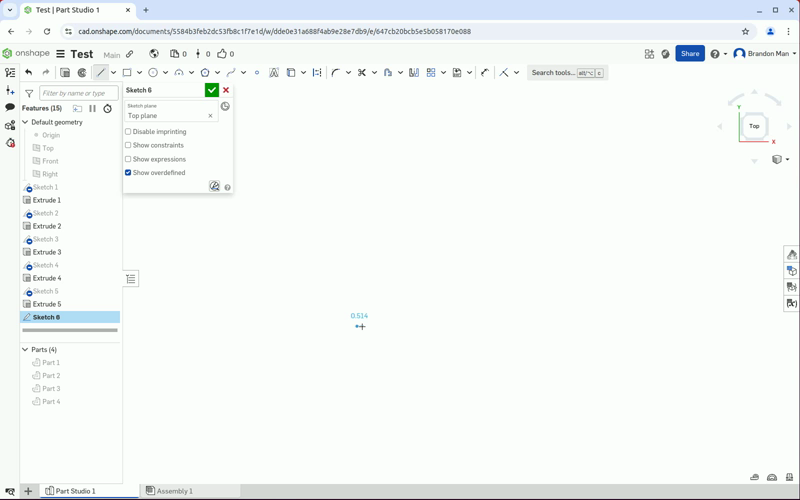
scroll(6)
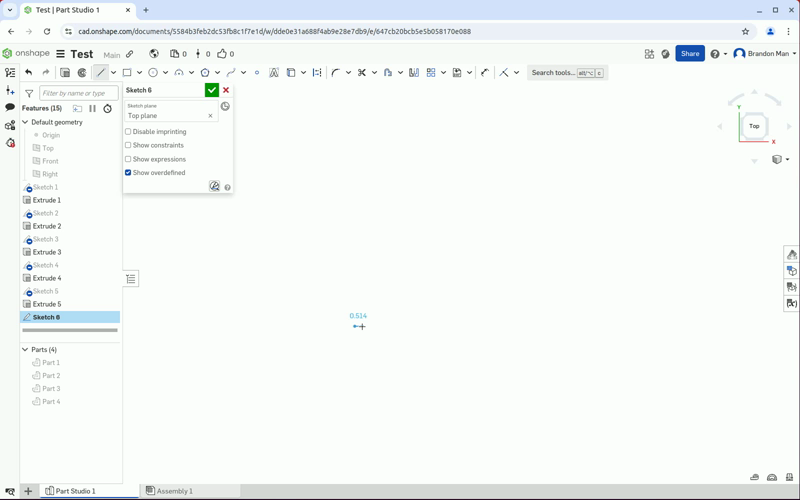
scroll(6)
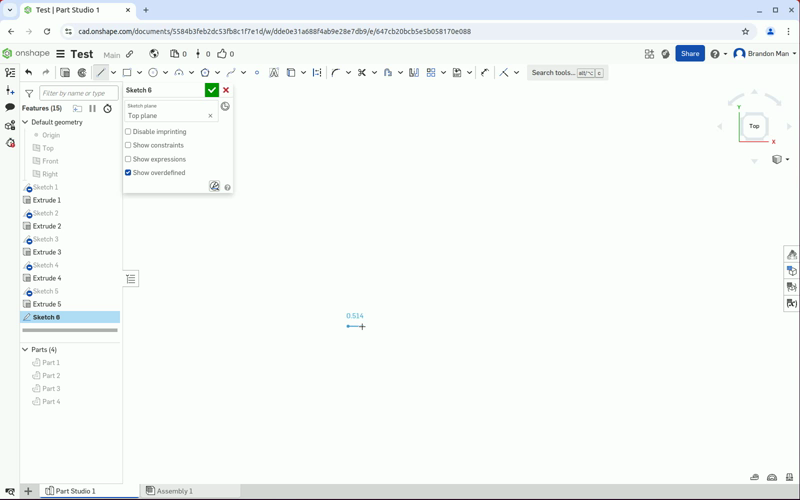
scroll(6)
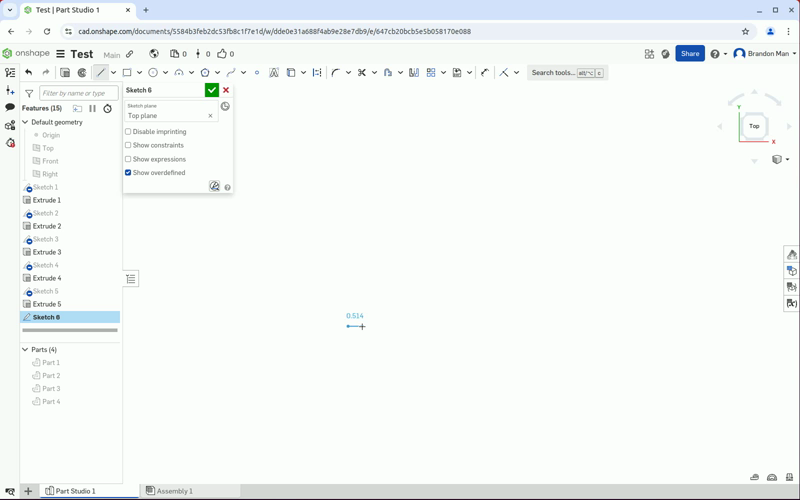
scroll(6)
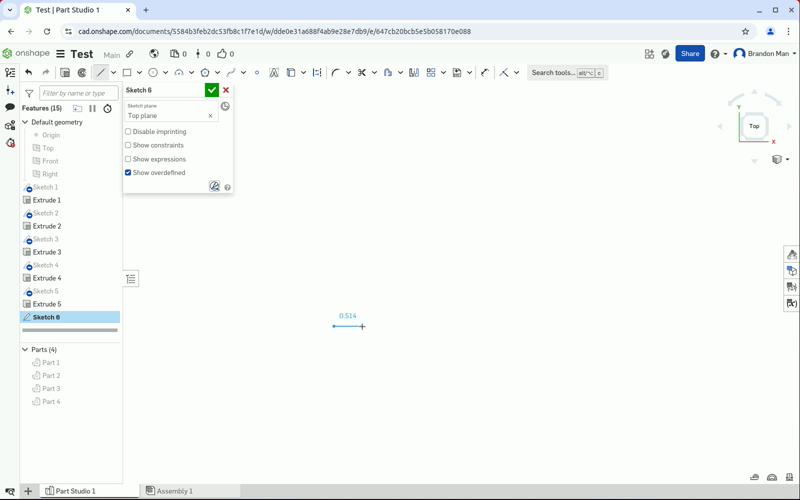
click(362, 326)
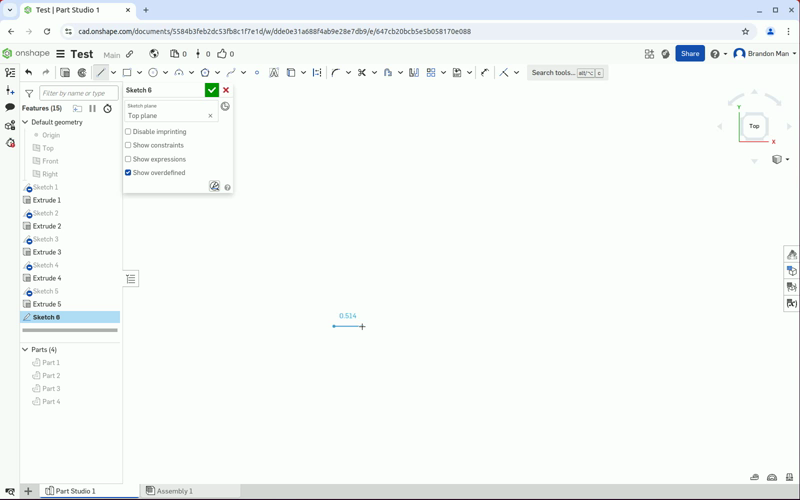
scroll(-6)
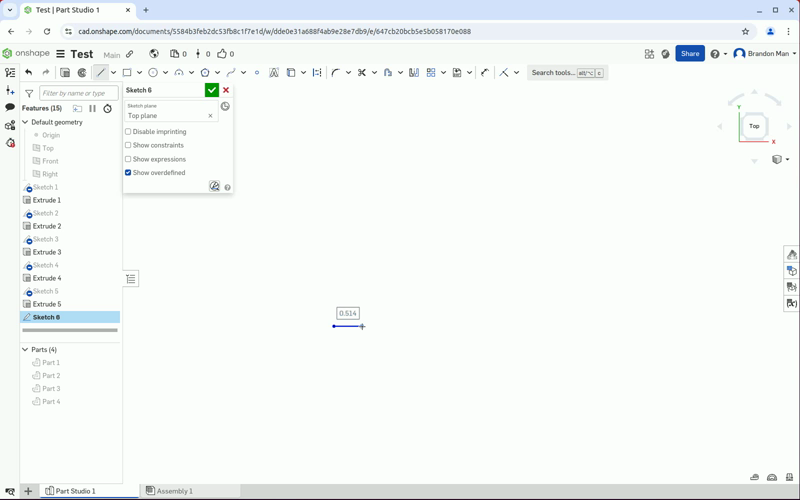
scroll(-6)
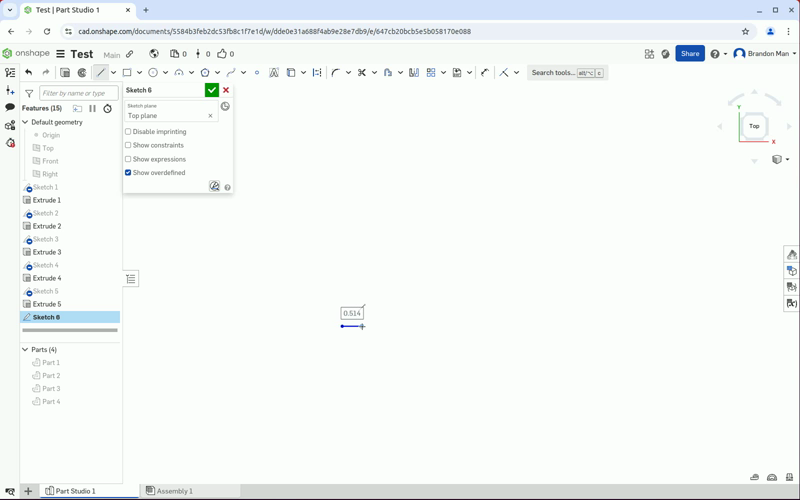
scroll(-6)
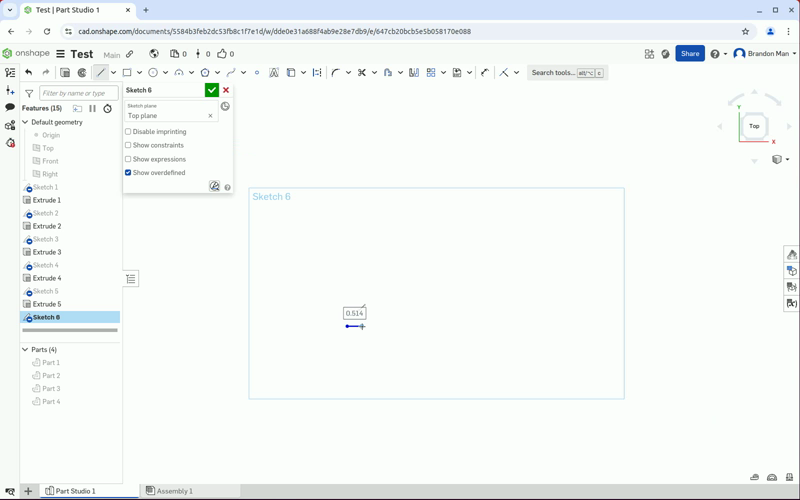
scroll(-6)
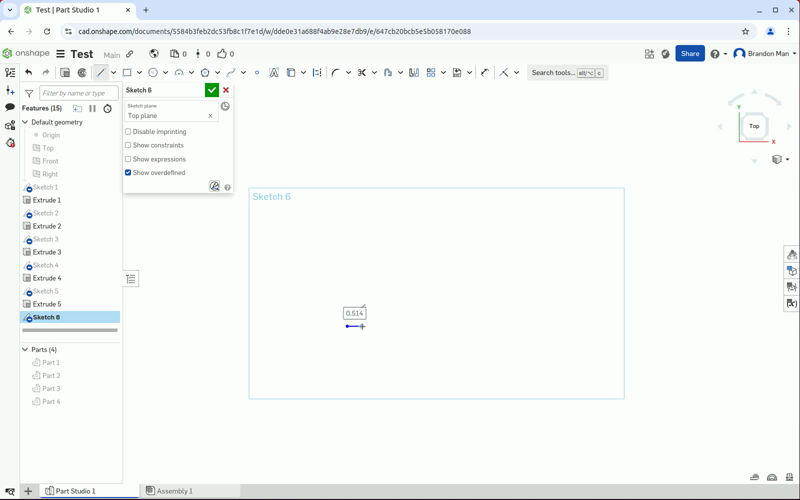
scroll(-6)
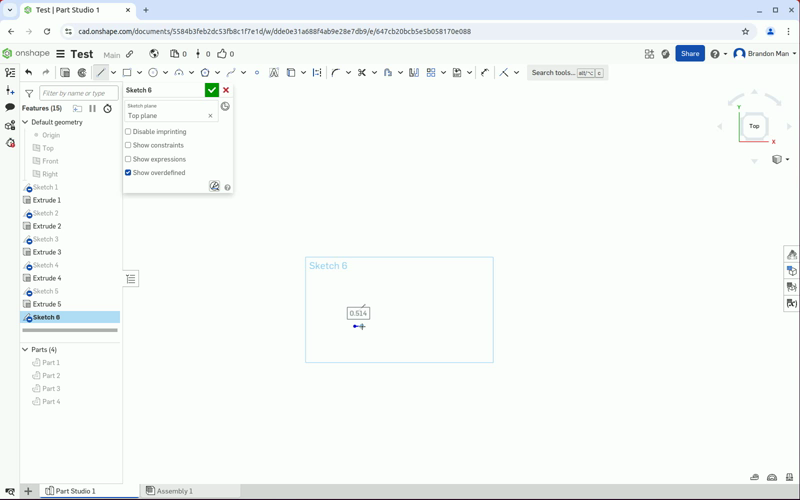
scroll(-6)
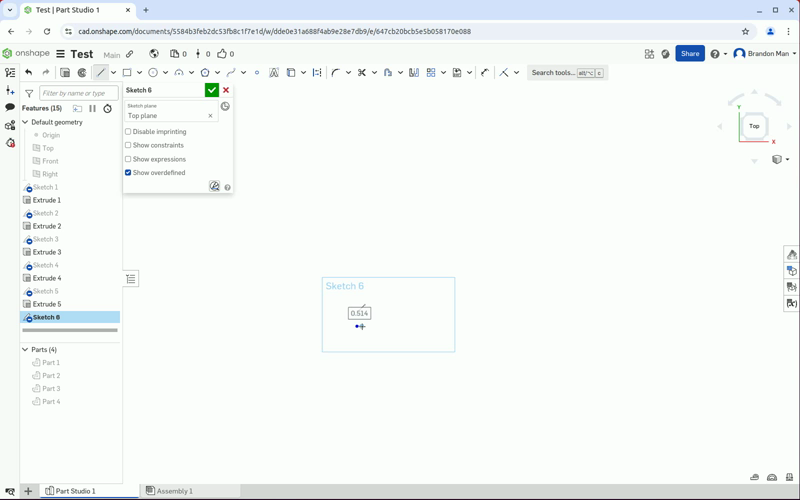
scroll(-6)
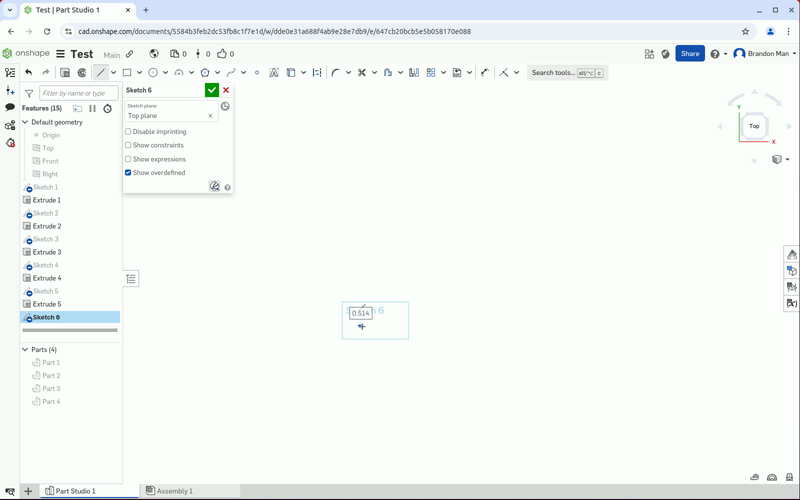
key_up(shift)
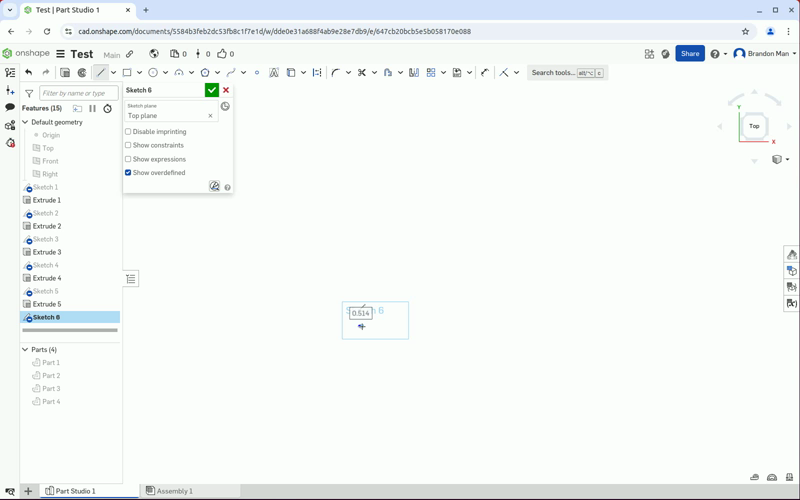
key_down(shift)
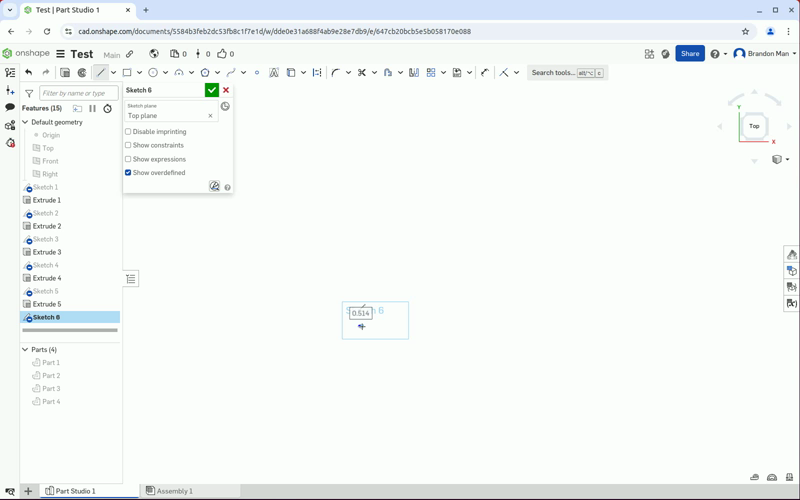
mouse_move(392, 326)
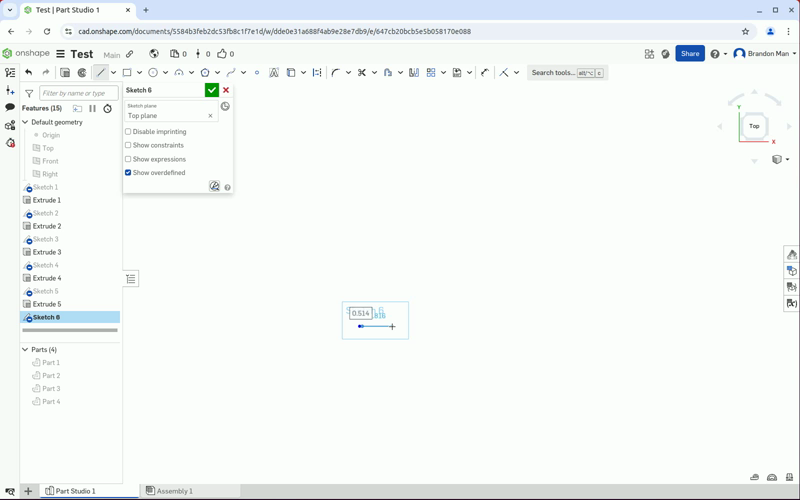
mouse_move(362, 292)
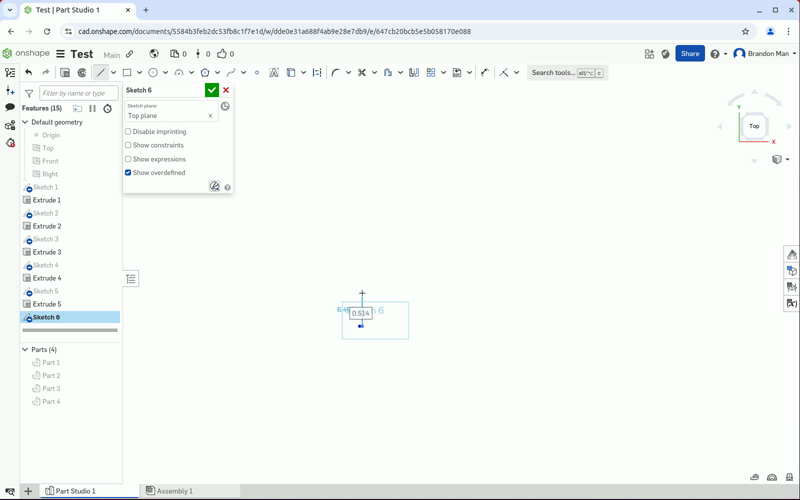
click(362, 292)
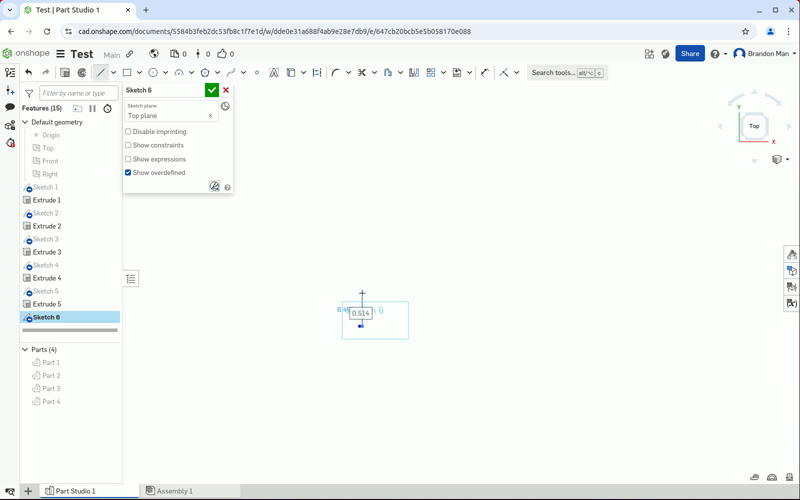
key_up(shift)
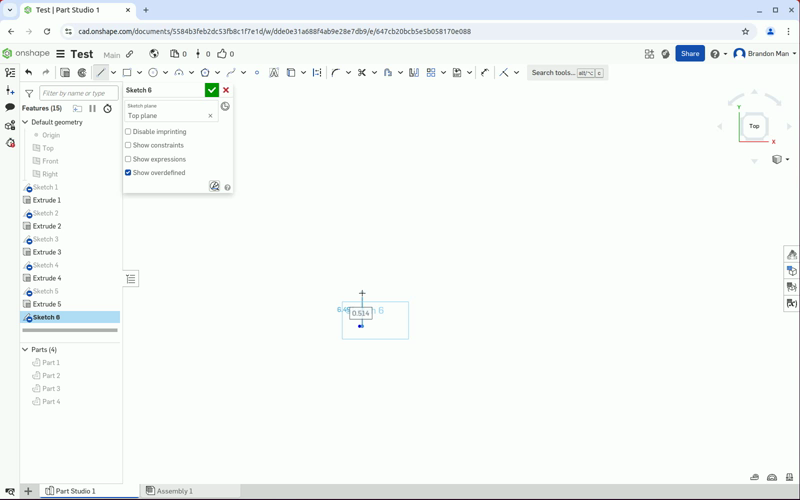
key_down(shift)
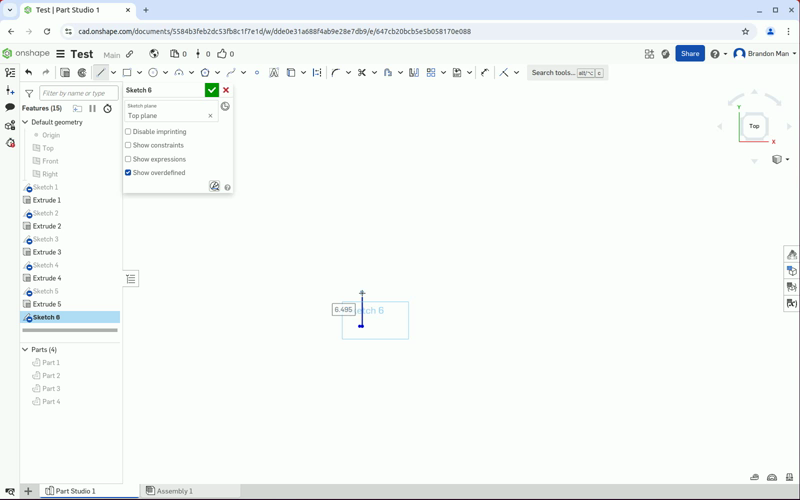
mouse_move(392, 292)
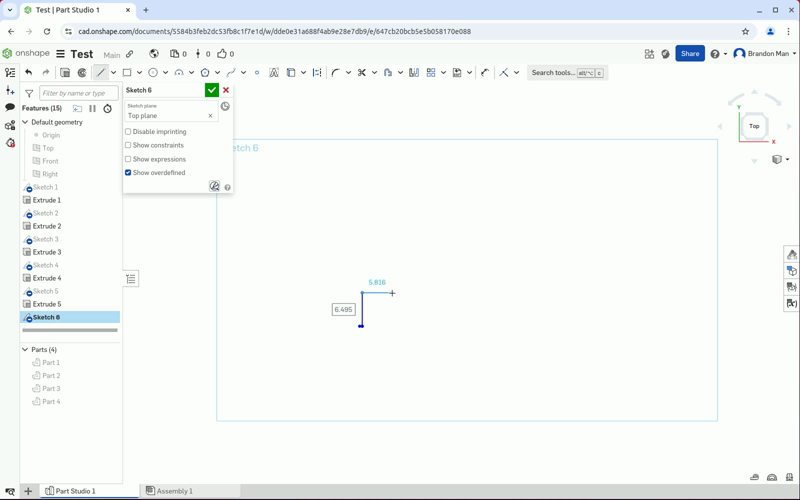
mouse_move(359, 292)
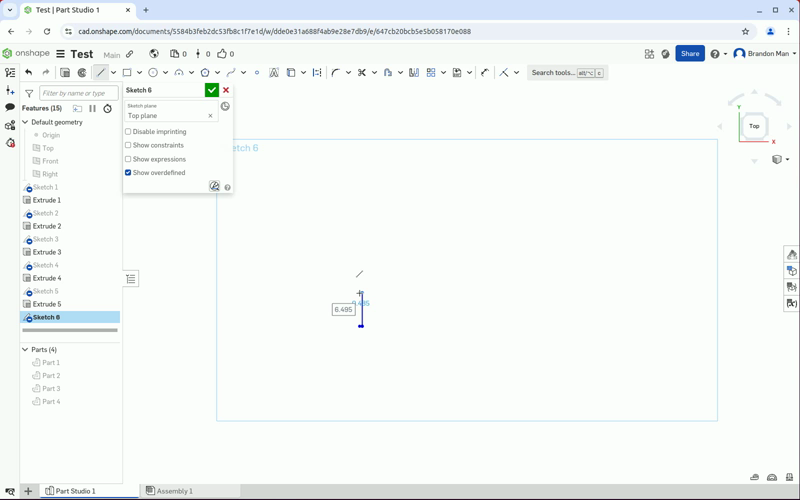
scroll(6)
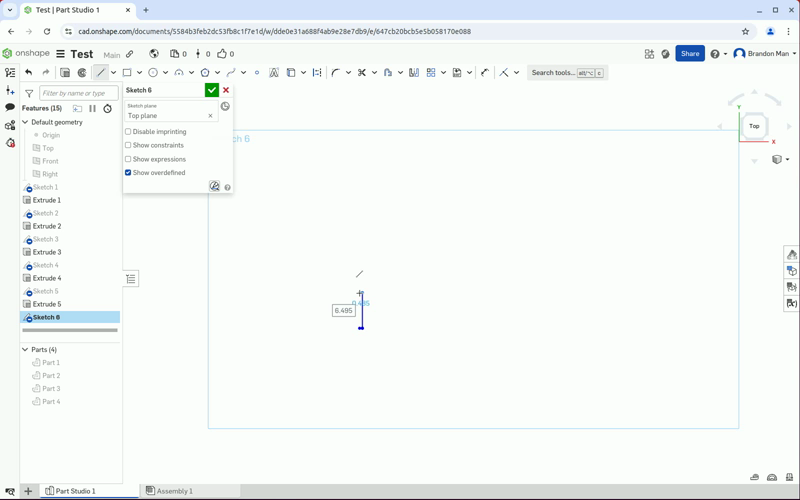
scroll(6)
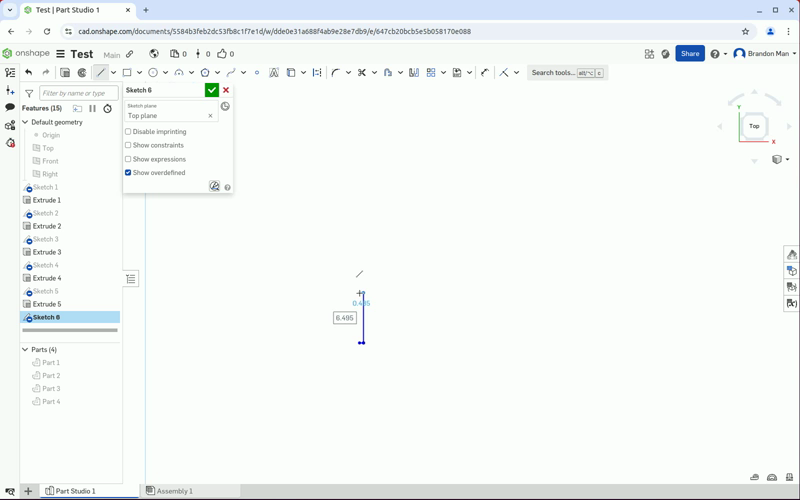
scroll(6)
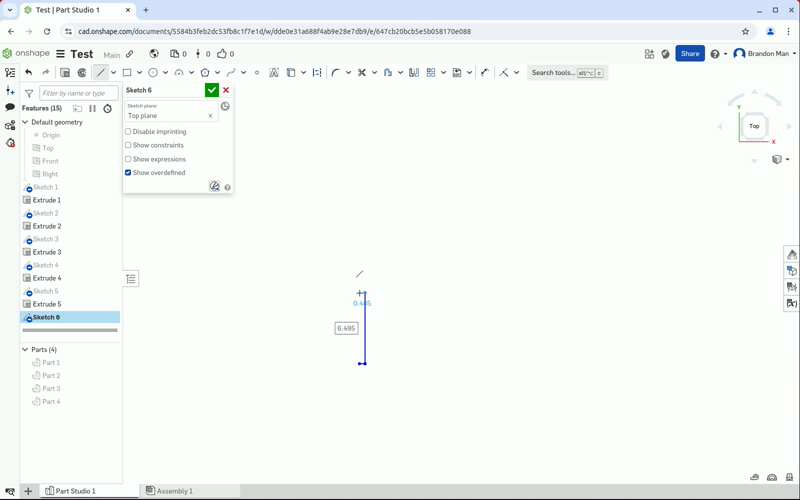
scroll(6)
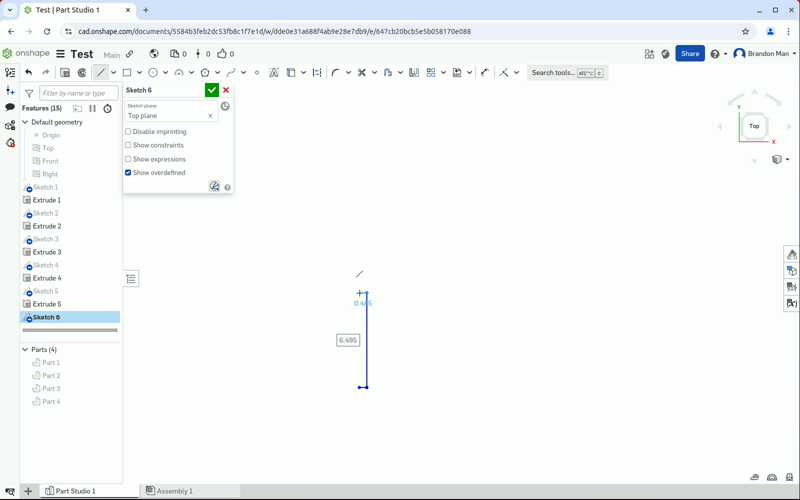
scroll(6)
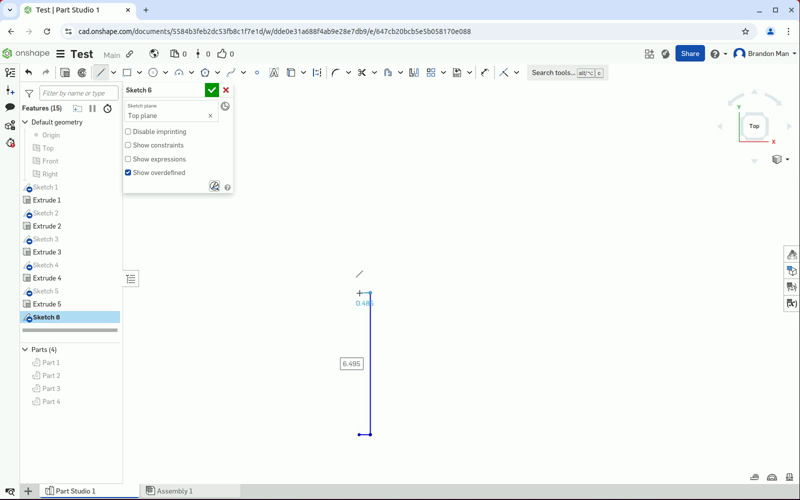
scroll(6)
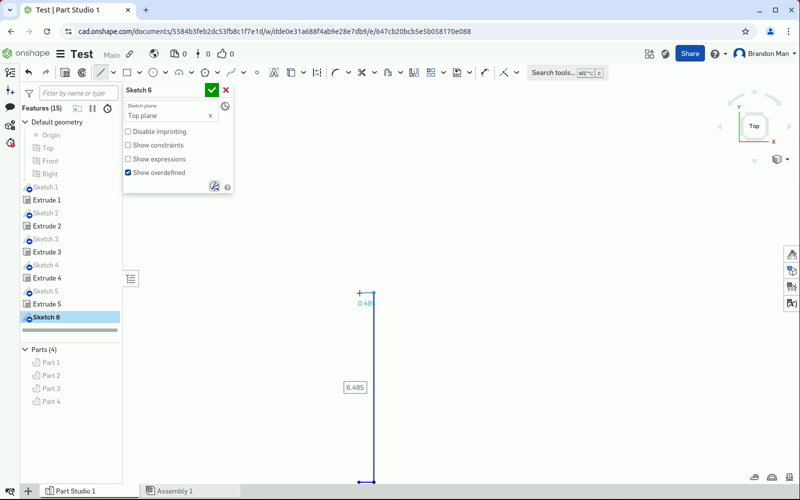
scroll(6)
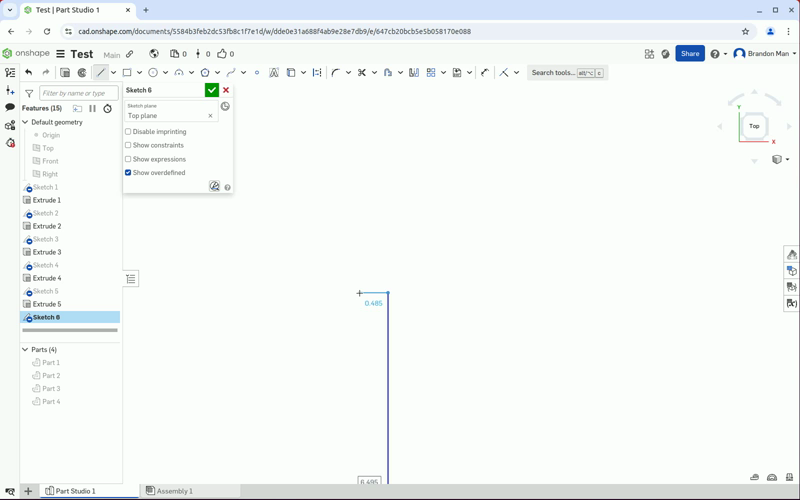
click(359, 292)
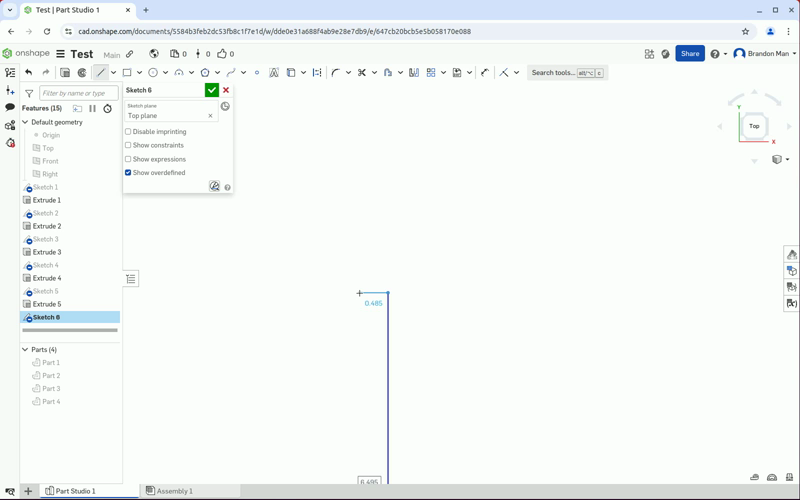
scroll(-6)
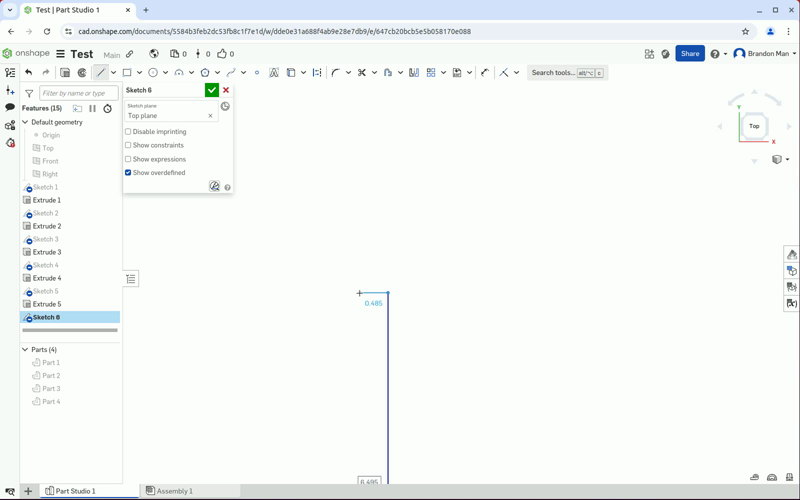
scroll(-6)
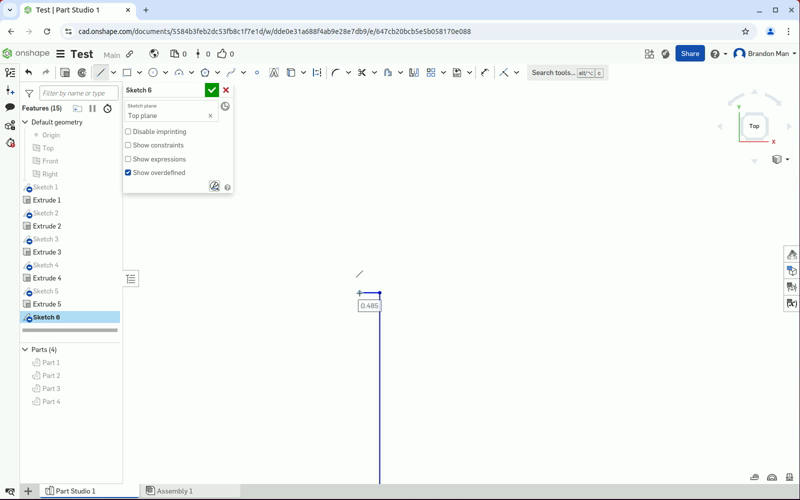
scroll(-6)
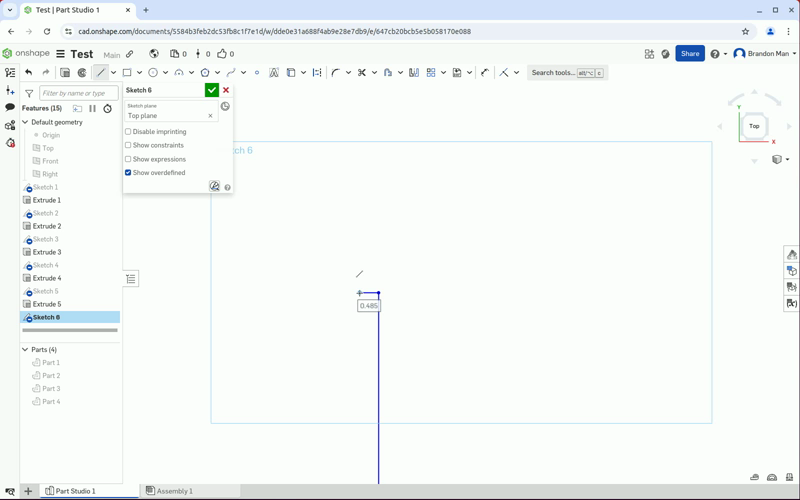
scroll(-6)
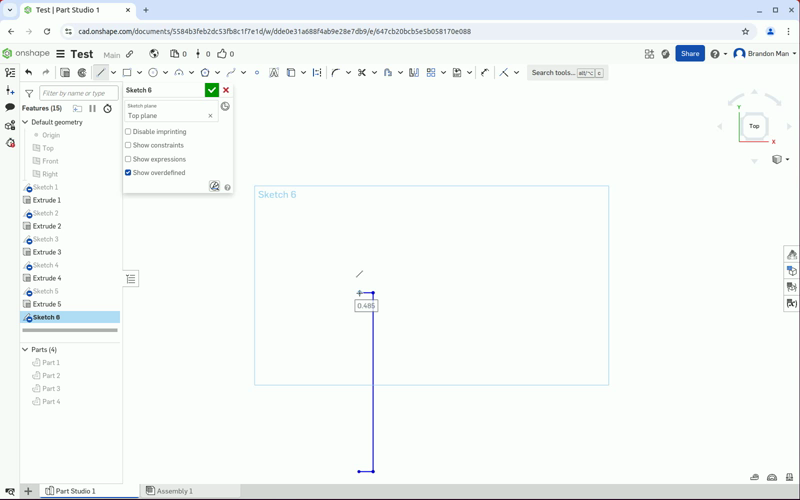
scroll(-6)
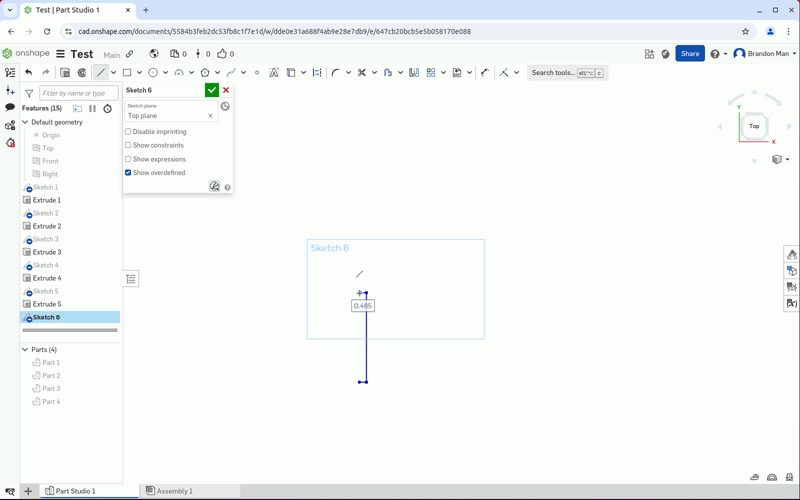
scroll(-6)
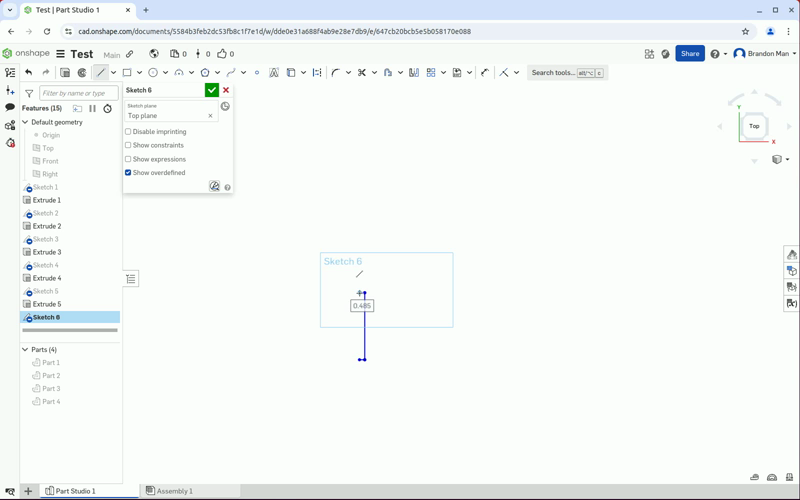
scroll(-6)
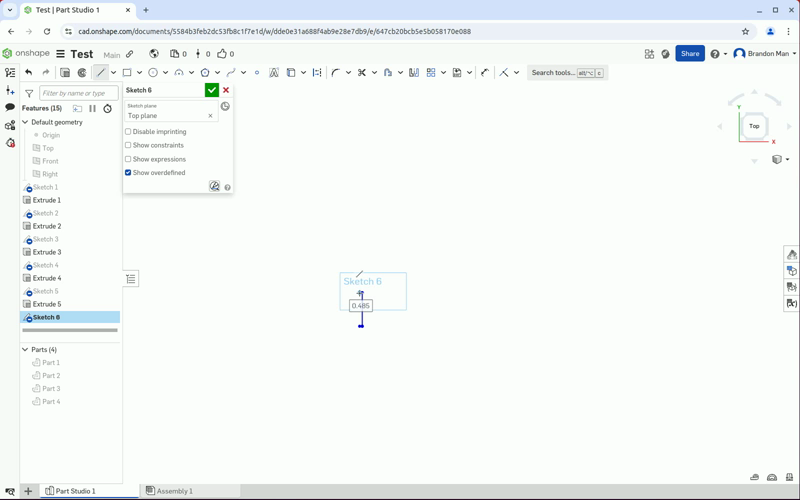
key_up(shift)
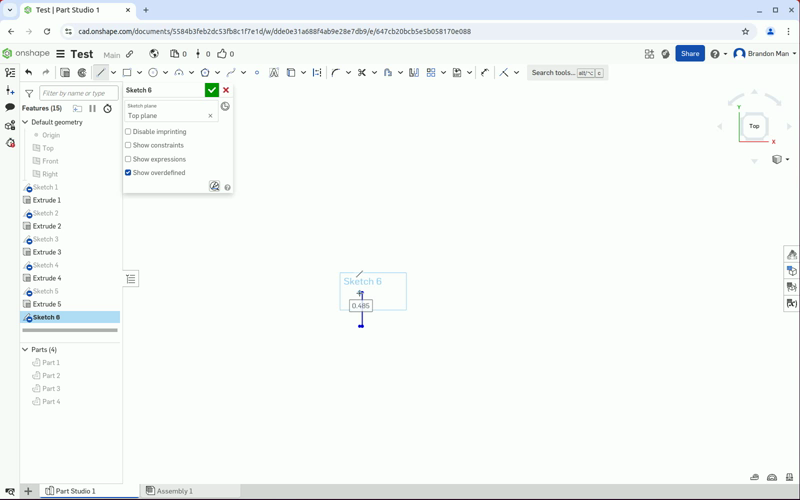
mouse_move(389, 292)
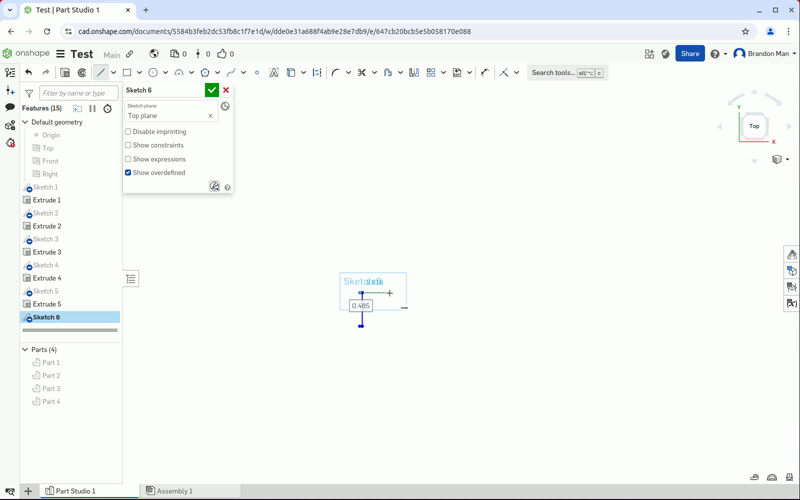
key_down(shift)
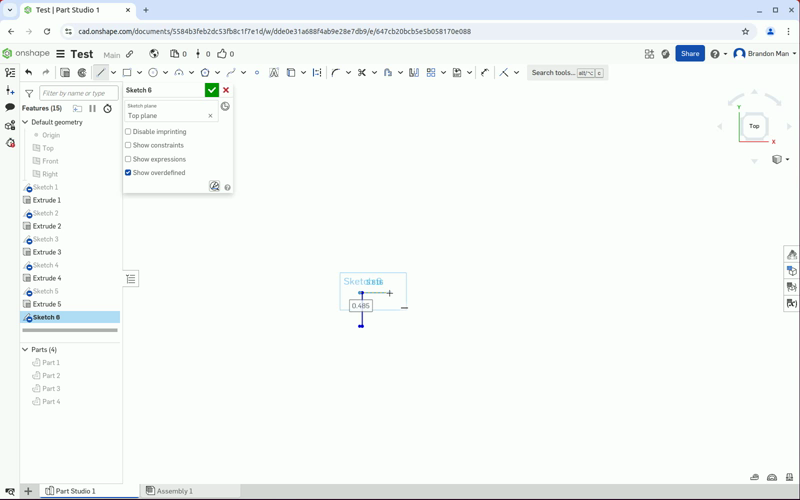
mouse_move(359, 326)
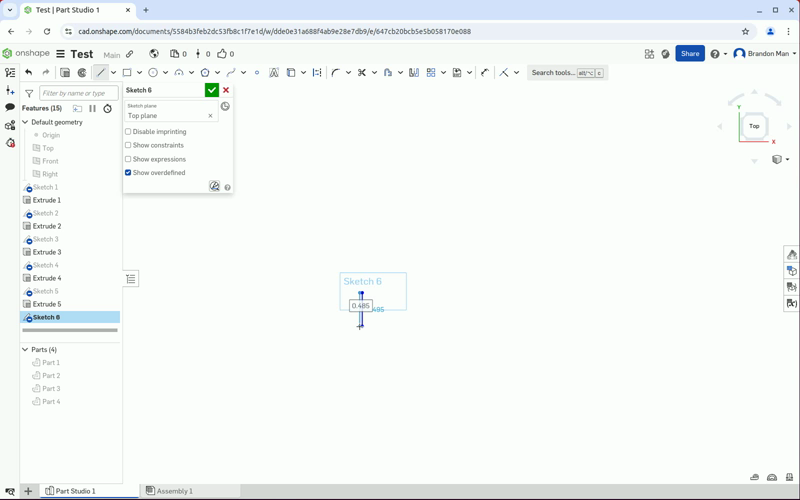
scroll(6)
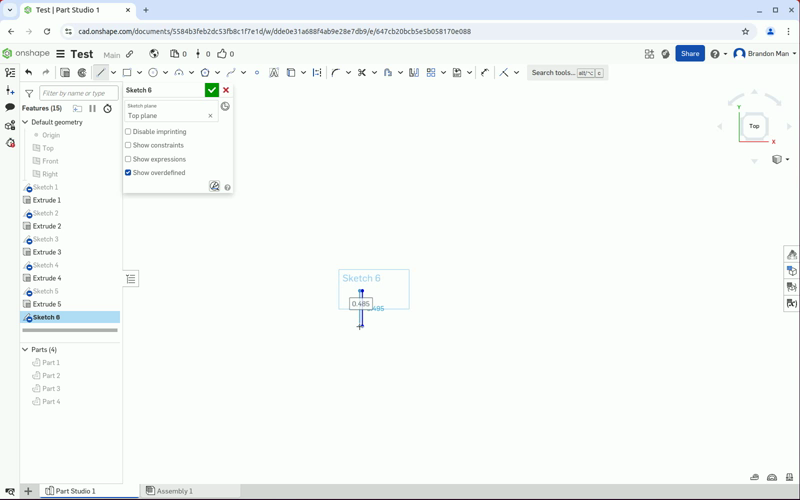
scroll(6)
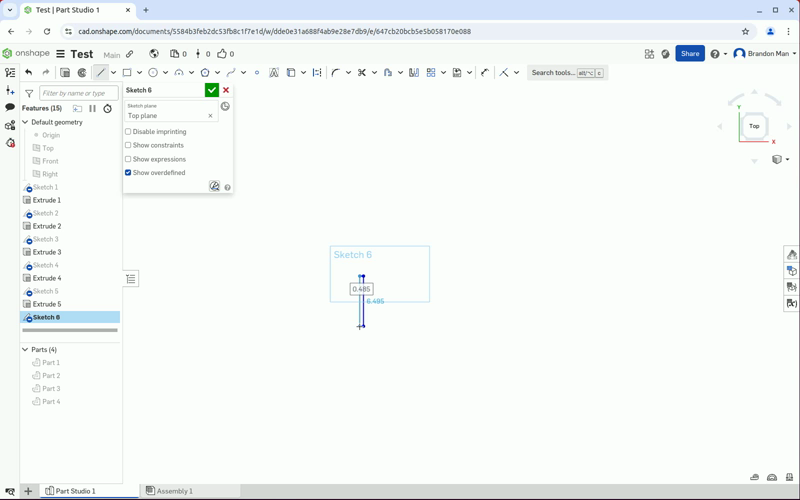
scroll(6)
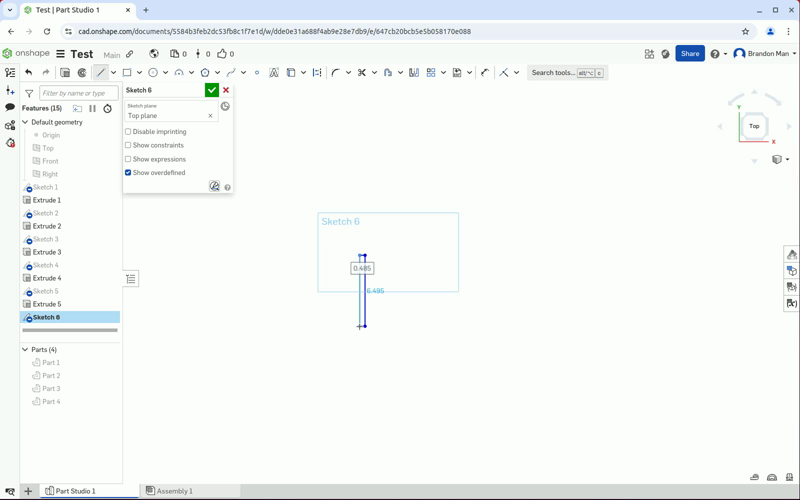
scroll(6)
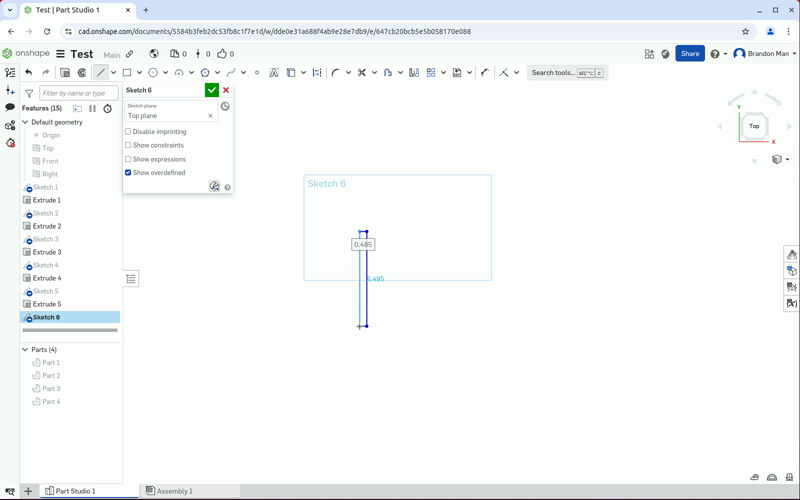
scroll(6)
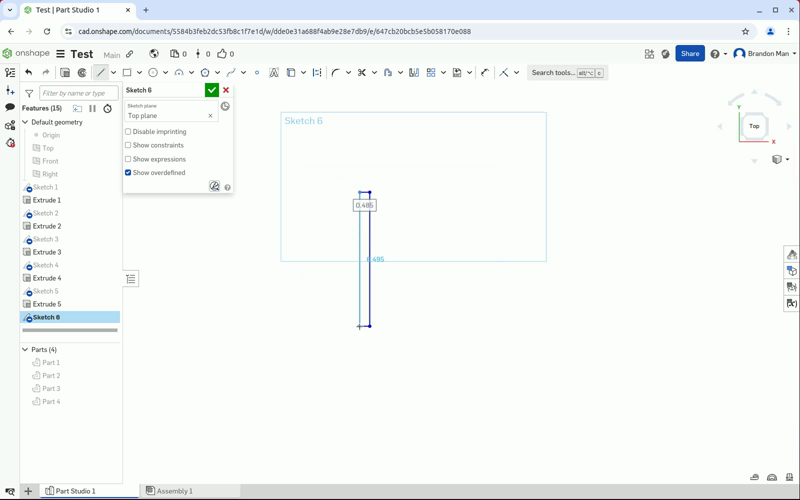
scroll(6)
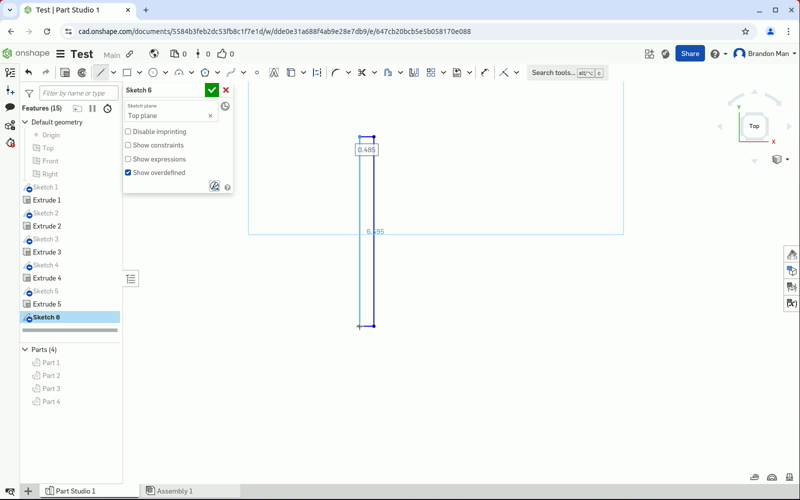
scroll(6)
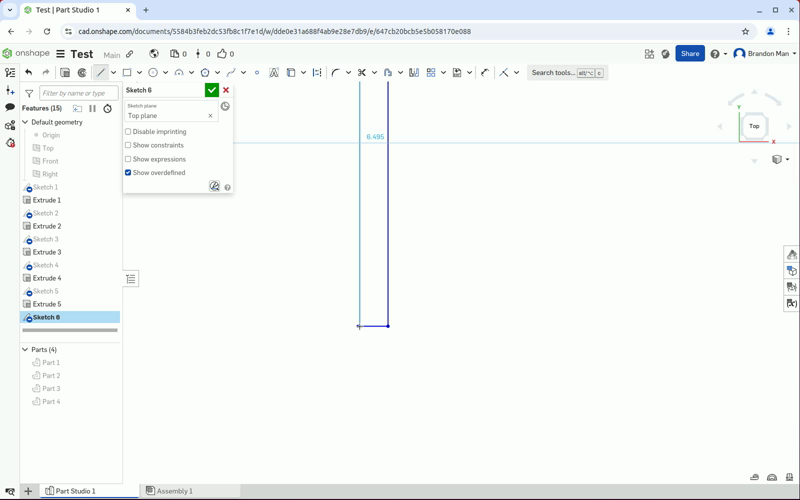
key_up(shift)
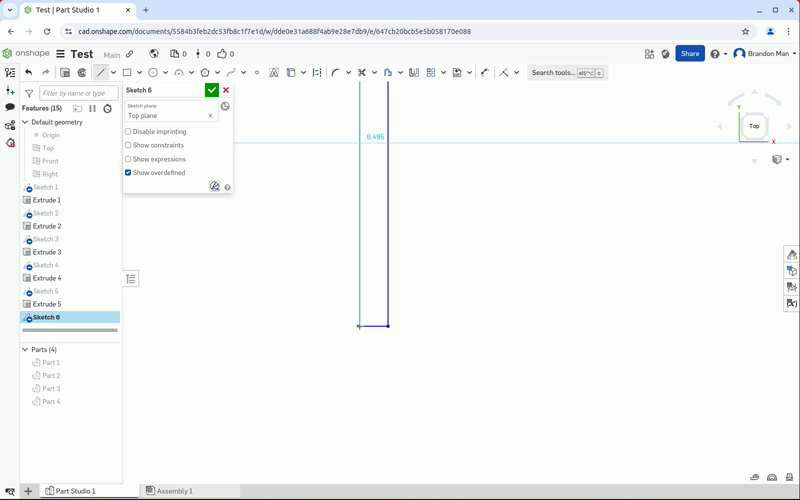
click(359, 326)
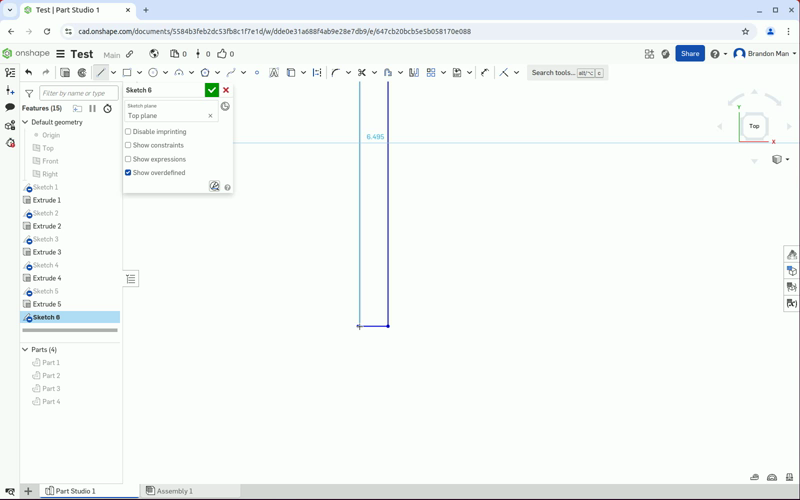
scroll(-6)
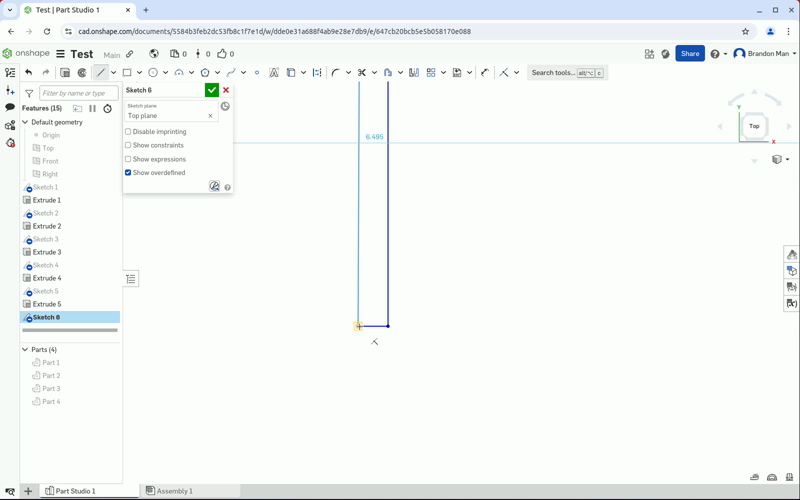
scroll(-6)
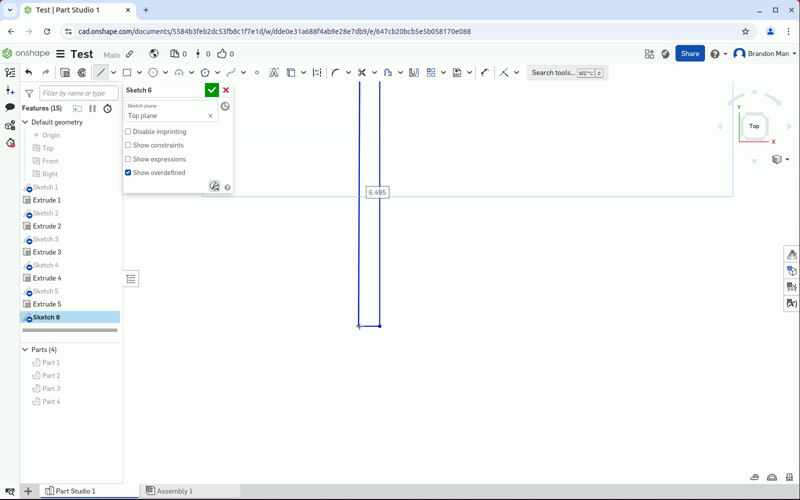
scroll(-6)
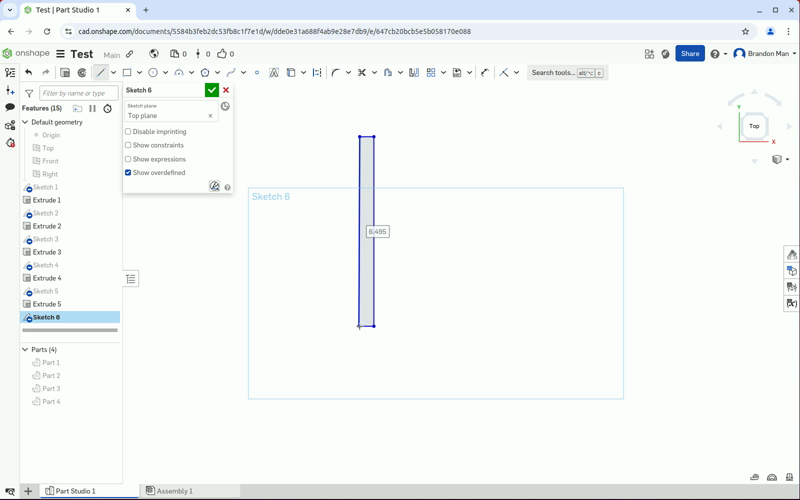
scroll(-6)
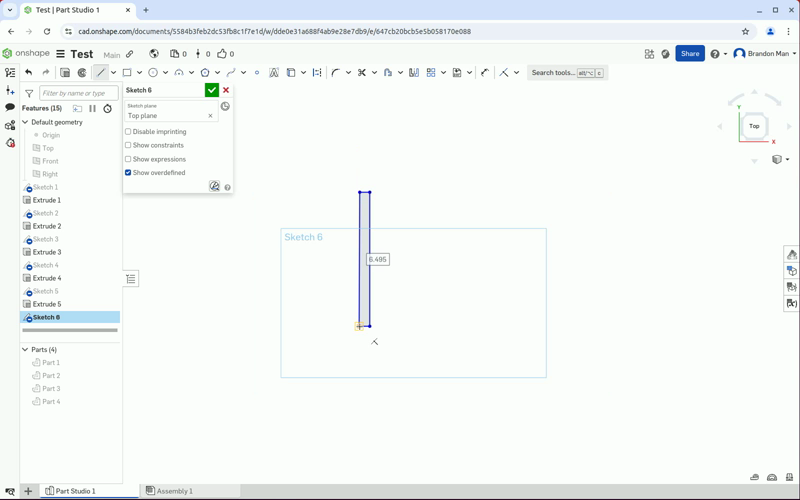
scroll(-6)
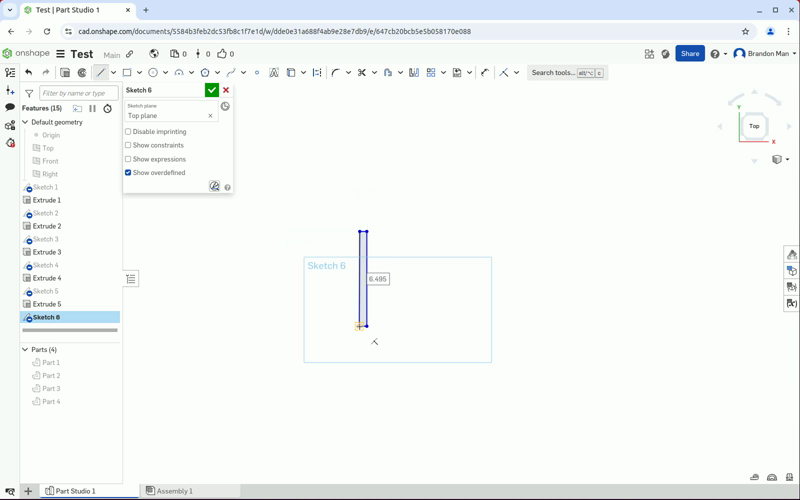
scroll(-6)
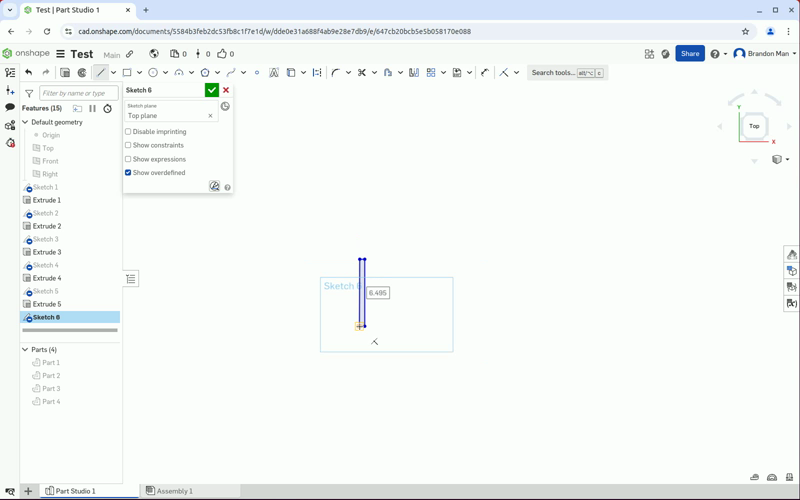
scroll(-6)
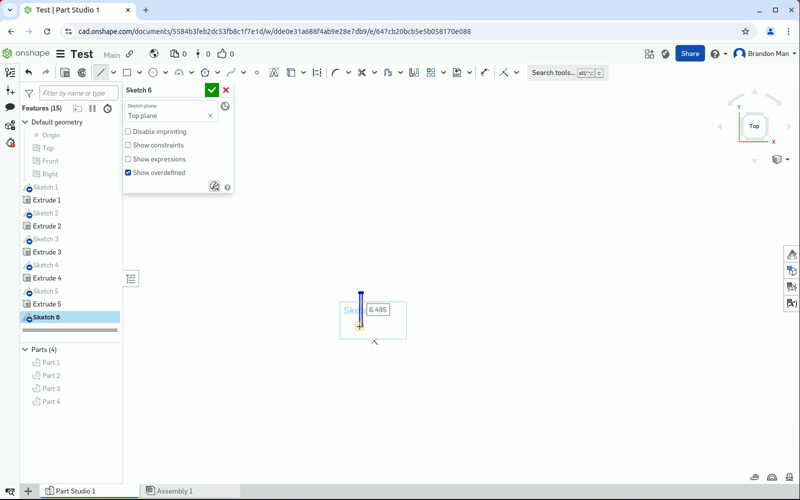
key(esc)
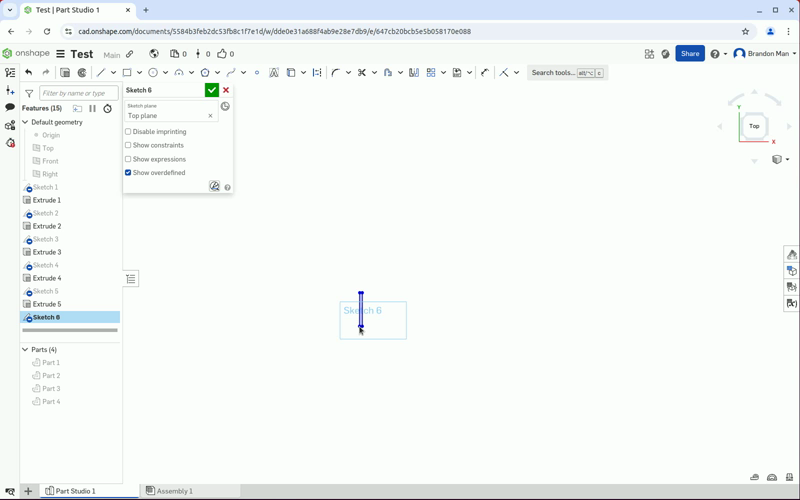
mouse_move(360, 300)
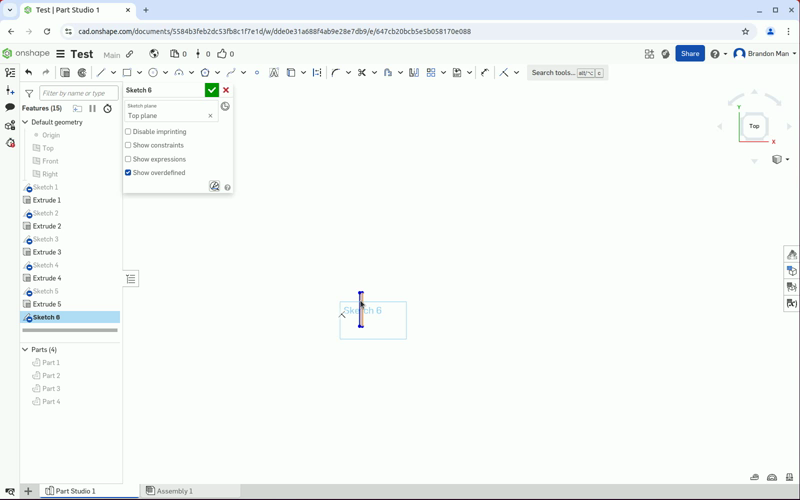
scroll(6)
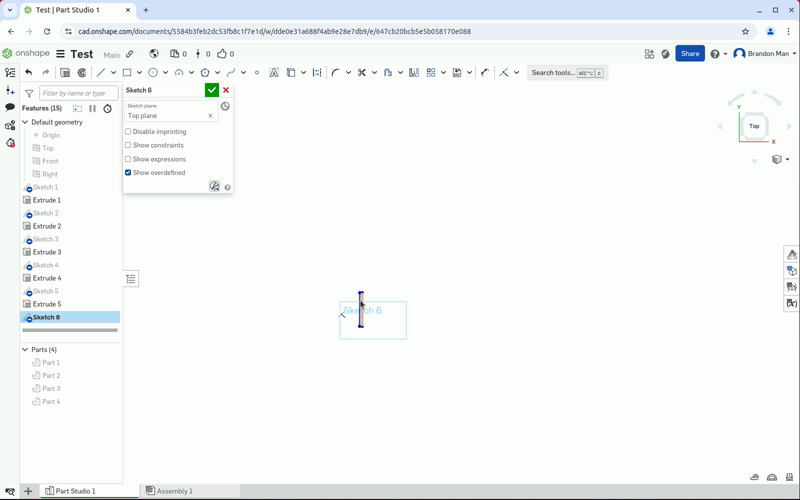
scroll(6)
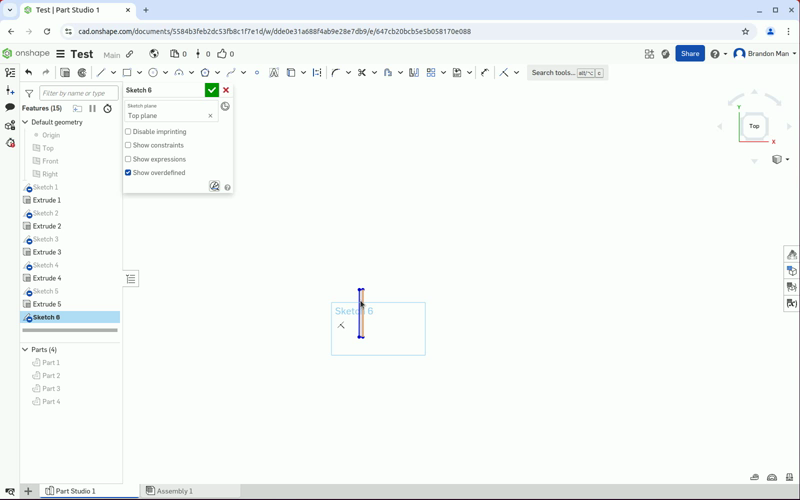
scroll(6)
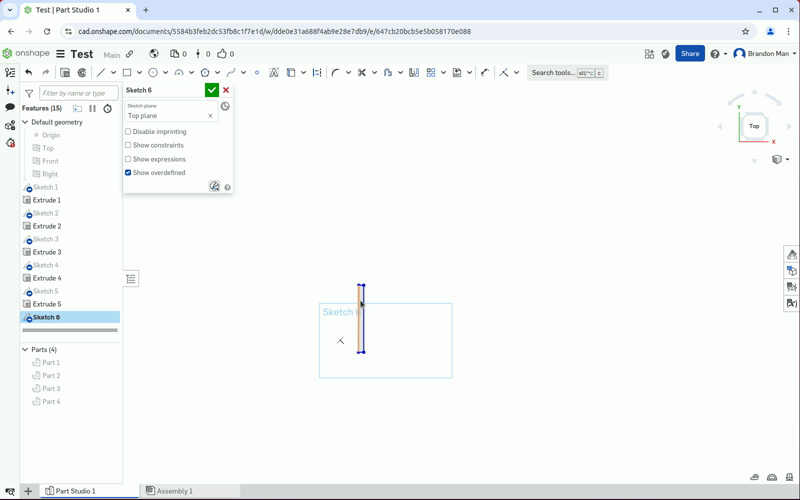
scroll(6)
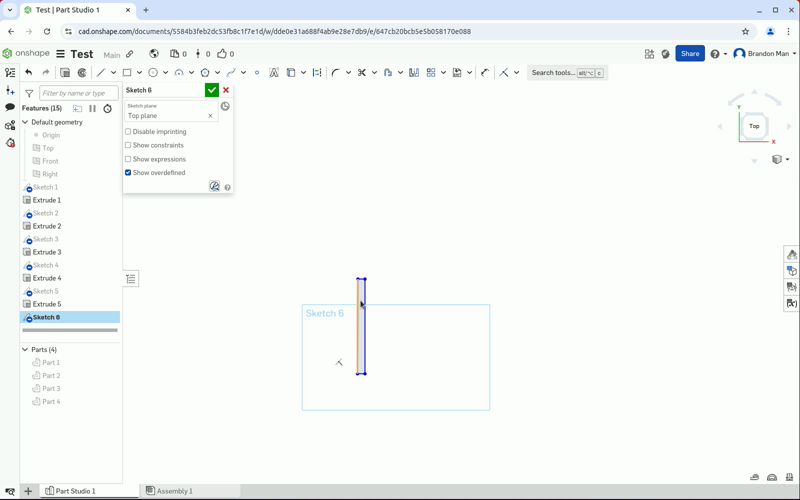
scroll(6)
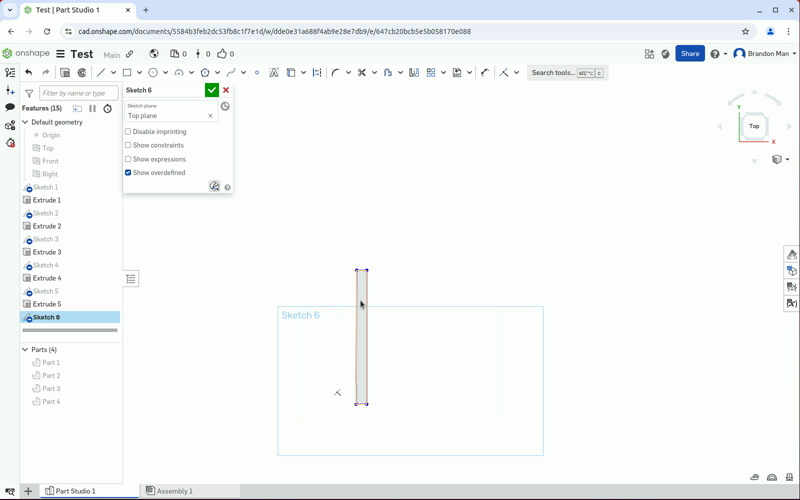
scroll(6)
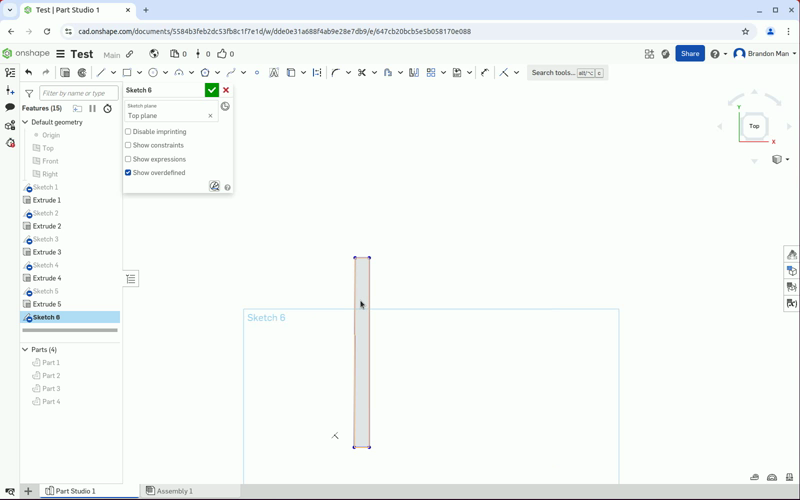
scroll(6)
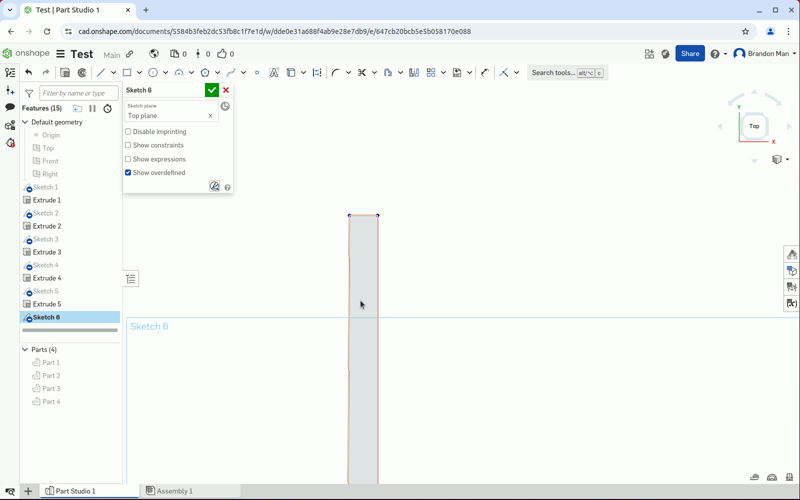
click(360, 300)
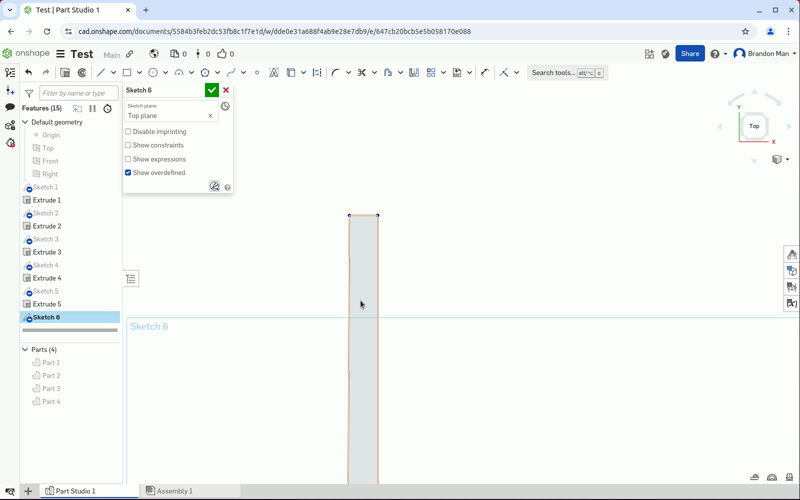
scroll(-6)
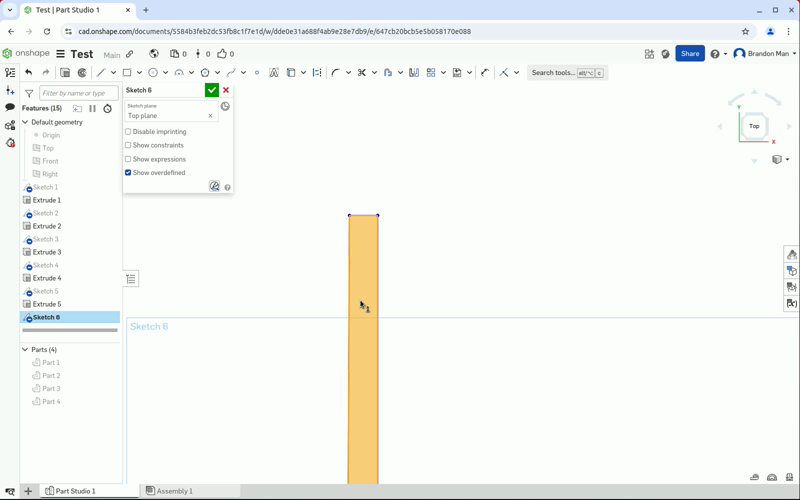
scroll(-6)
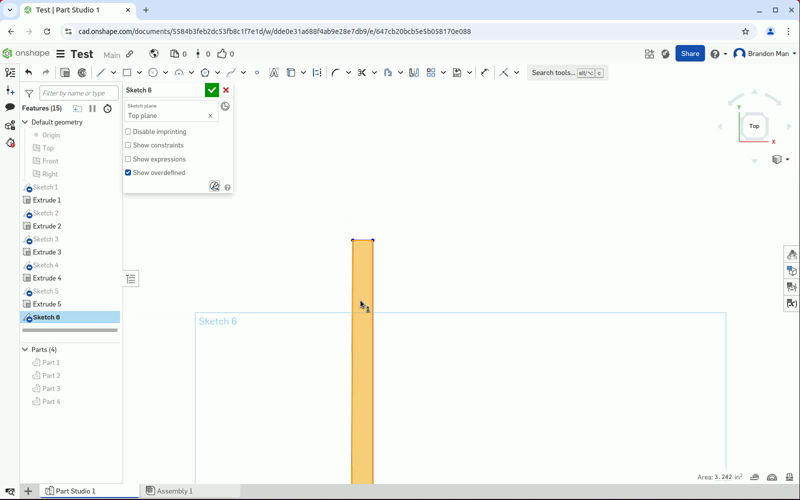
scroll(-6)
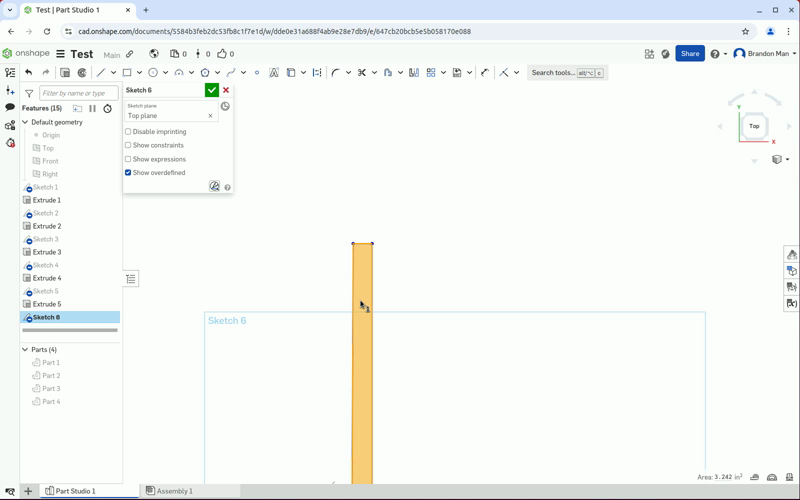
scroll(-6)
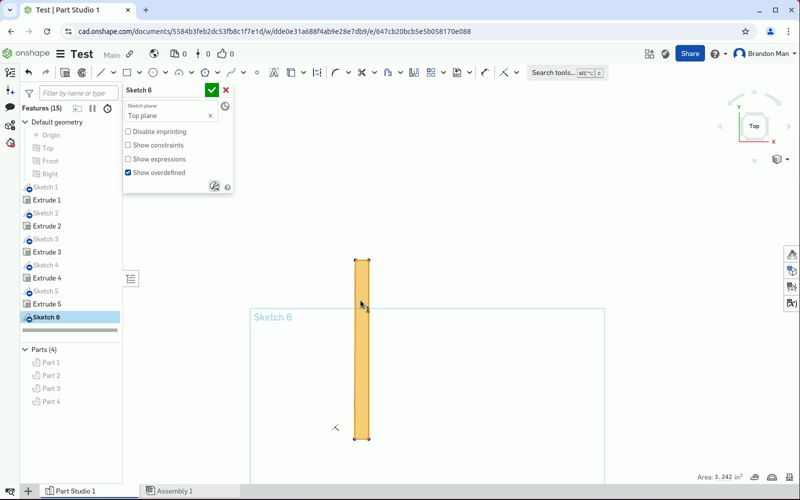
scroll(-6)
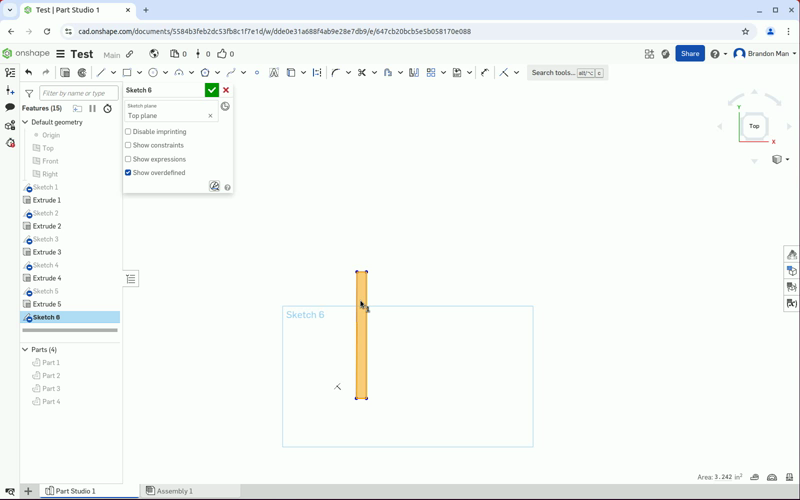
scroll(-6)
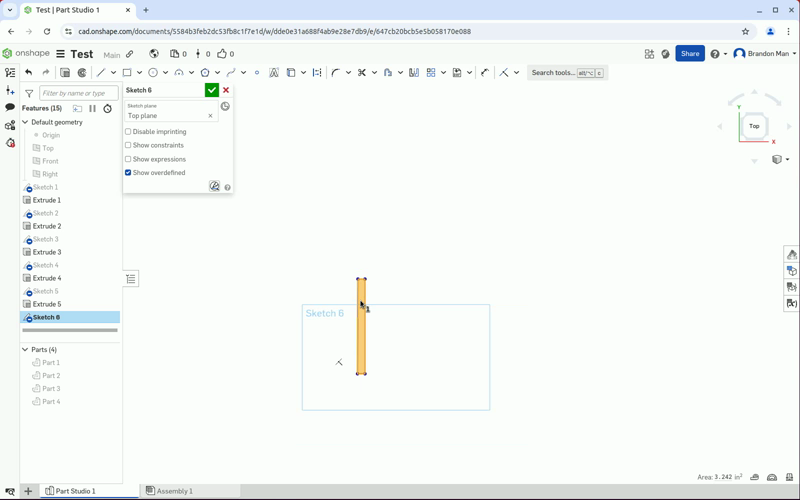
scroll(-6)
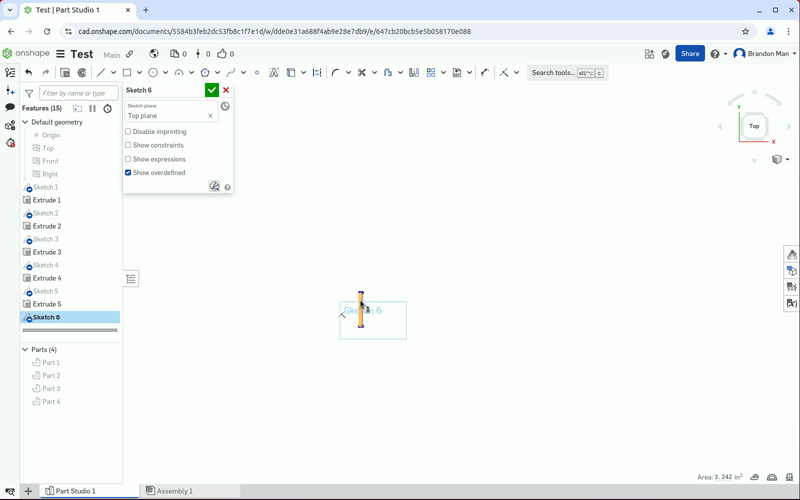
mouse_move(73, 352)
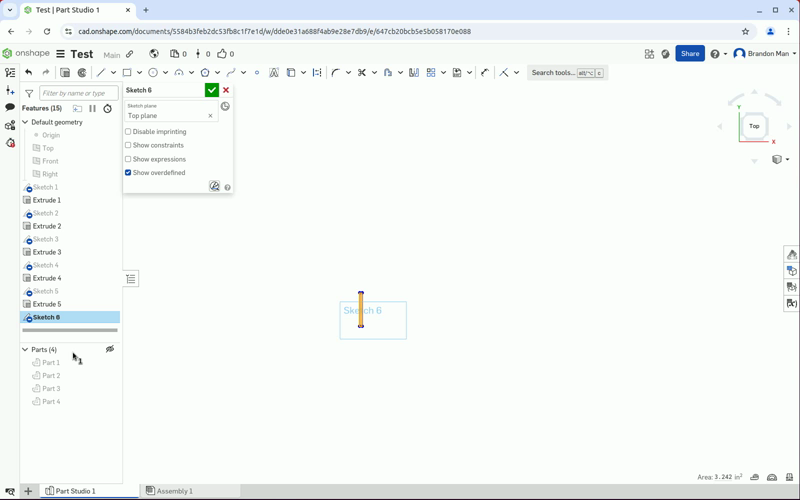
key(shift+y)
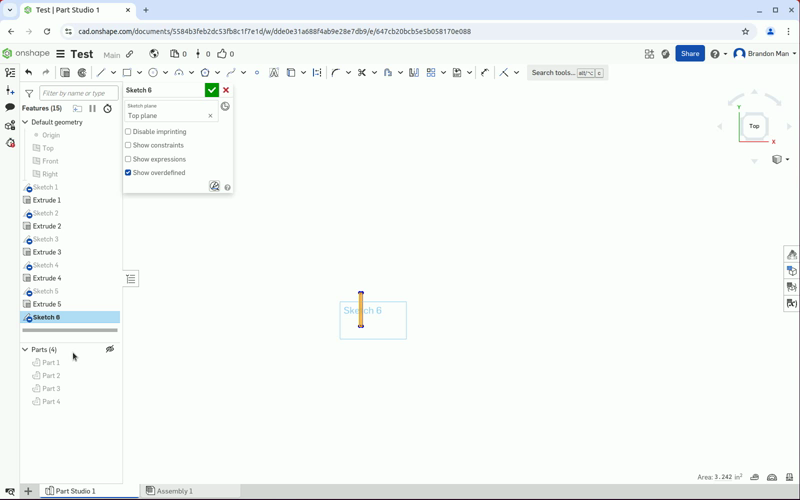
key(shift+e)
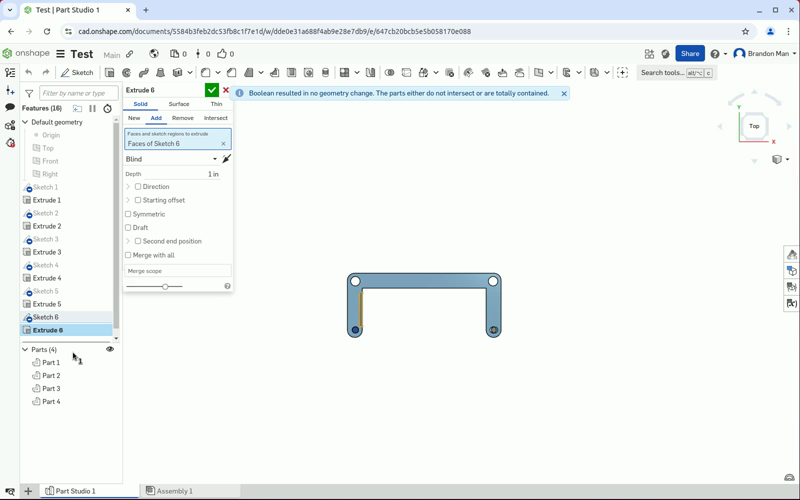
mouse_move(143, 106)
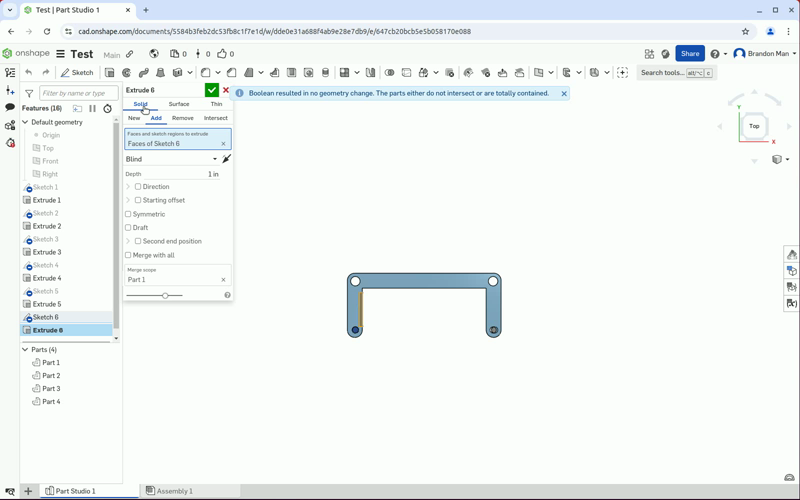
click(143, 106)
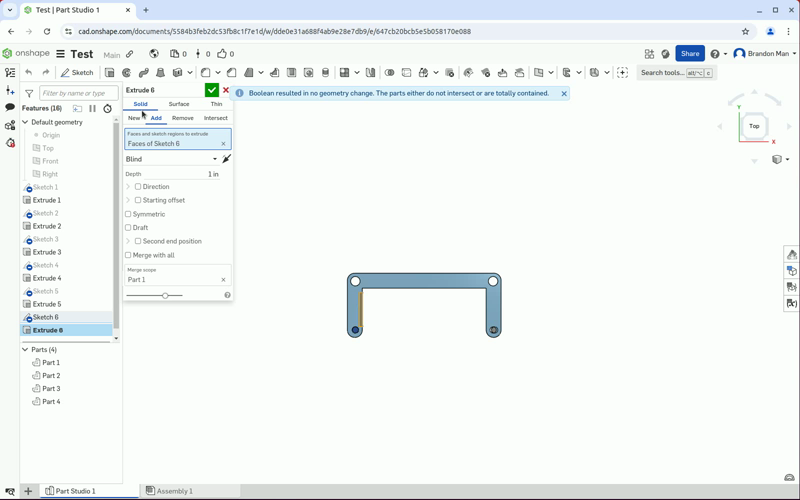
mouse_move(137, 120)
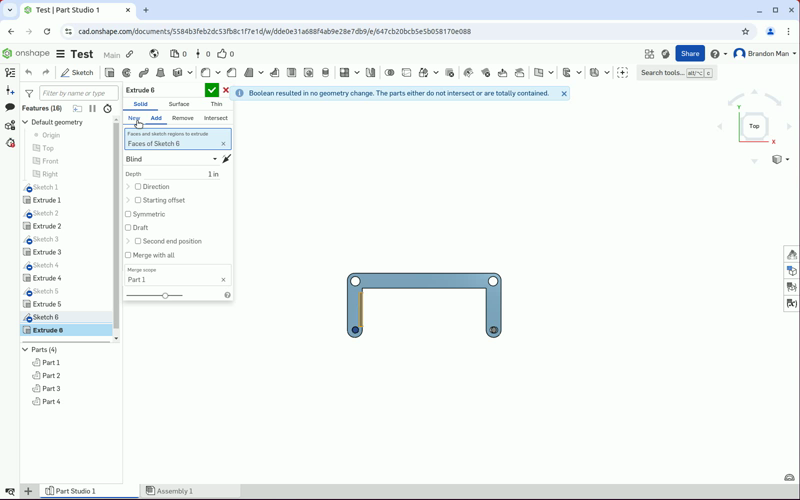
click(137, 120)
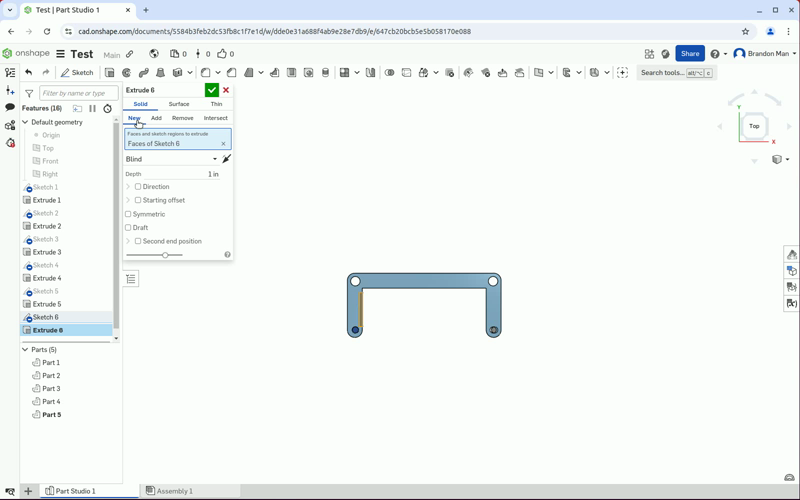
key(tab, 4)
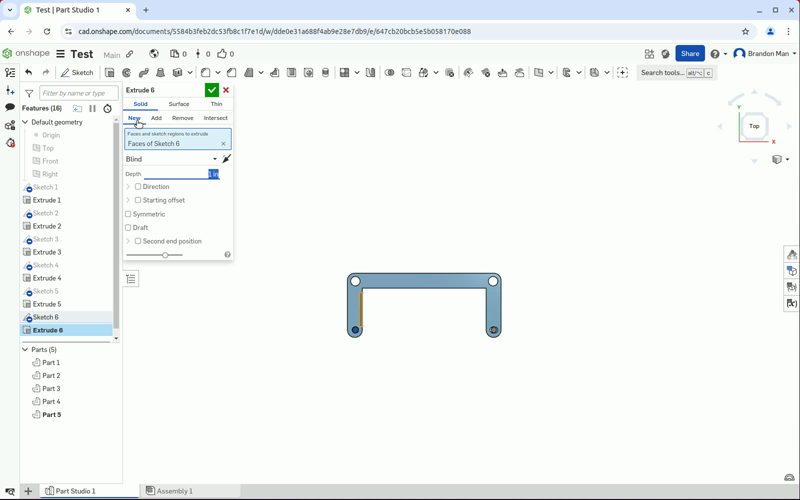
text(-0.722)
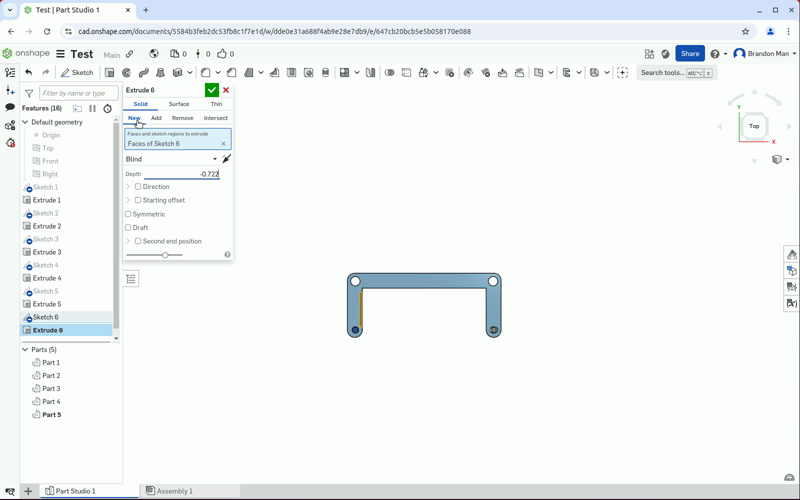
key(enter)
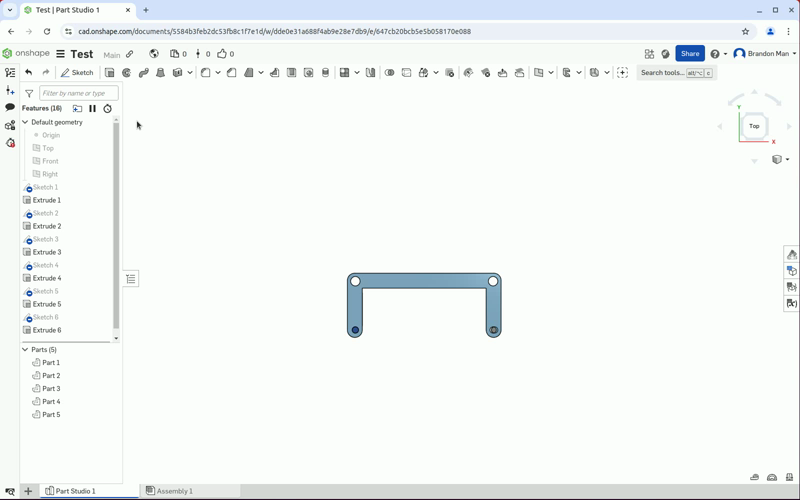
key(shift+h)
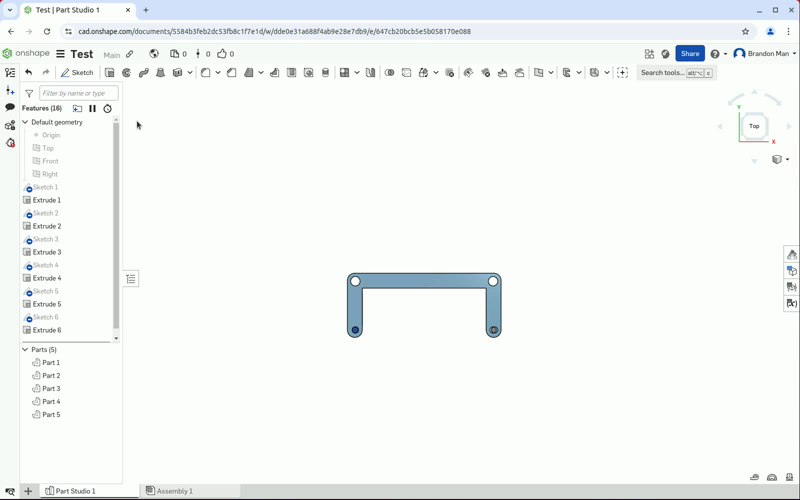
key(shift+h)
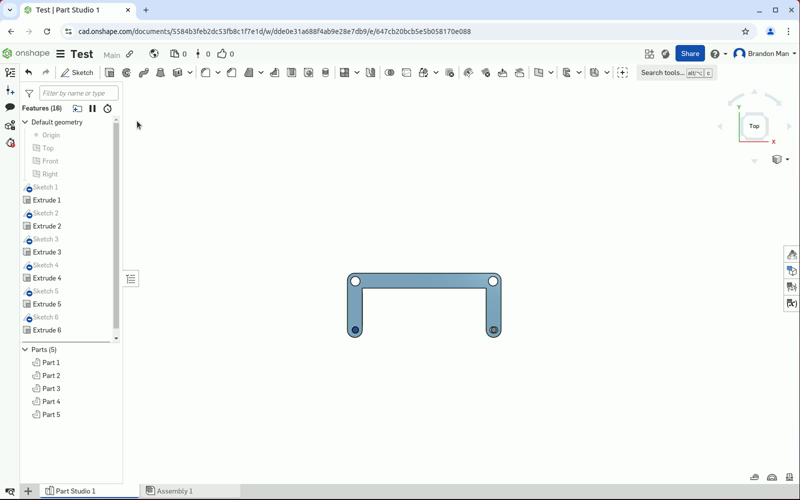
mouse_move(69, 189)
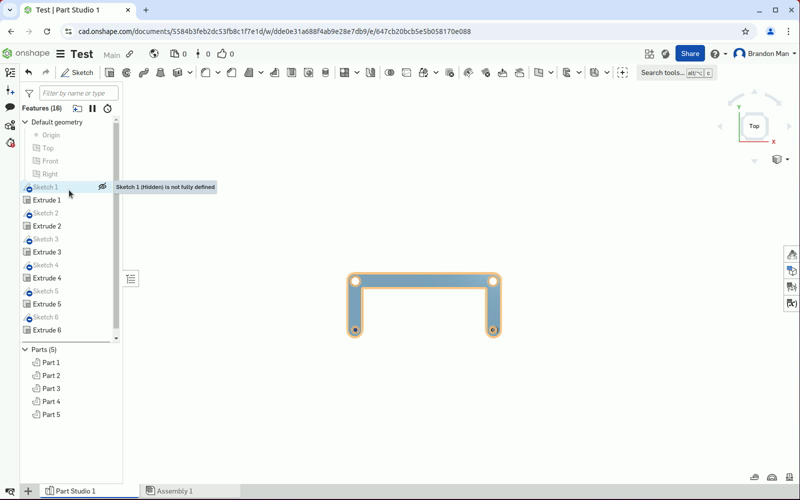
click(69, 189)
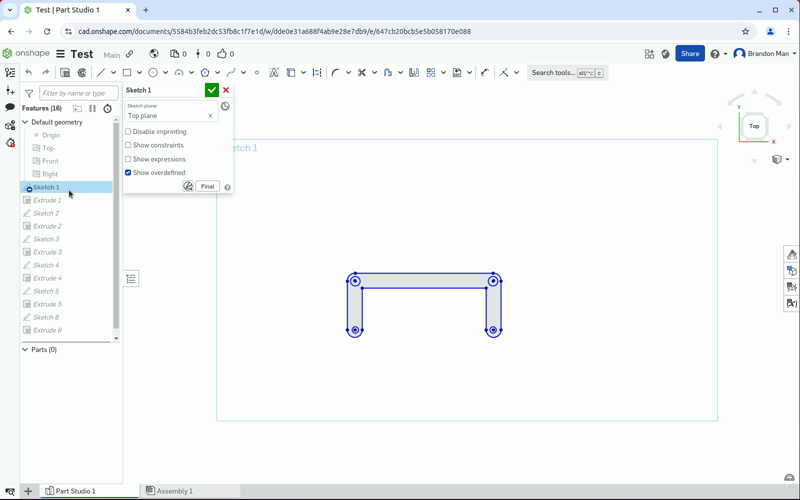
mouse_move(229, 92)
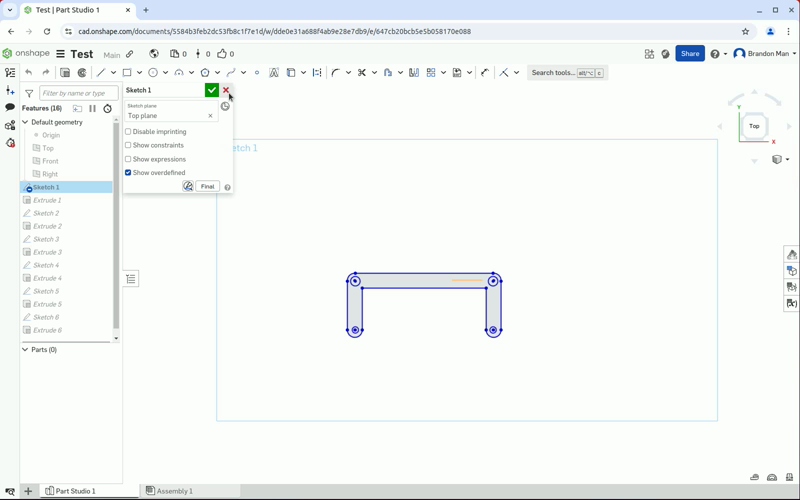
click(229, 92)
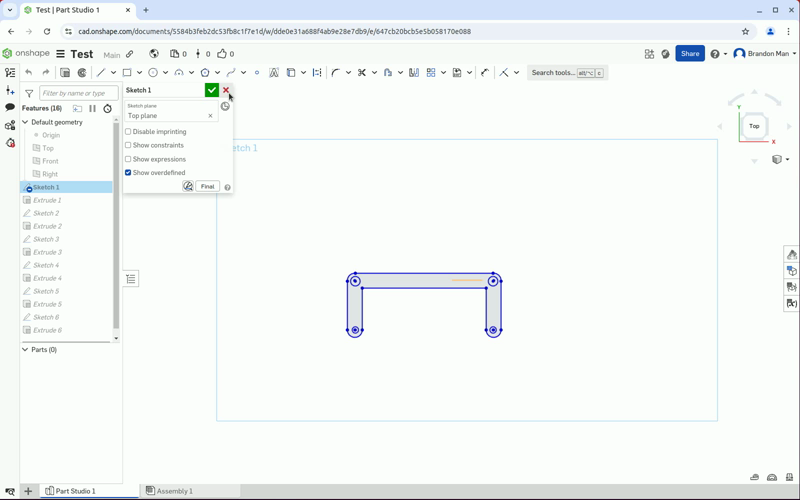
key(shift+s)
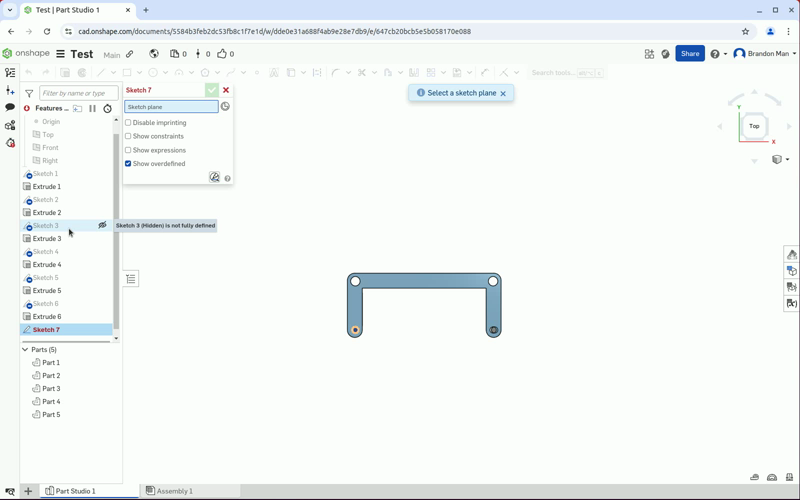
scroll(3)
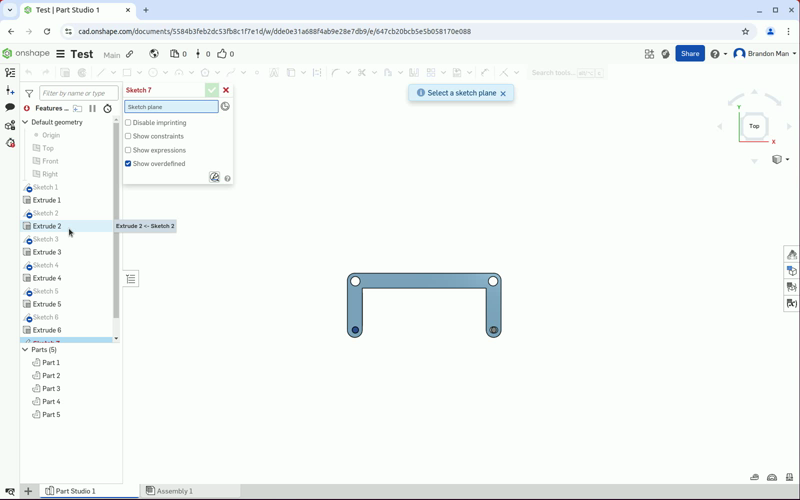
mouse_move(69, 150)
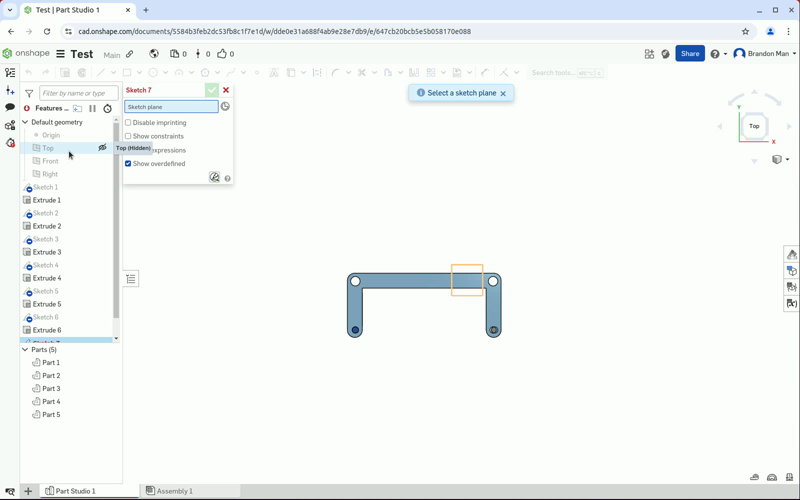
click(69, 150)
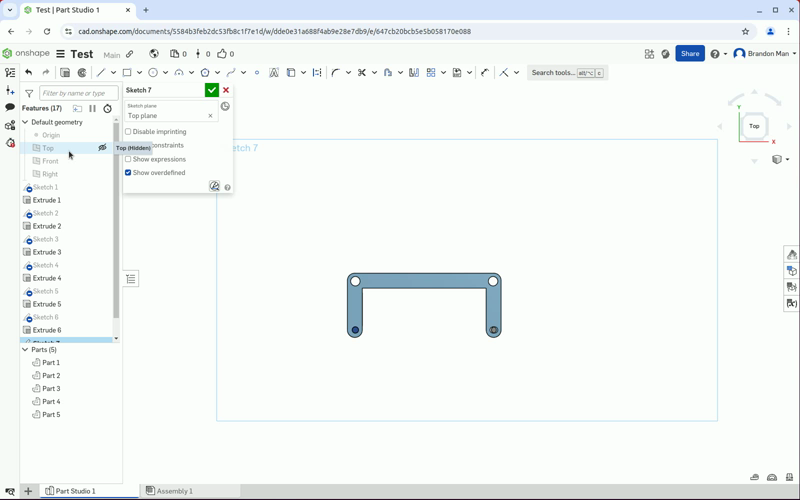
mouse_move(73, 352)
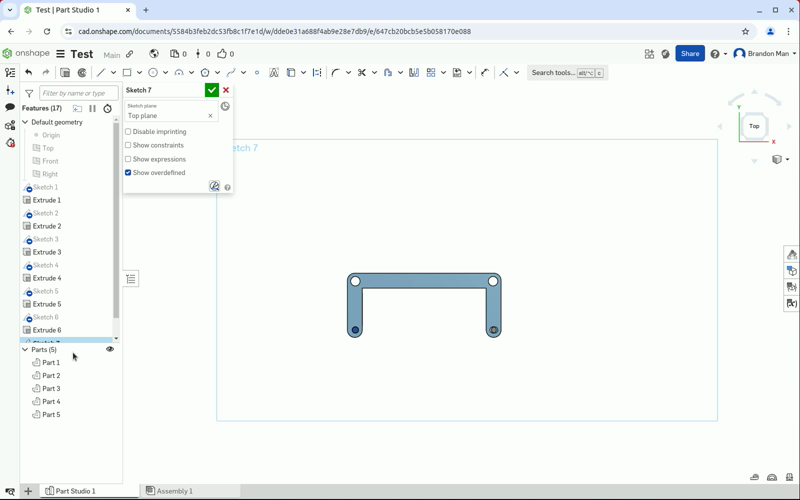
key(y)
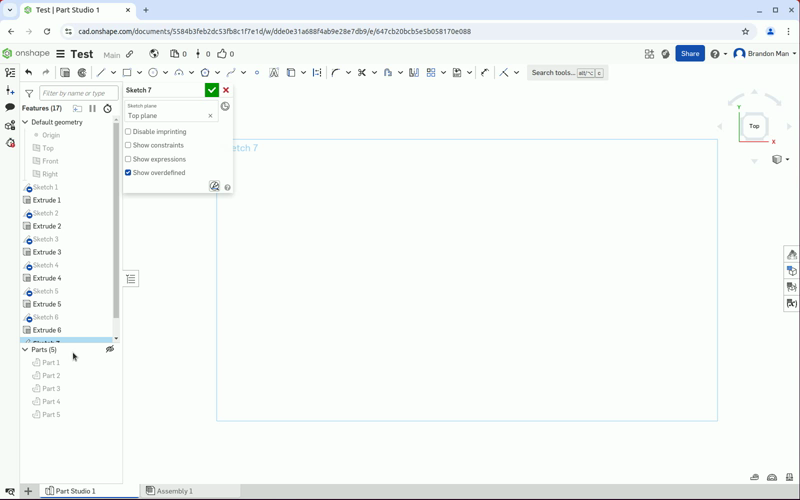
key(l)
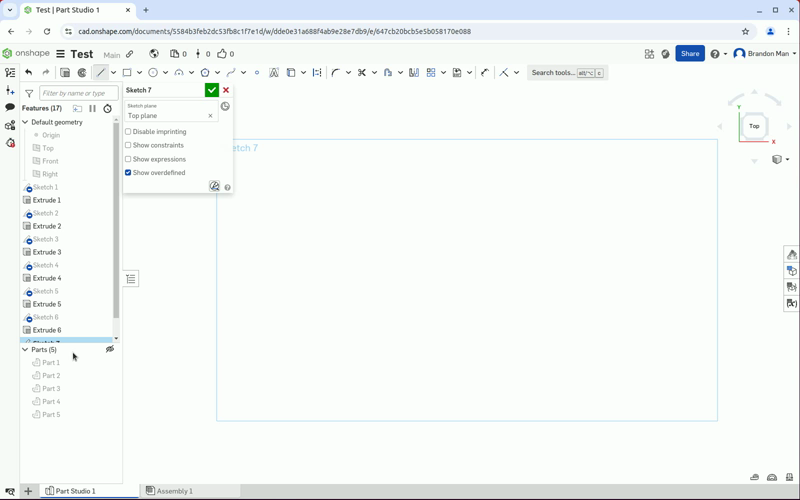
key_down(shift)
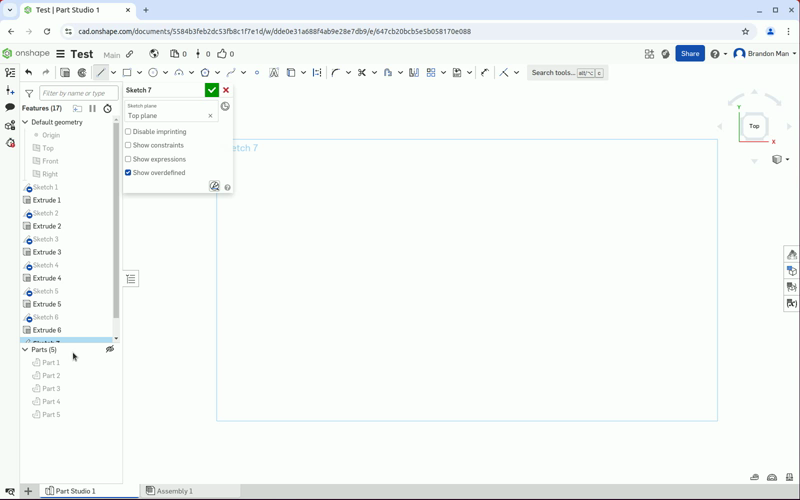
mouse_move(480, 326)
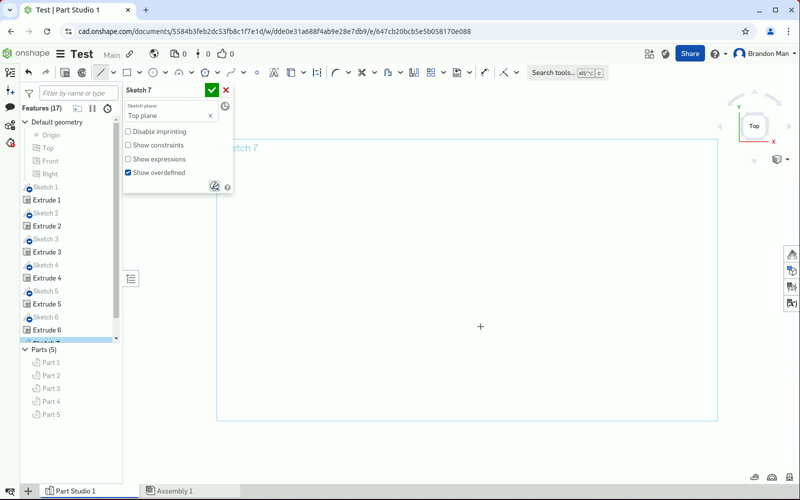
click(480, 326)
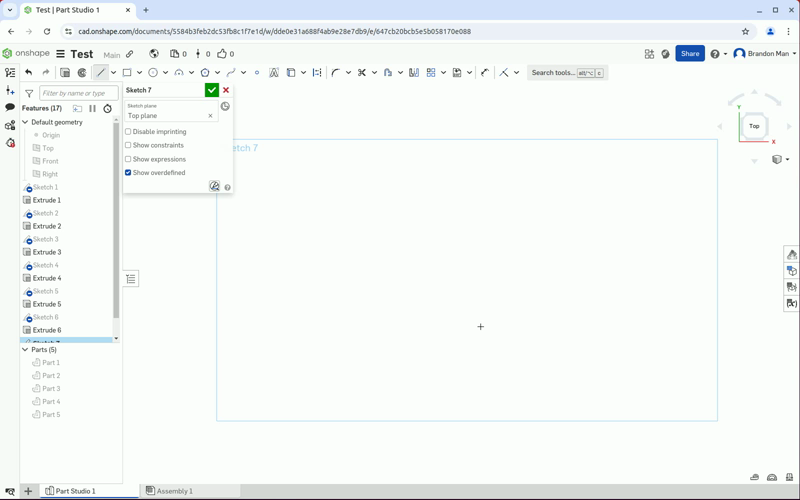
key_up(shift)
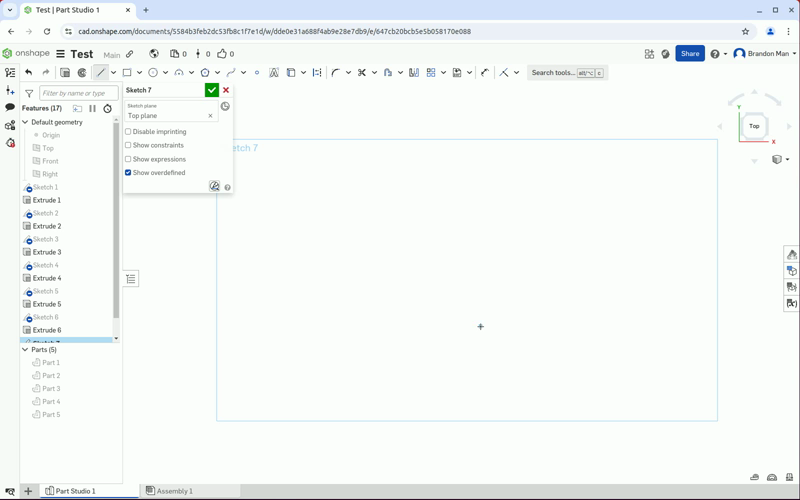
key_down(shift)
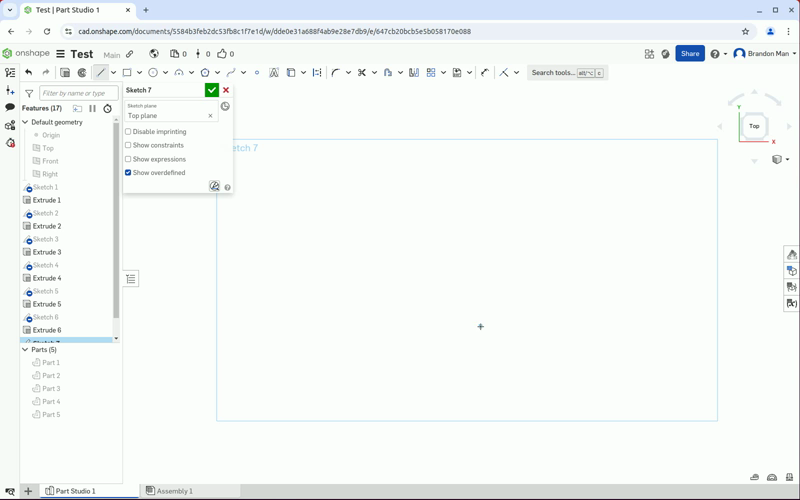
mouse_move(510, 326)
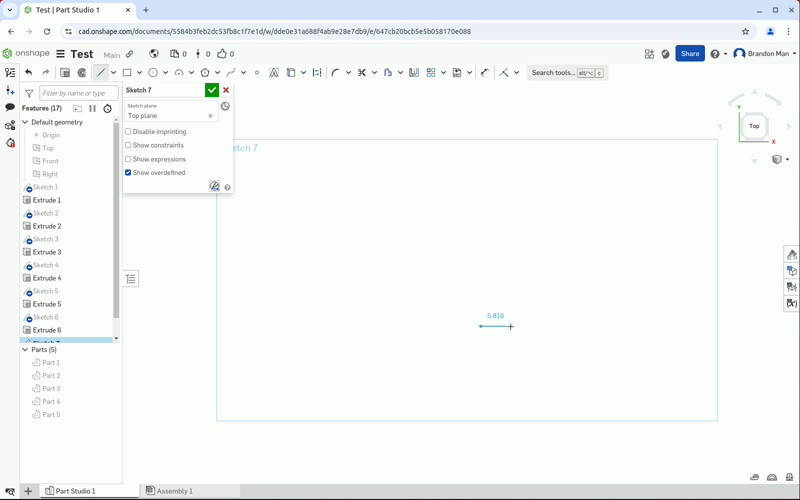
mouse_move(483, 326)
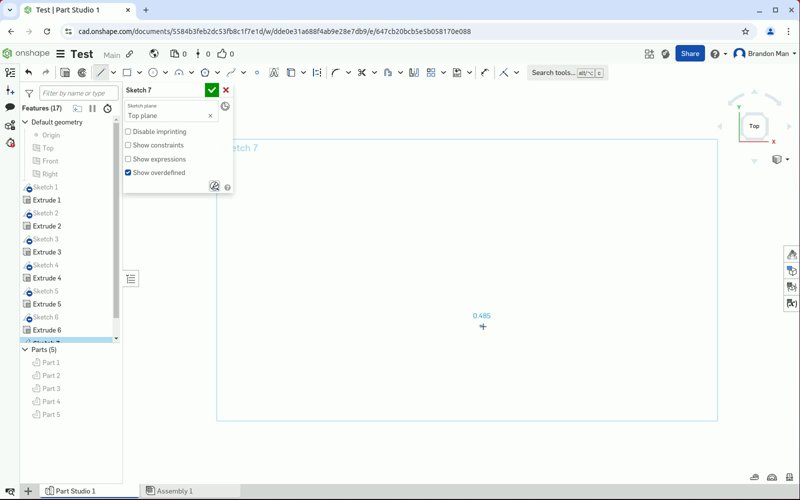
scroll(6)
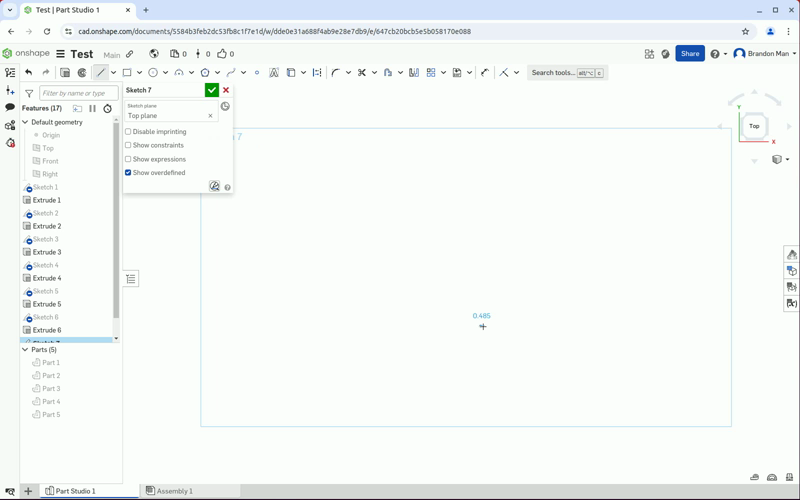
scroll(6)
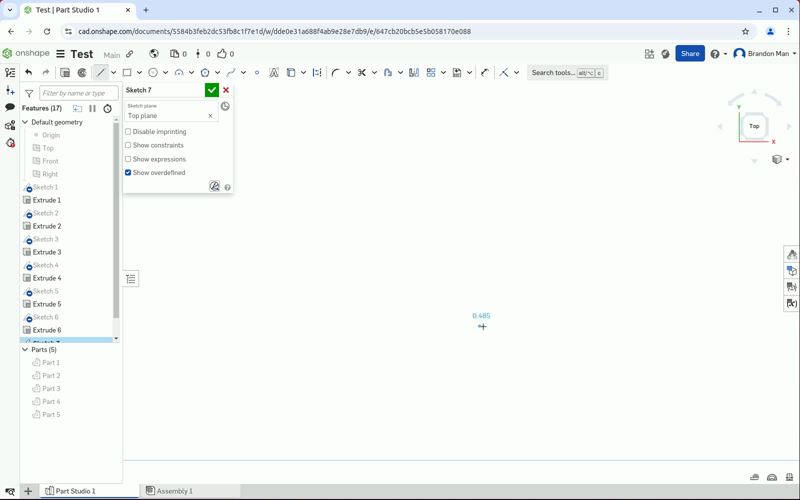
scroll(6)
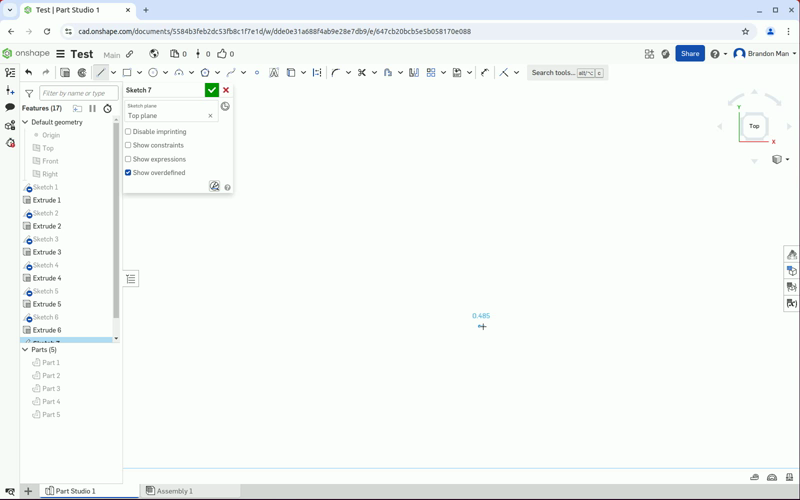
scroll(6)
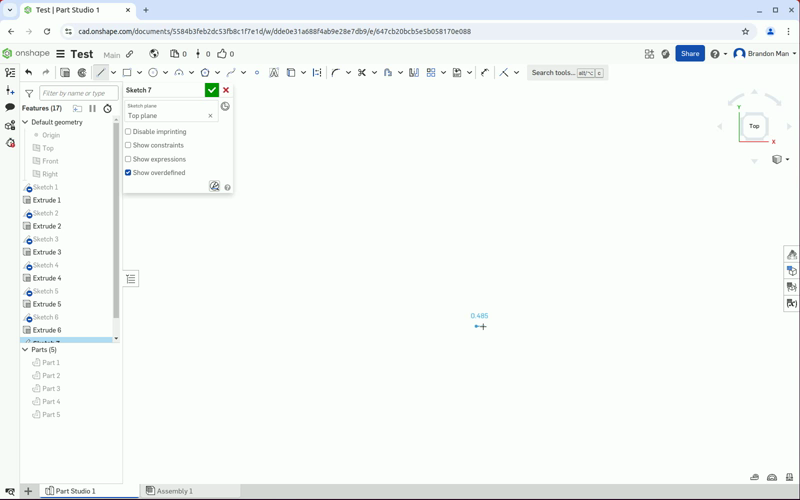
scroll(6)
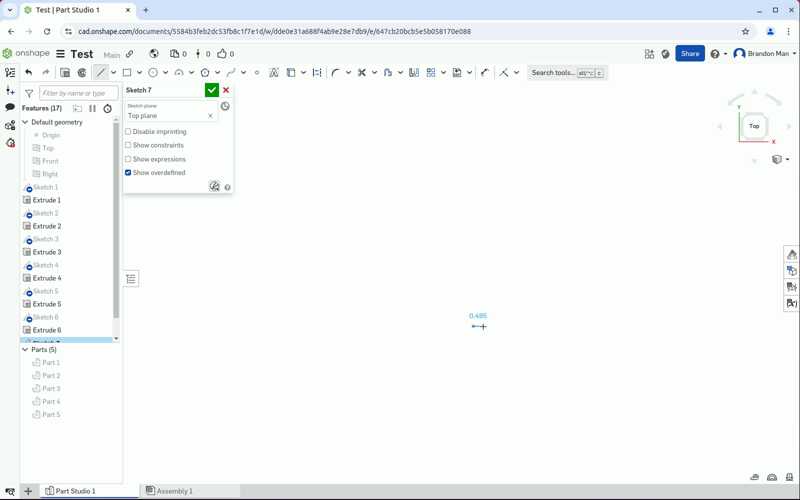
scroll(6)
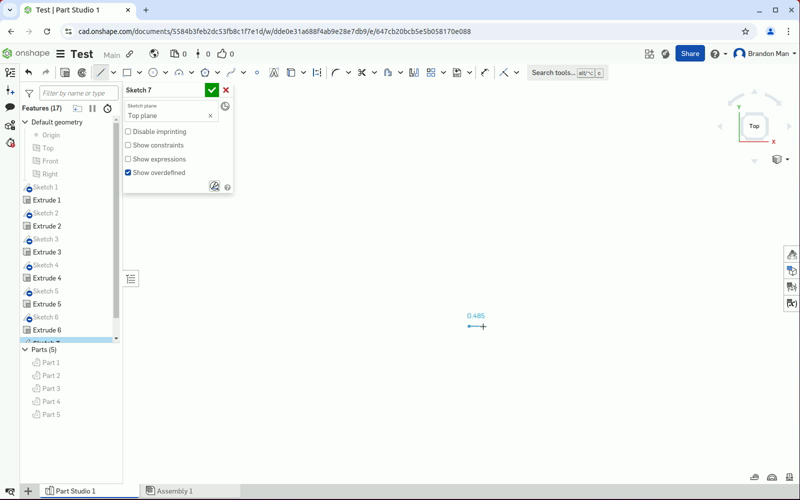
scroll(6)
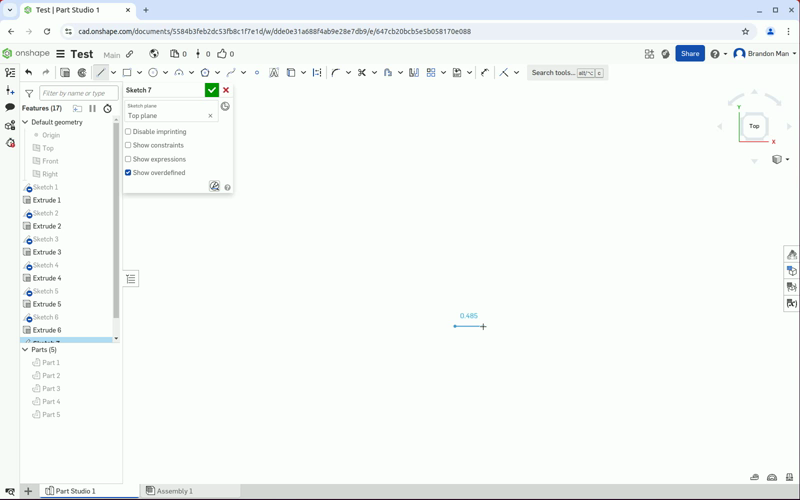
click(483, 326)
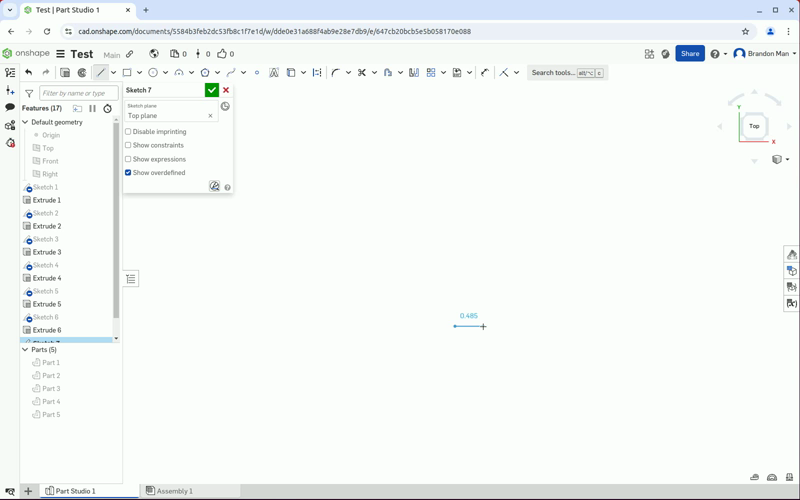
scroll(-6)
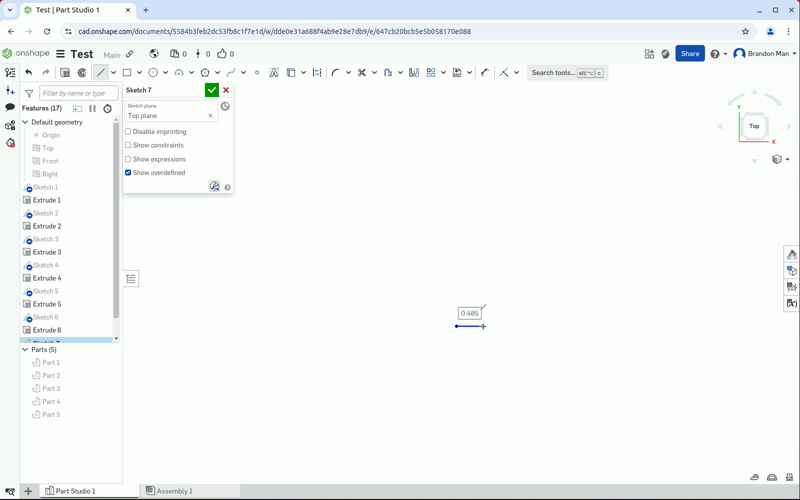
scroll(-6)
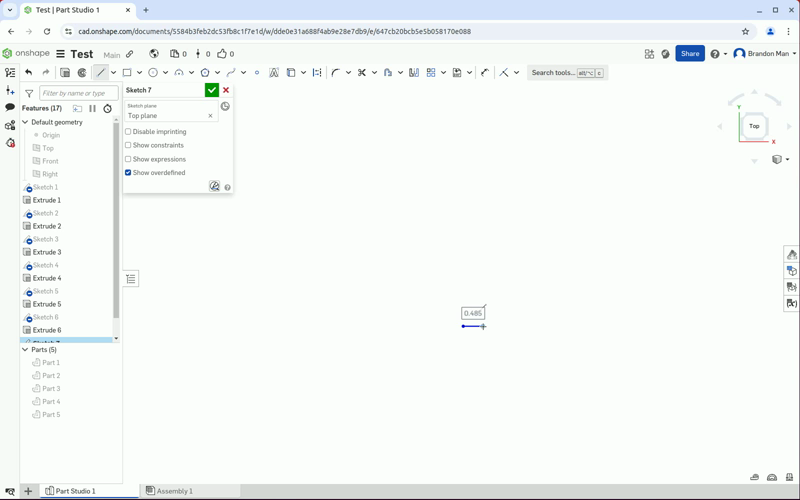
scroll(-6)
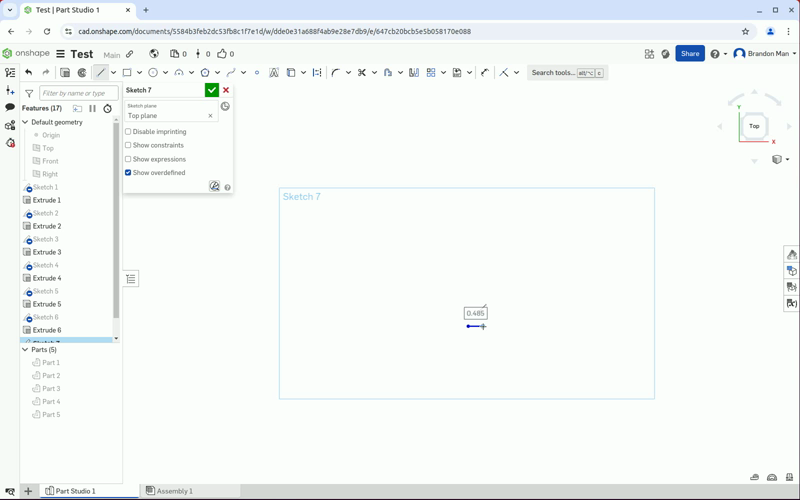
scroll(-6)
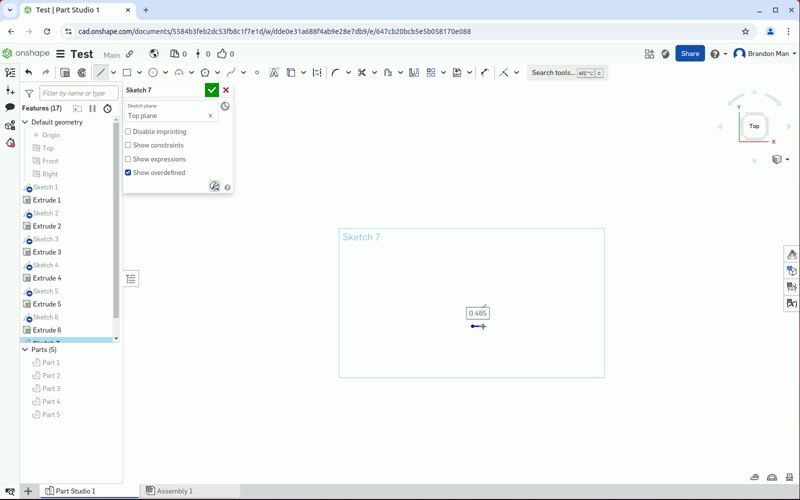
scroll(-6)
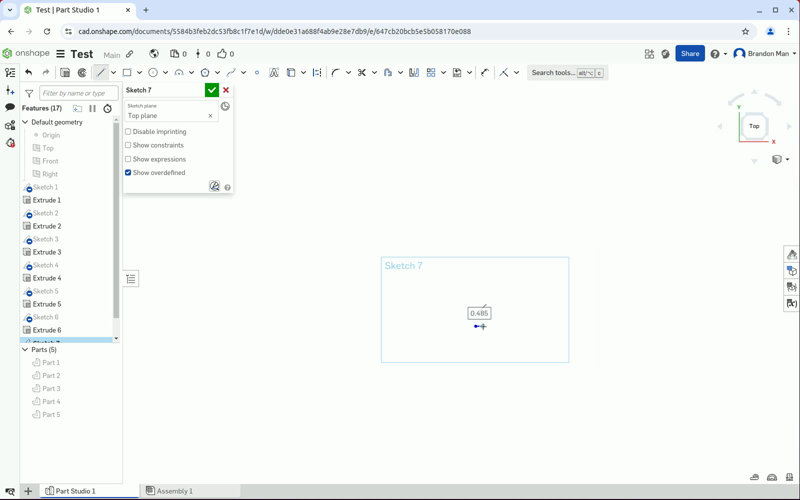
scroll(-6)
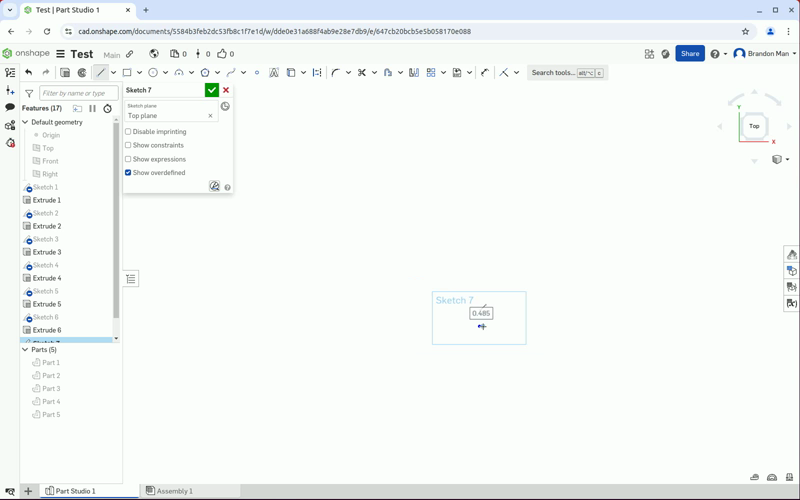
scroll(-6)
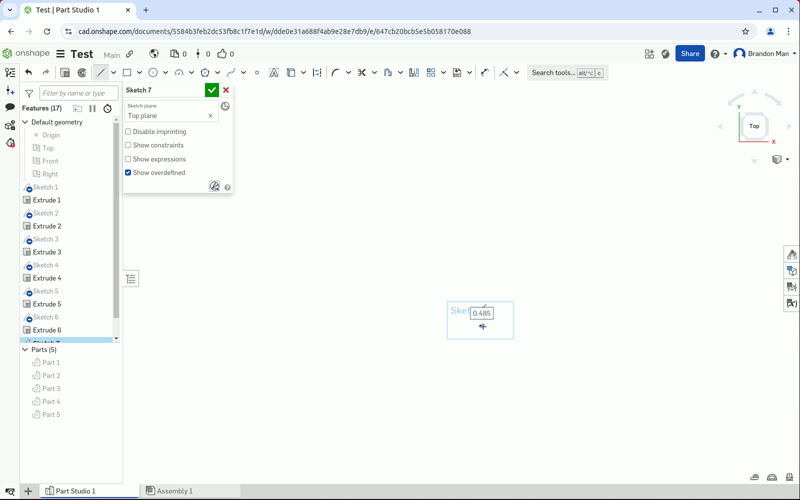
key_up(shift)
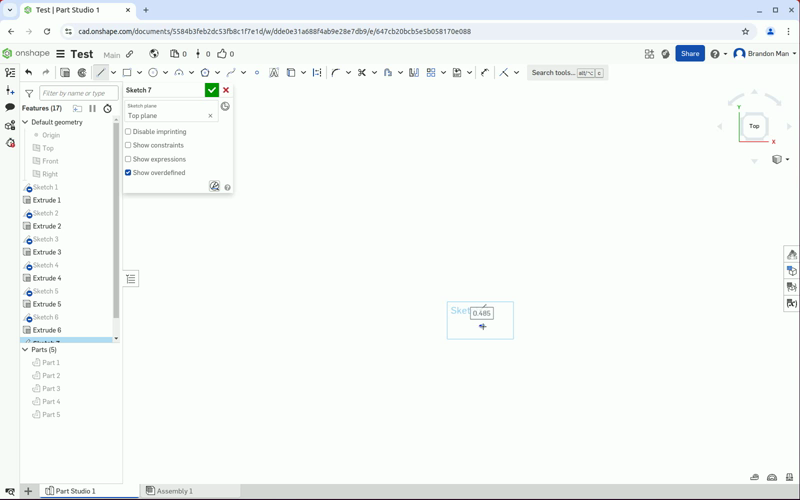
key_down(shift)
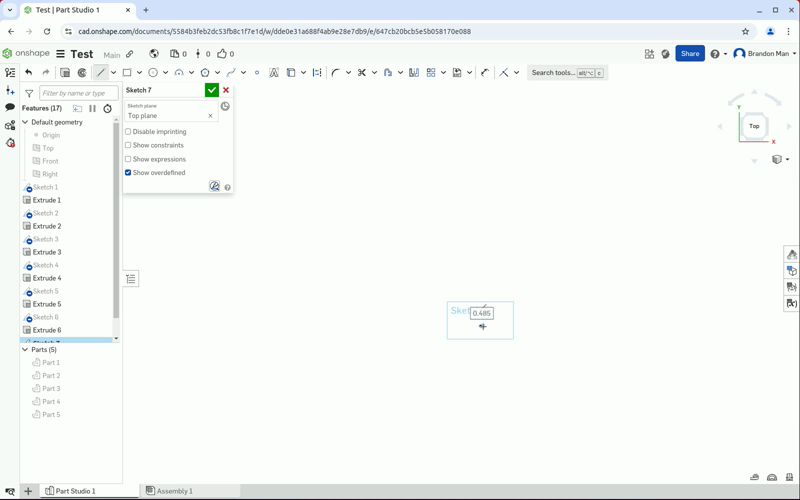
mouse_move(513, 326)
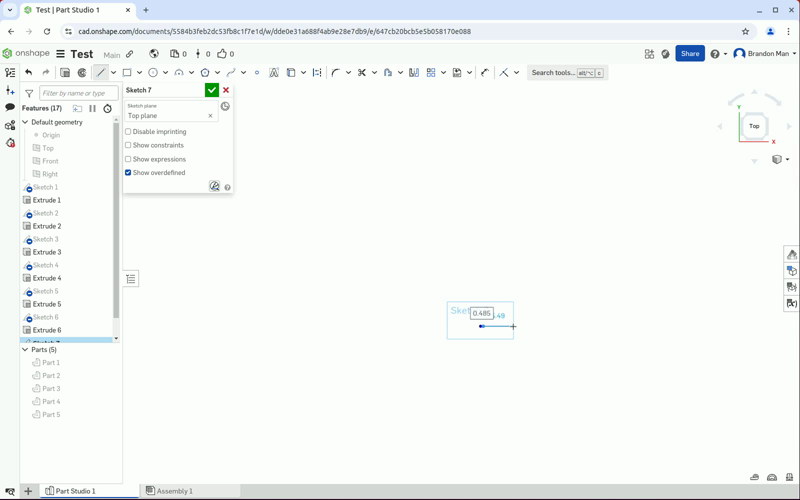
mouse_move(483, 292)
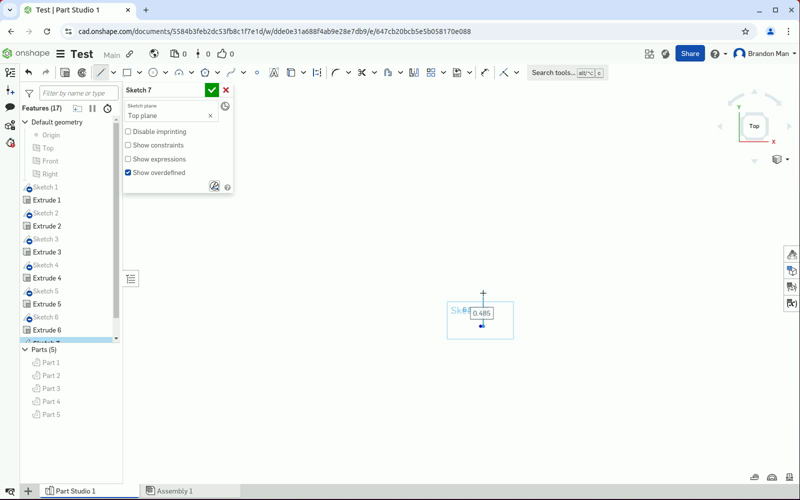
click(483, 292)
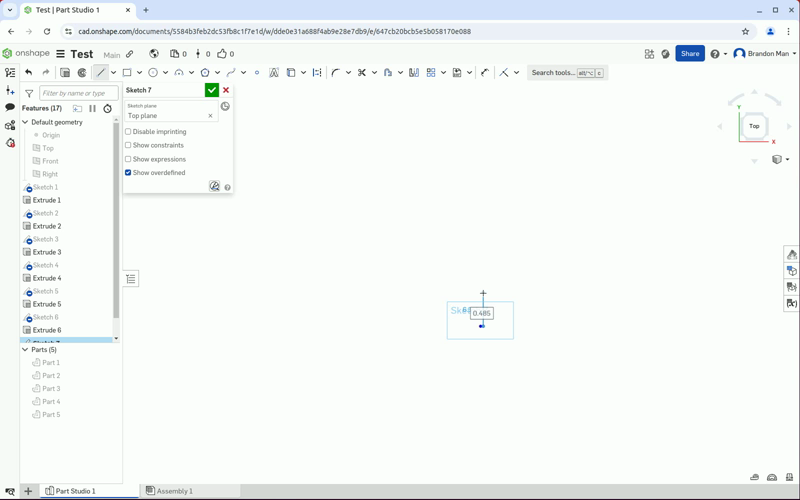
key_up(shift)
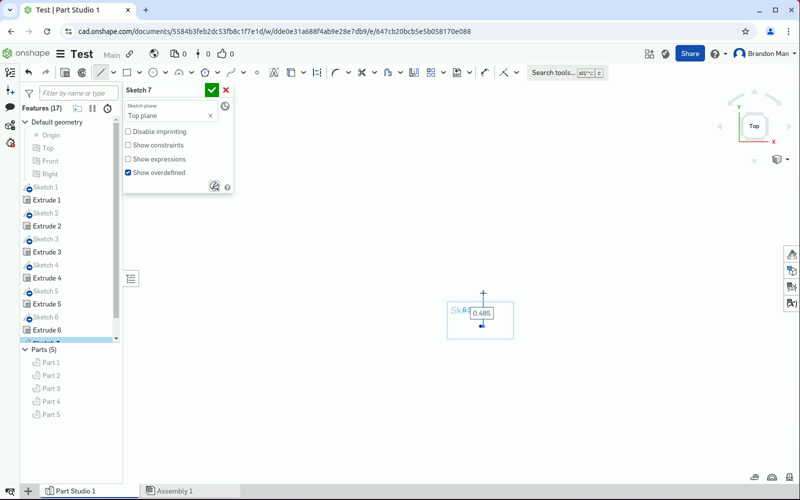
key_down(shift)
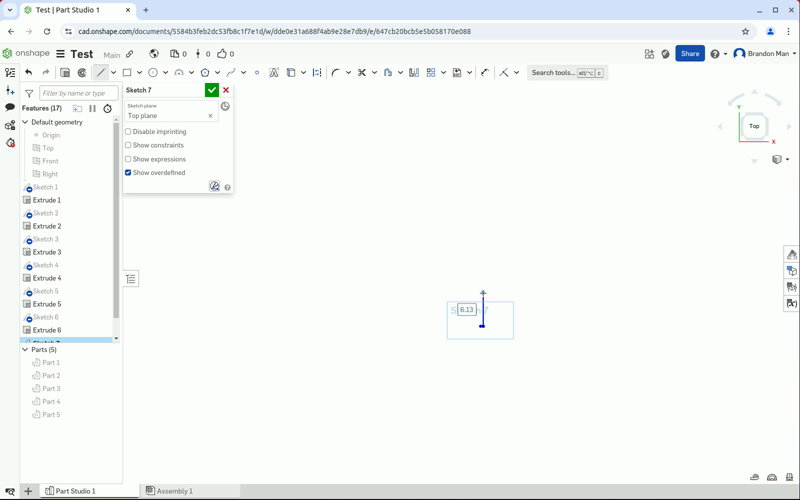
mouse_move(513, 292)
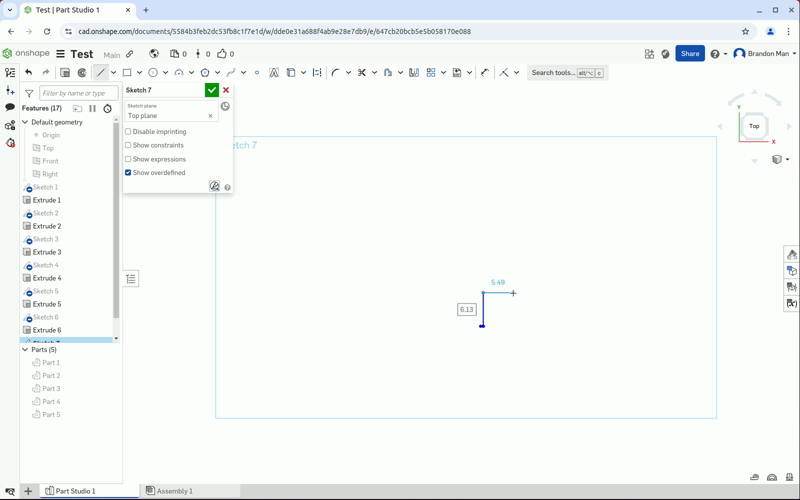
mouse_move(480, 292)
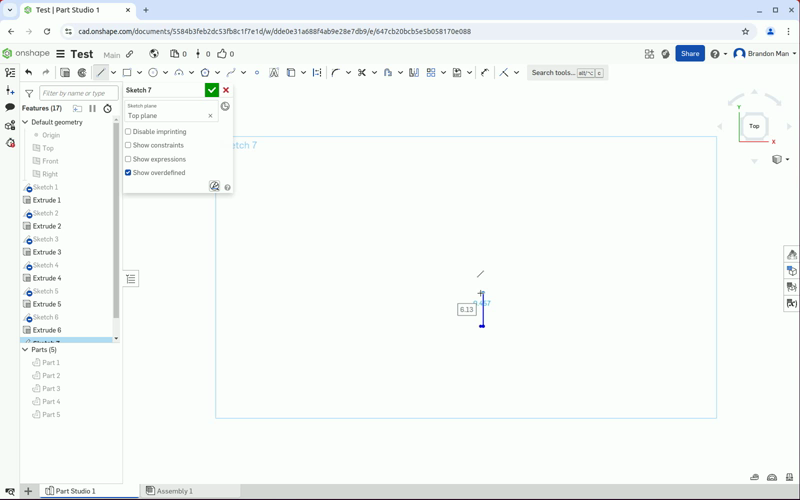
scroll(6)
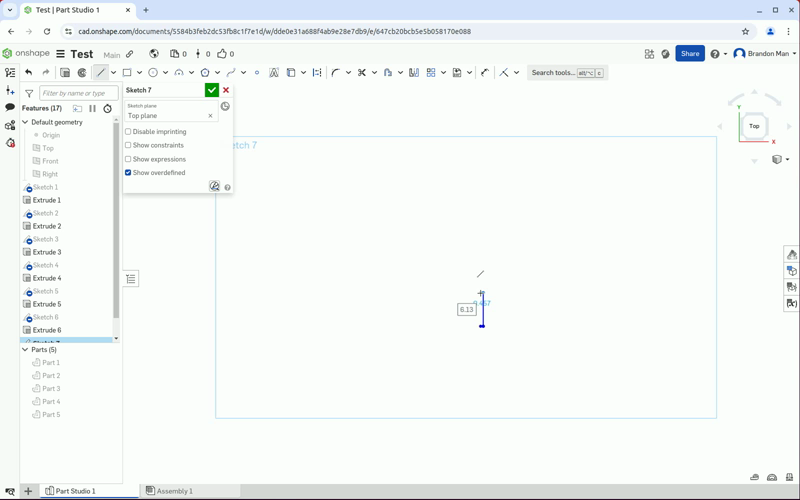
scroll(6)
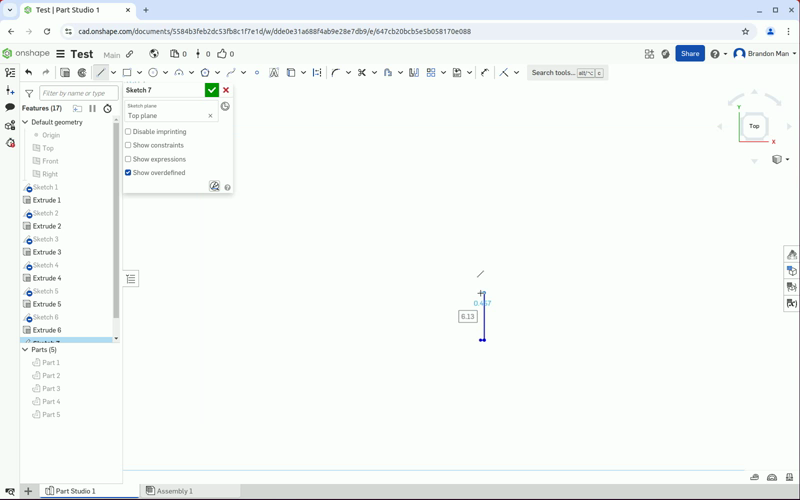
scroll(6)
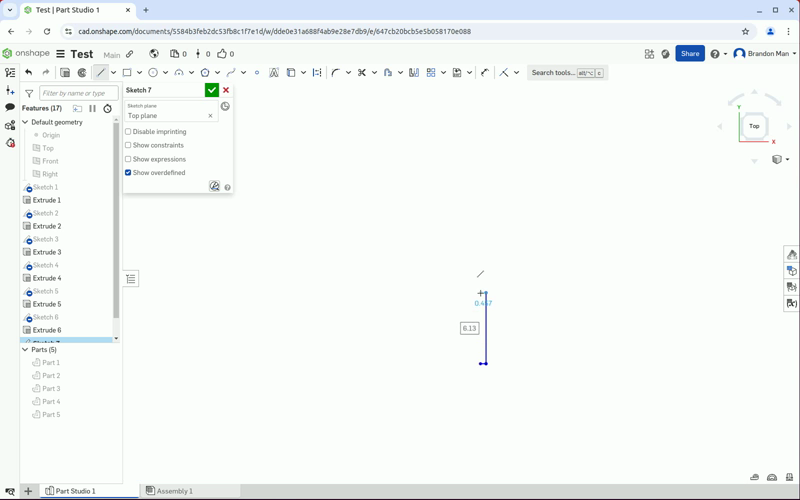
scroll(6)
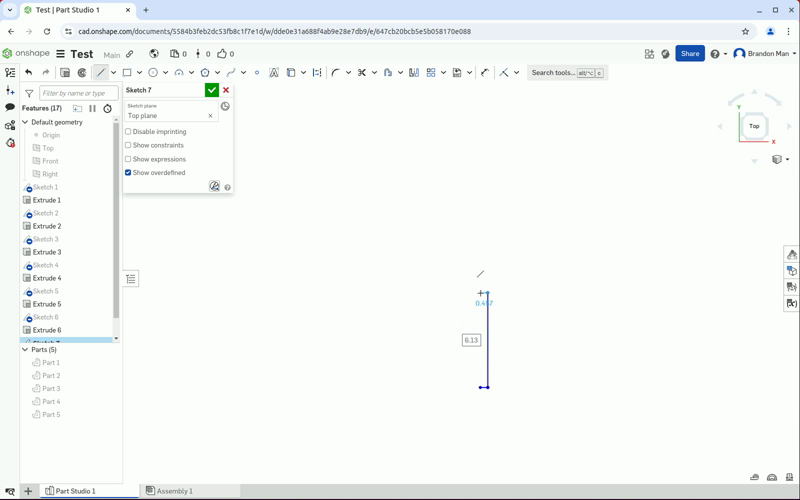
scroll(6)
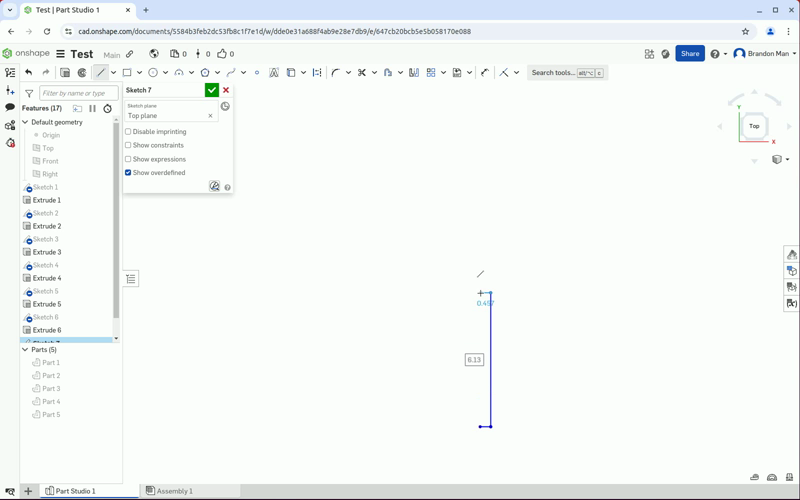
scroll(6)
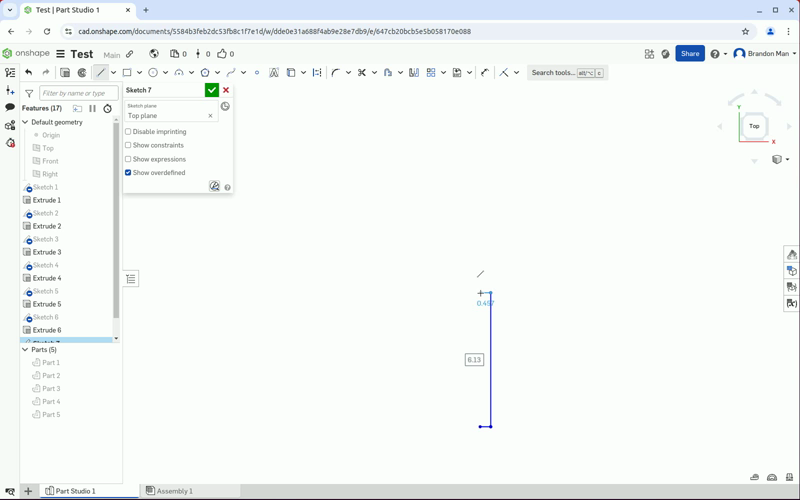
scroll(6)
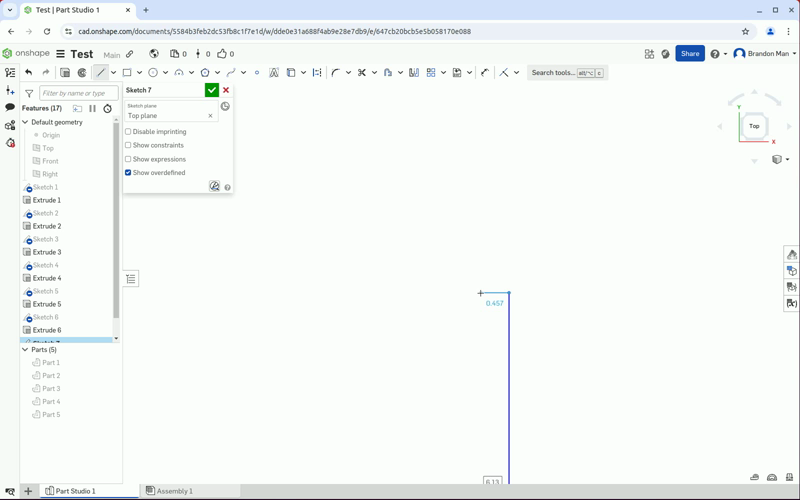
click(480, 292)
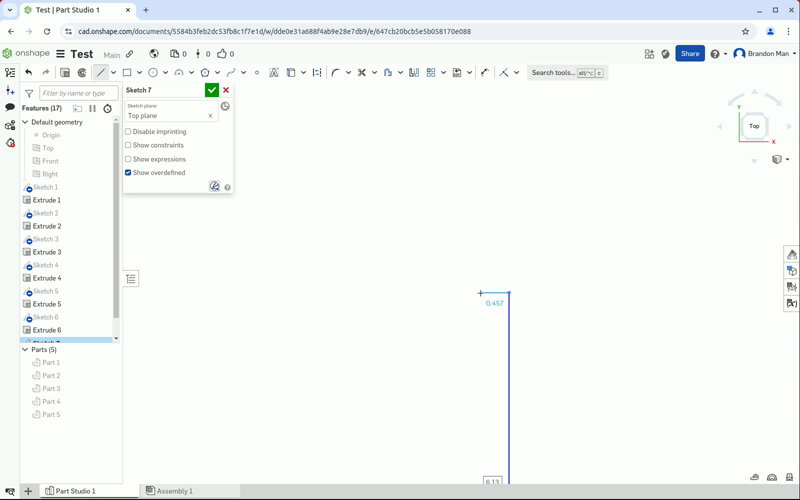
scroll(-6)
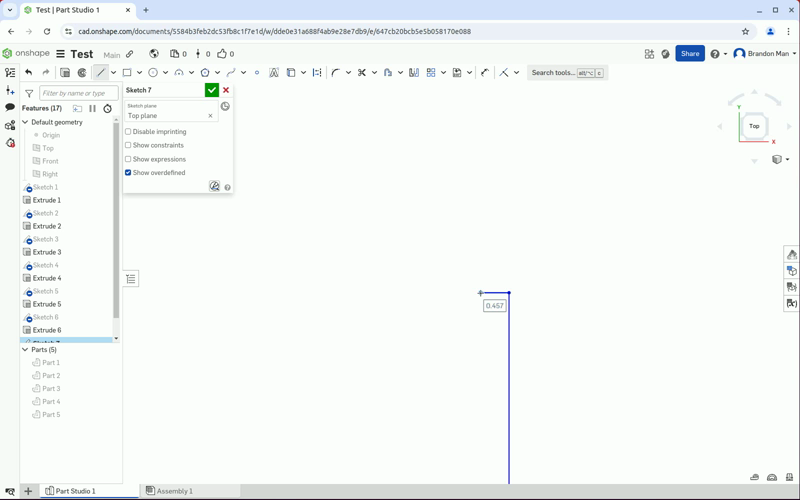
scroll(-6)
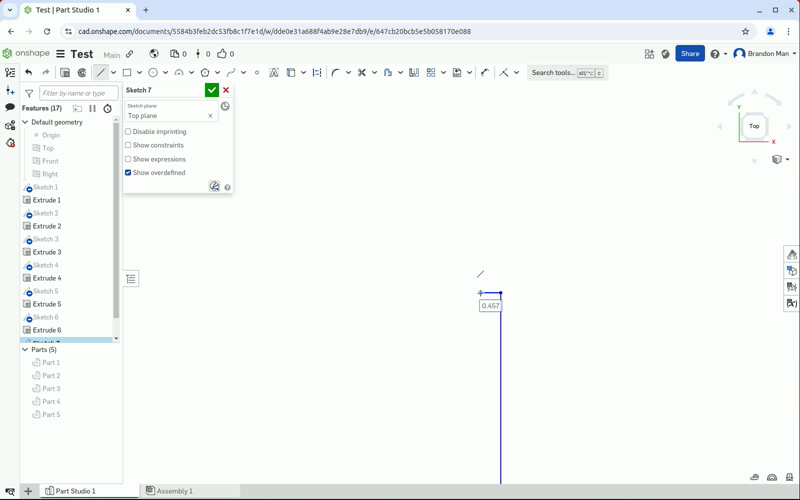
scroll(-6)
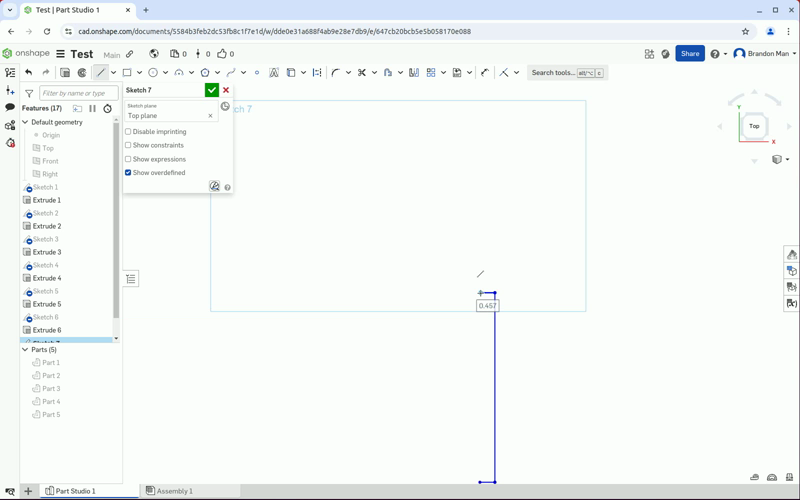
scroll(-6)
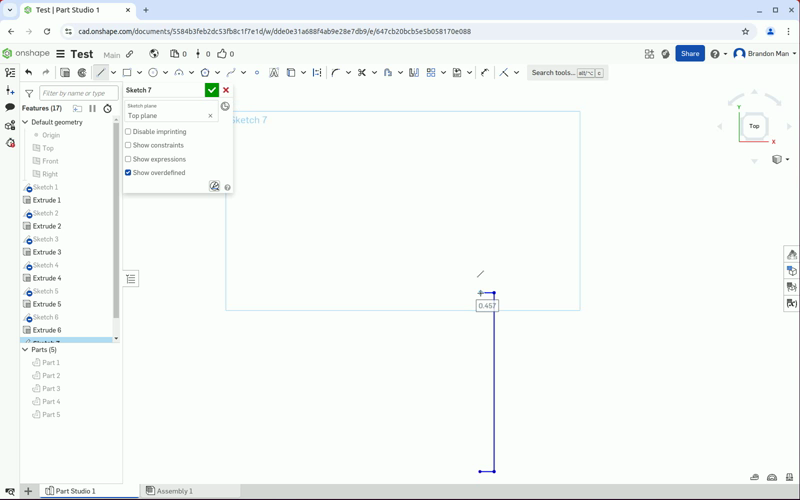
scroll(-6)
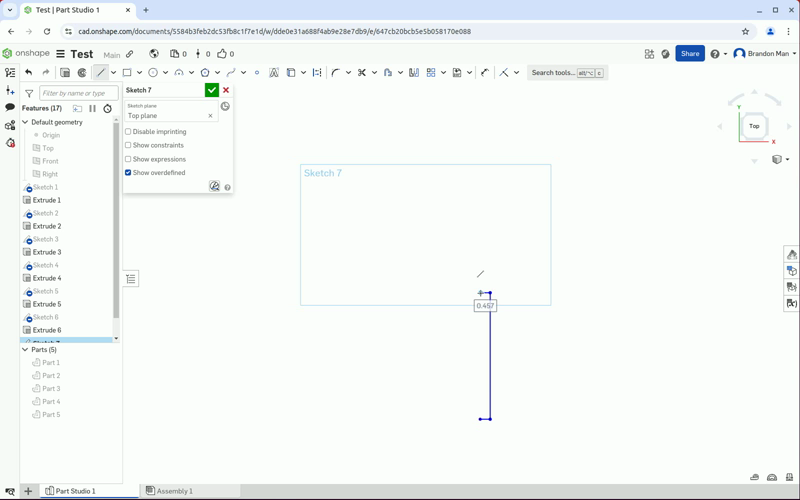
scroll(-6)
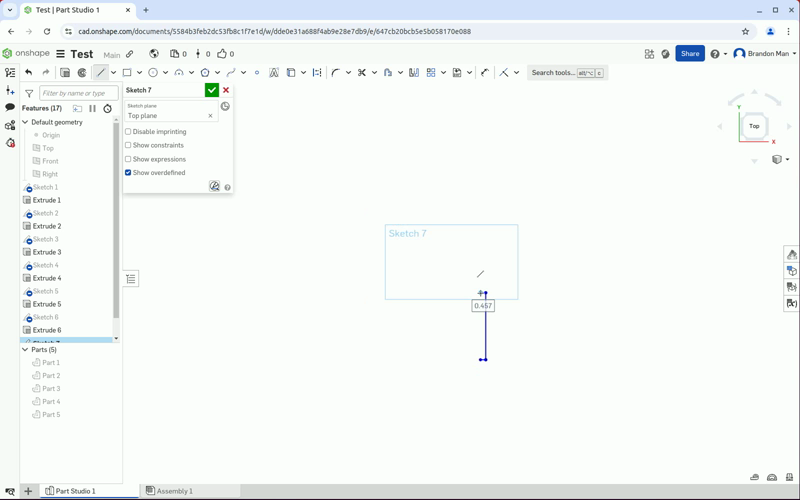
scroll(-6)
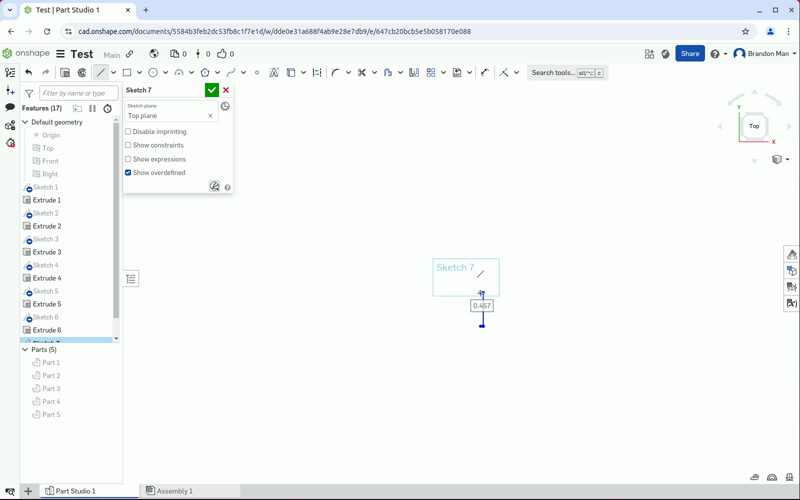
key_up(shift)
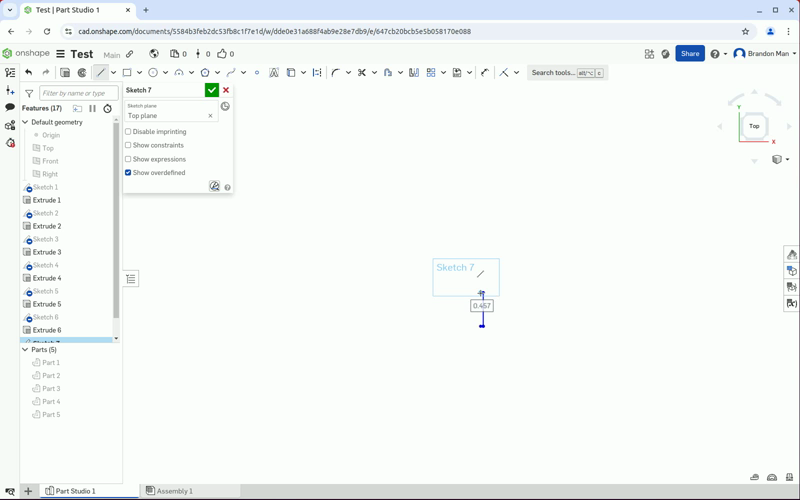
mouse_move(510, 292)
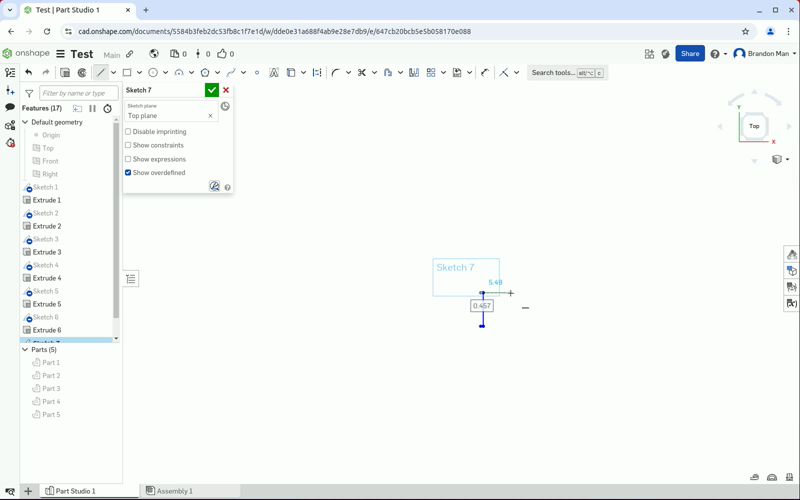
key_down(shift)
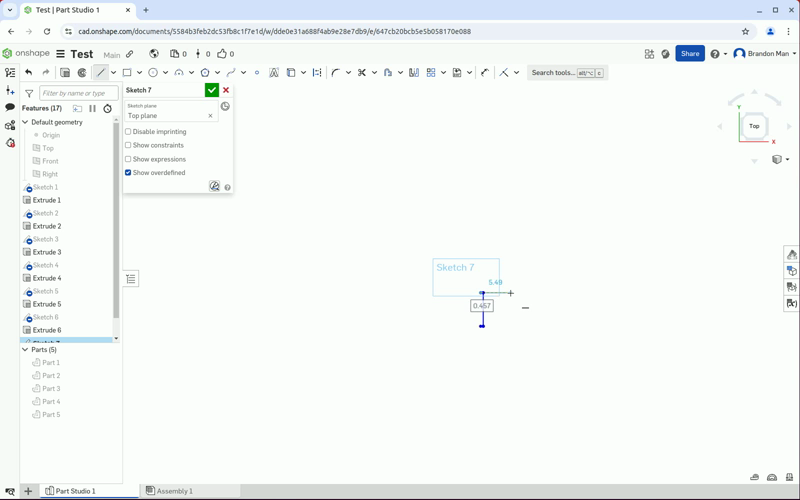
mouse_move(480, 326)
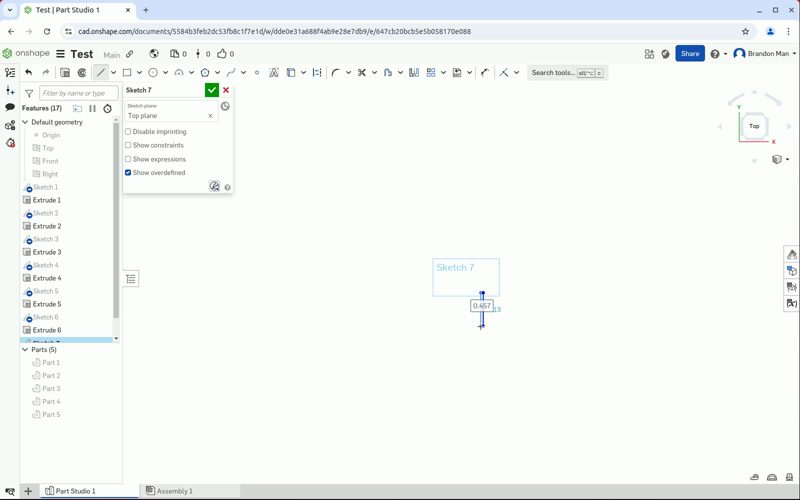
scroll(6)
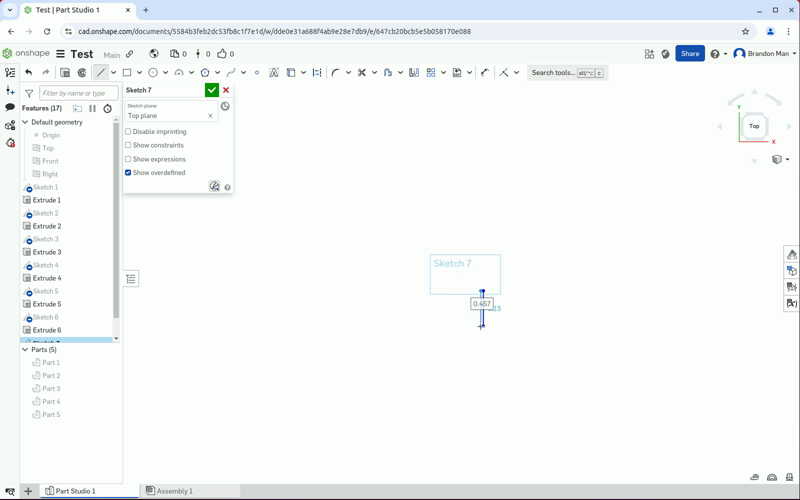
scroll(6)
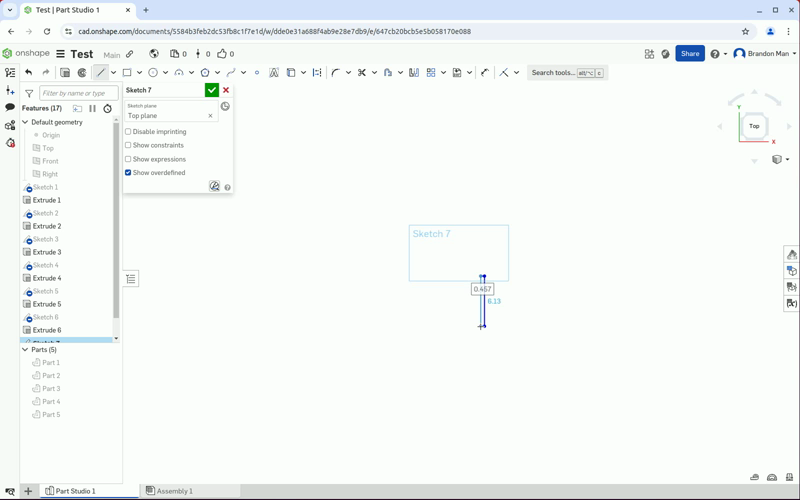
scroll(6)
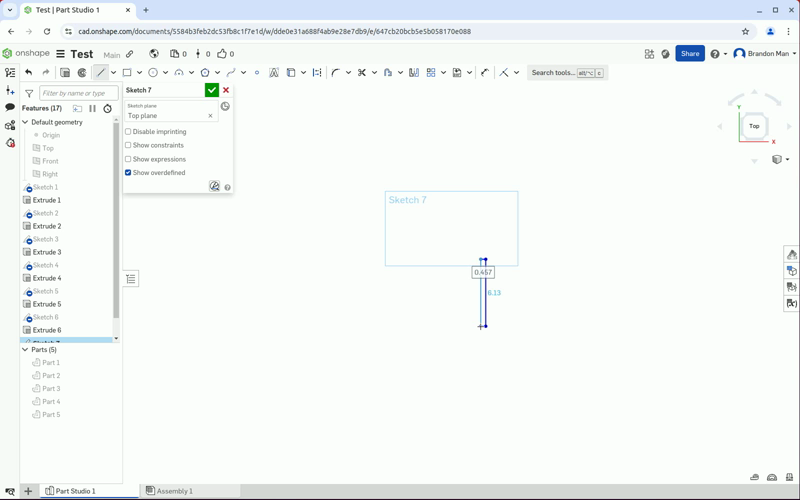
scroll(6)
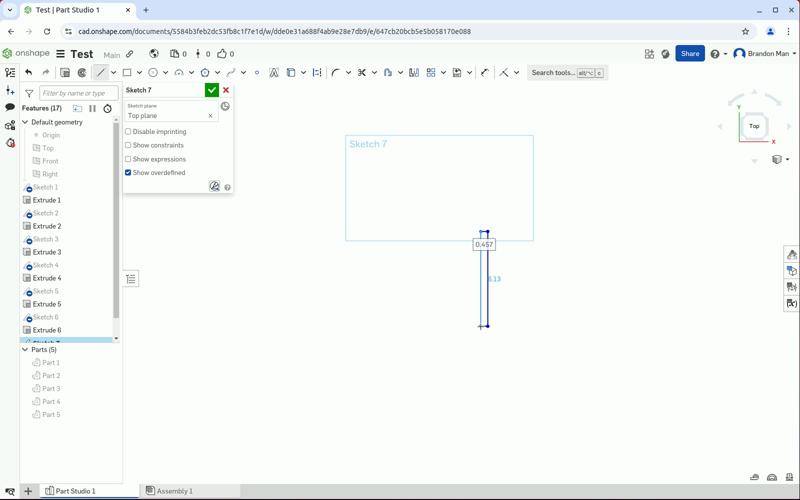
scroll(6)
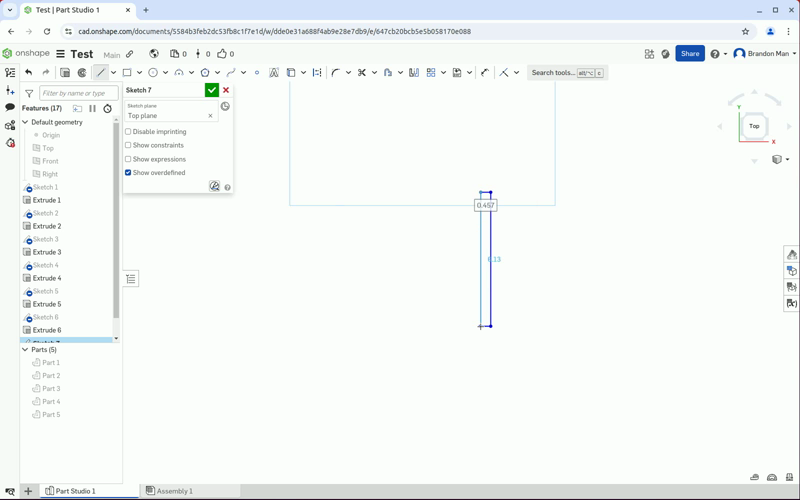
scroll(6)
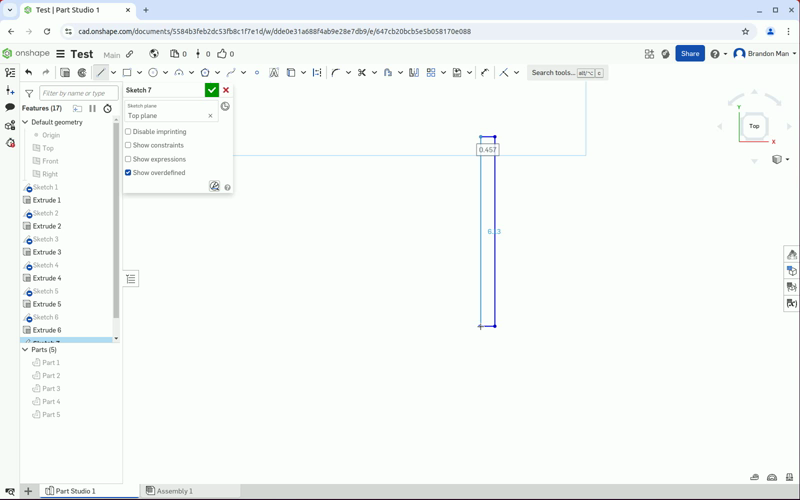
scroll(6)
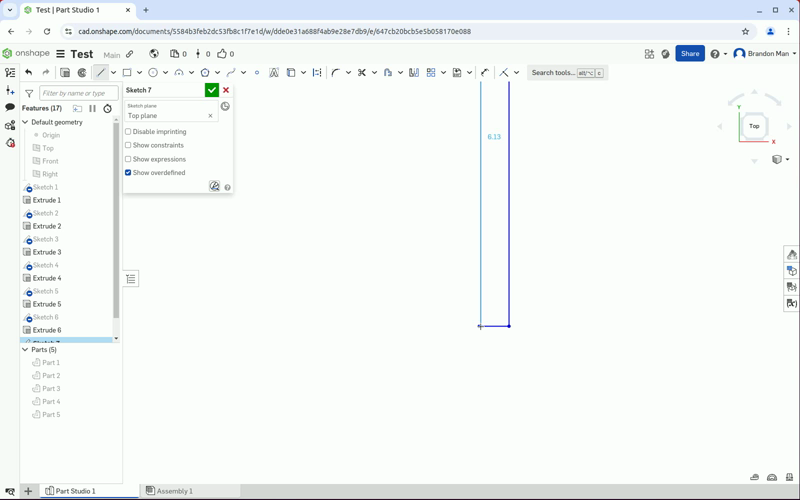
key_up(shift)
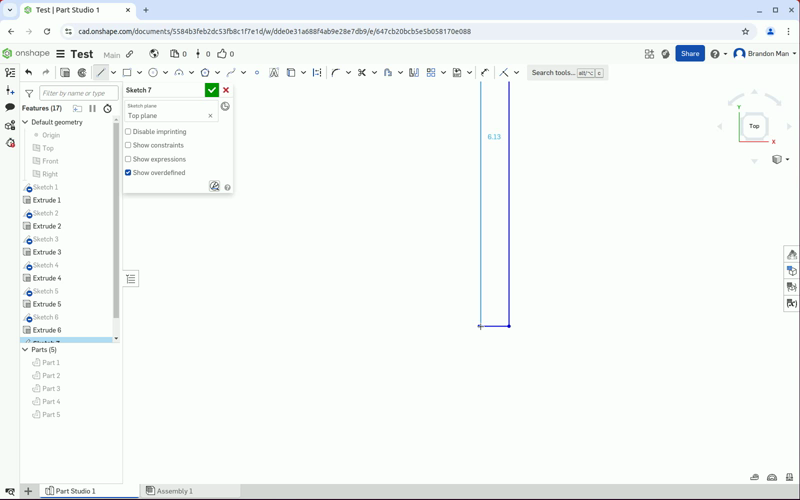
click(480, 326)
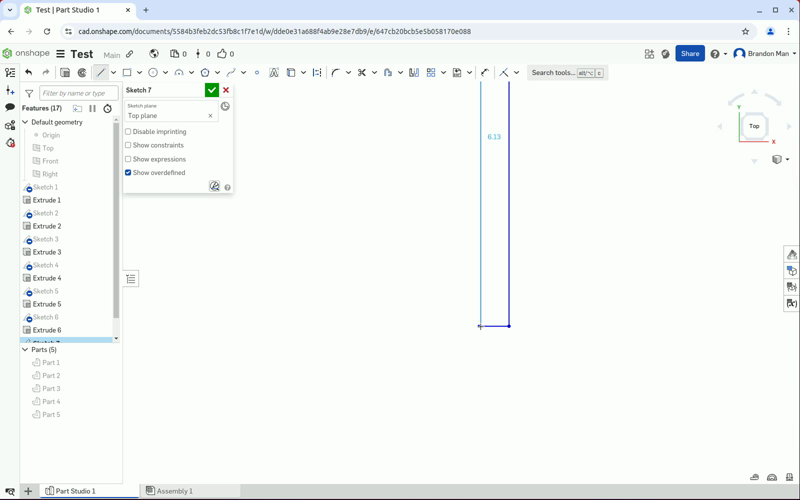
scroll(-6)
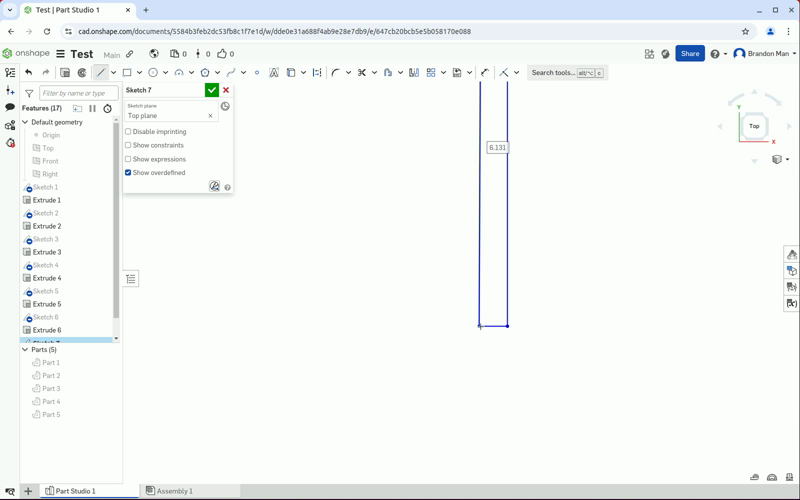
scroll(-6)
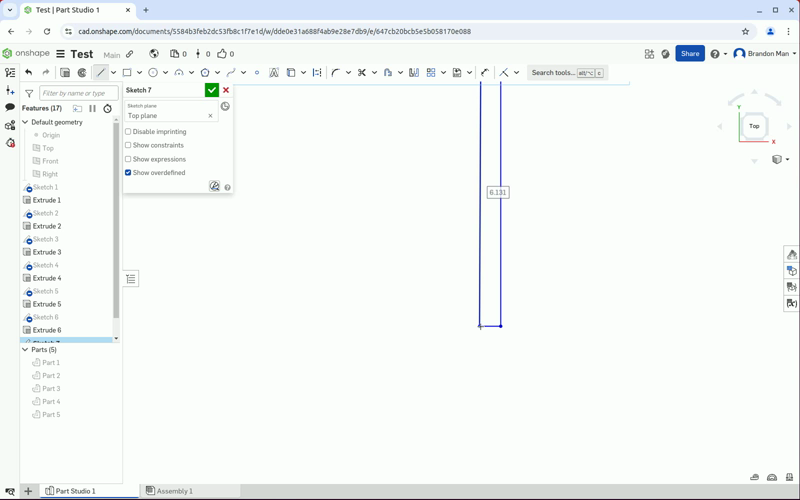
scroll(-6)
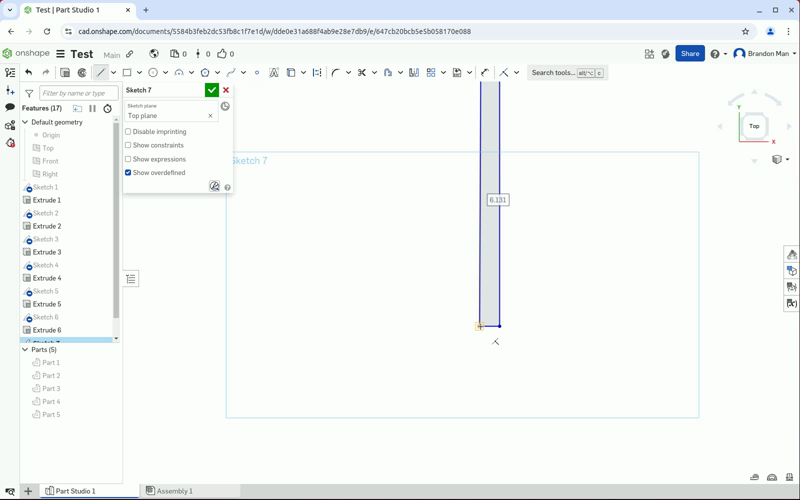
scroll(-6)
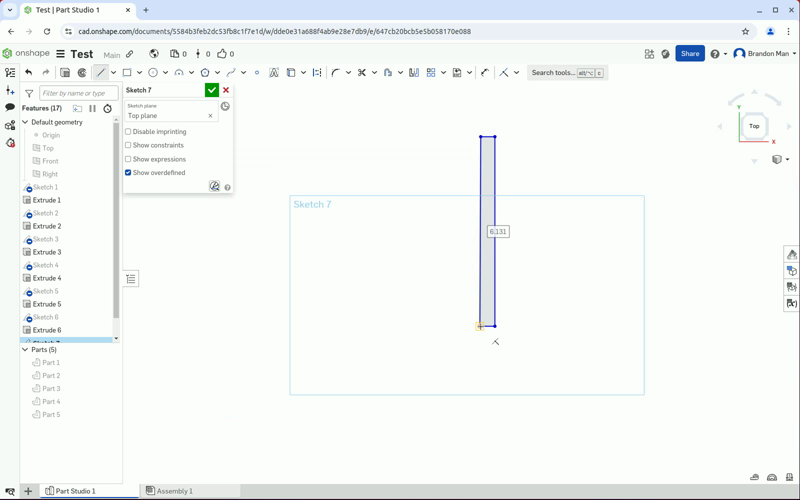
scroll(-6)
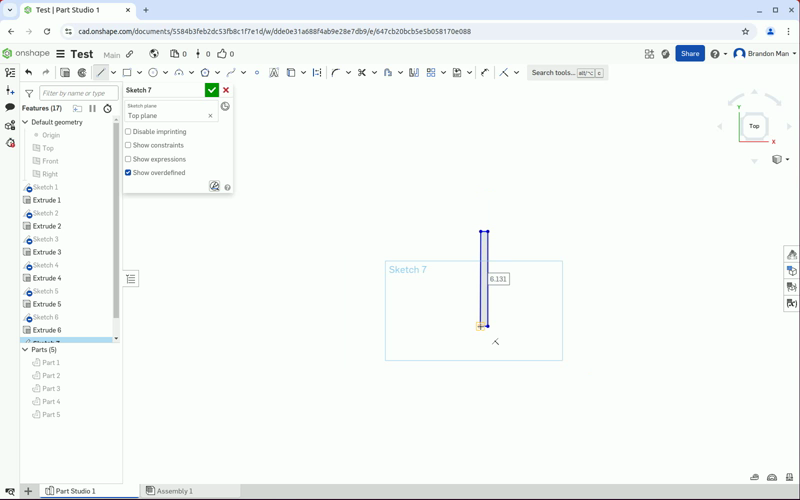
scroll(-6)
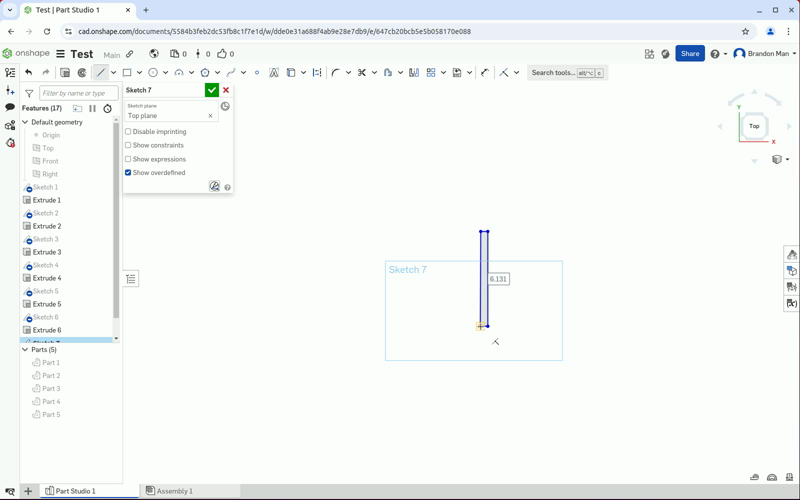
scroll(-6)
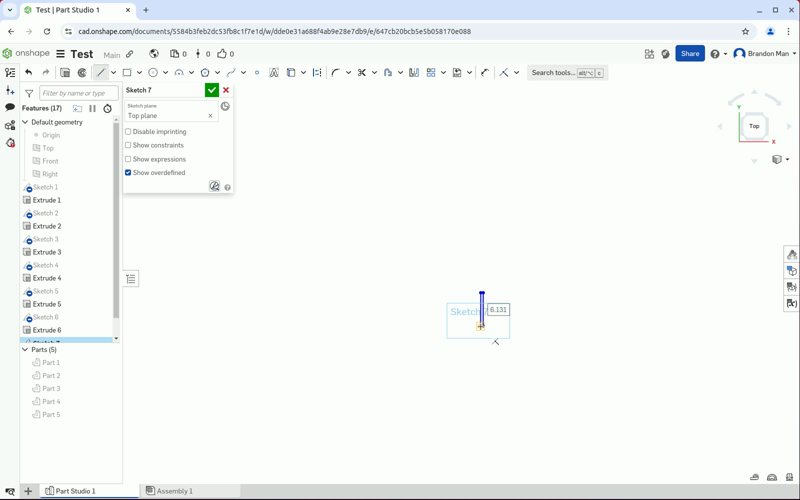
key(esc)
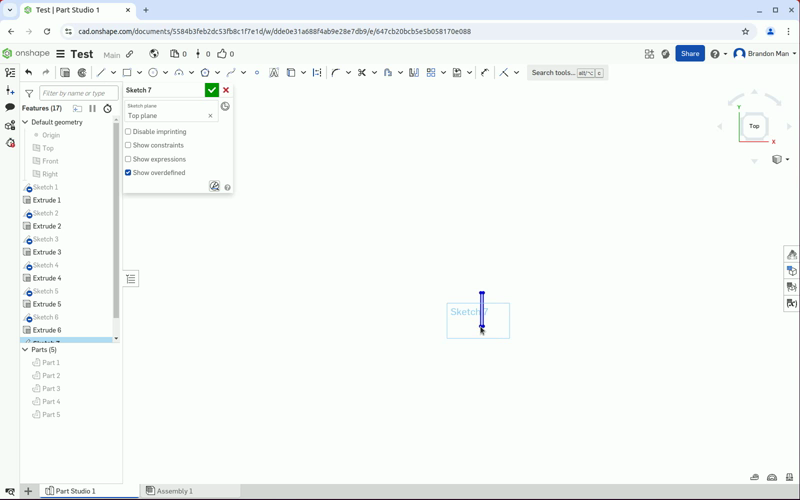
mouse_move(482, 307)
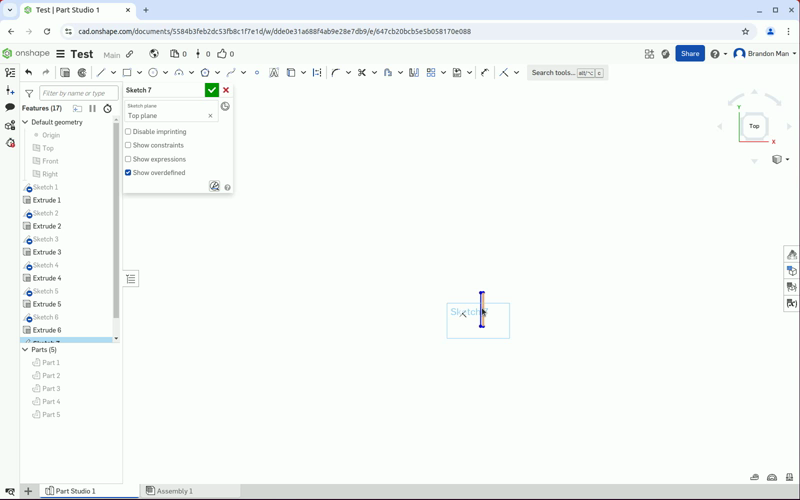
scroll(6)
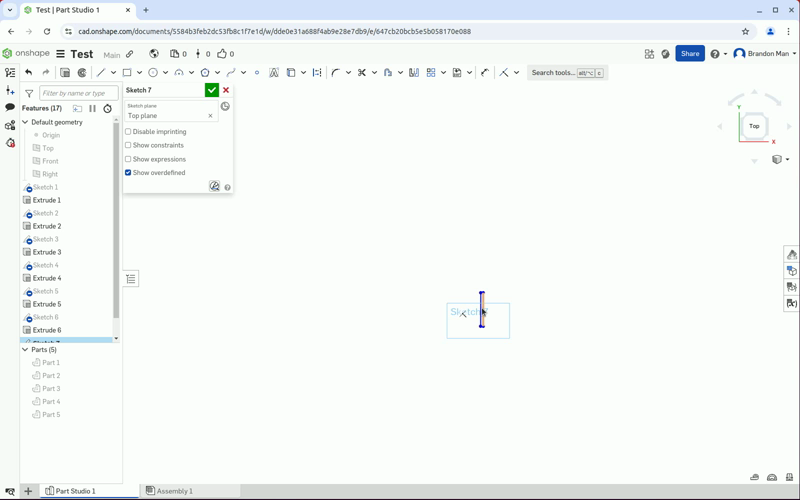
scroll(6)
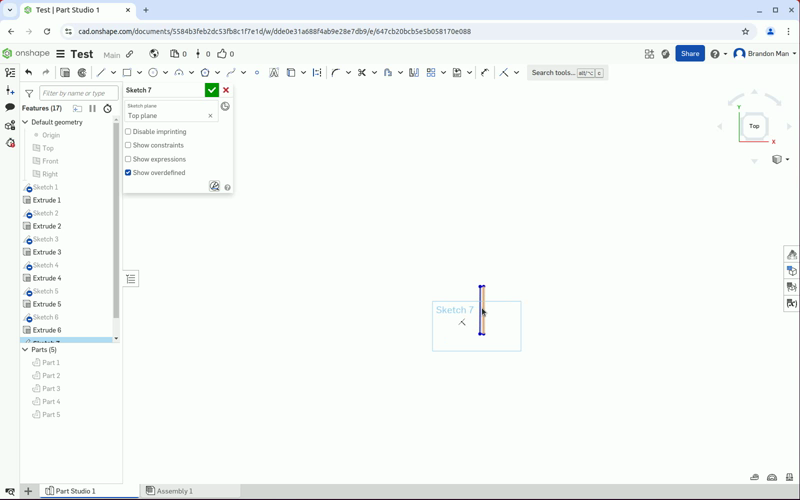
scroll(6)
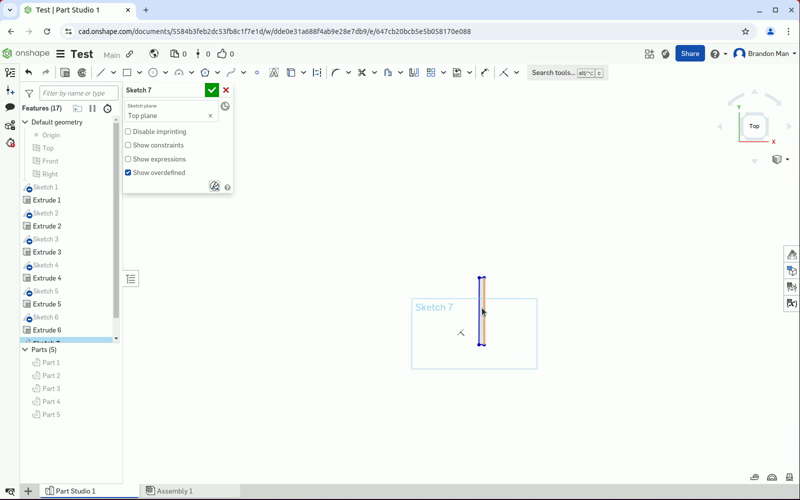
scroll(6)
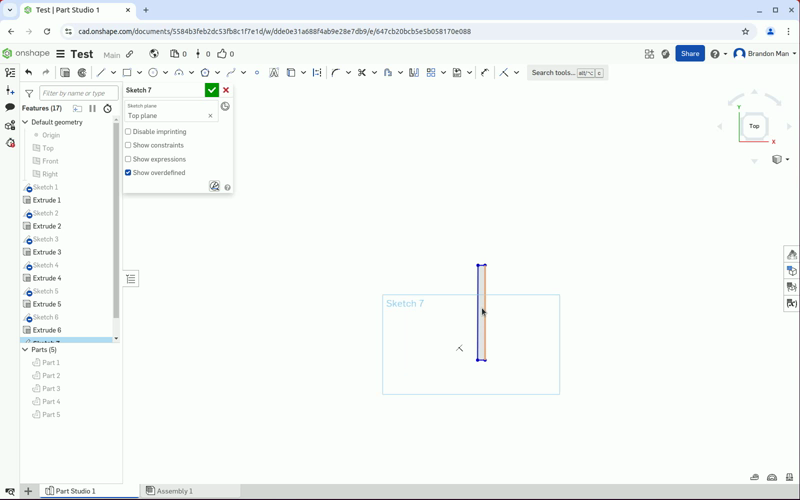
scroll(6)
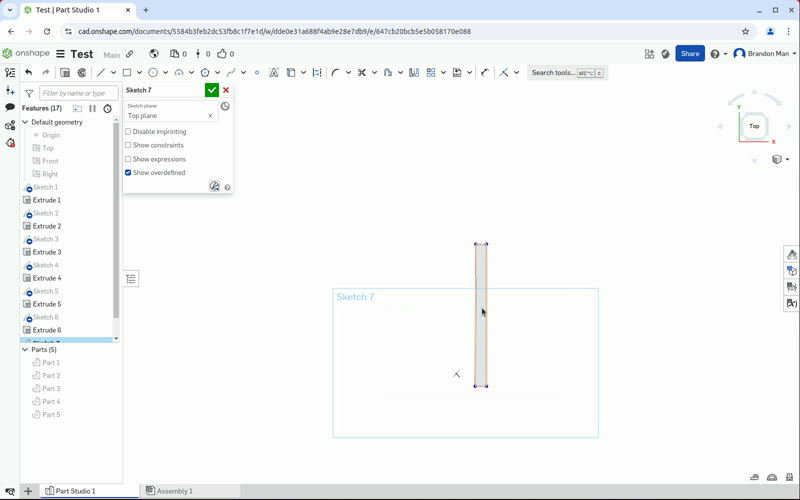
scroll(6)
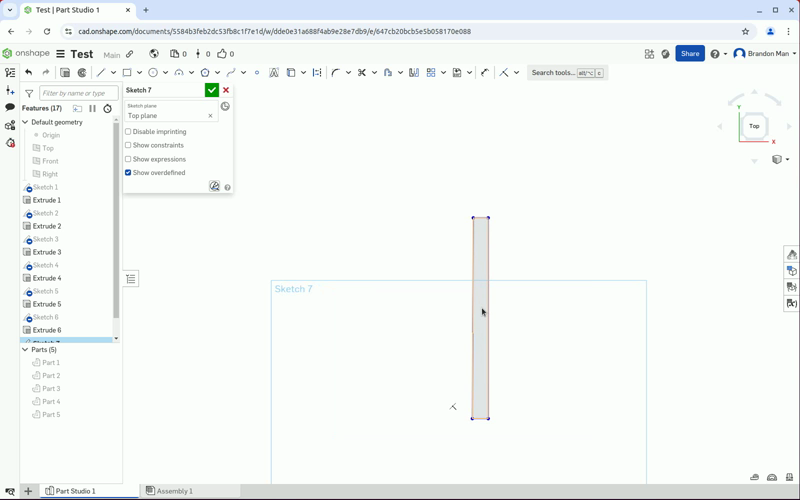
scroll(6)
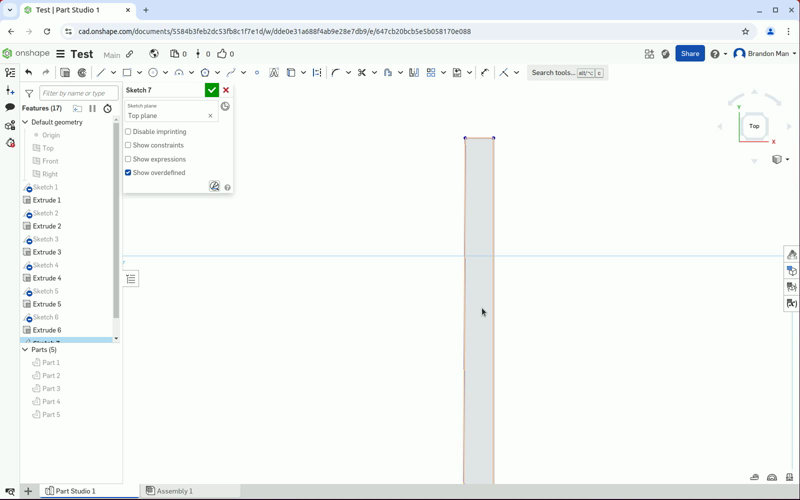
click(482, 307)
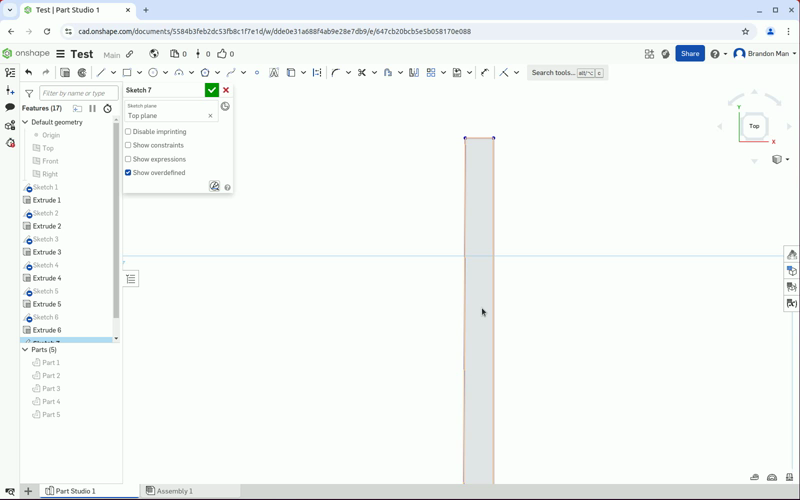
scroll(-6)
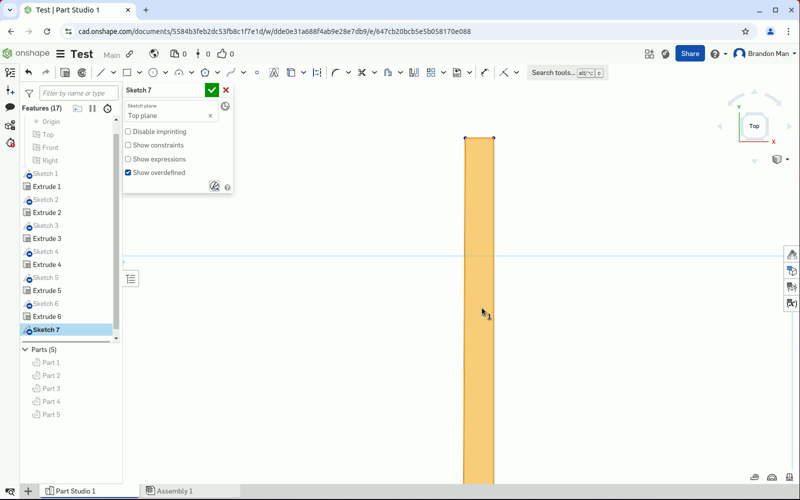
scroll(-6)
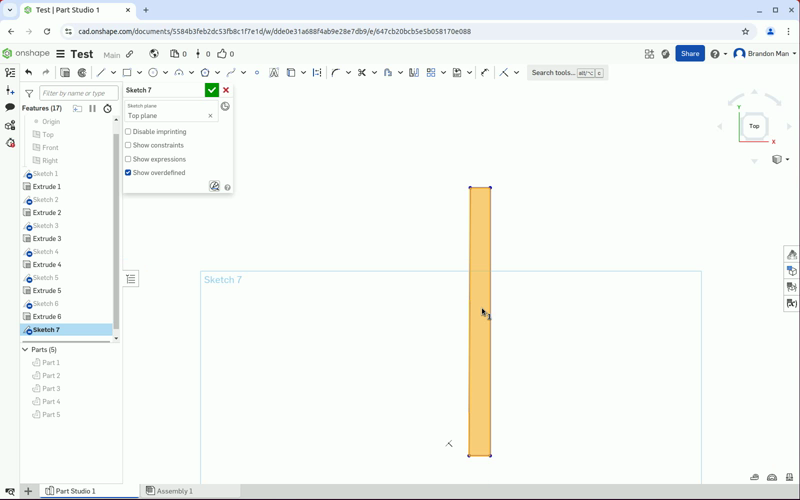
scroll(-6)
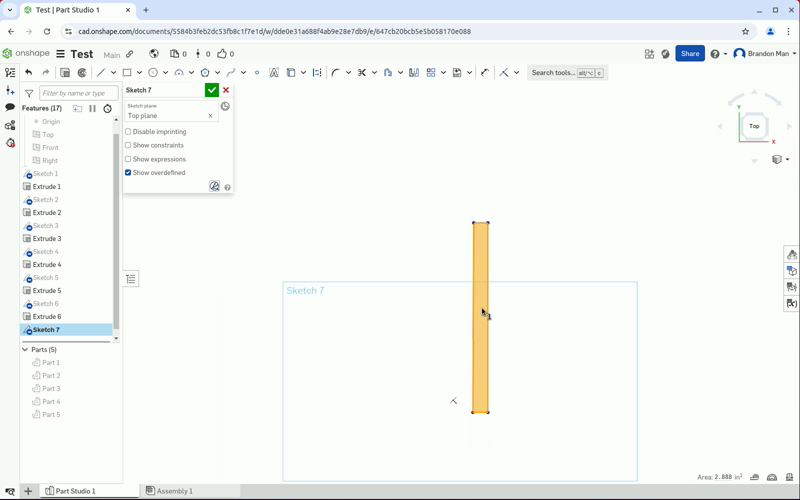
scroll(-6)
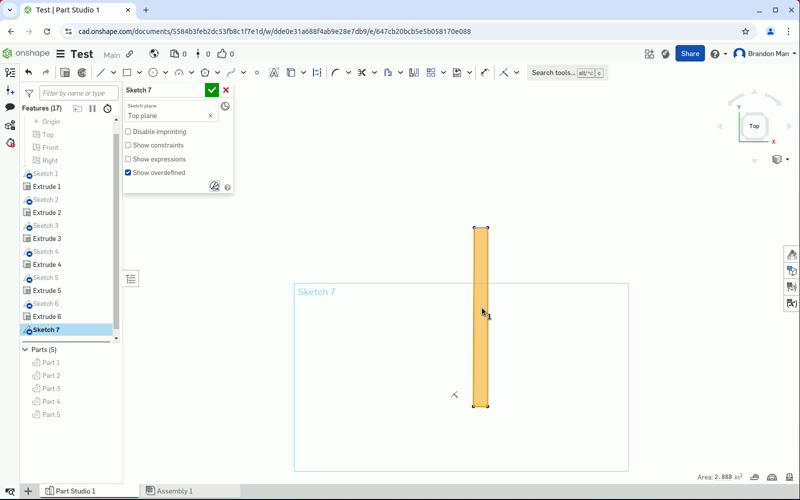
scroll(-6)
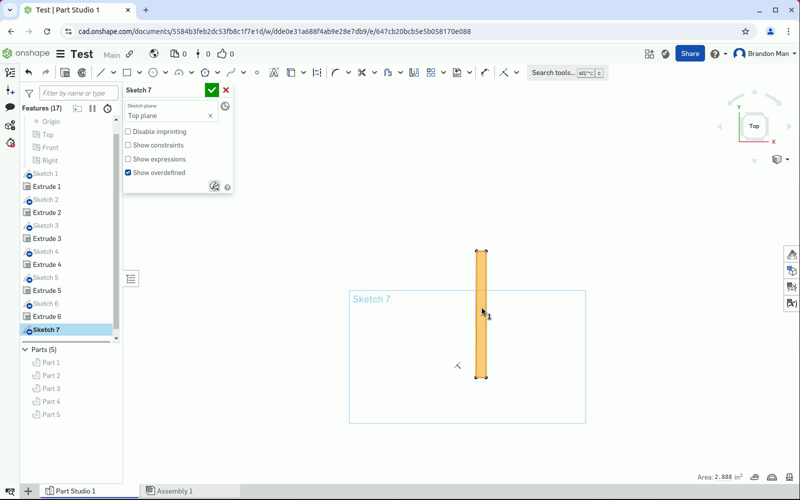
scroll(-6)
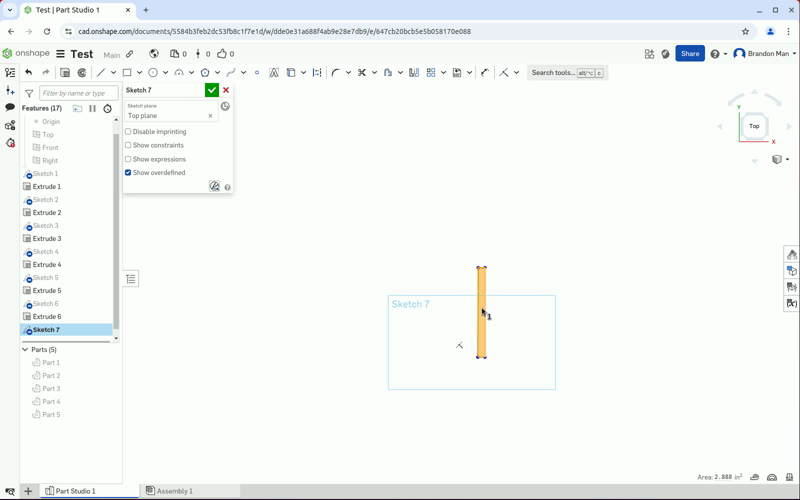
scroll(-6)
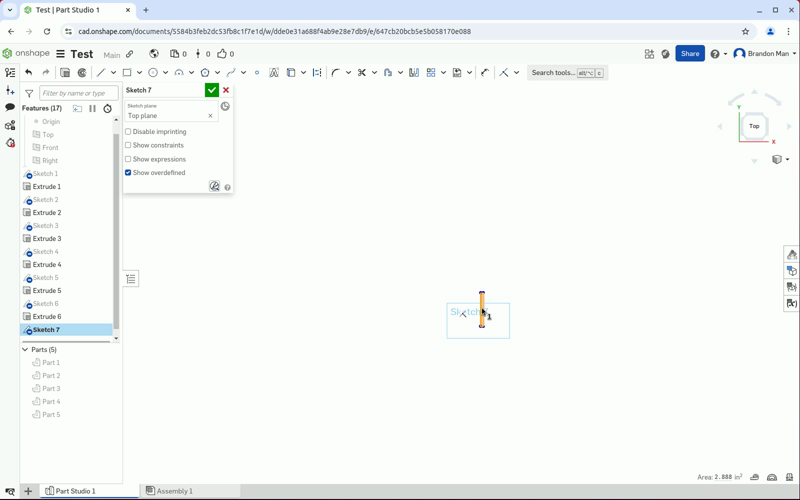
mouse_move(73, 352)
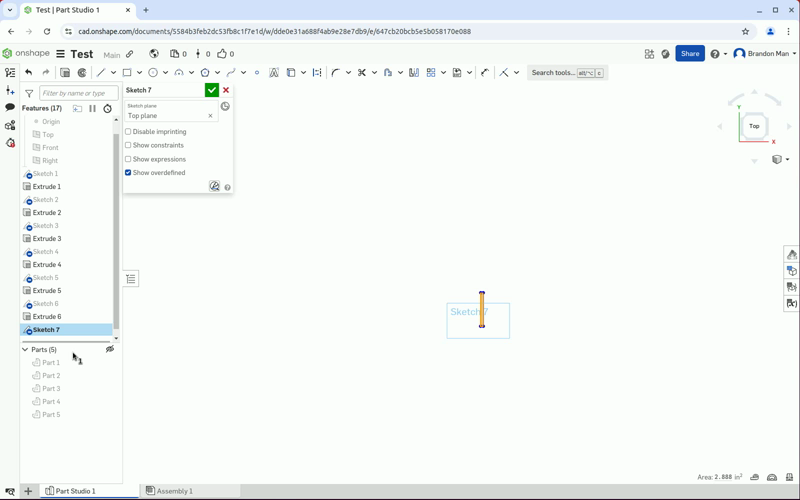
key(shift+y)
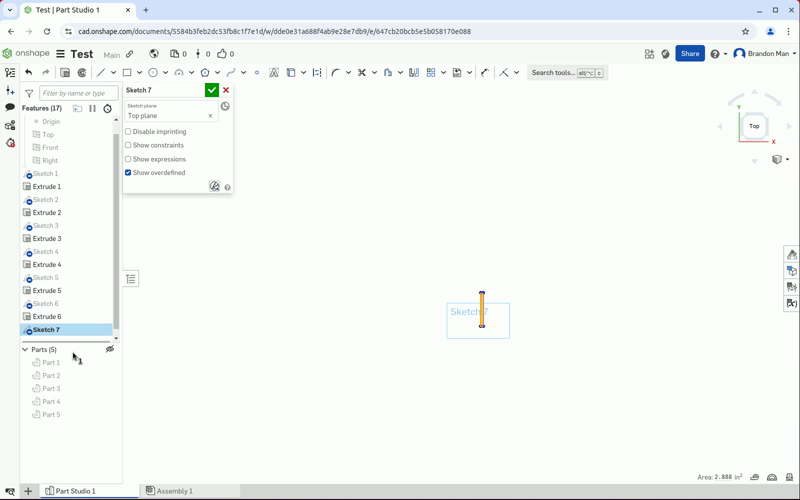
key(shift+e)
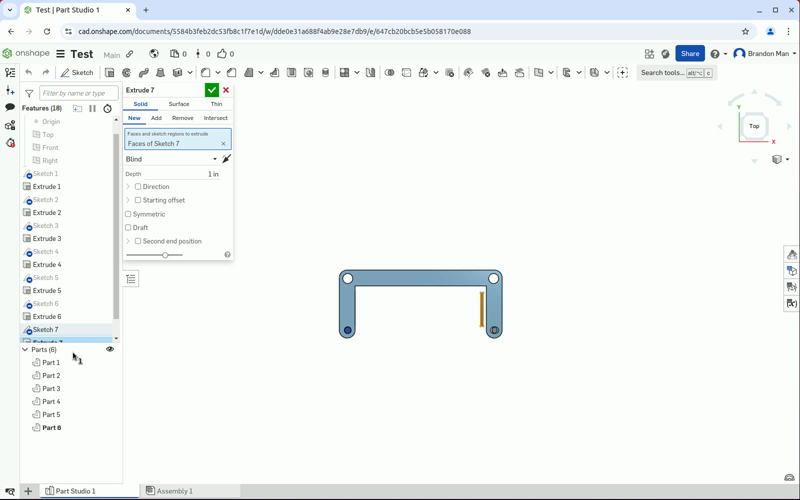
mouse_move(143, 106)
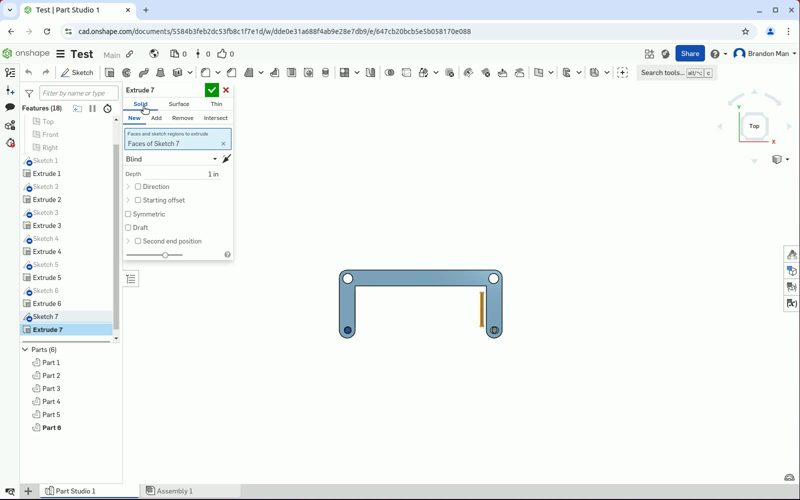
click(143, 106)
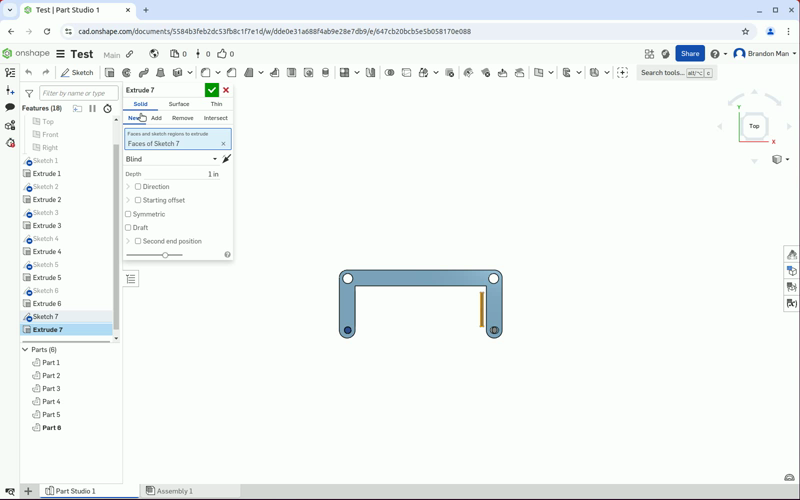
mouse_move(137, 120)
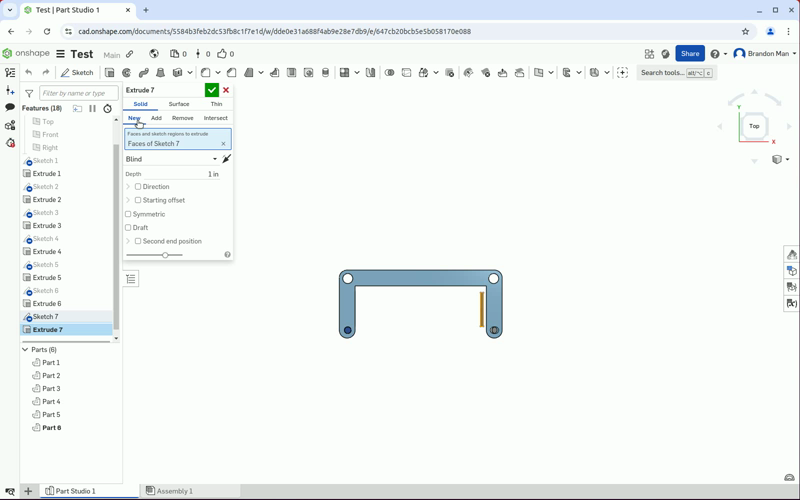
click(137, 120)
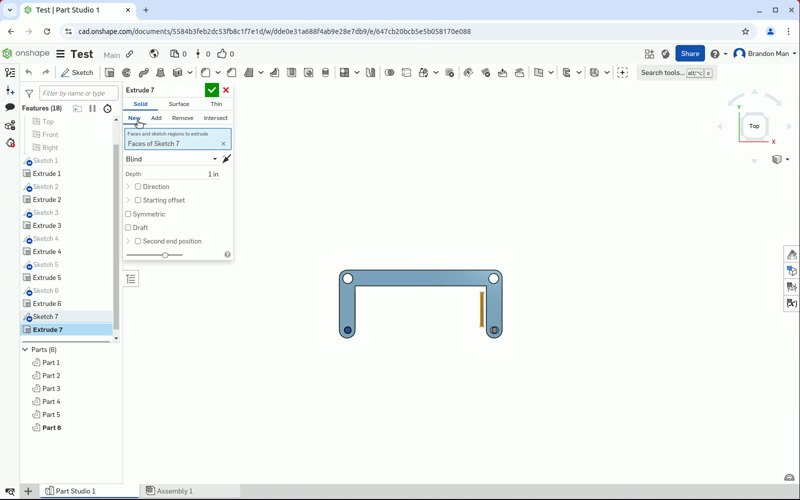
key(tab, 4)
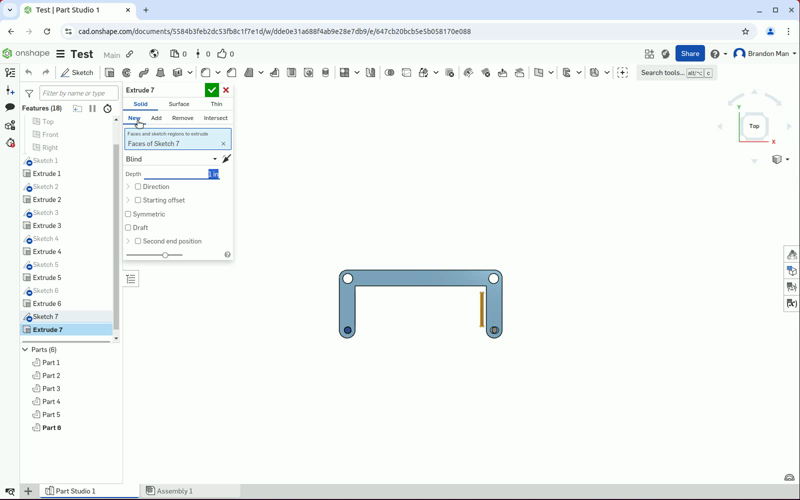
text(-0.722)
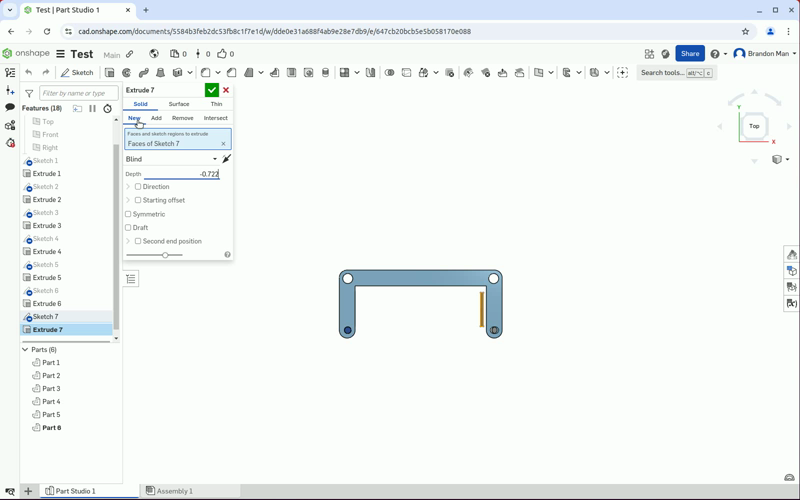
key(enter)
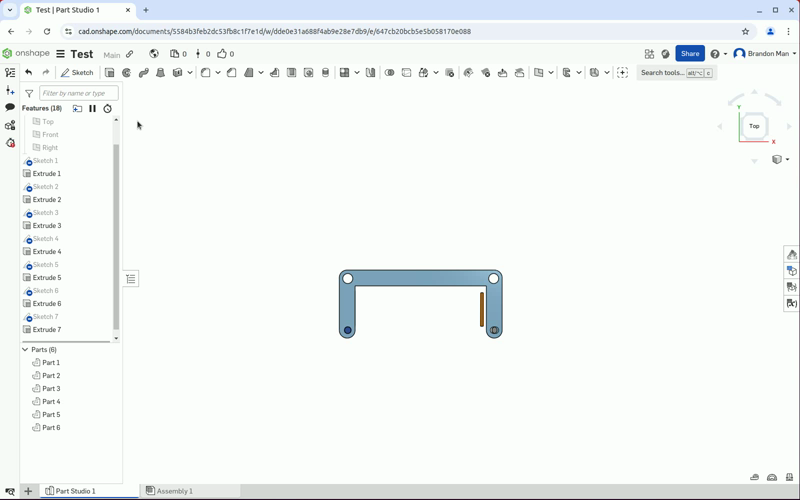
key(shift+h)
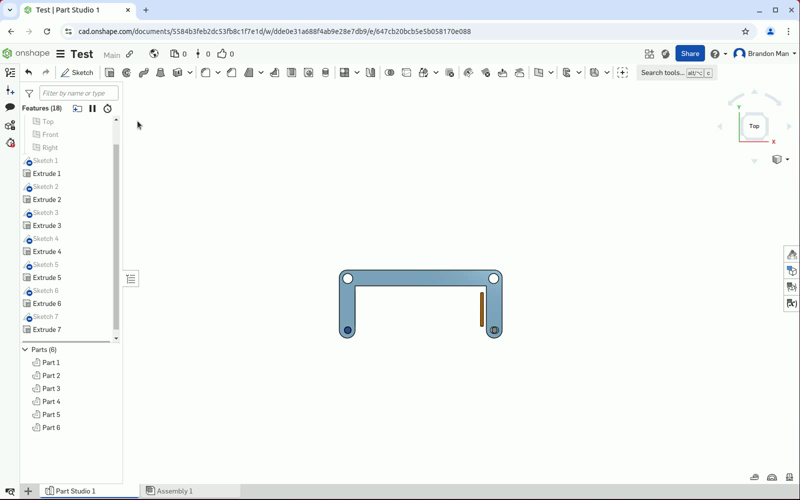
key(shift+h)
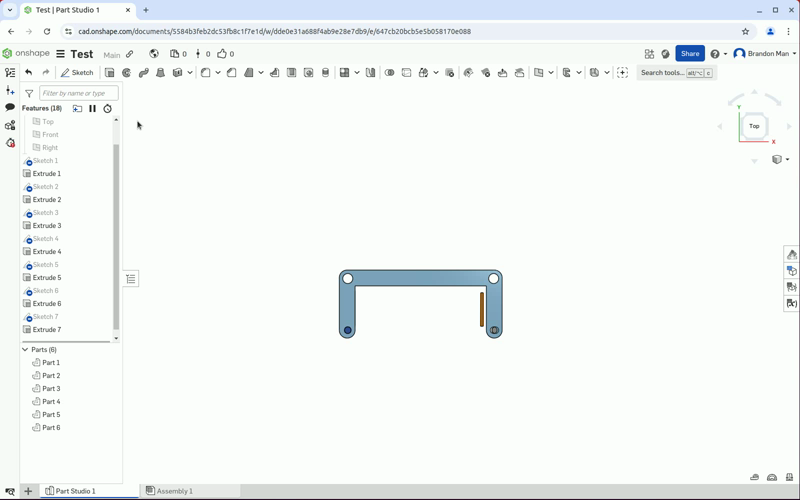
mouse_move(69, 163)
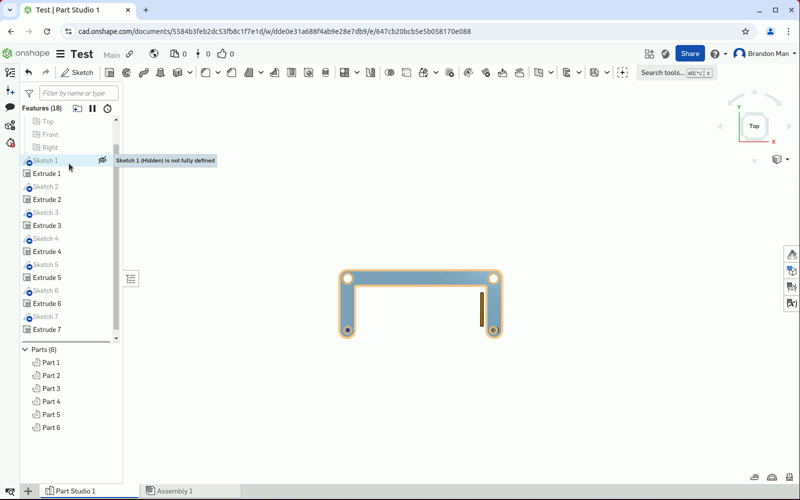
click(69, 163)
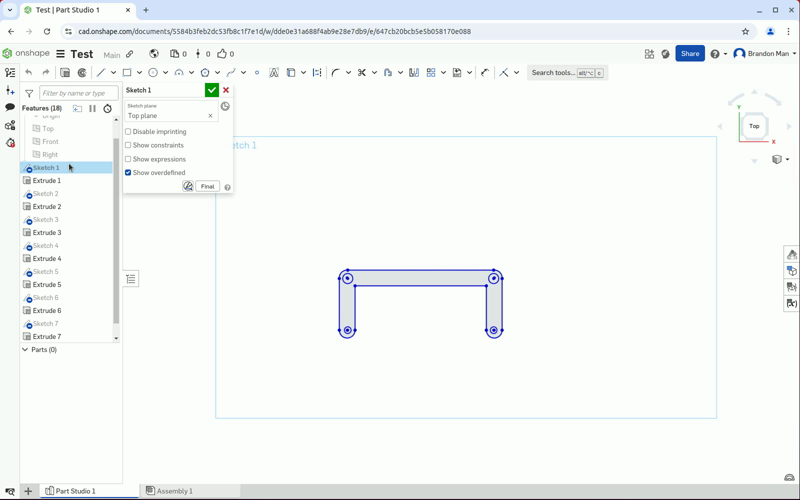
mouse_move(229, 92)
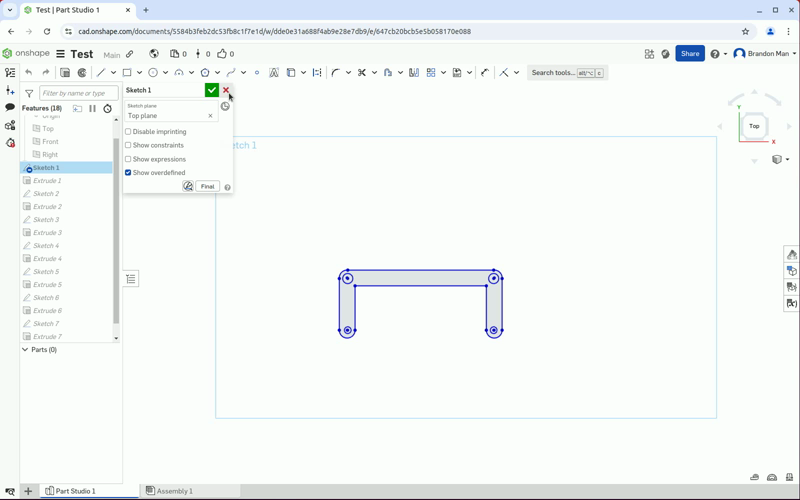
click(229, 92)
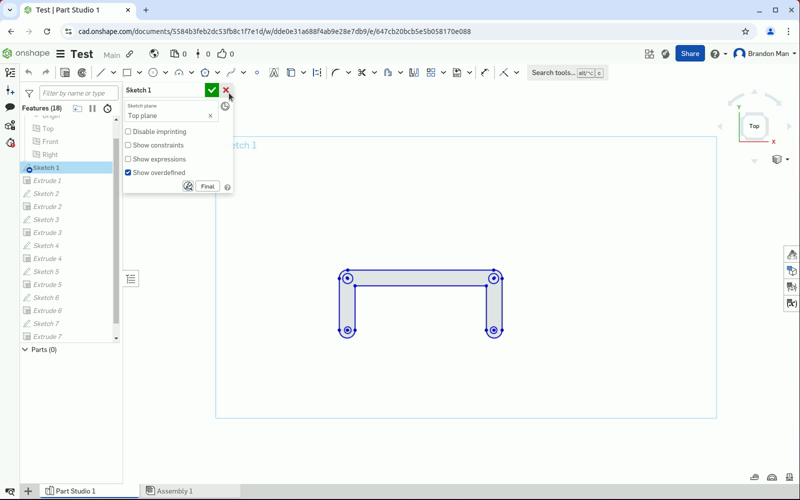
key(shift+s)
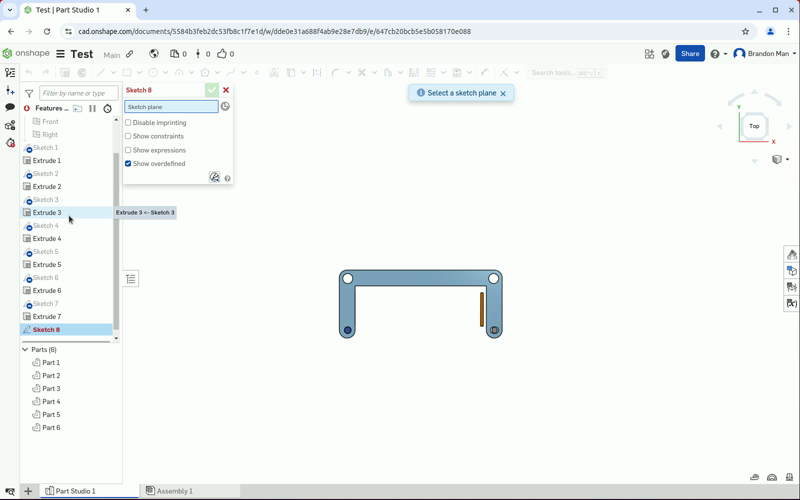
scroll(3)
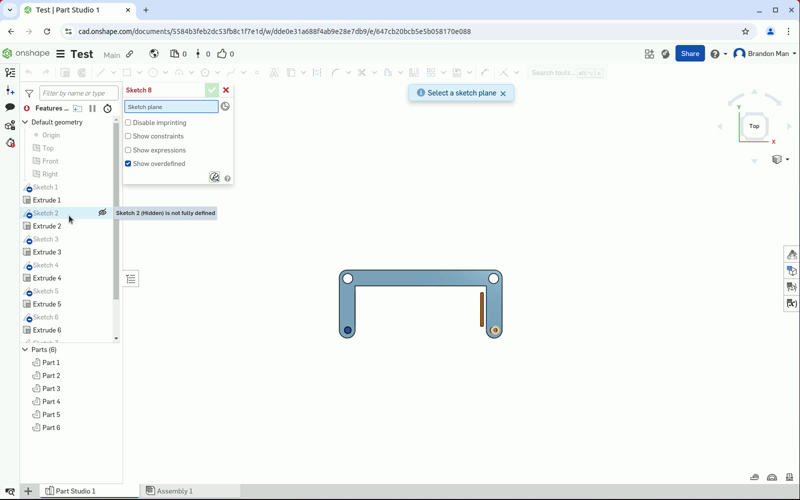
mouse_move(69, 150)
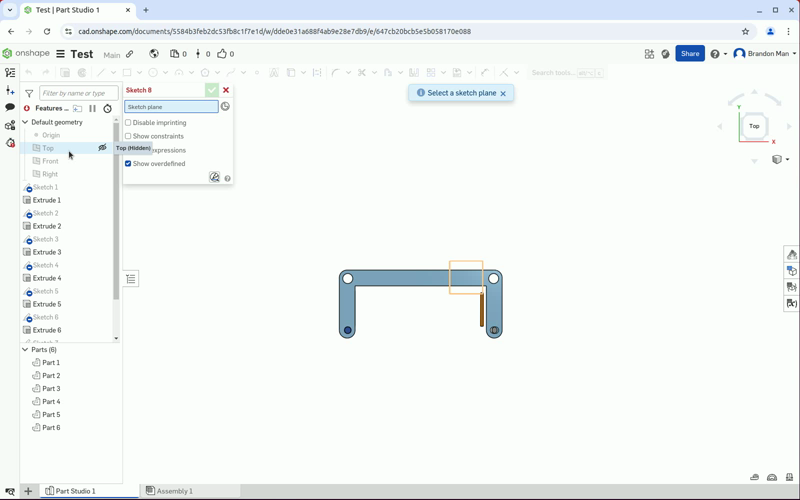
click(69, 150)
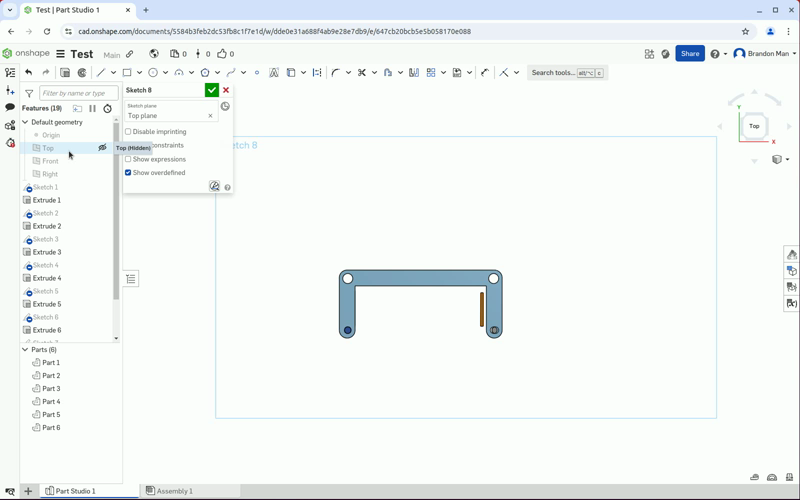
mouse_move(73, 352)
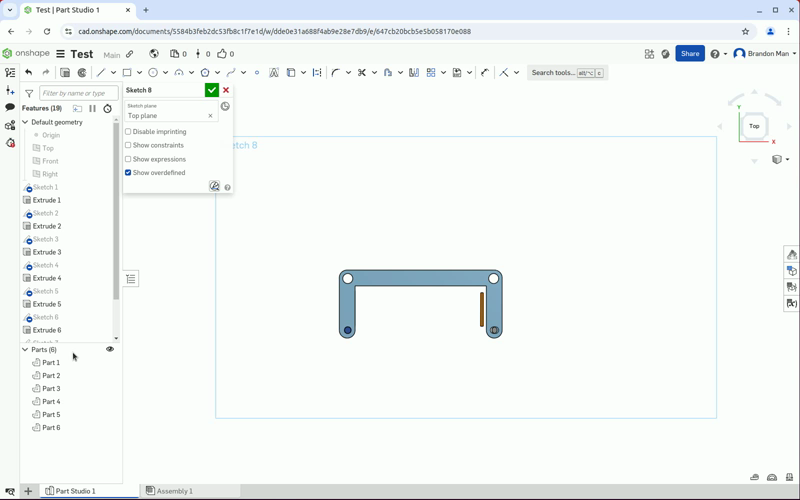
key(y)
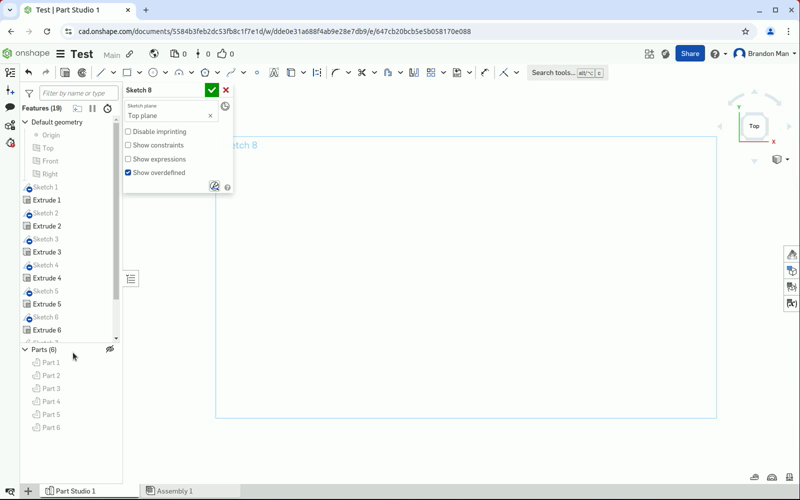
key(l)
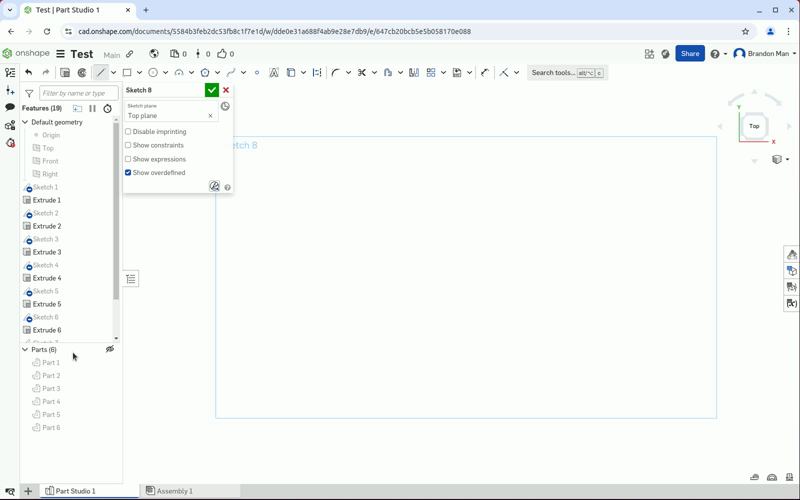
key_down(shift)
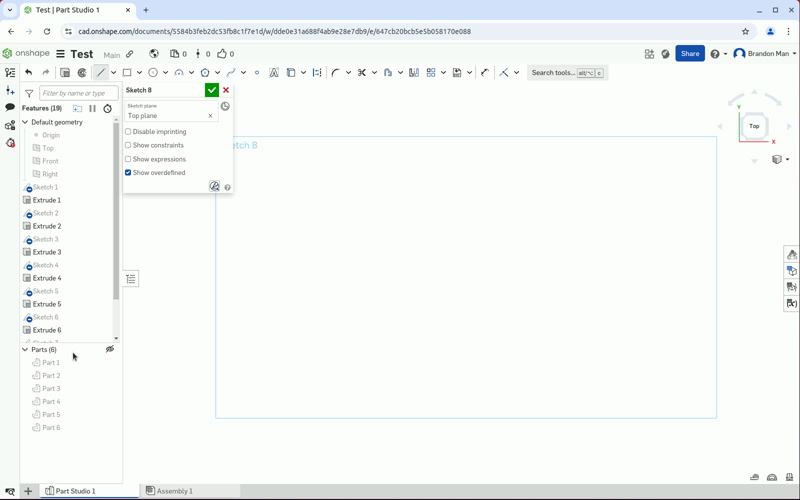
mouse_move(375, 282)
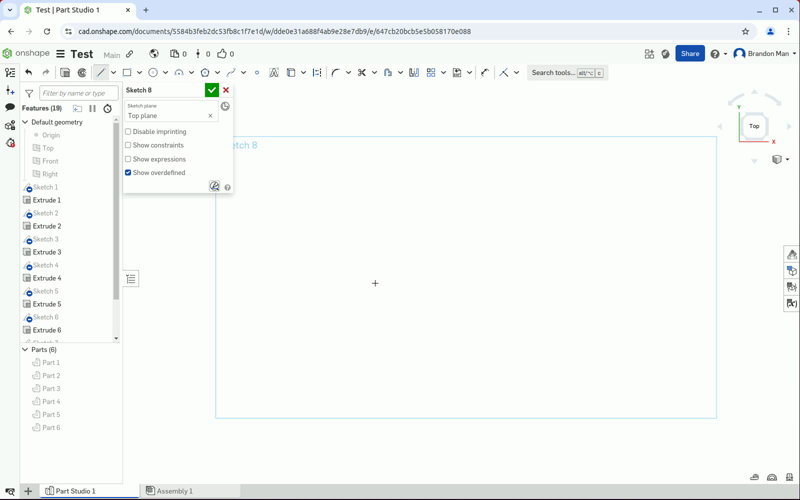
click(375, 282)
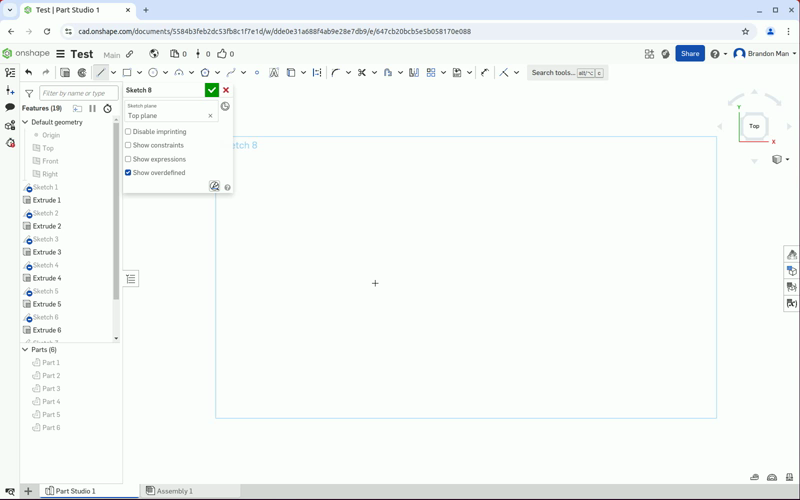
key_up(shift)
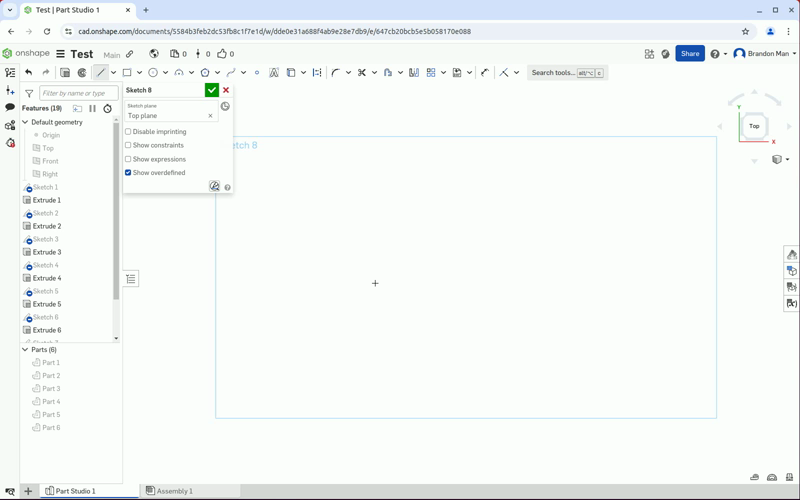
key_down(shift)
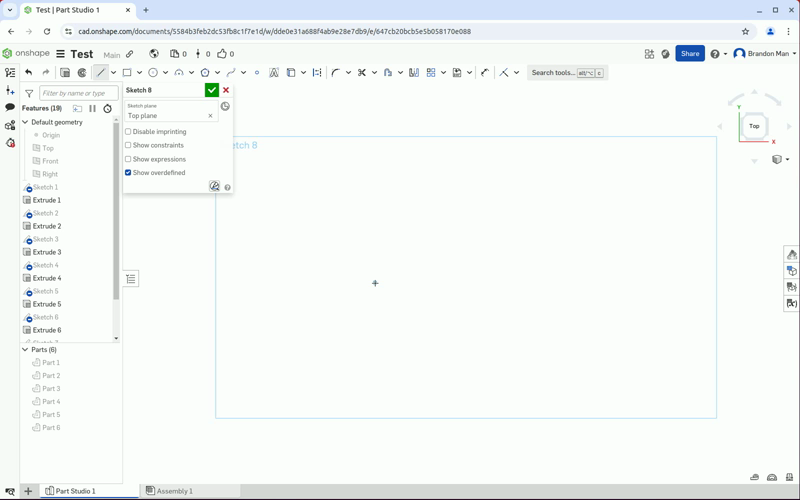
mouse_move(467, 282)
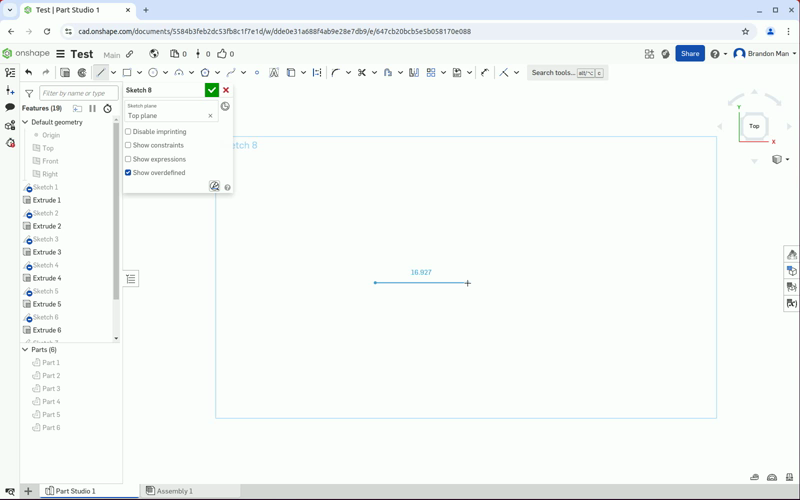
click(467, 282)
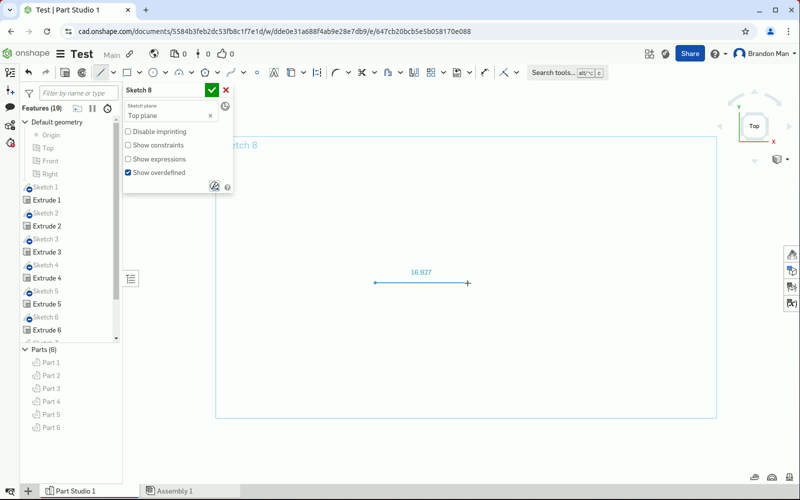
key_up(shift)
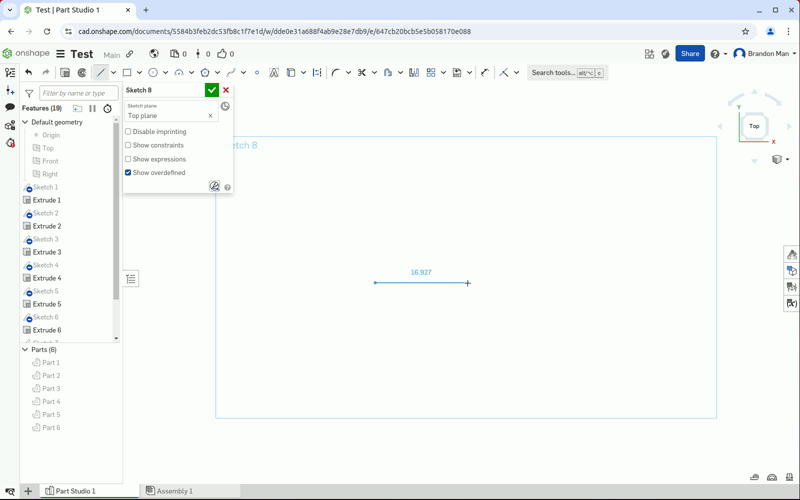
key_down(shift)
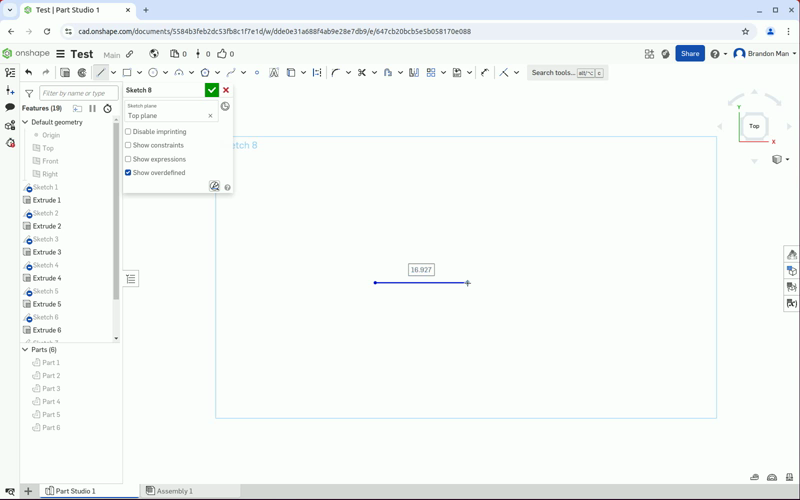
mouse_move(498, 282)
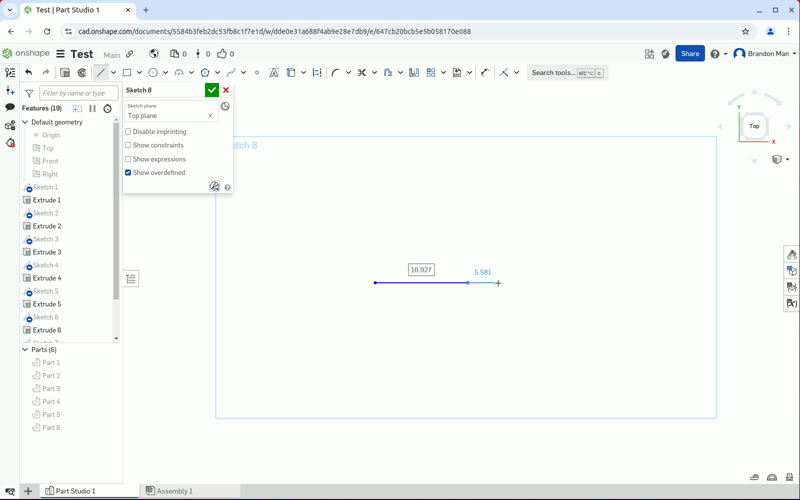
mouse_move(467, 279)
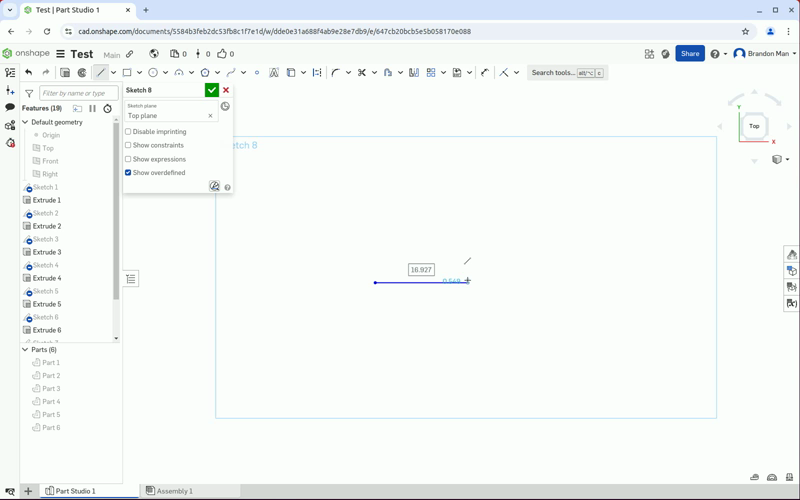
scroll(6)
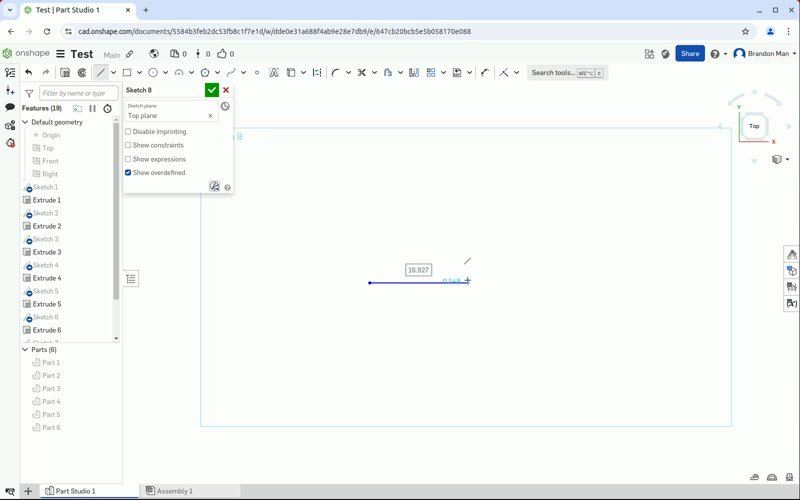
scroll(6)
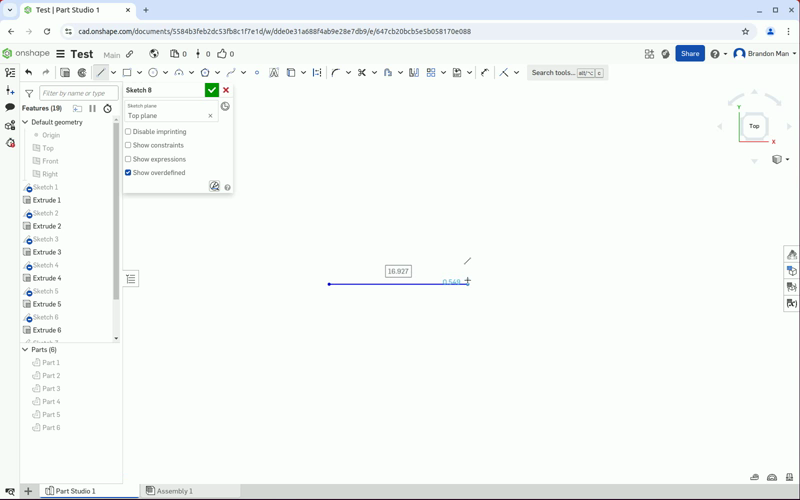
scroll(6)
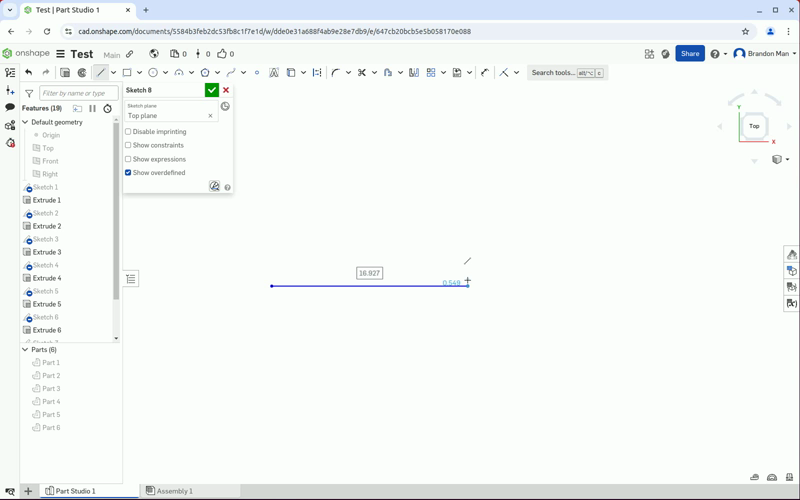
scroll(6)
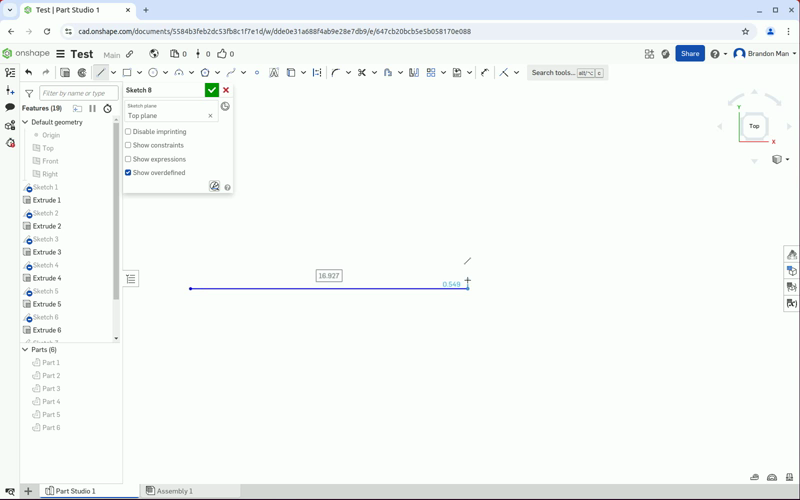
scroll(6)
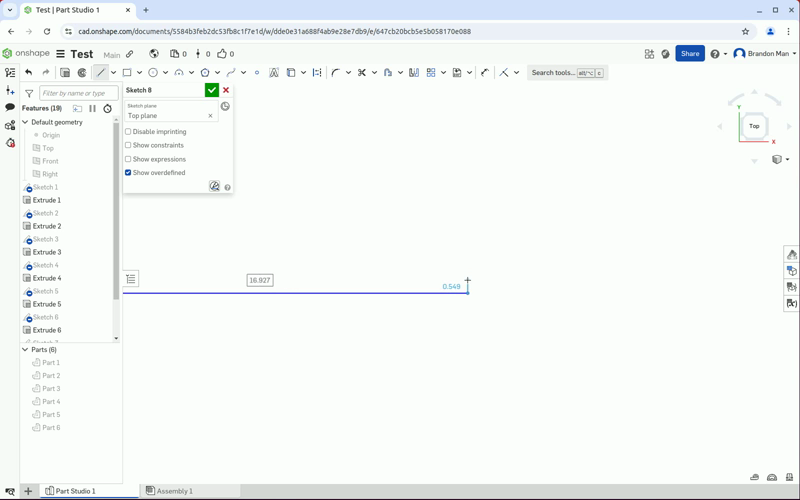
scroll(6)
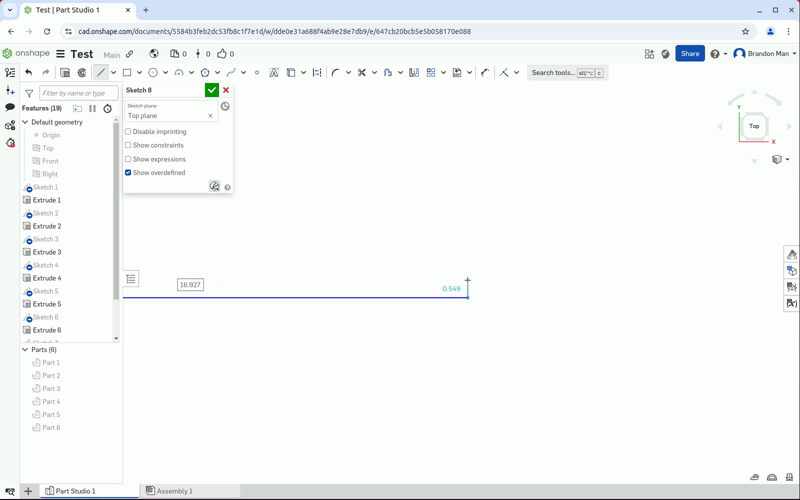
scroll(6)
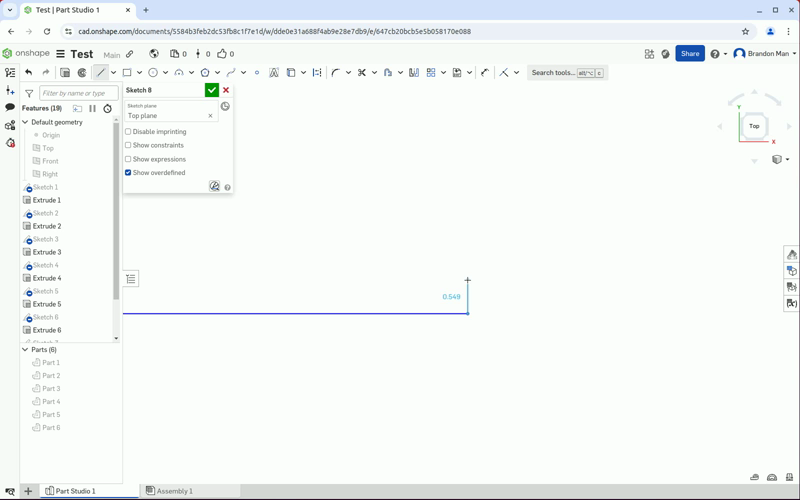
click(467, 279)
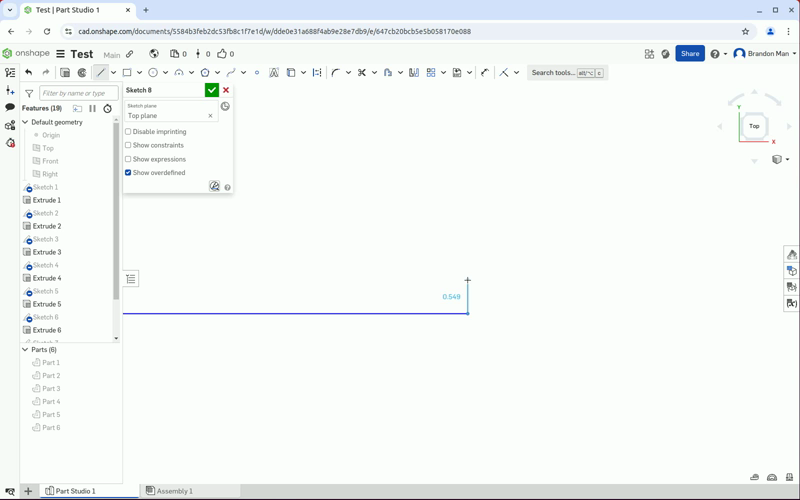
scroll(-6)
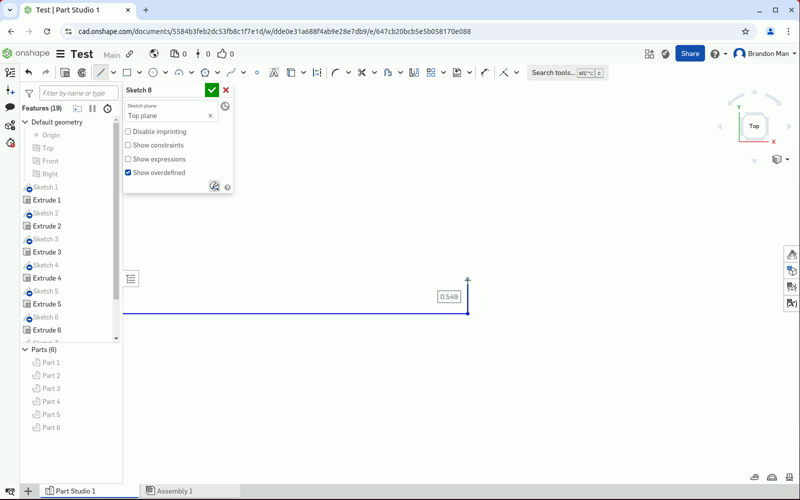
scroll(-6)
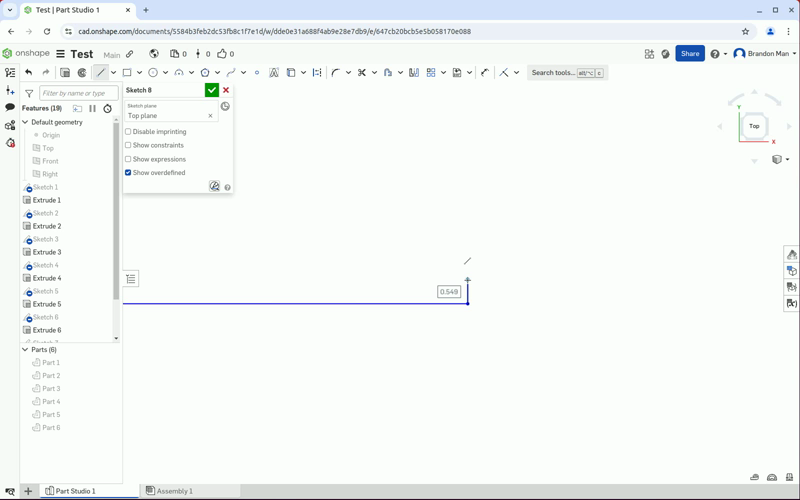
scroll(-6)
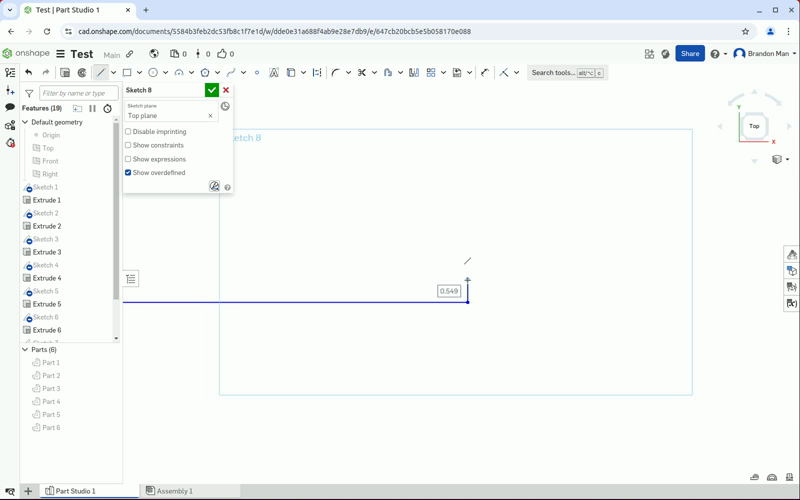
scroll(-6)
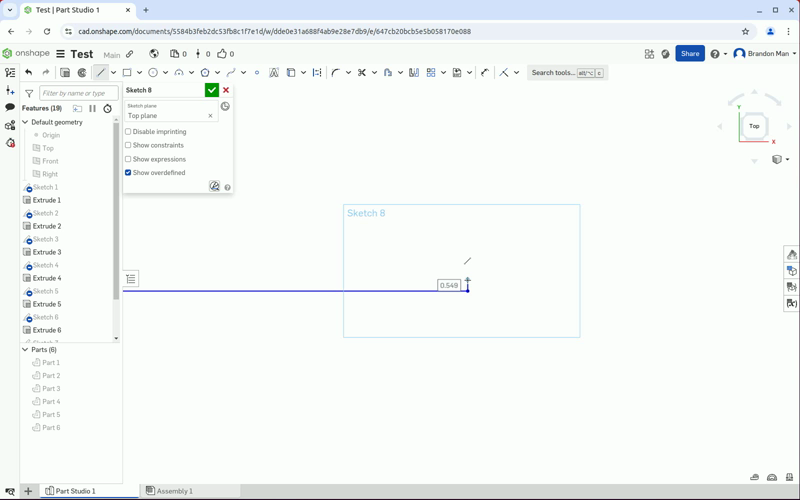
scroll(-6)
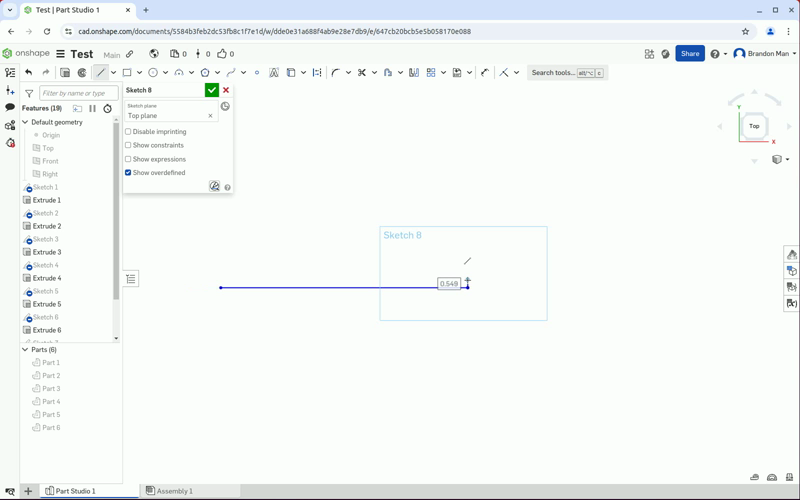
scroll(-6)
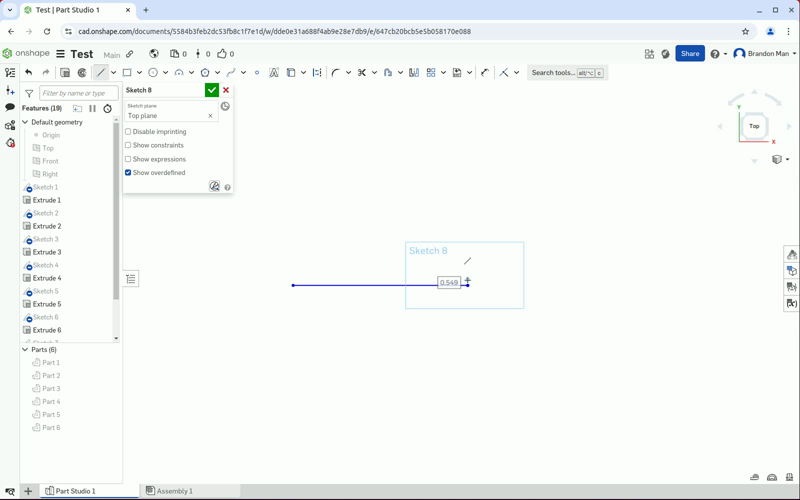
scroll(-6)
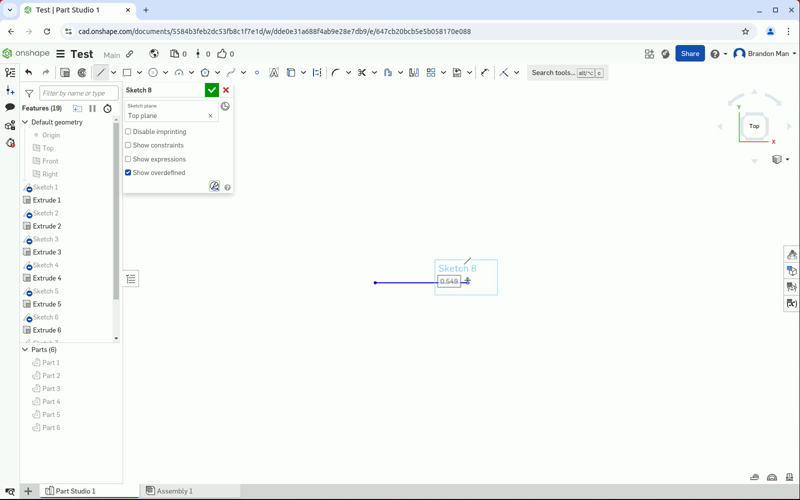
key_up(shift)
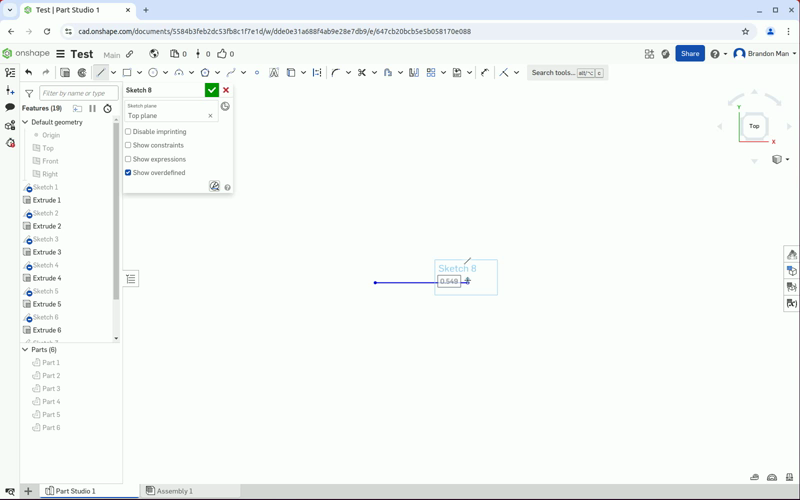
key_down(shift)
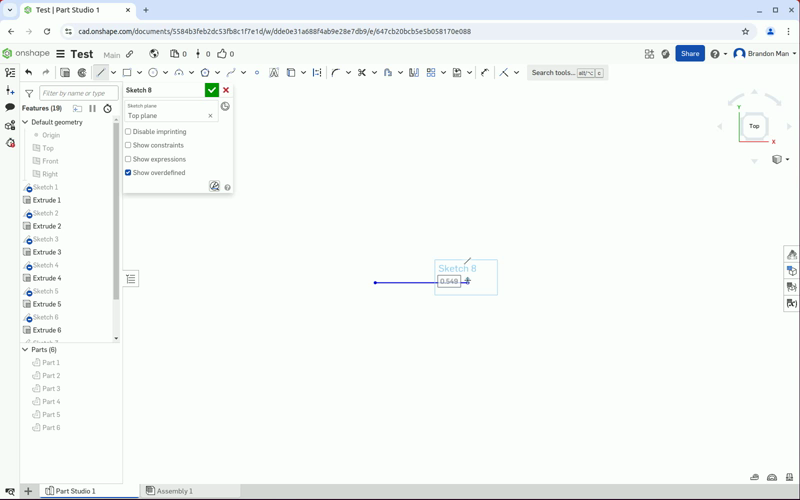
mouse_move(375, 279)
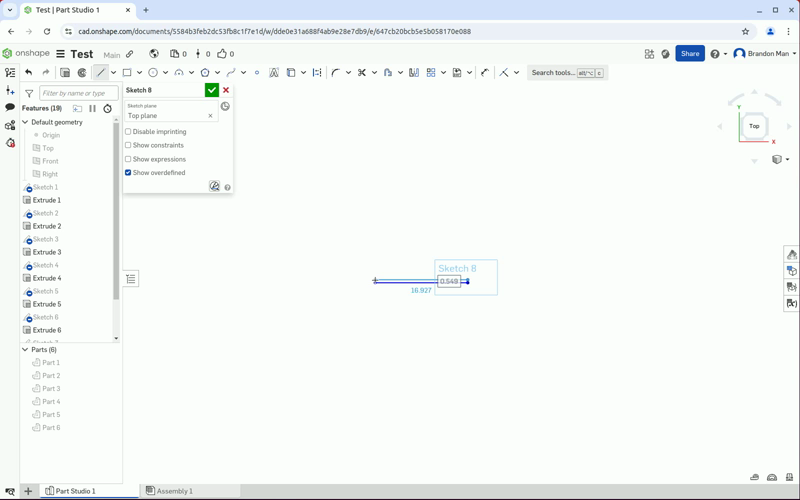
scroll(6)
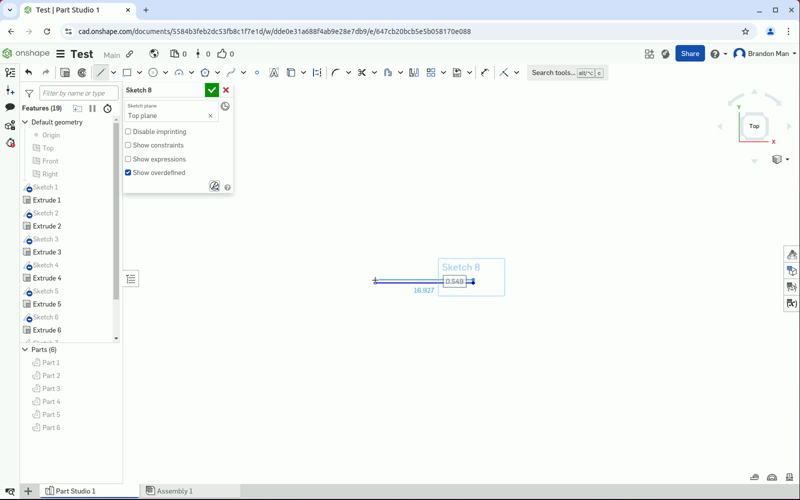
scroll(6)
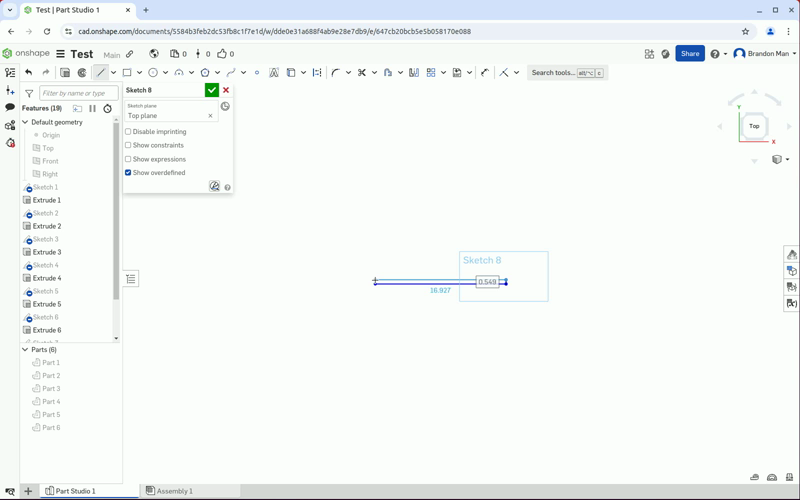
scroll(6)
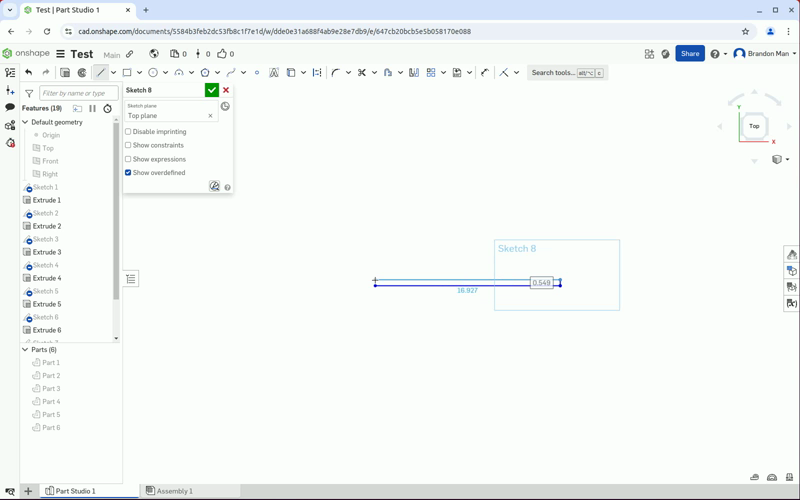
scroll(6)
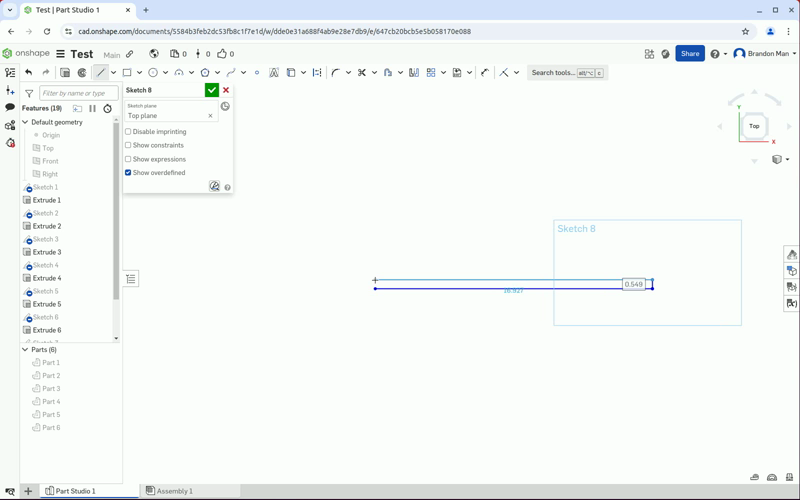
scroll(6)
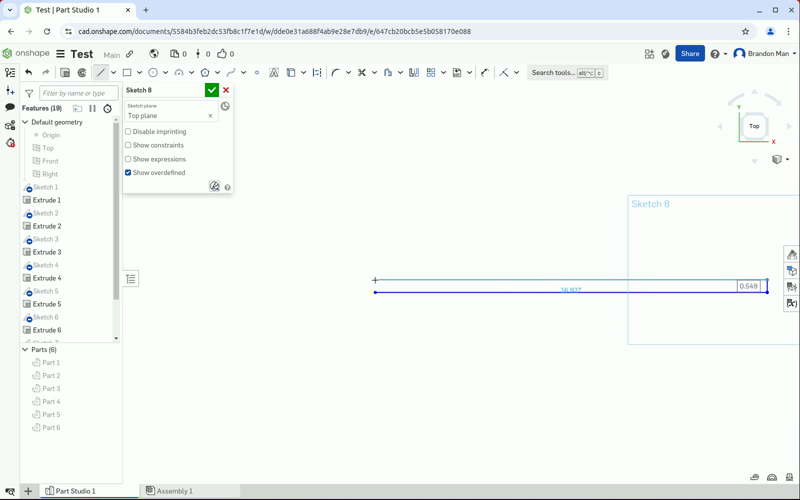
scroll(6)
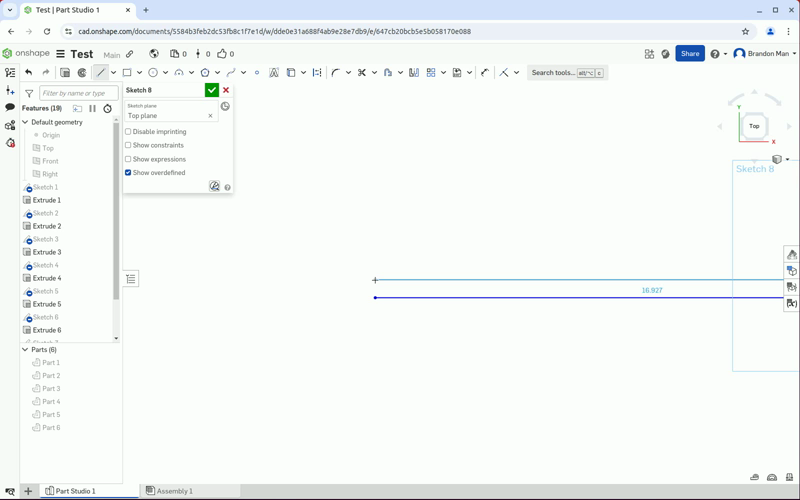
scroll(6)
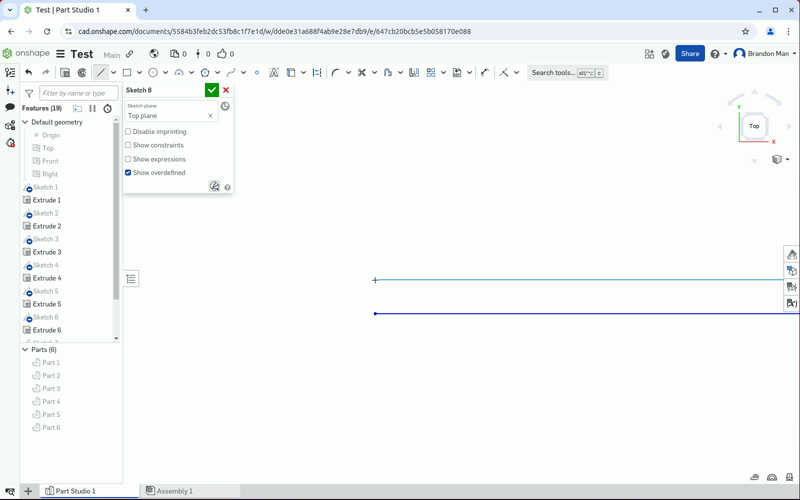
click(375, 279)
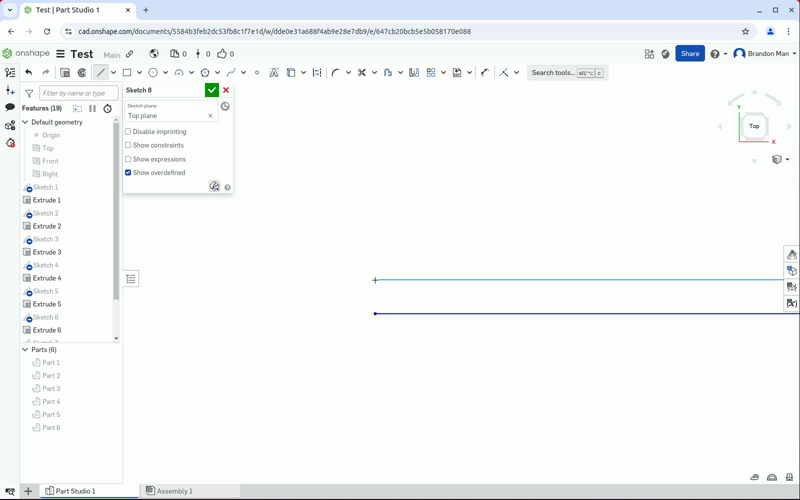
scroll(-6)
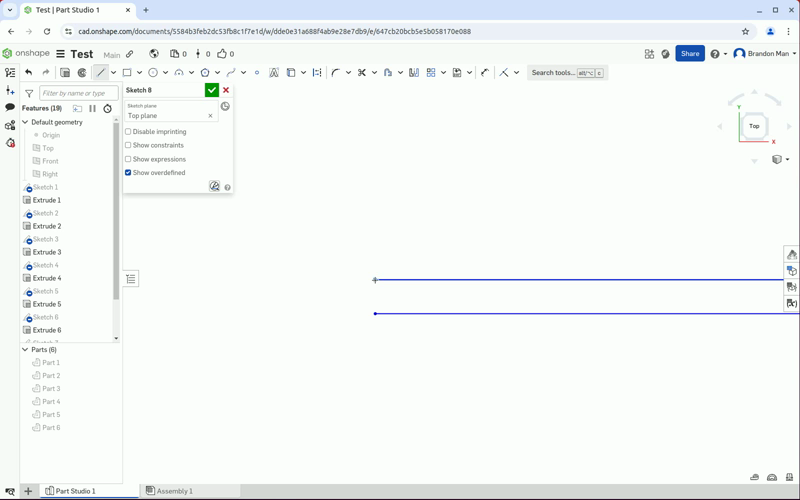
scroll(-6)
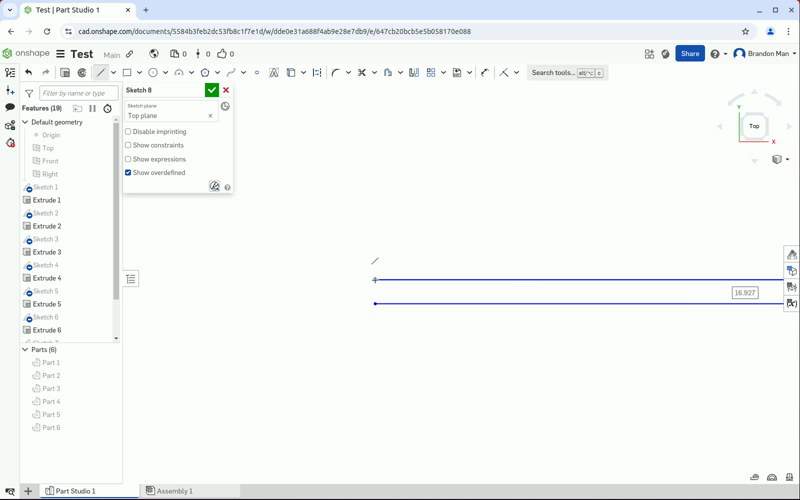
scroll(-6)
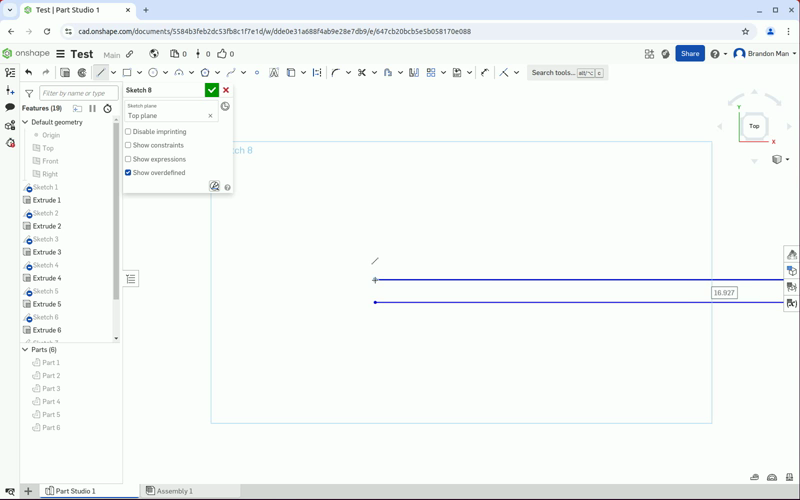
scroll(-6)
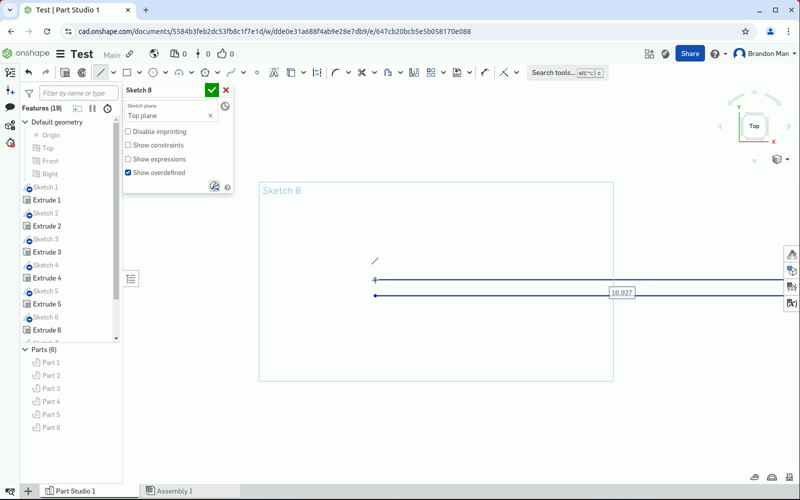
scroll(-6)
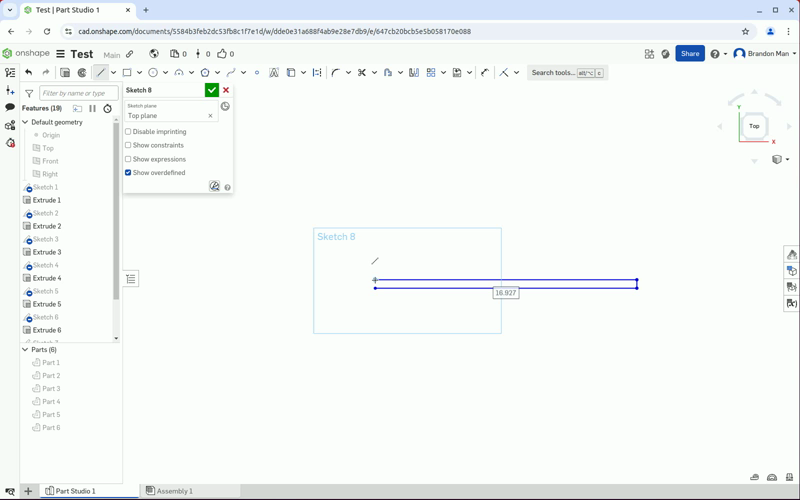
scroll(-6)
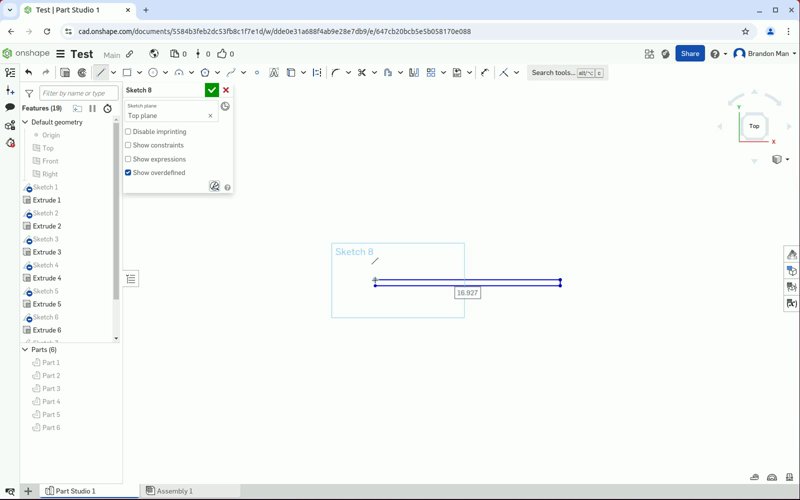
scroll(-6)
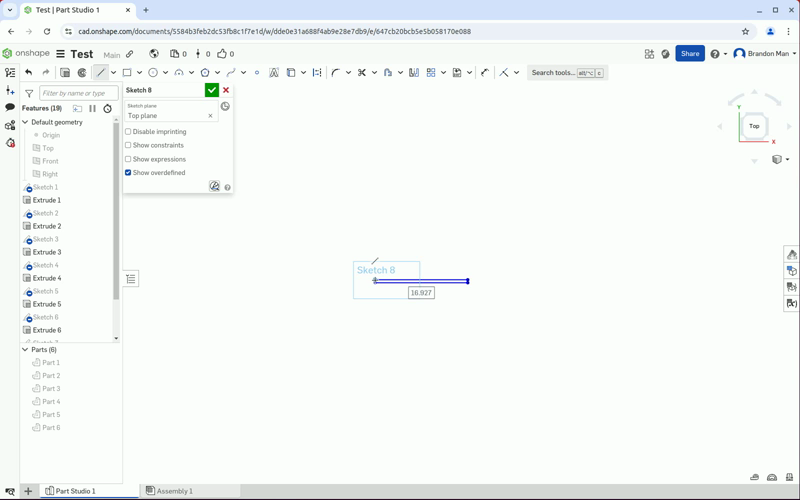
key_up(shift)
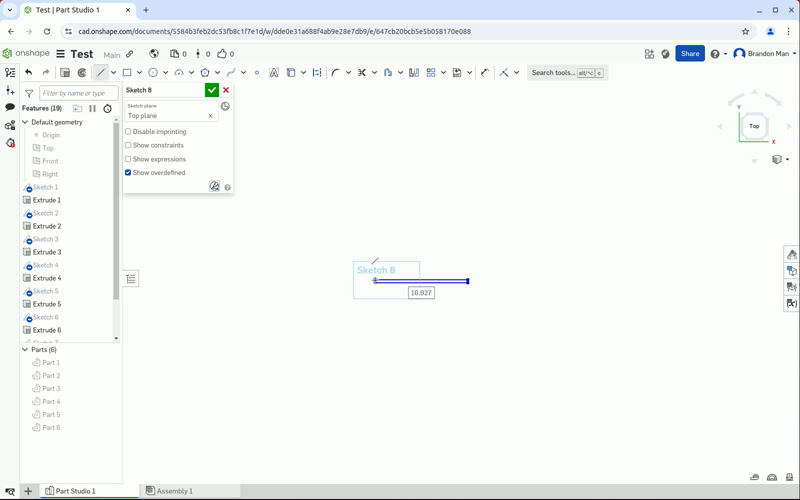
mouse_move(405, 279)
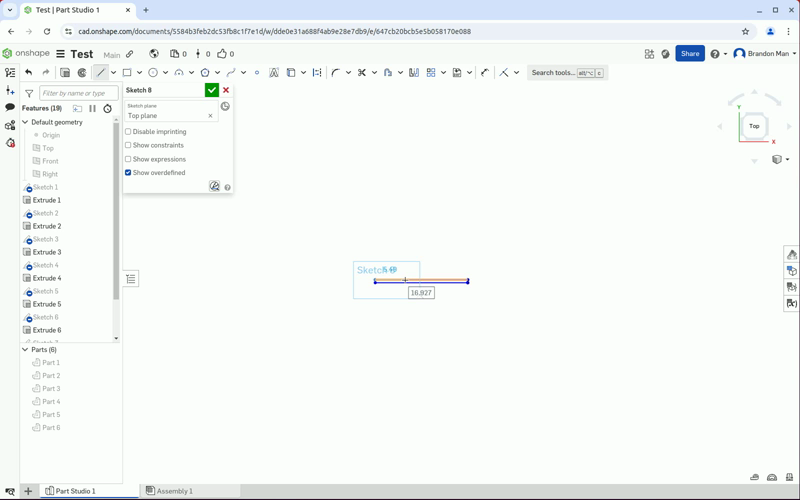
key_down(shift)
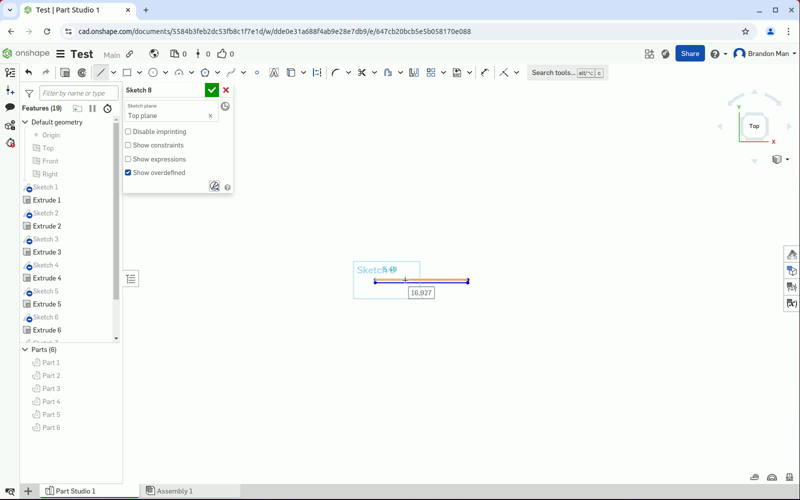
mouse_move(375, 282)
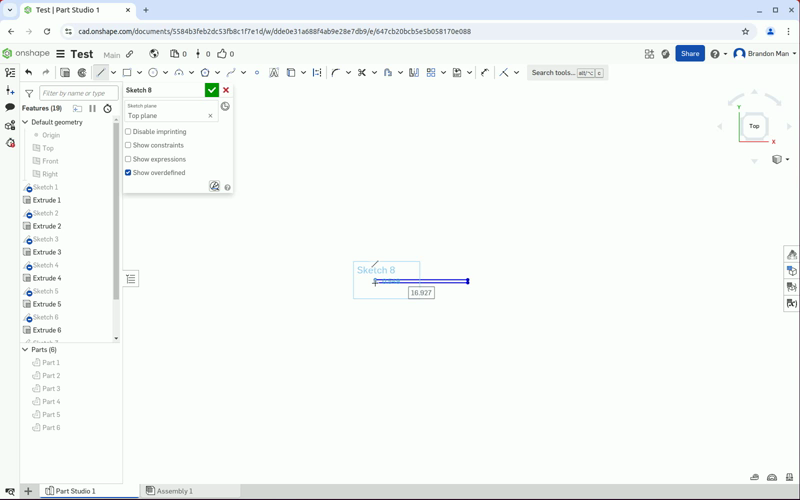
scroll(6)
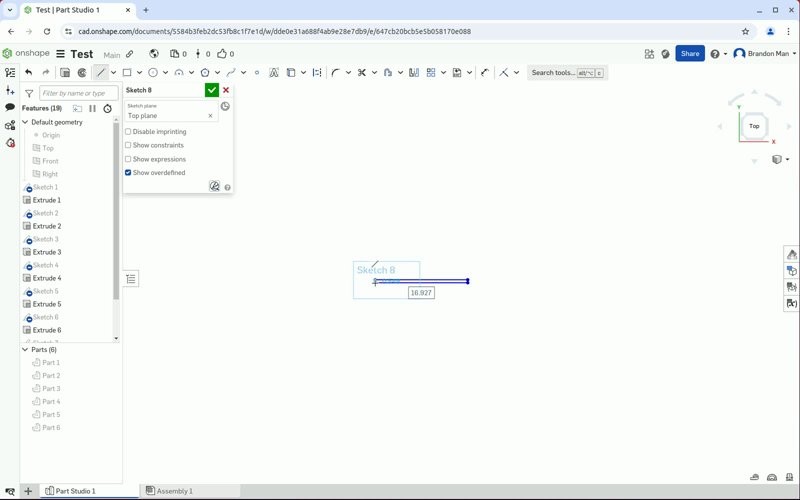
scroll(6)
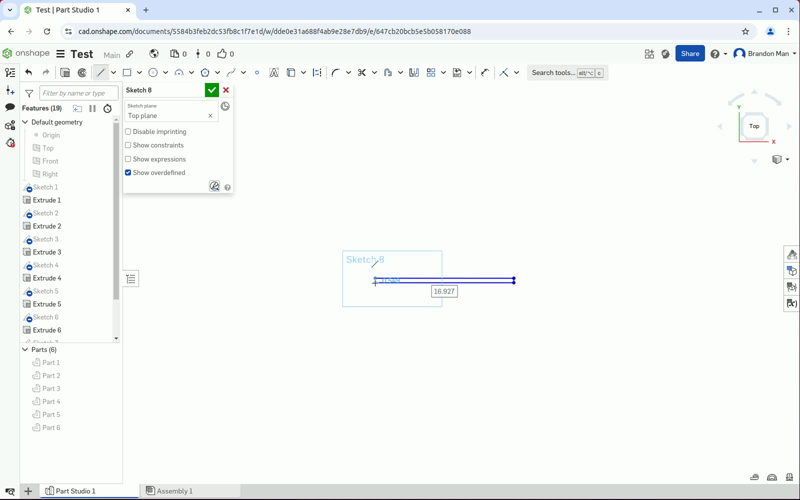
scroll(6)
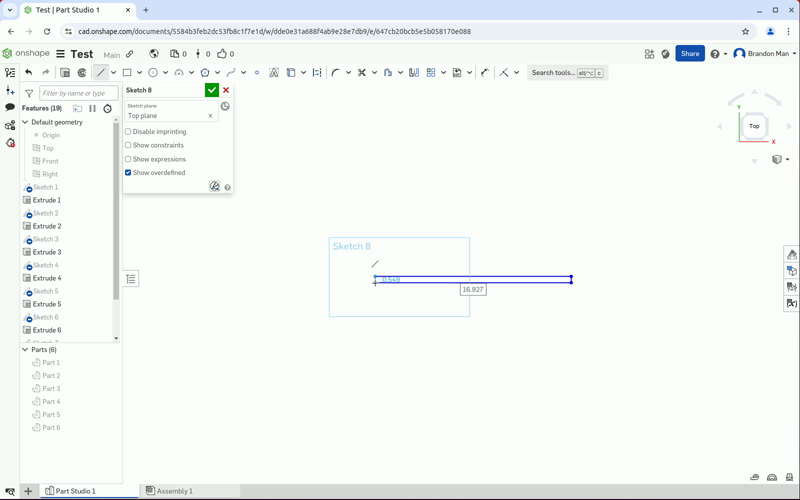
scroll(6)
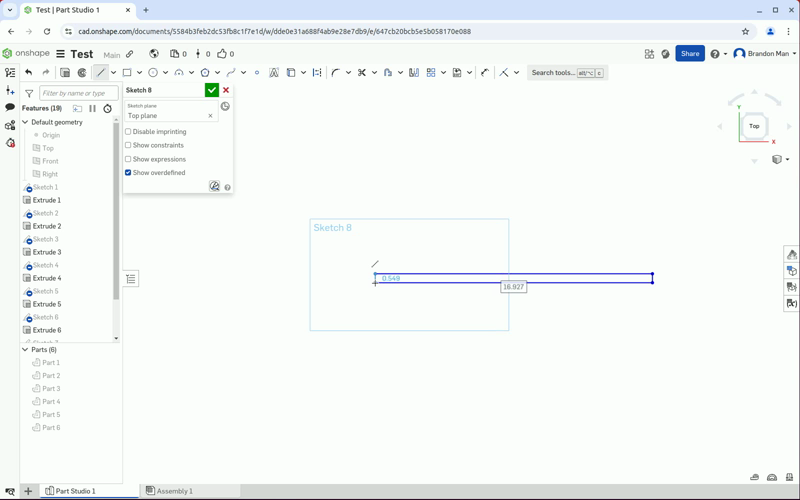
scroll(6)
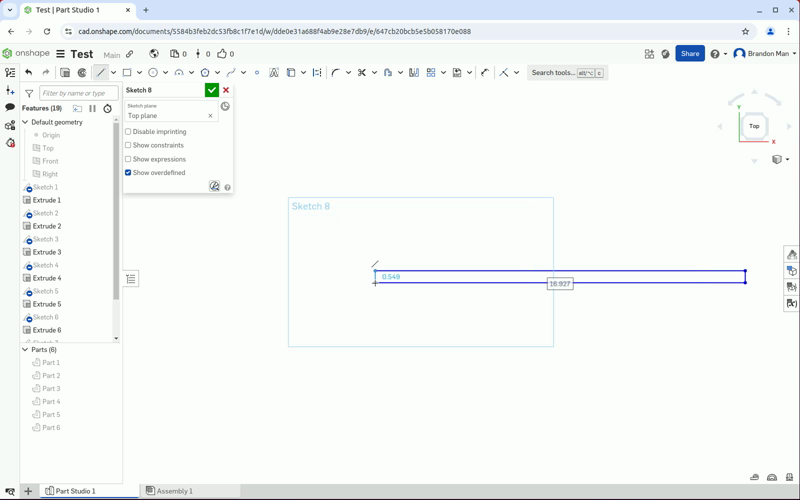
scroll(6)
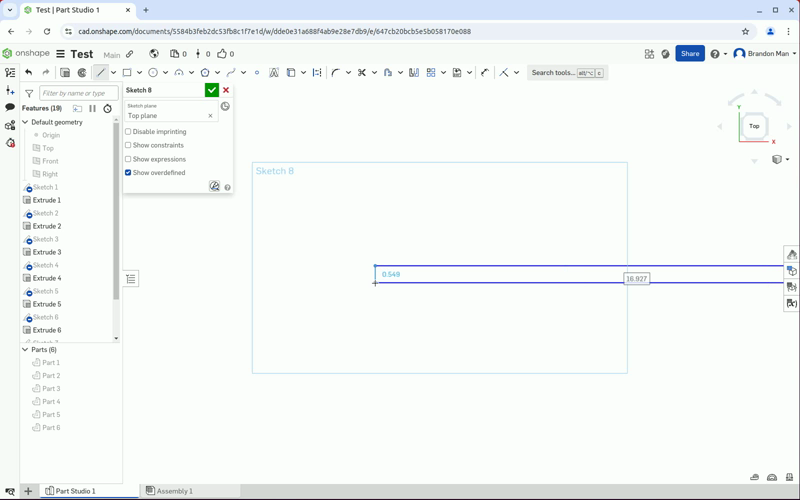
scroll(6)
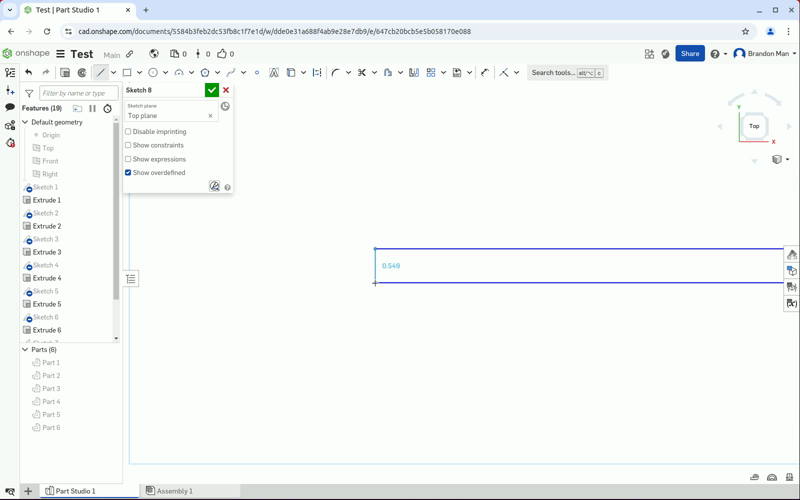
key_up(shift)
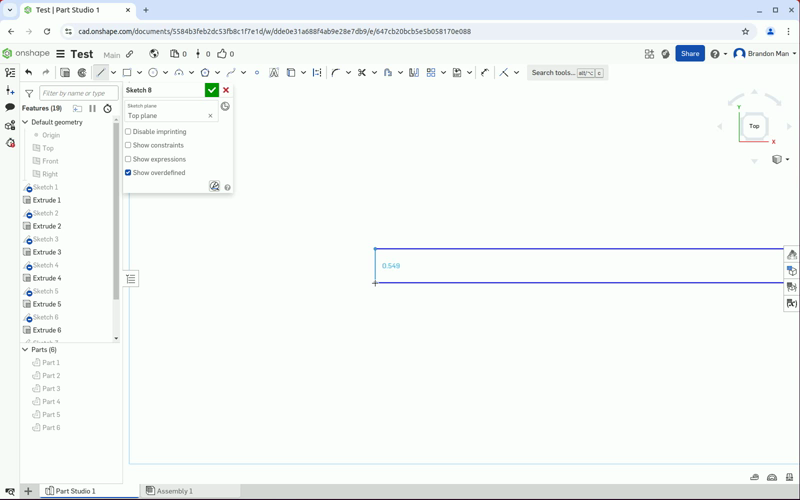
click(375, 282)
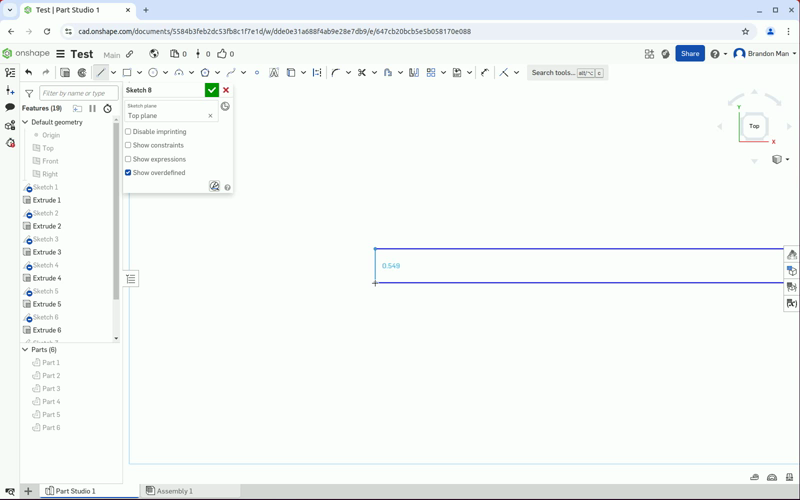
scroll(-6)
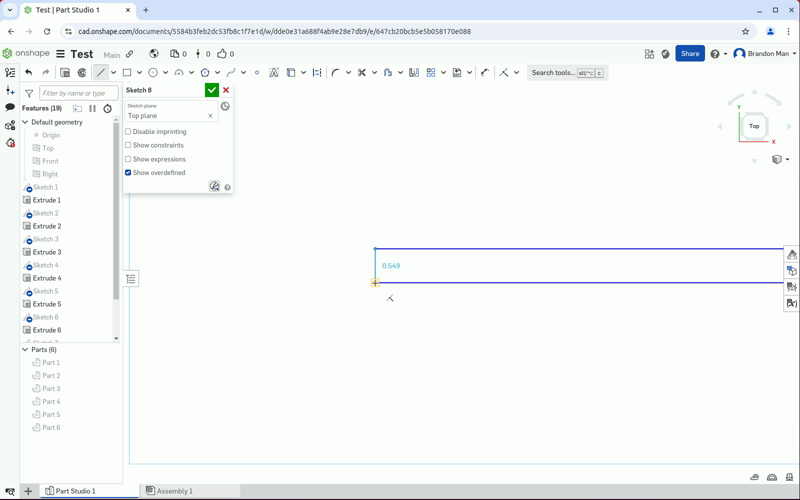
scroll(-6)
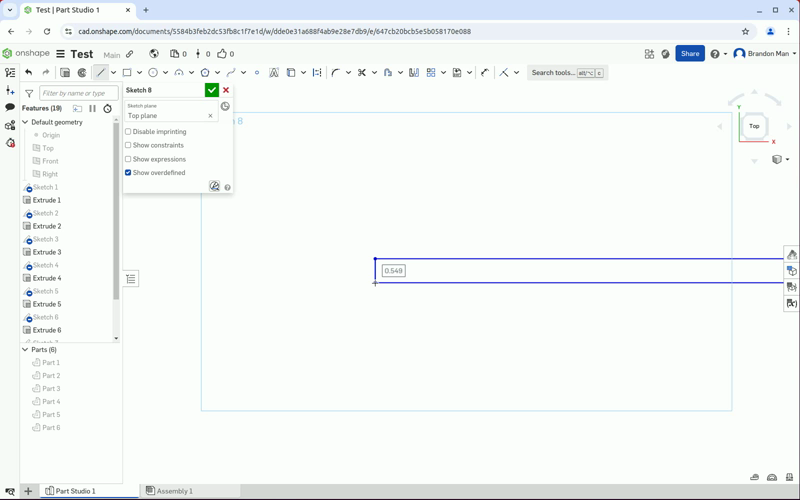
scroll(-6)
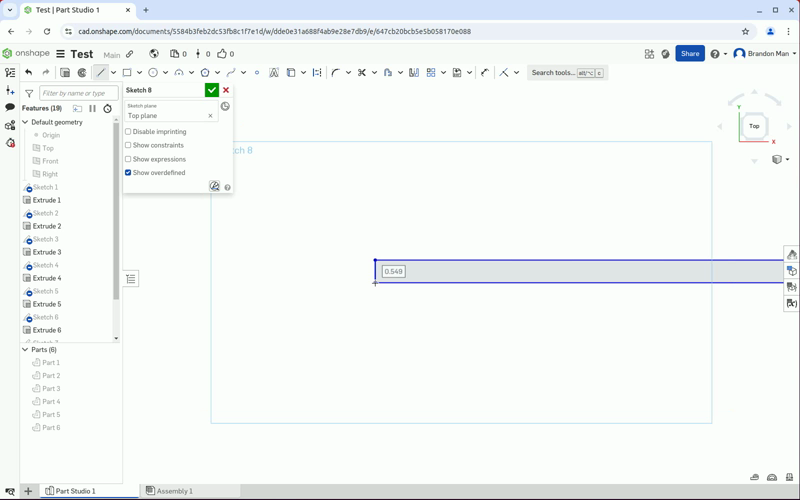
scroll(-6)
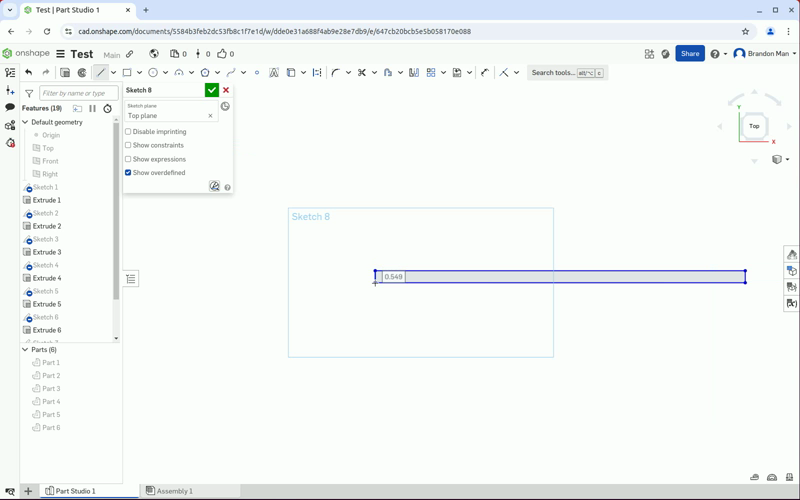
scroll(-6)
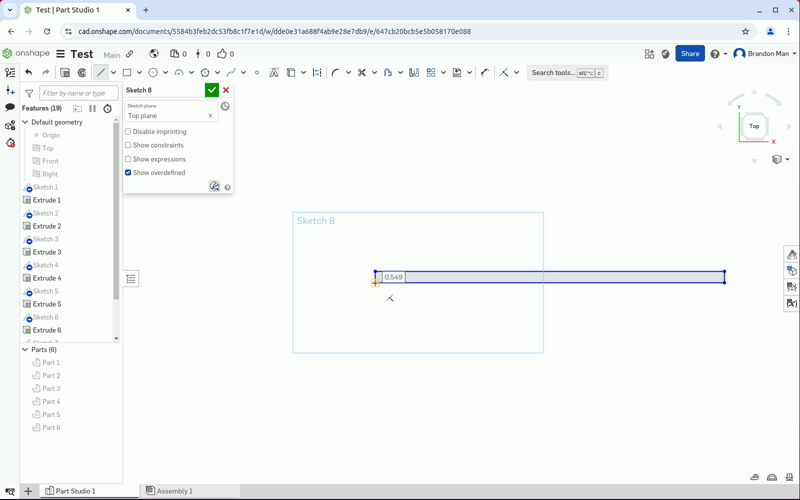
scroll(-6)
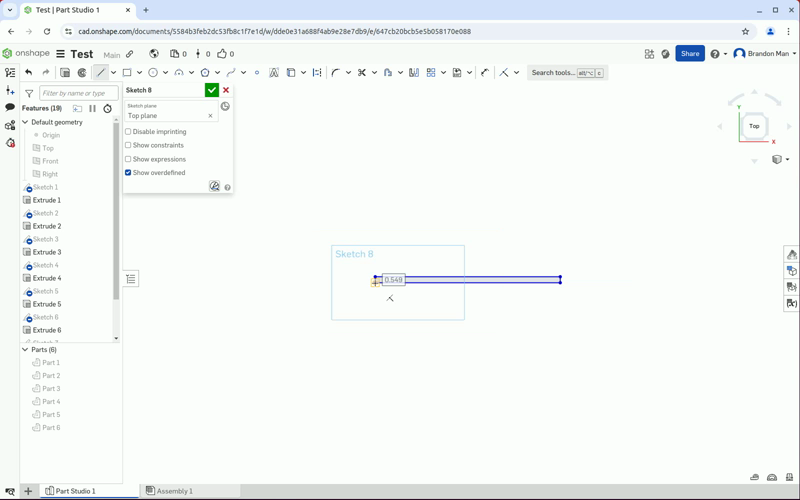
scroll(-6)
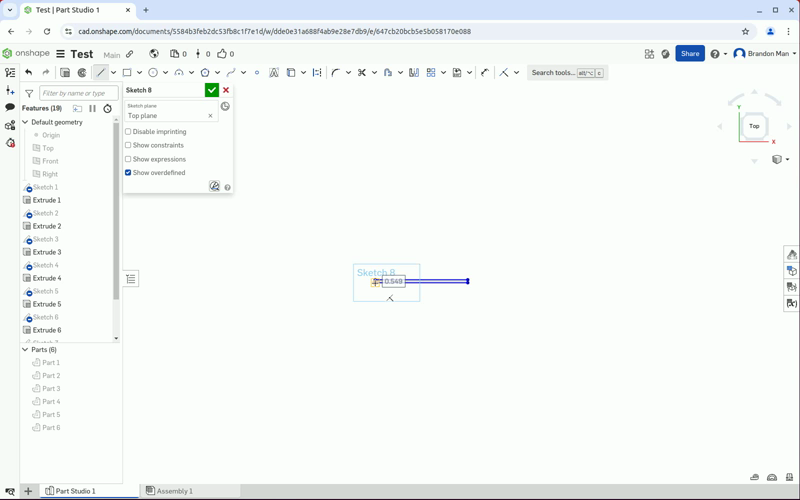
key(esc)
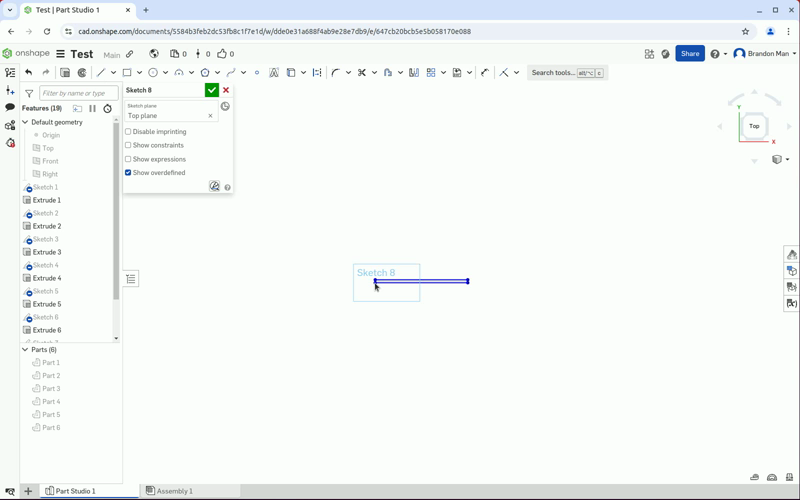
mouse_move(439, 282)
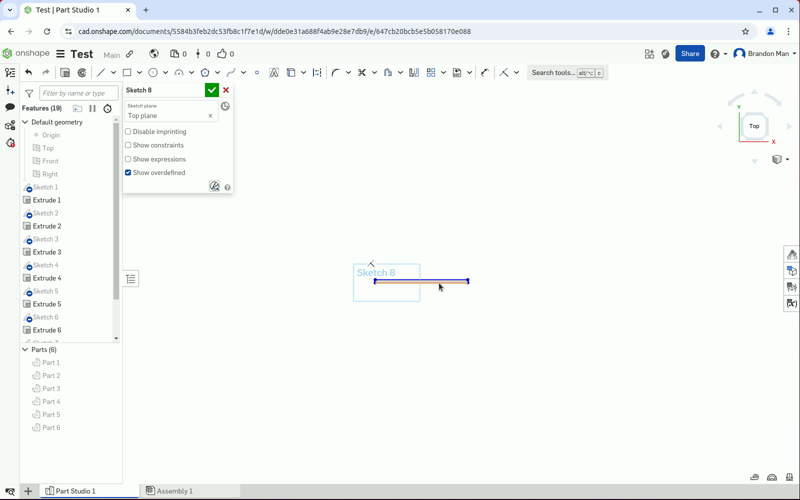
scroll(6)
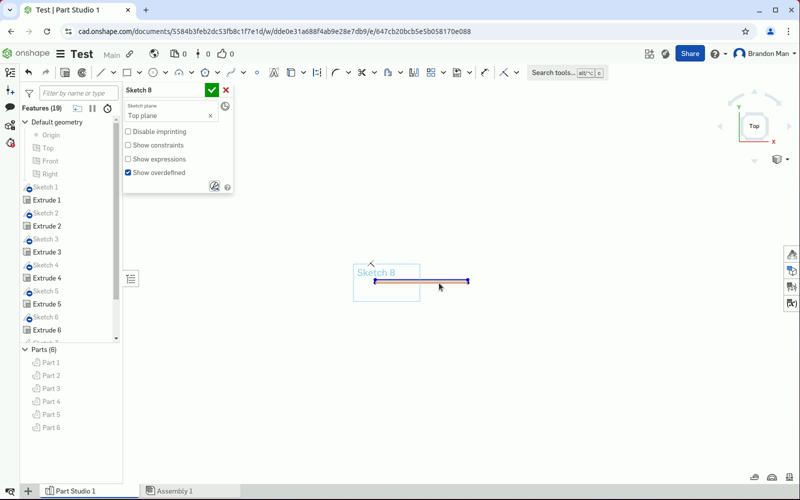
scroll(6)
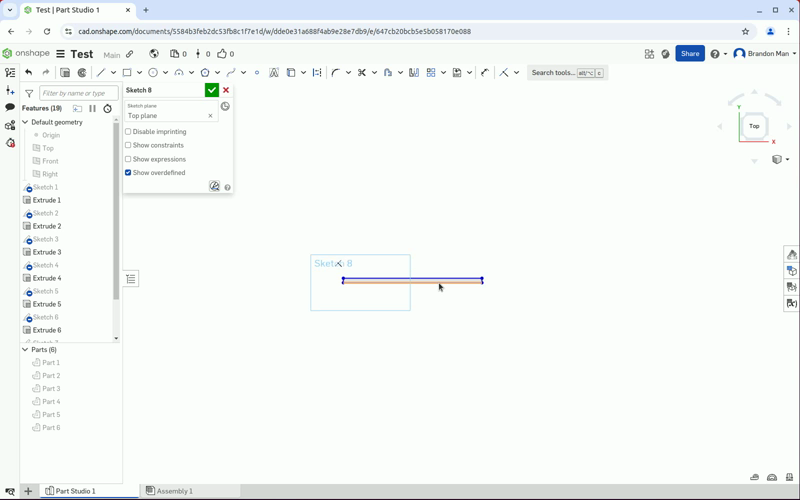
scroll(6)
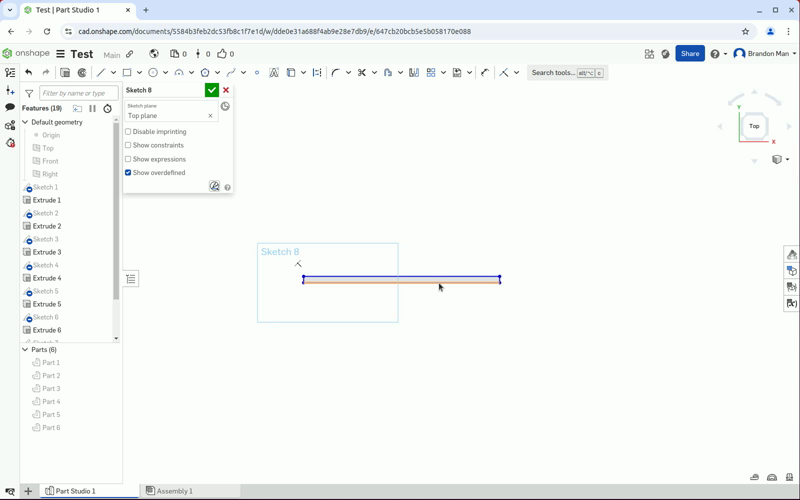
scroll(6)
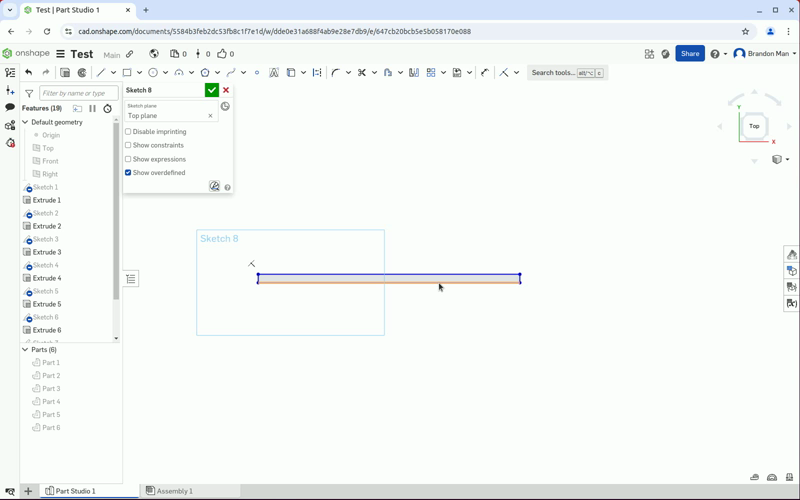
scroll(6)
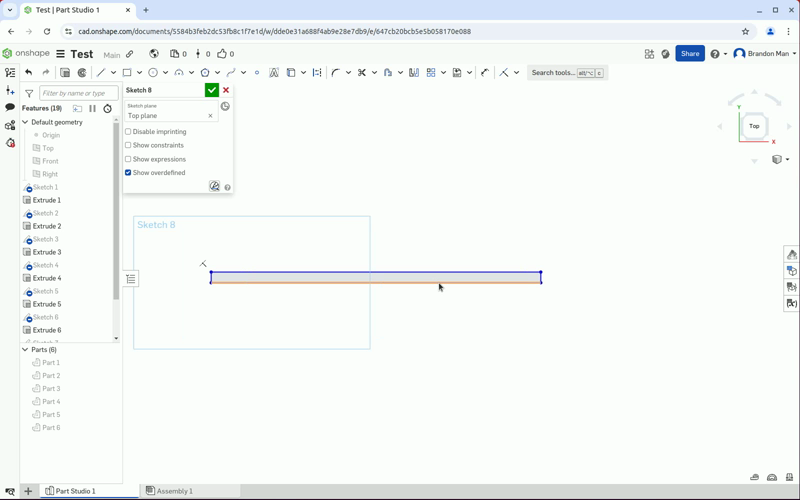
scroll(6)
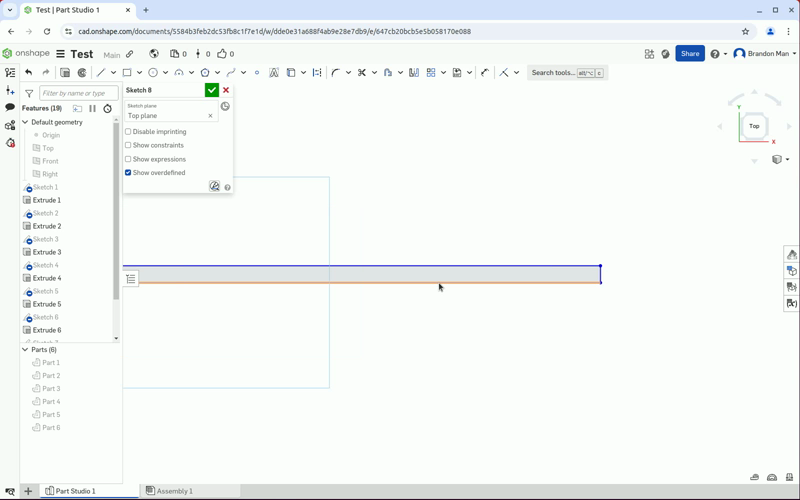
scroll(6)
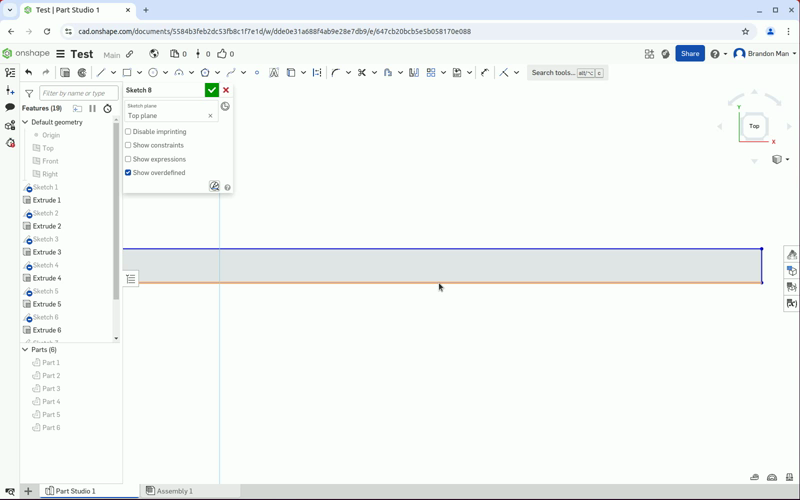
click(439, 282)
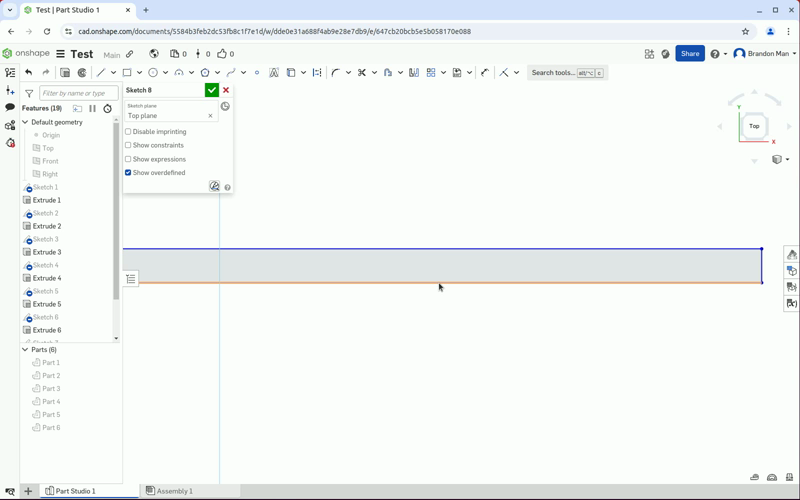
scroll(-6)
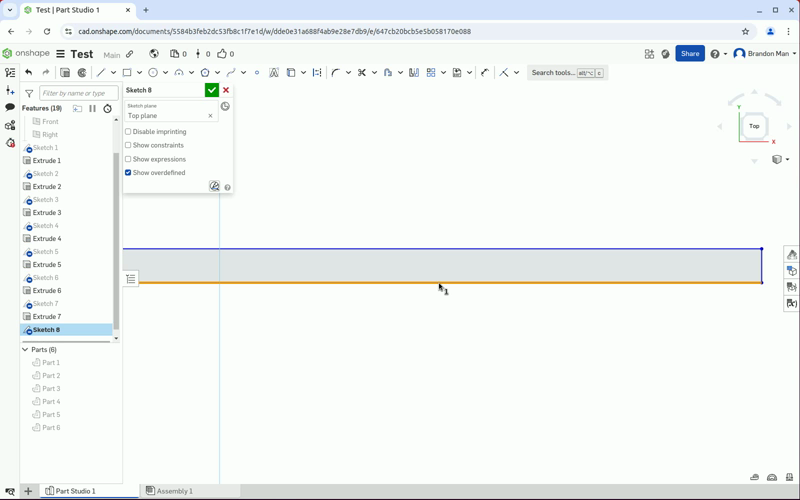
scroll(-6)
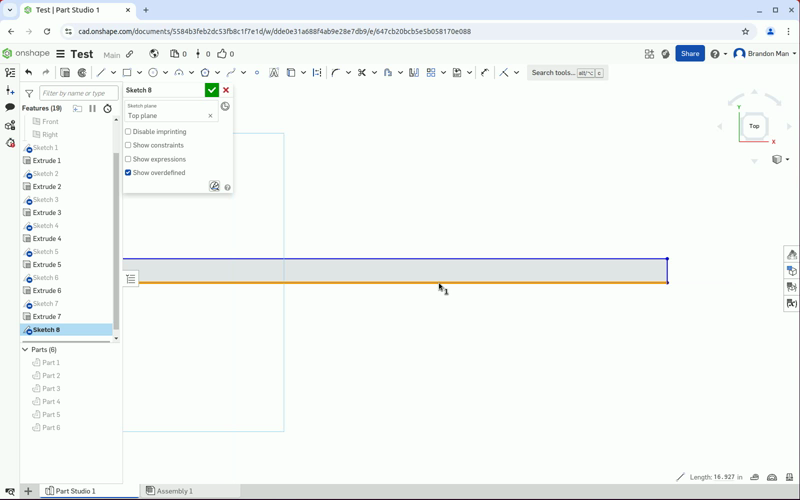
scroll(-6)
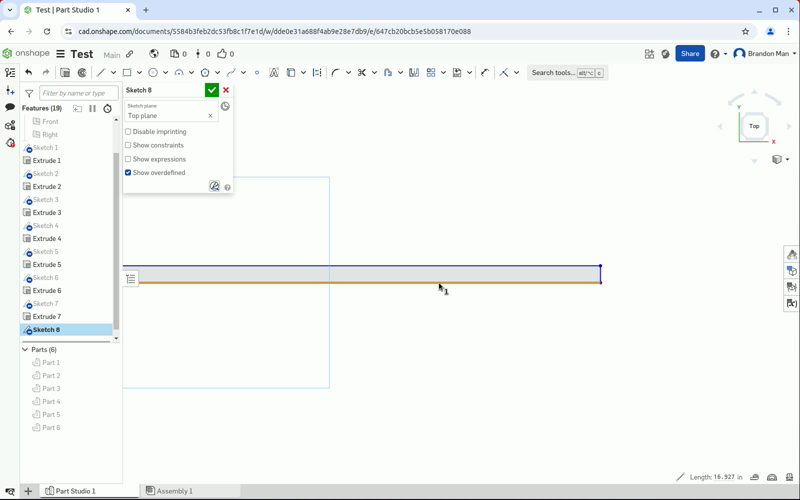
scroll(-6)
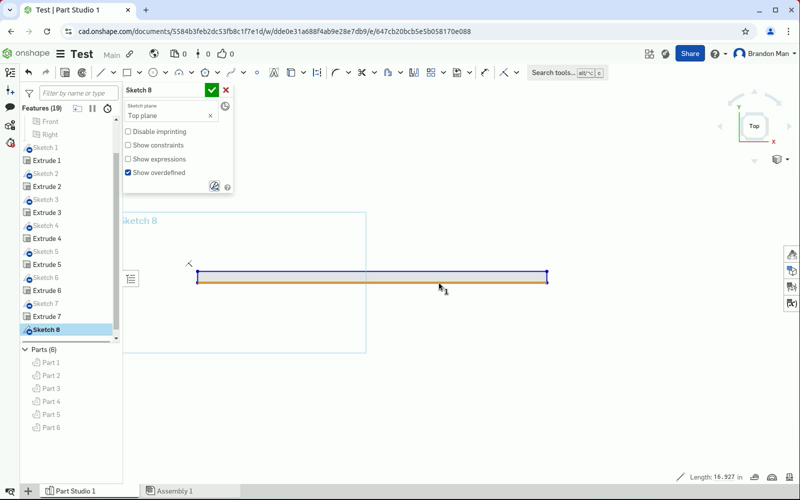
scroll(-6)
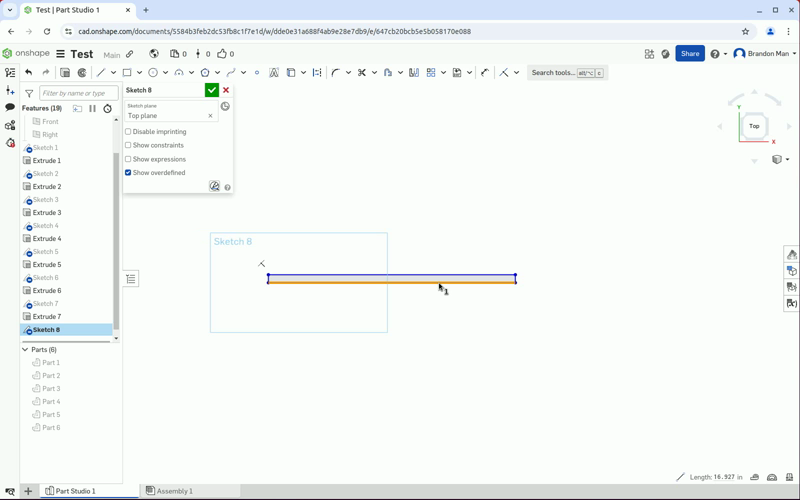
scroll(-6)
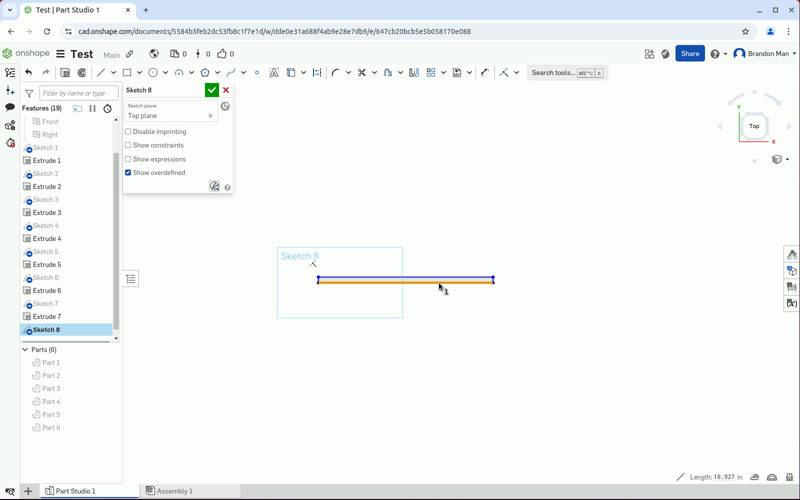
scroll(-6)
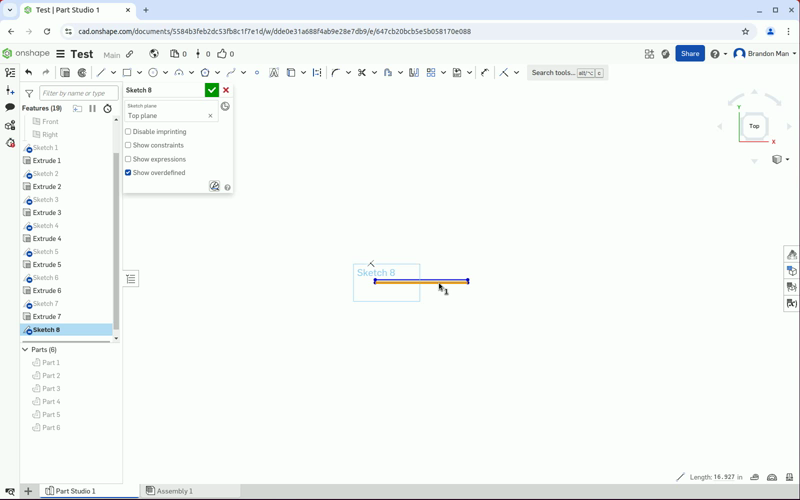
mouse_move(73, 352)
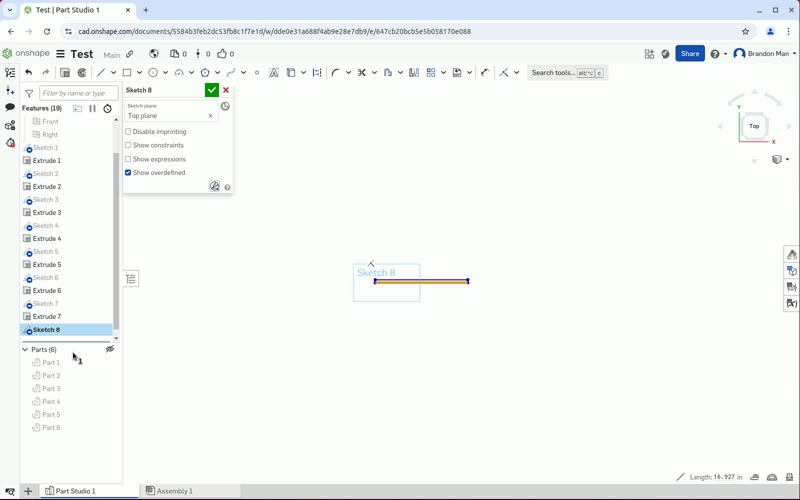
key(shift+y)
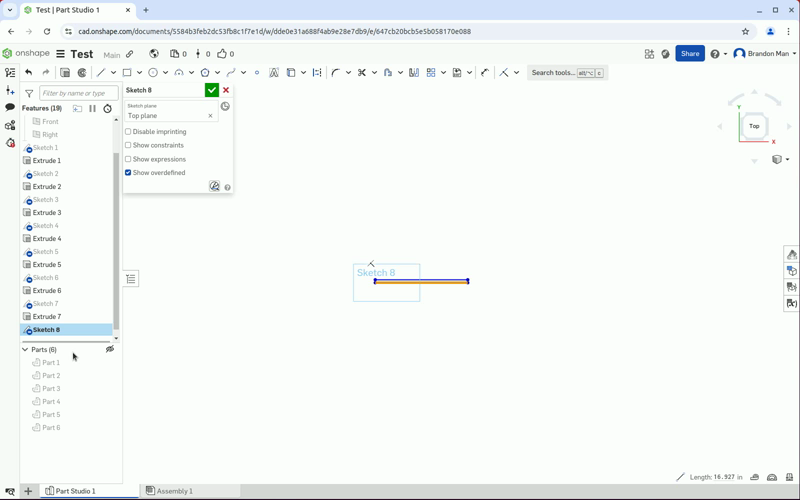
key(shift+e)
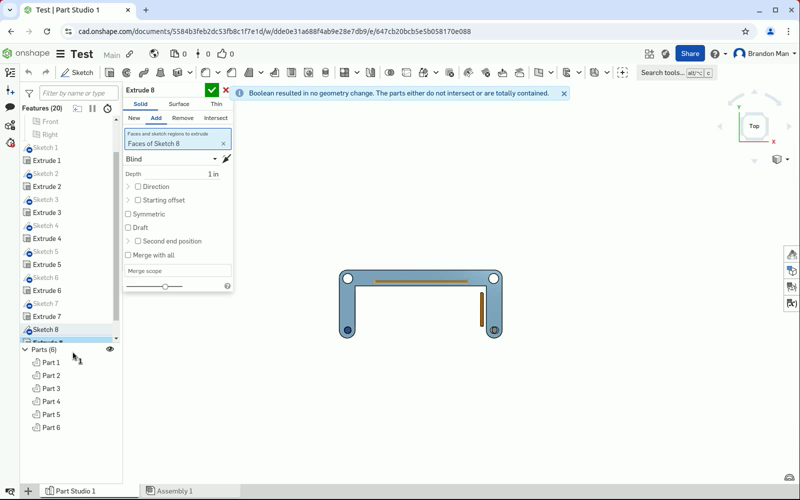
mouse_move(143, 106)
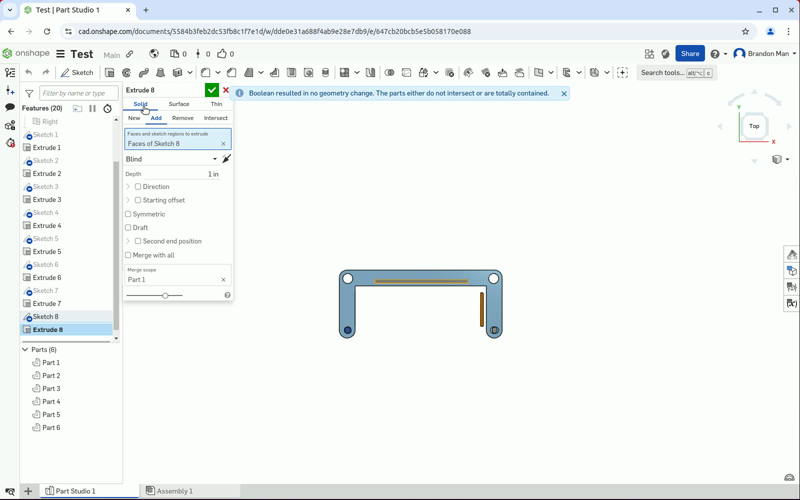
click(143, 106)
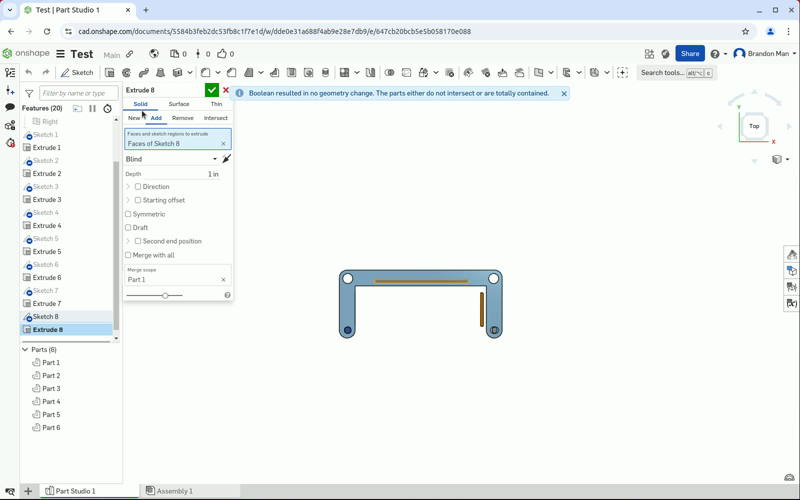
mouse_move(137, 120)
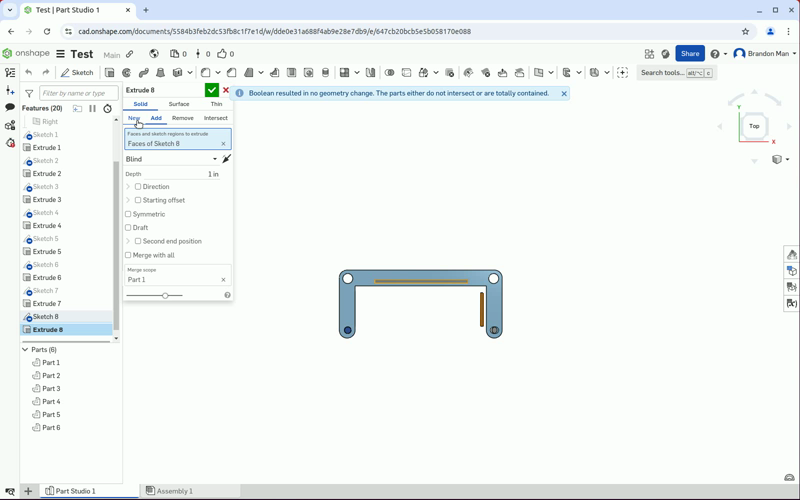
click(137, 120)
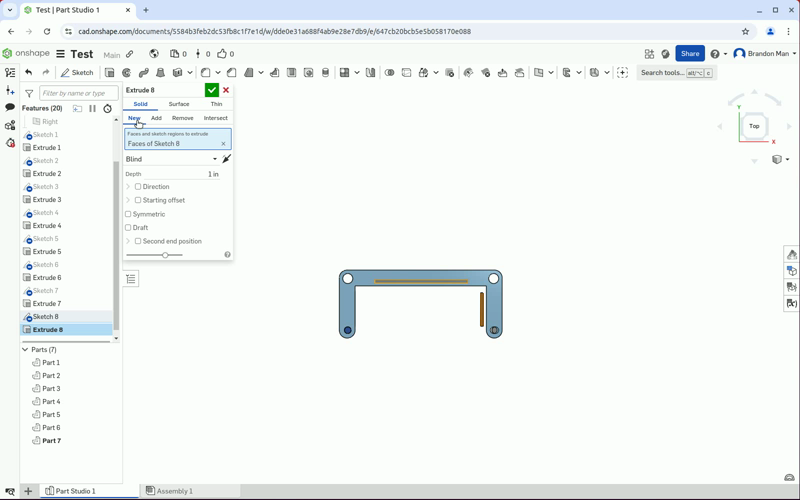
key(tab, 4)
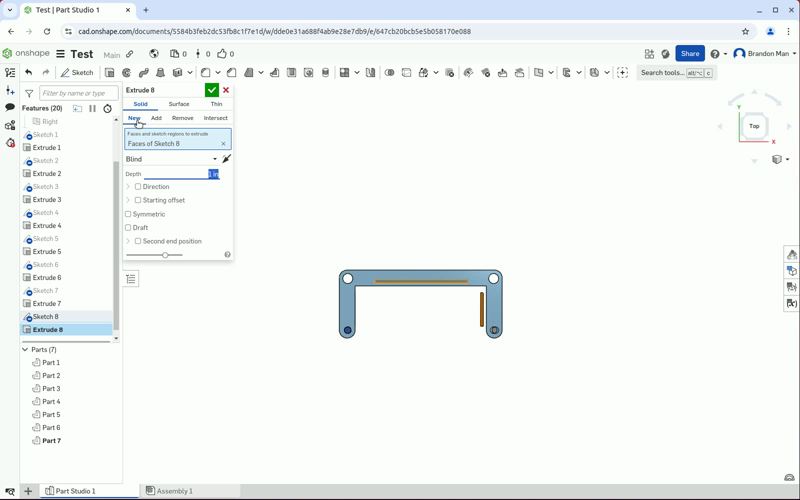
text(-0.722)
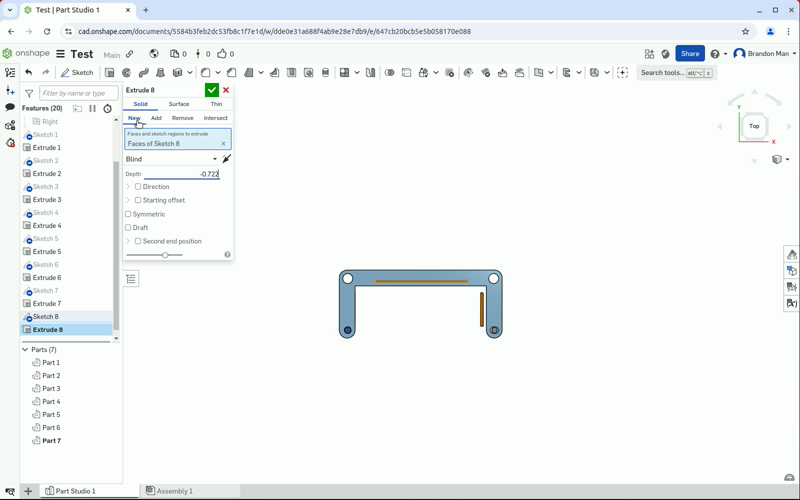
key(enter)
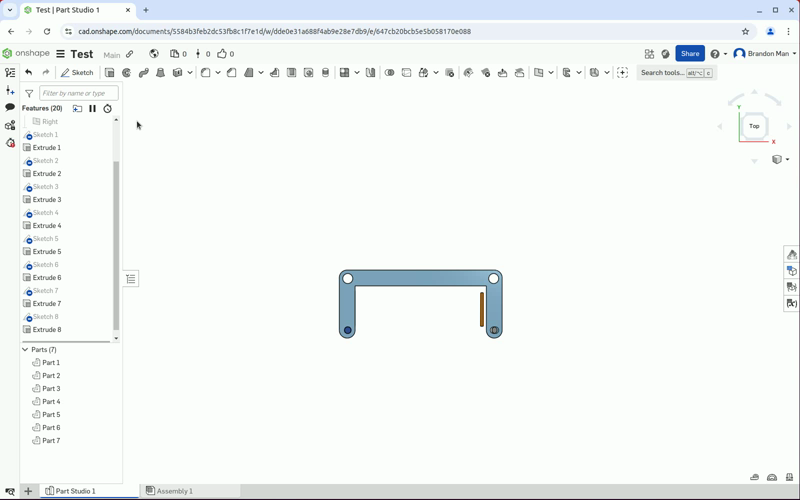
key(shift+h)
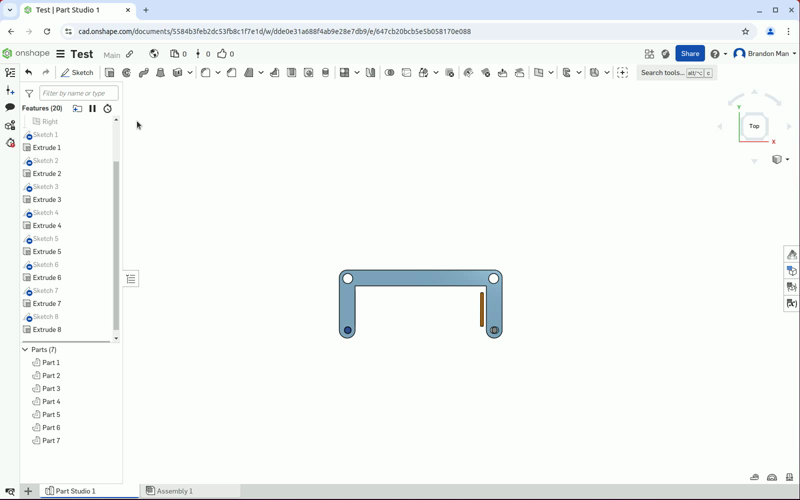
key(shift+h)
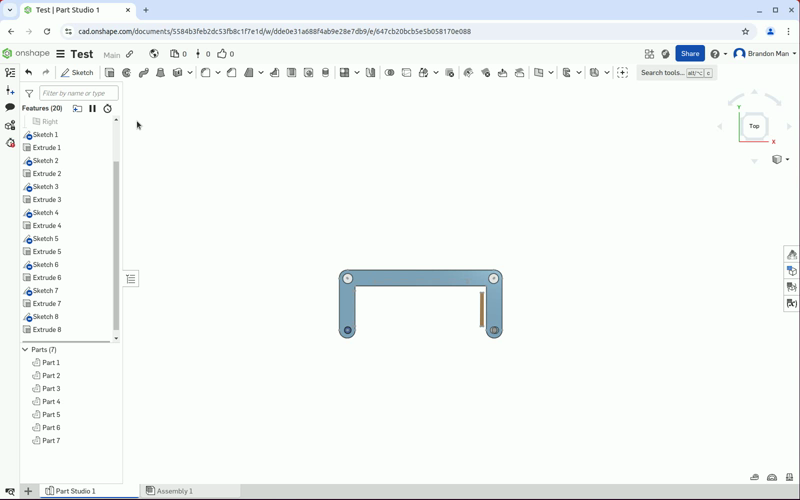
key(shift+7)
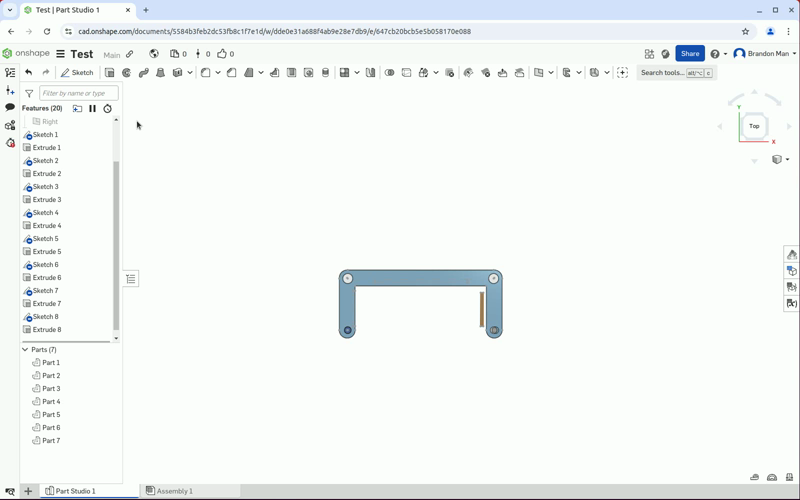
key(up, 3)
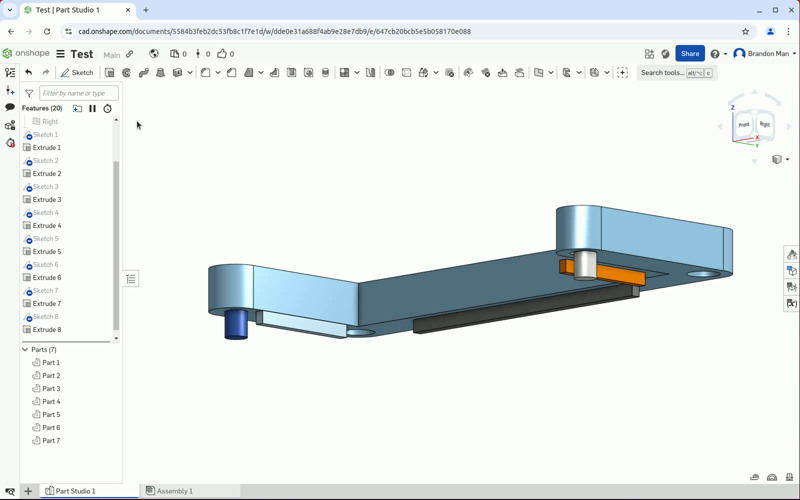
key(left, 3)
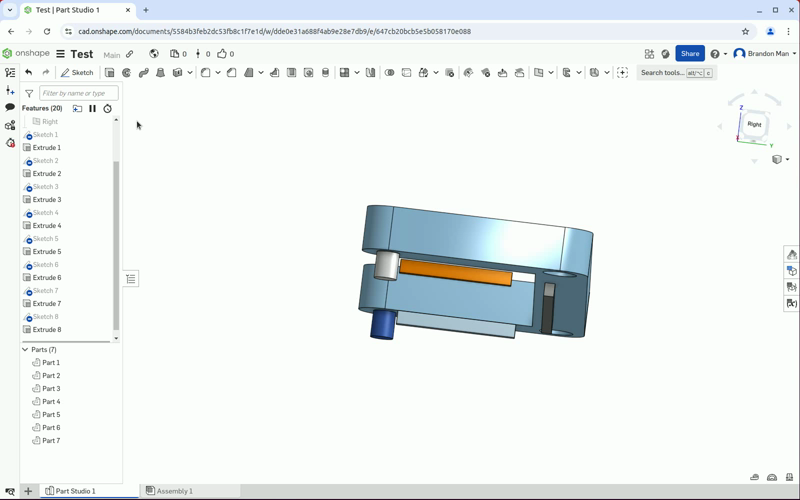
key(right, 3)
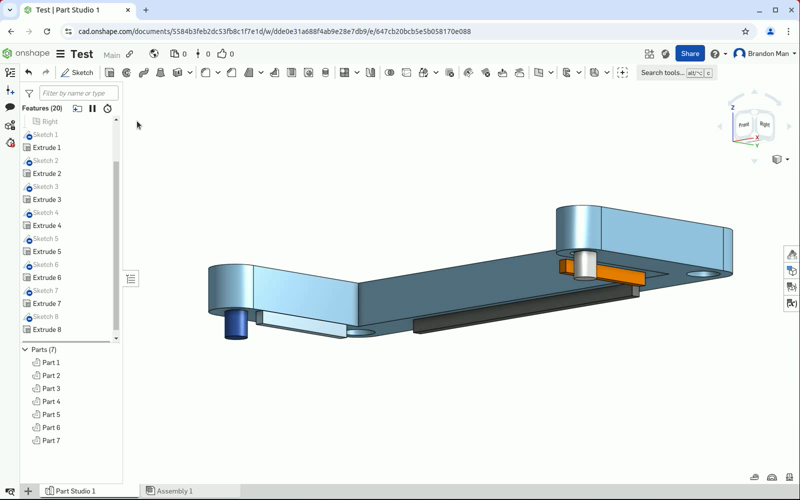
key(down, 3)
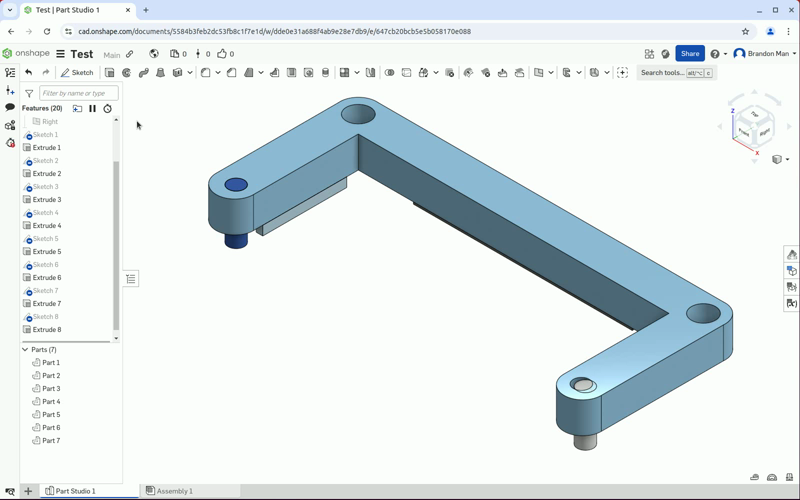
mouse_move(69, 137)
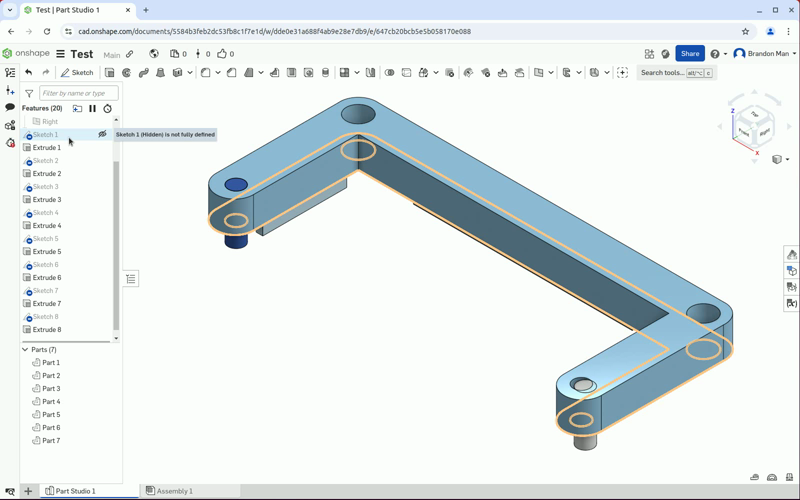
click(69, 137)